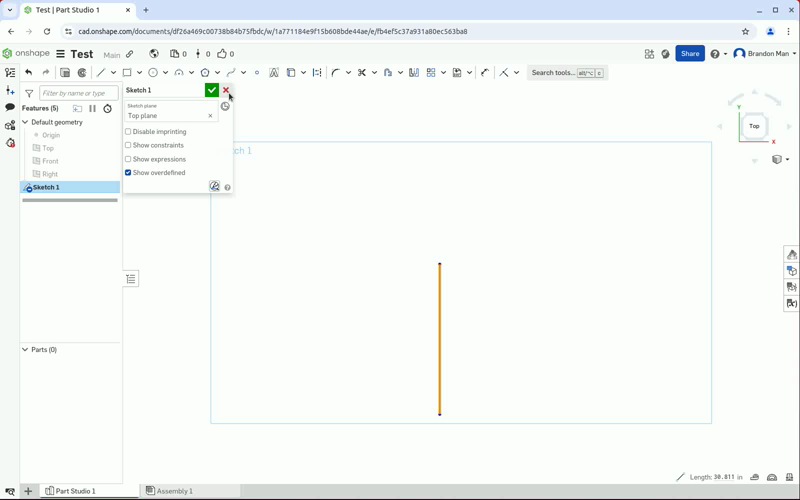
key(shift+h)
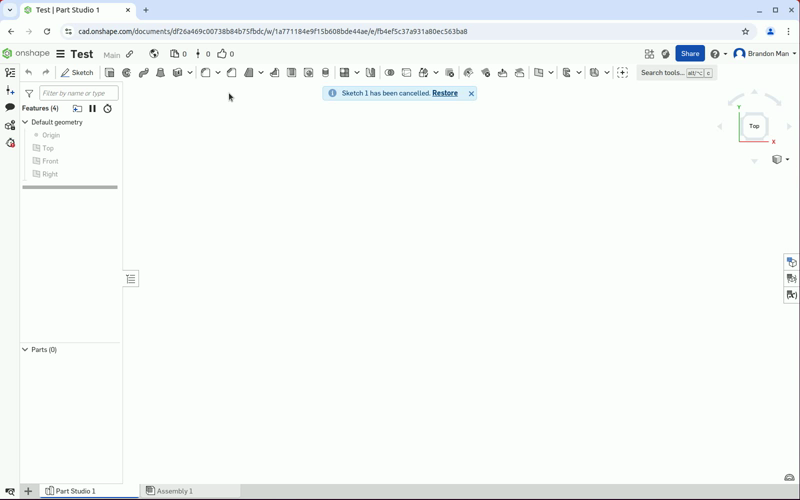
mouse_move(73, 352)
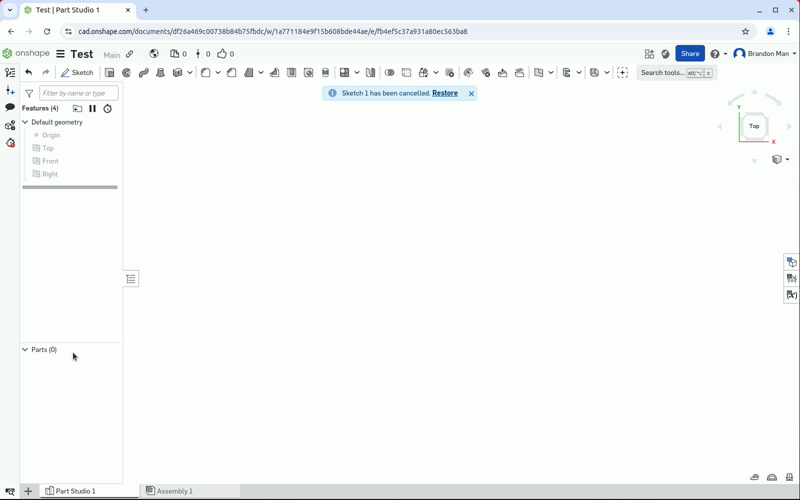
key(y)
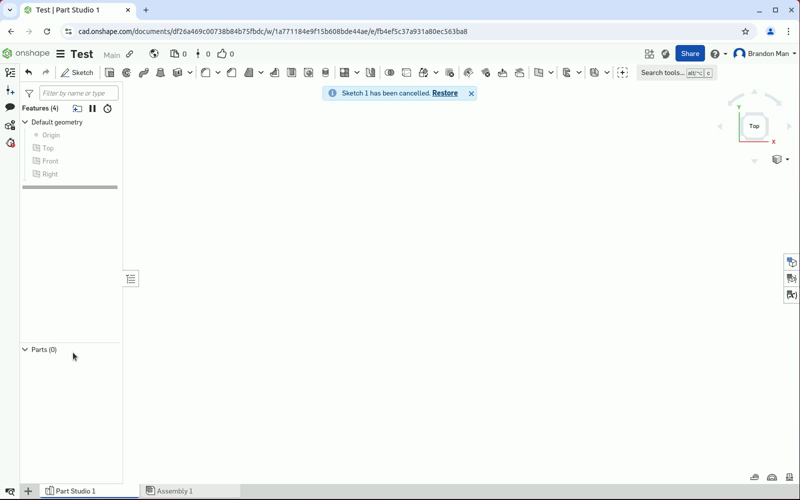
key(shift+p)
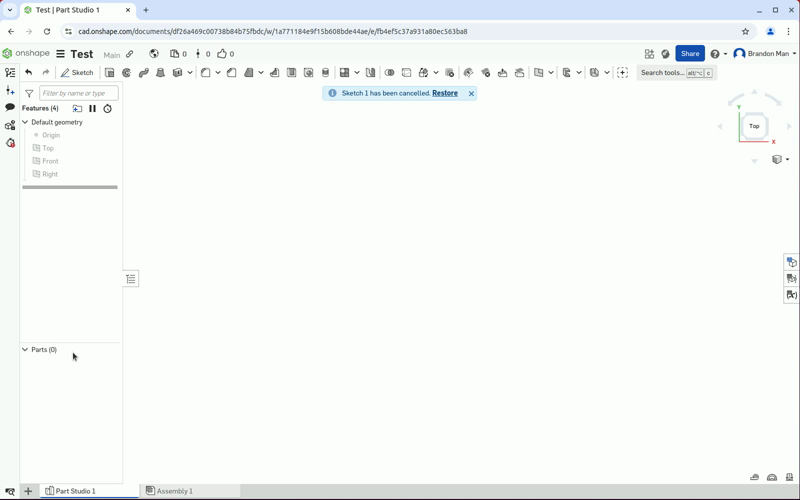
key(space)
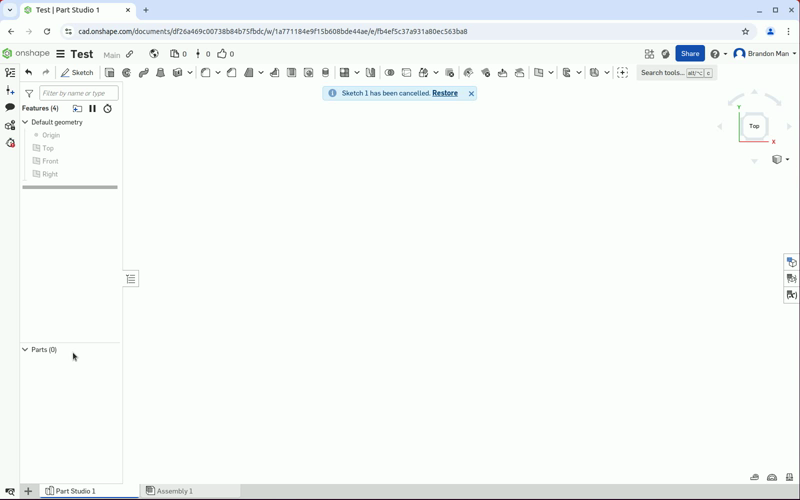
key_down(shift)
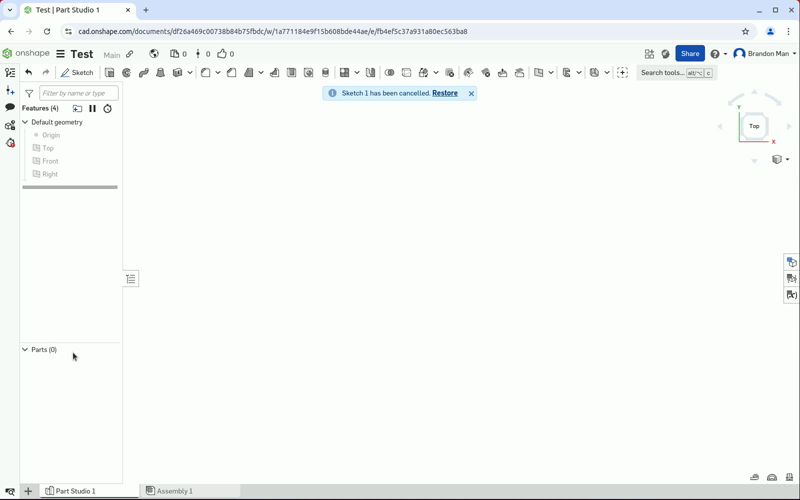
key(up)
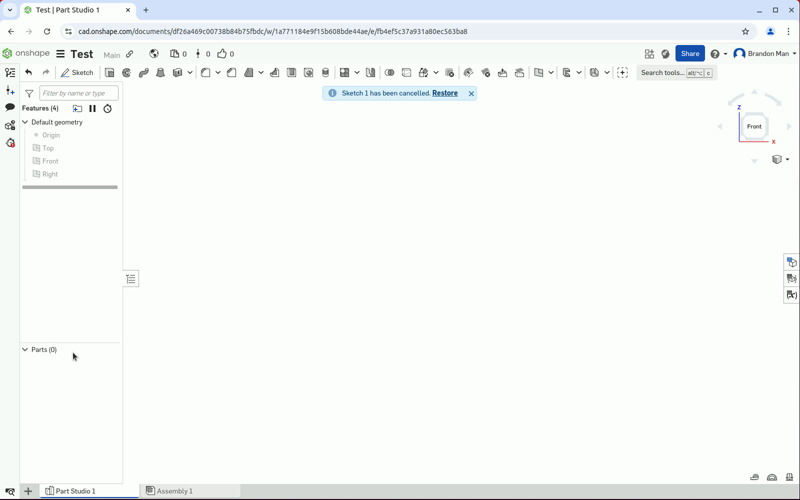
key_up(shift)
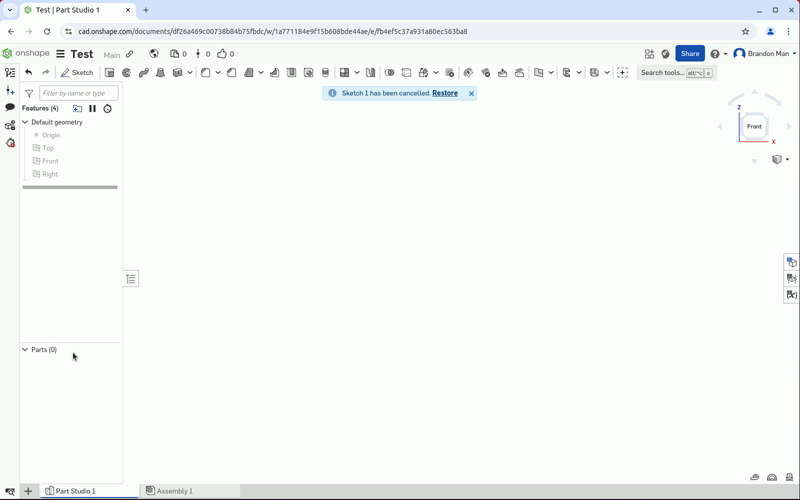
mouse_move(73, 352)
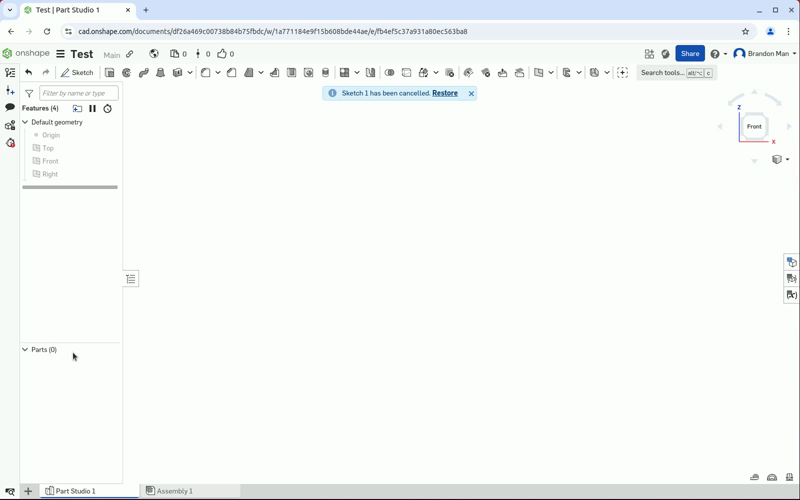
key(shift+y)
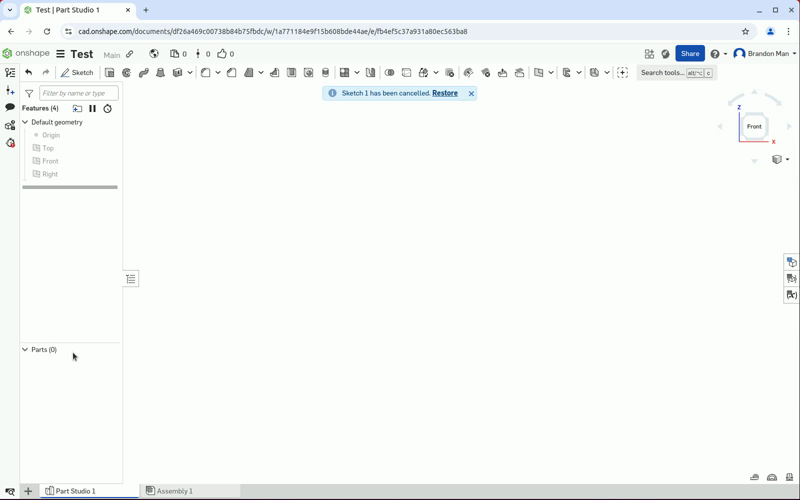
key(shift+s)
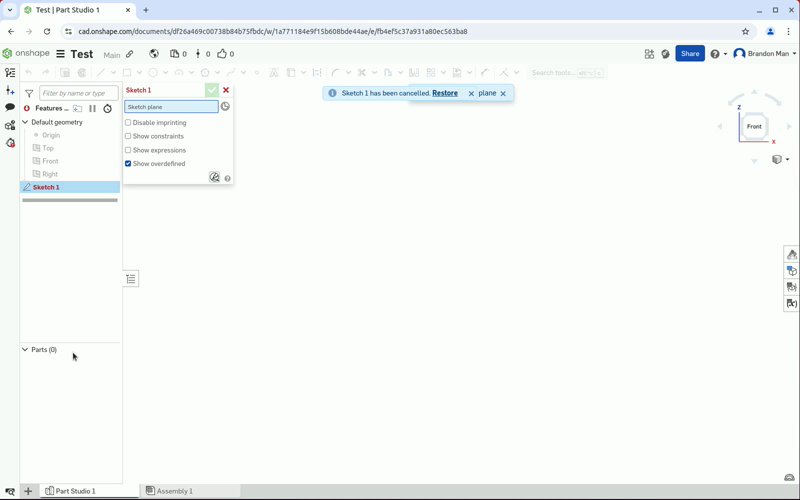
mouse_move(73, 163)
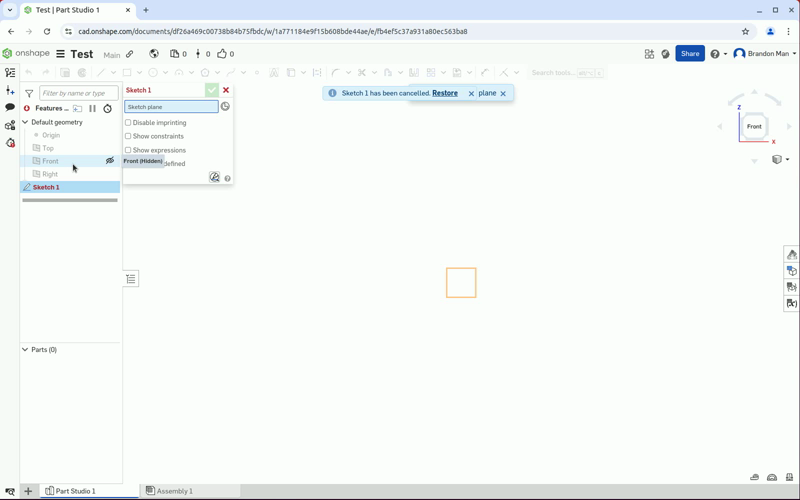
click(73, 163)
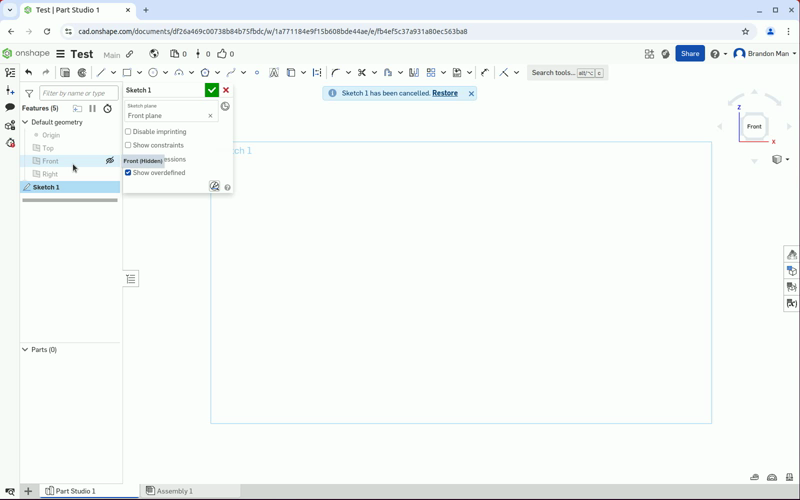
mouse_move(73, 352)
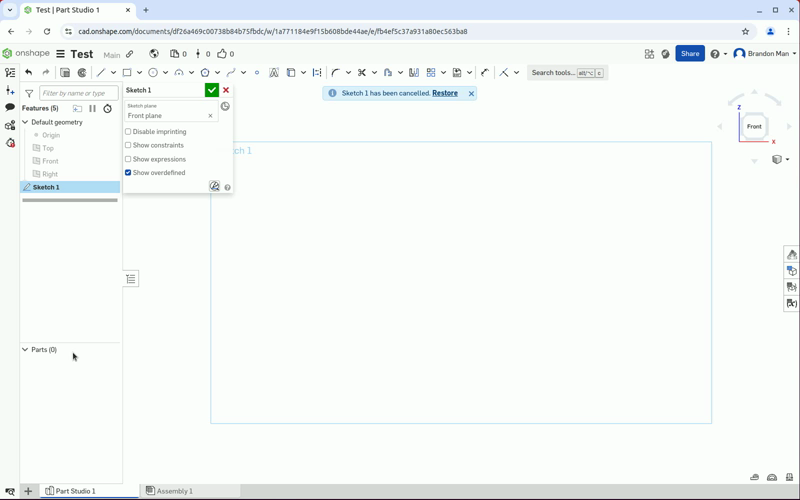
key(y)
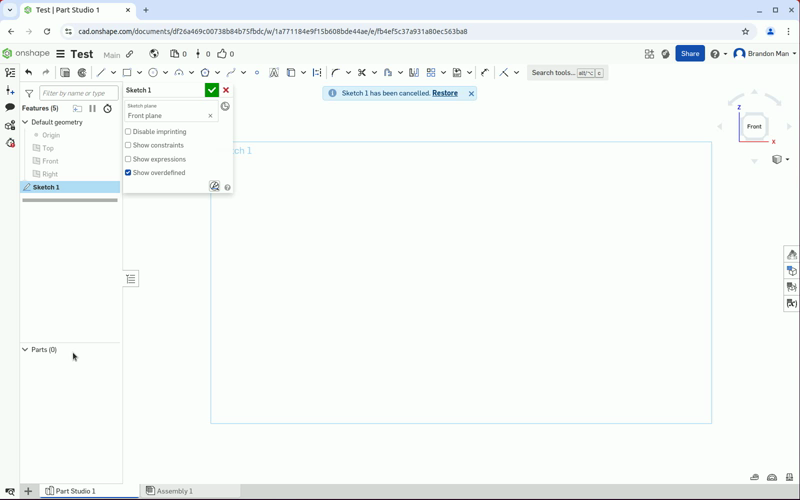
key(l)
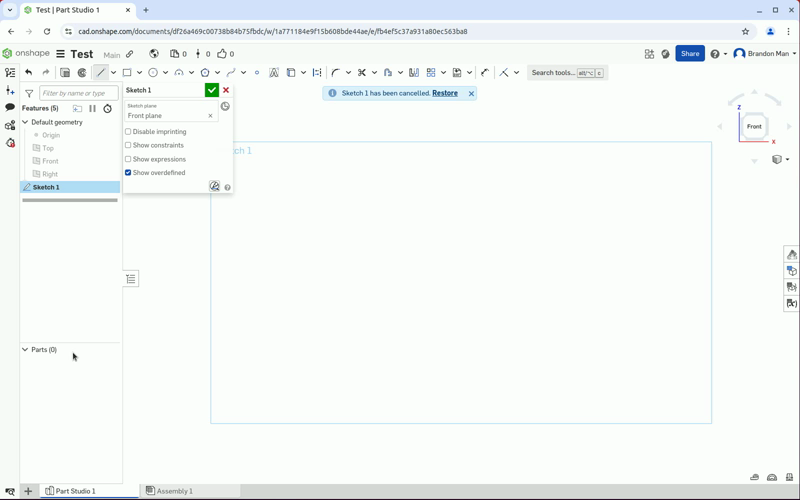
key_down(shift)
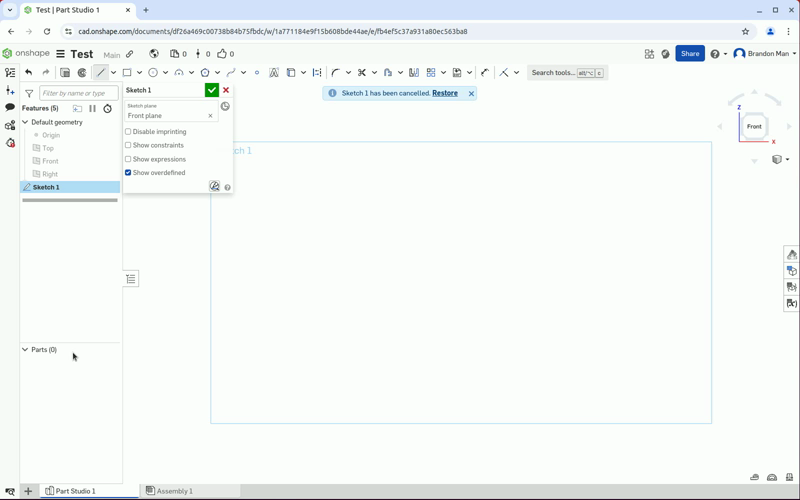
mouse_move(458, 284)
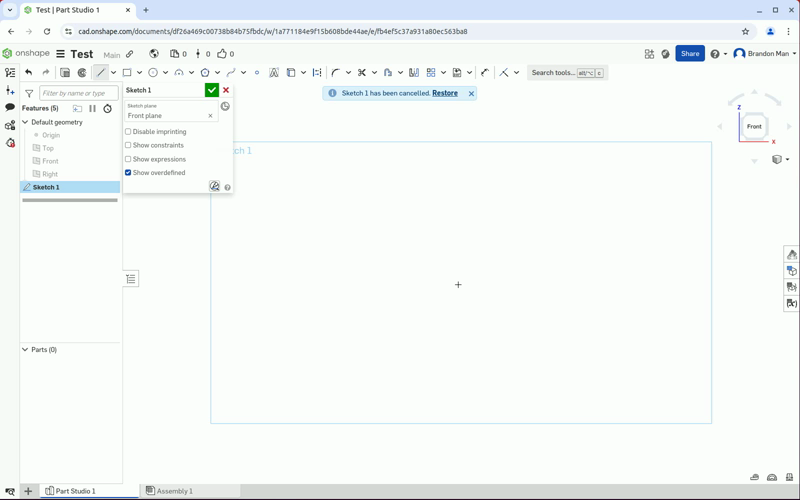
click(458, 284)
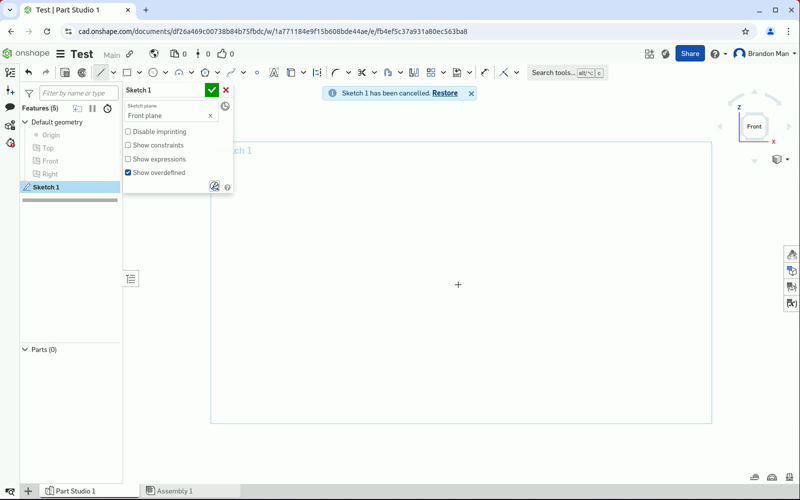
key_up(shift)
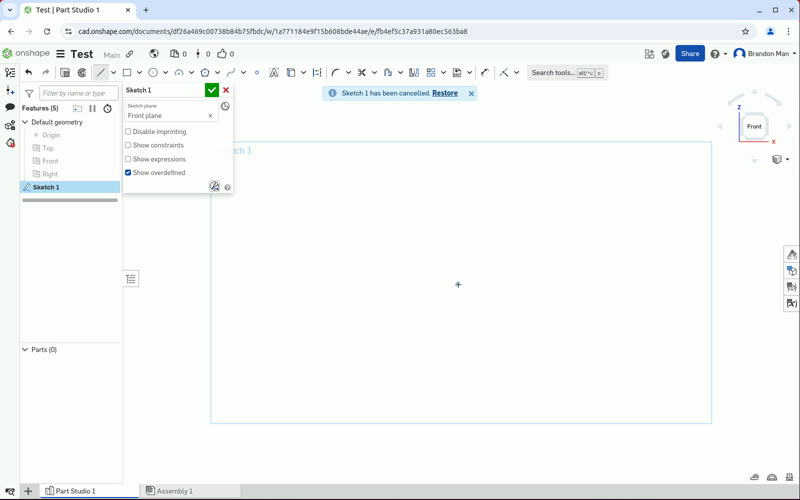
key_down(shift)
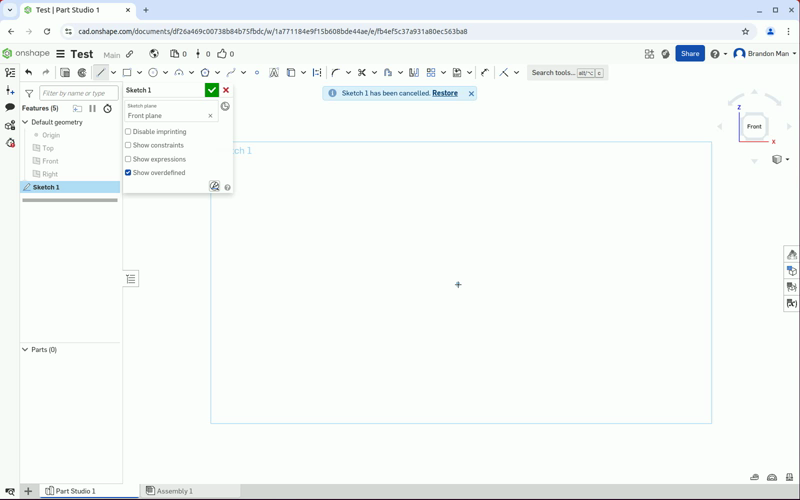
mouse_move(488, 284)
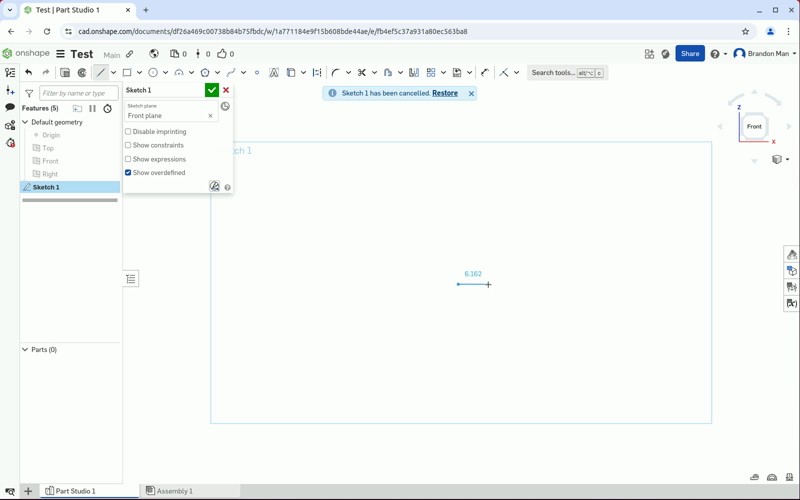
mouse_move(464, 284)
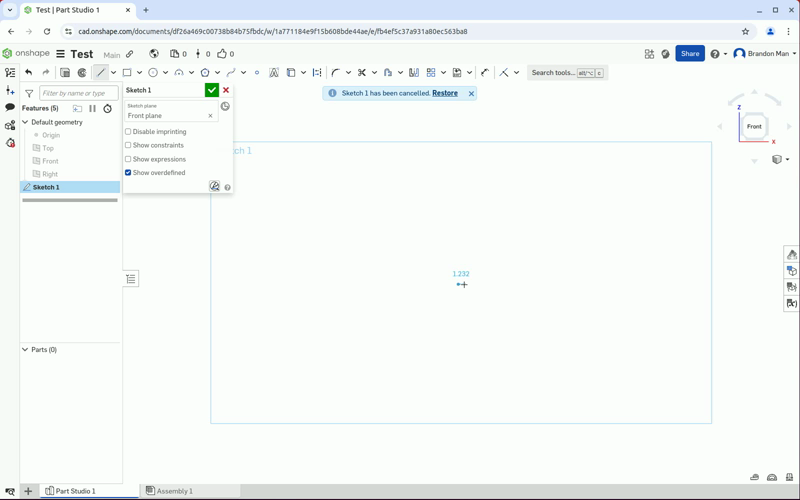
scroll(6)
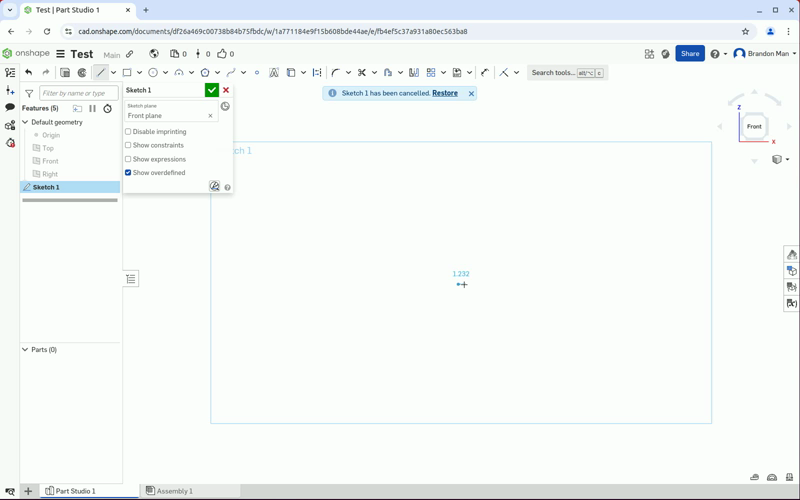
scroll(6)
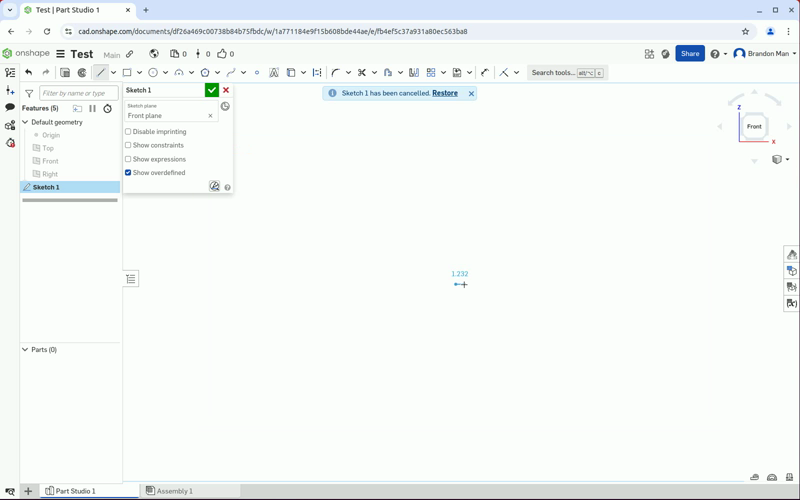
scroll(6)
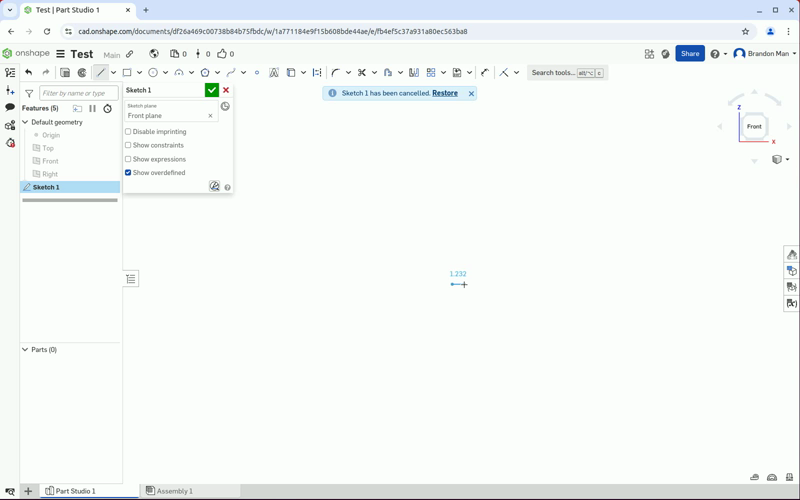
scroll(6)
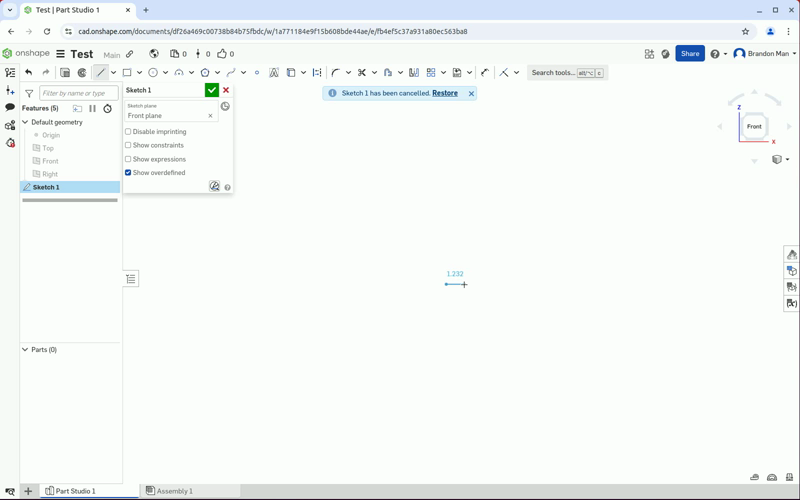
scroll(6)
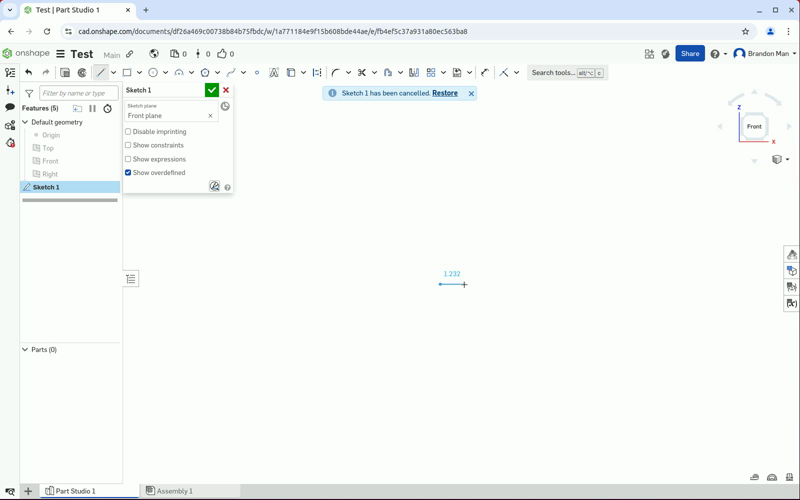
scroll(6)
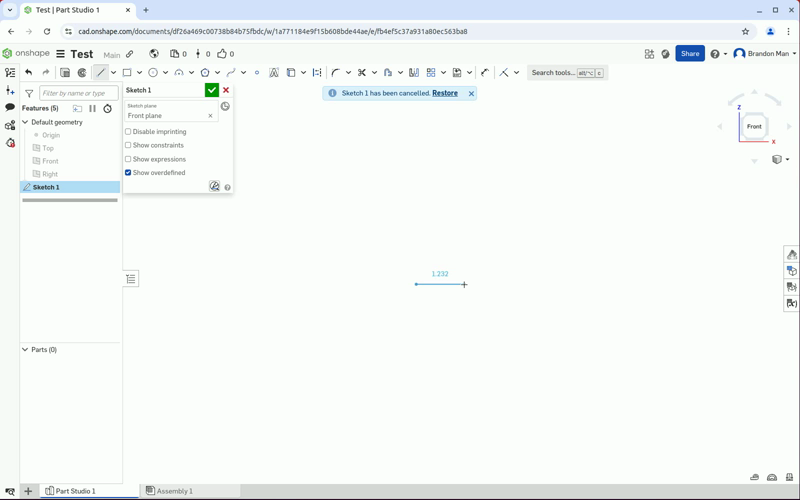
scroll(6)
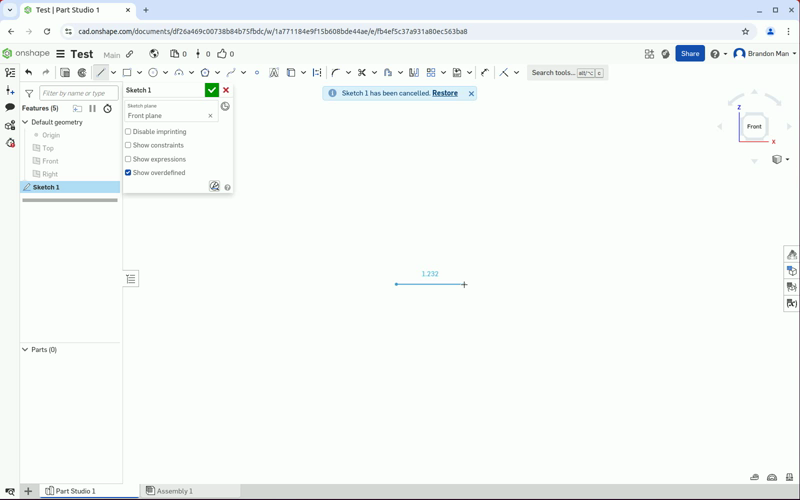
click(464, 284)
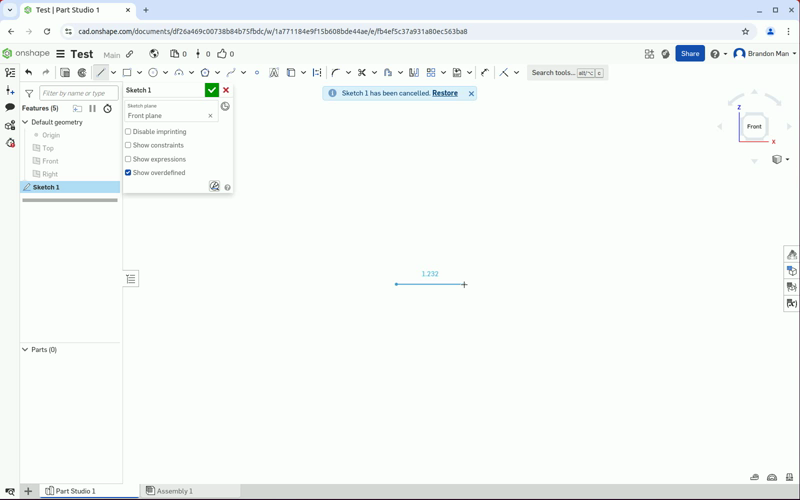
scroll(-6)
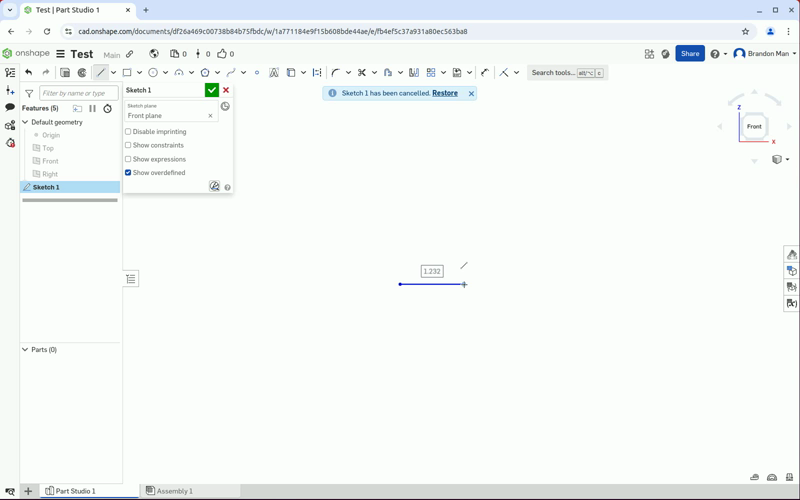
scroll(-6)
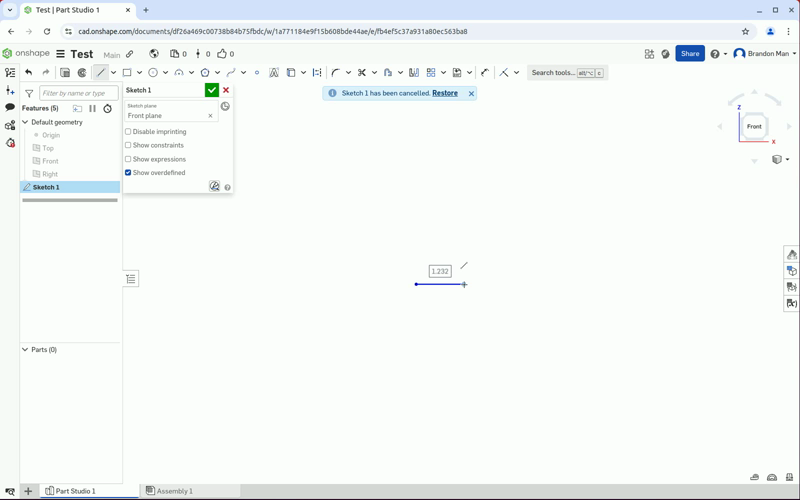
scroll(-6)
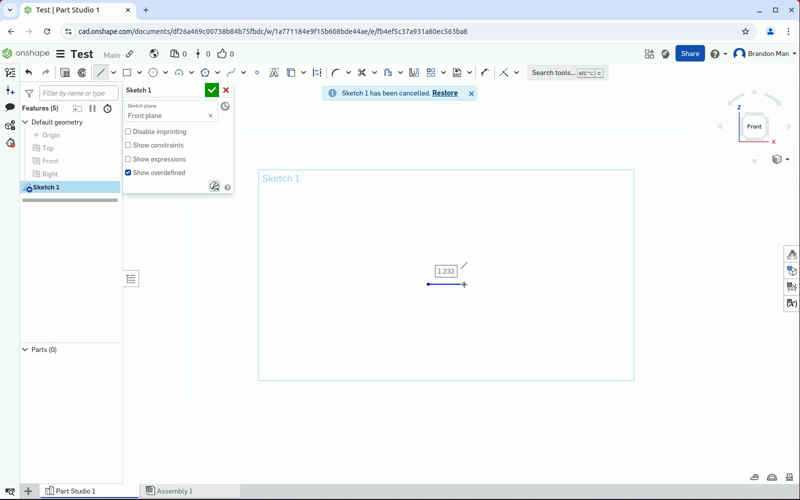
scroll(-6)
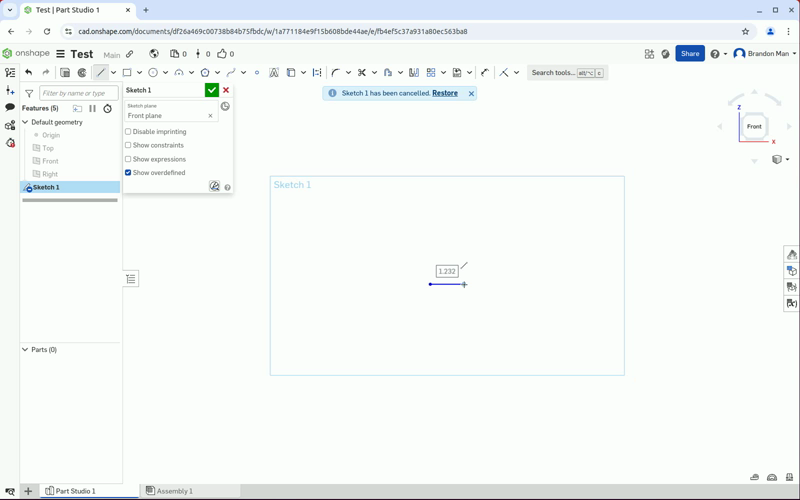
scroll(-6)
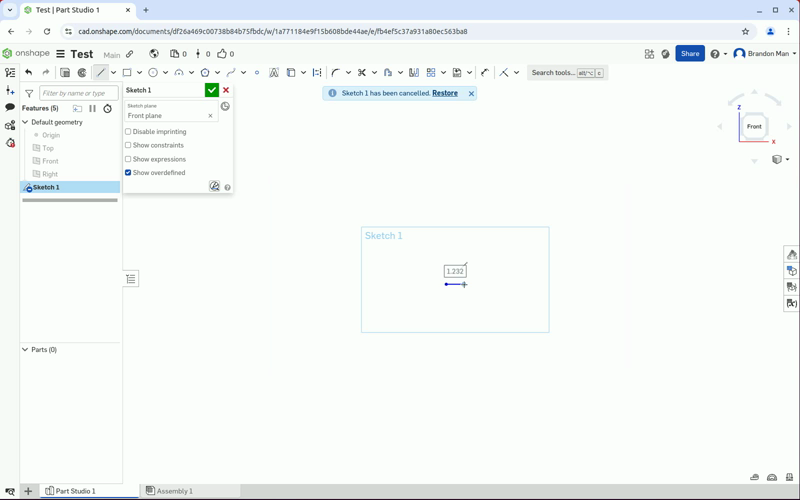
scroll(-6)
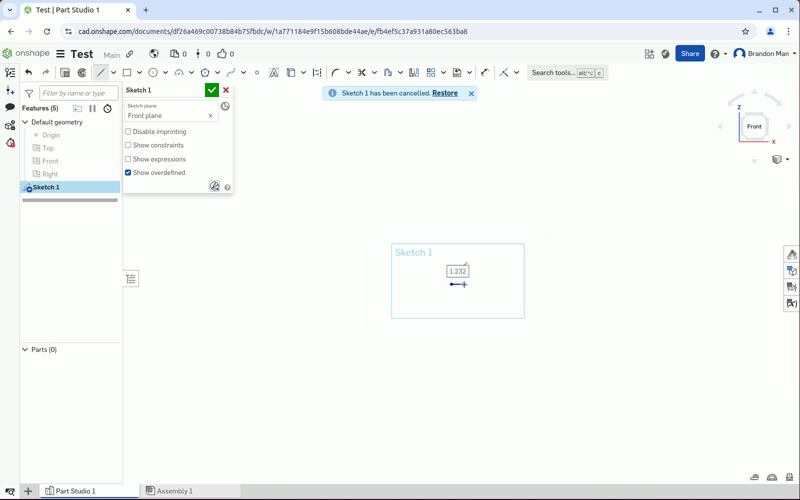
scroll(-6)
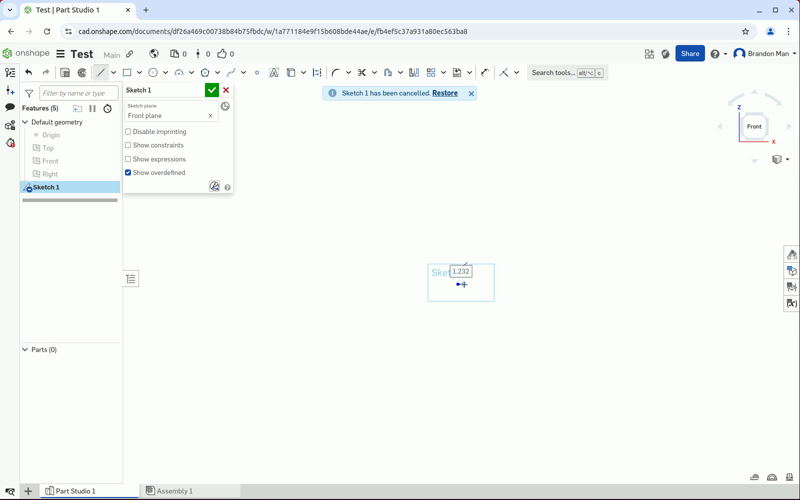
key_up(shift)
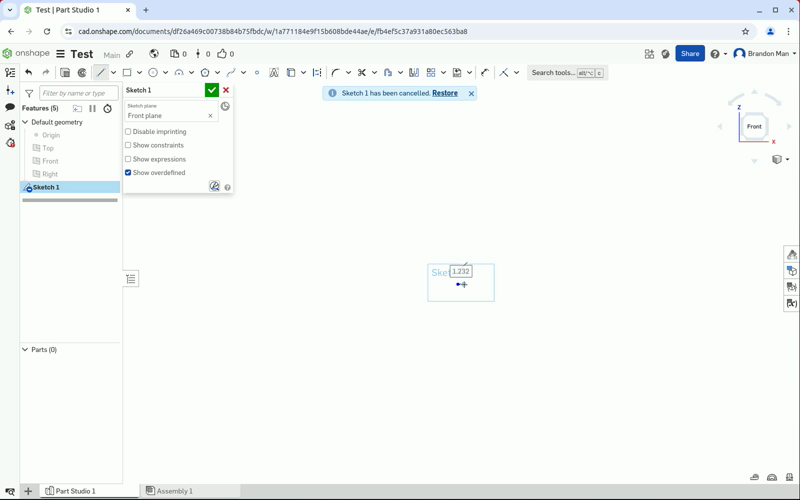
key_down(shift)
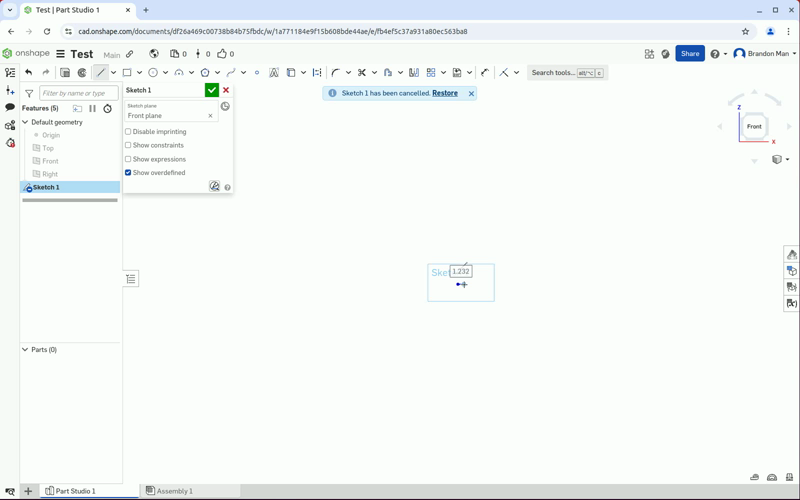
mouse_move(494, 284)
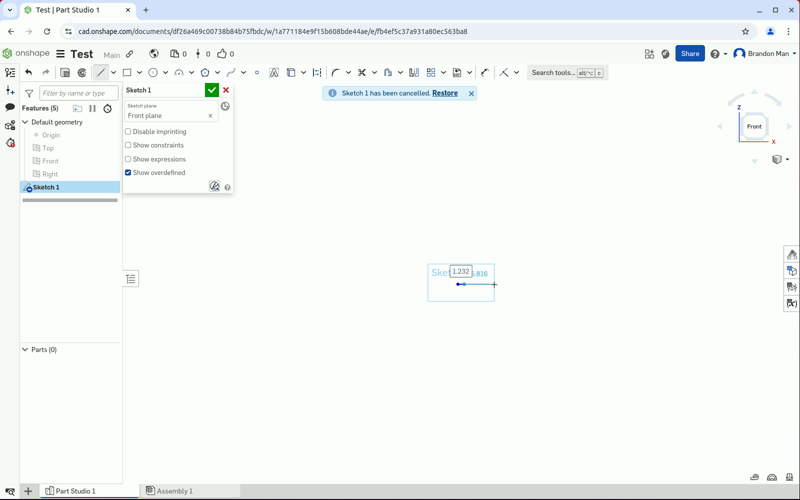
mouse_move(464, 281)
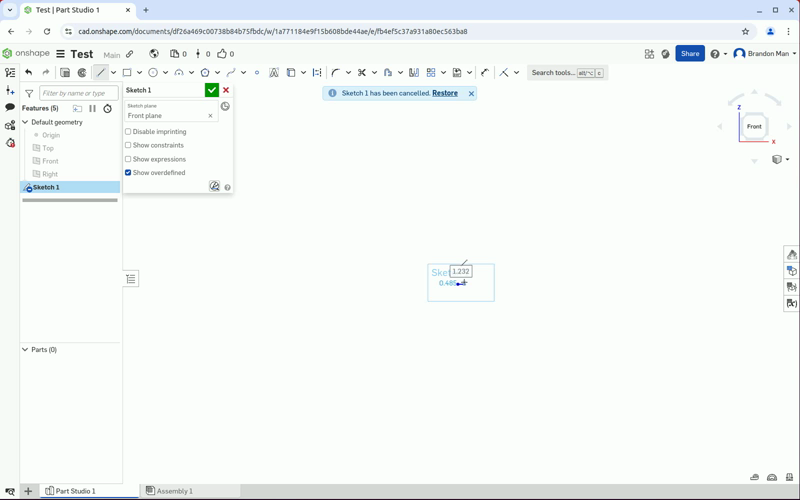
scroll(6)
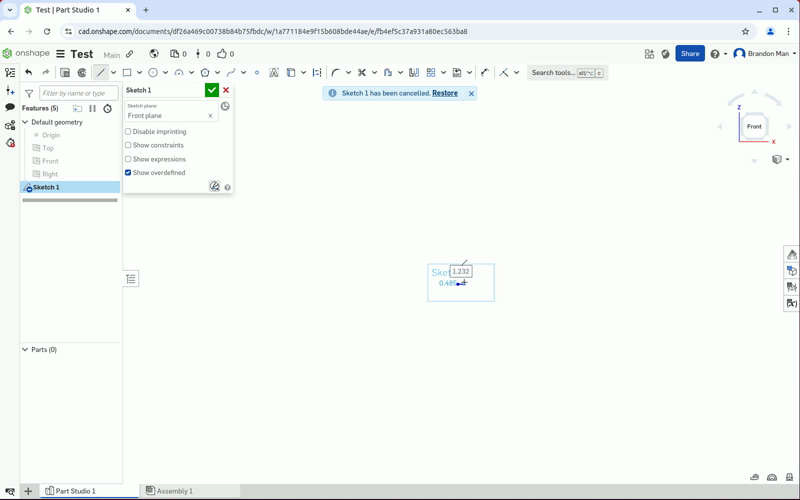
scroll(6)
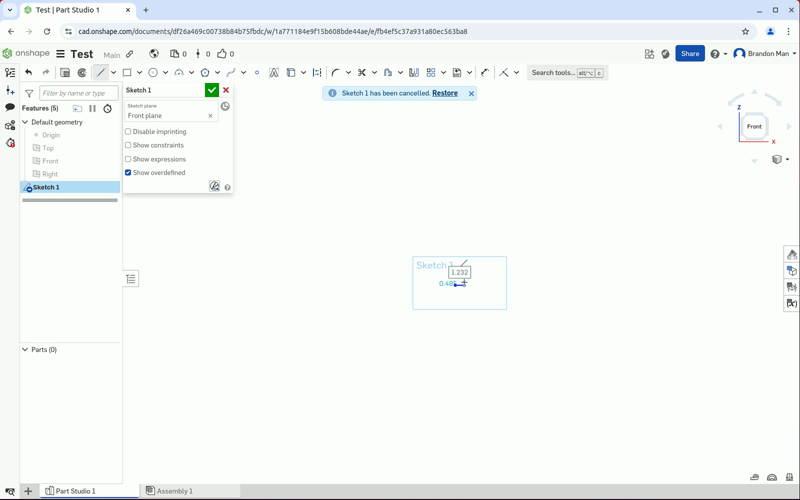
scroll(6)
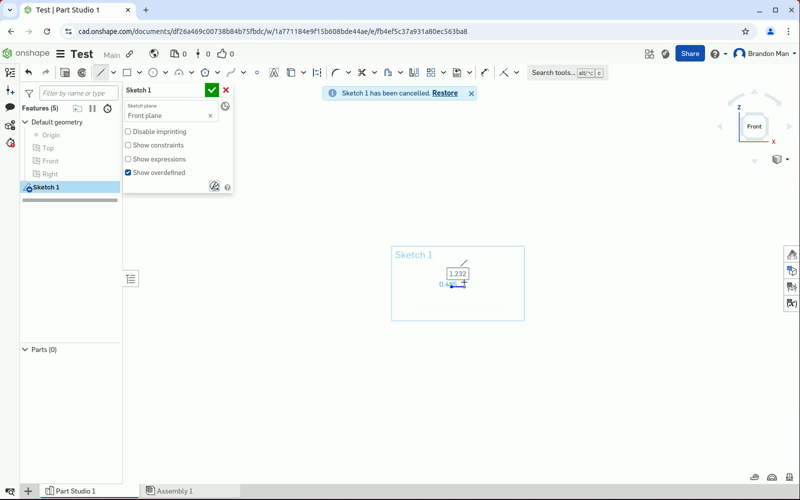
scroll(6)
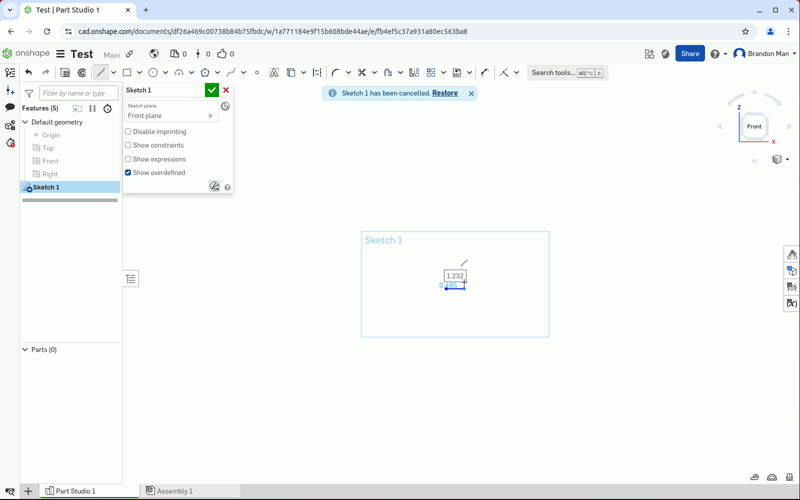
scroll(6)
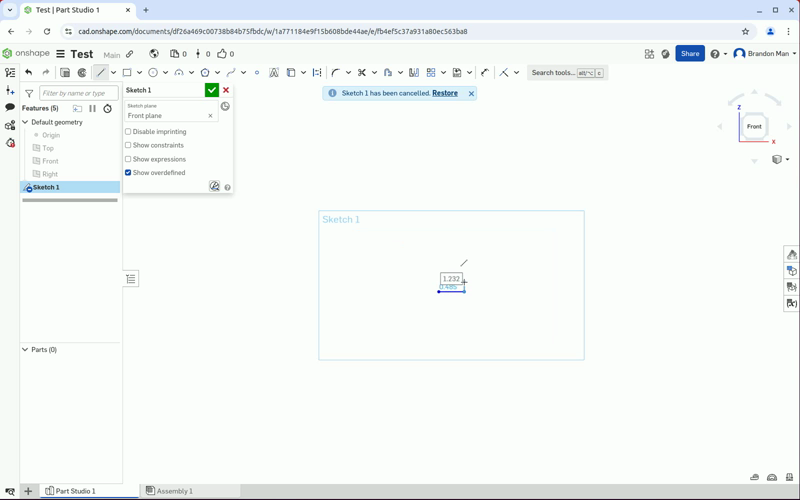
scroll(6)
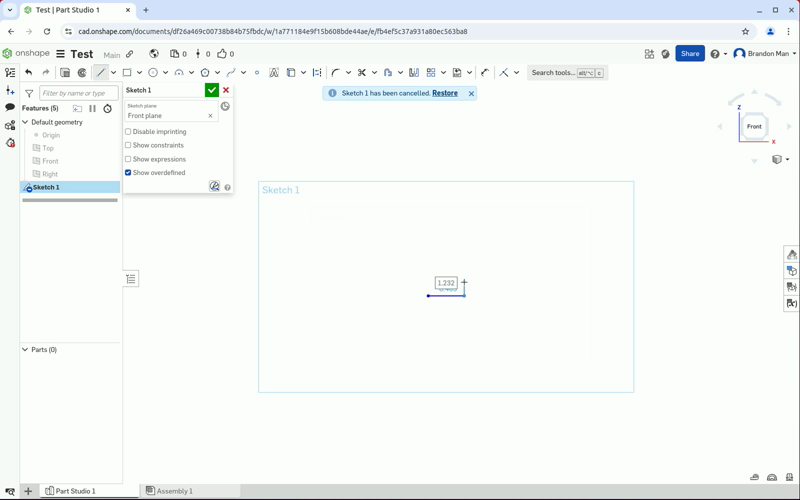
scroll(6)
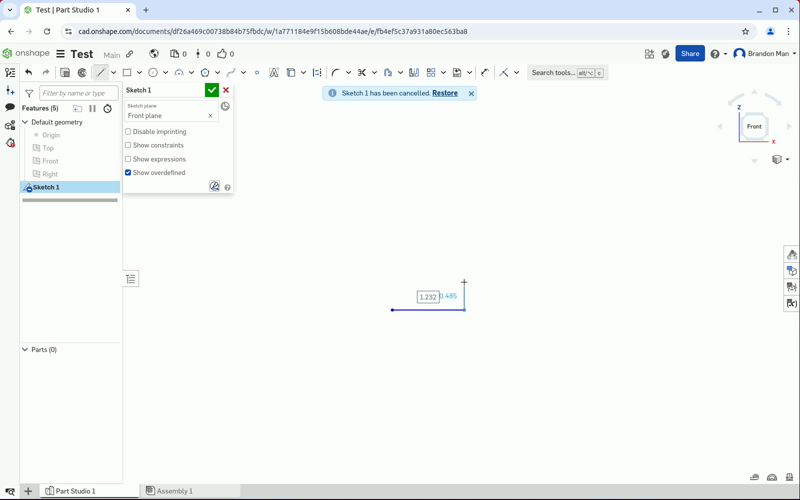
click(464, 281)
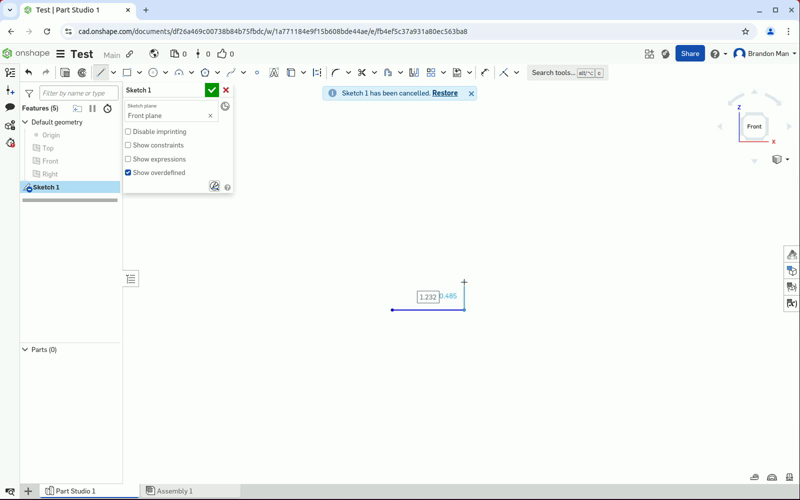
scroll(-6)
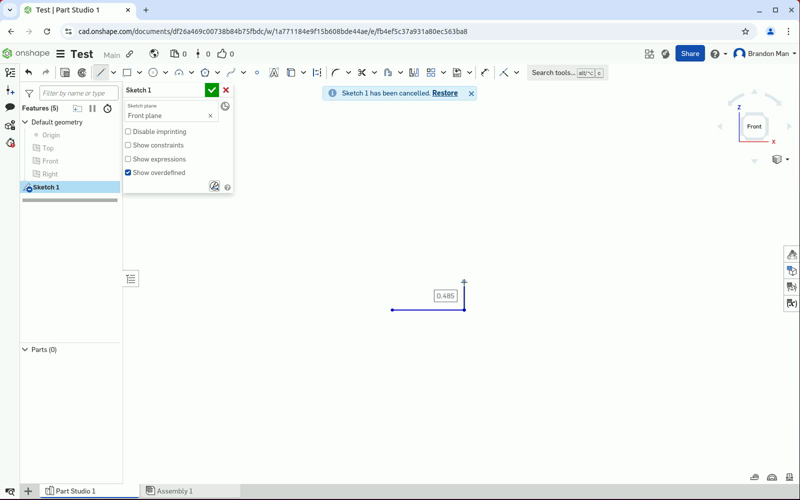
scroll(-6)
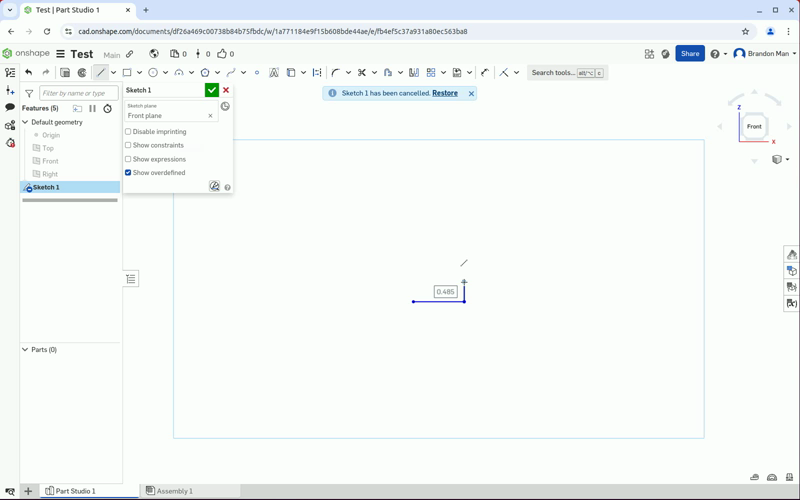
scroll(-6)
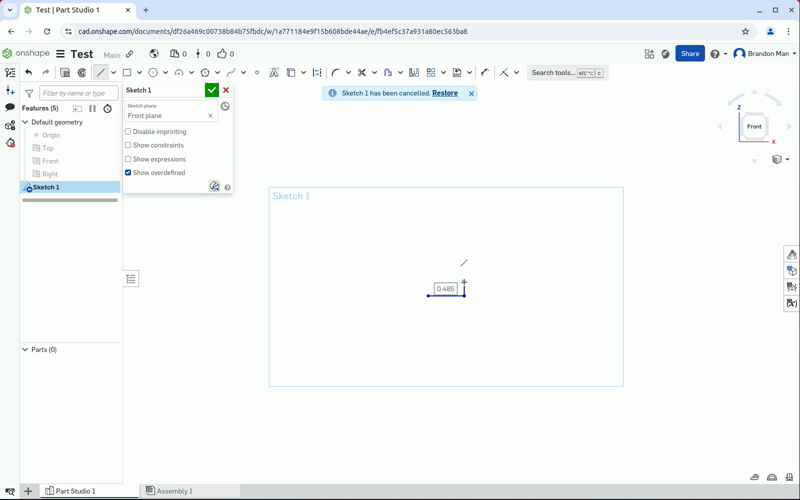
scroll(-6)
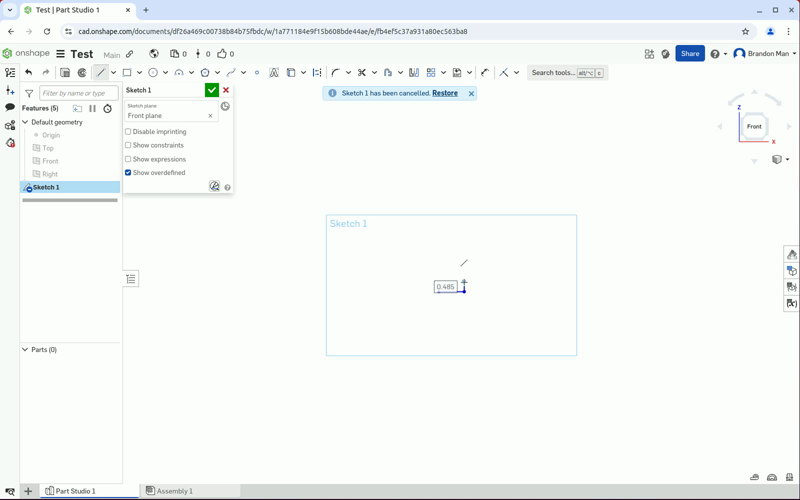
scroll(-6)
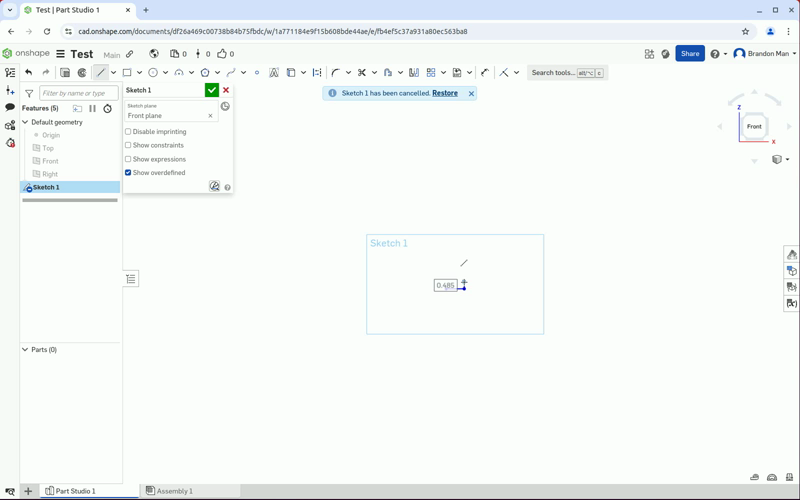
scroll(-6)
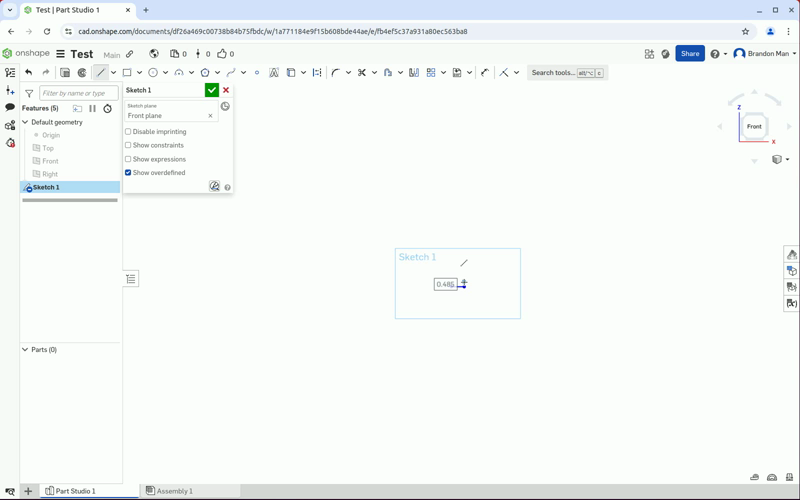
scroll(-6)
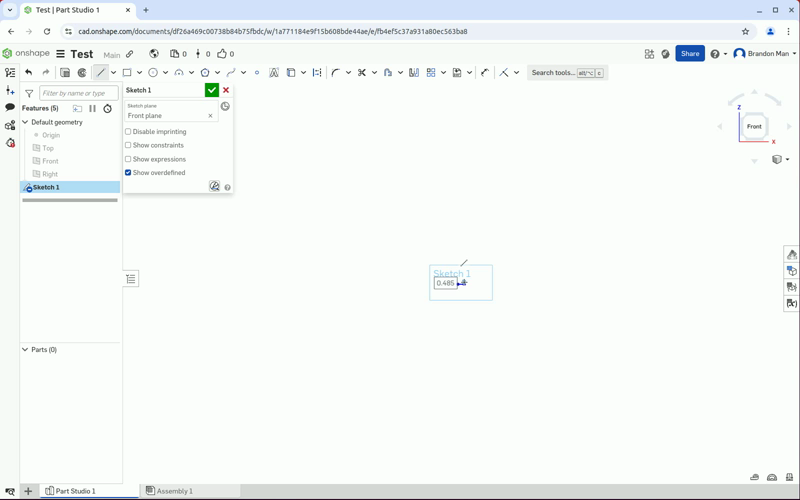
key_up(shift)
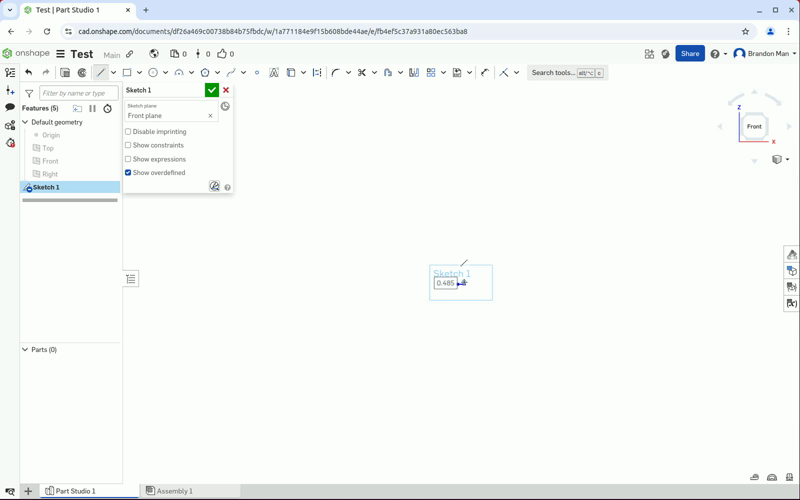
key_down(shift)
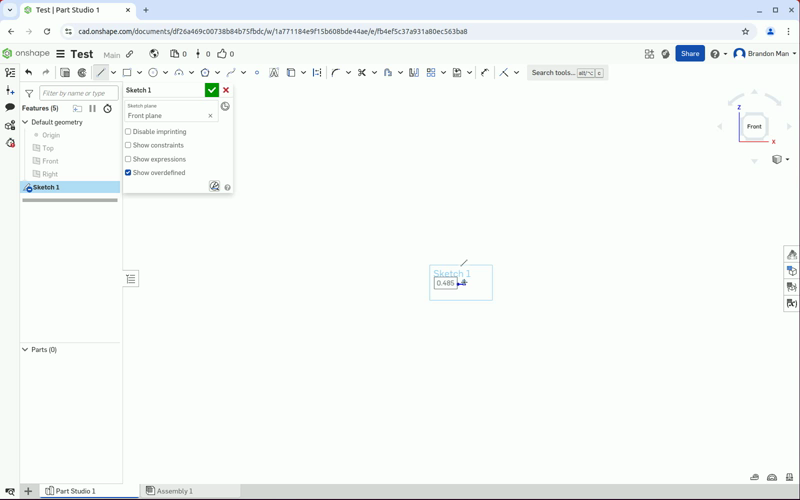
mouse_move(494, 281)
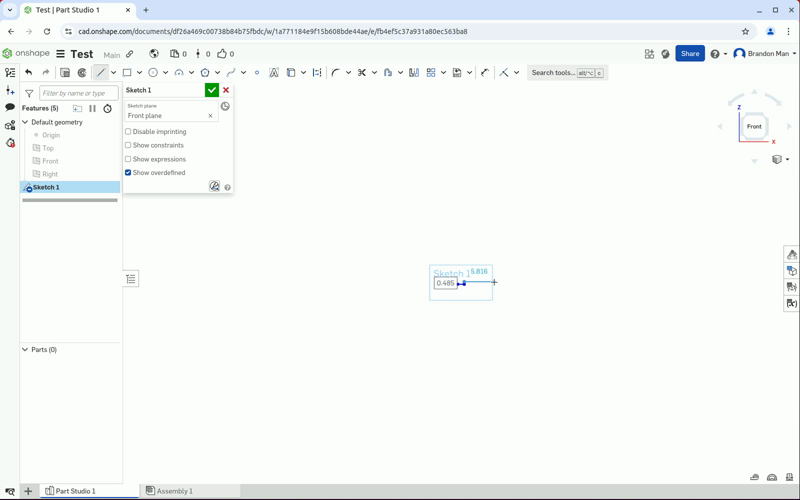
mouse_move(458, 281)
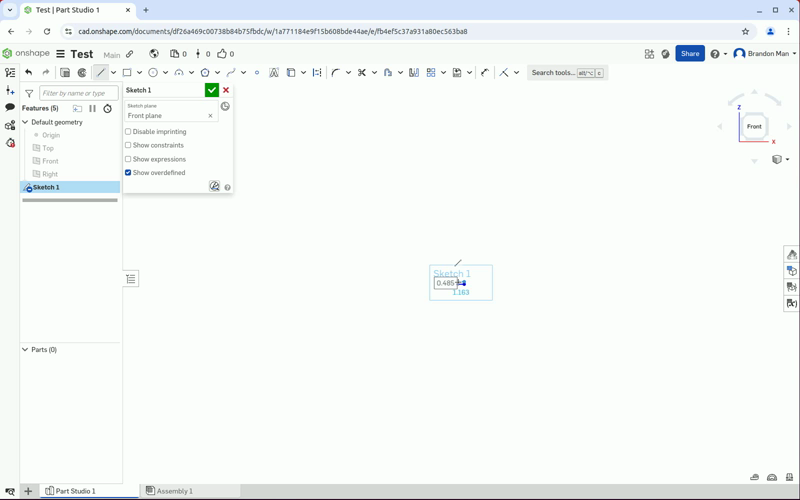
scroll(6)
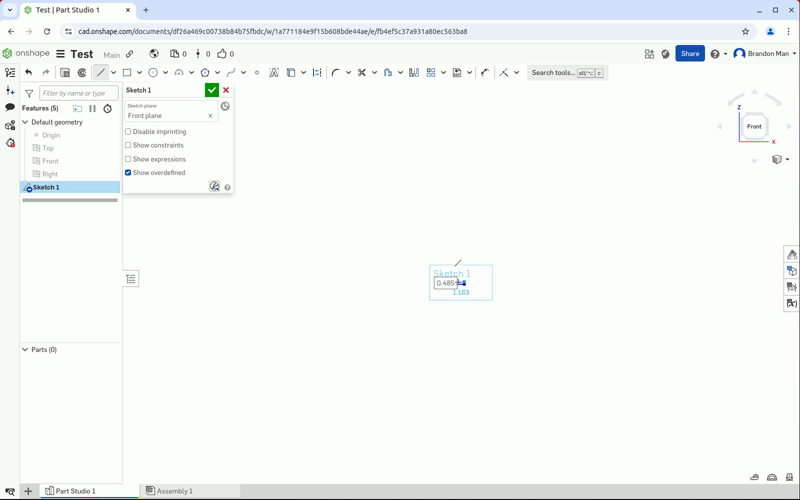
scroll(6)
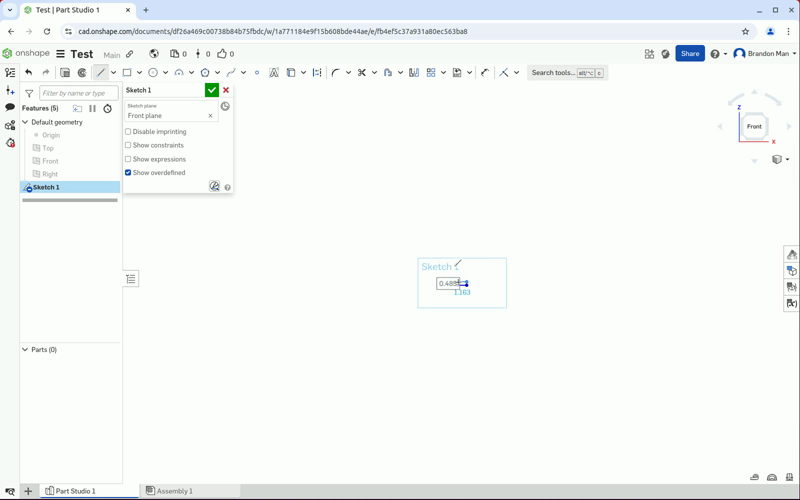
scroll(6)
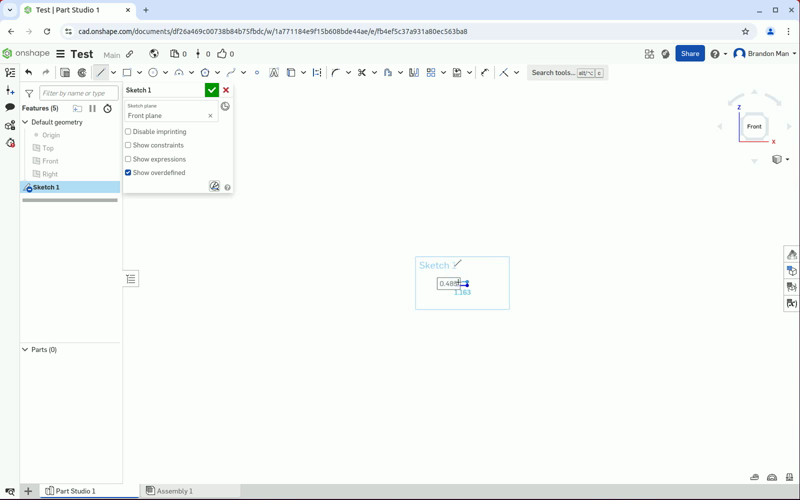
scroll(6)
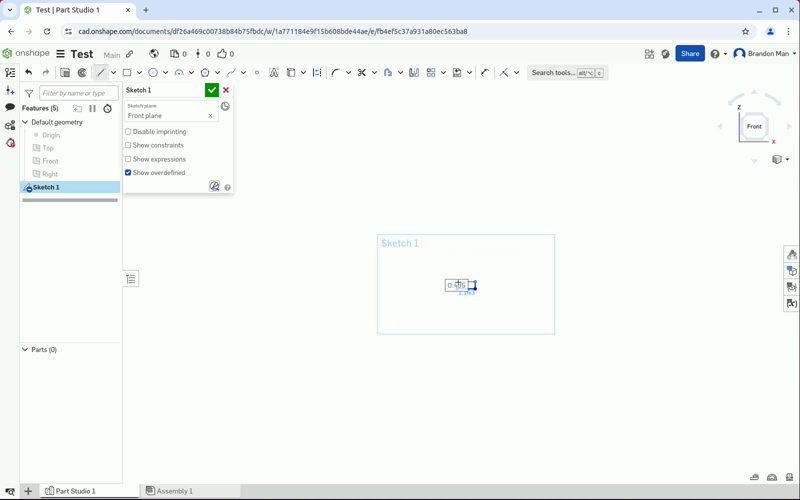
scroll(6)
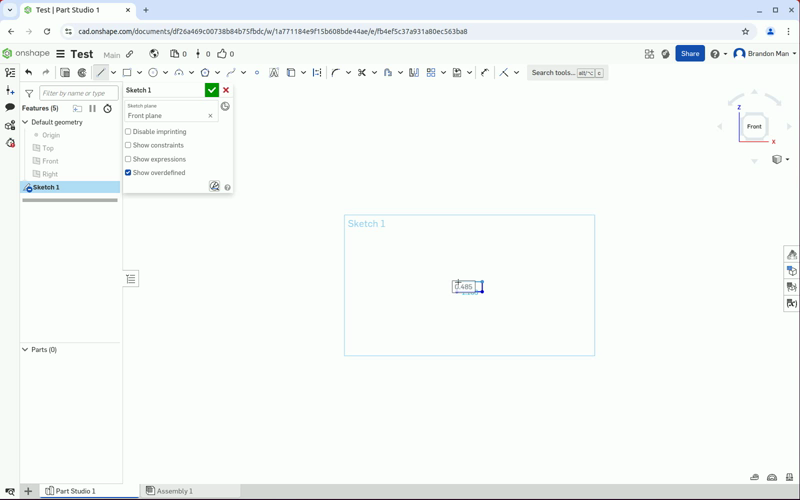
scroll(6)
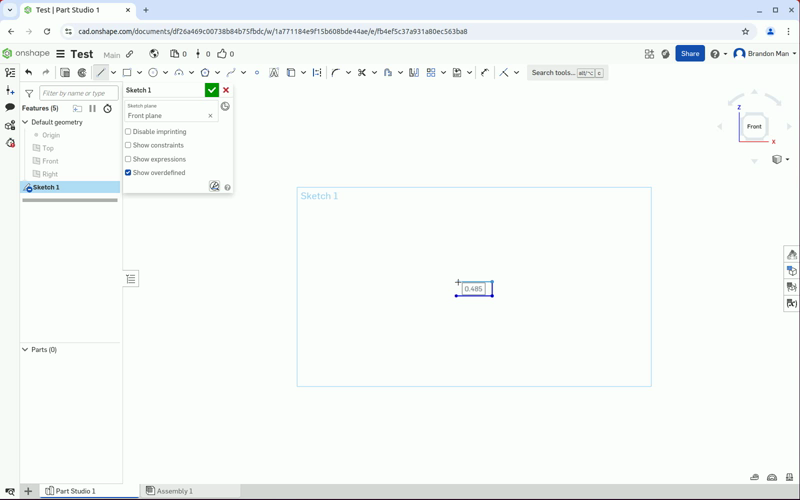
scroll(6)
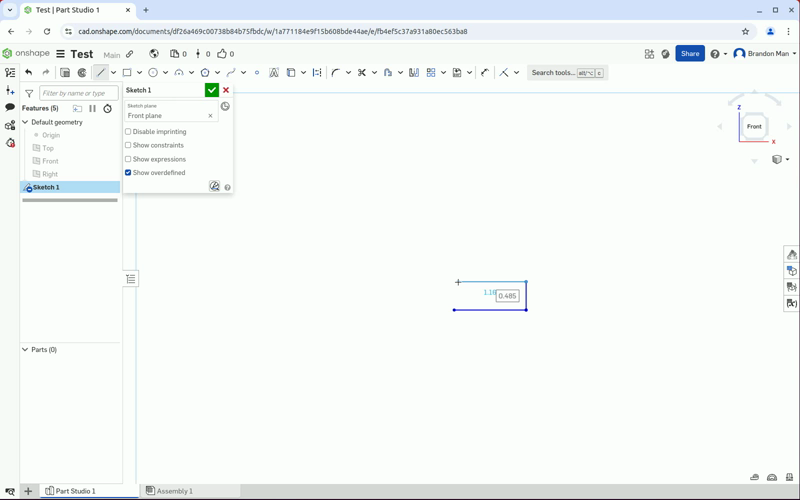
click(458, 281)
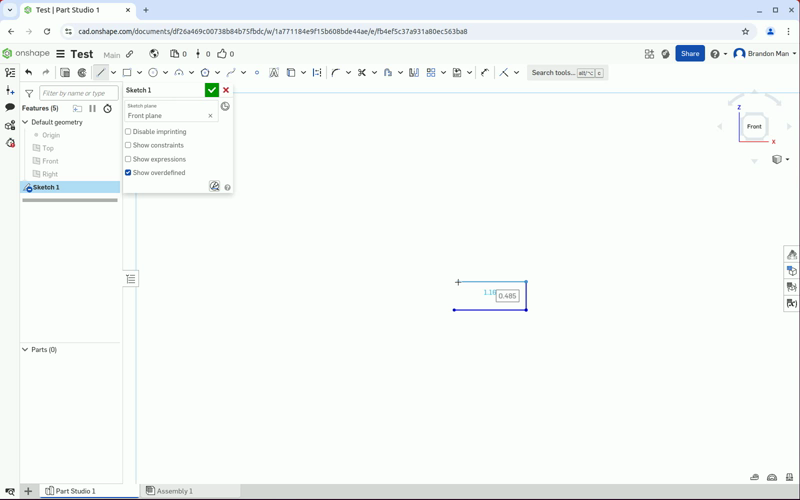
scroll(-6)
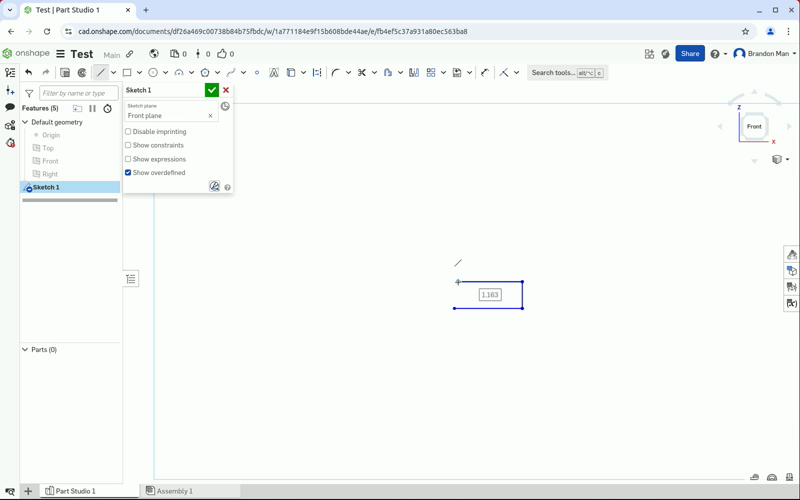
scroll(-6)
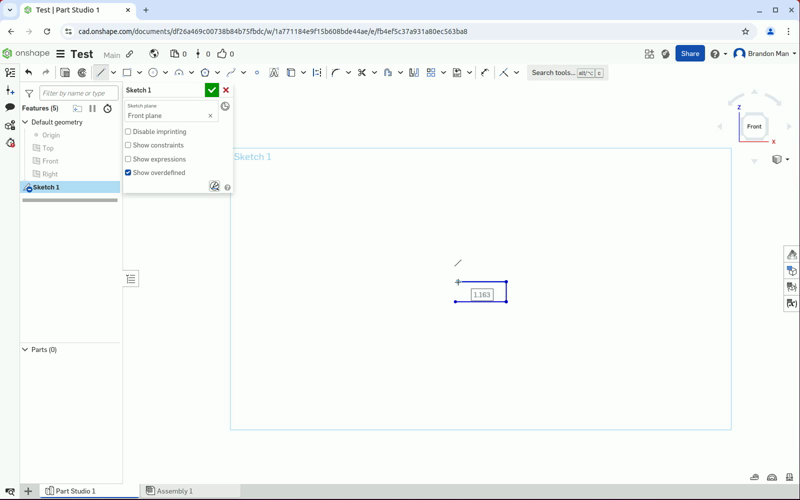
scroll(-6)
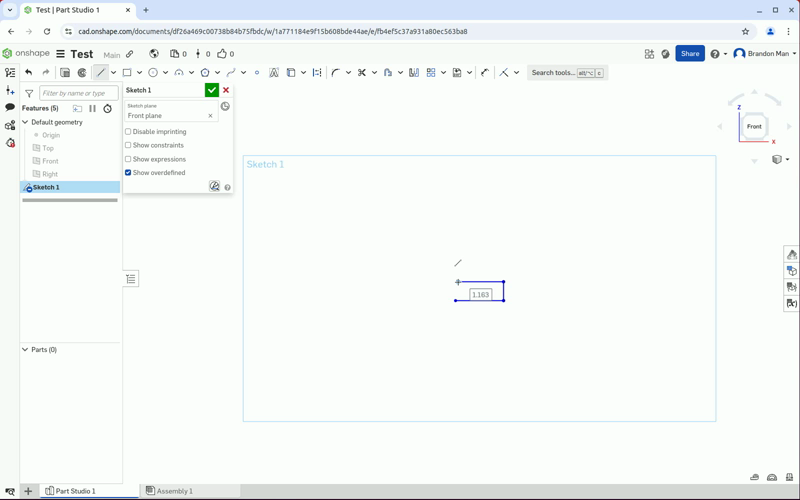
scroll(-6)
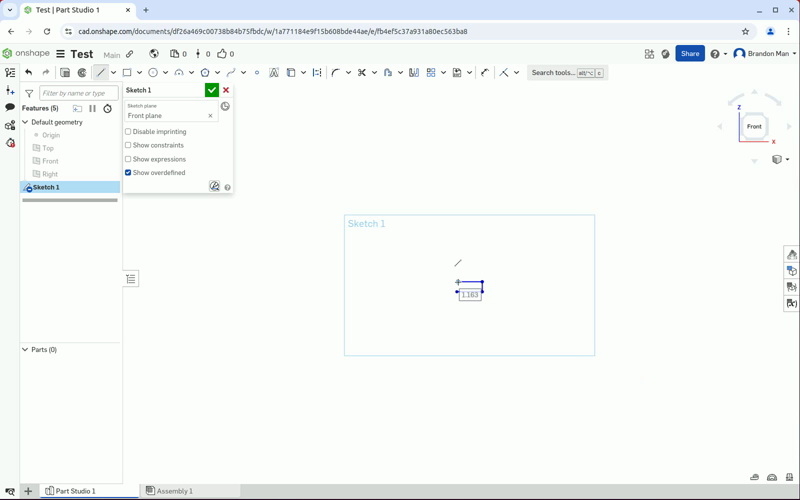
scroll(-6)
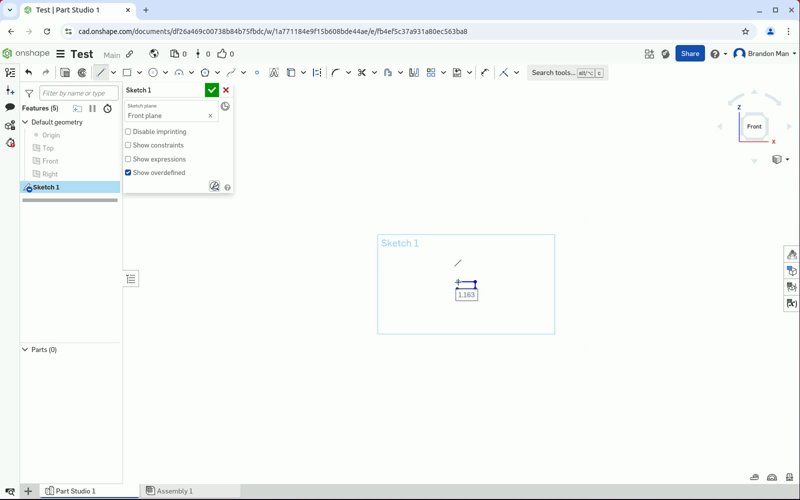
scroll(-6)
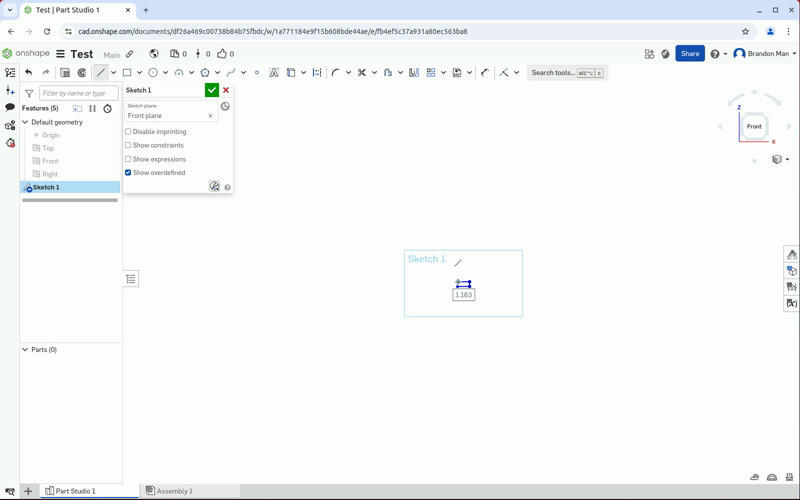
scroll(-6)
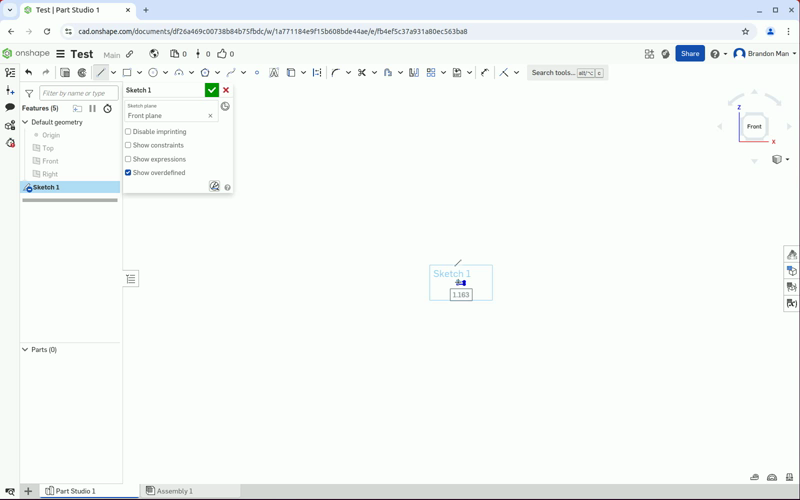
key_up(shift)
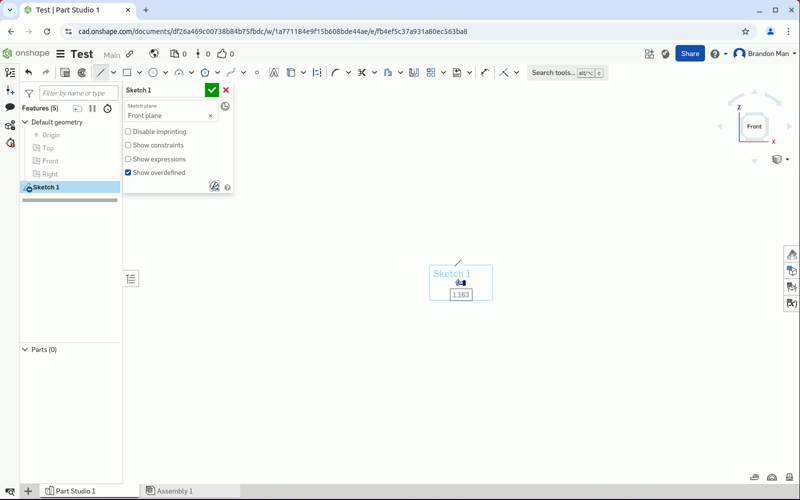
mouse_move(488, 281)
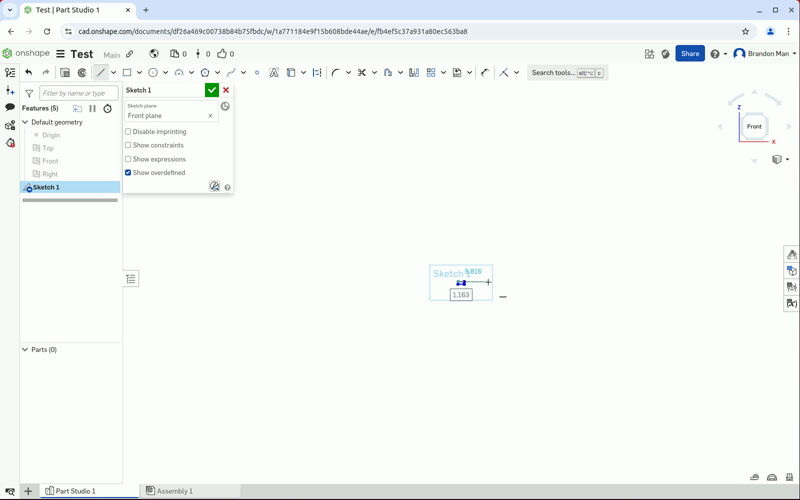
key_down(shift)
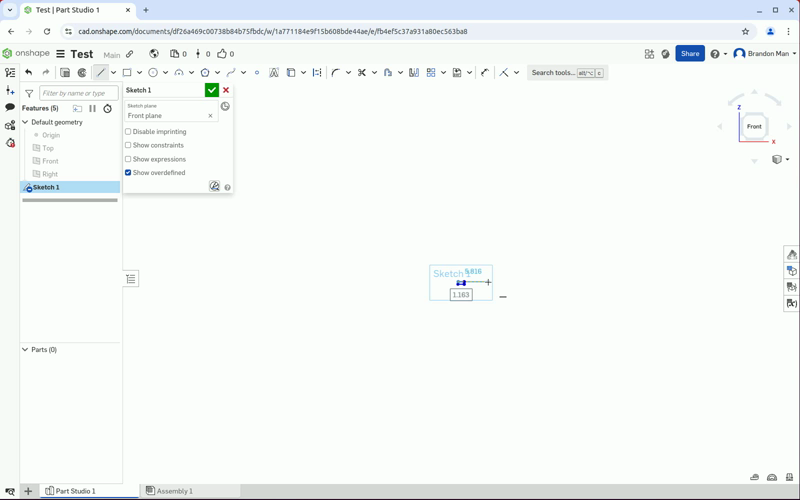
mouse_move(458, 284)
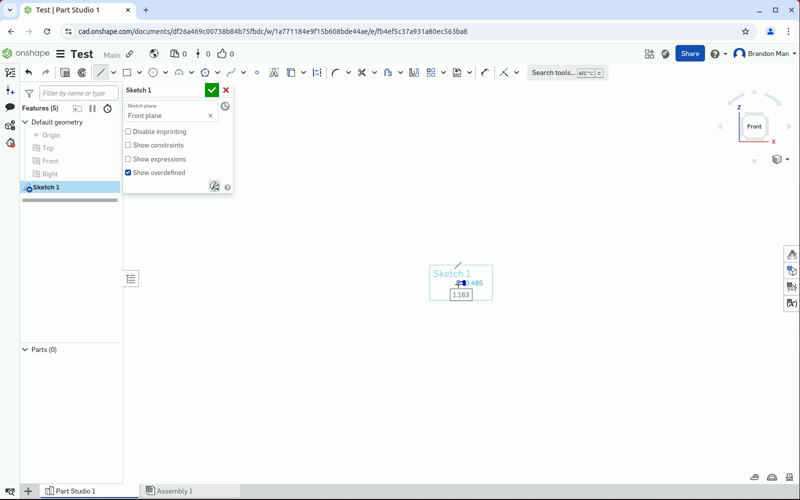
scroll(6)
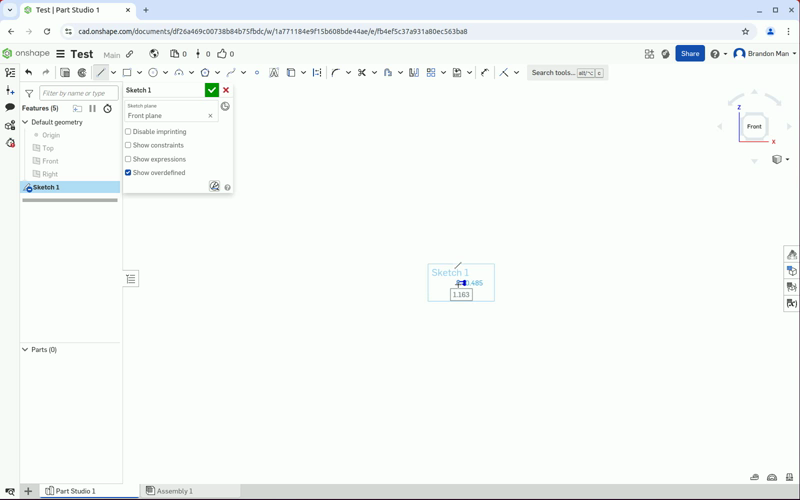
scroll(6)
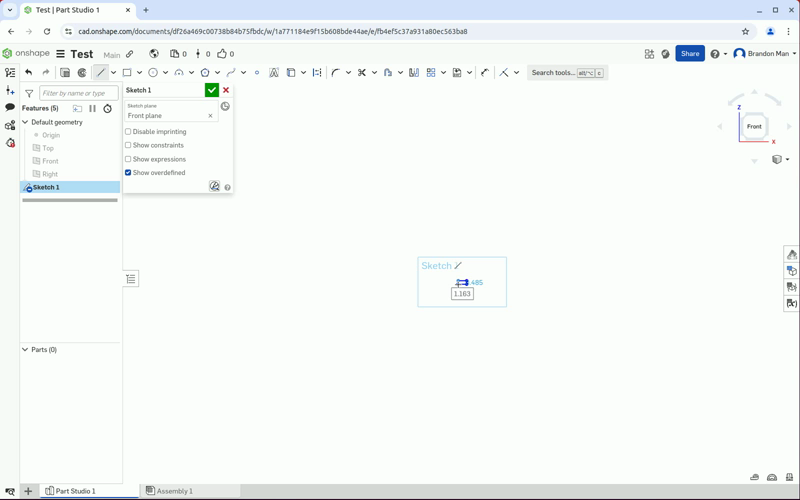
scroll(6)
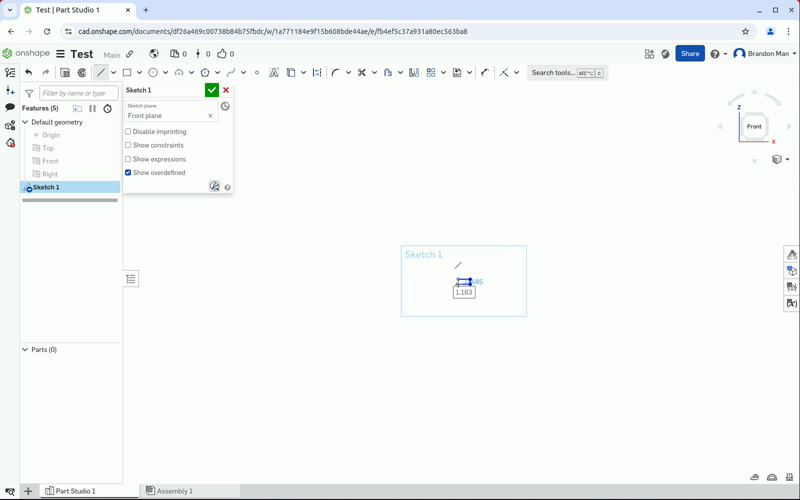
scroll(6)
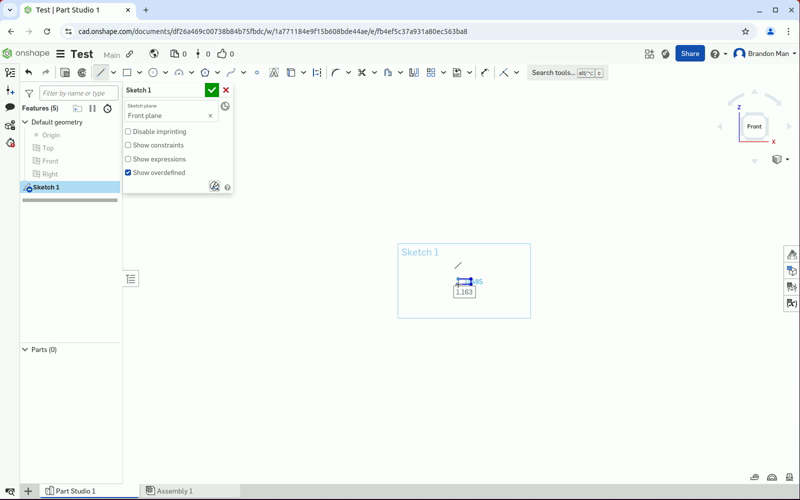
scroll(6)
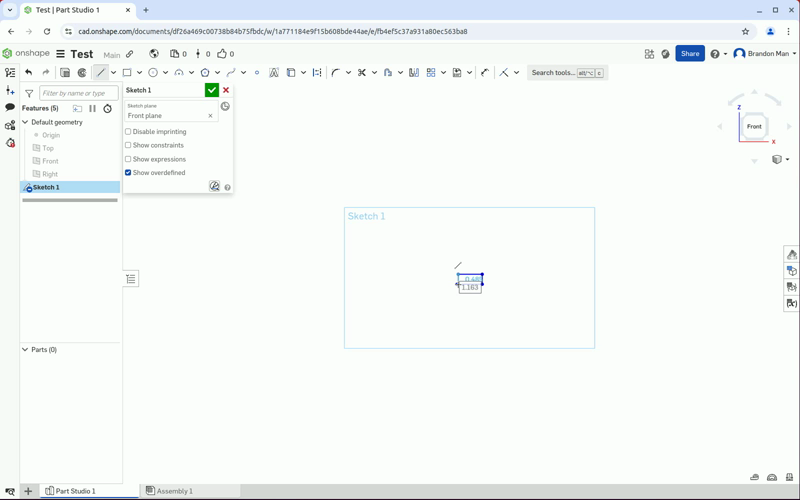
scroll(6)
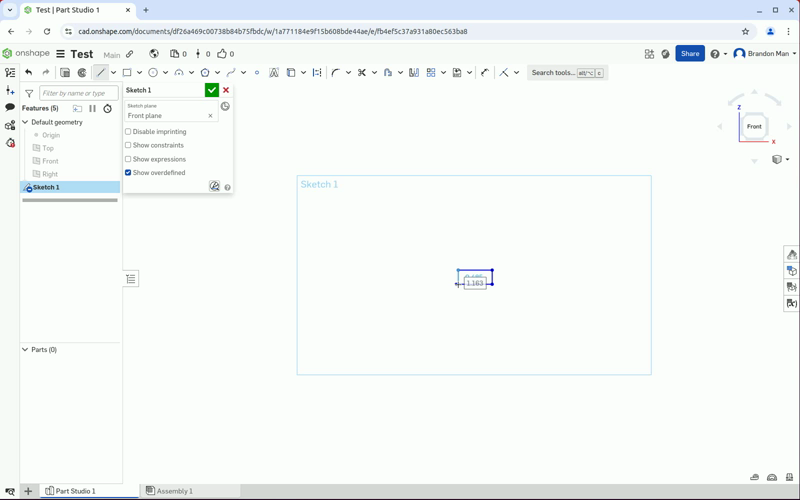
scroll(6)
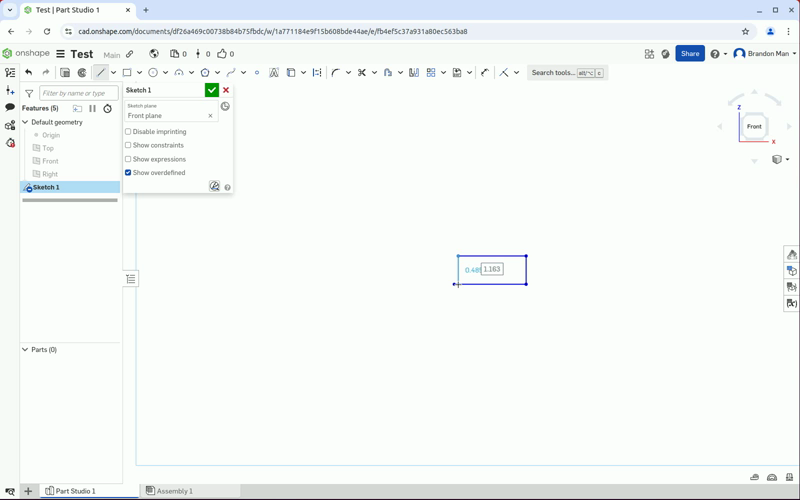
key_up(shift)
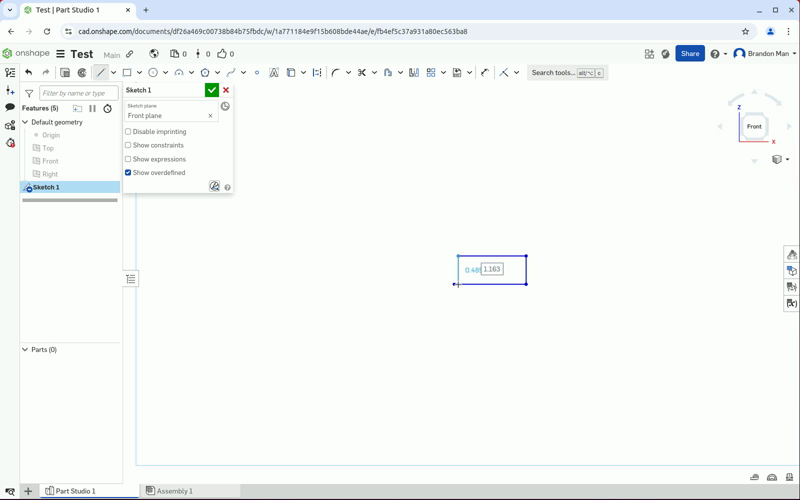
click(458, 284)
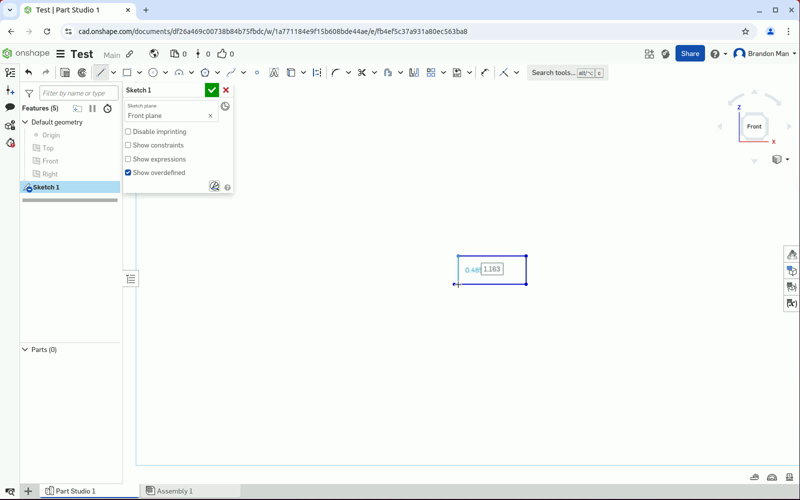
scroll(-6)
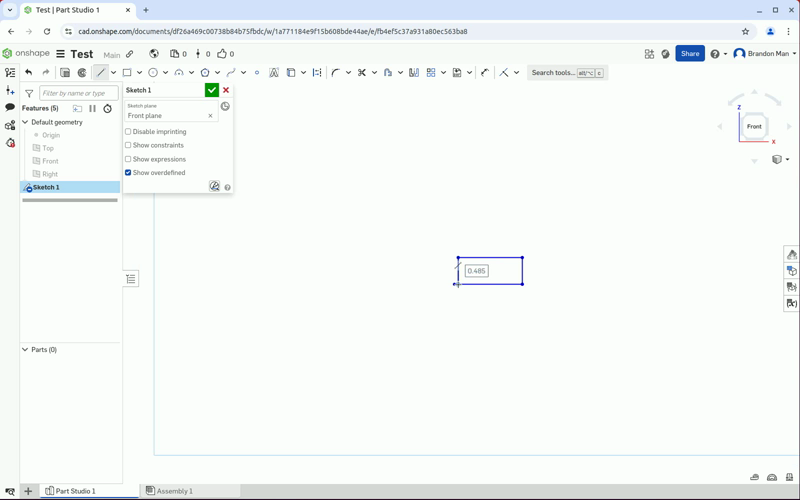
scroll(-6)
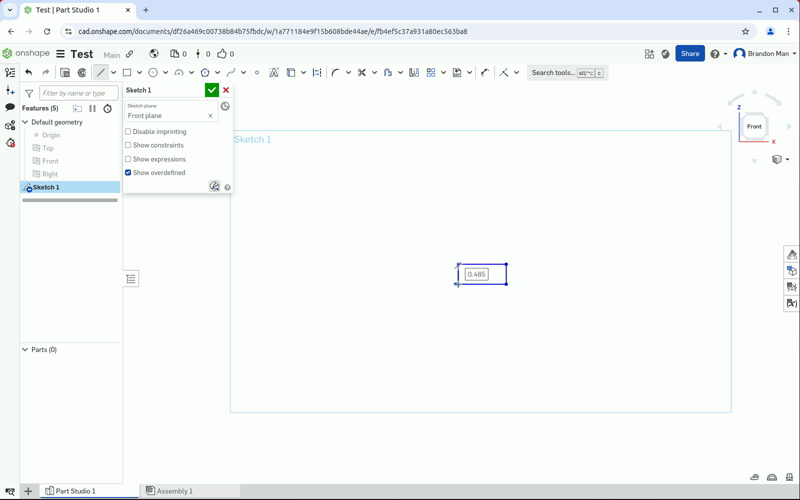
scroll(-6)
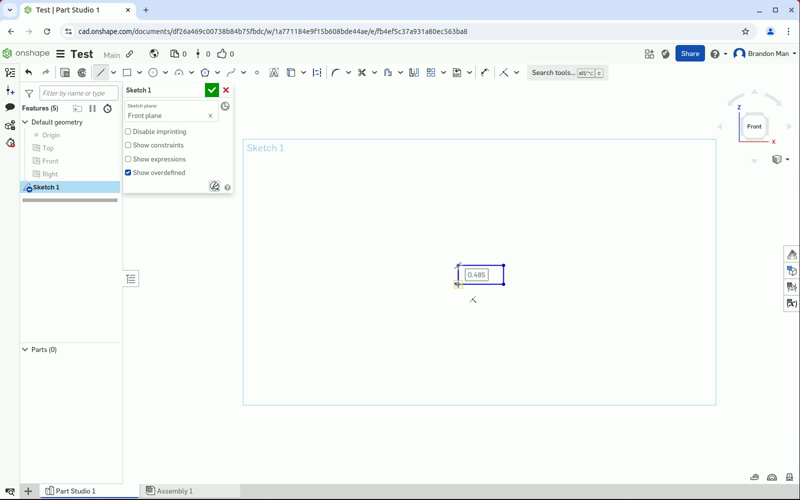
scroll(-6)
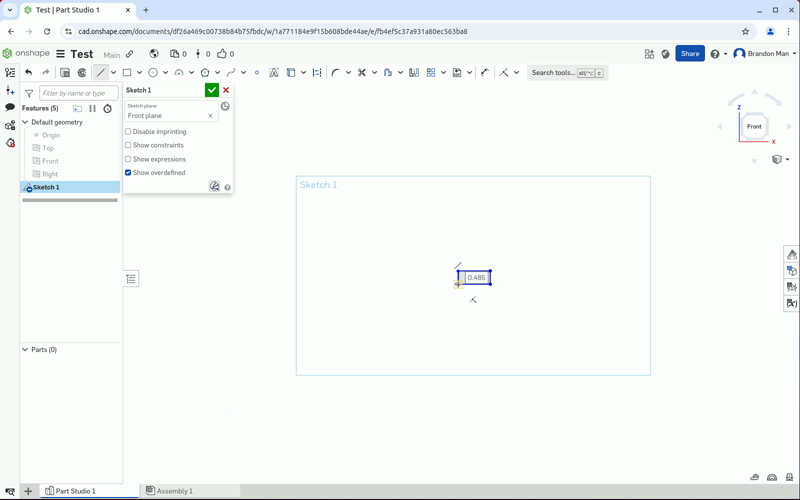
scroll(-6)
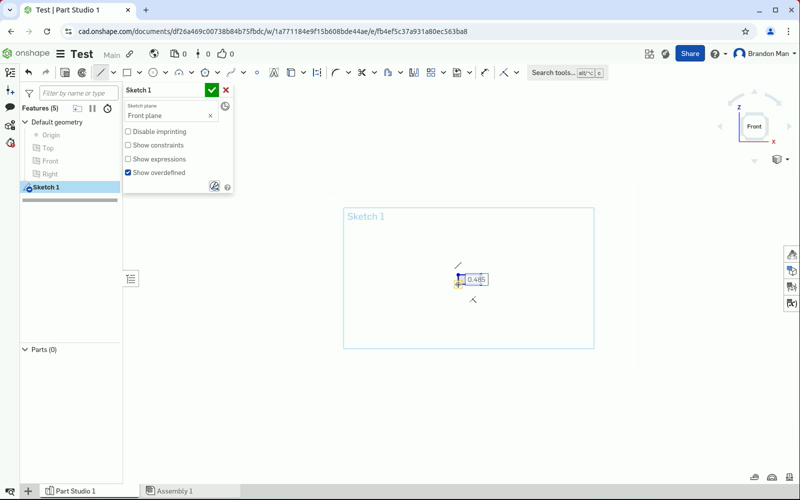
scroll(-6)
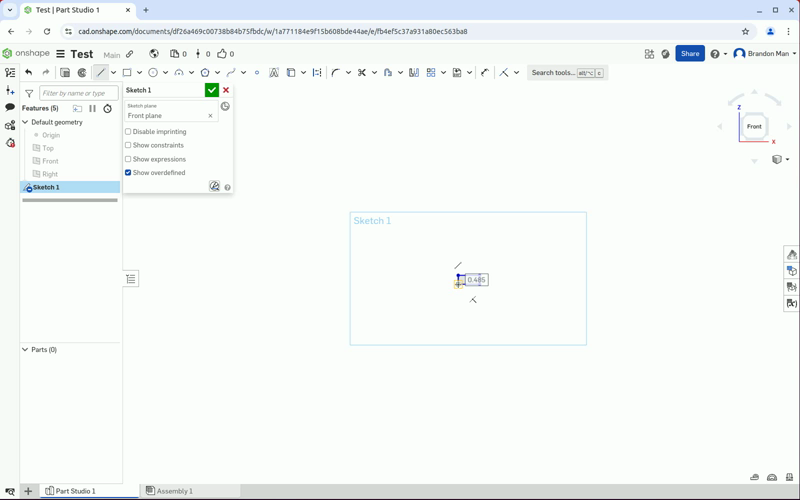
scroll(-6)
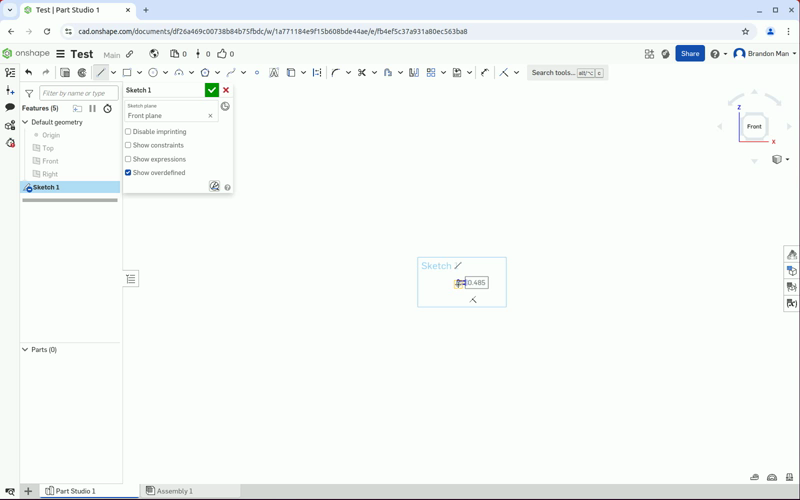
key(esc)
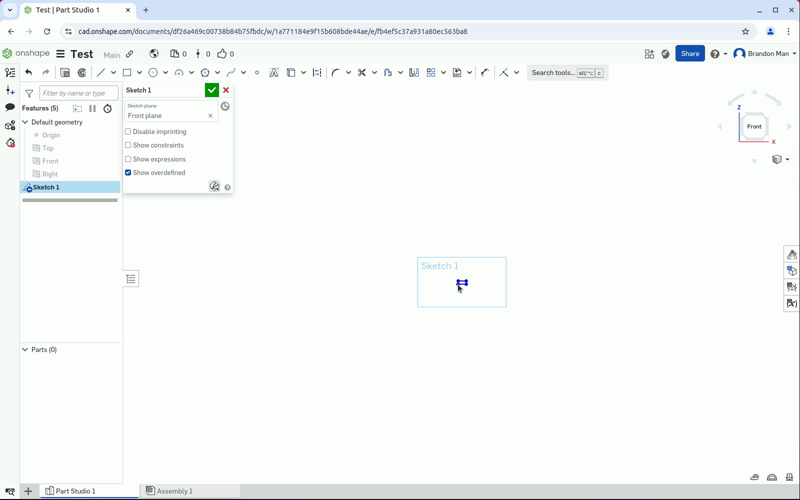
mouse_move(463, 282)
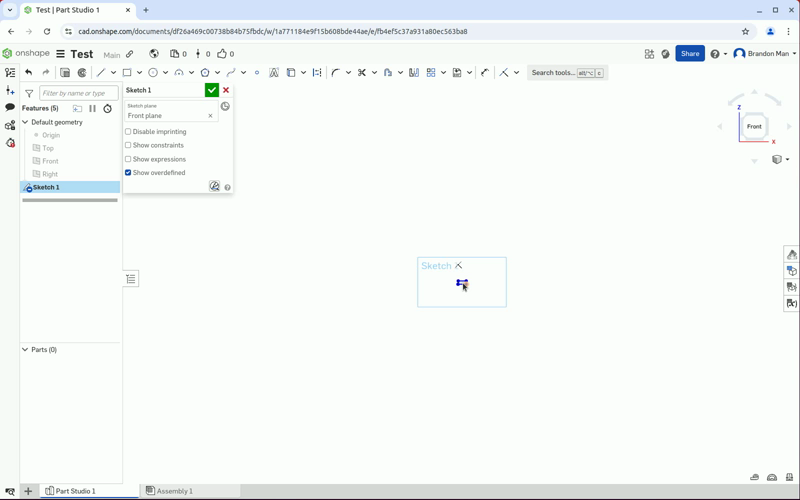
scroll(6)
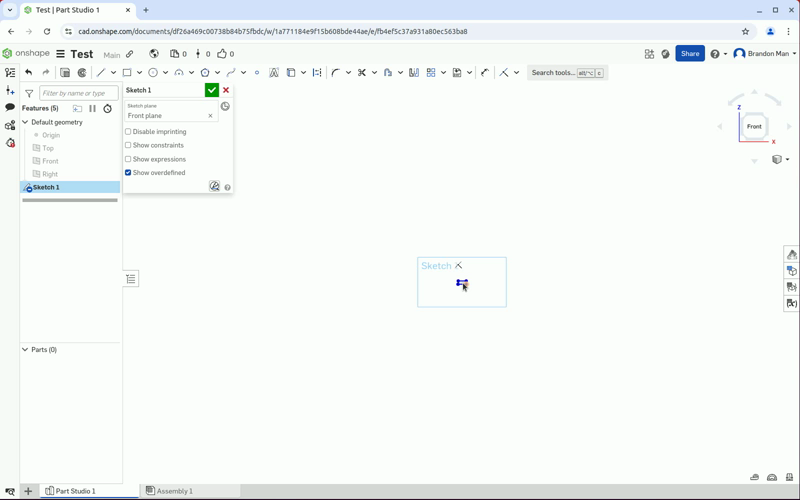
scroll(6)
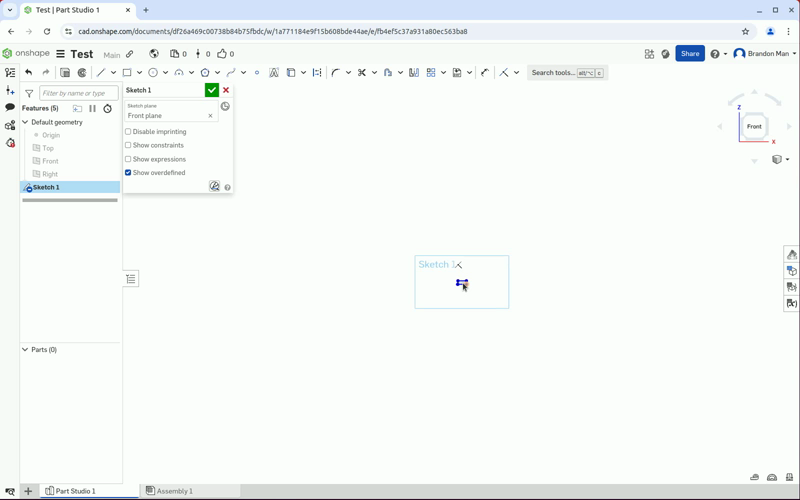
scroll(6)
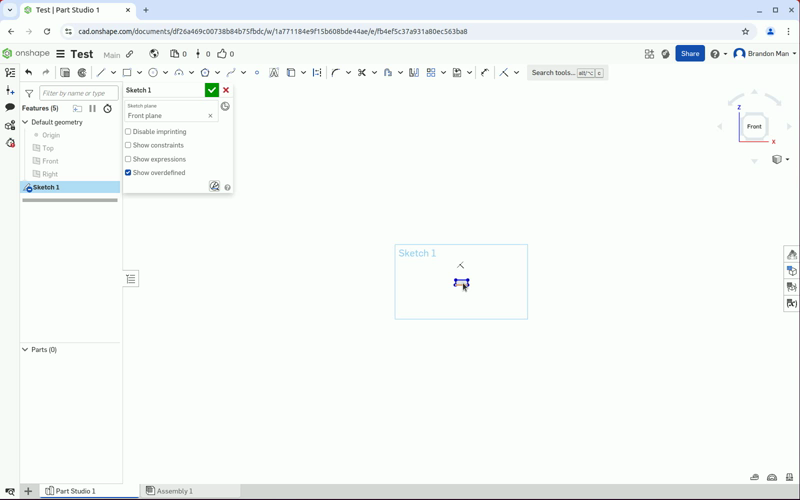
scroll(6)
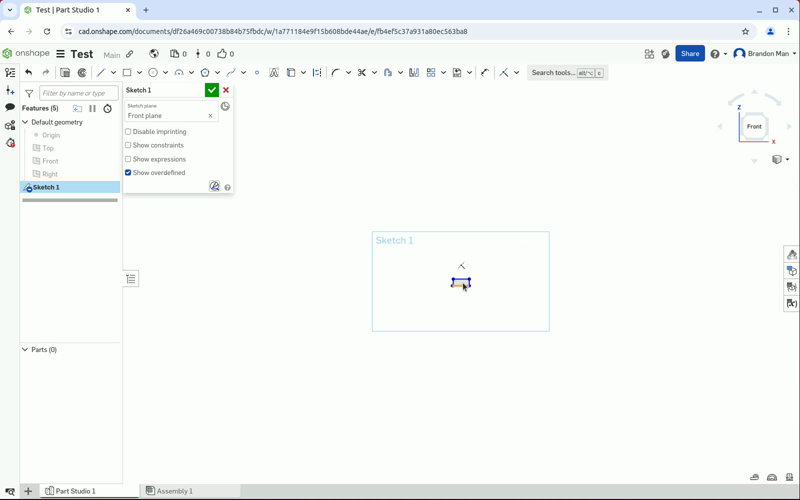
scroll(6)
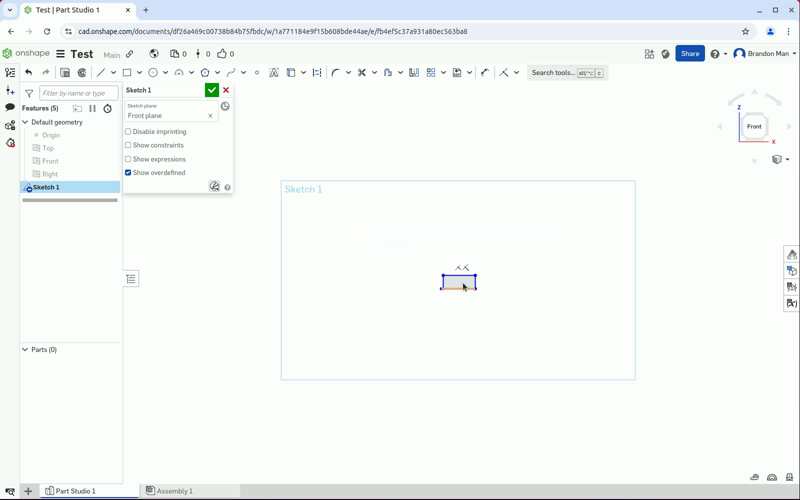
scroll(6)
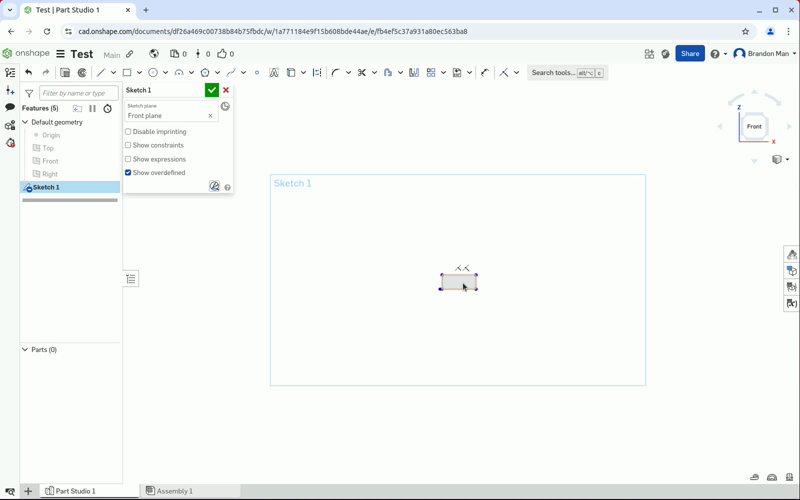
scroll(6)
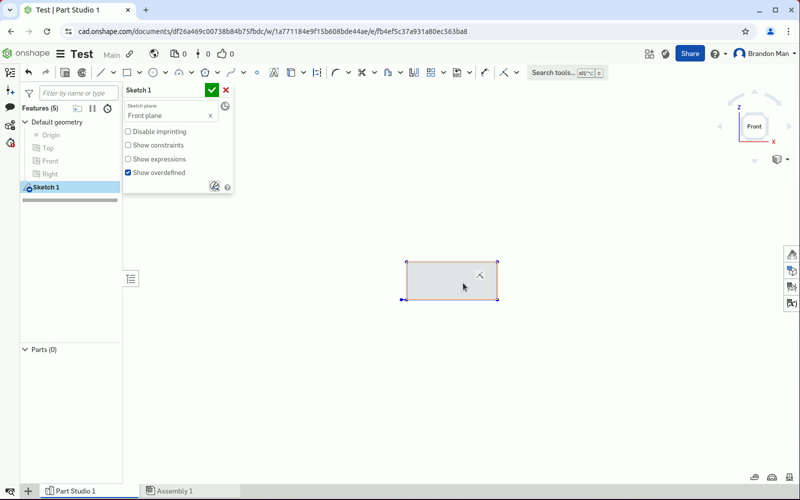
click(463, 282)
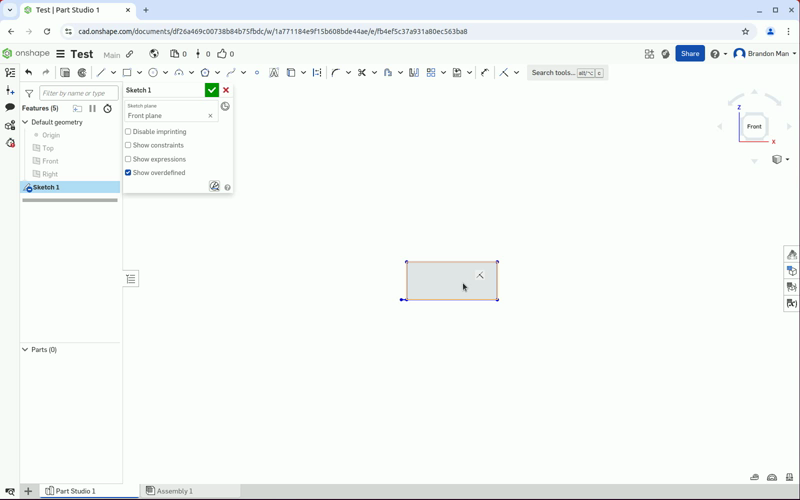
scroll(-6)
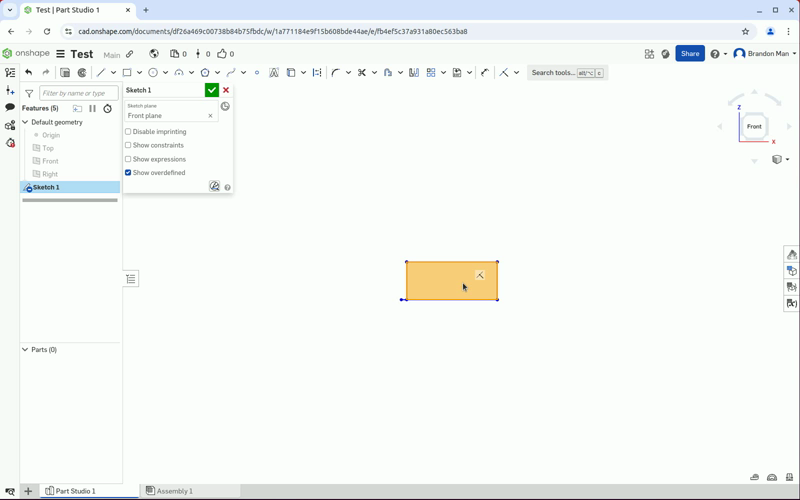
scroll(-6)
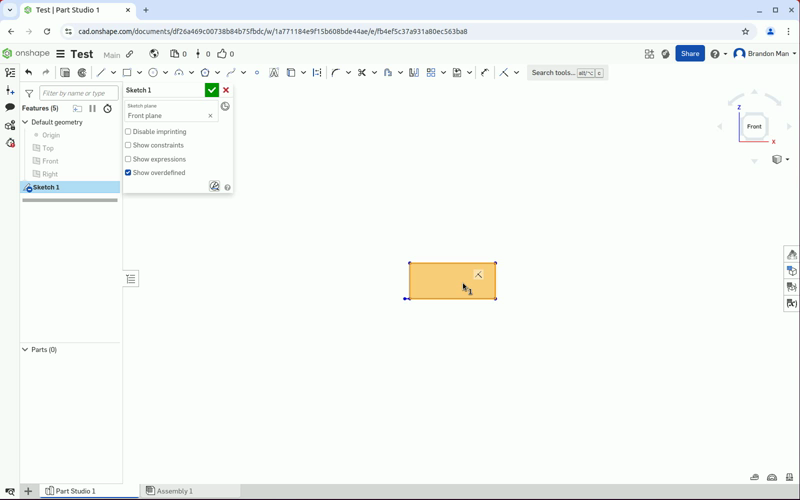
scroll(-6)
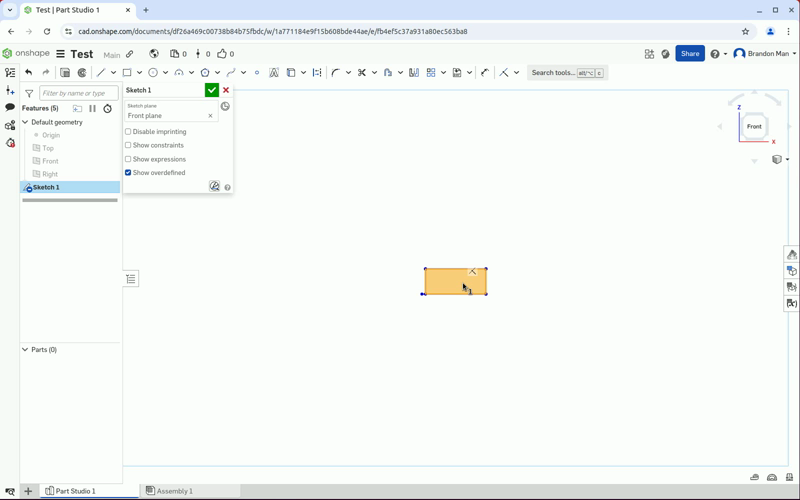
scroll(-6)
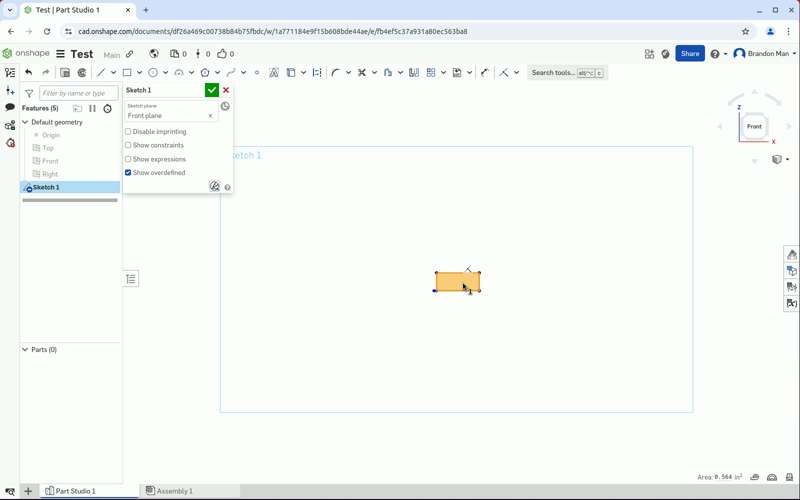
scroll(-6)
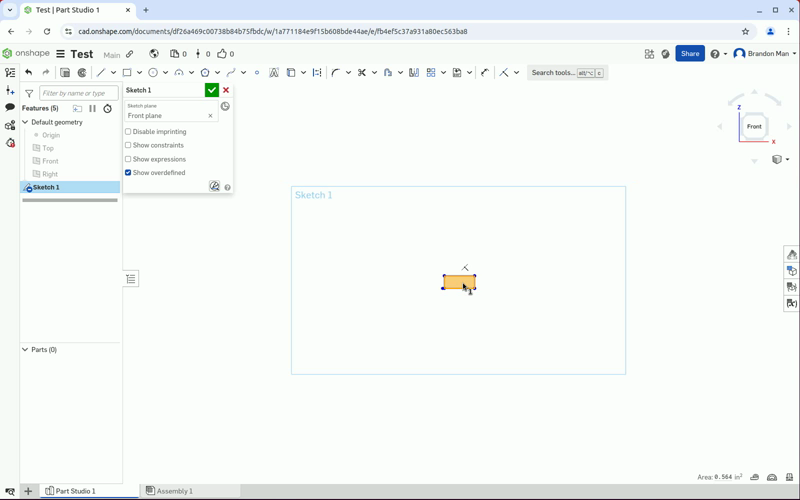
scroll(-6)
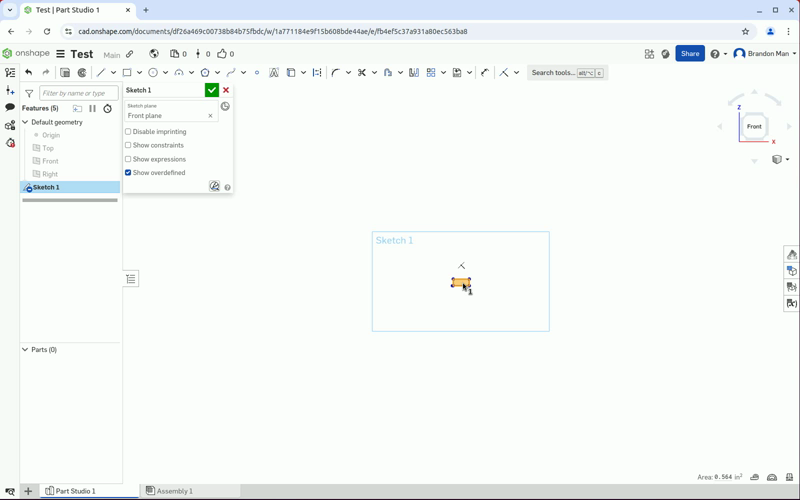
scroll(-6)
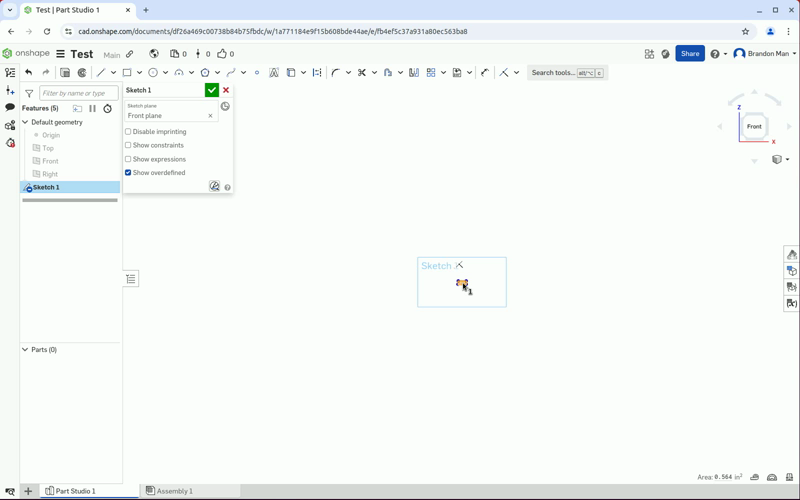
mouse_move(73, 352)
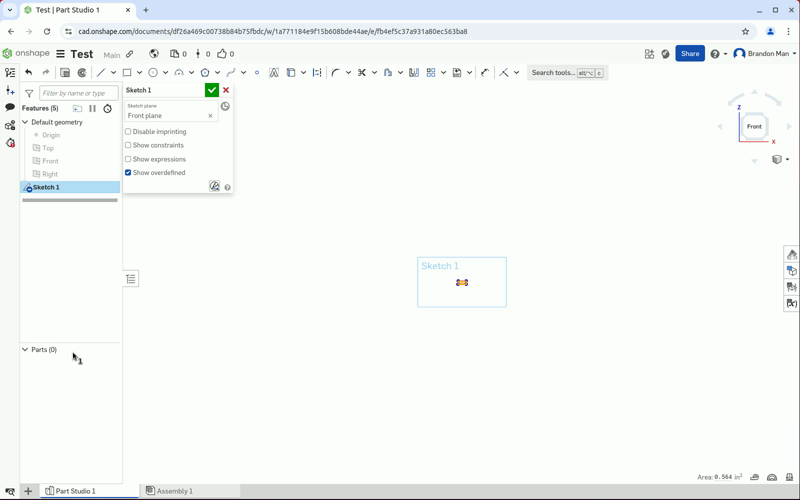
key(shift+y)
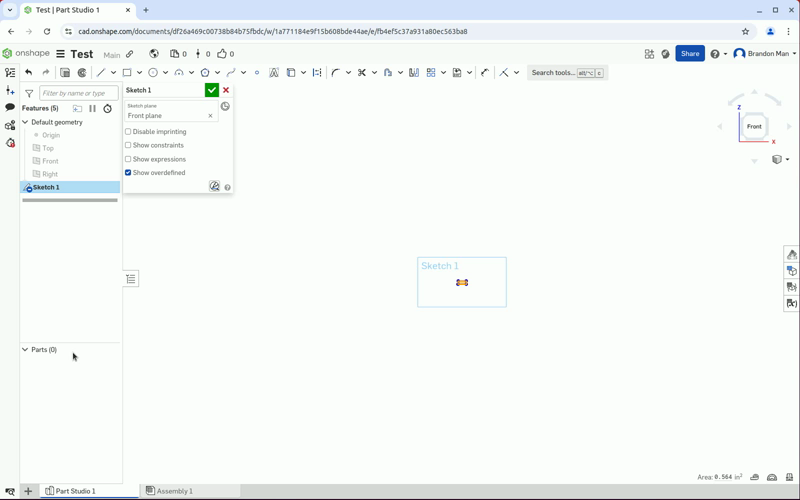
key(shift+e)
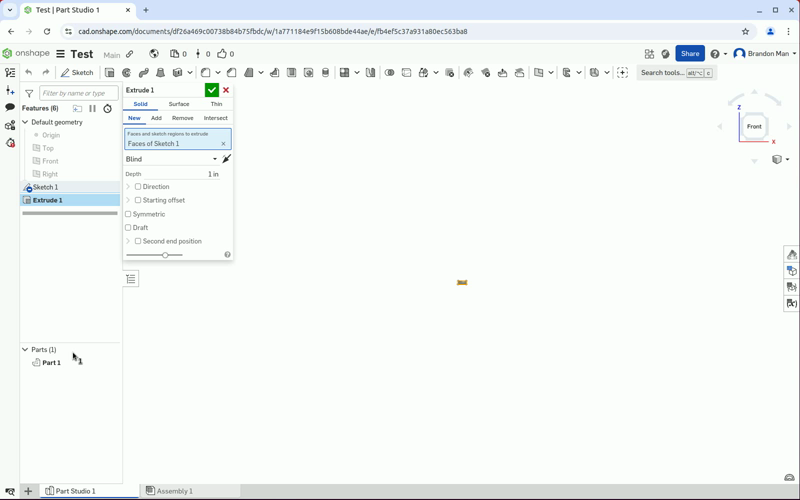
mouse_move(143, 106)
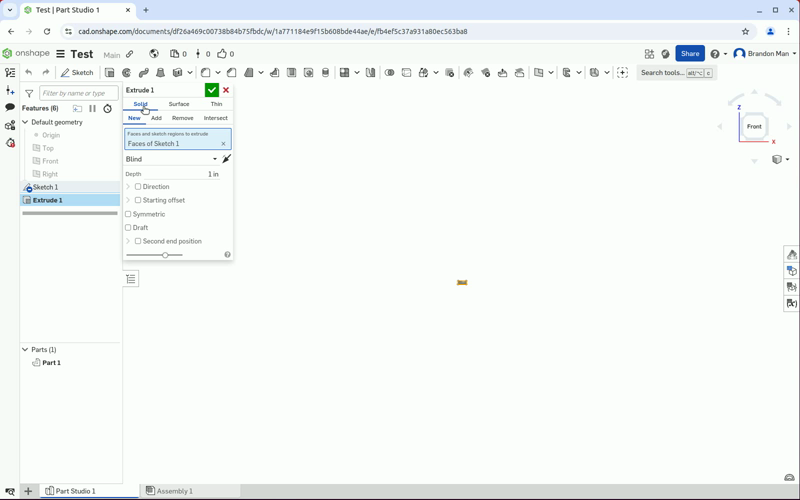
click(143, 106)
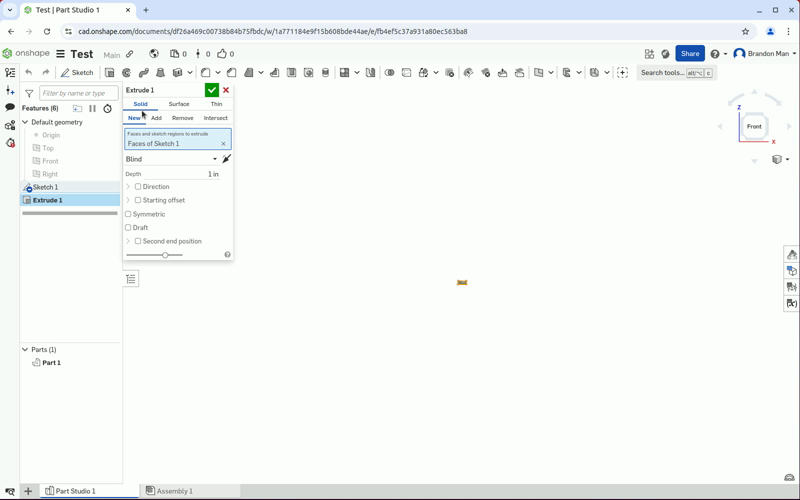
mouse_move(137, 120)
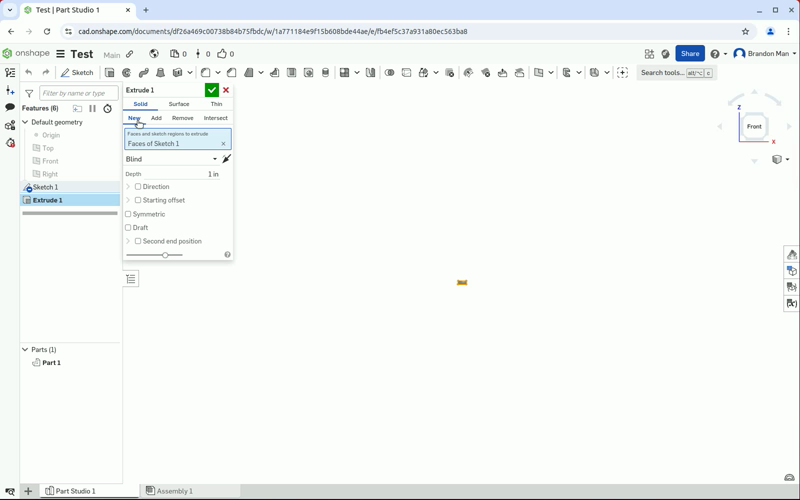
click(137, 120)
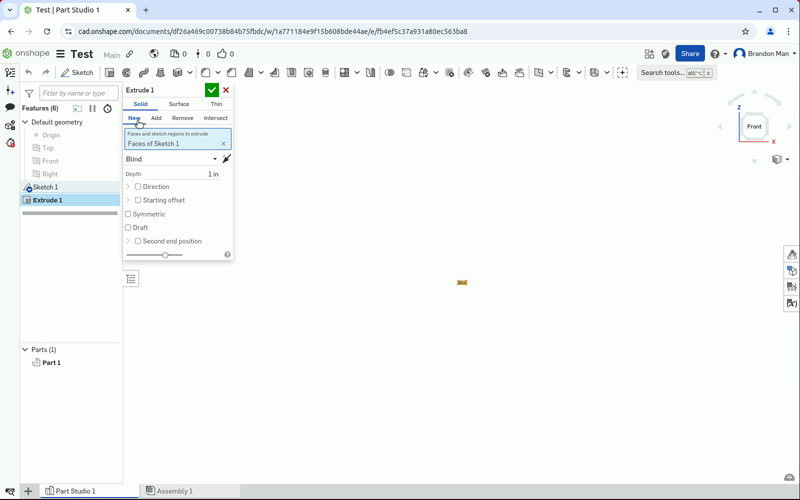
key(tab, 4)
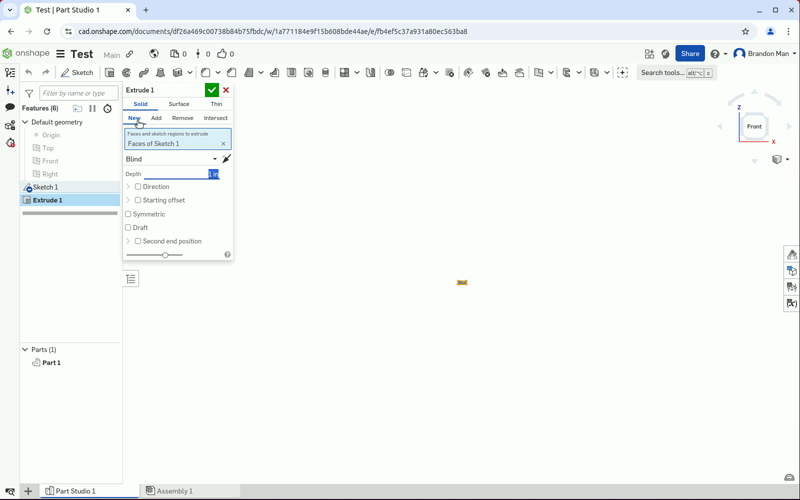
text(23.108)
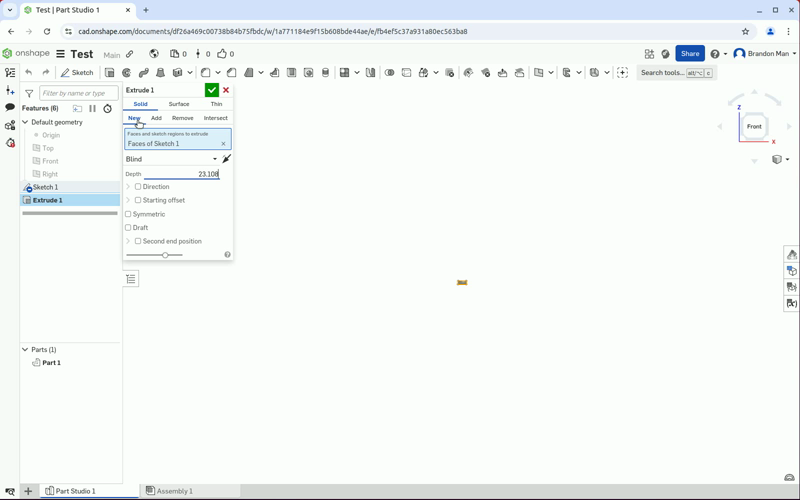
key(enter)
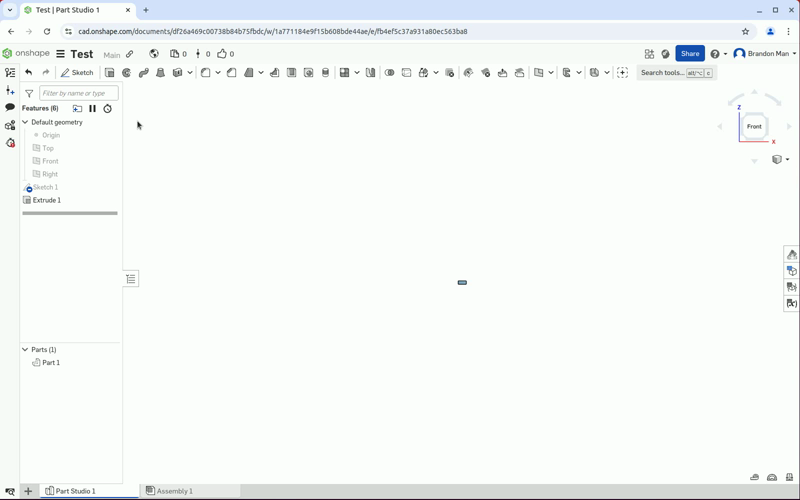
key(shift+h)
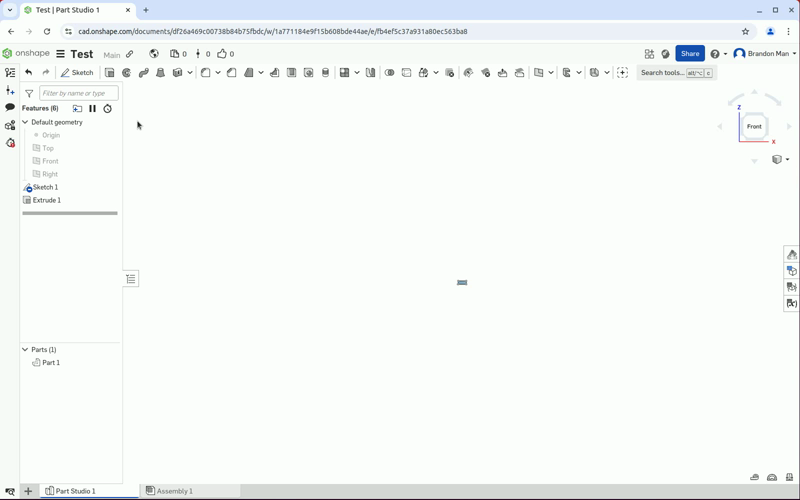
key(shift+h)
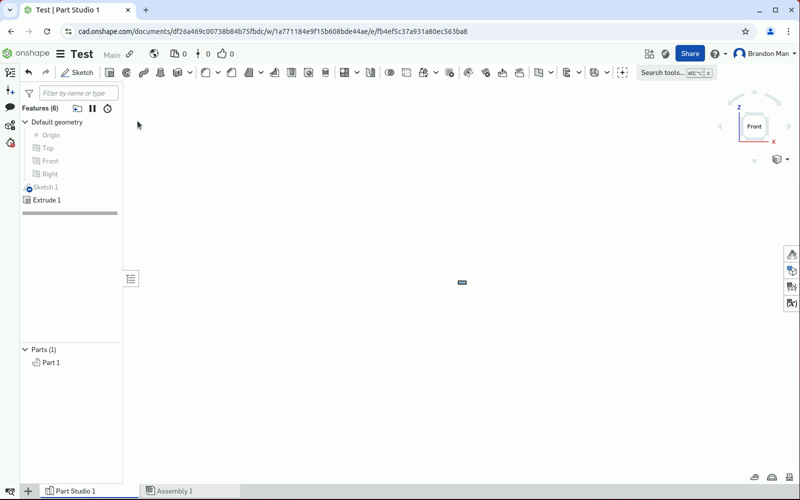
mouse_move(73, 189)
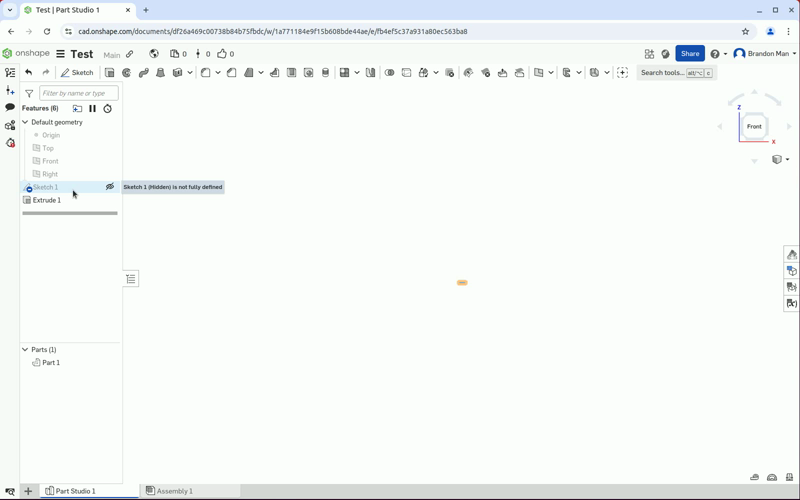
click(73, 189)
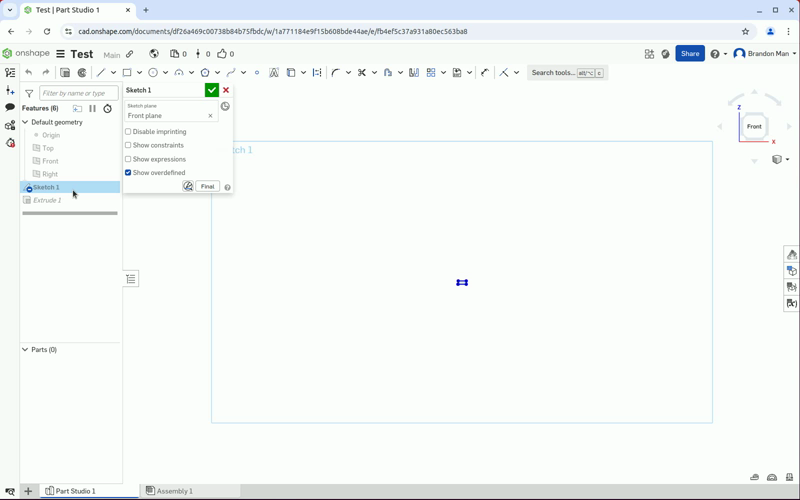
mouse_move(229, 92)
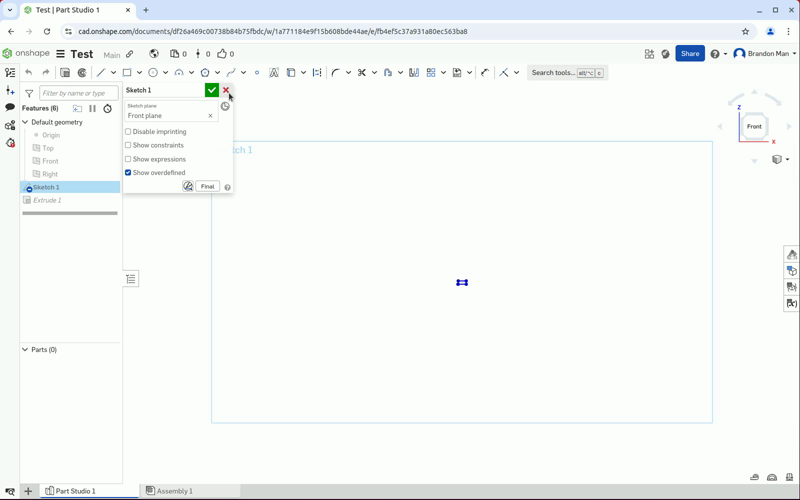
click(229, 92)
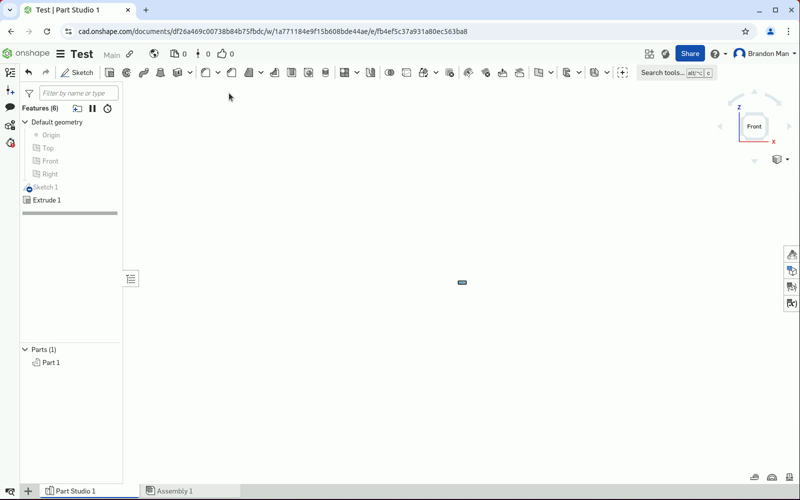
mouse_move(73, 352)
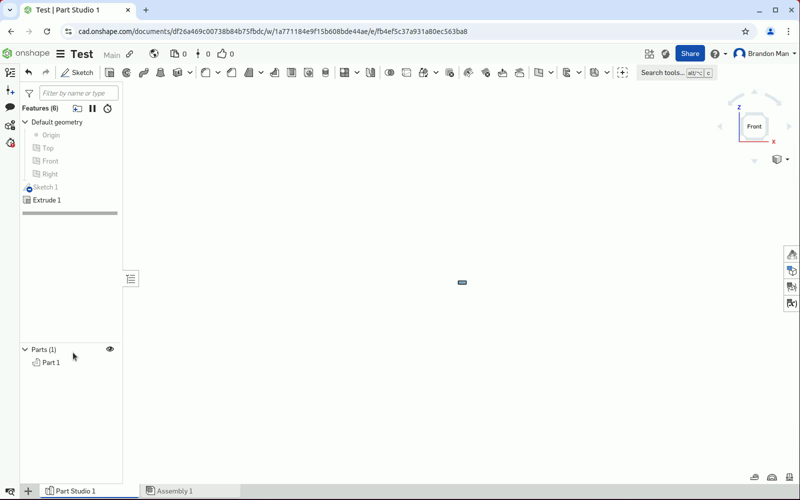
key(y)
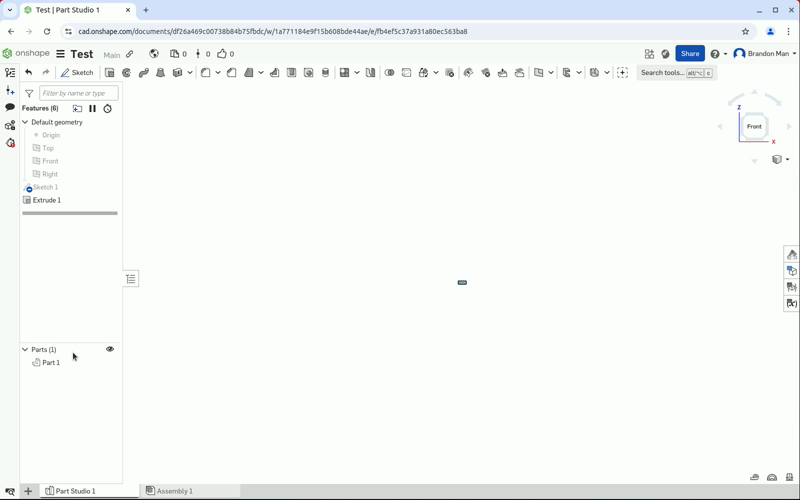
key(shift+p)
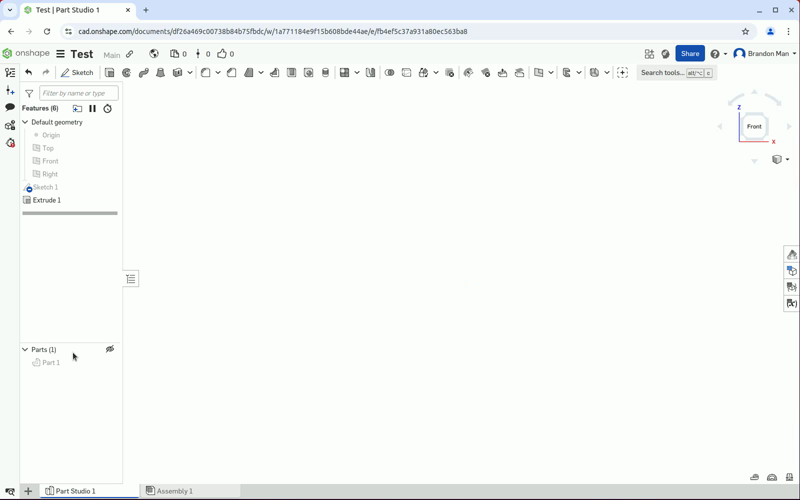
key(space)
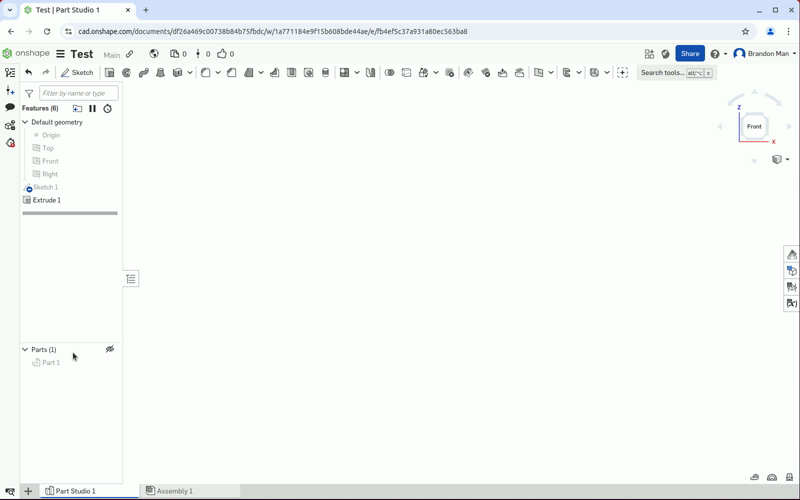
key_down(shift)
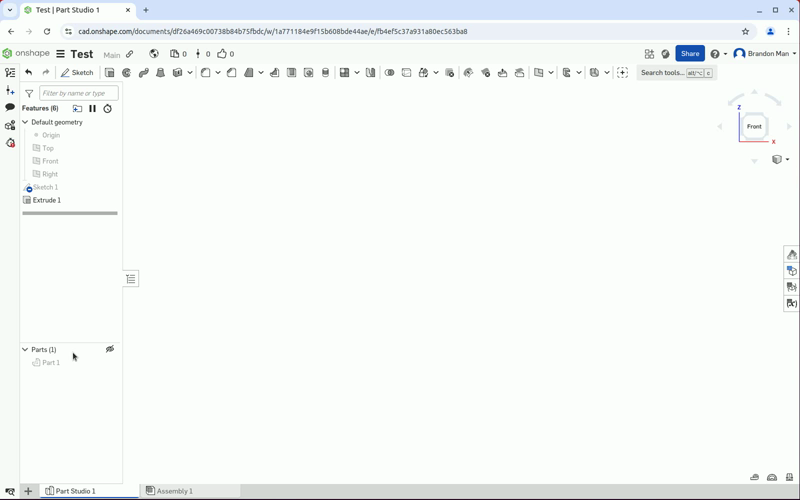
key(down)
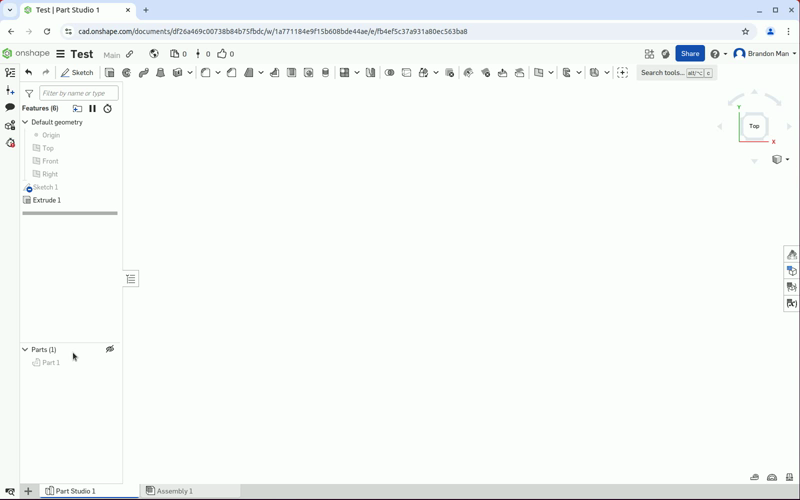
key_up(shift)
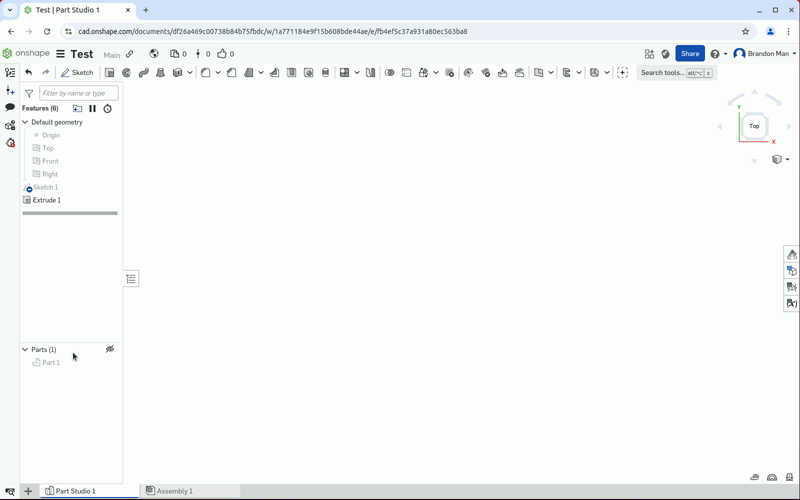
mouse_move(73, 352)
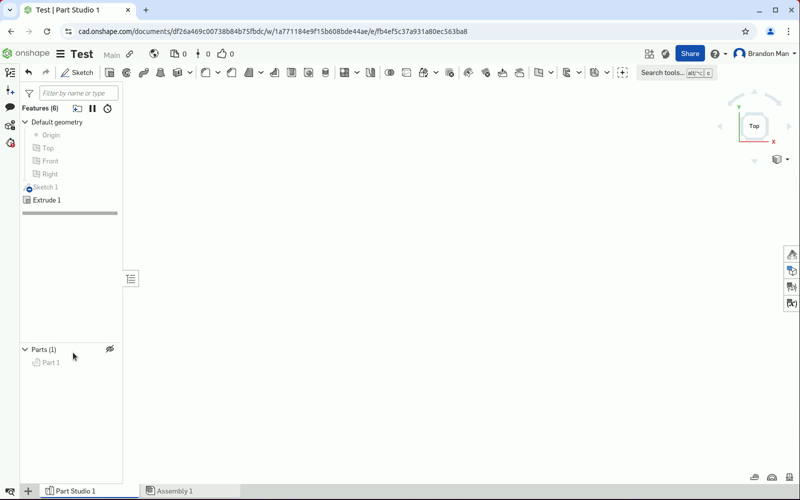
key(shift+y)
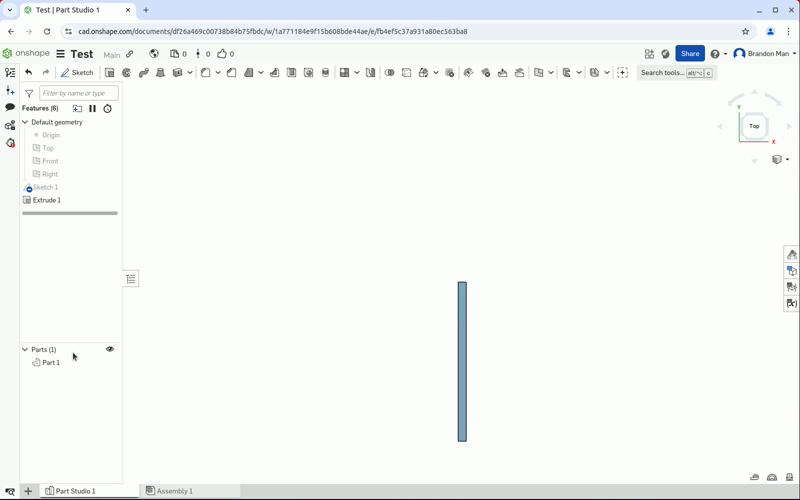
mouse_move(541, 75)
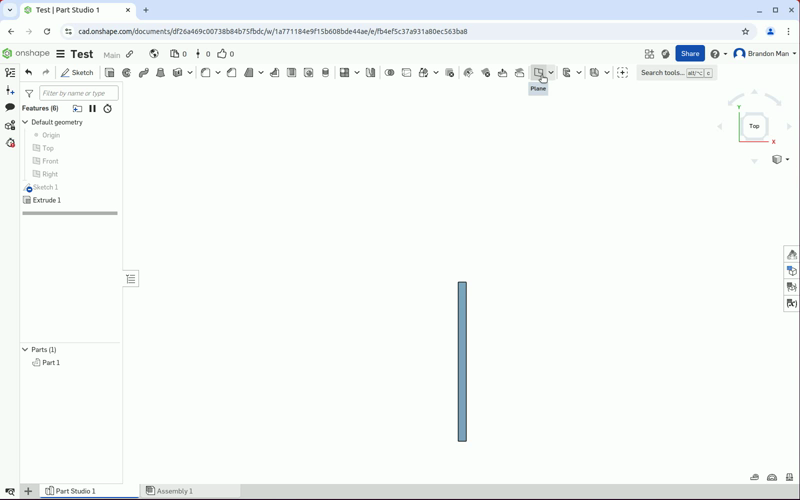
click(541, 75)
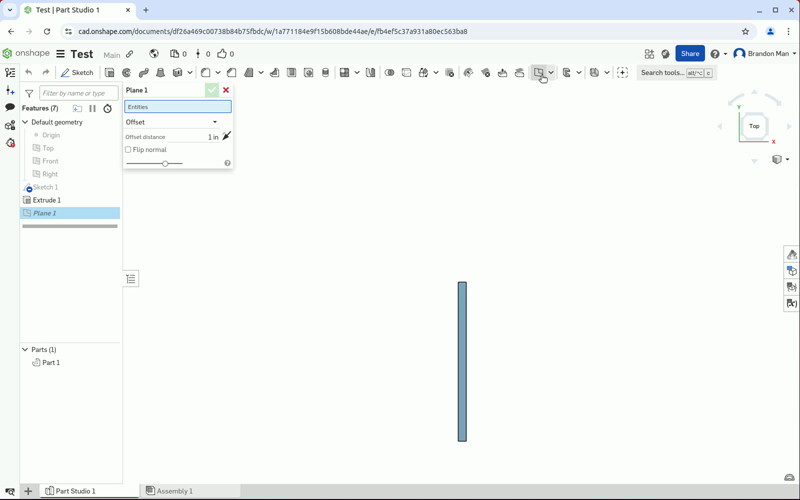
mouse_move(73, 150)
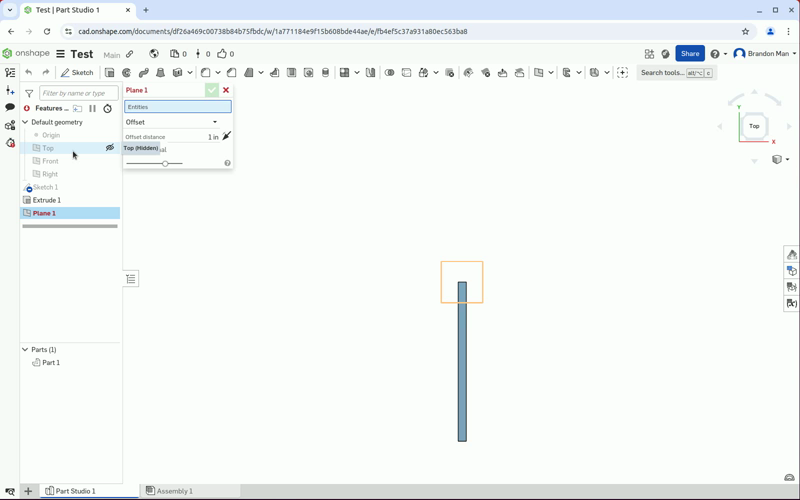
click(73, 150)
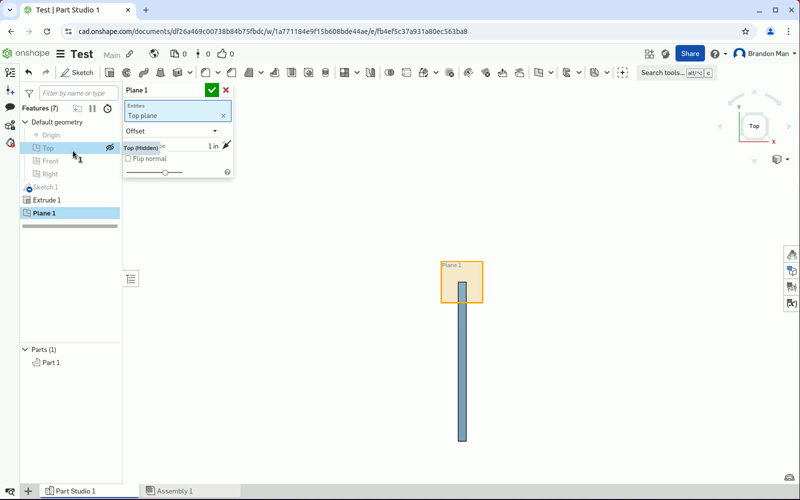
key(tab, 2)
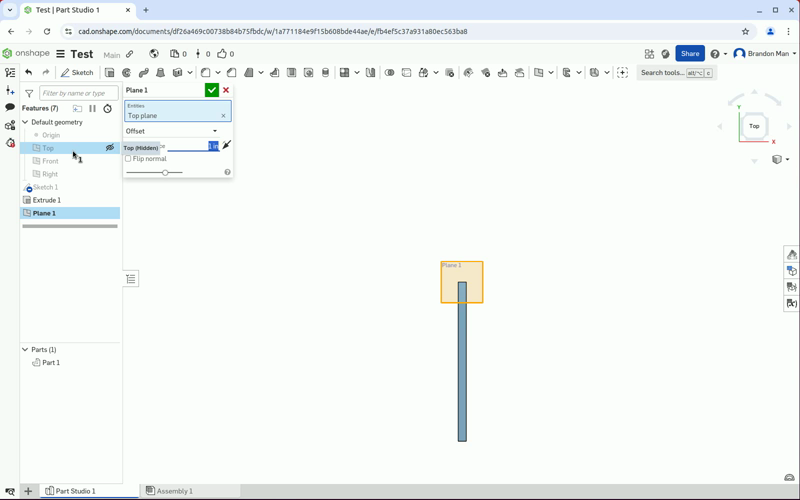
text(0.246)
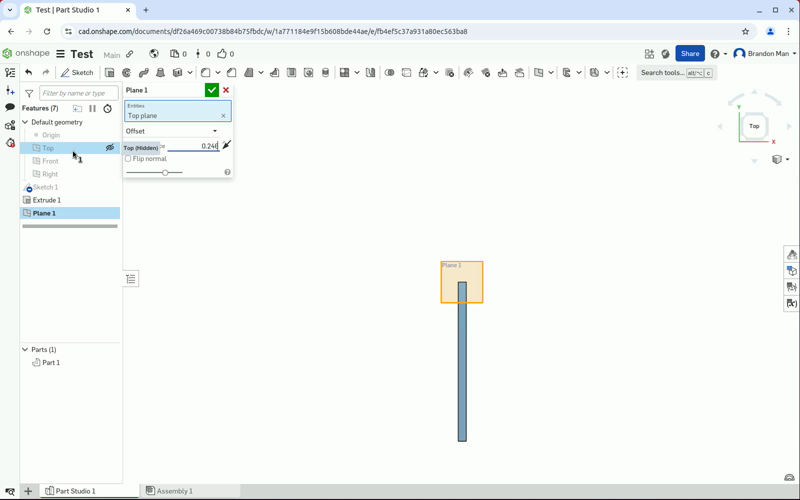
key(enter, 2)
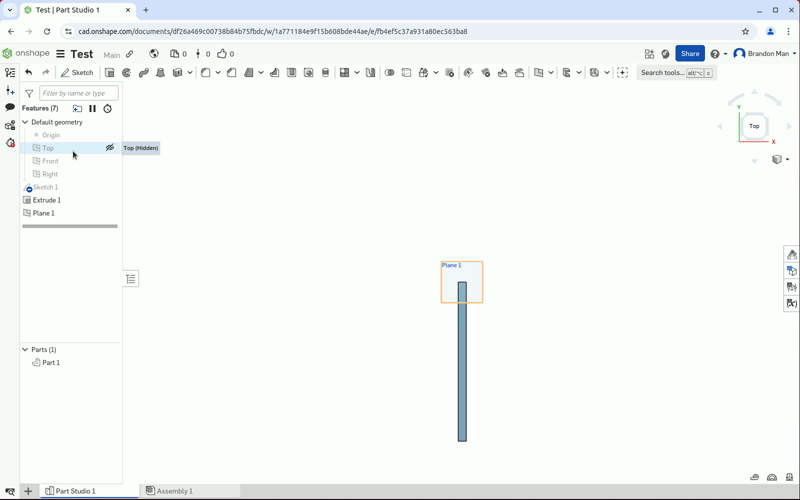
key(shift+s)
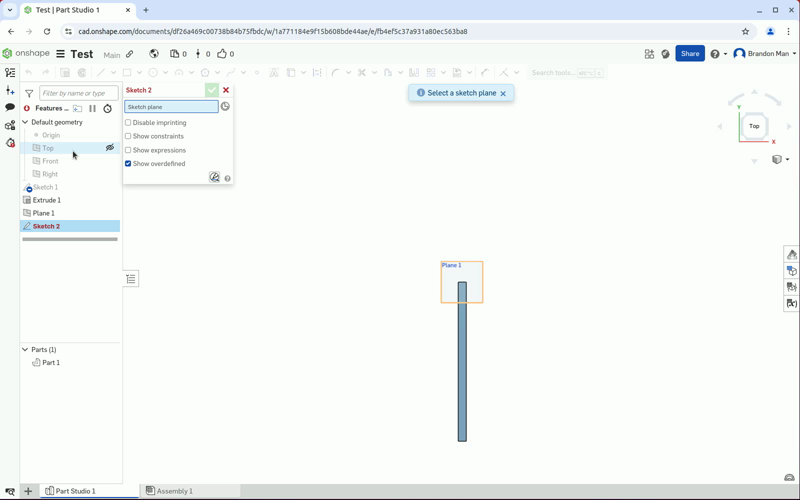
mouse_move(73, 215)
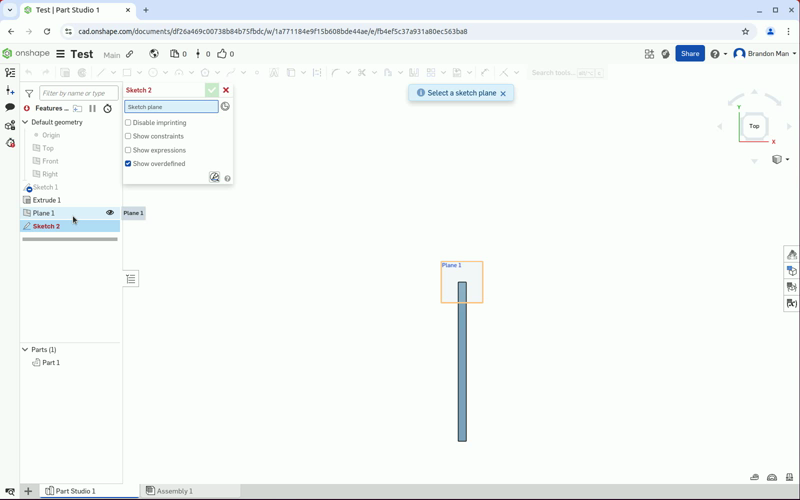
click(73, 215)
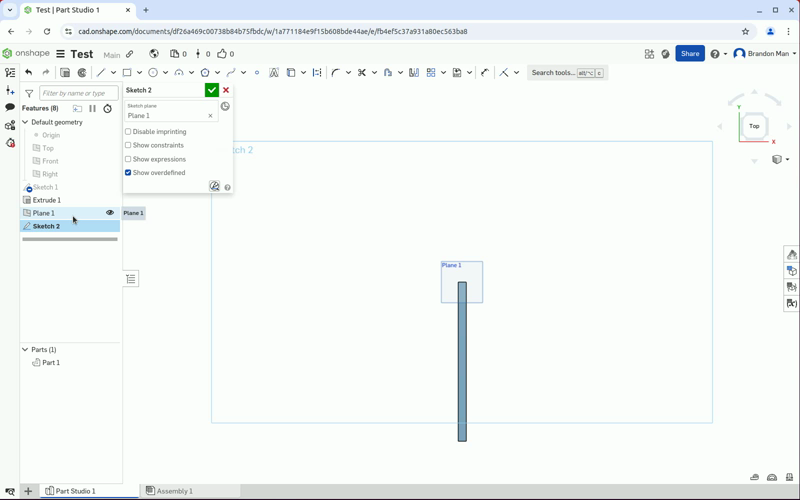
mouse_move(73, 352)
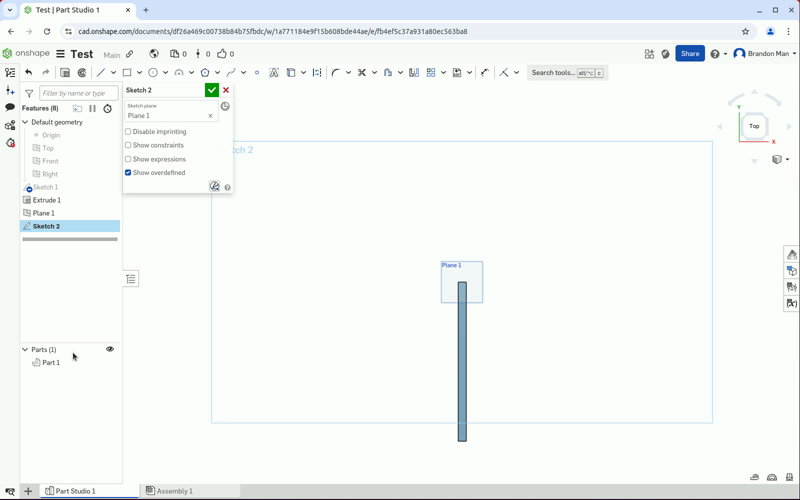
key(y)
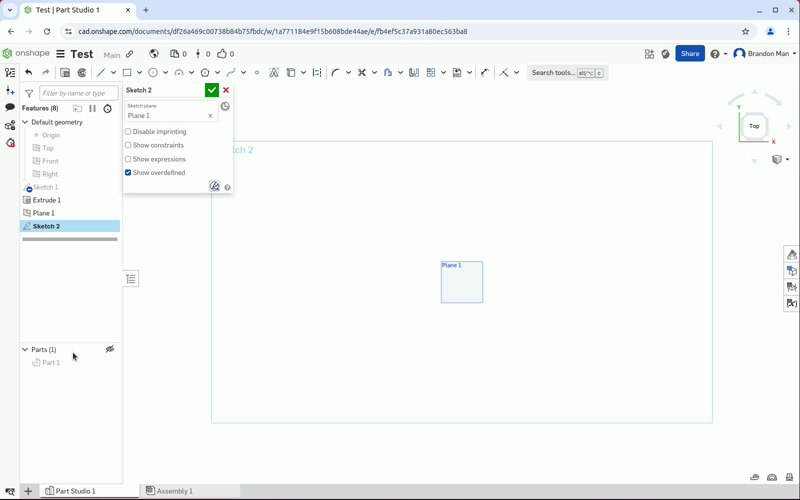
key(l)
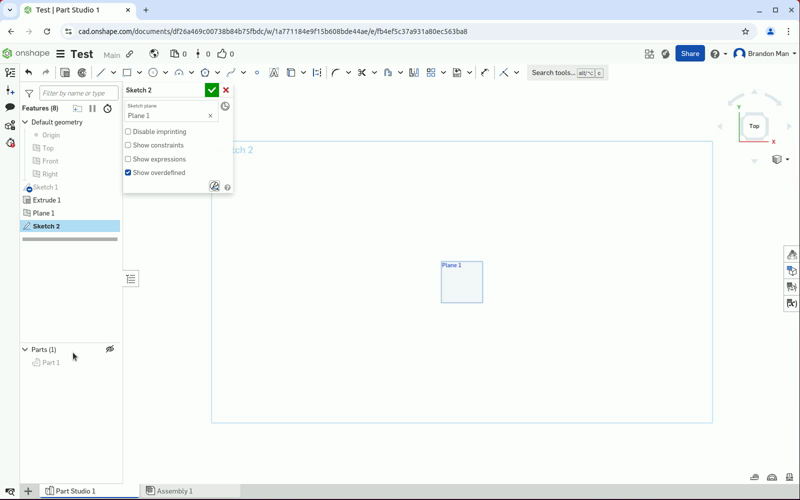
key_down(shift)
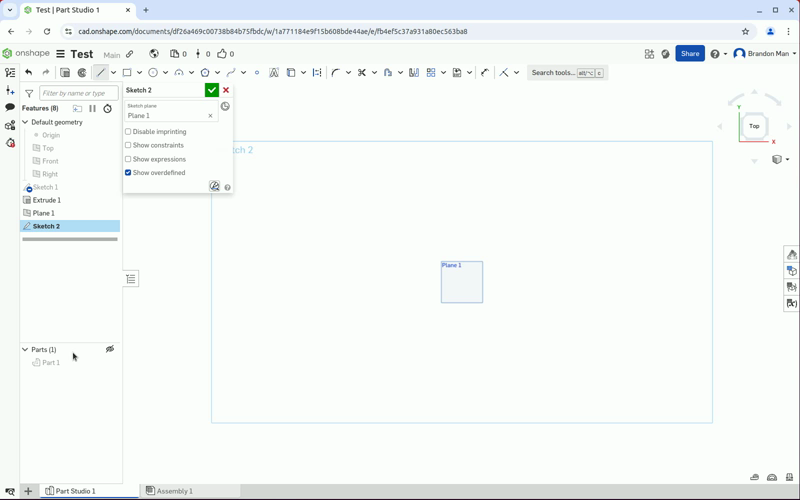
mouse_move(458, 287)
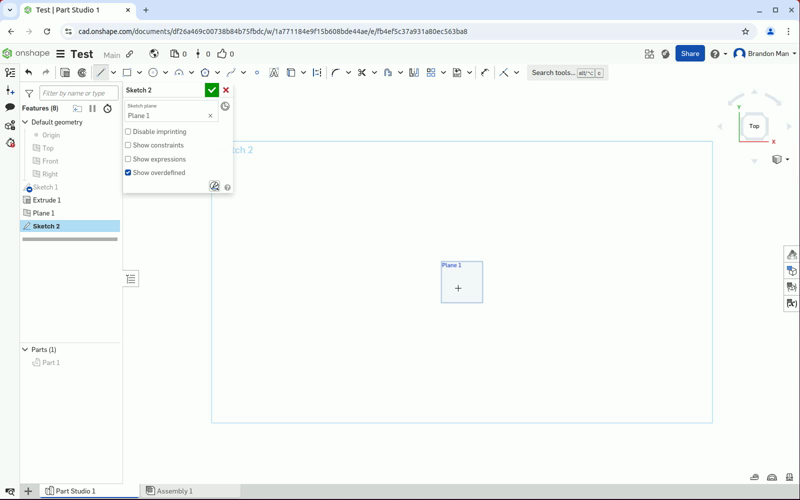
click(458, 287)
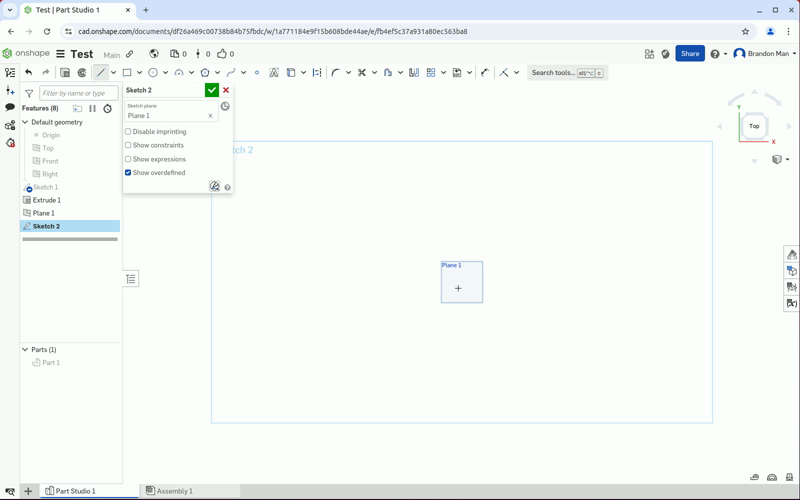
key_up(shift)
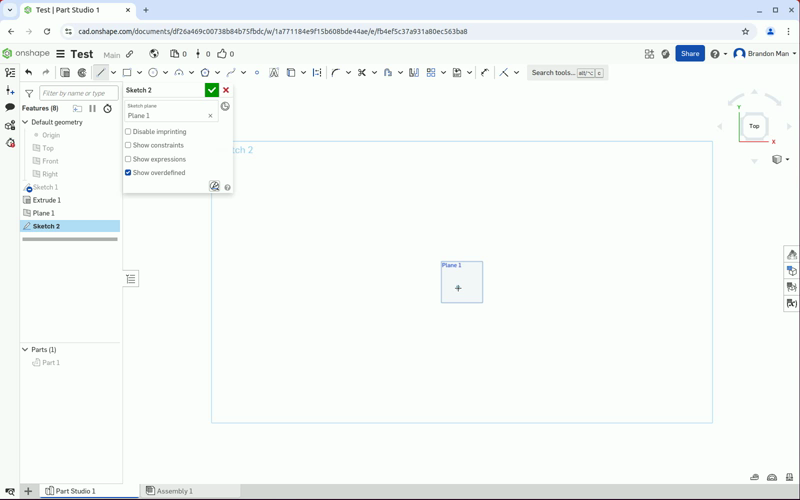
key_down(shift)
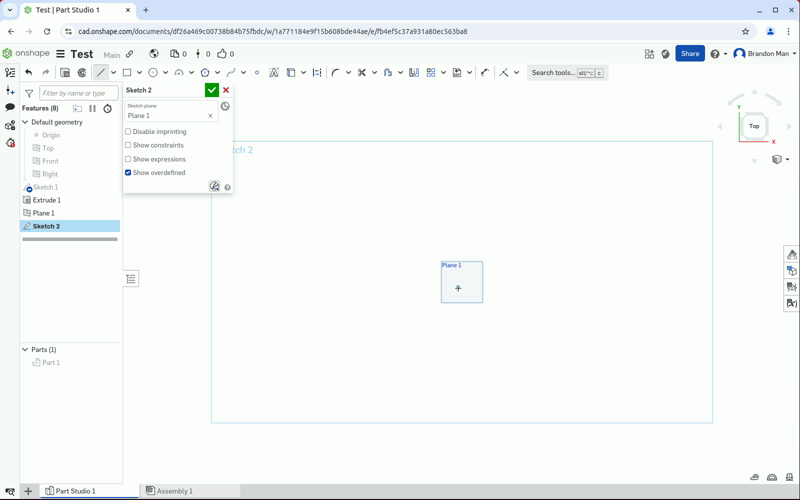
mouse_move(488, 287)
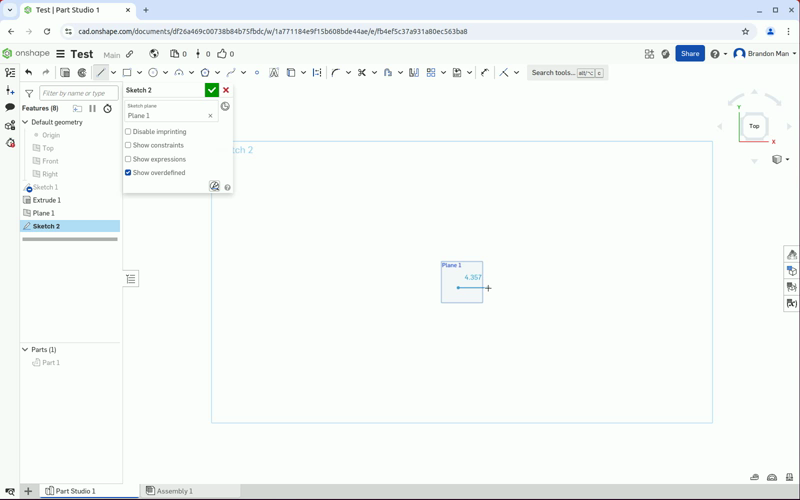
mouse_move(464, 286)
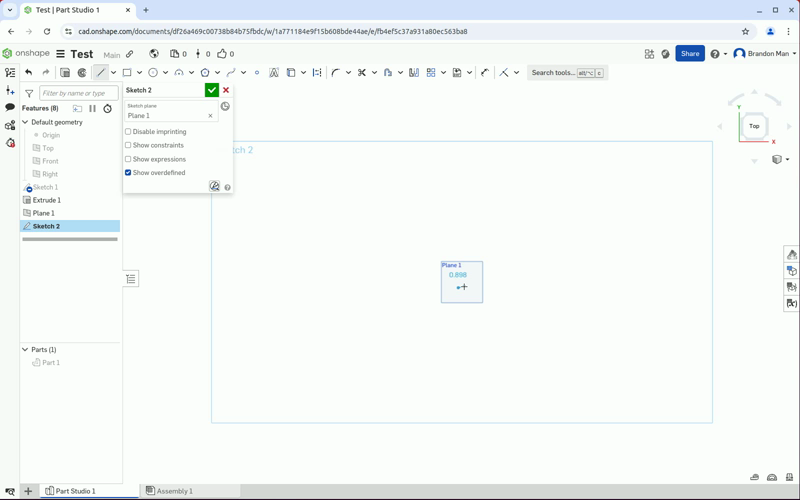
scroll(6)
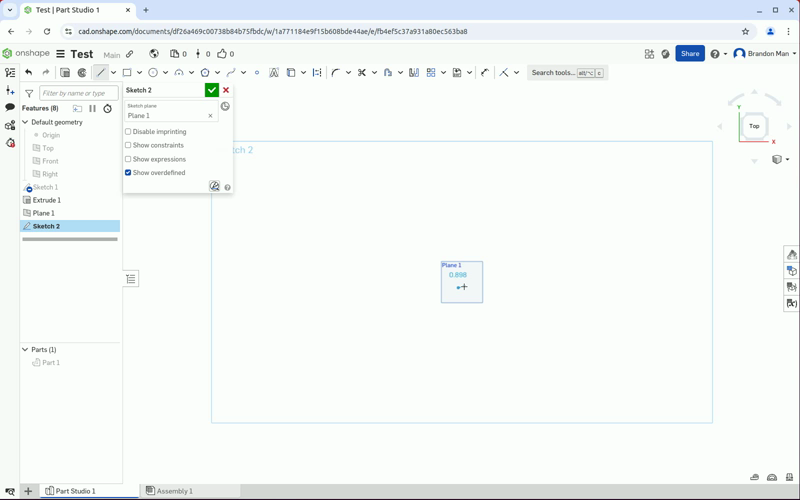
scroll(6)
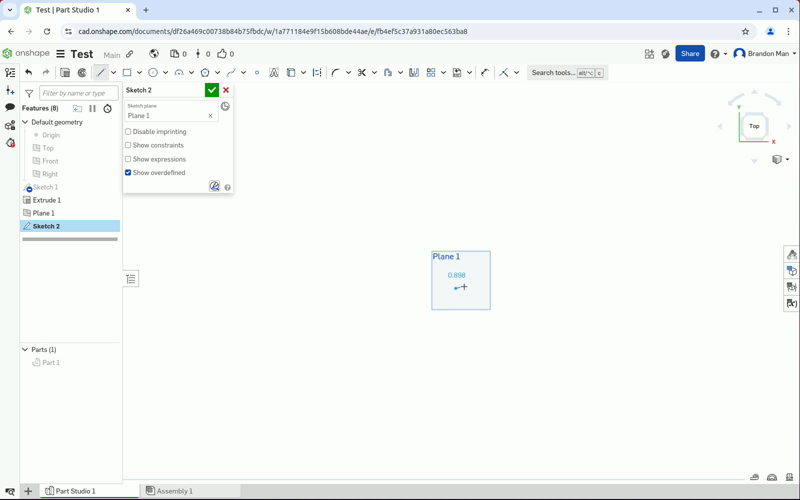
scroll(6)
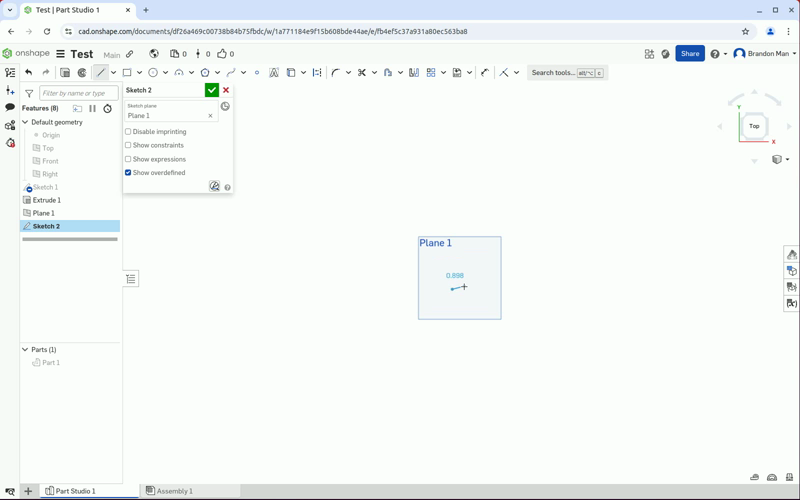
scroll(6)
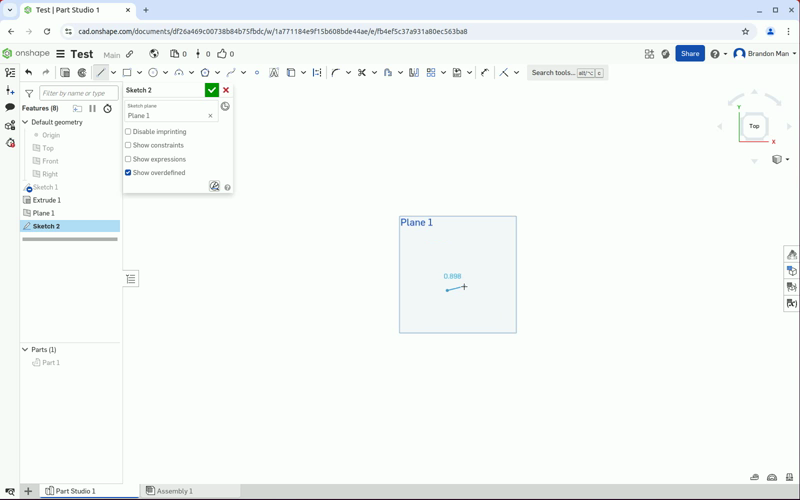
scroll(6)
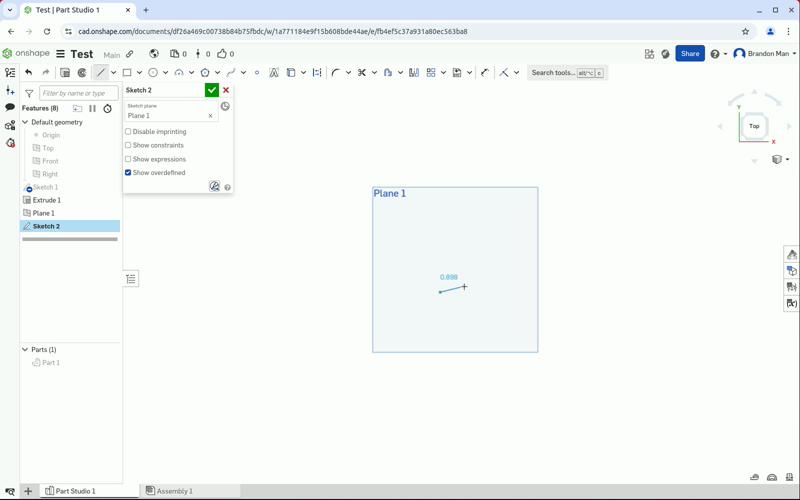
scroll(6)
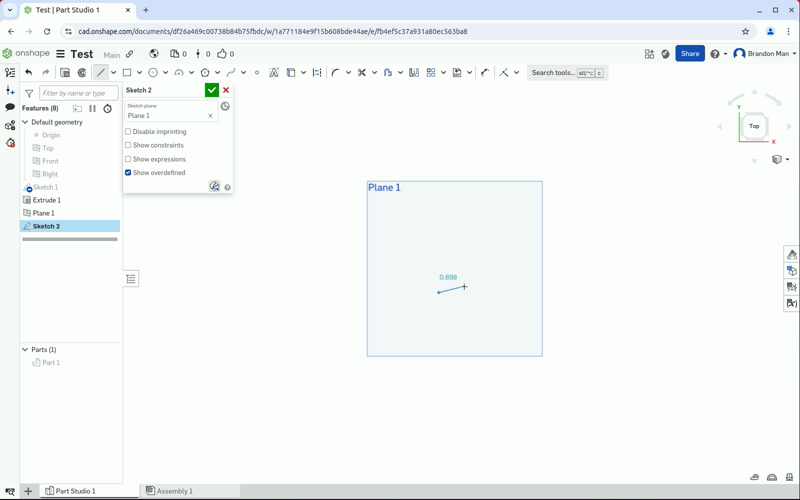
scroll(6)
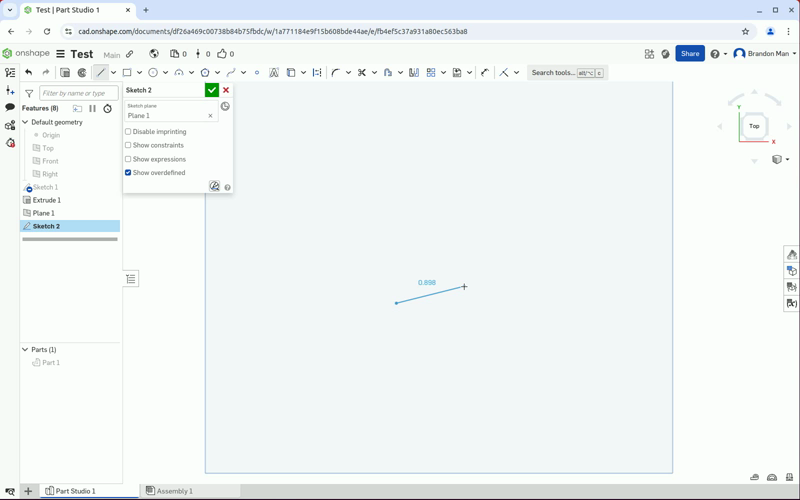
click(464, 286)
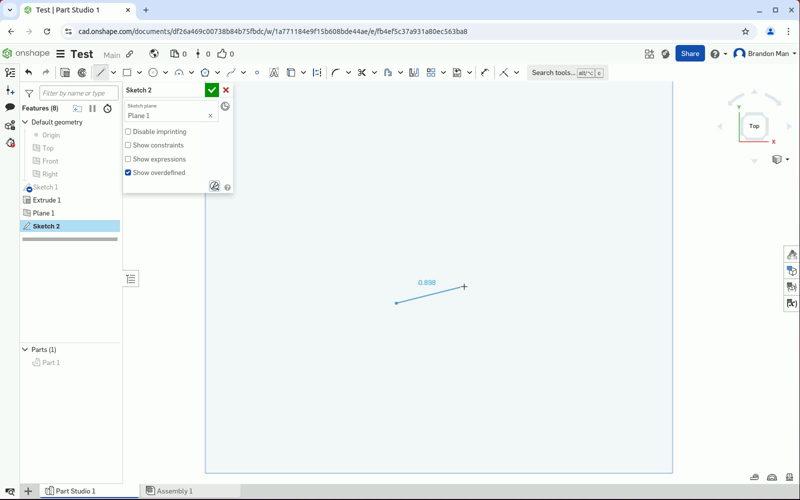
scroll(-6)
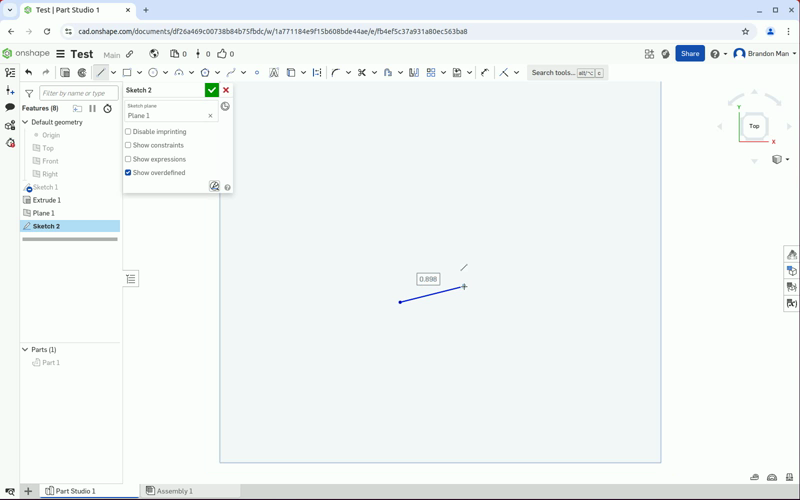
scroll(-6)
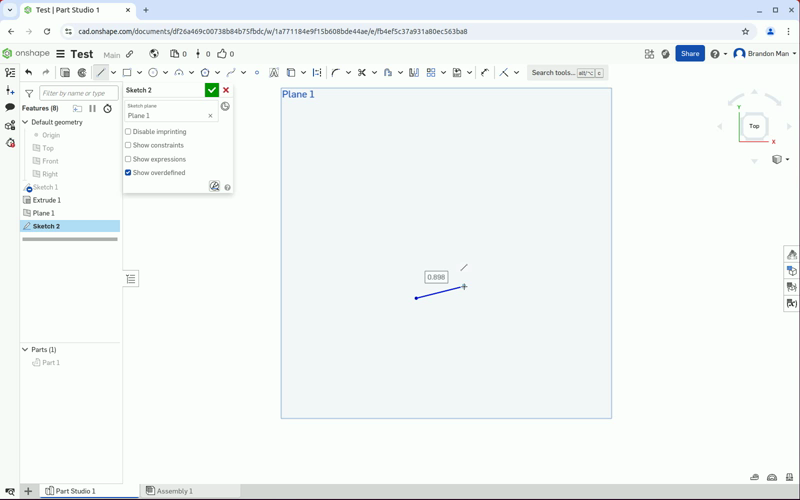
scroll(-6)
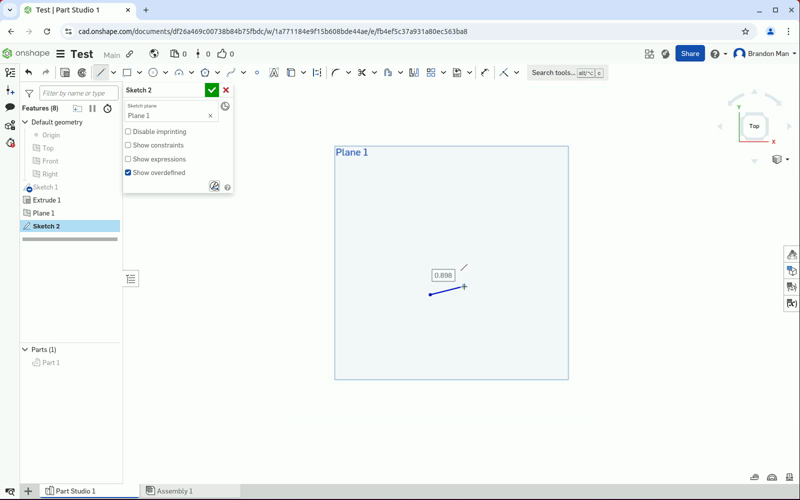
scroll(-6)
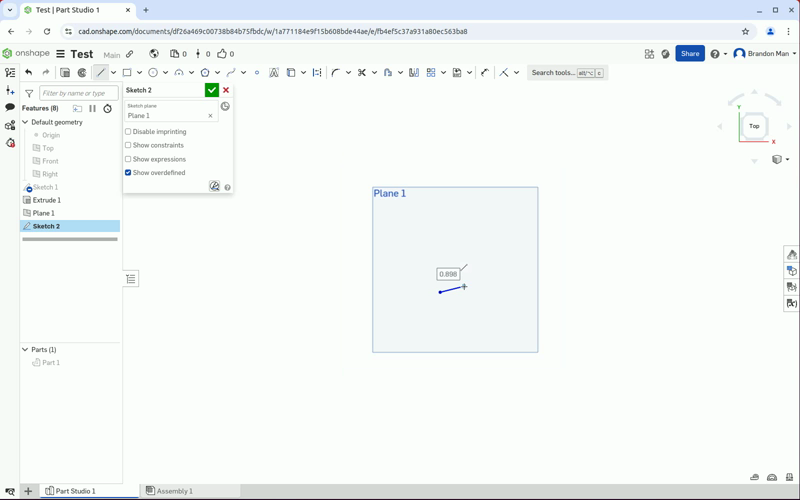
scroll(-6)
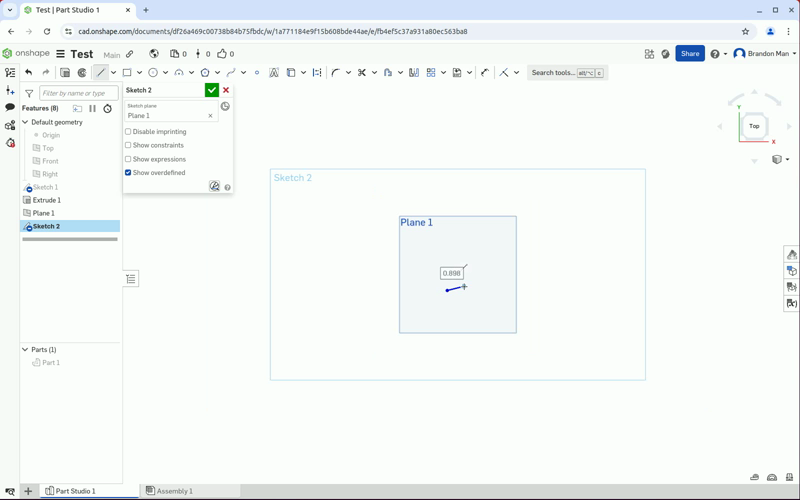
scroll(-6)
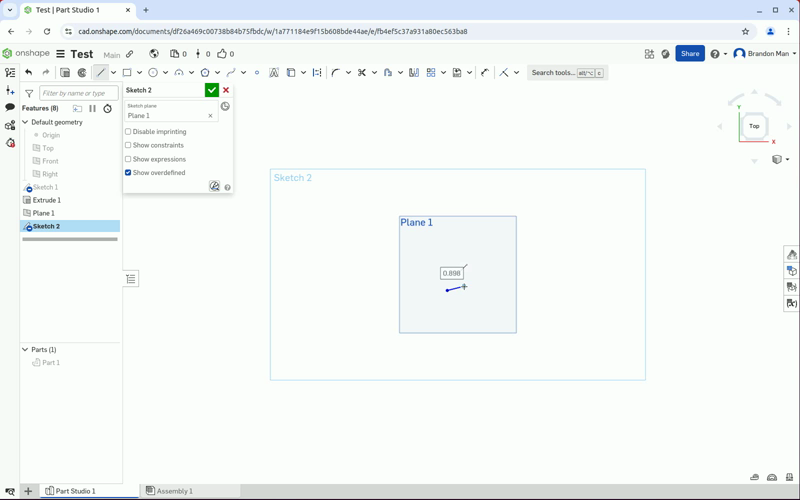
scroll(-6)
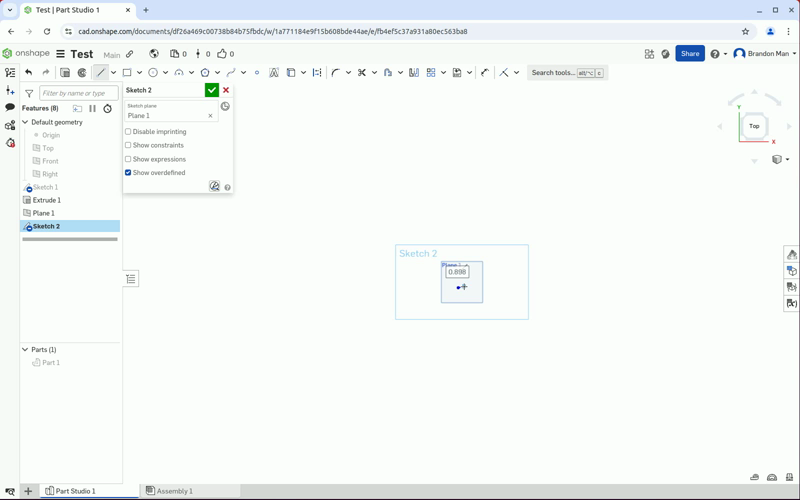
key_up(shift)
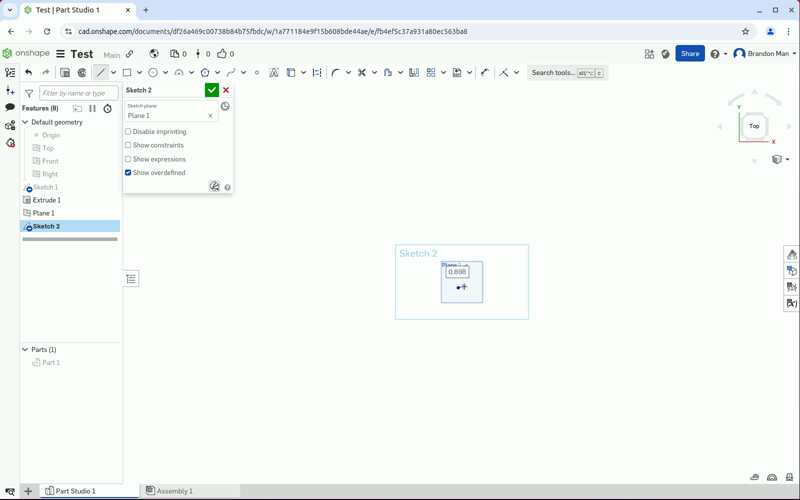
key_down(shift)
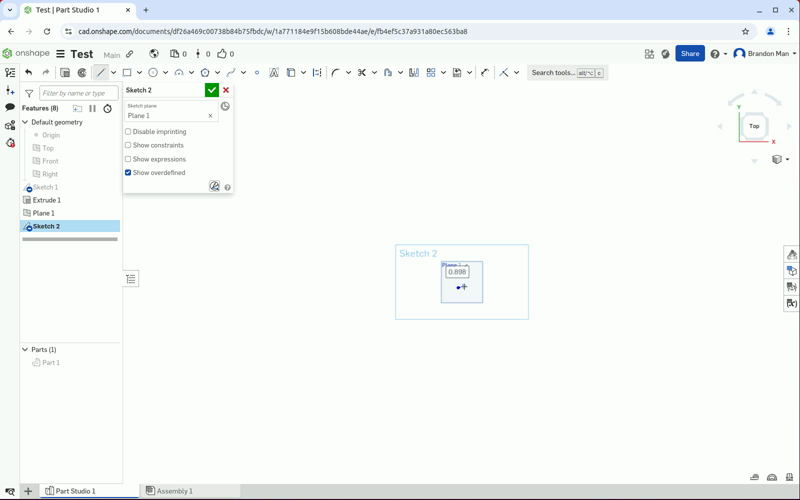
mouse_move(494, 286)
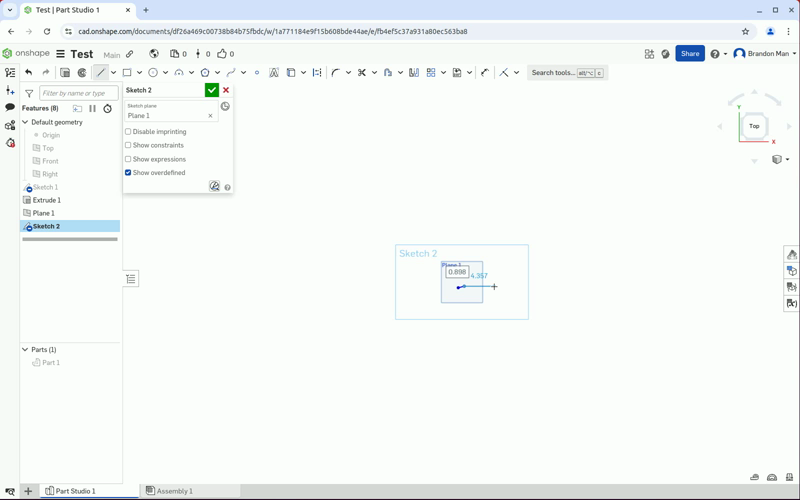
mouse_move(464, 282)
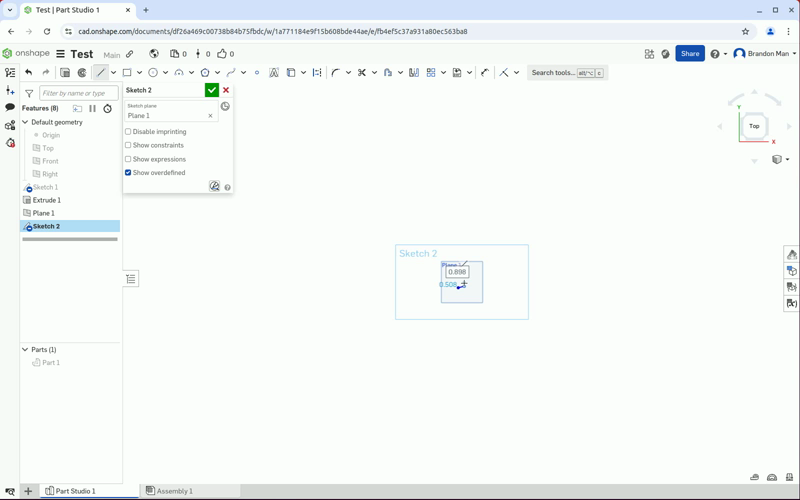
scroll(6)
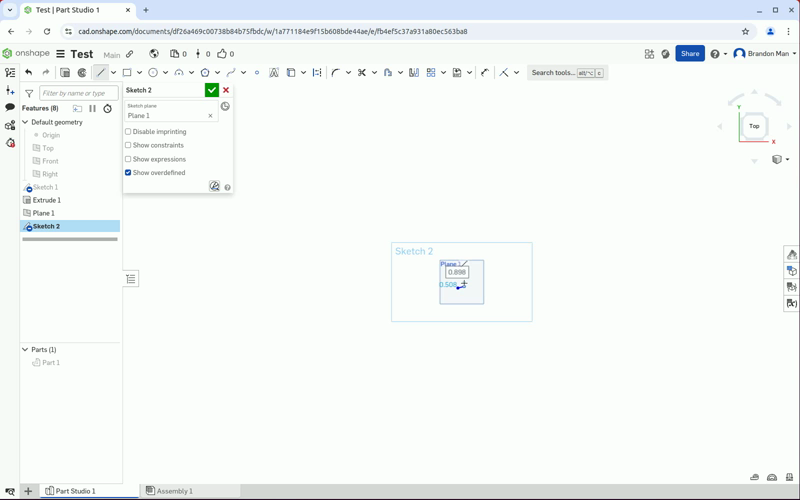
scroll(6)
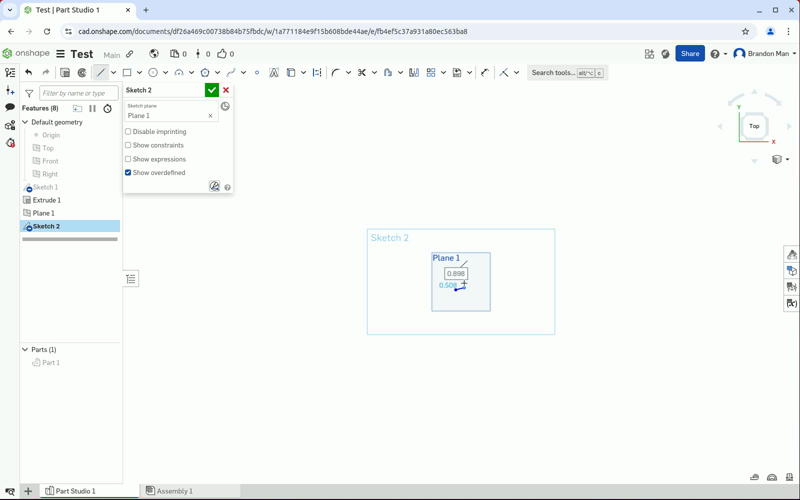
scroll(6)
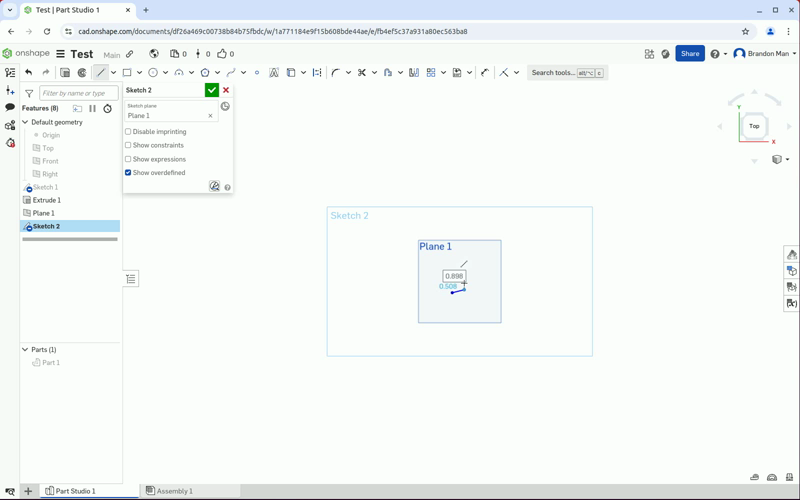
scroll(6)
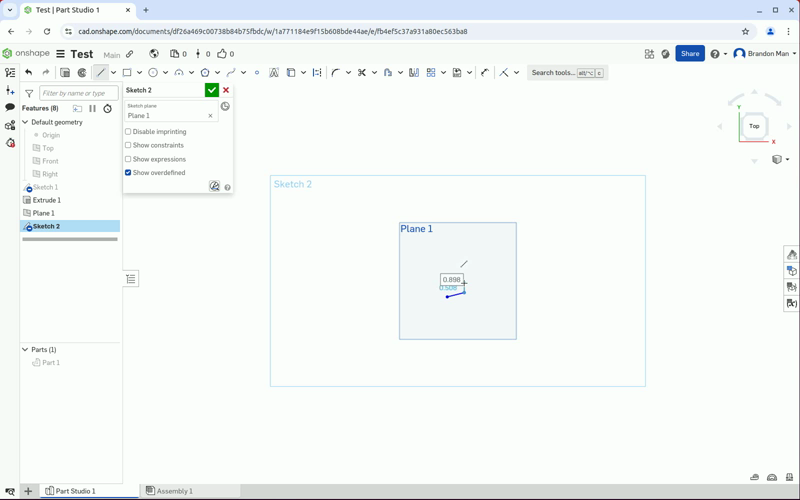
scroll(6)
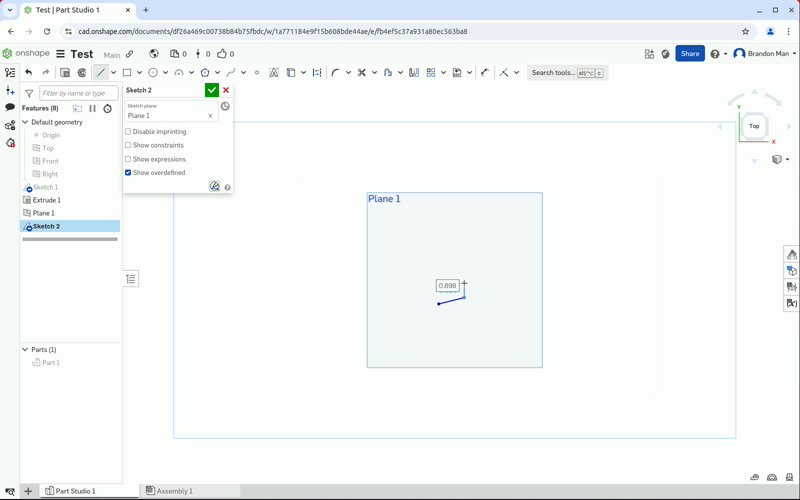
scroll(6)
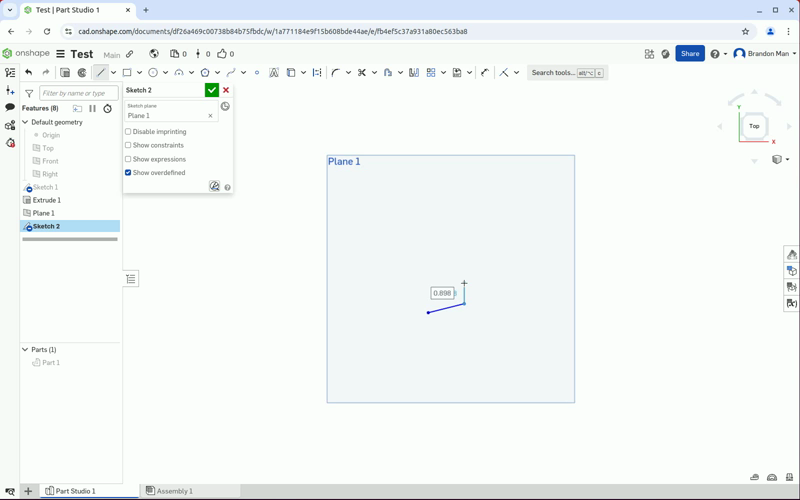
scroll(6)
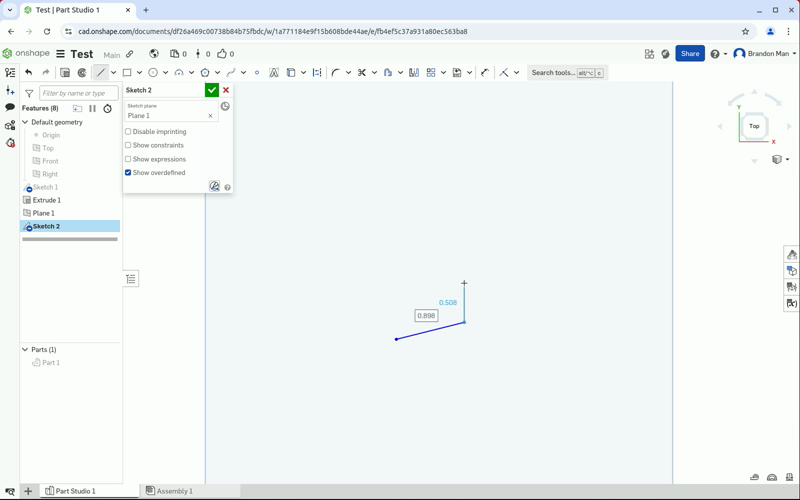
click(464, 282)
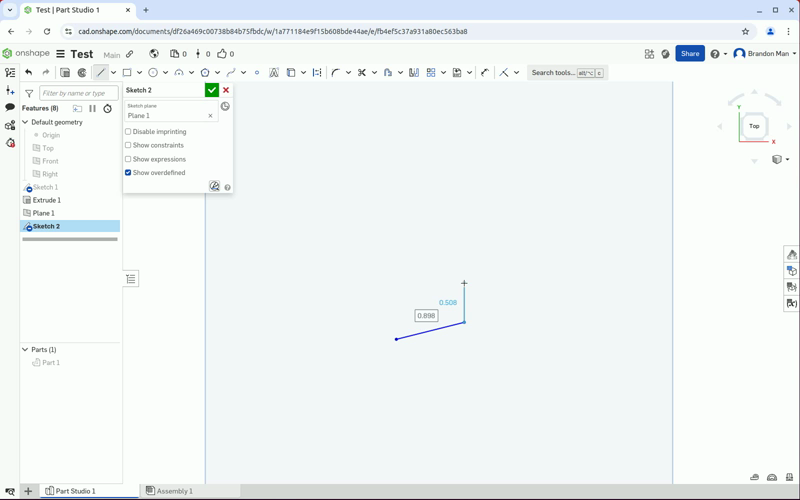
scroll(-6)
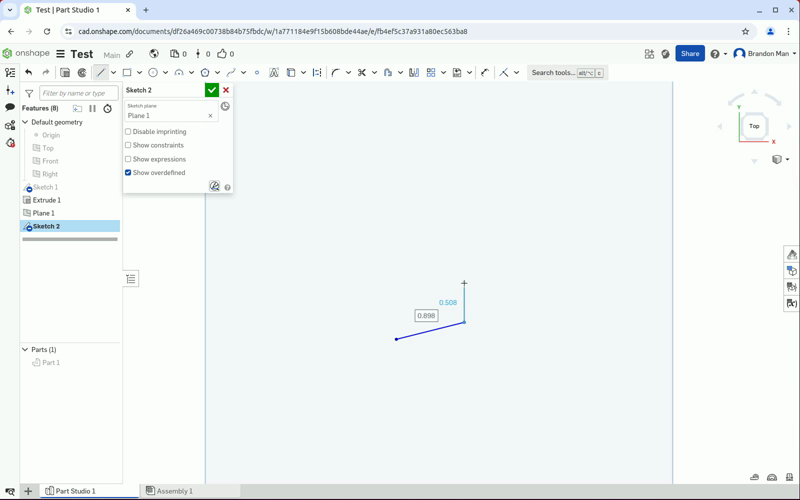
scroll(-6)
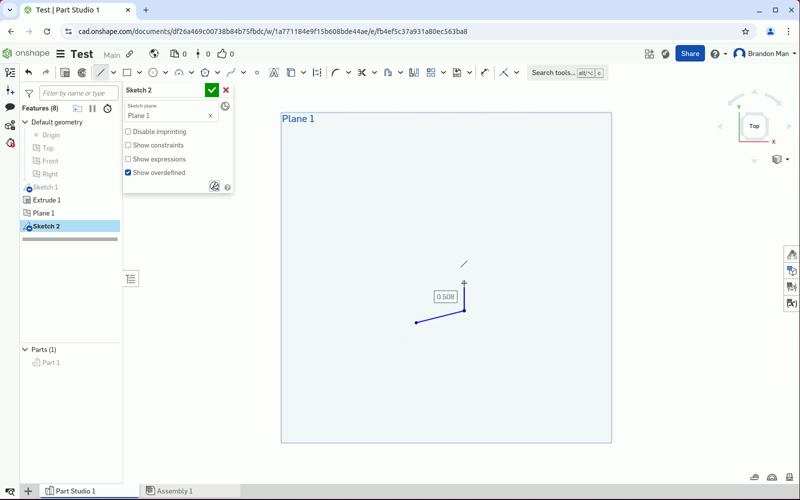
scroll(-6)
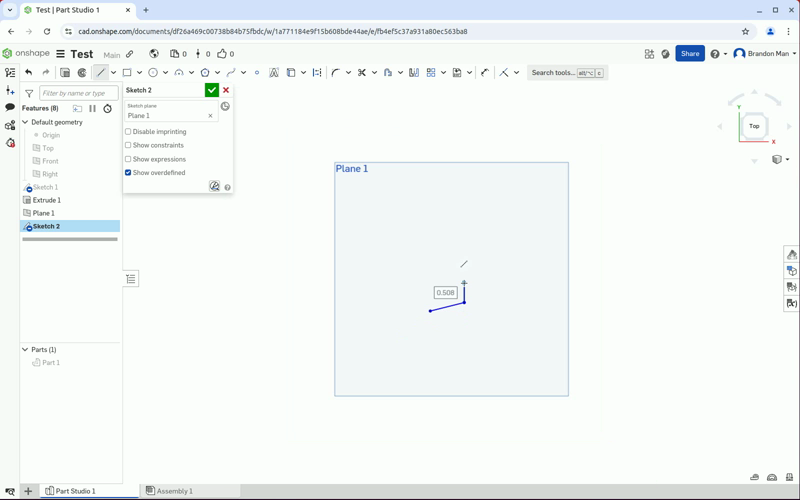
scroll(-6)
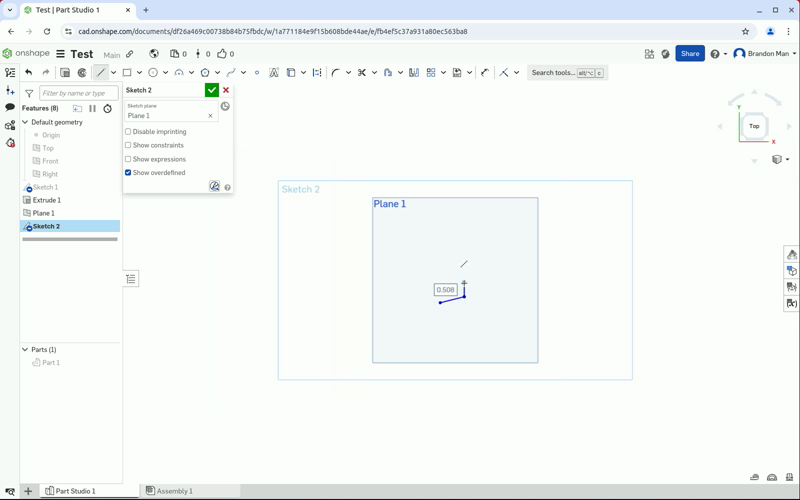
scroll(-6)
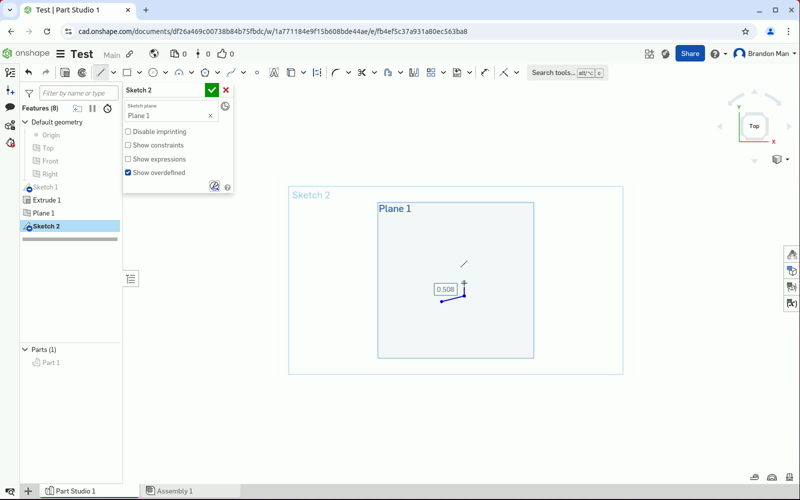
scroll(-6)
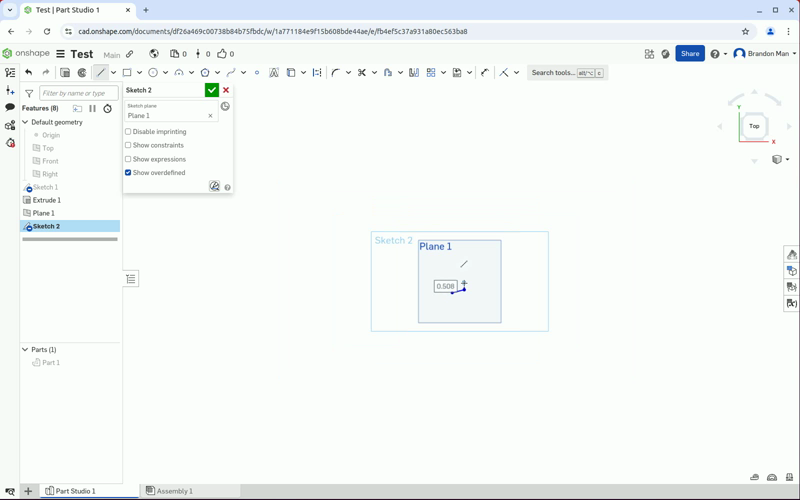
scroll(-6)
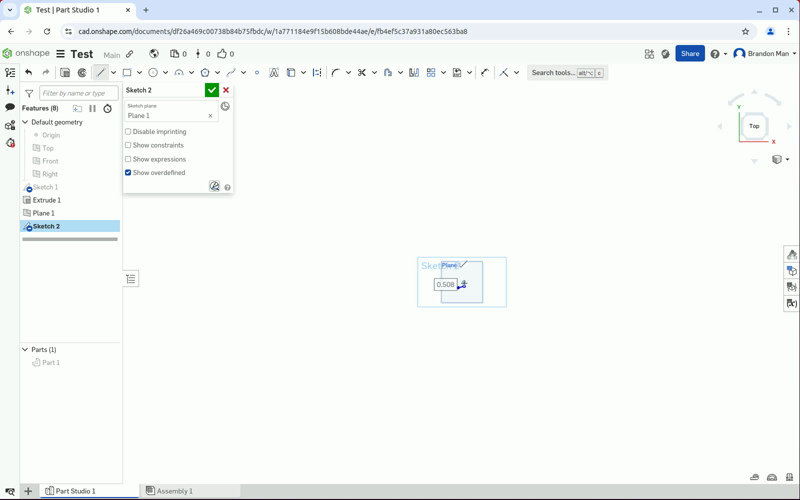
key_up(shift)
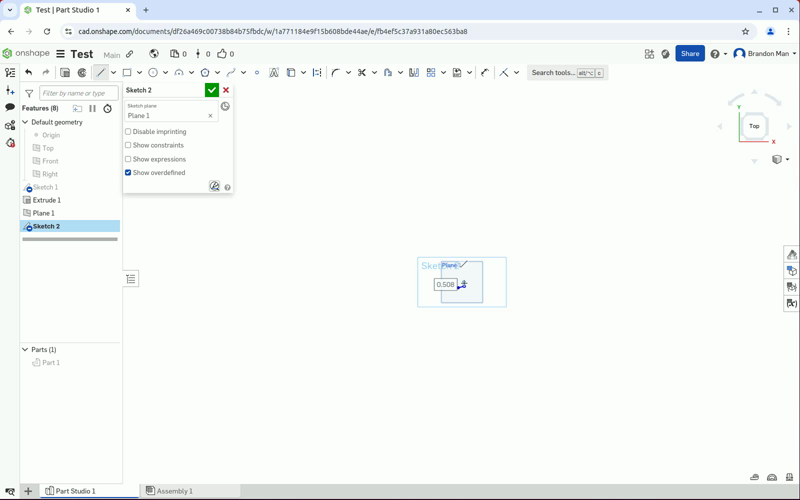
key_down(shift)
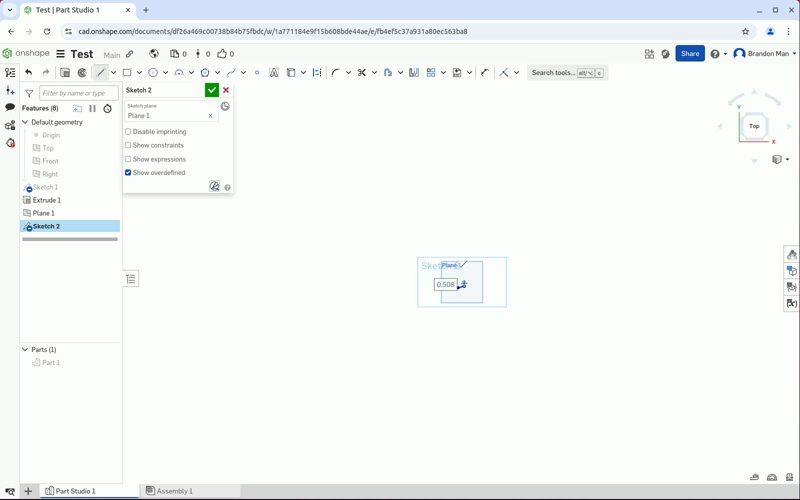
mouse_move(494, 282)
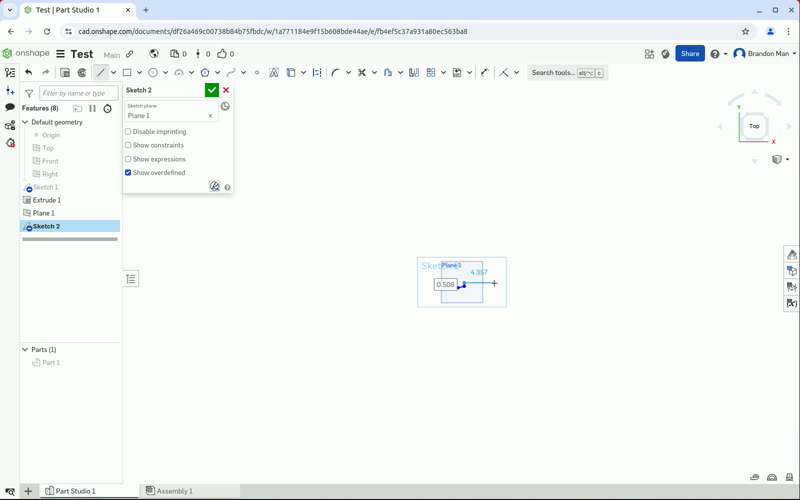
mouse_move(458, 281)
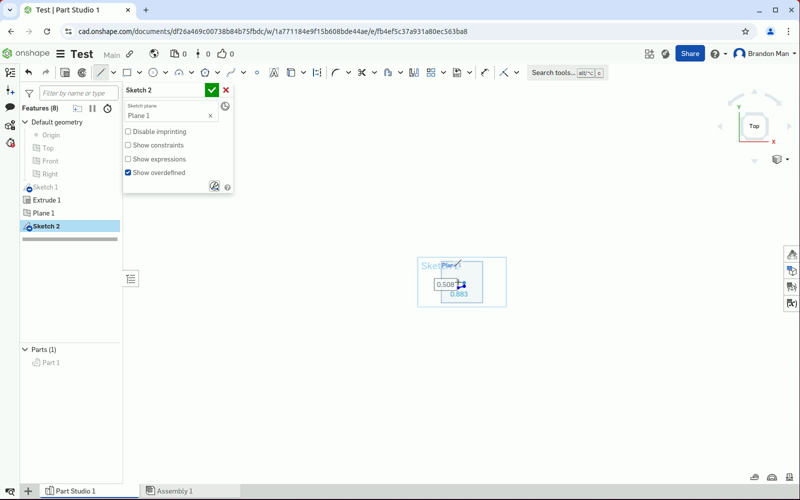
scroll(6)
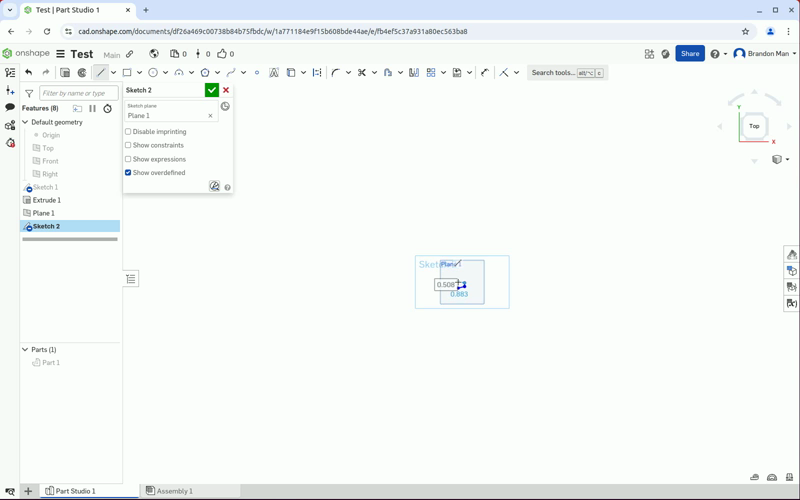
scroll(6)
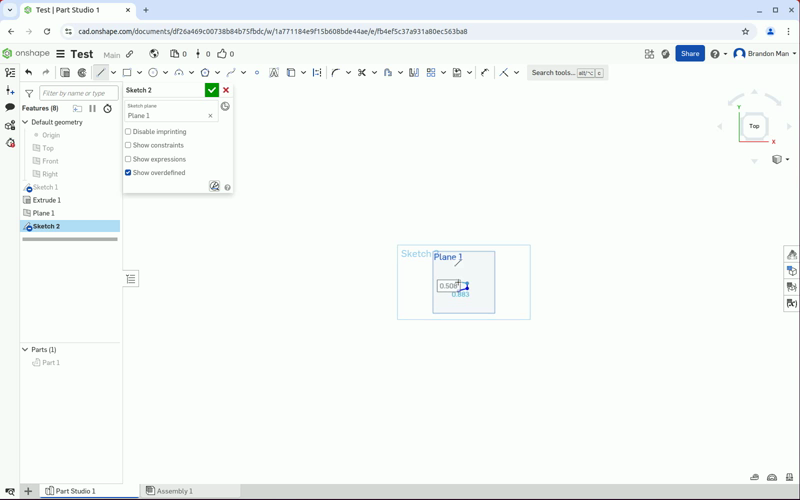
scroll(6)
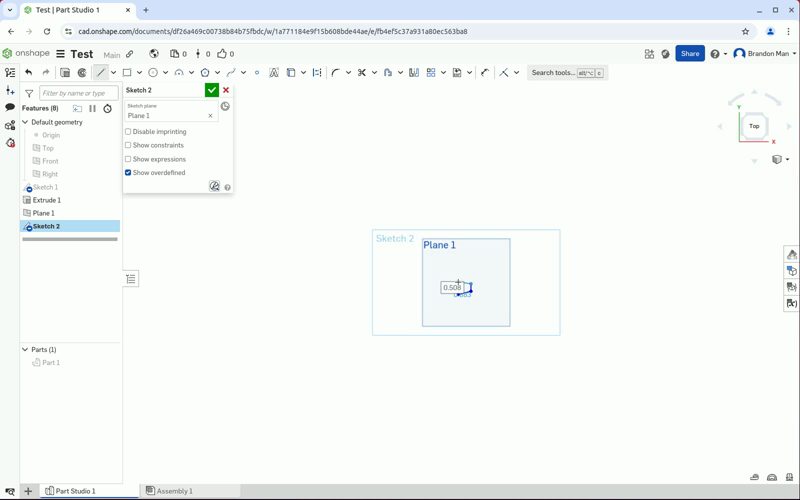
scroll(6)
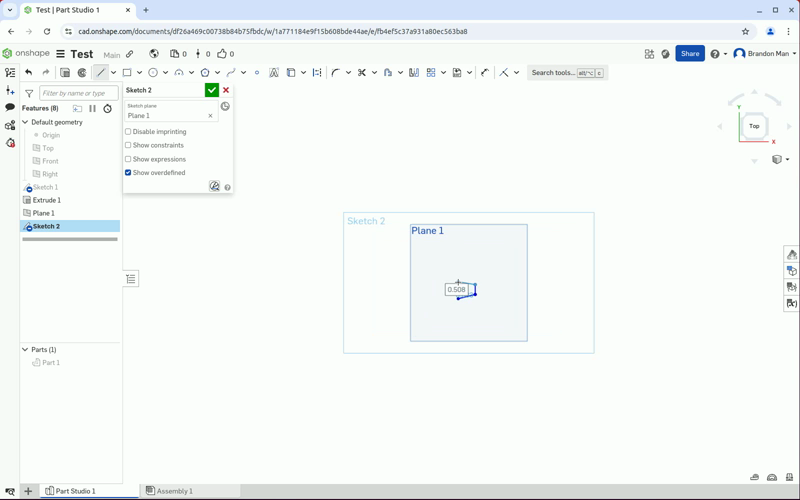
scroll(6)
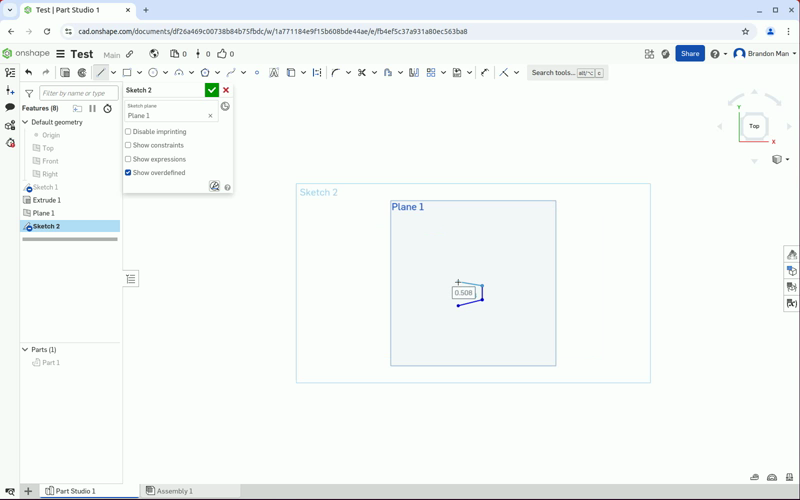
scroll(6)
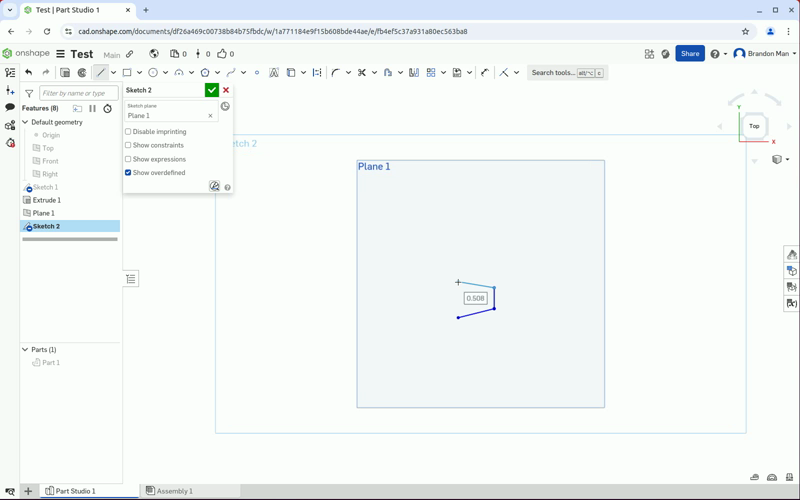
scroll(6)
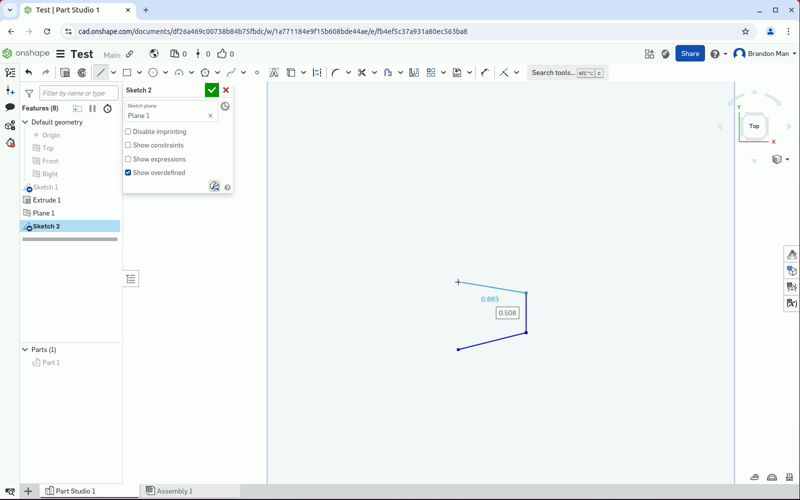
click(458, 281)
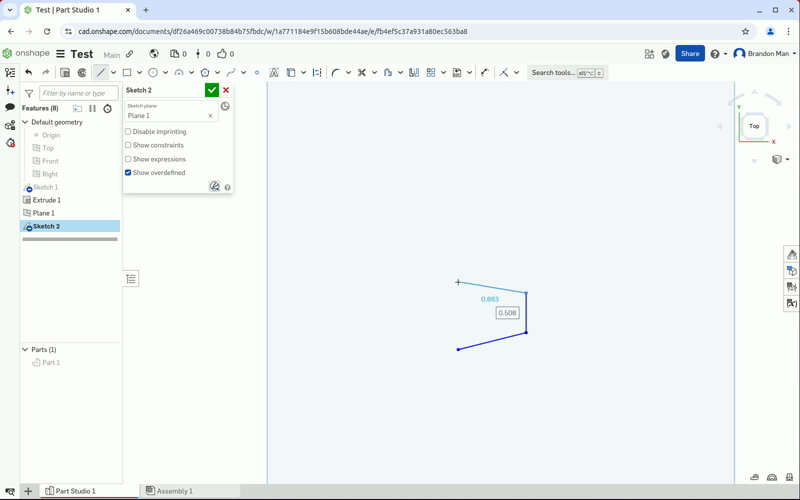
scroll(-6)
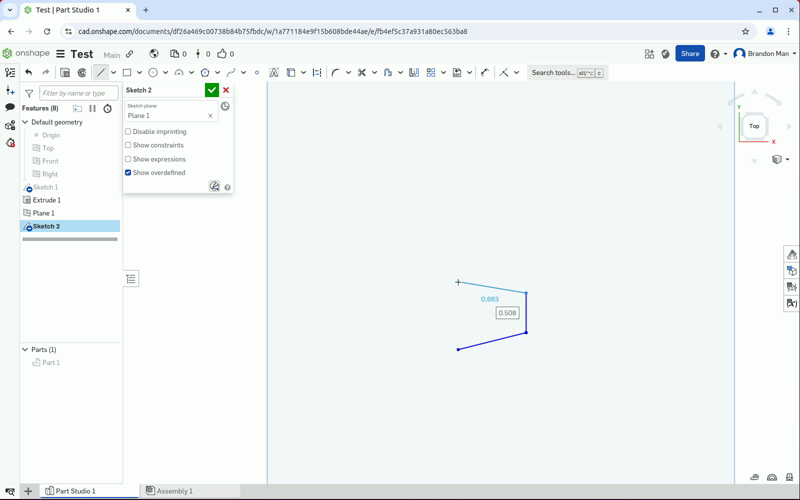
scroll(-6)
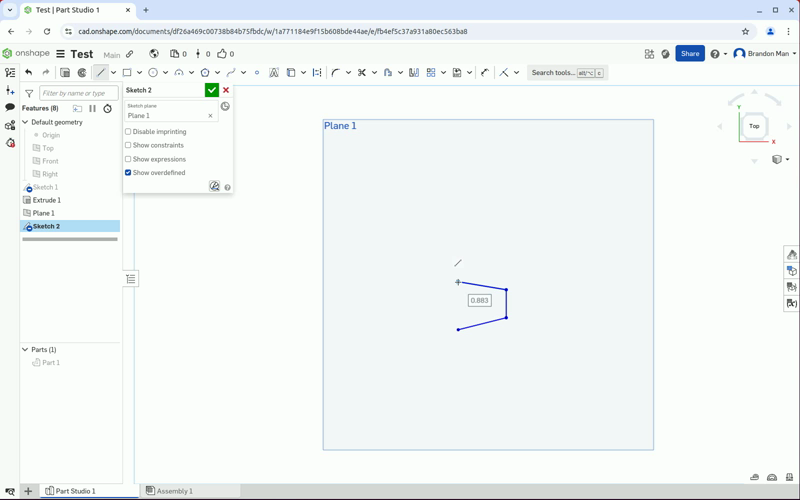
scroll(-6)
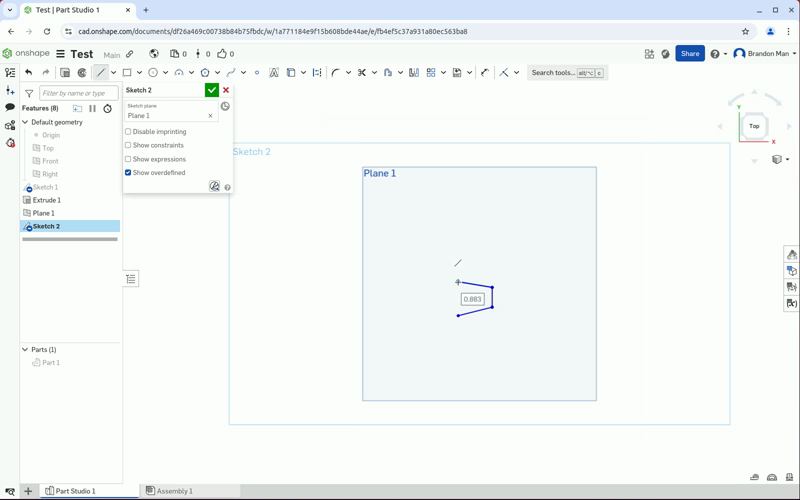
scroll(-6)
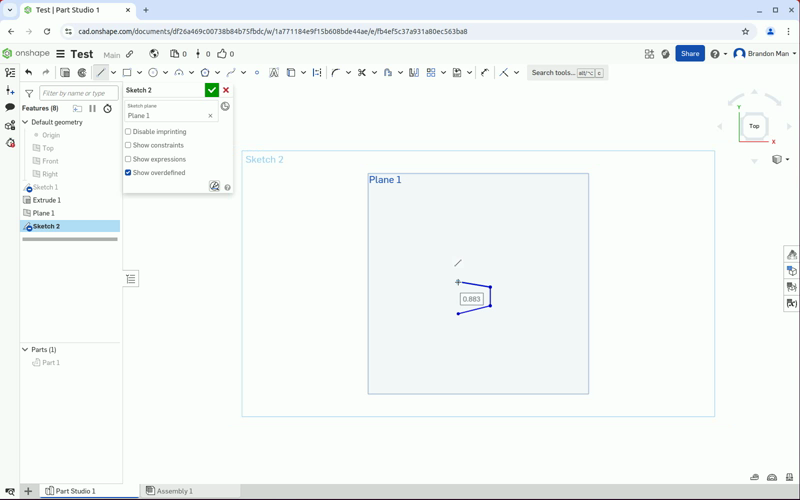
scroll(-6)
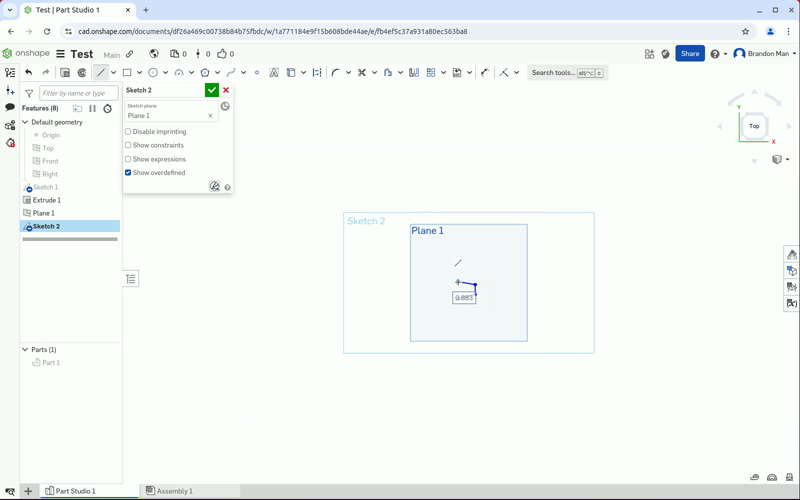
scroll(-6)
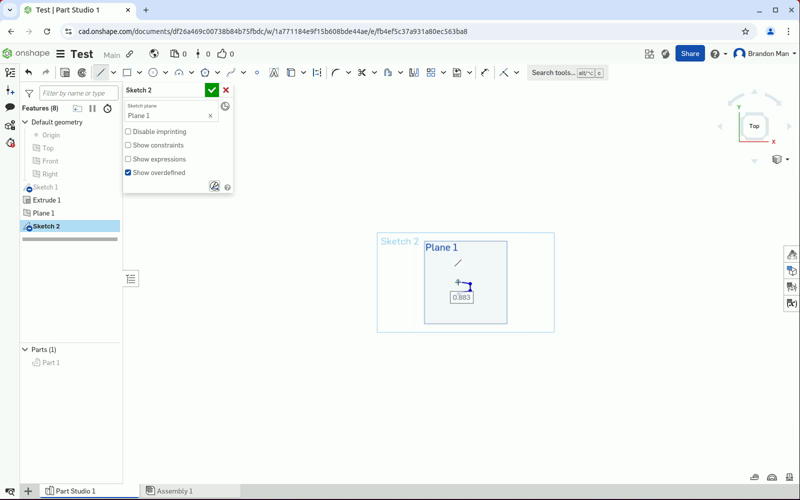
scroll(-6)
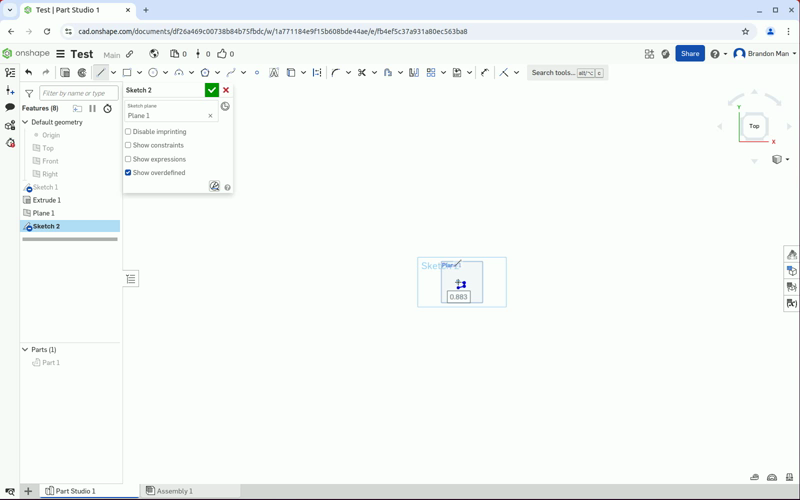
key_up(shift)
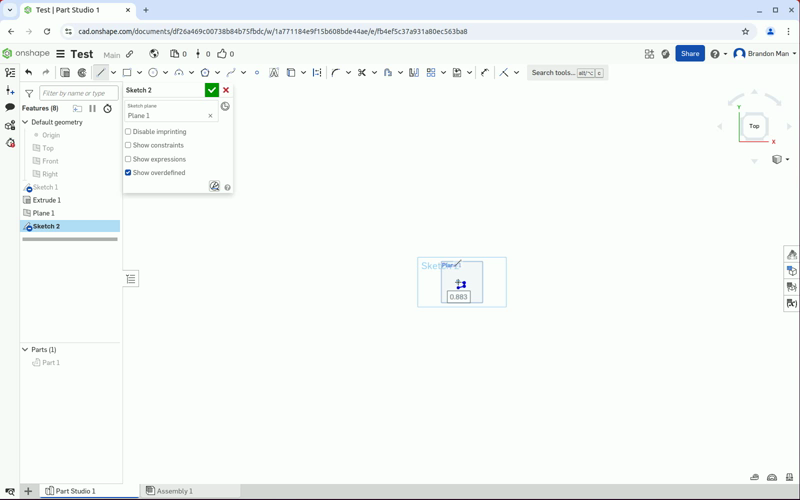
mouse_move(488, 281)
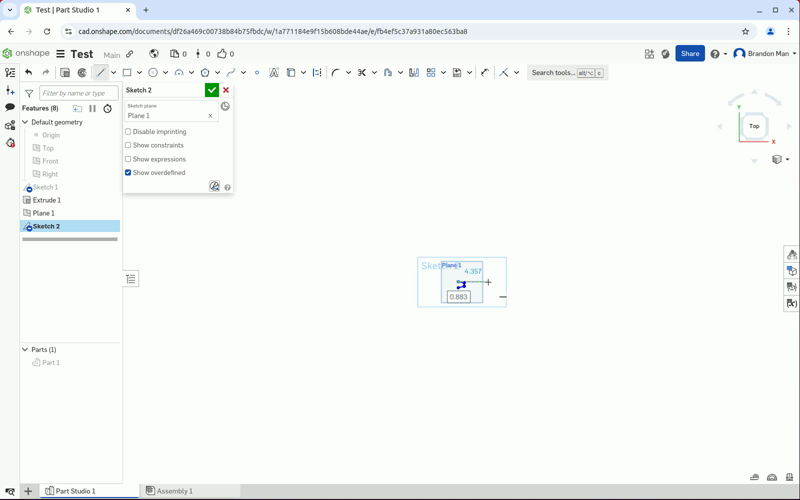
key_down(shift)
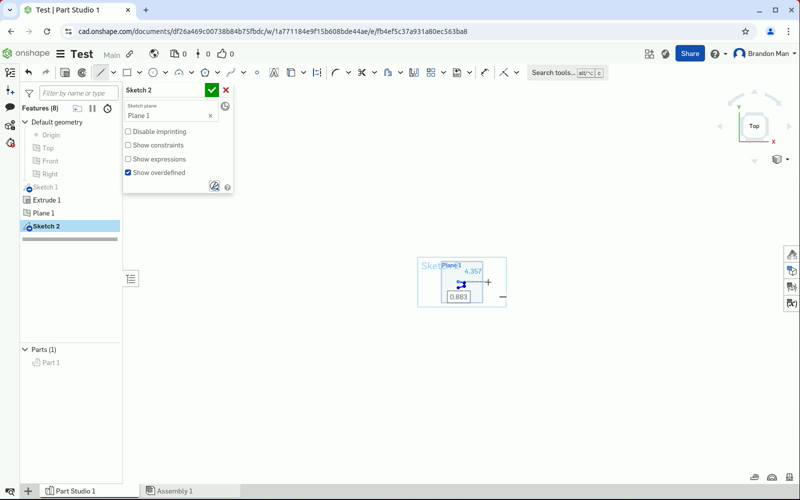
mouse_move(458, 287)
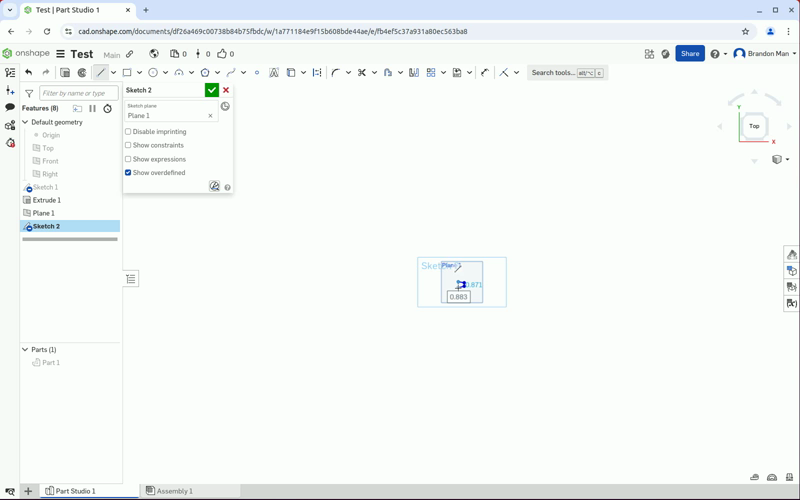
scroll(6)
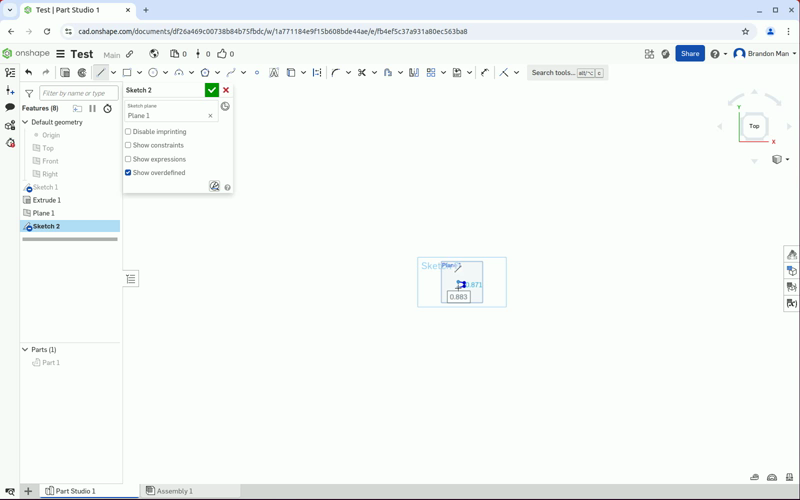
scroll(6)
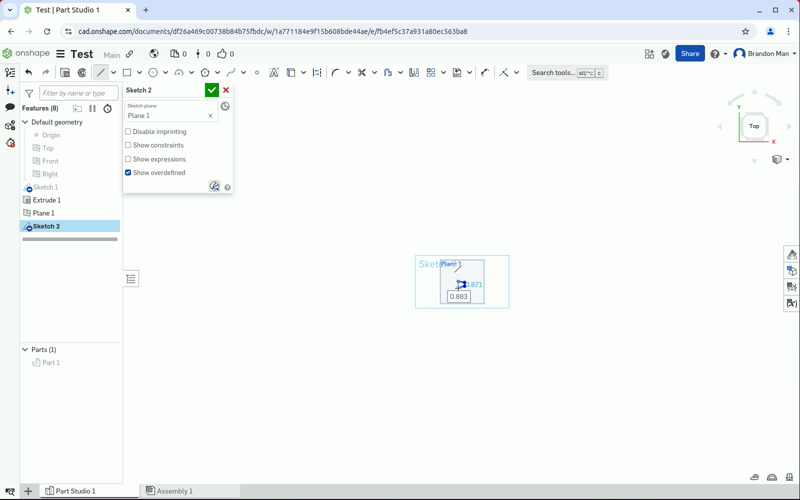
scroll(6)
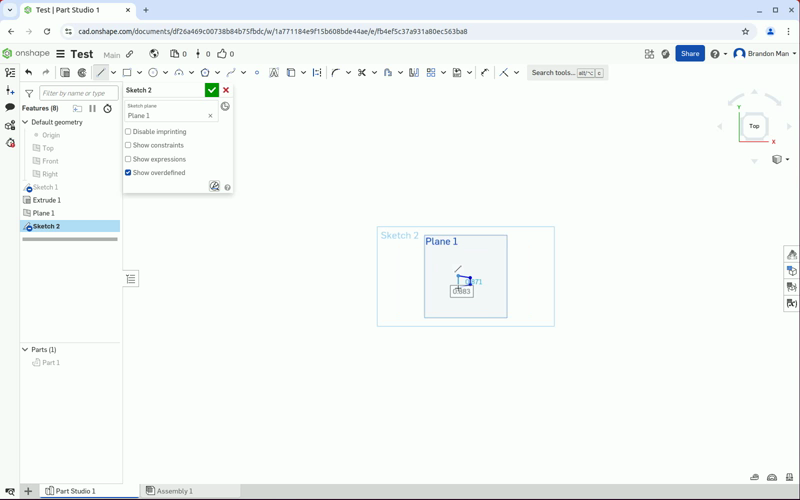
scroll(6)
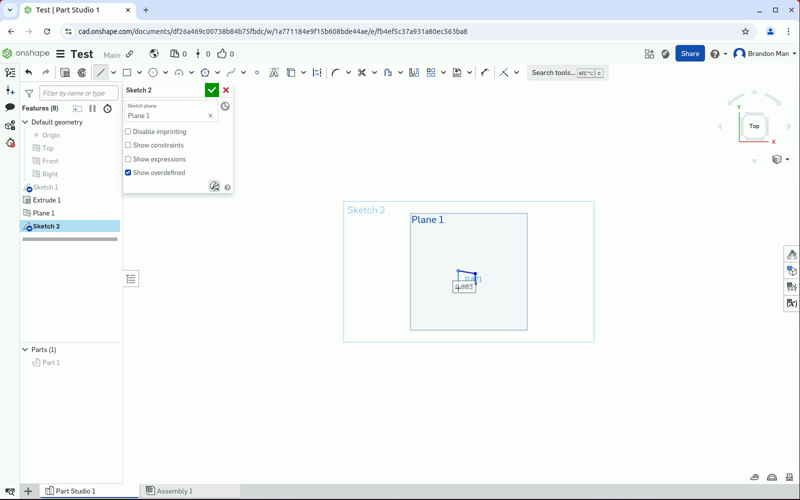
scroll(6)
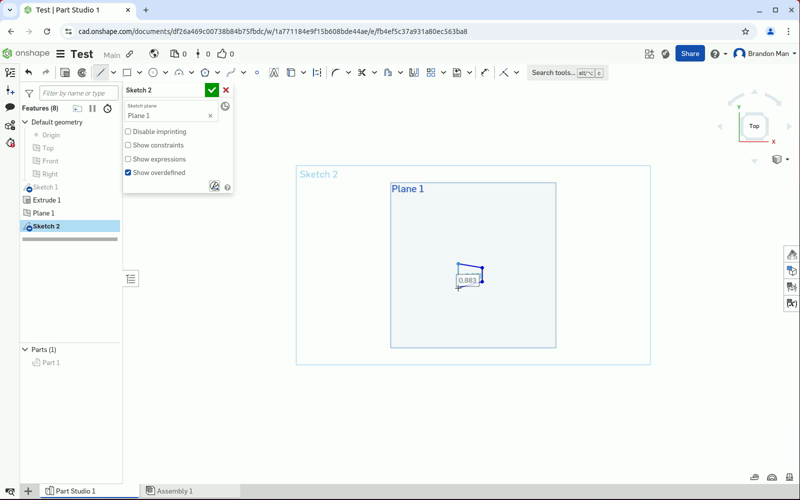
scroll(6)
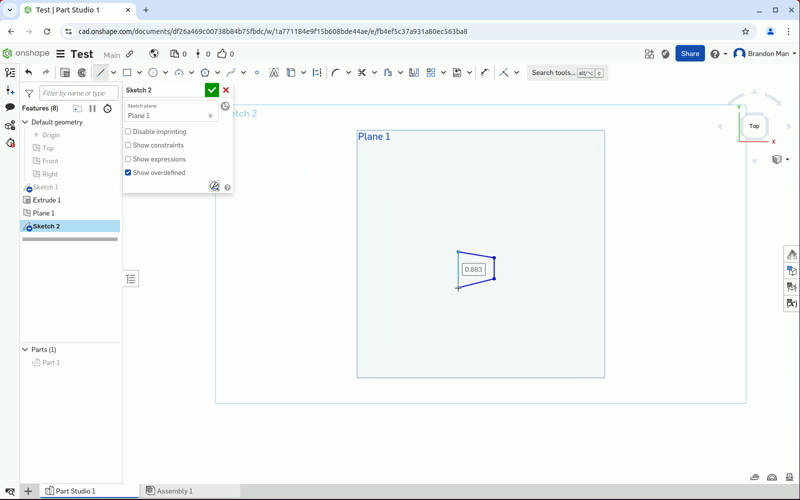
scroll(6)
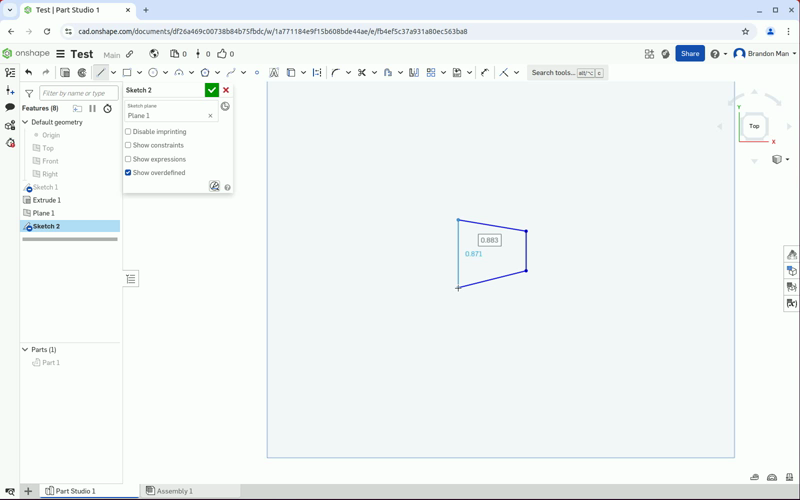
key_up(shift)
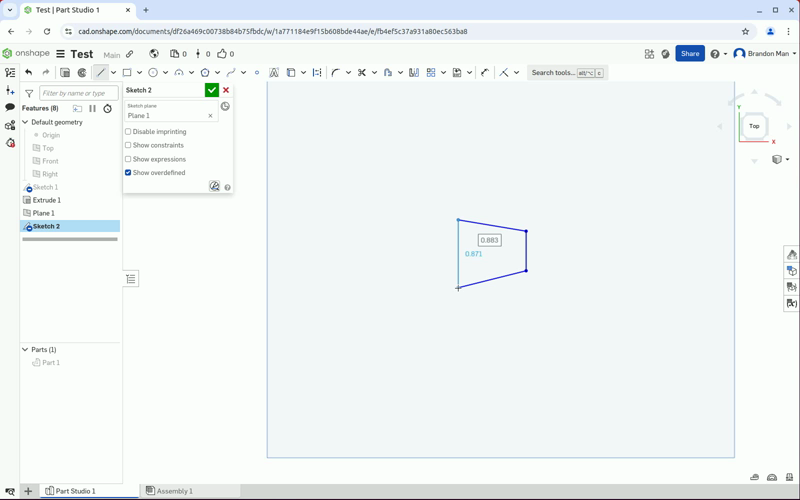
click(458, 287)
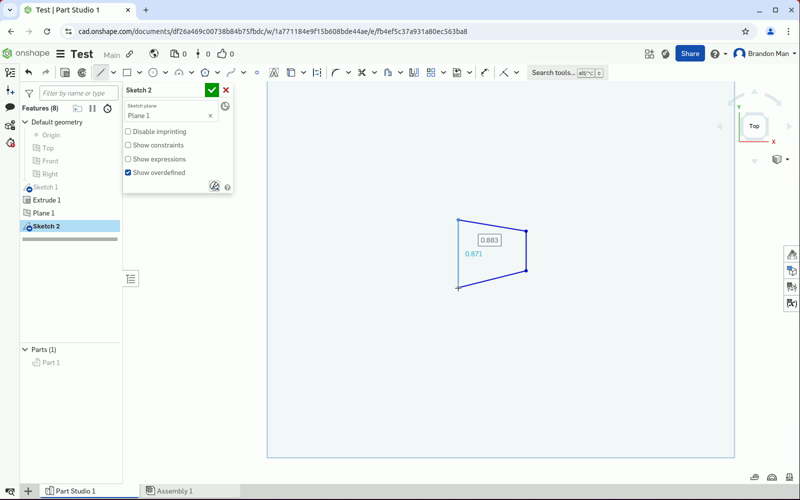
scroll(-6)
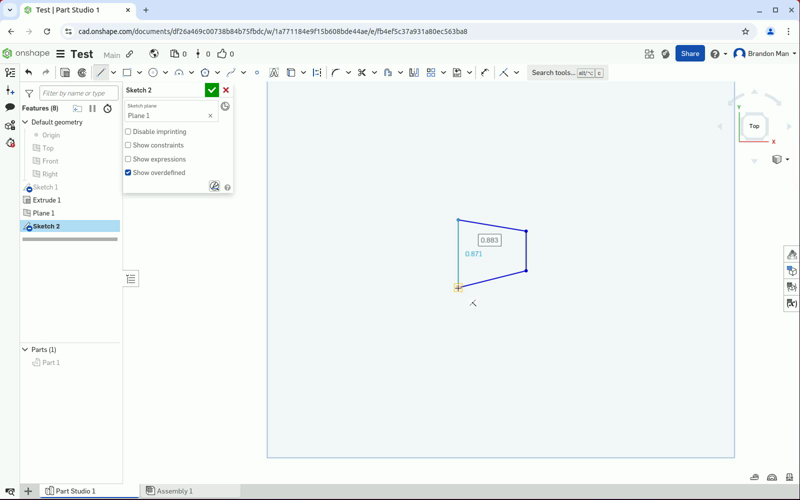
scroll(-6)
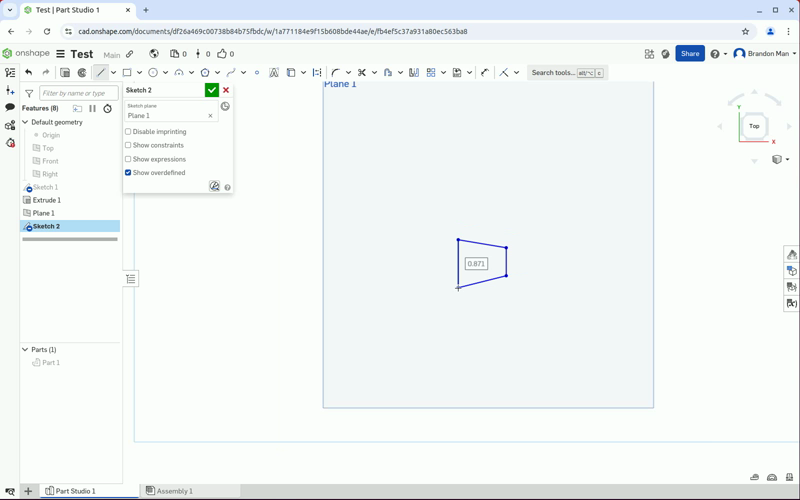
scroll(-6)
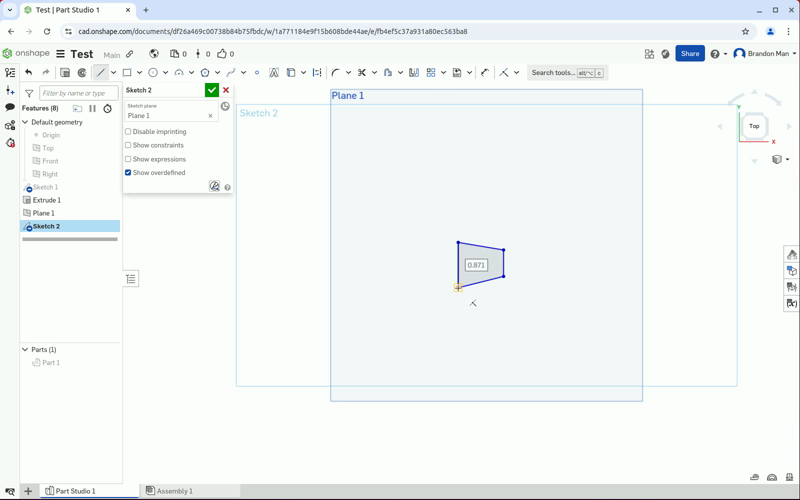
scroll(-6)
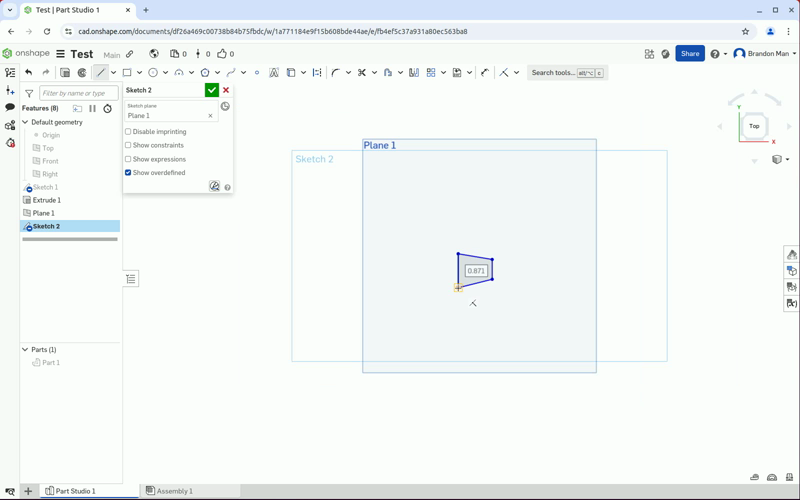
scroll(-6)
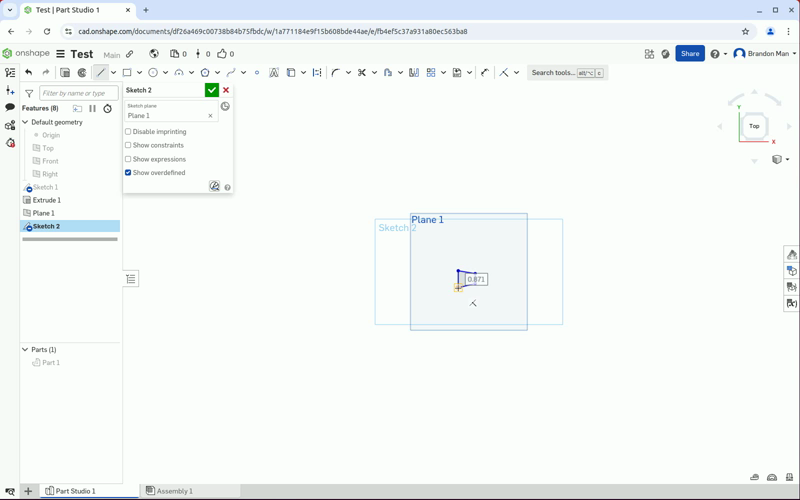
scroll(-6)
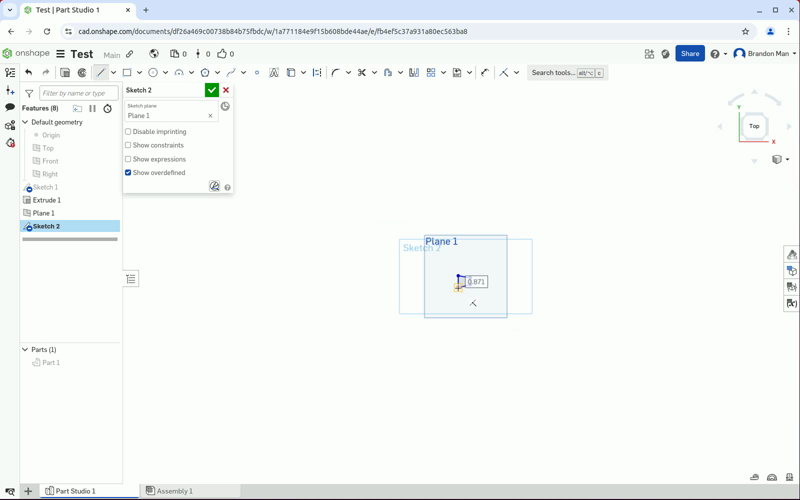
scroll(-6)
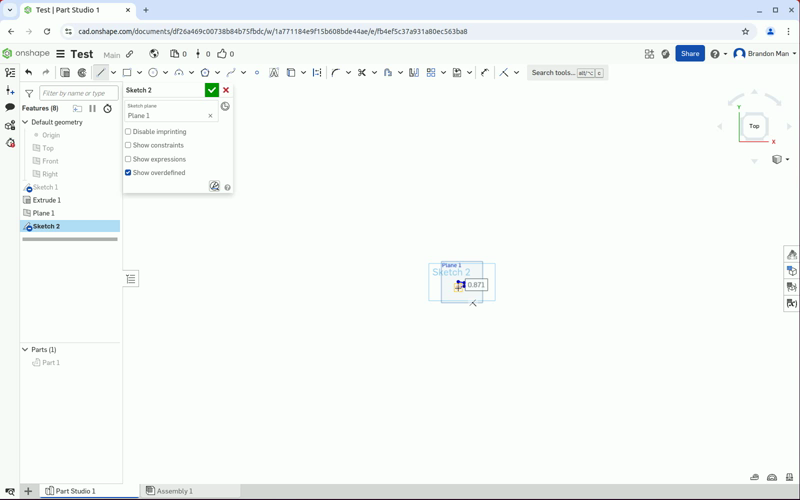
key(esc)
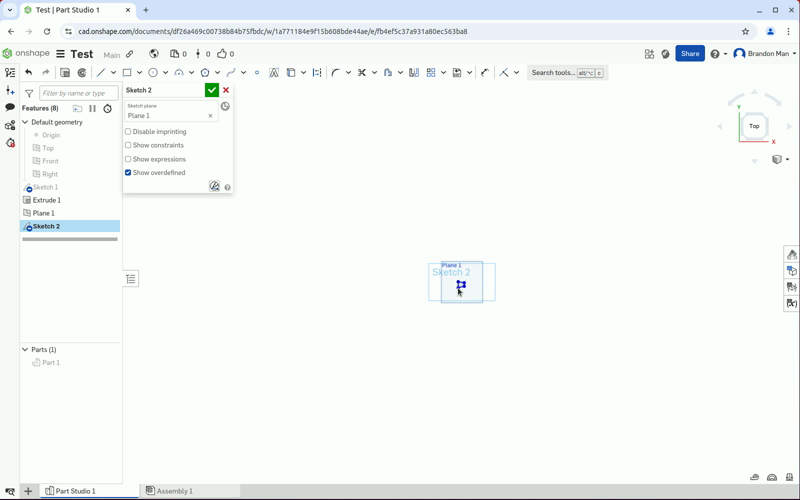
mouse_move(462, 285)
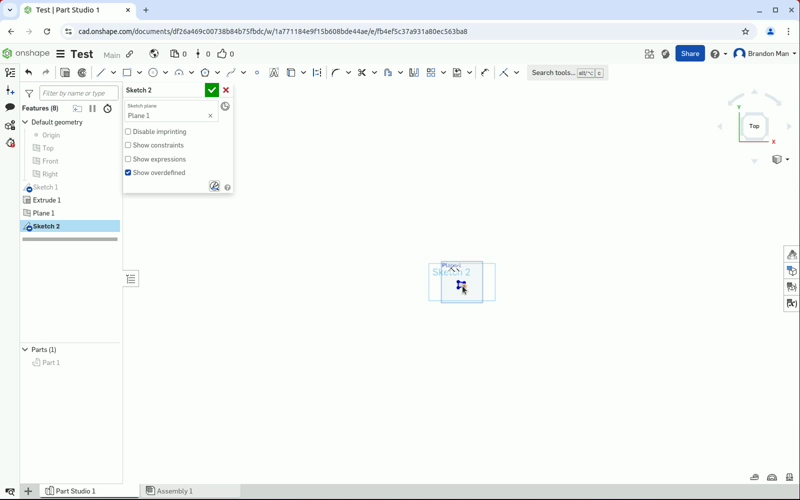
scroll(6)
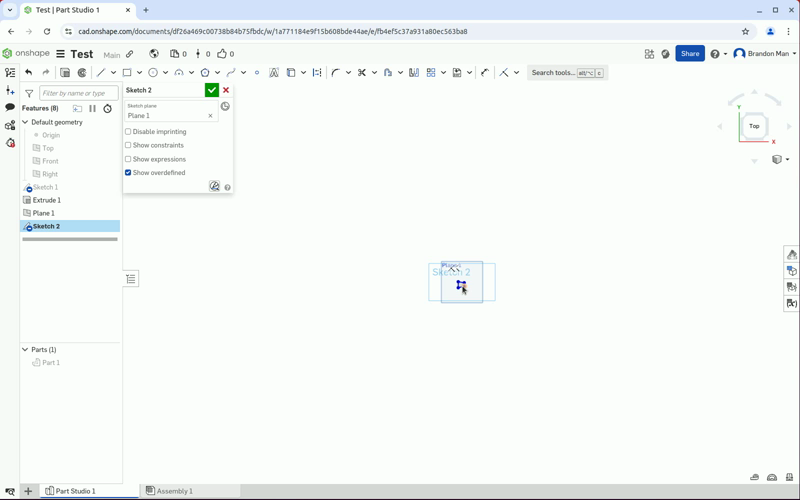
scroll(6)
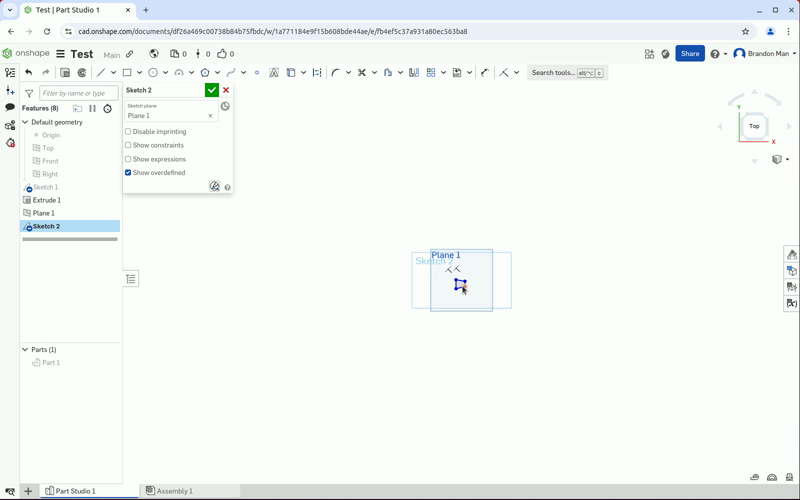
scroll(6)
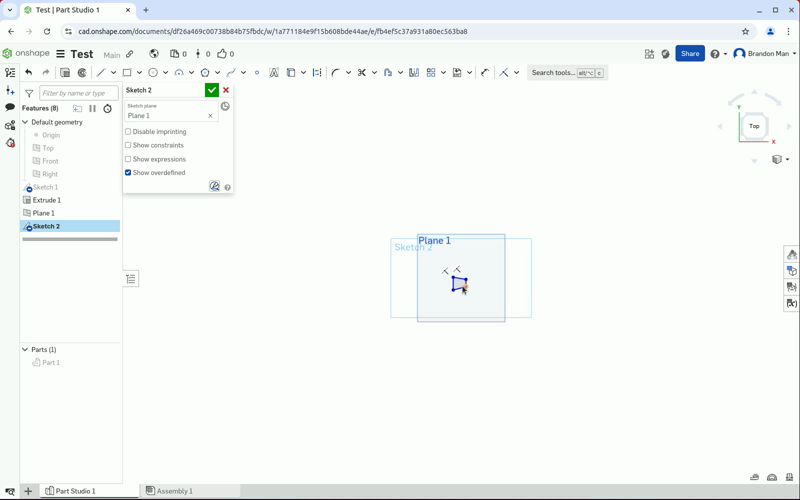
scroll(6)
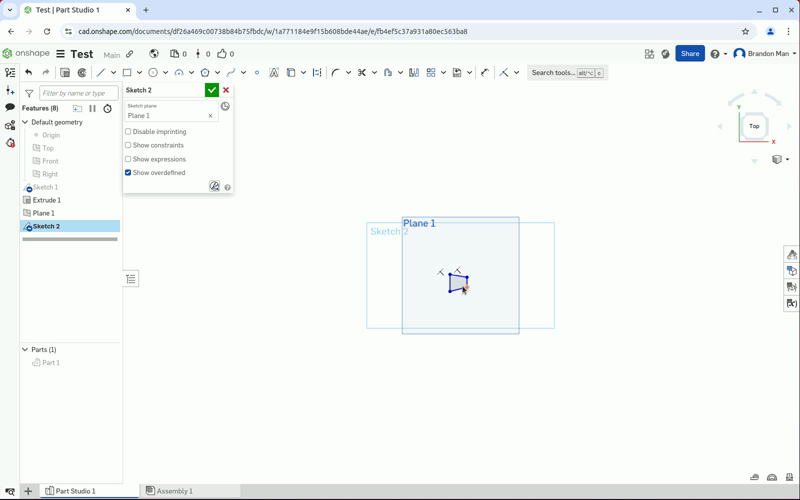
scroll(6)
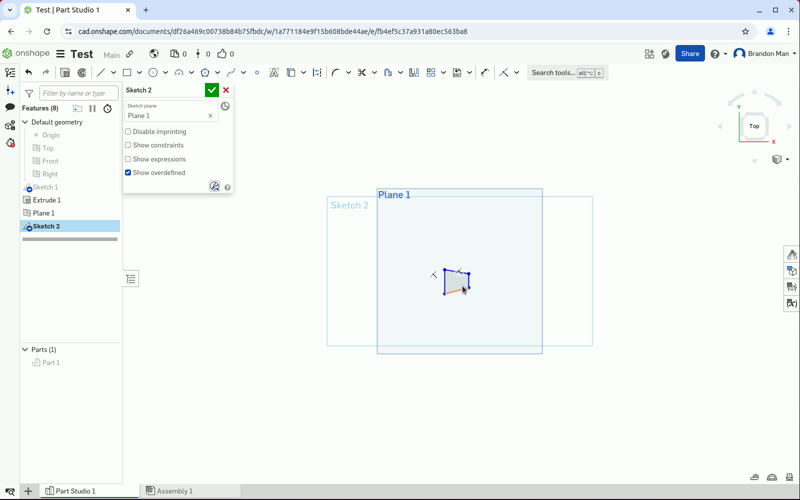
scroll(6)
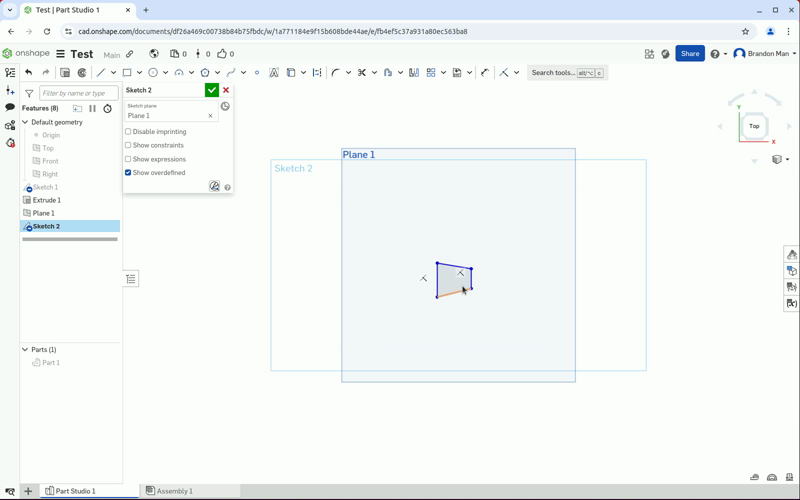
scroll(6)
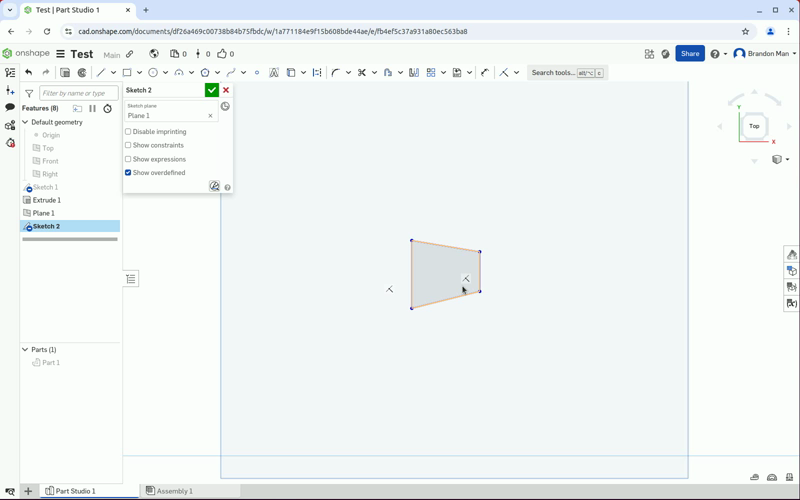
click(462, 285)
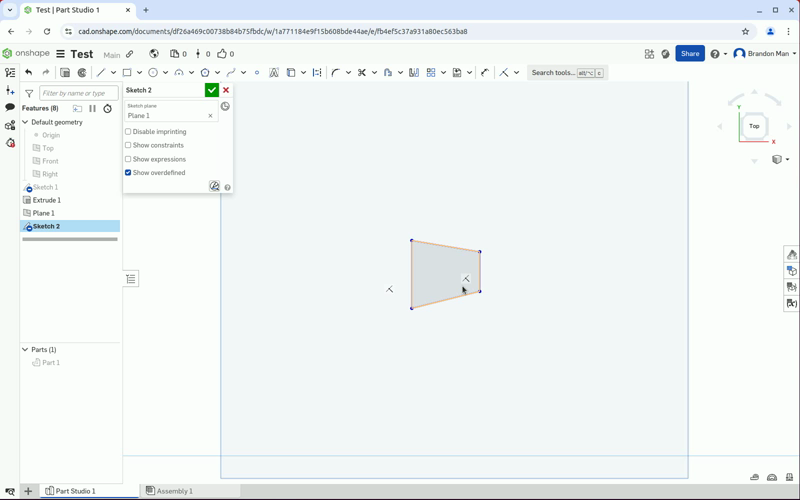
scroll(-6)
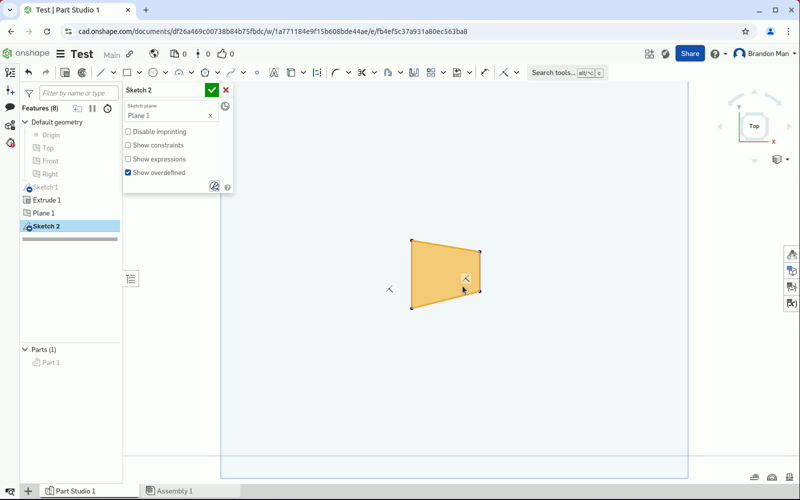
scroll(-6)
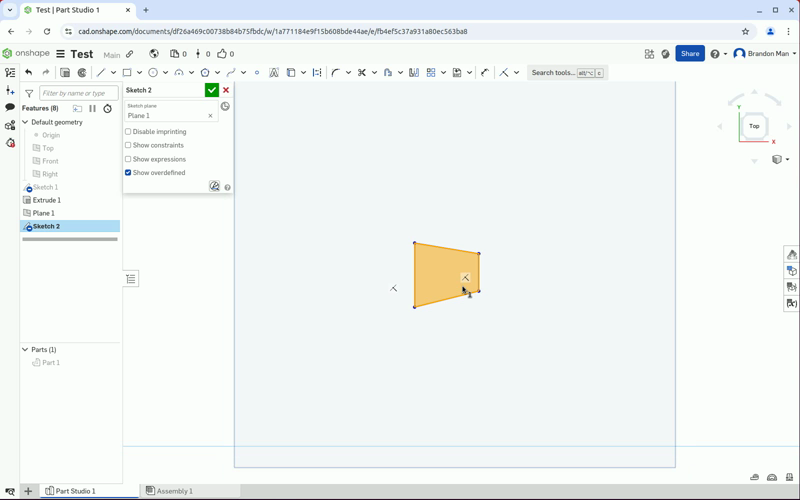
scroll(-6)
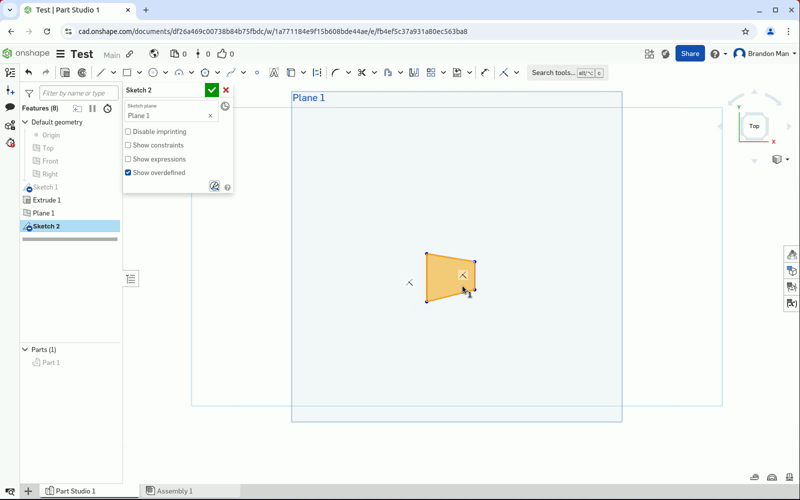
scroll(-6)
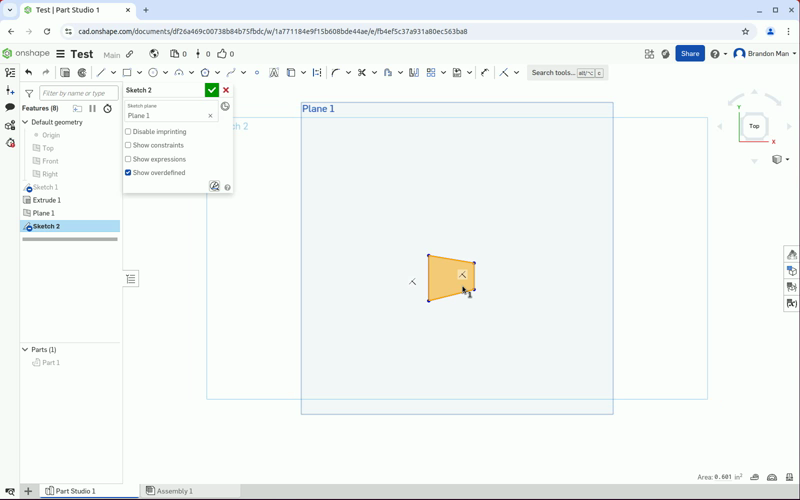
scroll(-6)
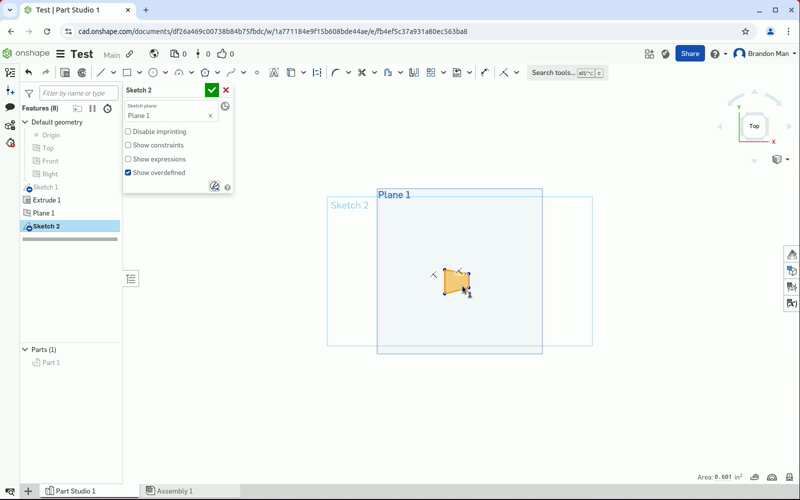
scroll(-6)
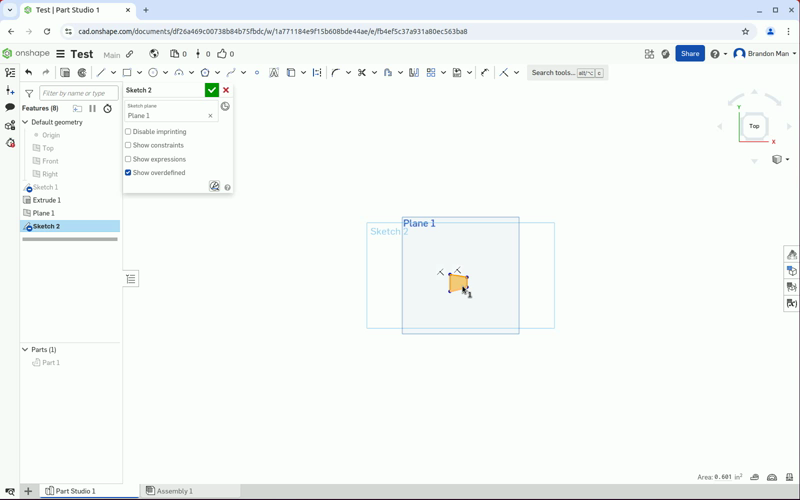
scroll(-6)
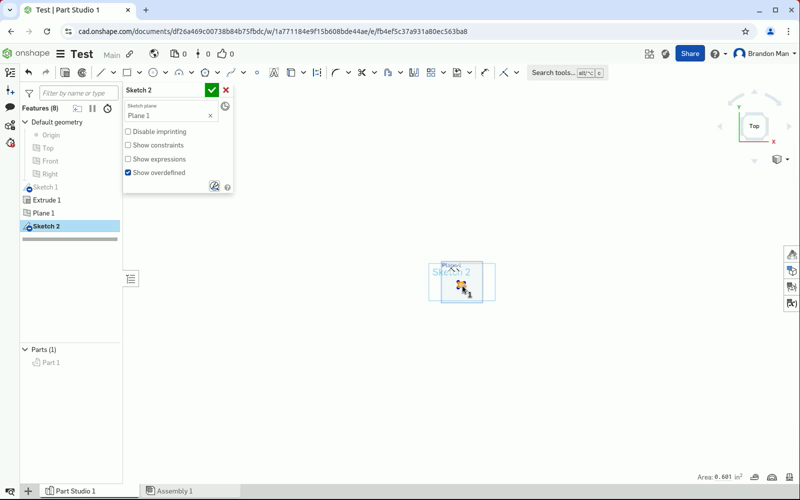
mouse_move(73, 352)
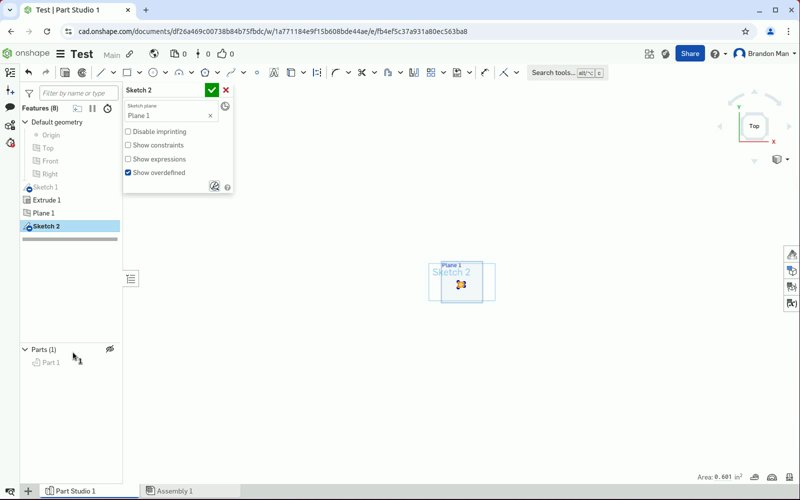
key(shift+y)
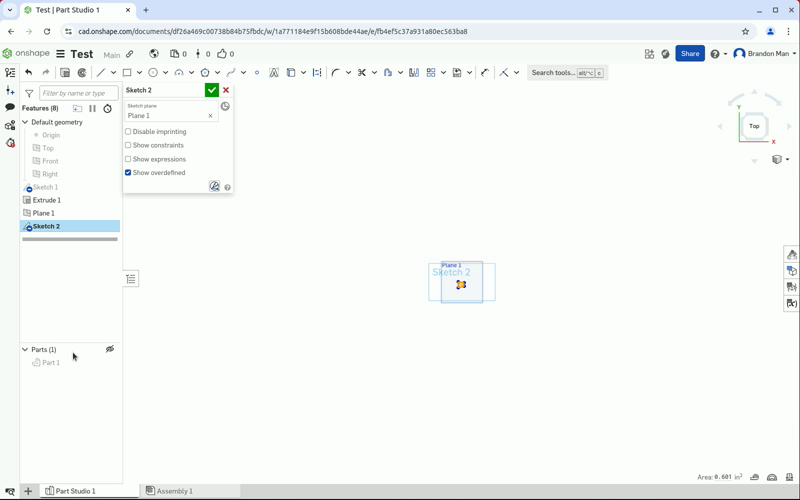
key(shift+e)
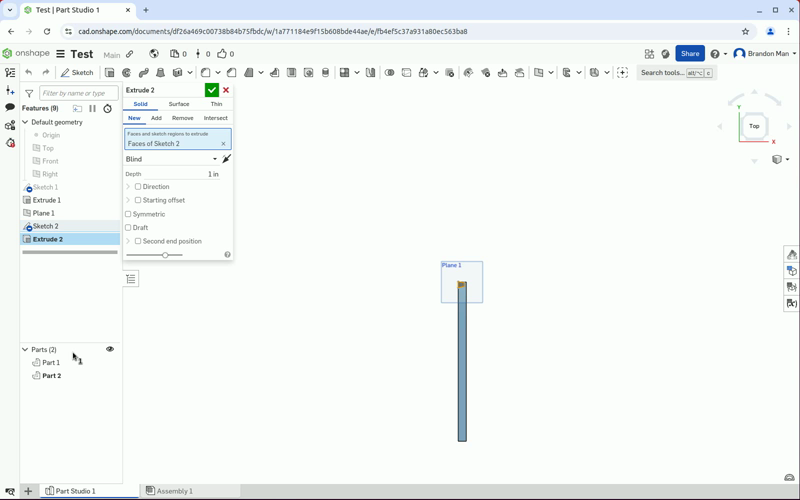
mouse_move(143, 106)
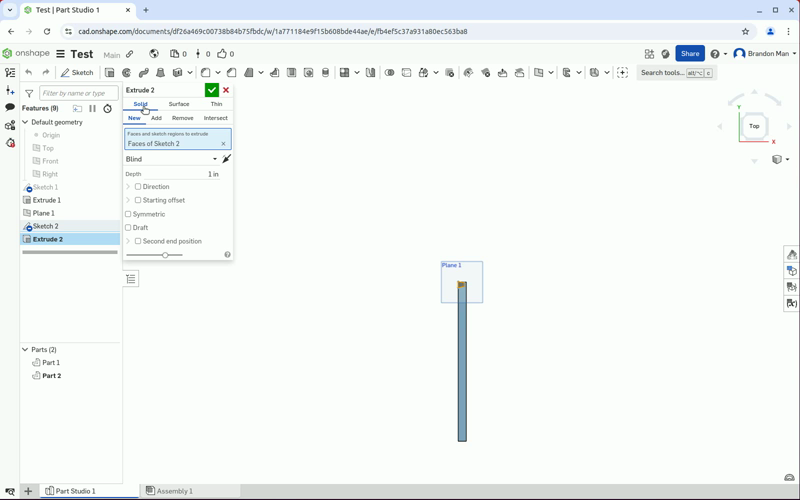
click(143, 106)
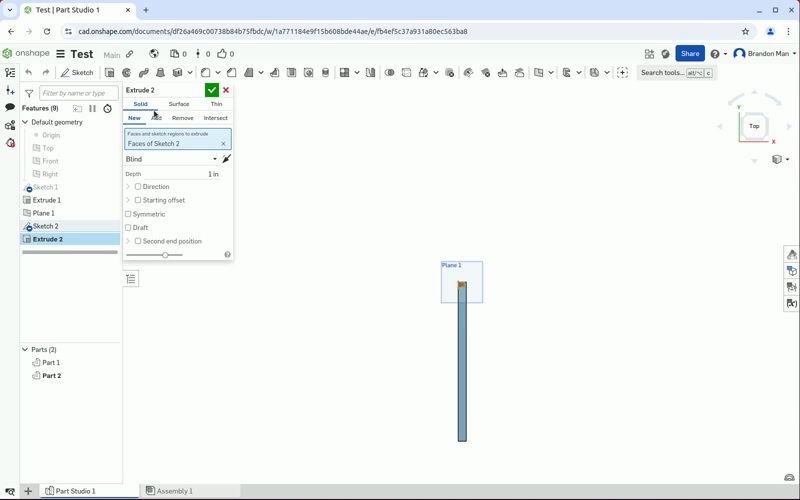
mouse_move(186, 120)
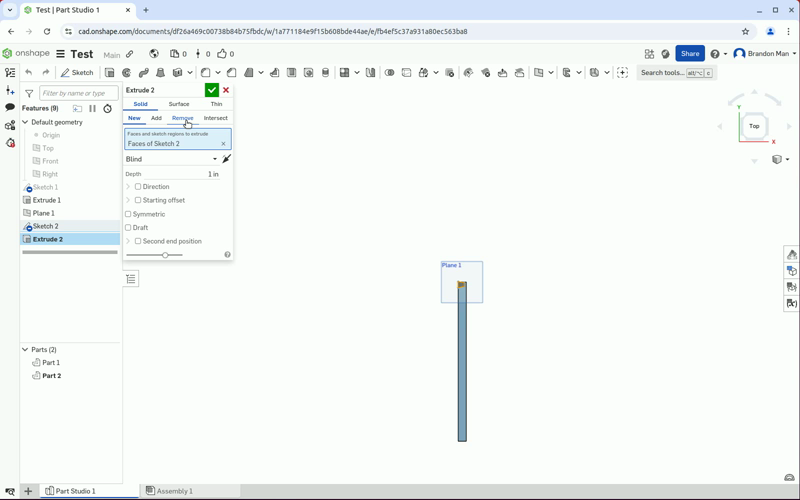
click(186, 120)
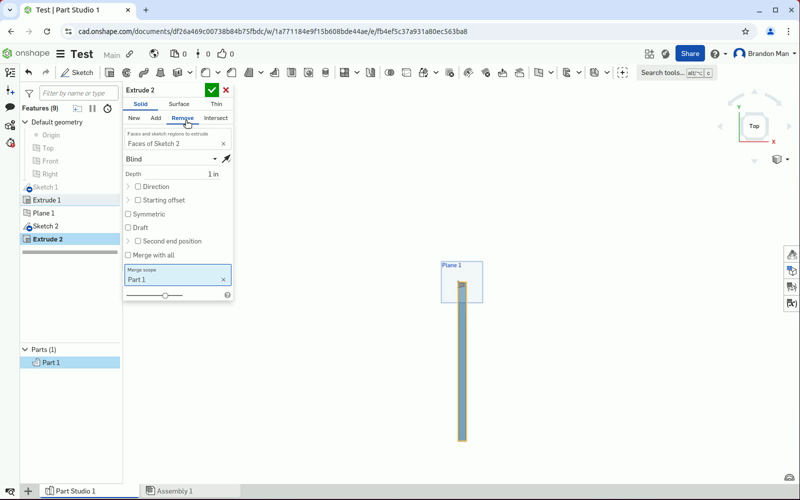
key(tab, 4)
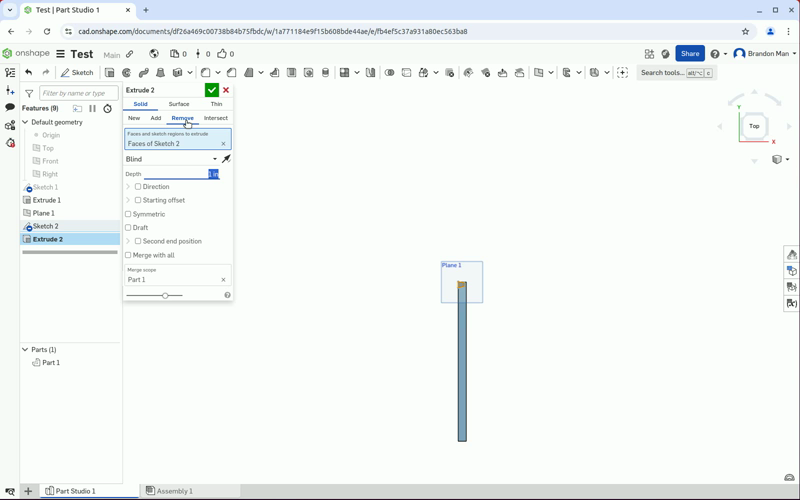
text(0.241)
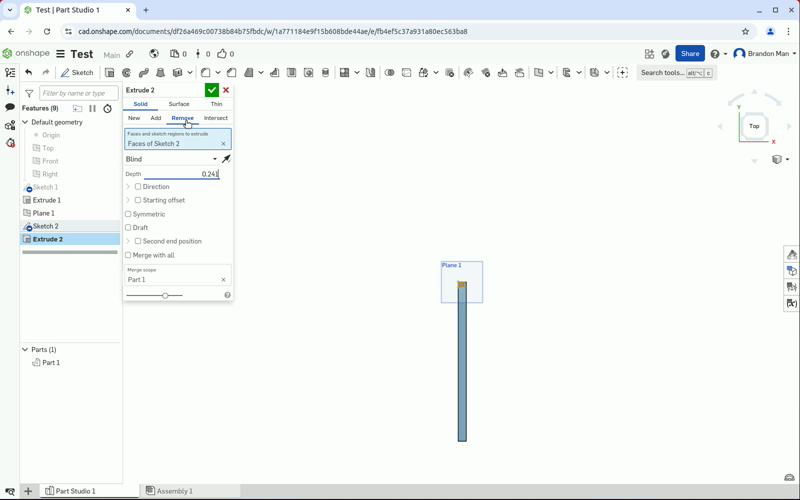
key(tab, 6)
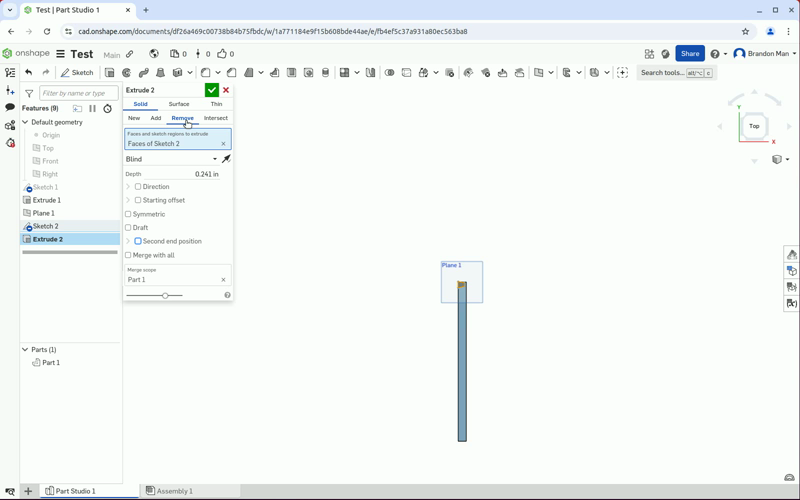
key(space)
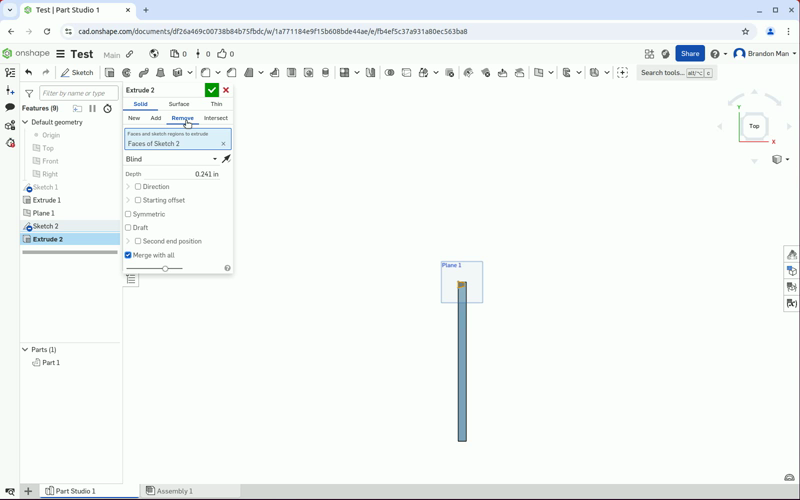
key(enter)
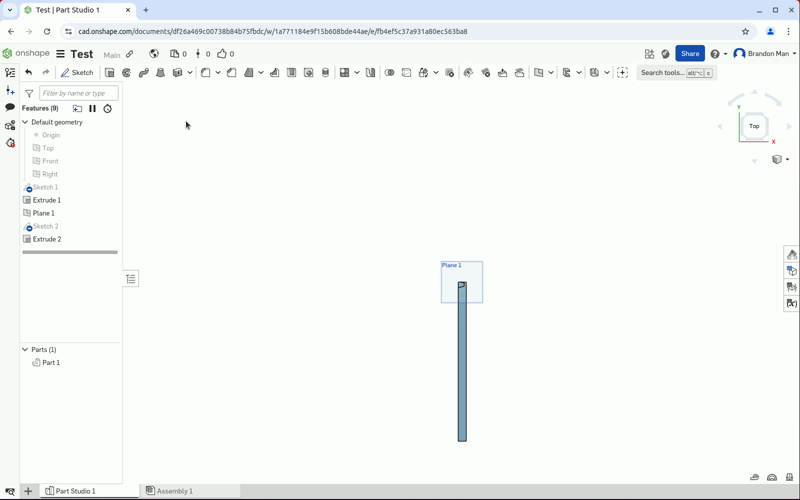
key(shift+h)
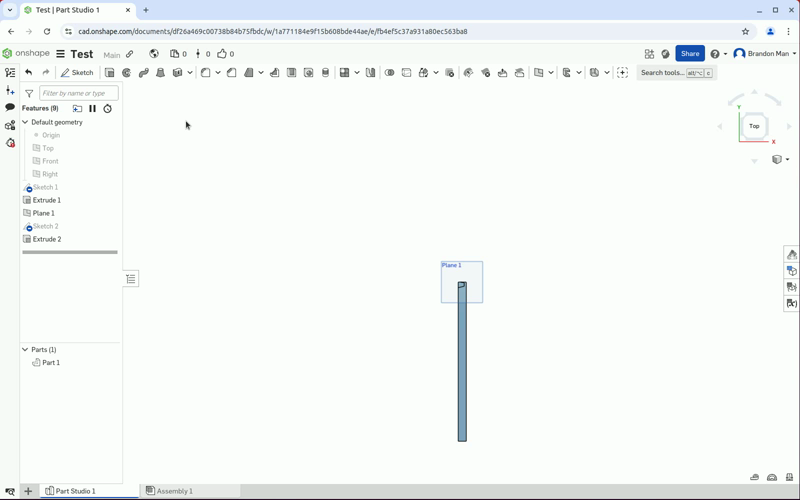
key(shift+h)
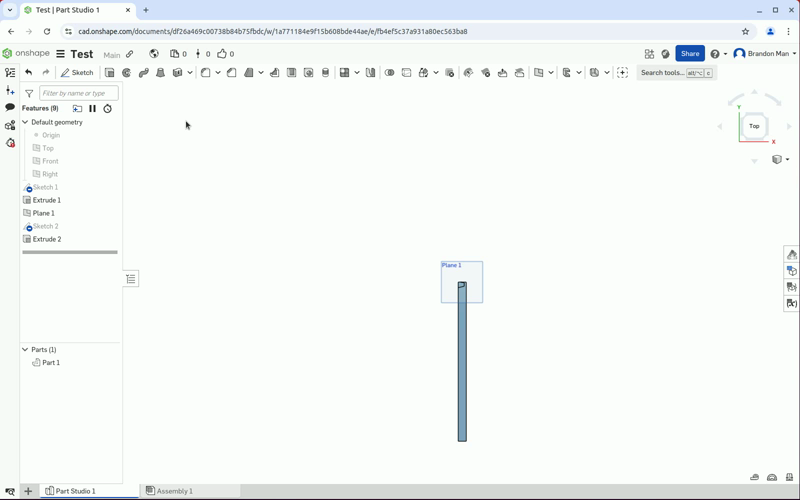
mouse_move(73, 189)
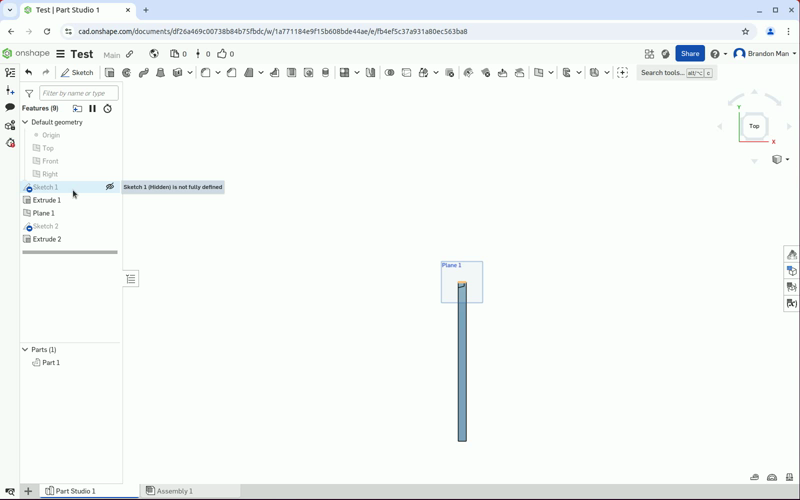
click(73, 189)
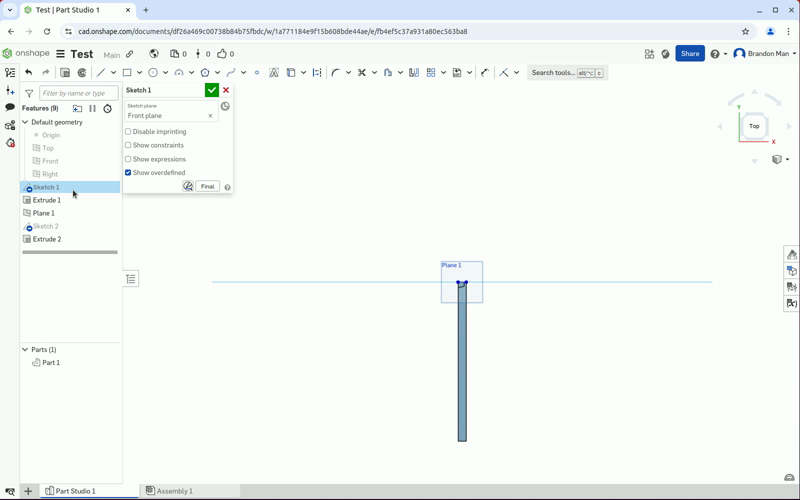
mouse_move(229, 92)
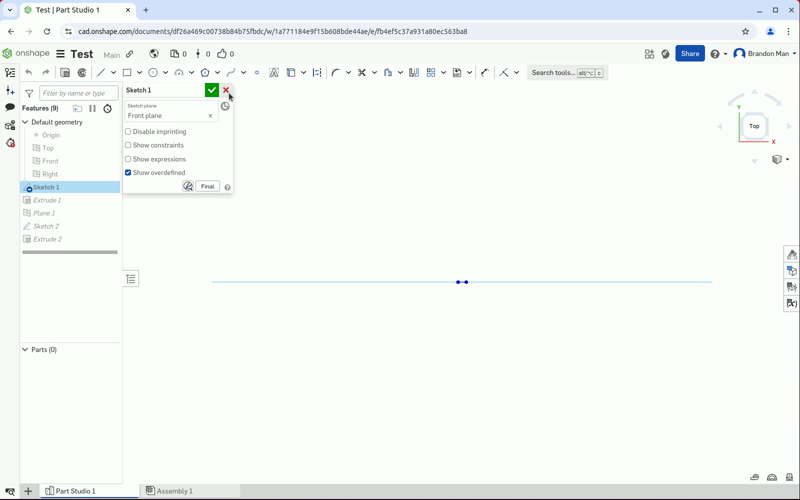
click(229, 92)
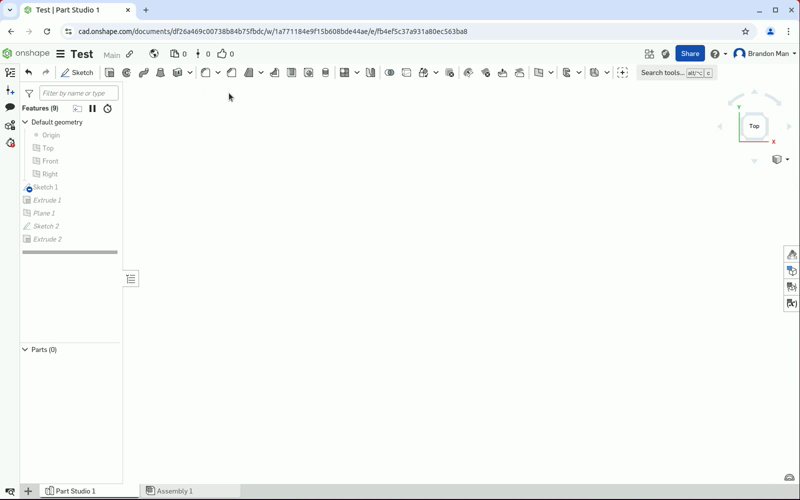
key(shift+s)
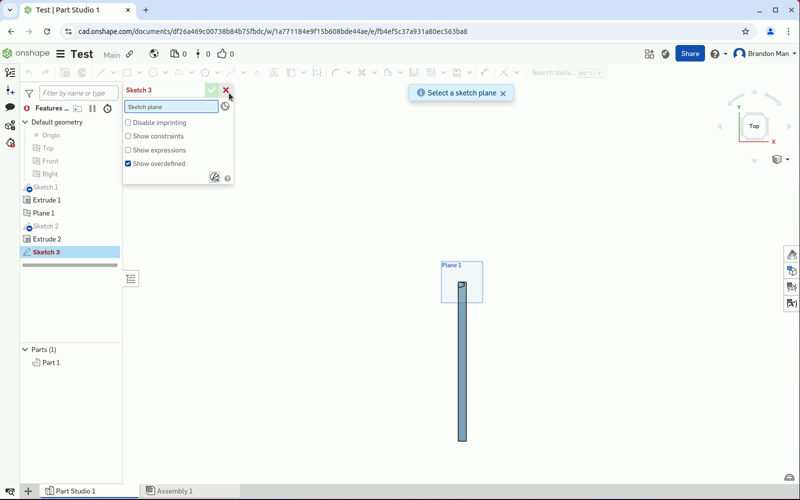
mouse_move(73, 215)
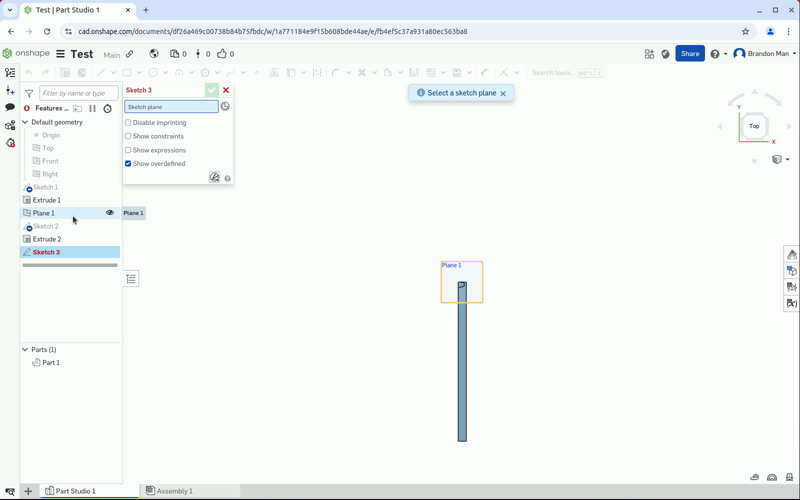
click(73, 215)
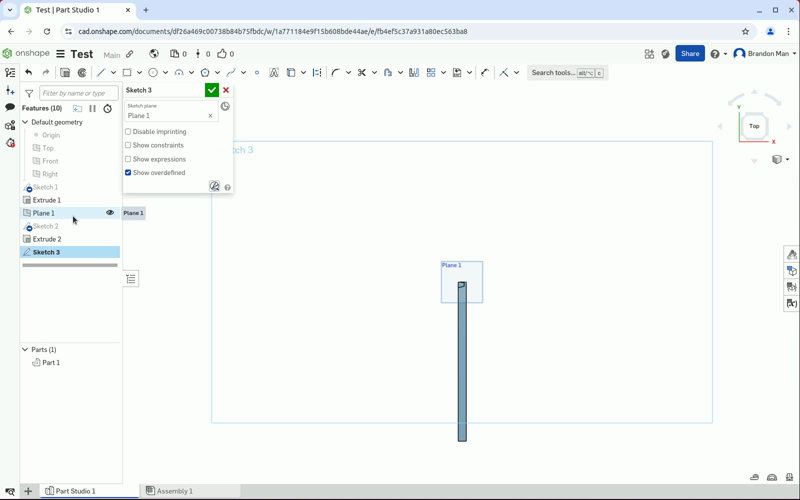
mouse_move(73, 352)
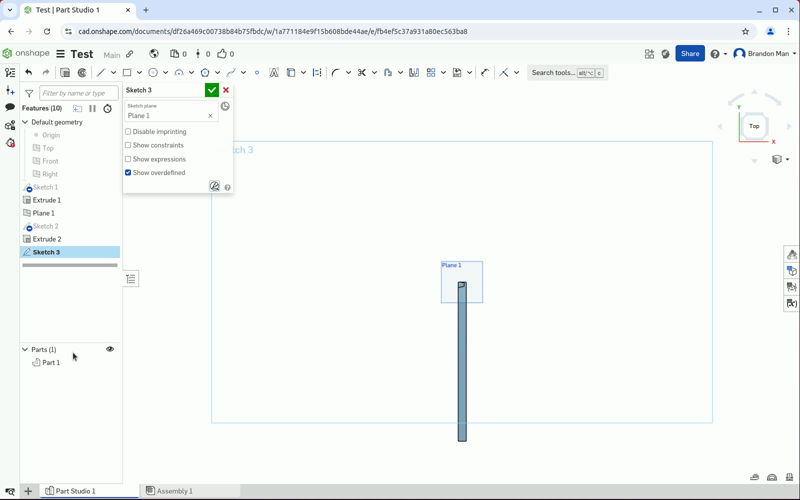
key(y)
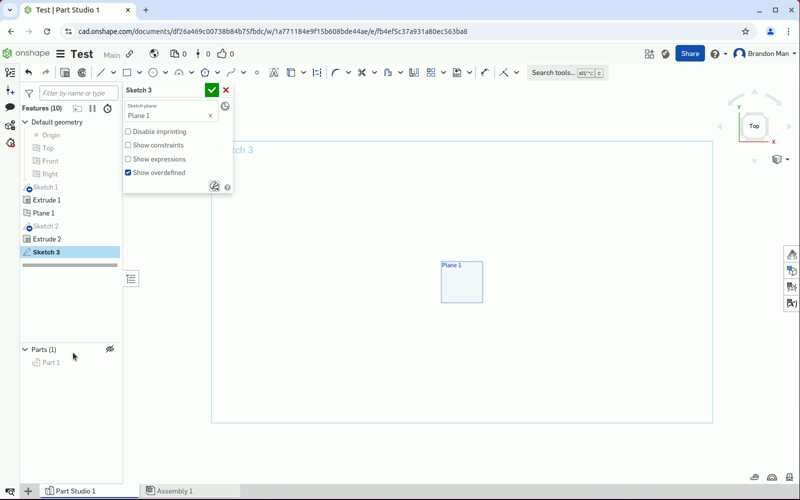
key(l)
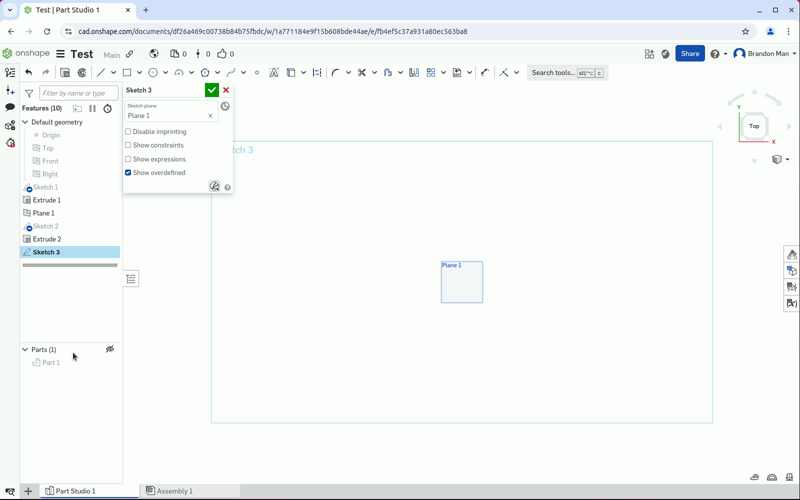
key_down(shift)
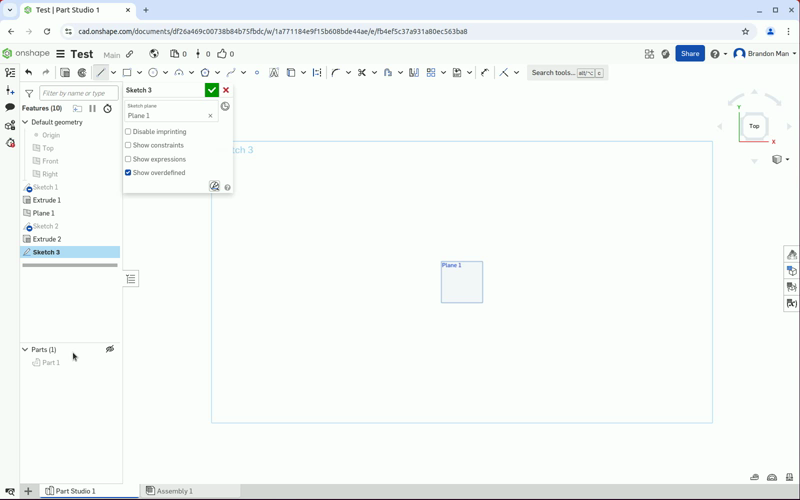
mouse_move(458, 305)
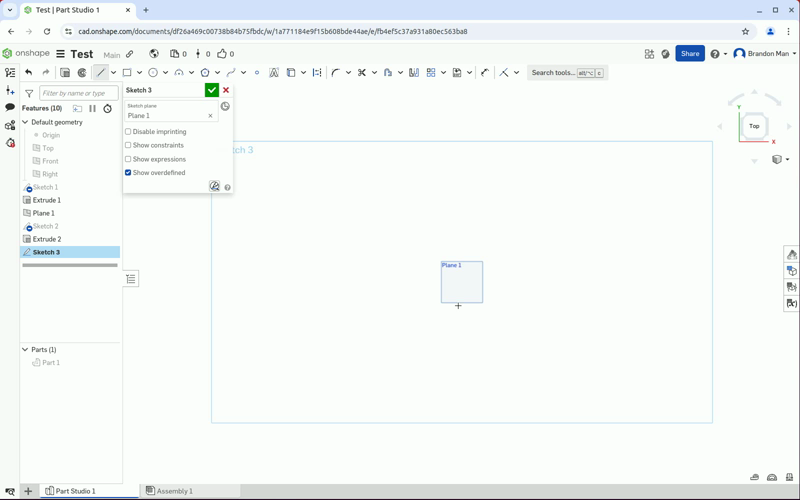
click(458, 305)
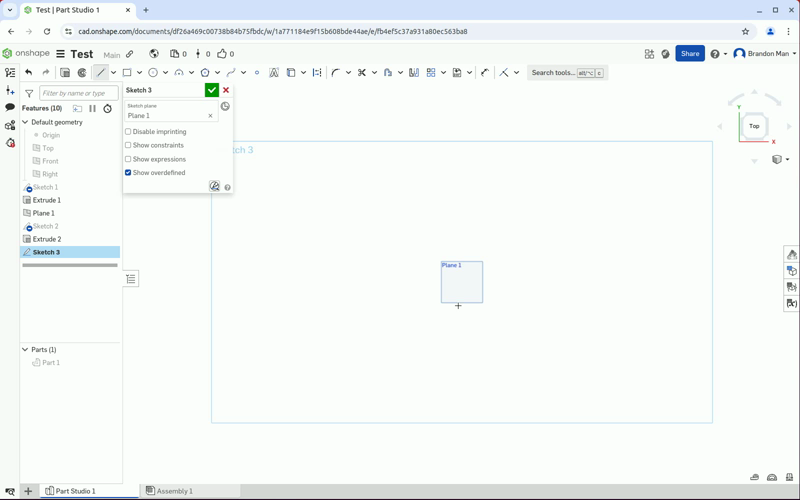
key_up(shift)
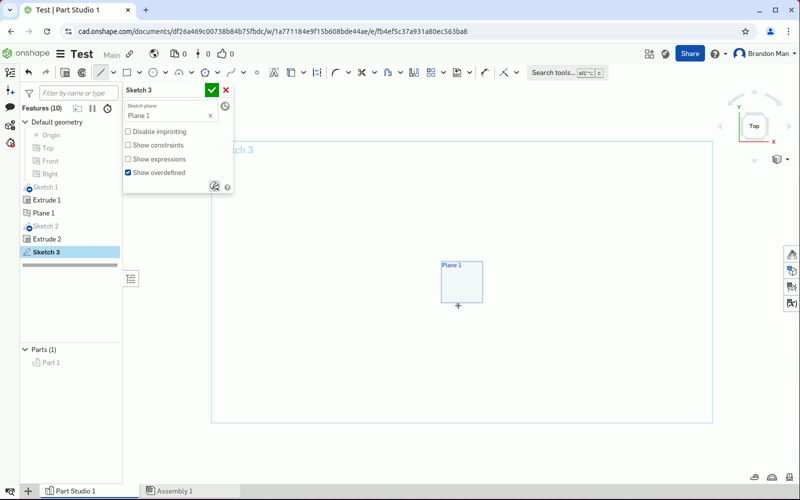
key_down(shift)
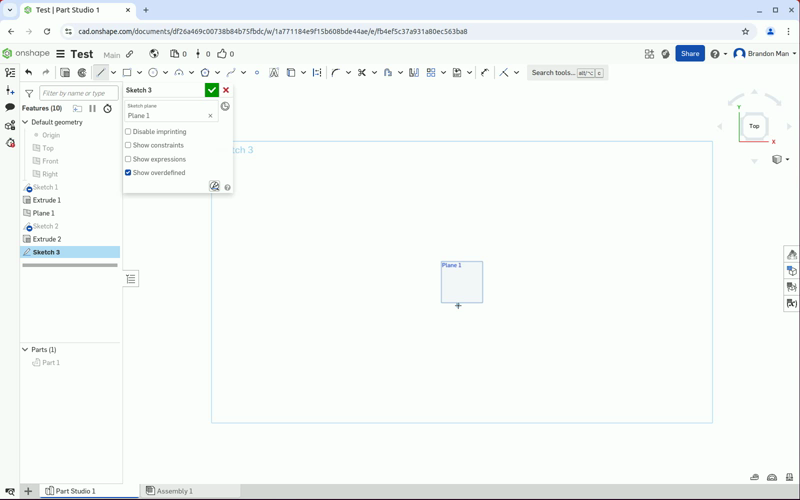
mouse_move(488, 305)
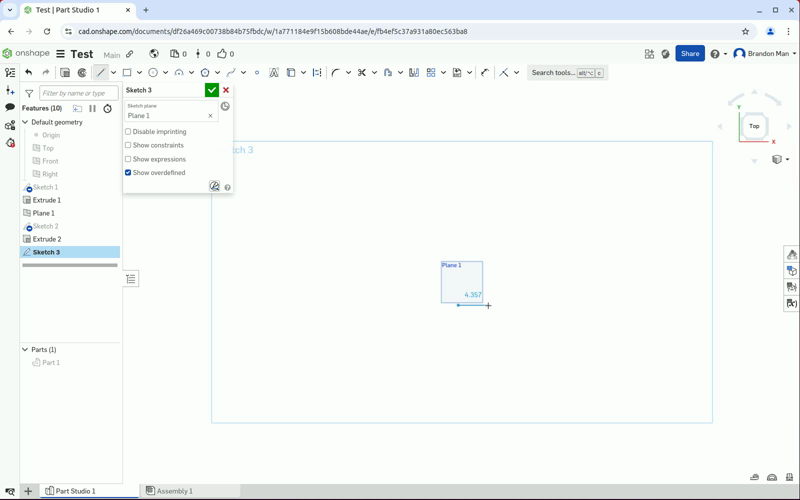
mouse_move(464, 303)
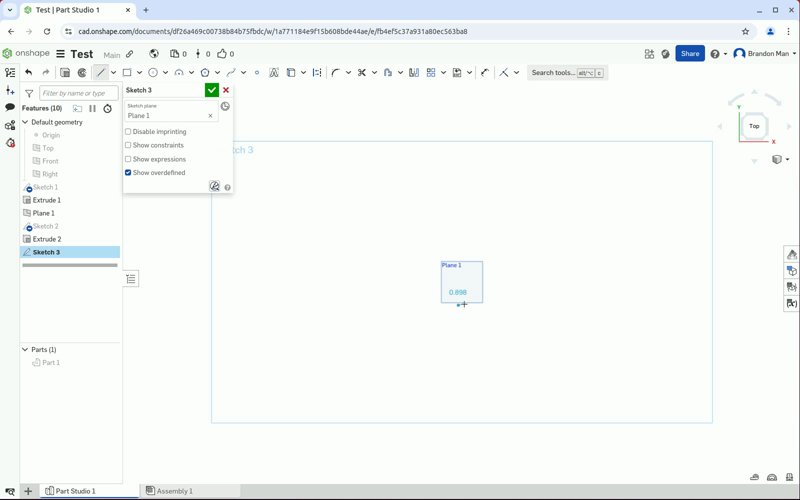
scroll(6)
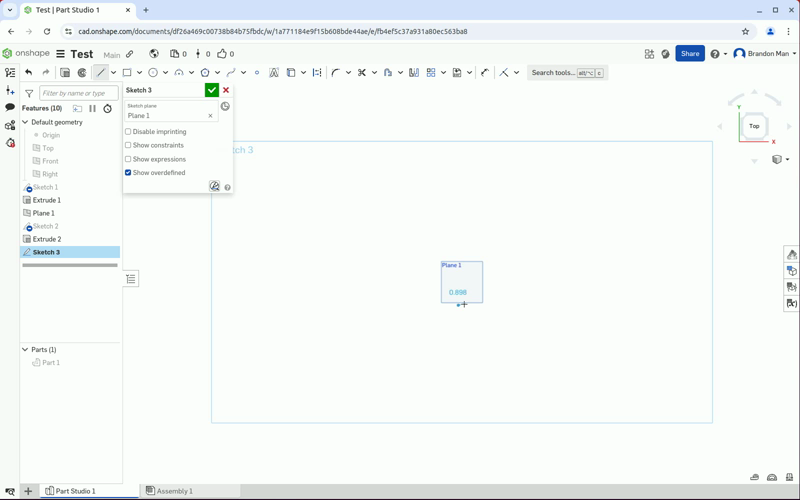
scroll(6)
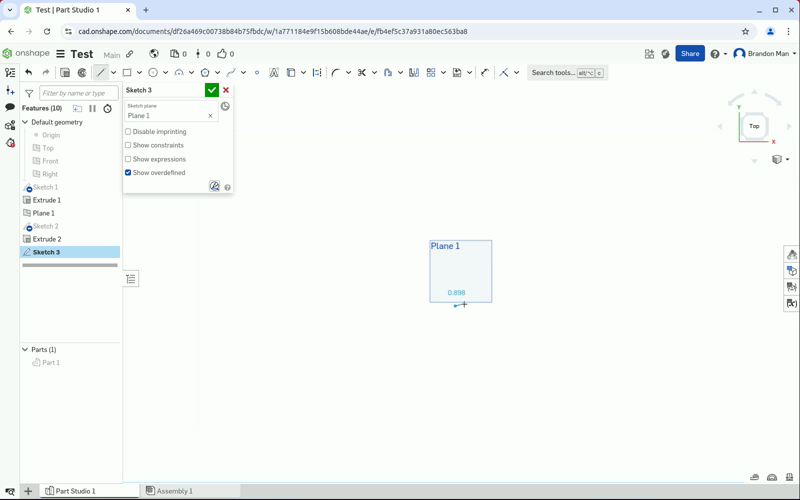
scroll(6)
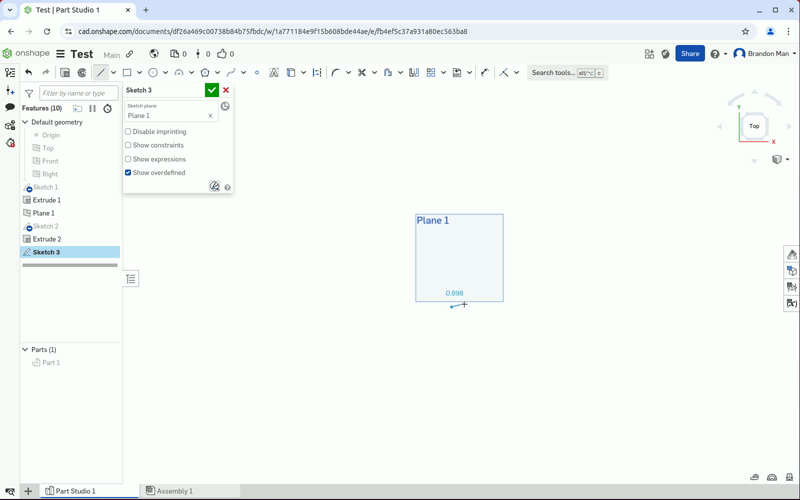
scroll(6)
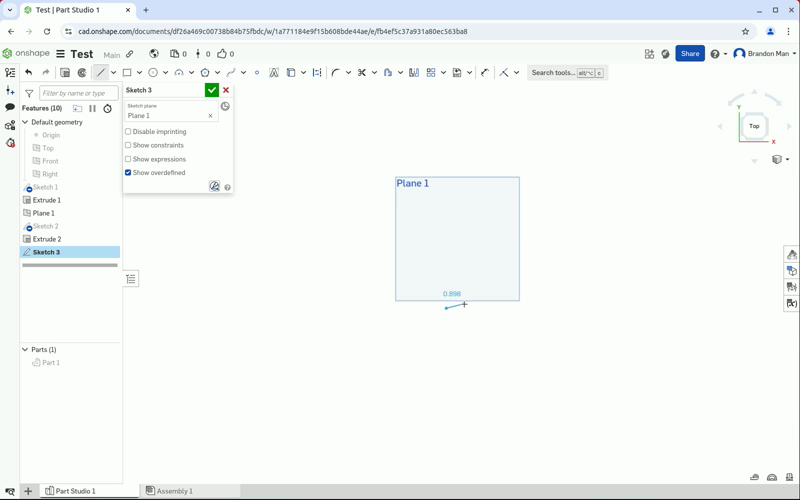
scroll(6)
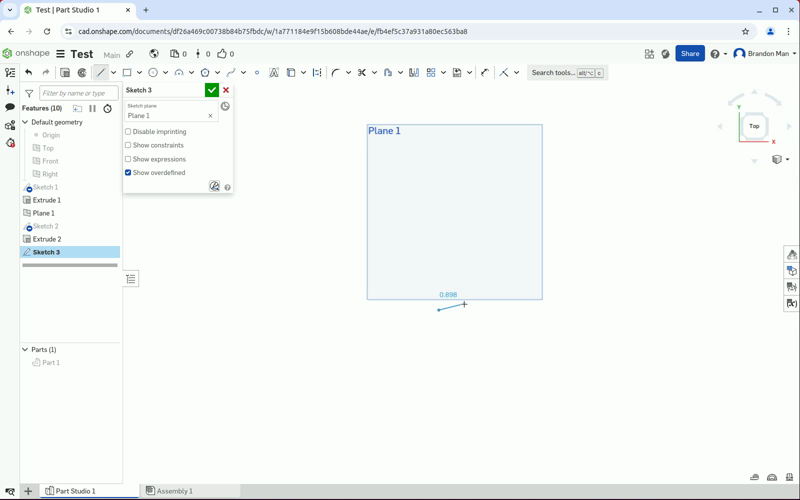
scroll(6)
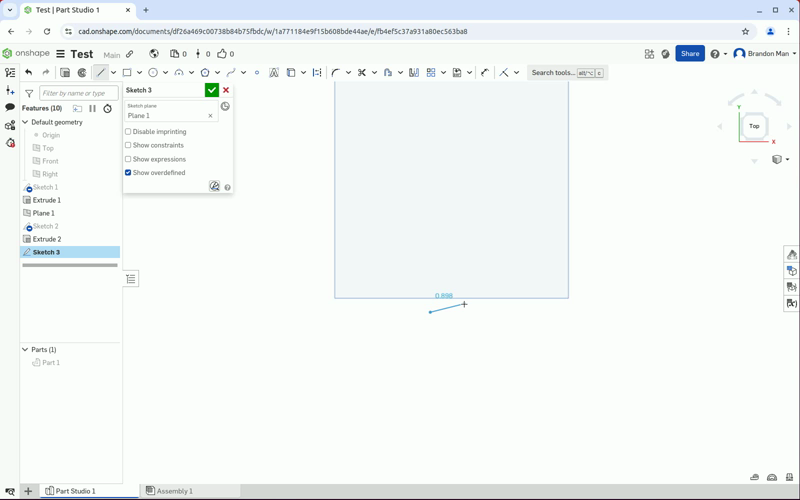
scroll(6)
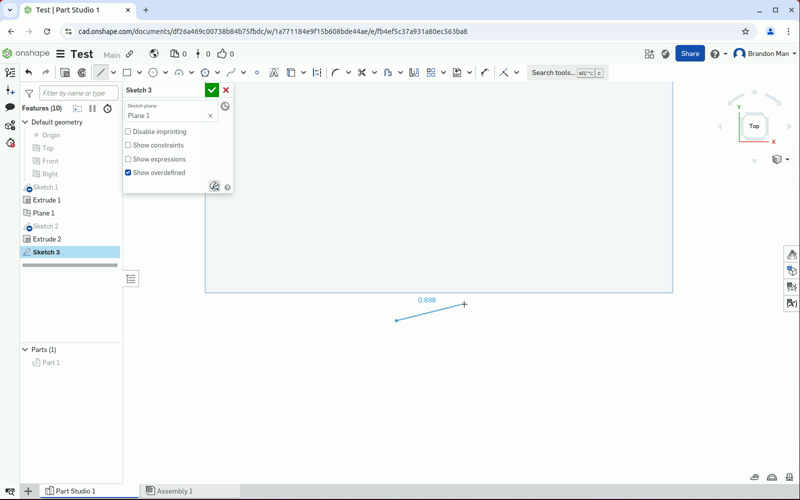
click(464, 303)
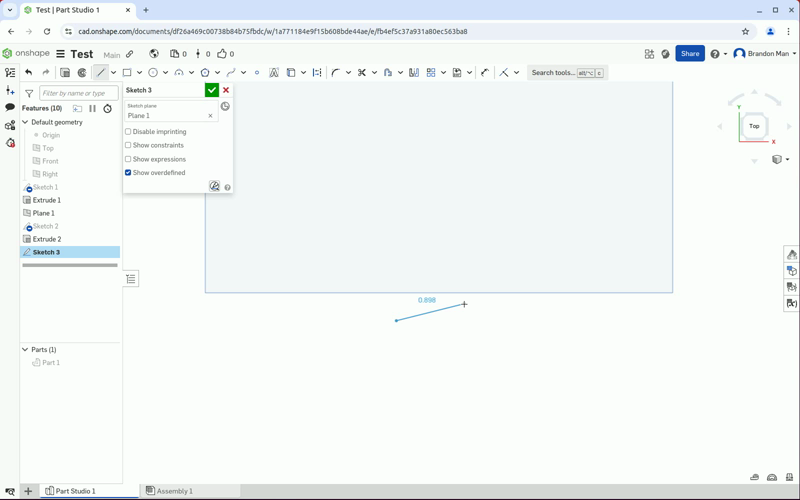
scroll(-6)
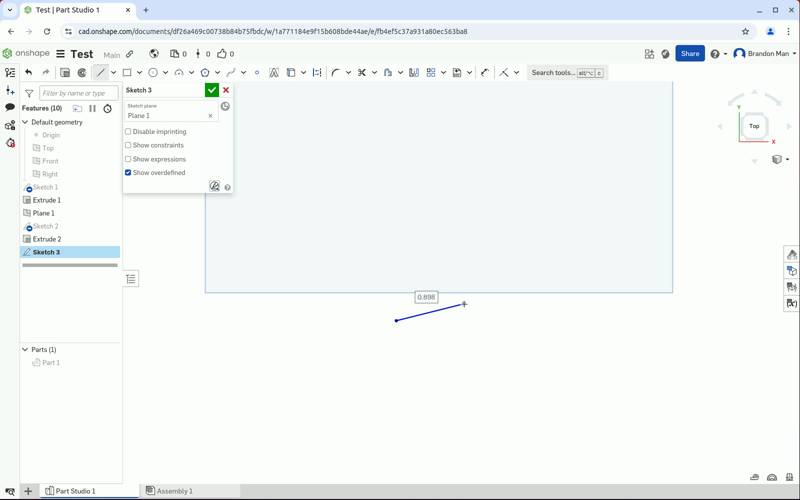
scroll(-6)
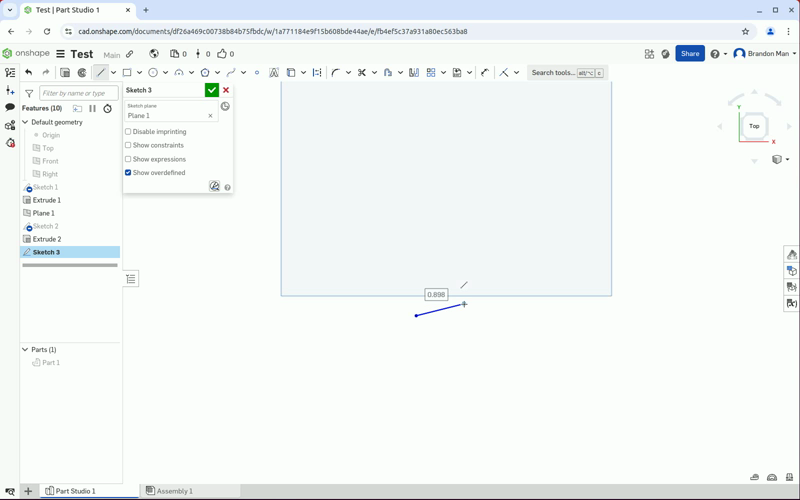
scroll(-6)
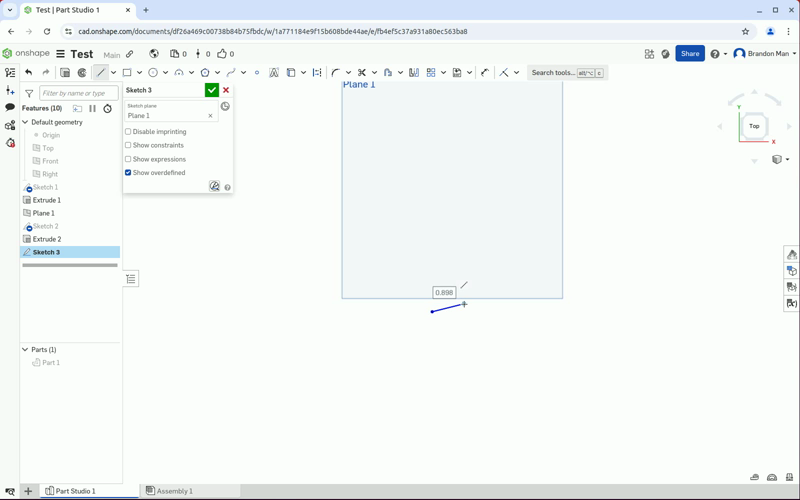
scroll(-6)
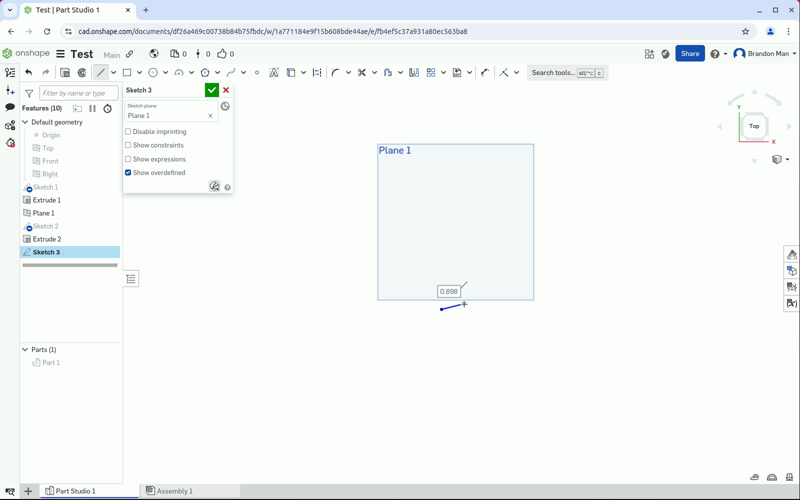
scroll(-6)
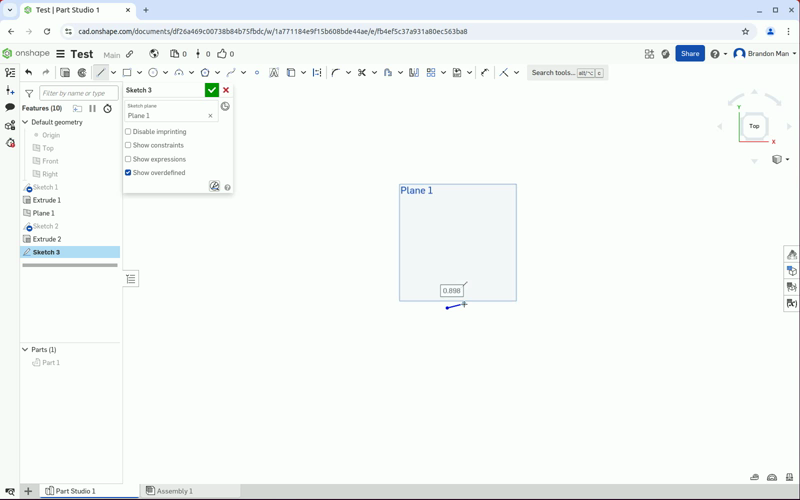
scroll(-6)
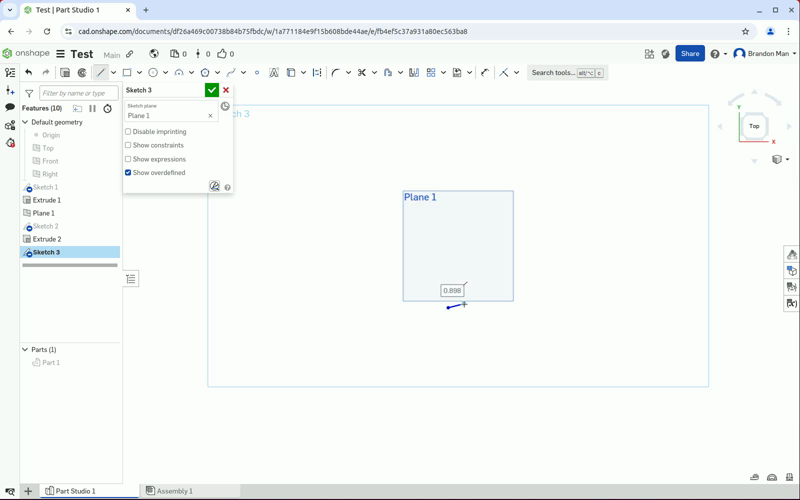
scroll(-6)
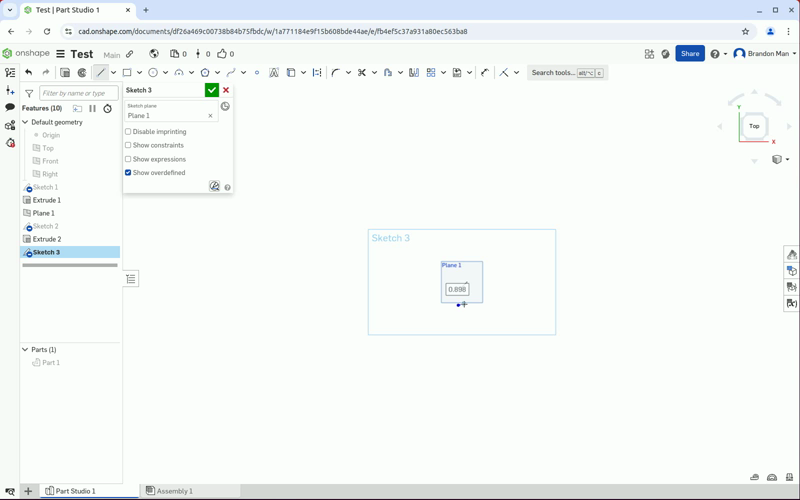
key_up(shift)
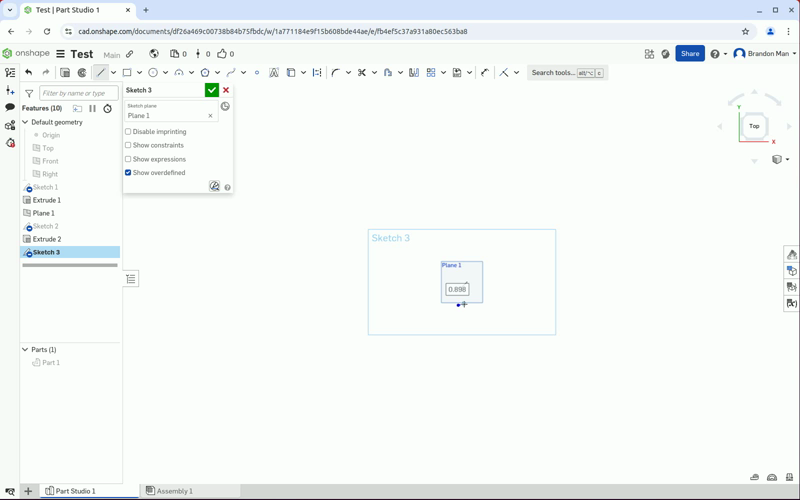
key_down(shift)
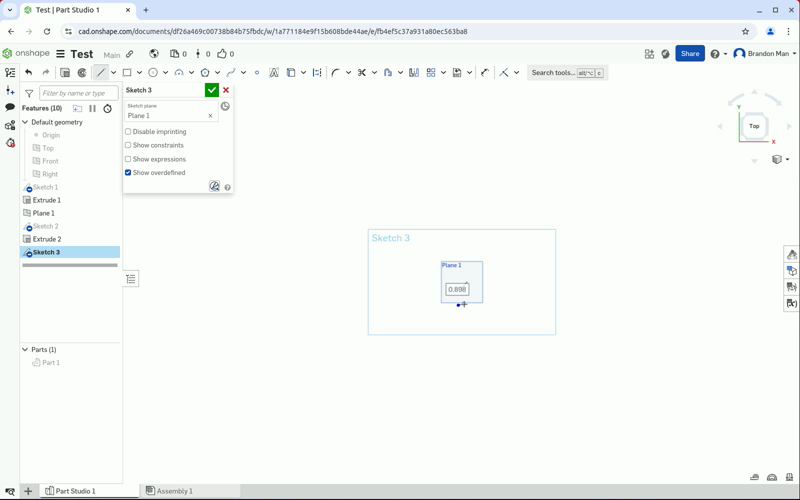
mouse_move(494, 303)
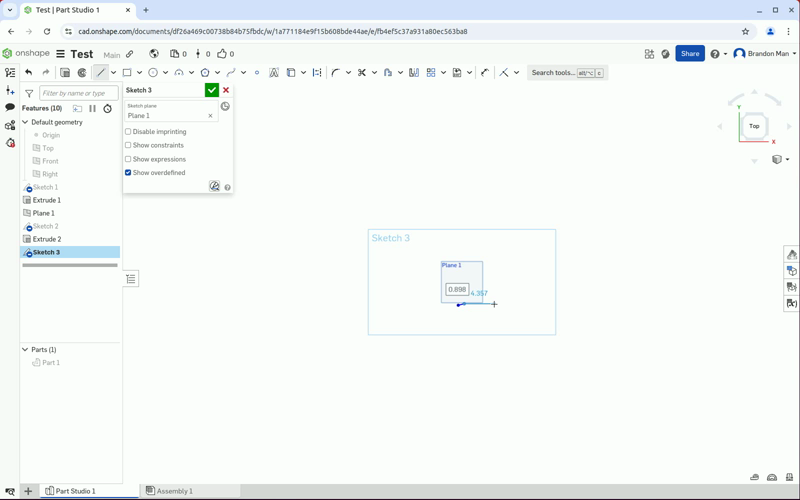
mouse_move(464, 300)
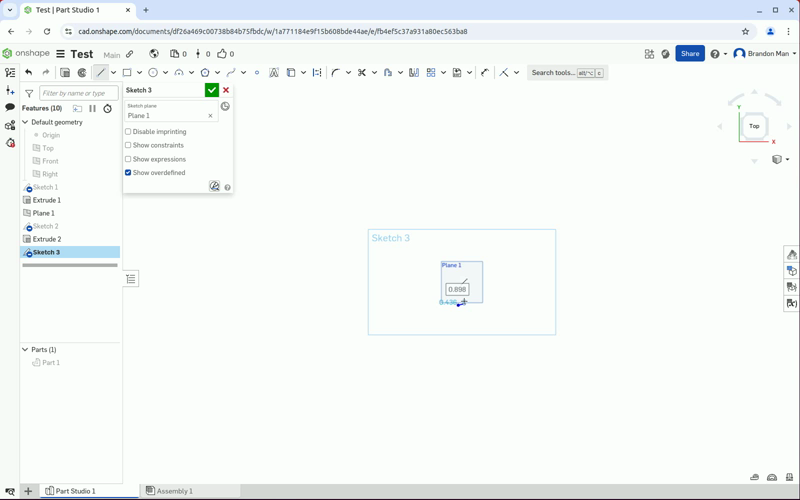
scroll(6)
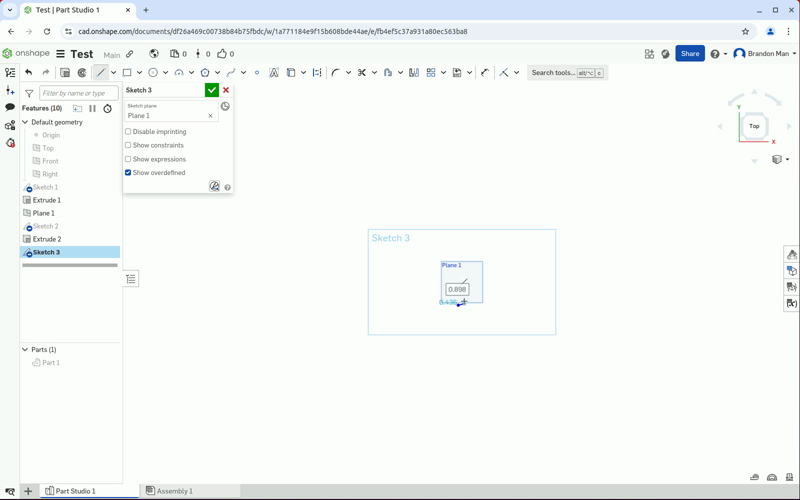
scroll(6)
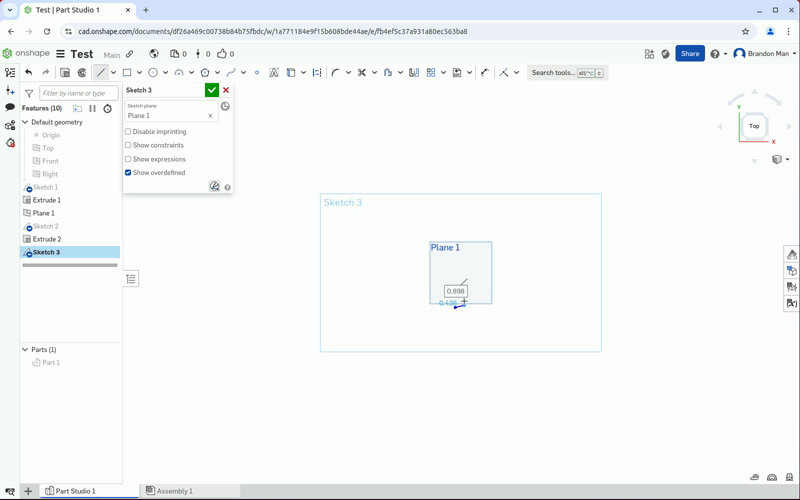
scroll(6)
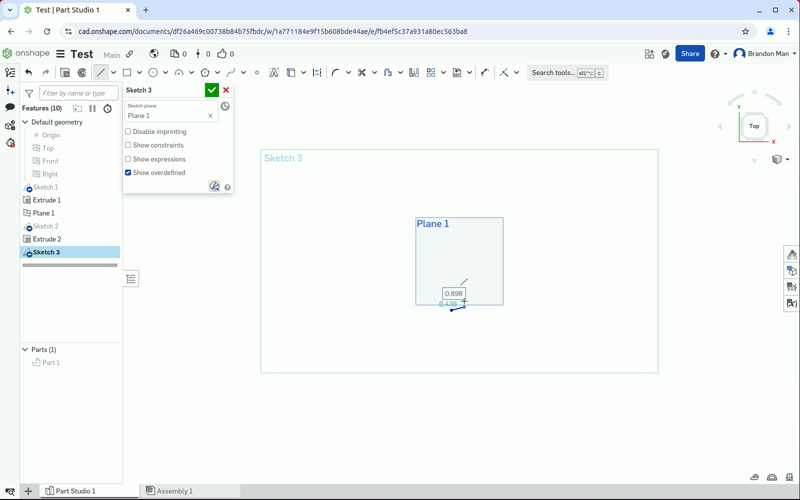
scroll(6)
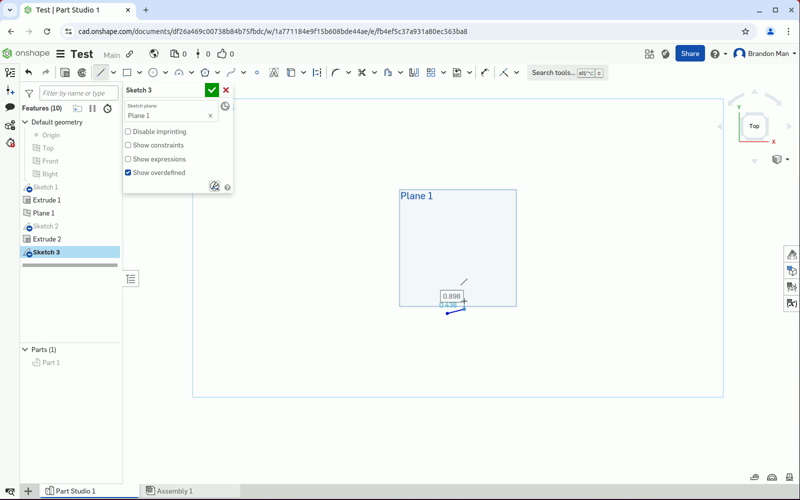
scroll(6)
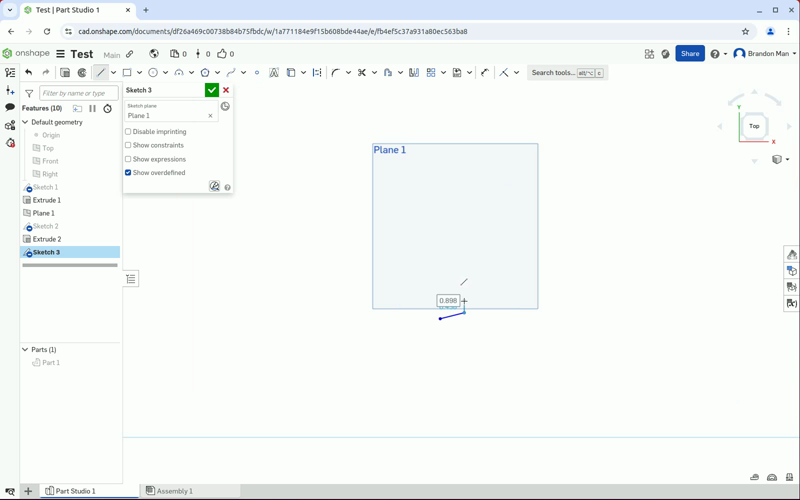
scroll(6)
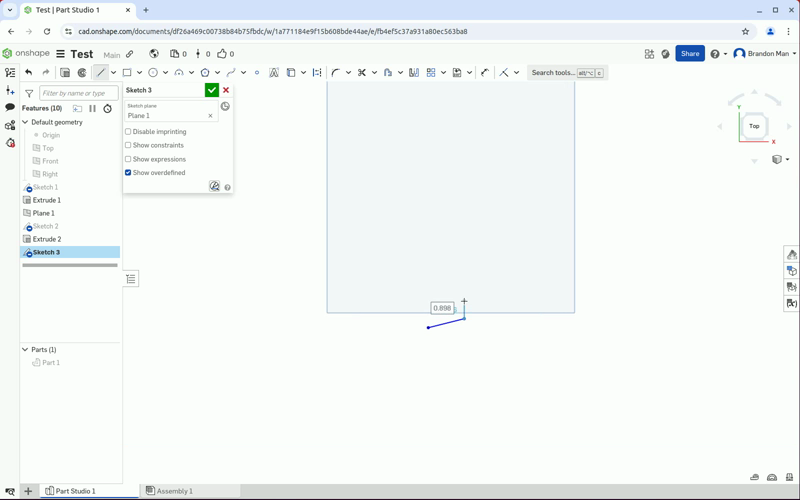
scroll(6)
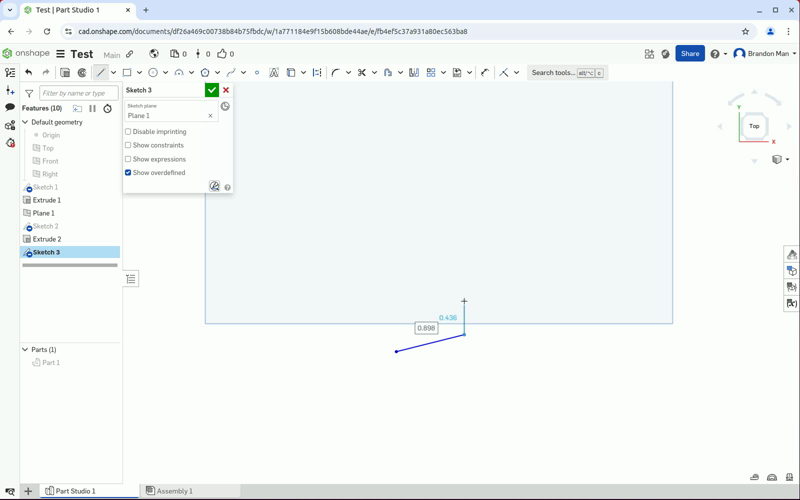
click(464, 300)
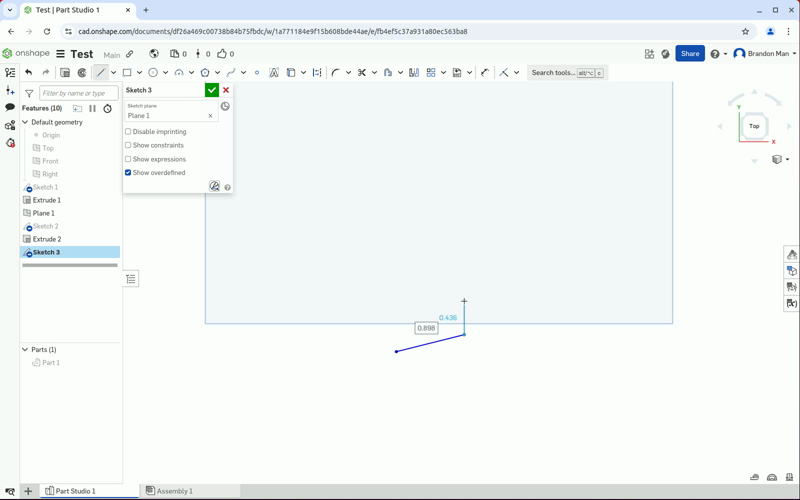
scroll(-6)
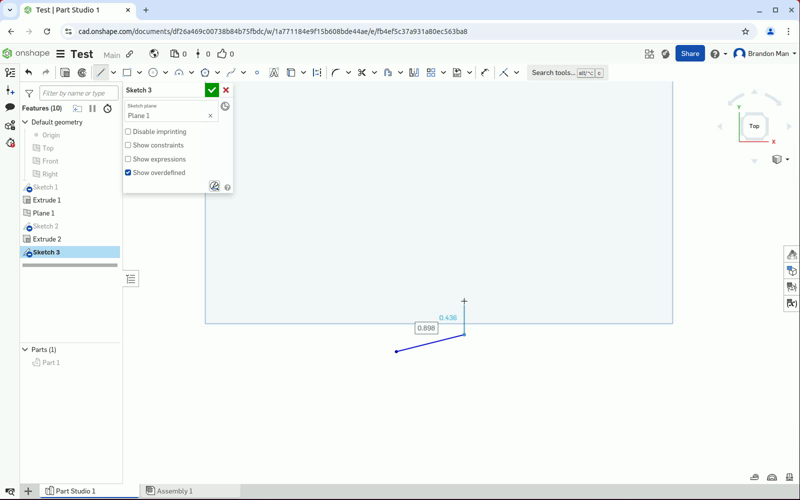
scroll(-6)
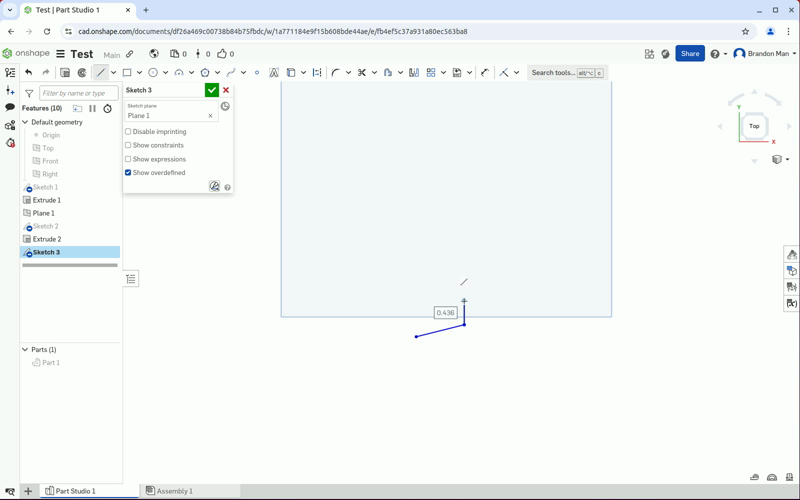
scroll(-6)
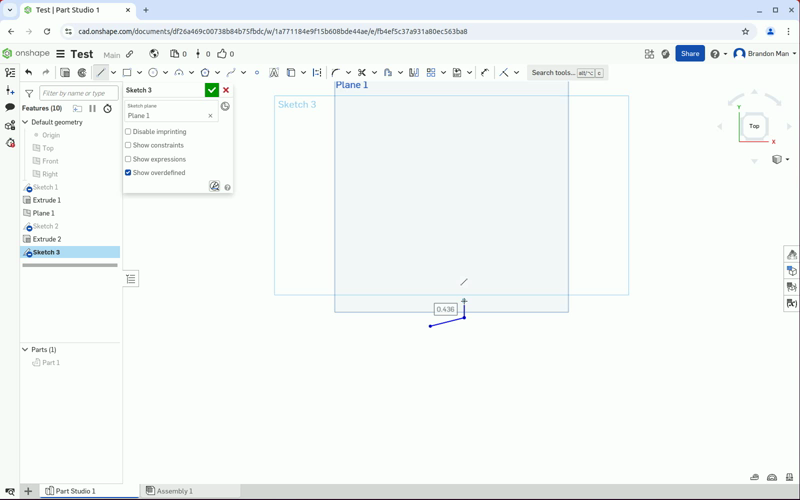
scroll(-6)
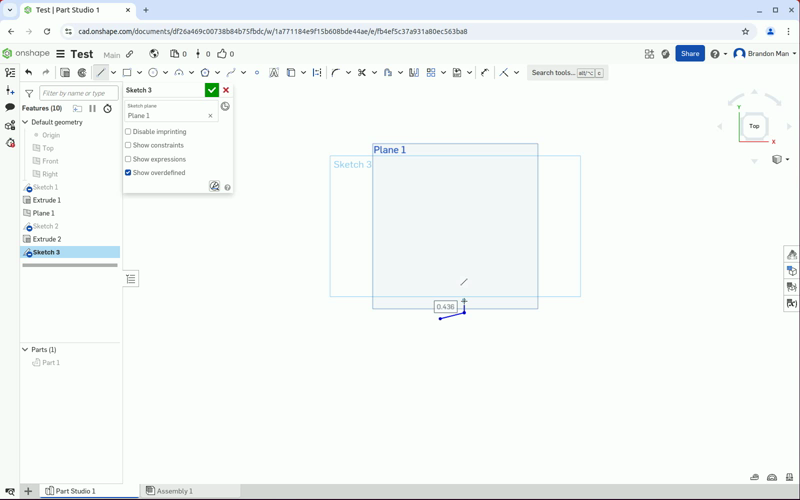
scroll(-6)
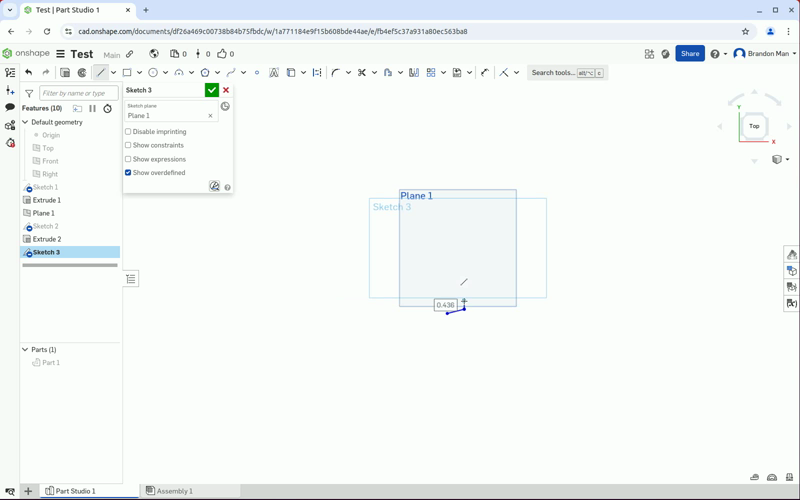
scroll(-6)
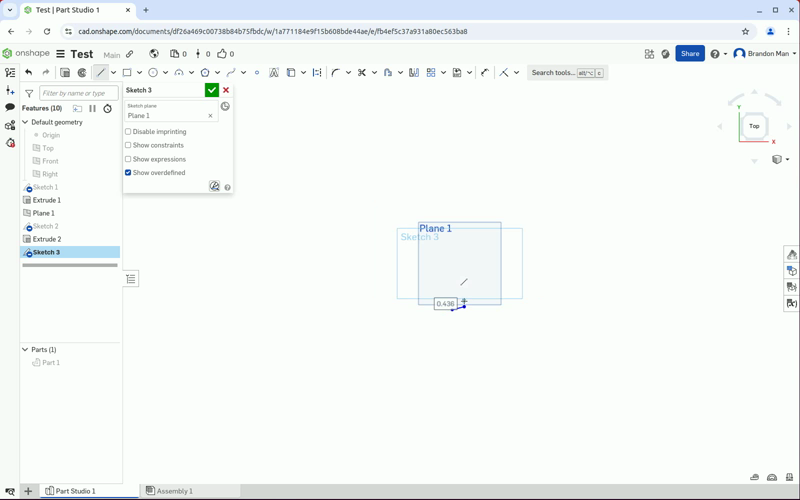
scroll(-6)
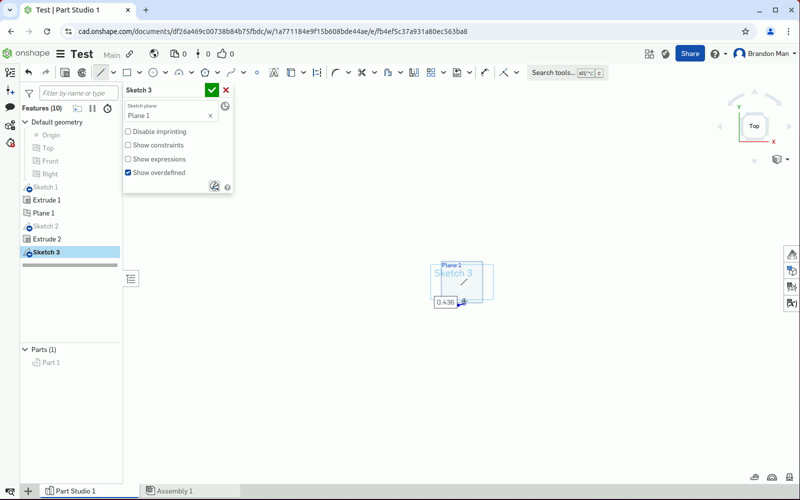
key_up(shift)
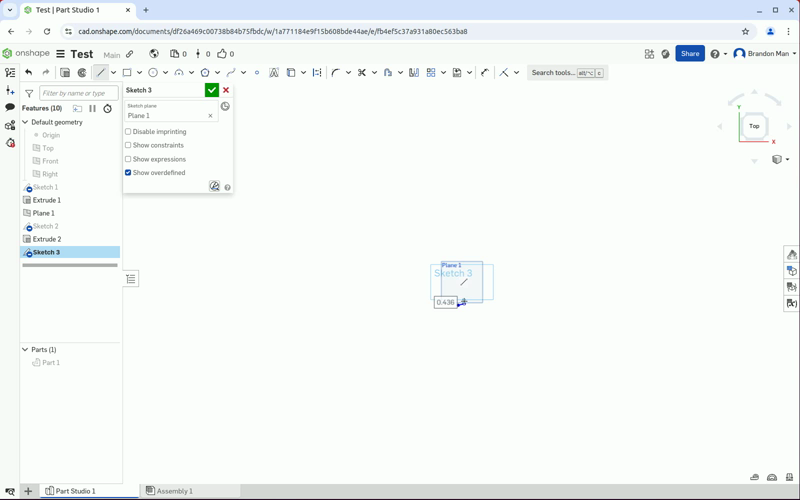
key_down(shift)
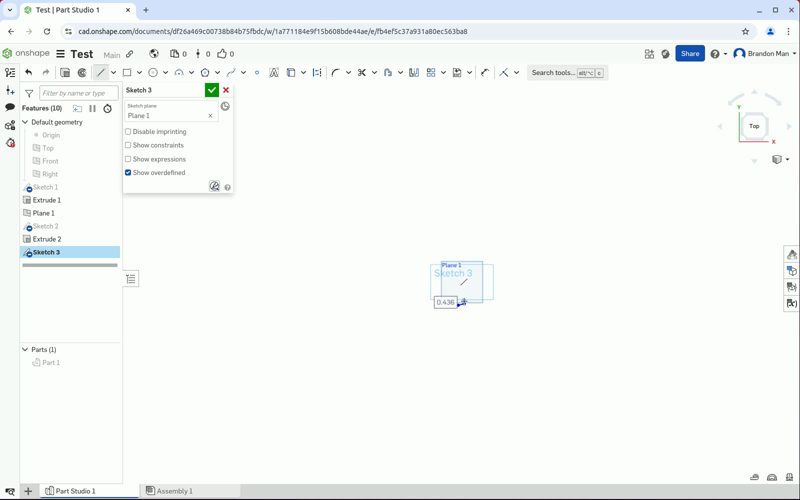
mouse_move(494, 300)
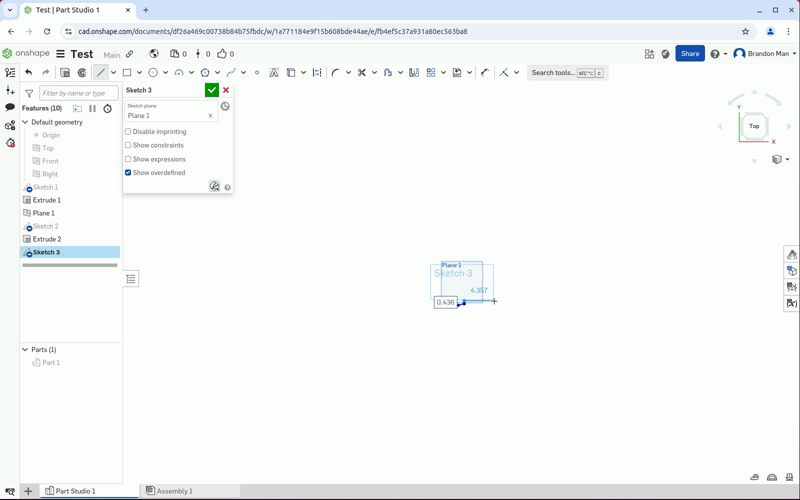
mouse_move(458, 299)
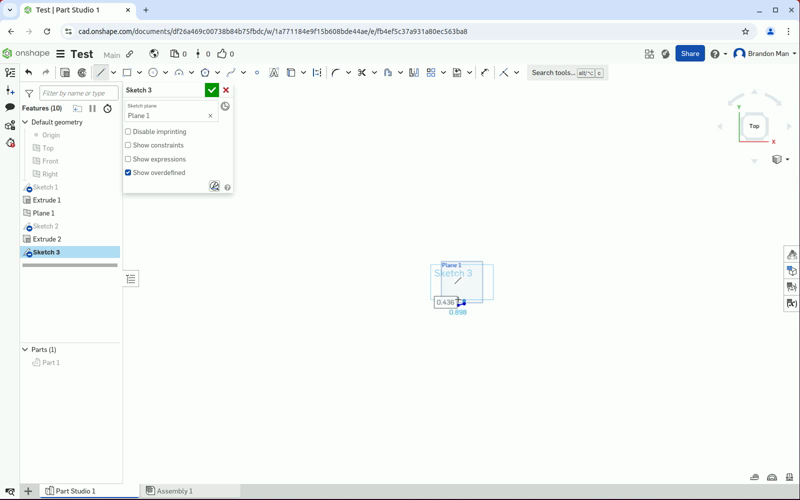
scroll(6)
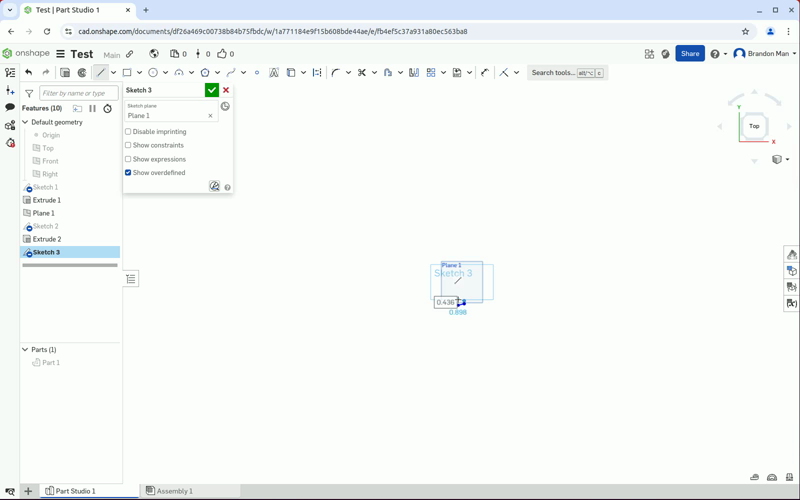
scroll(6)
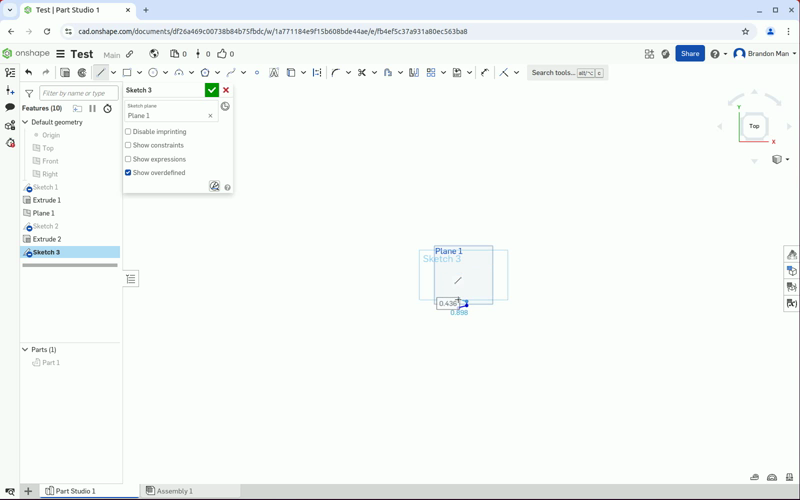
scroll(6)
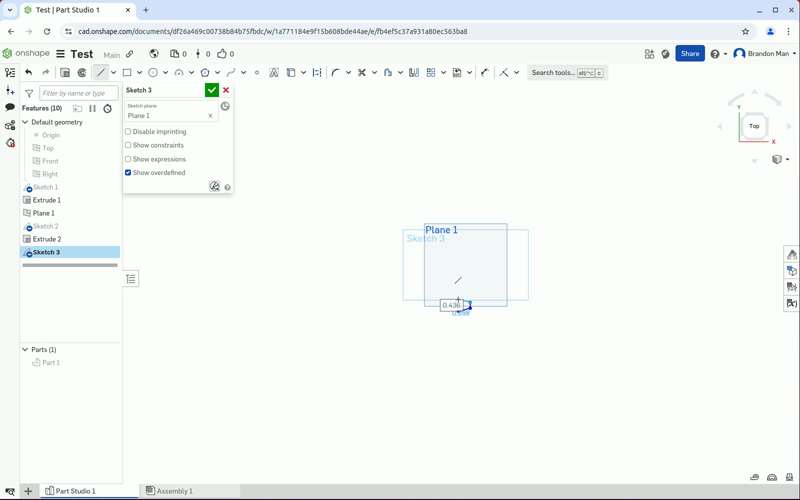
scroll(6)
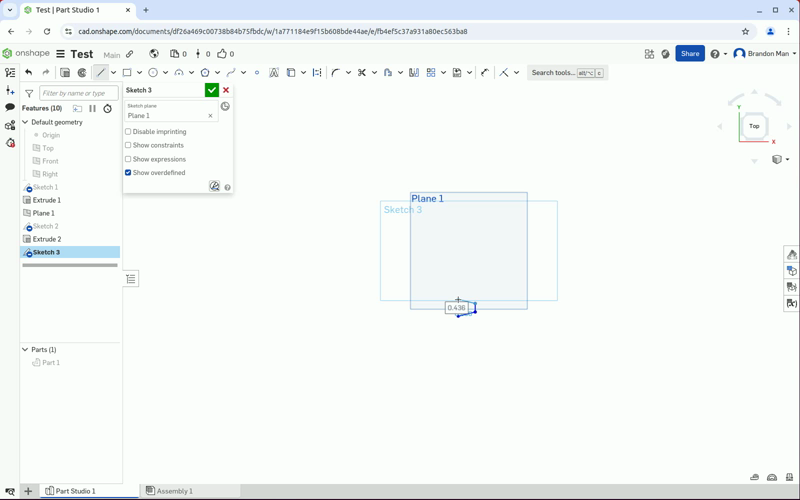
scroll(6)
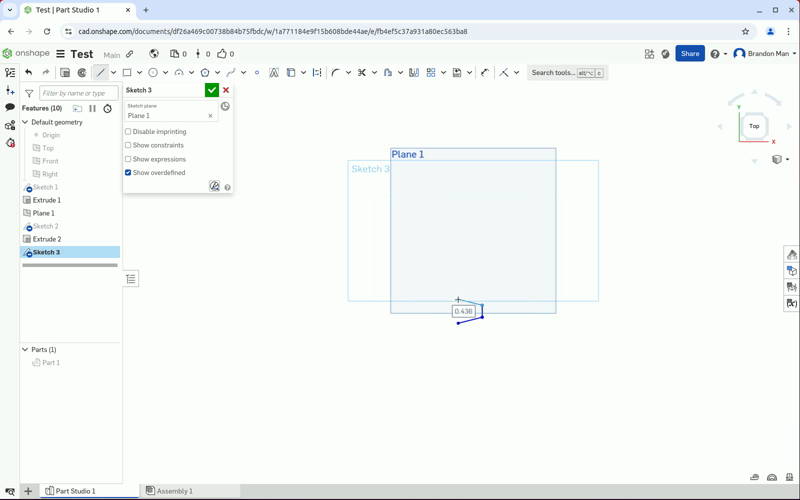
scroll(6)
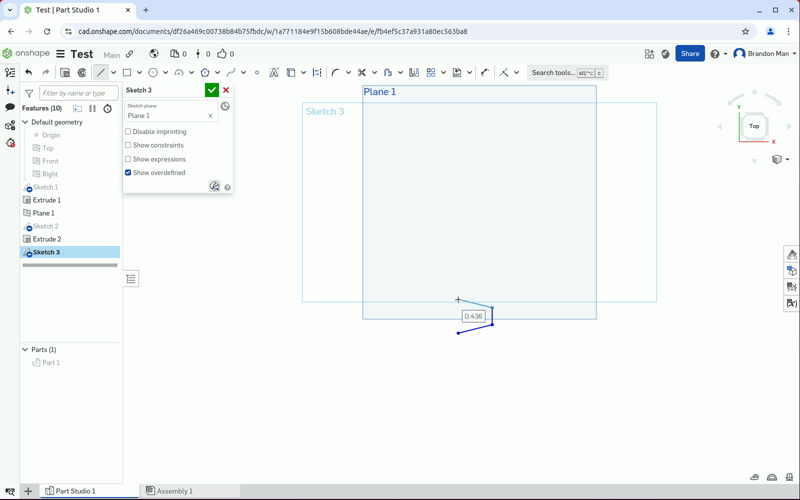
scroll(6)
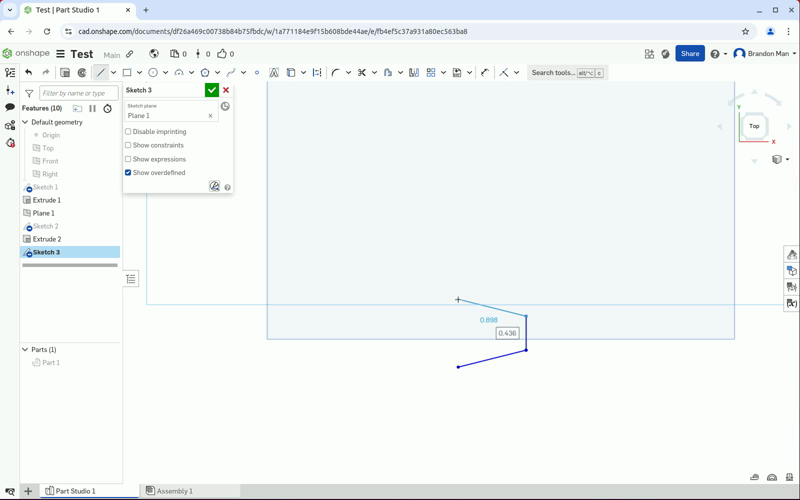
click(458, 299)
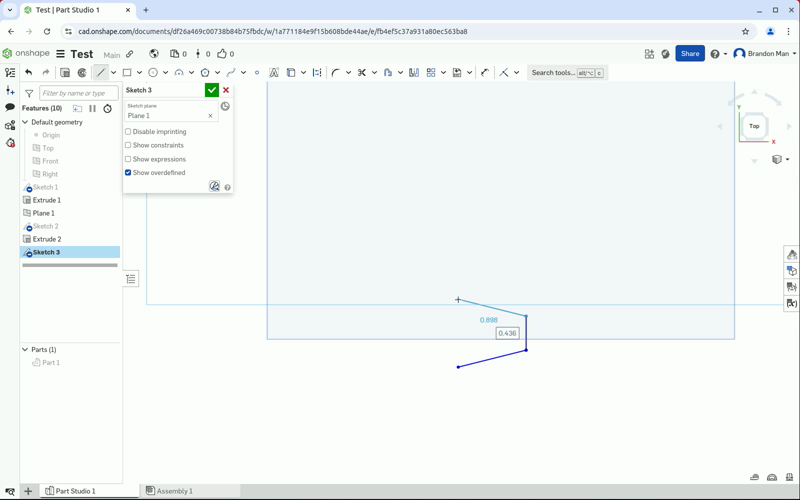
scroll(-6)
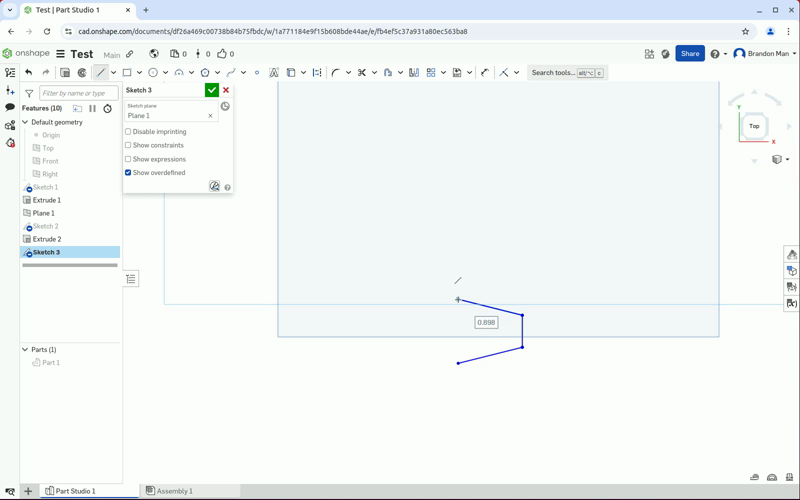
scroll(-6)
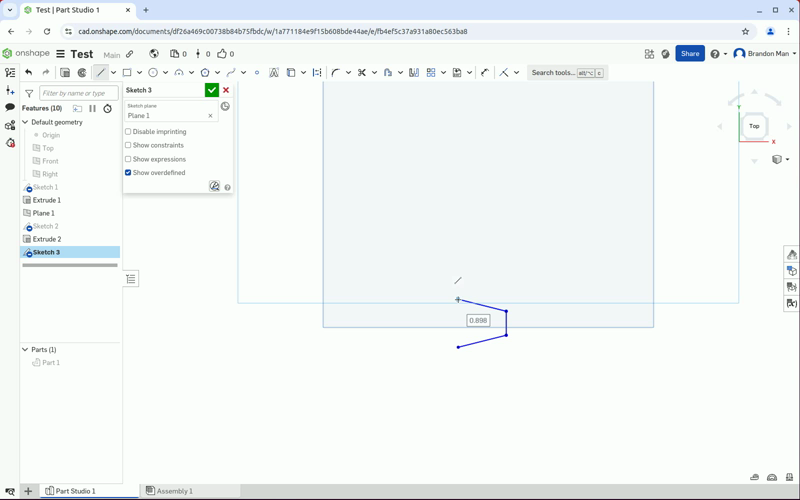
scroll(-6)
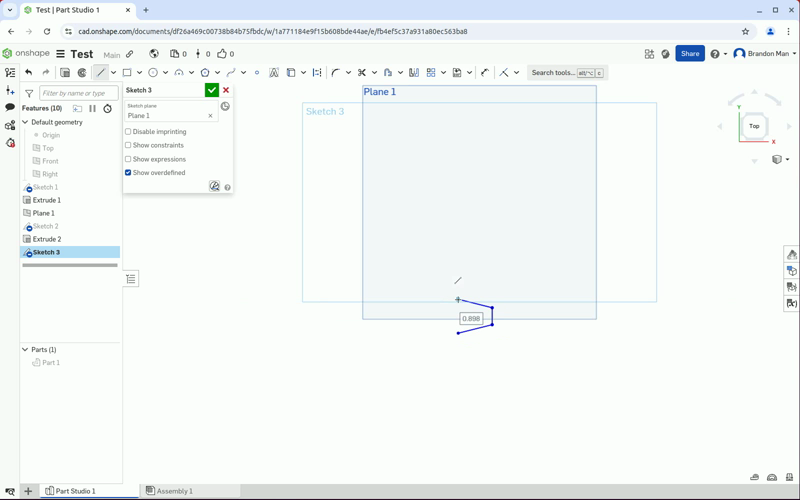
scroll(-6)
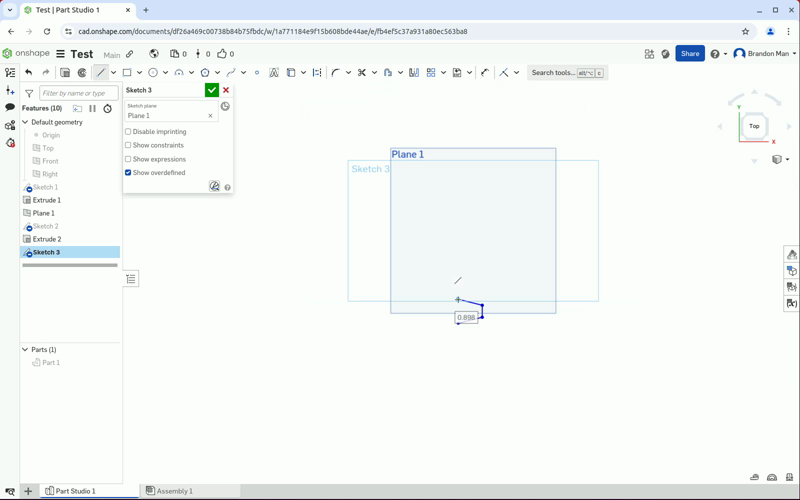
scroll(-6)
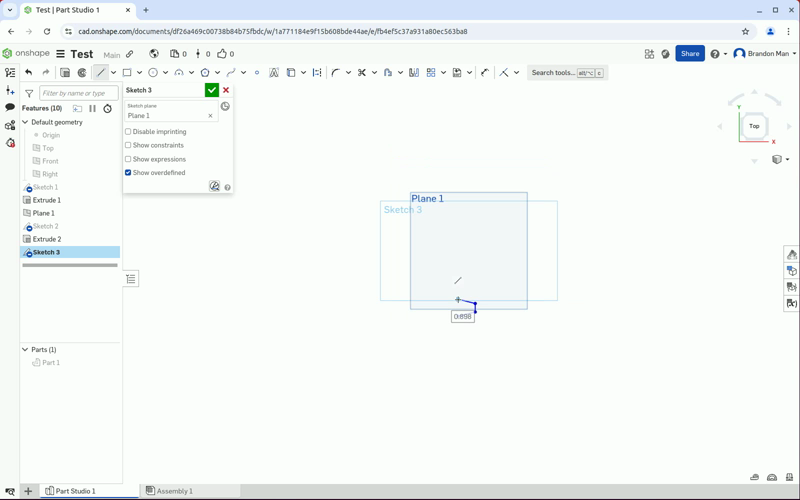
scroll(-6)
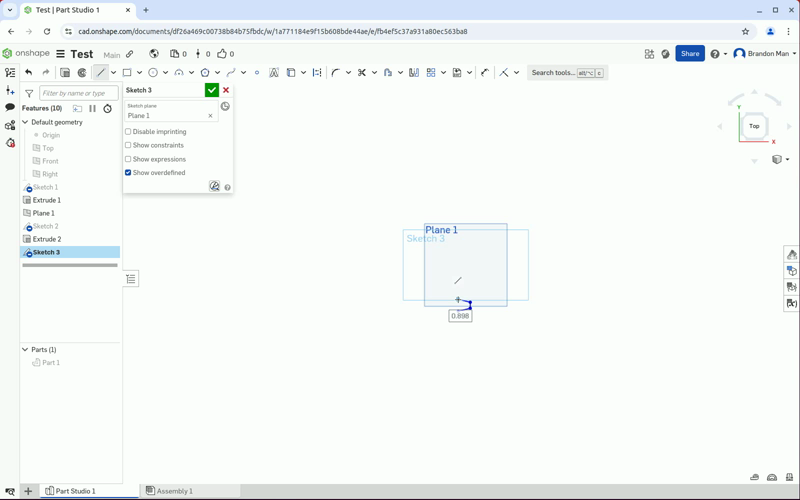
scroll(-6)
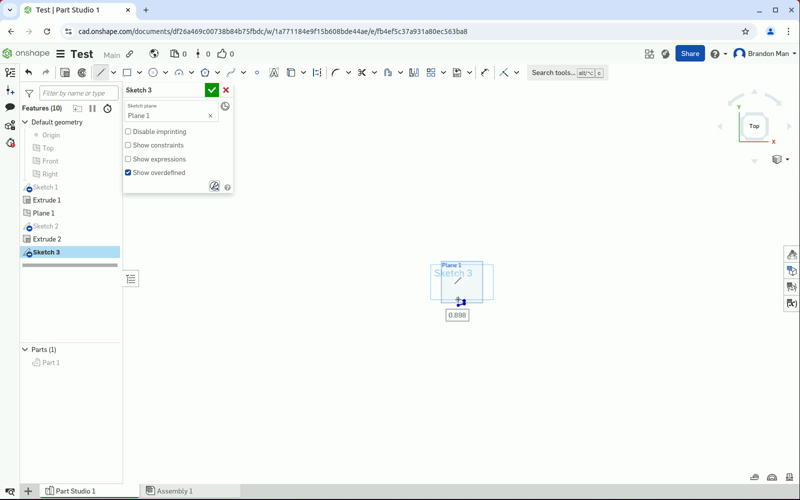
key_up(shift)
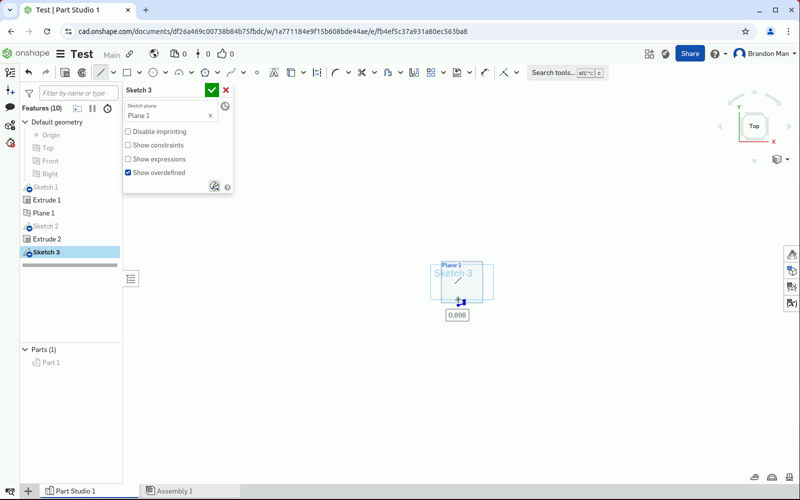
mouse_move(488, 299)
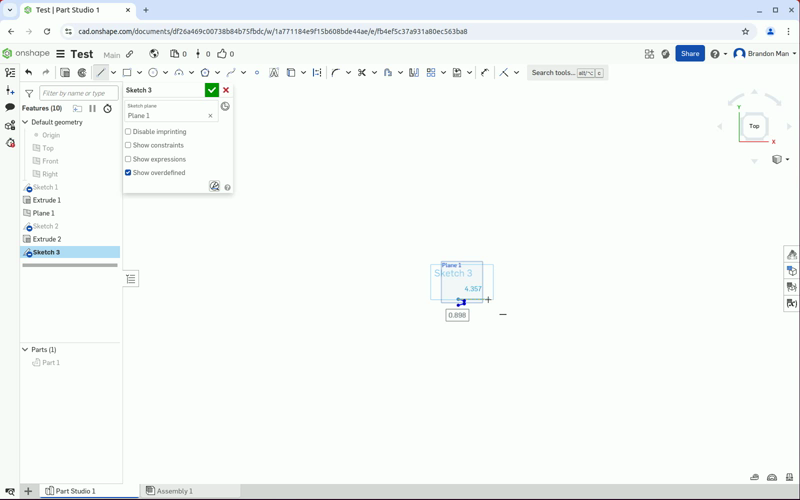
key_down(shift)
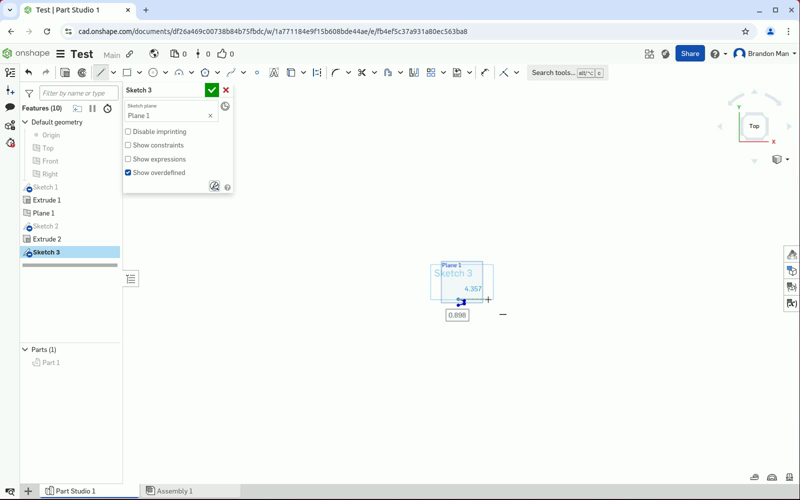
mouse_move(458, 305)
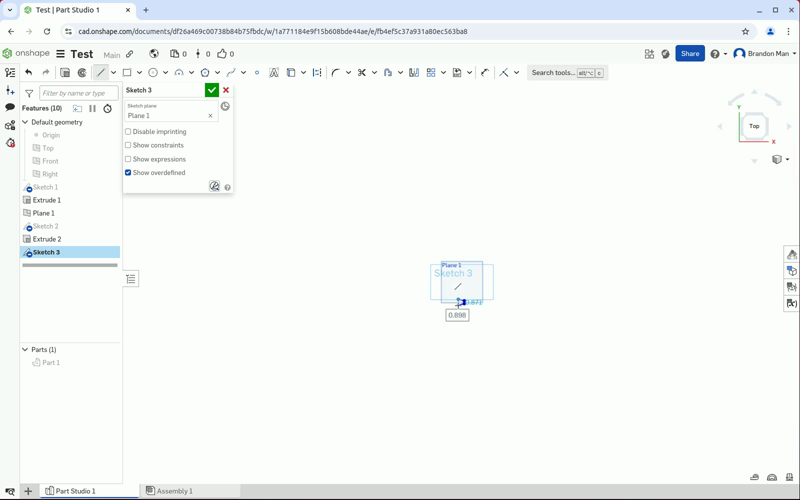
scroll(6)
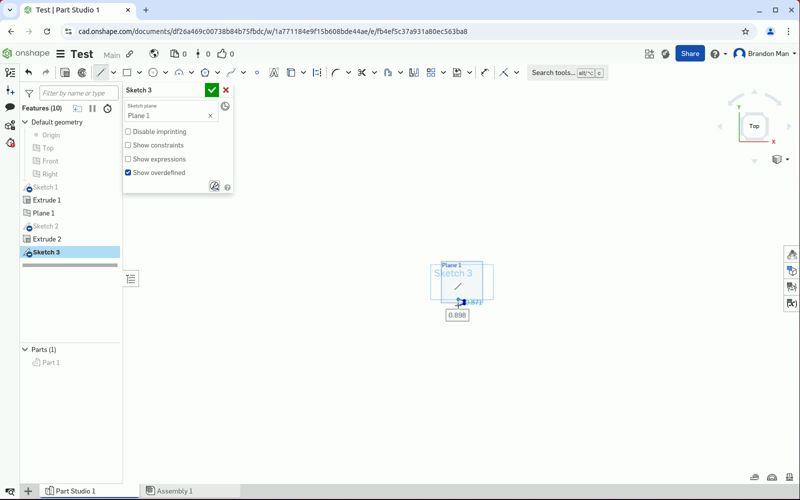
scroll(6)
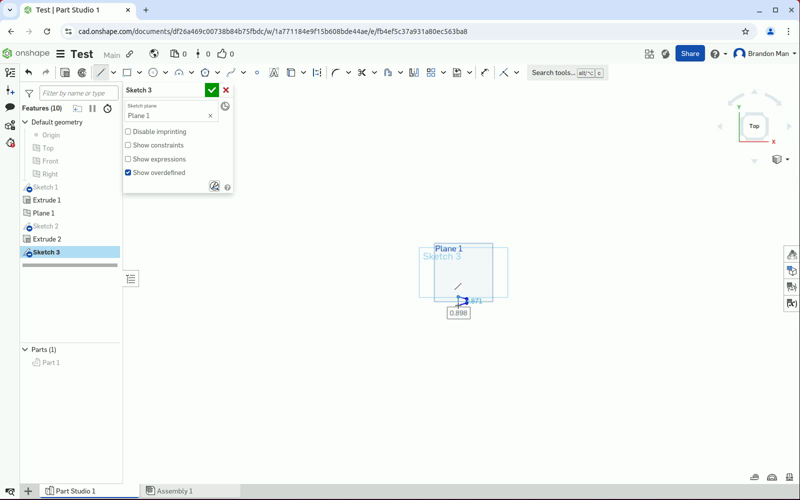
scroll(6)
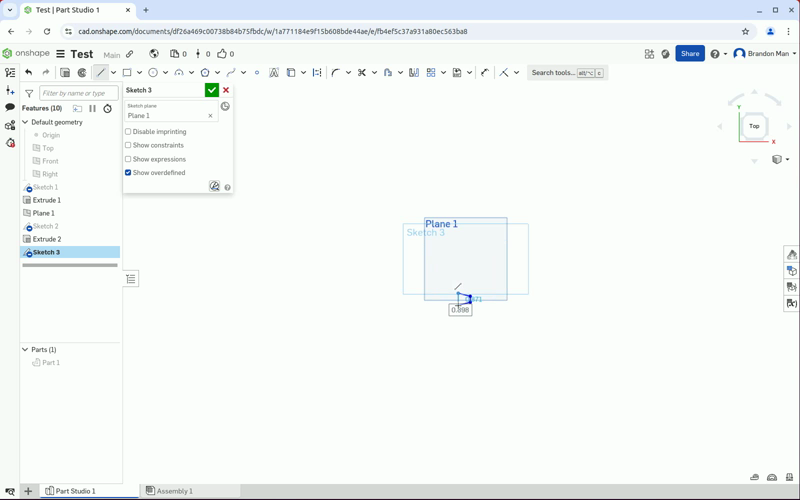
scroll(6)
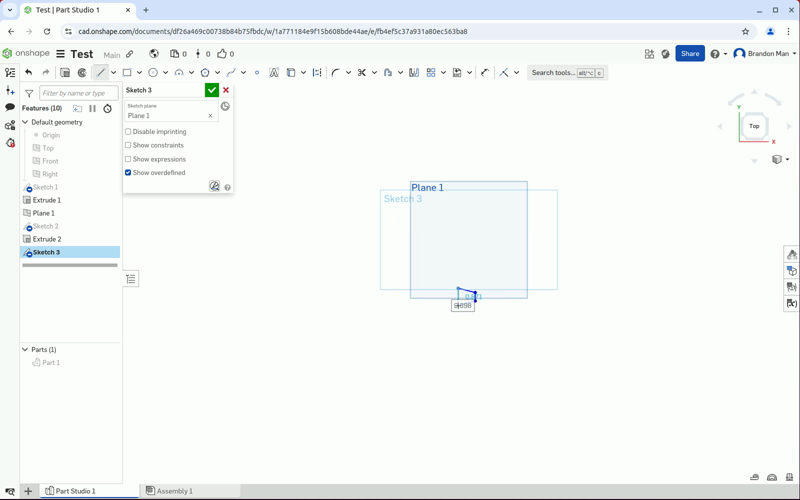
scroll(6)
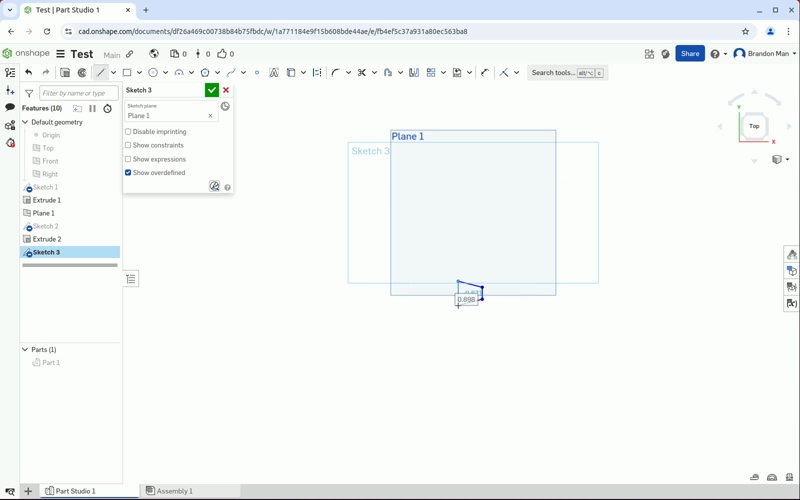
scroll(6)
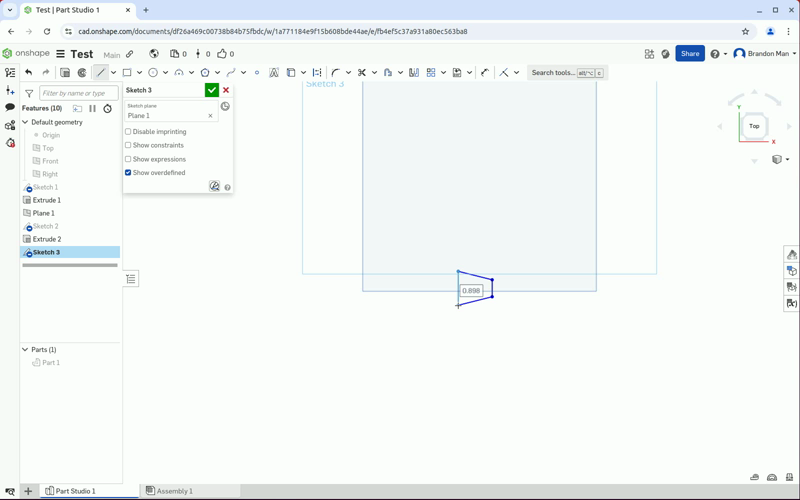
scroll(6)
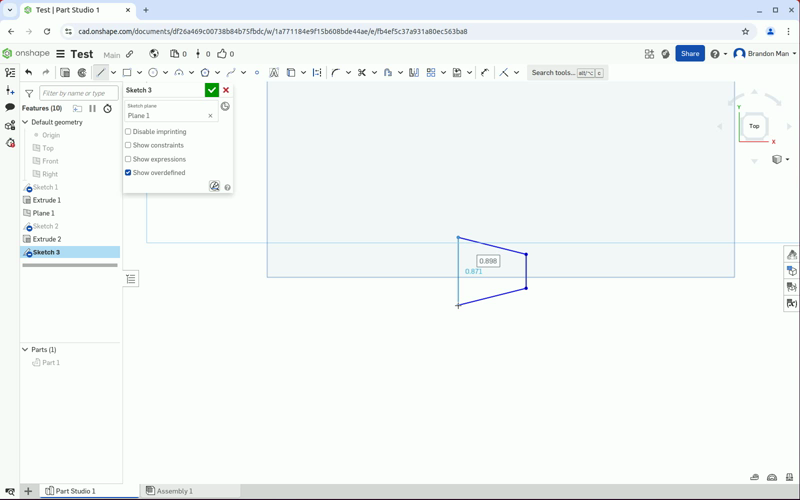
key_up(shift)
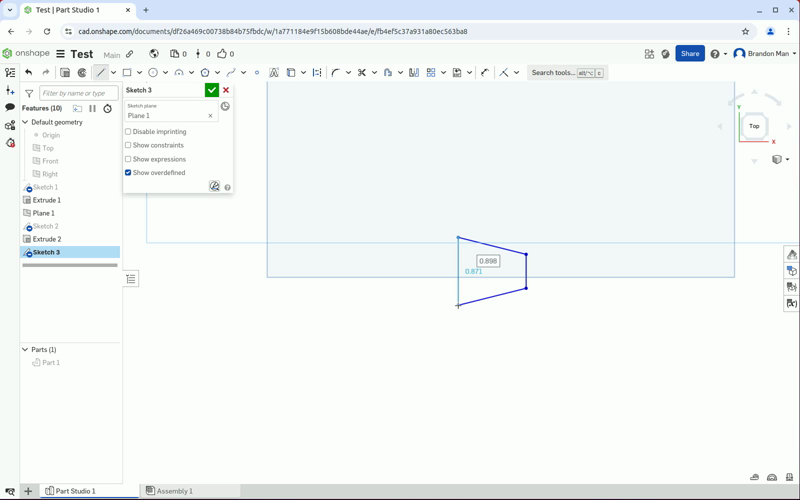
click(458, 305)
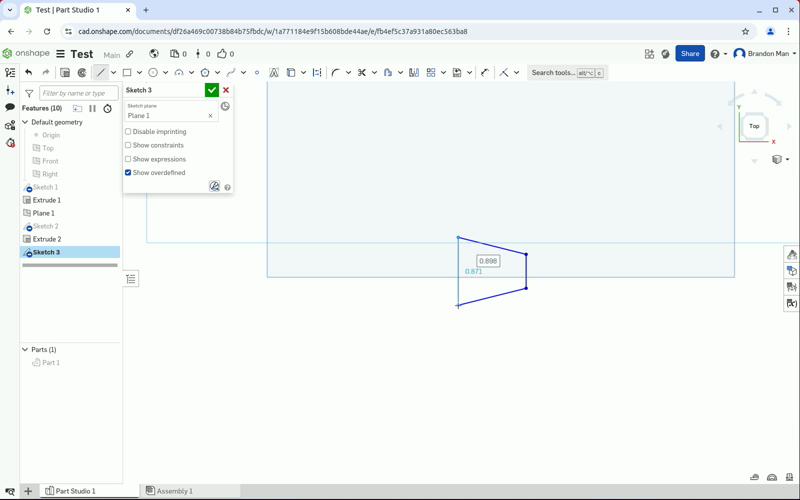
scroll(-6)
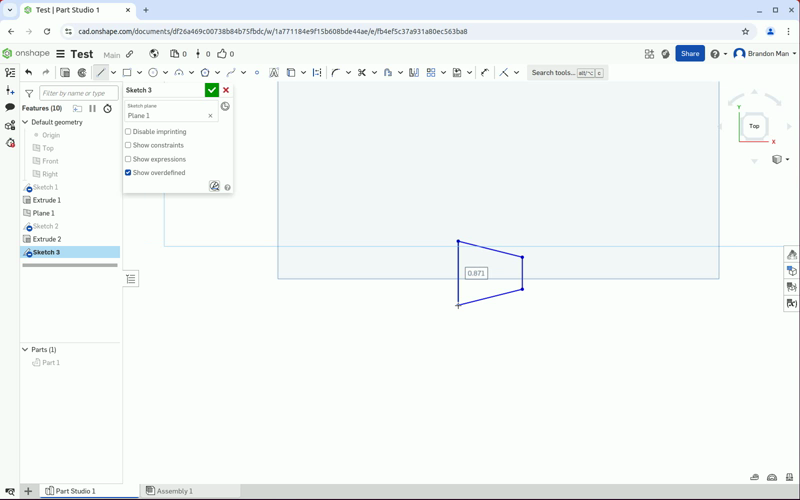
scroll(-6)
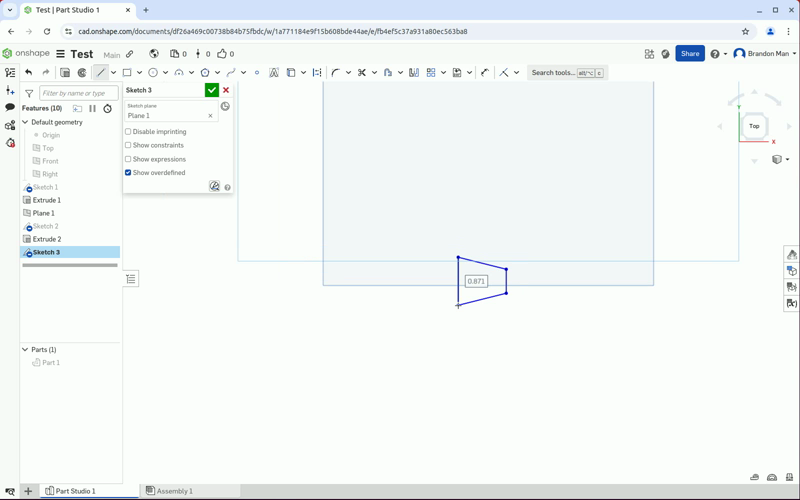
scroll(-6)
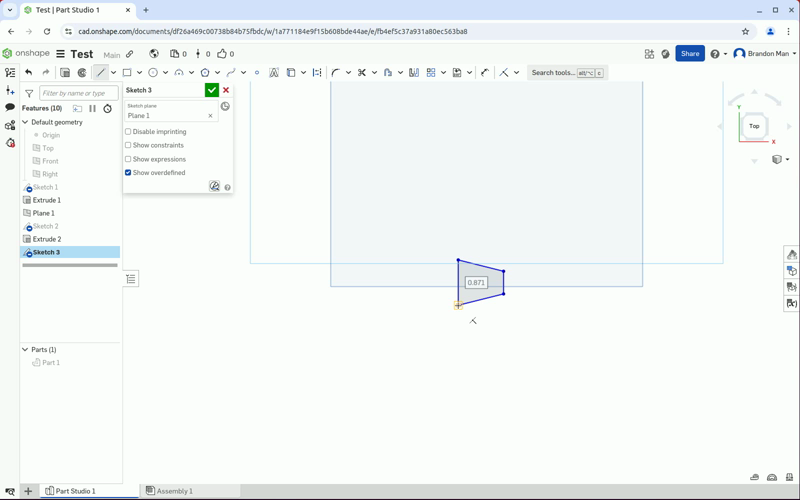
scroll(-6)
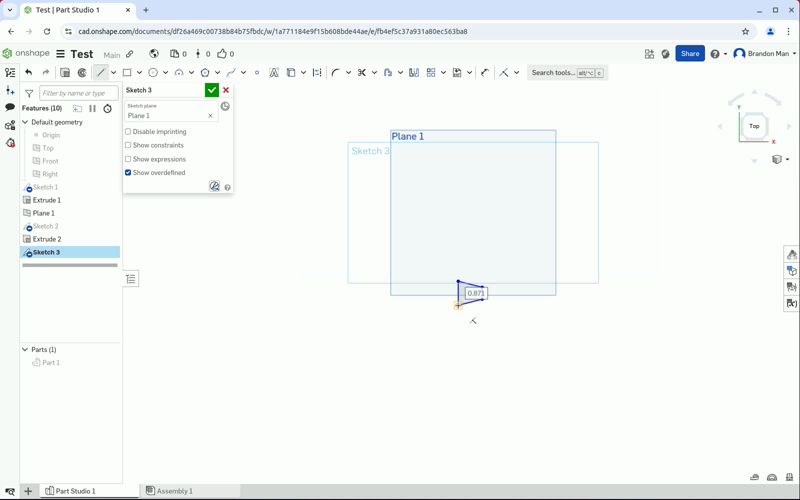
scroll(-6)
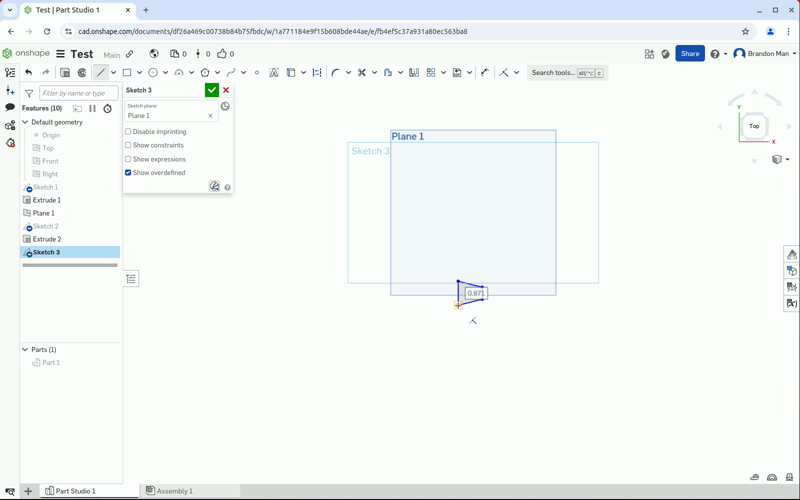
scroll(-6)
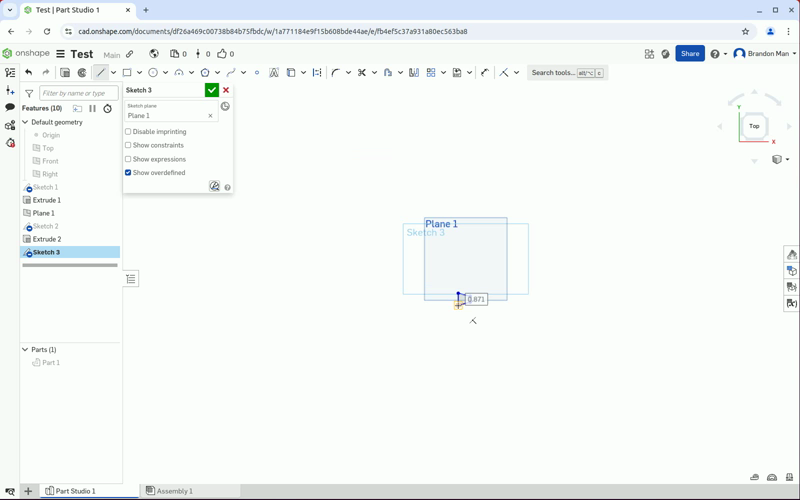
scroll(-6)
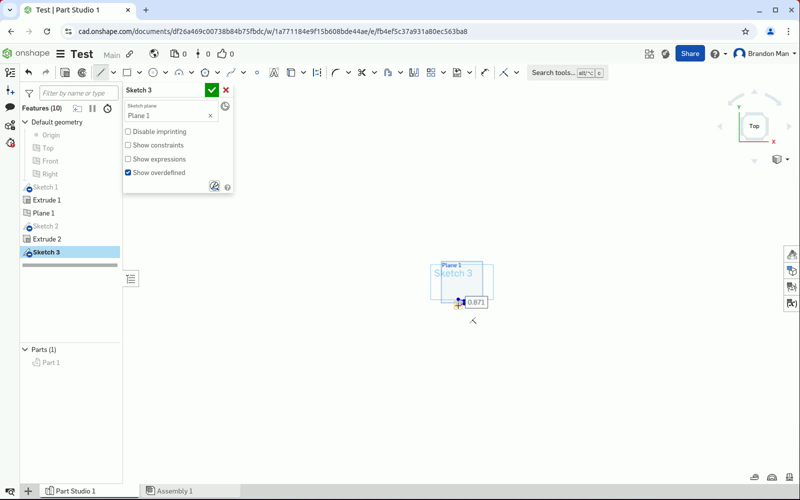
key(esc)
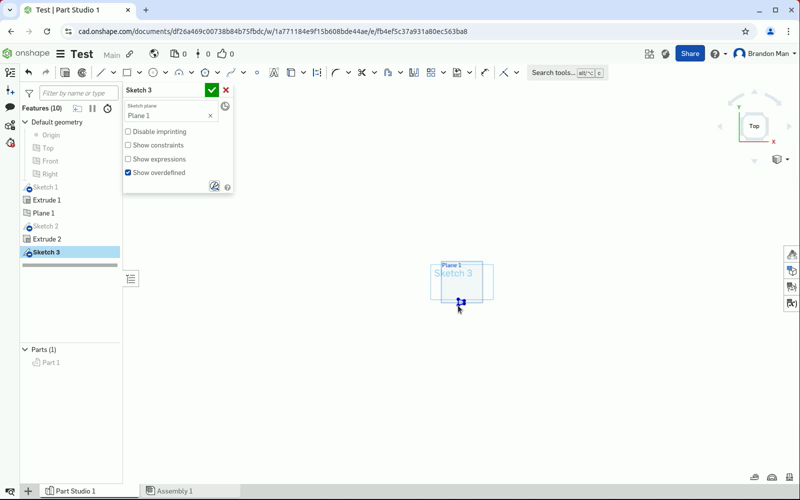
mouse_move(459, 301)
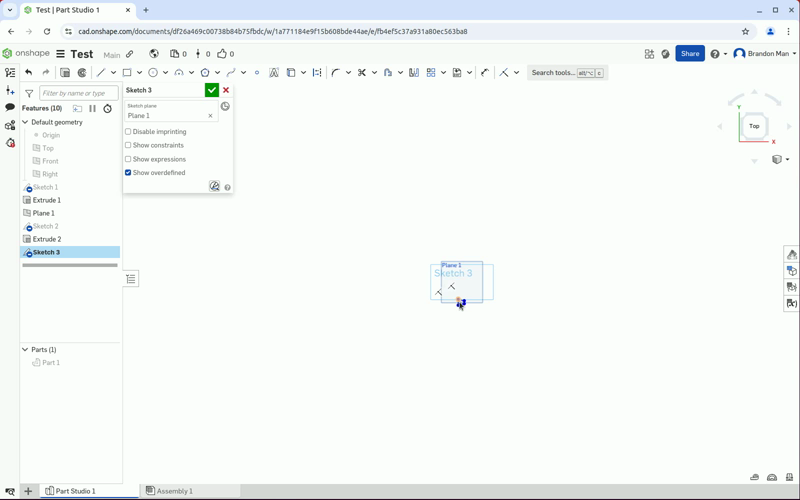
scroll(6)
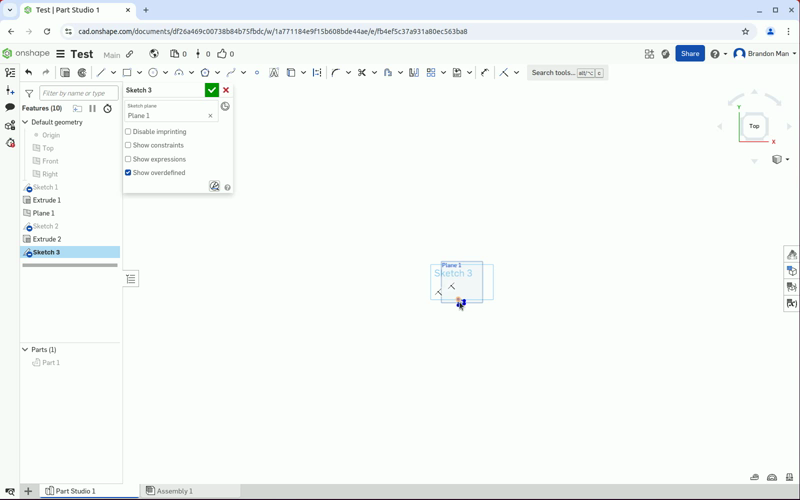
scroll(6)
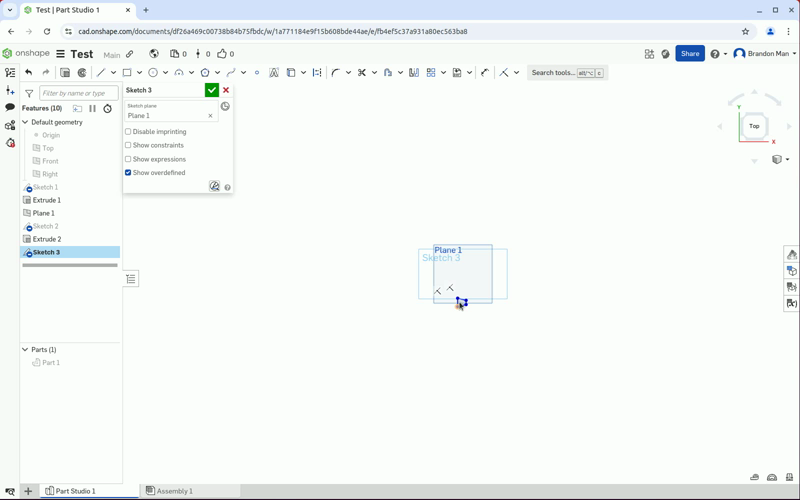
scroll(6)
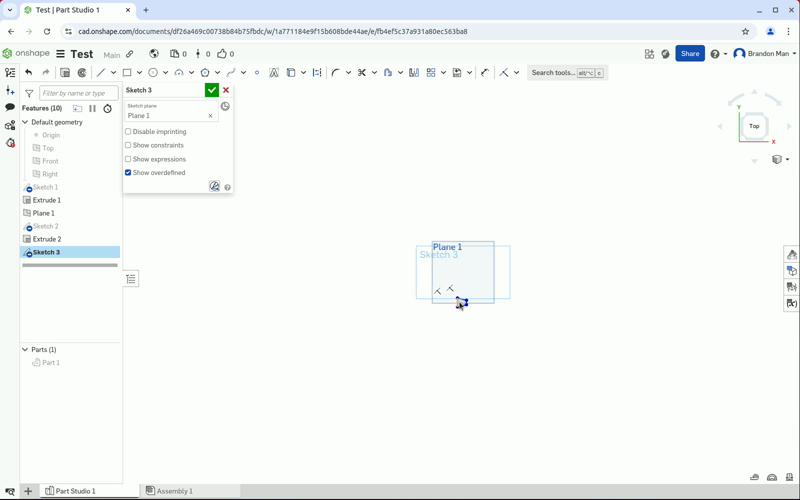
scroll(6)
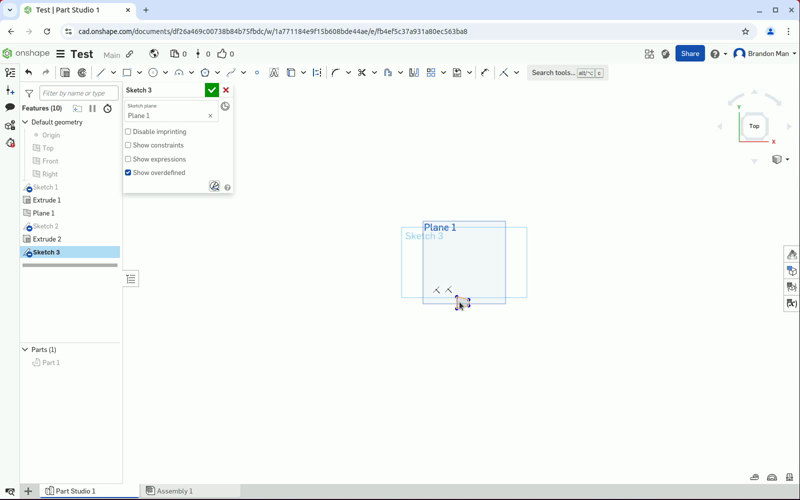
scroll(6)
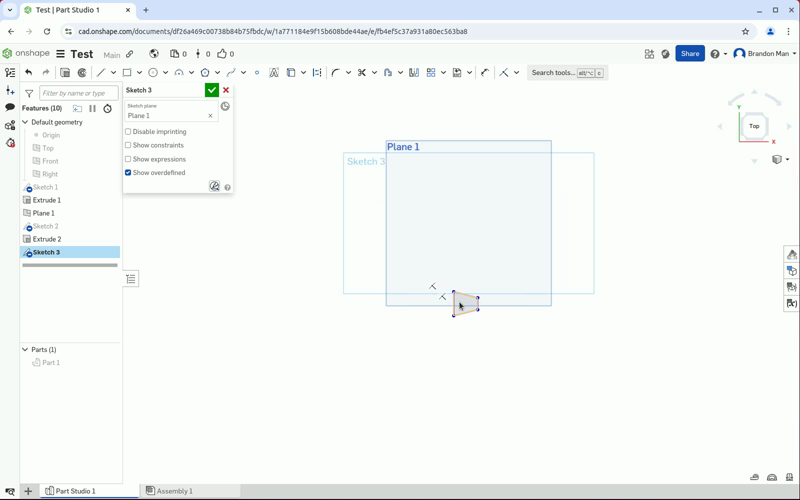
scroll(6)
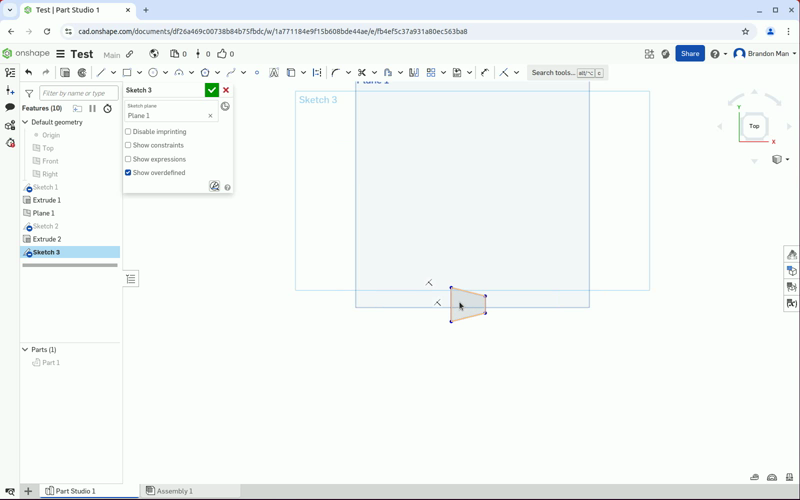
scroll(6)
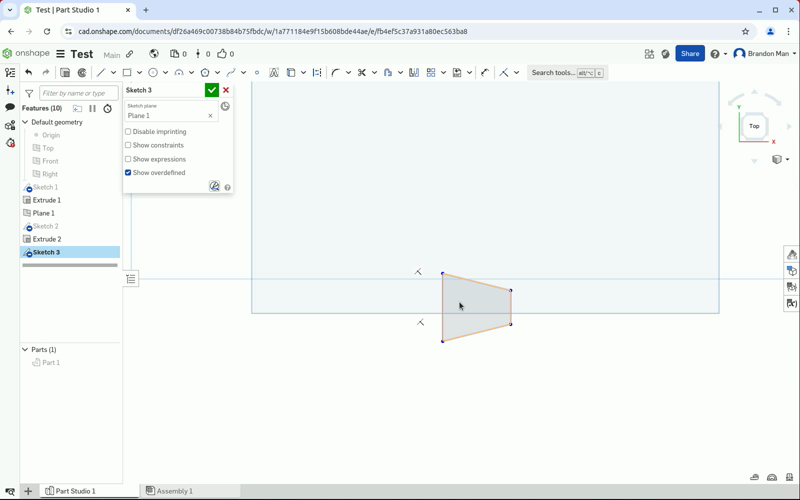
click(459, 301)
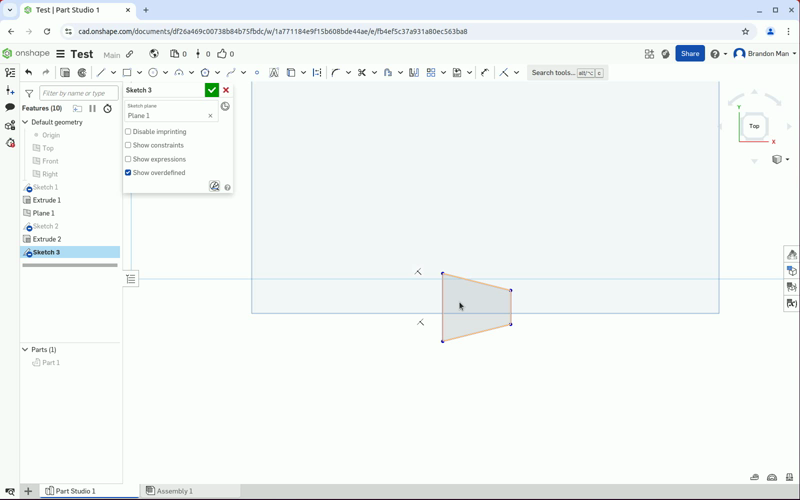
scroll(-6)
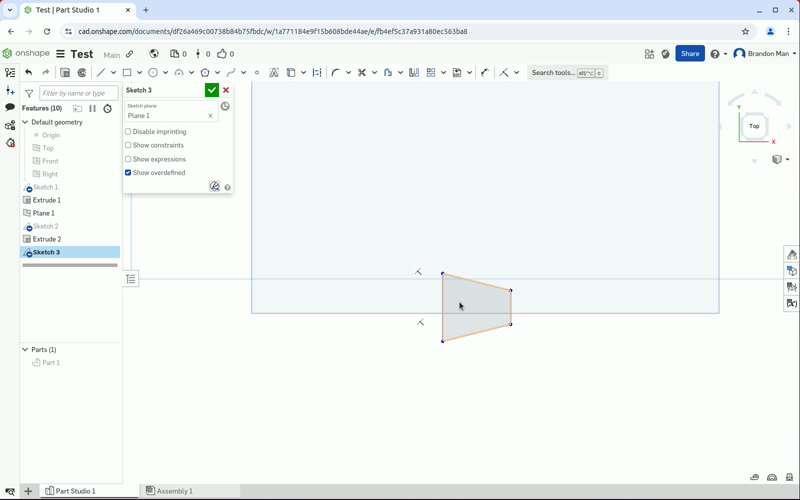
scroll(-6)
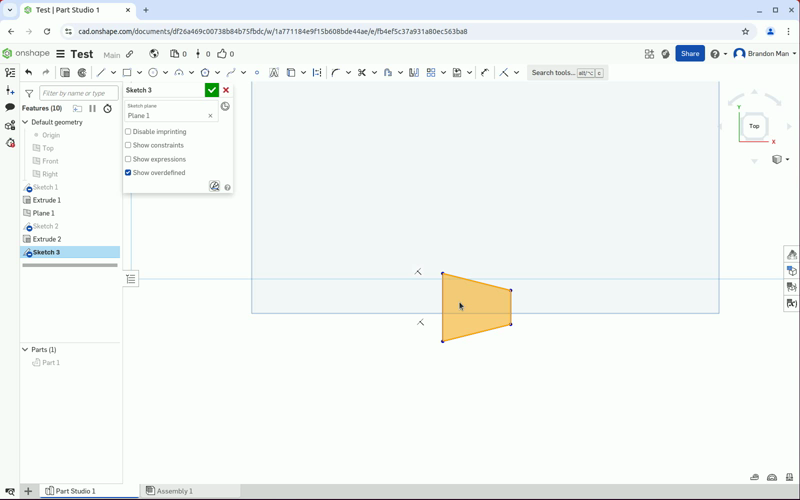
scroll(-6)
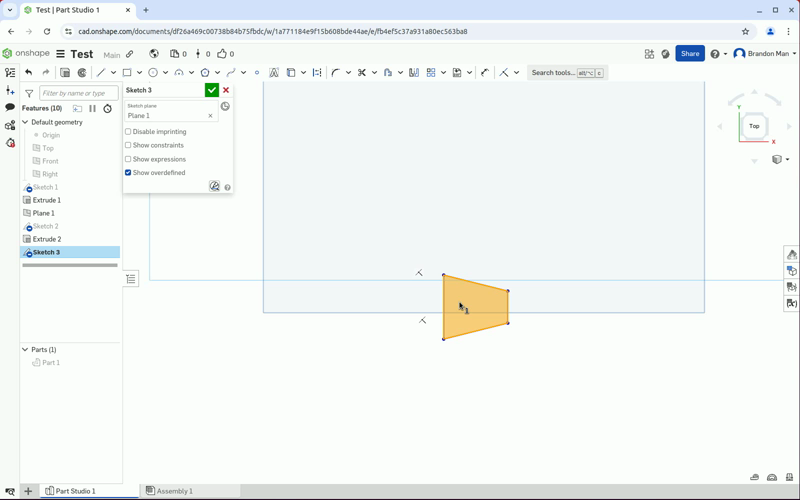
scroll(-6)
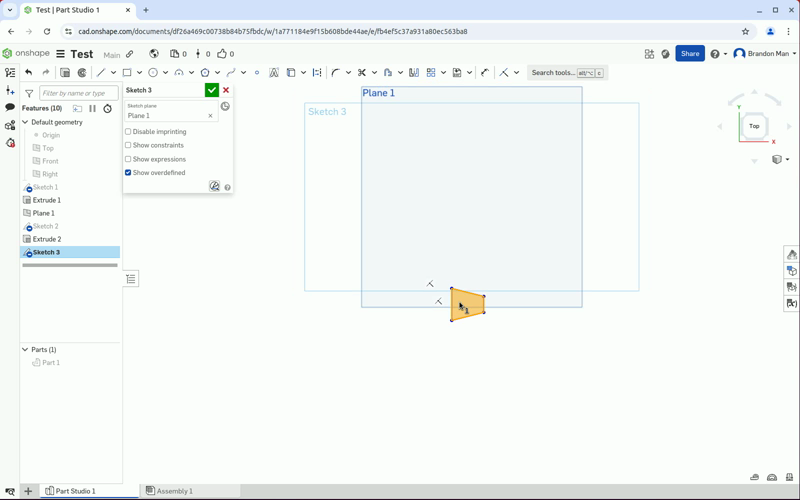
scroll(-6)
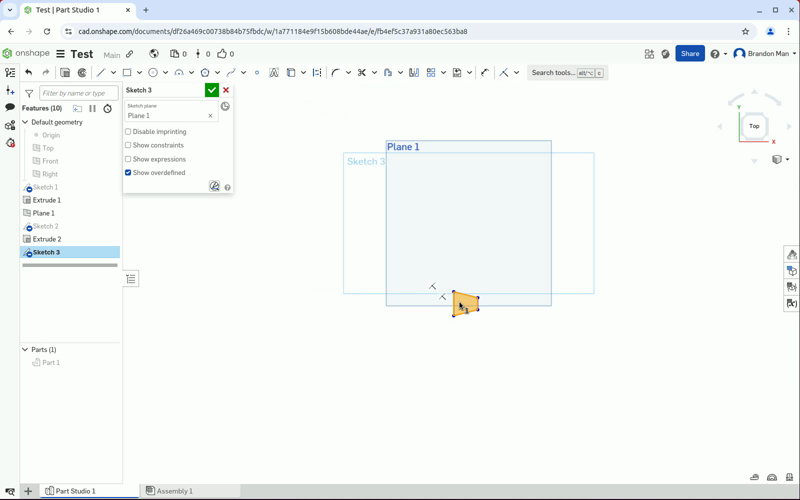
scroll(-6)
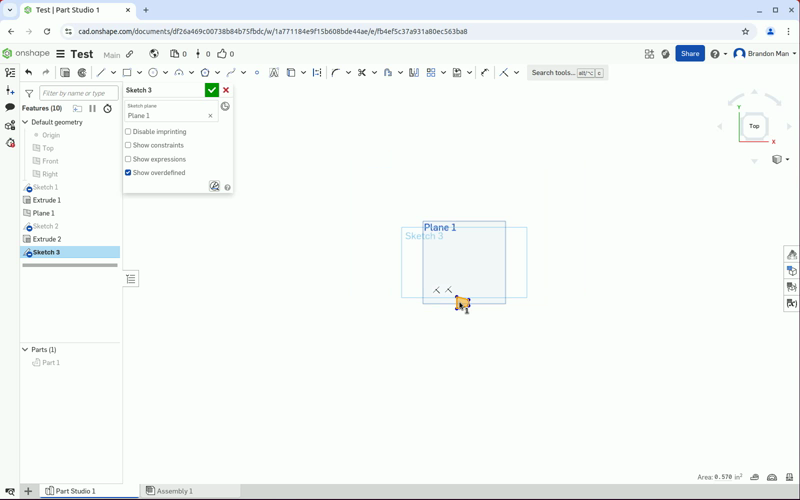
scroll(-6)
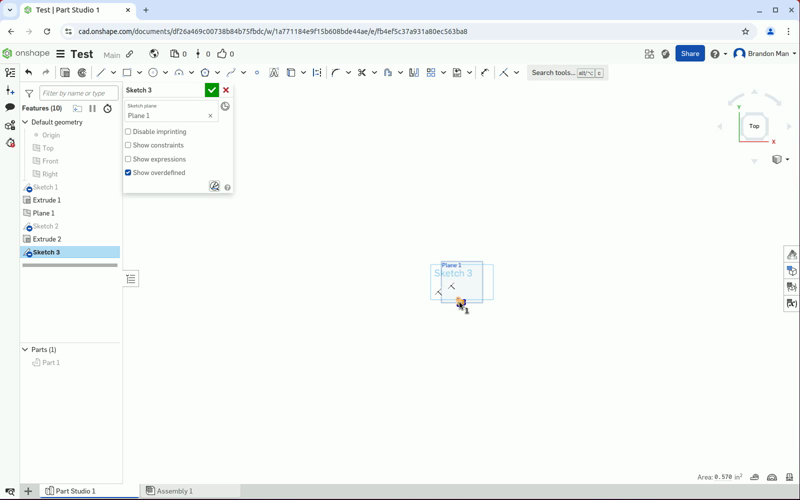
mouse_move(73, 352)
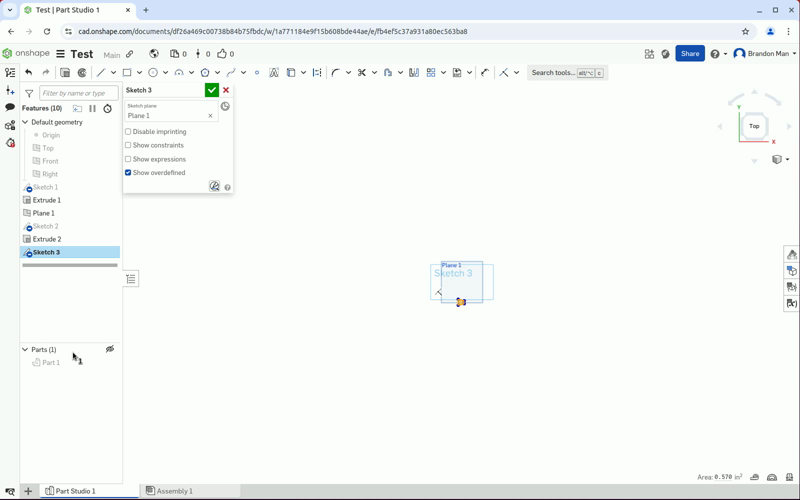
key(shift+y)
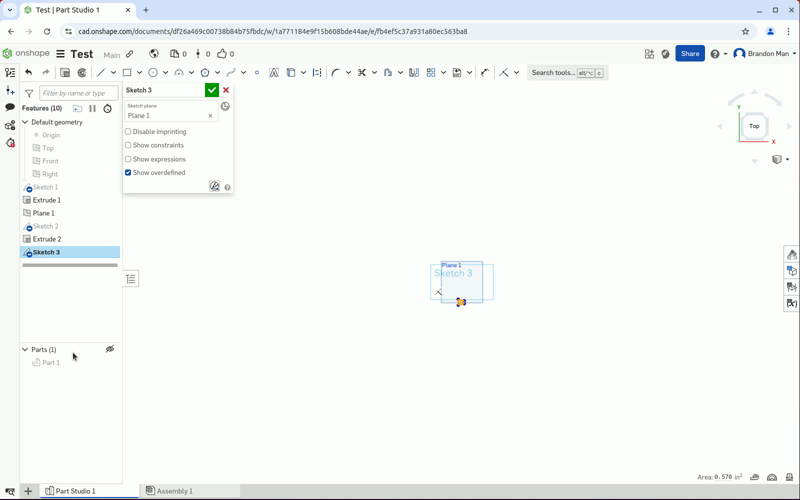
key(shift+e)
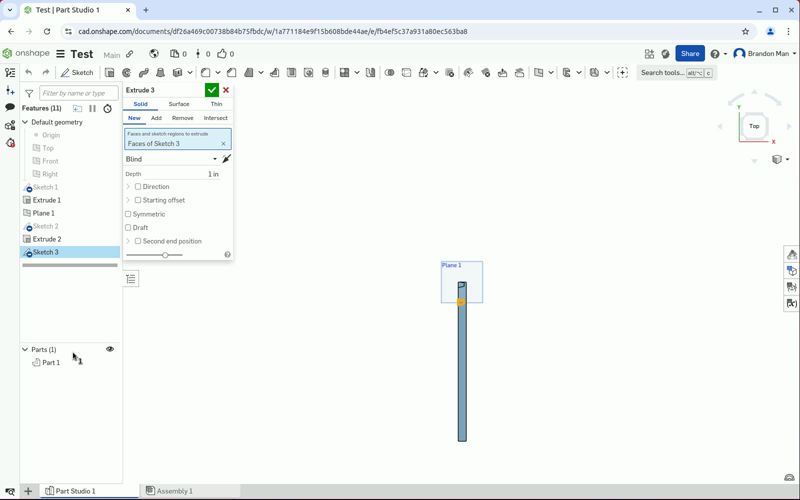
mouse_move(143, 106)
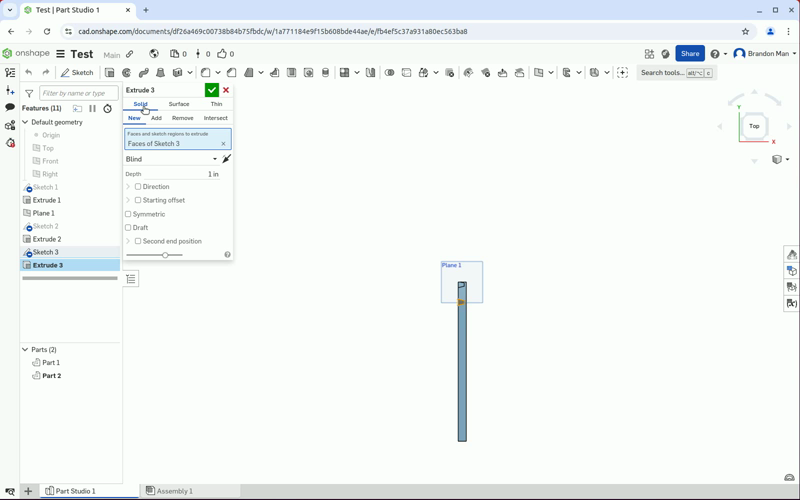
click(143, 106)
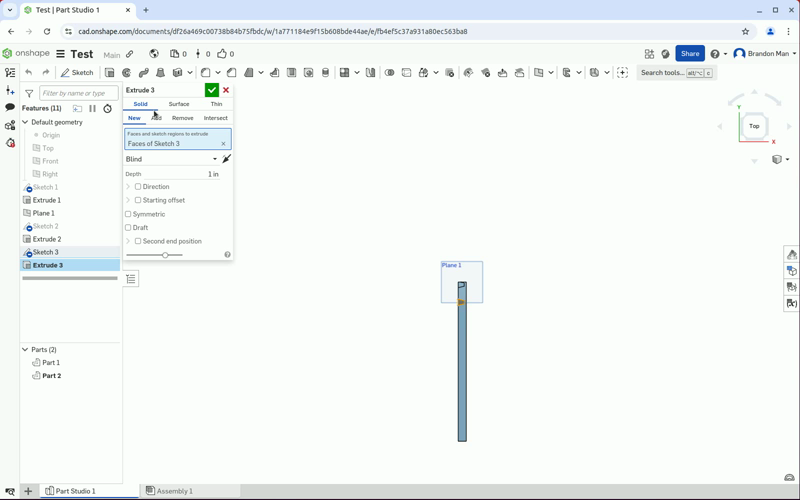
mouse_move(186, 120)
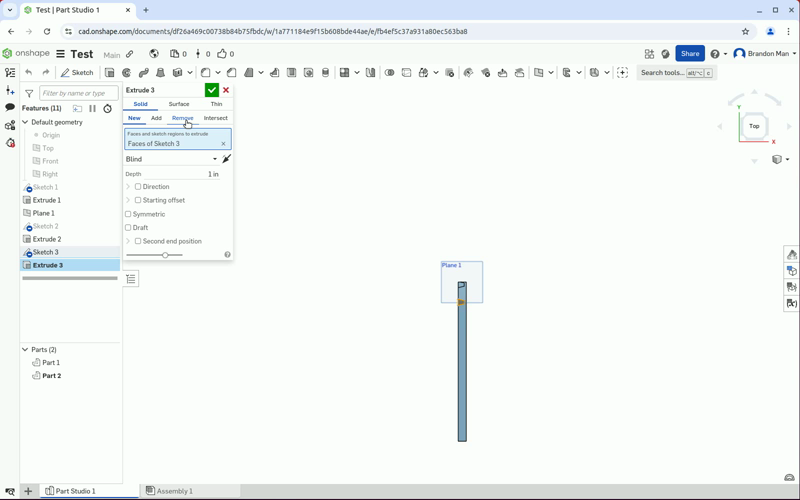
click(186, 120)
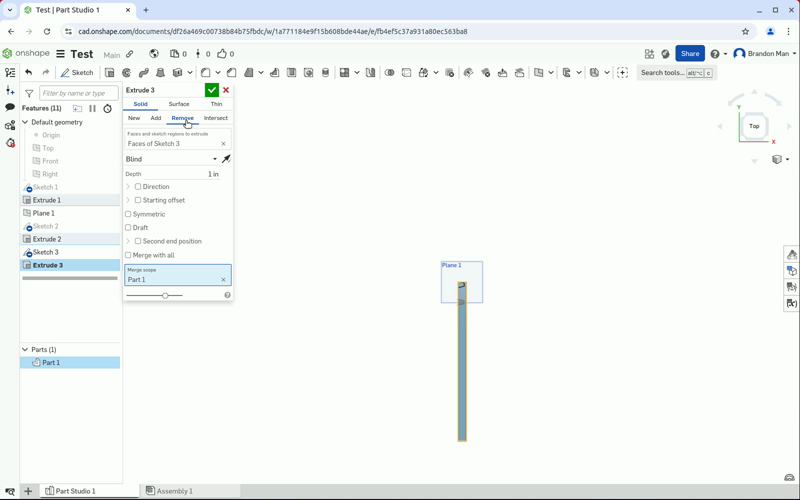
key(tab, 4)
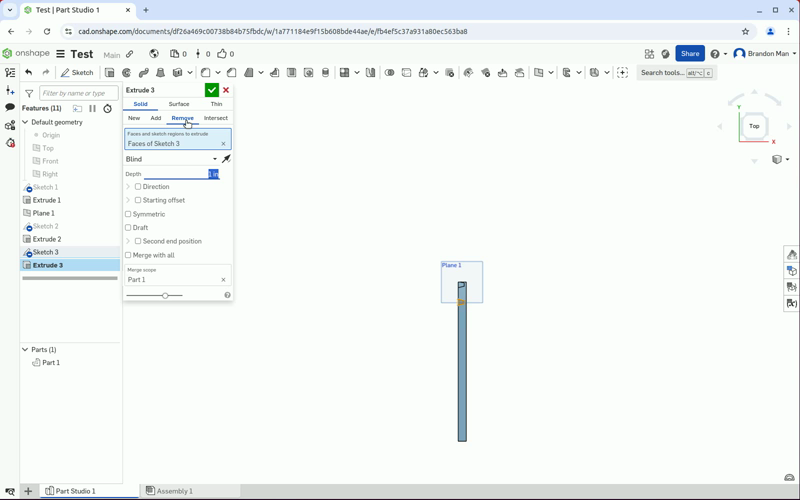
text(0.241)
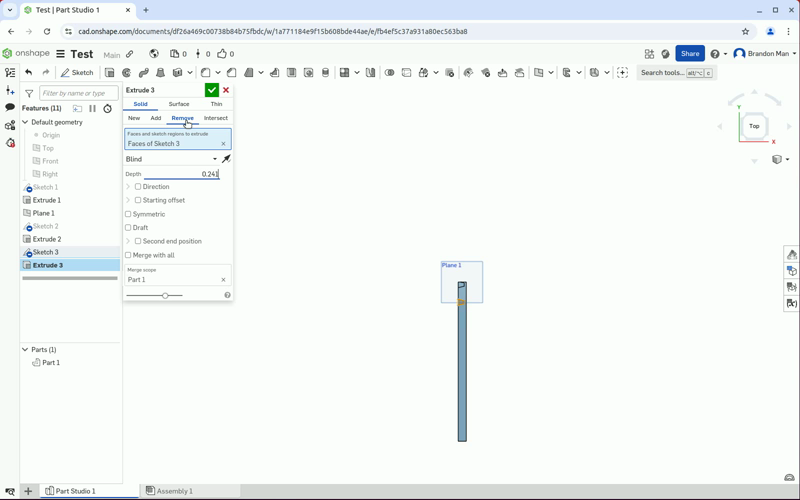
key(tab, 6)
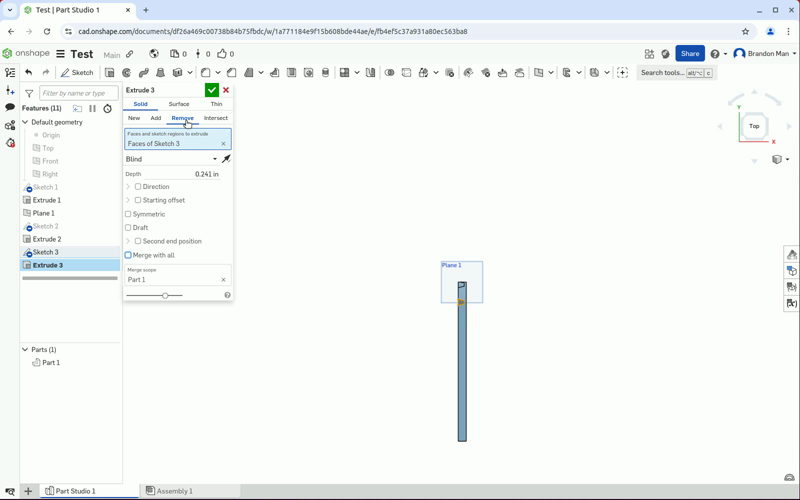
key(space)
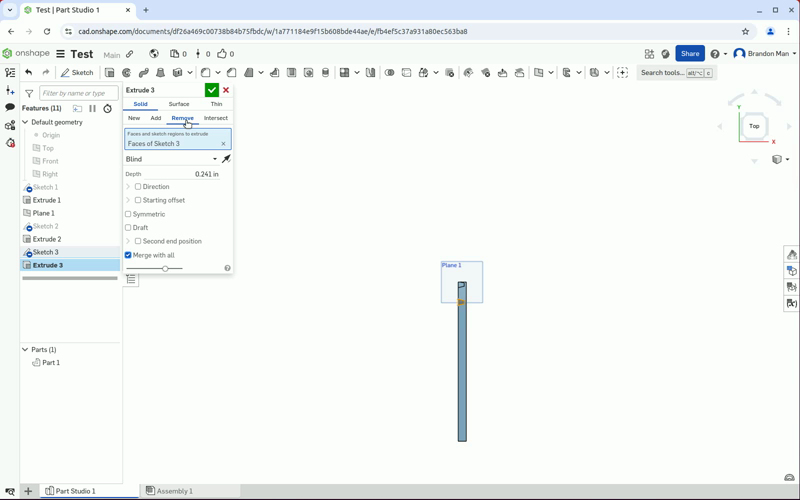
key(enter)
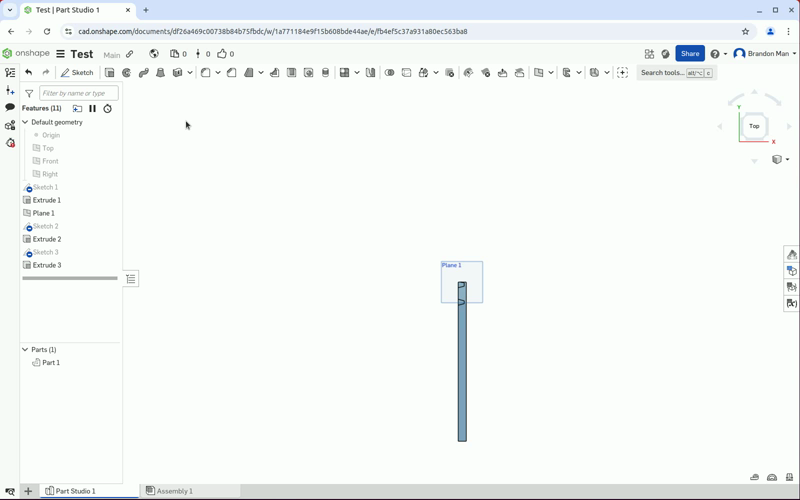
key(shift+h)
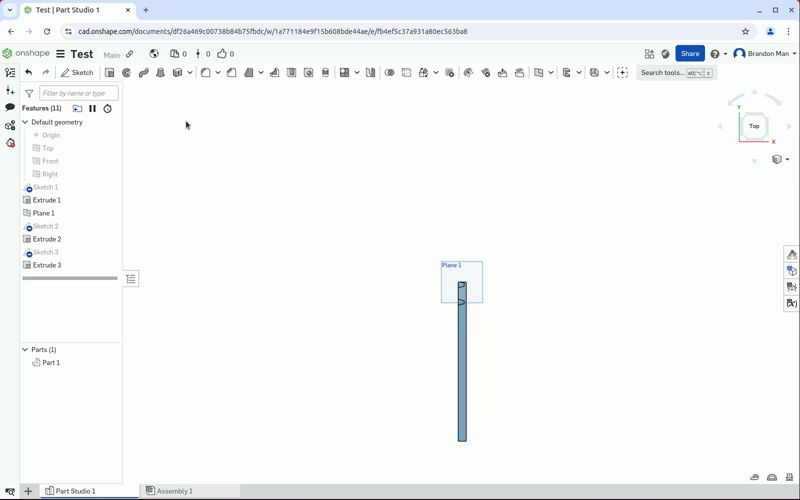
key(shift+h)
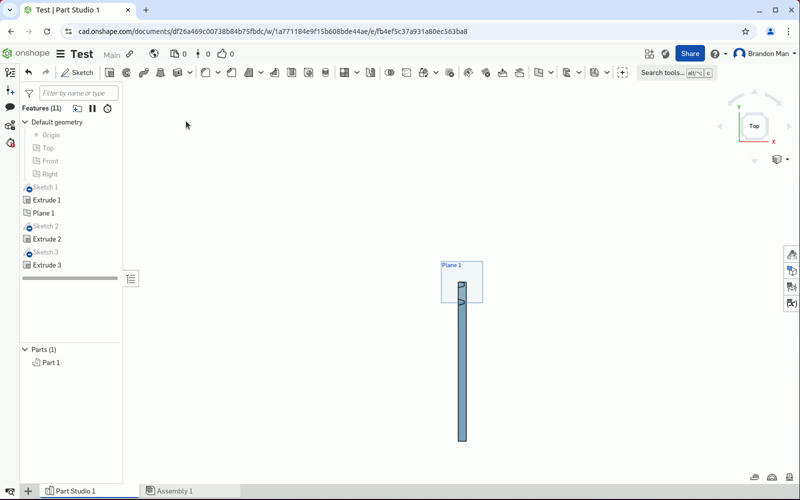
mouse_move(73, 189)
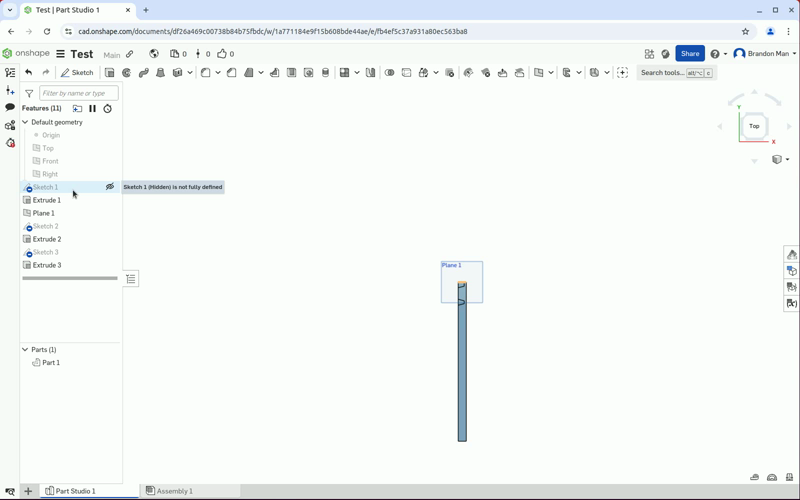
click(73, 189)
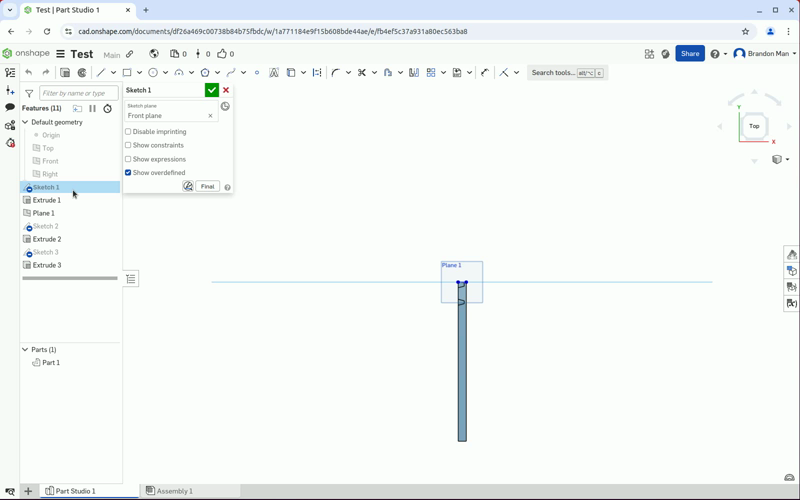
mouse_move(229, 92)
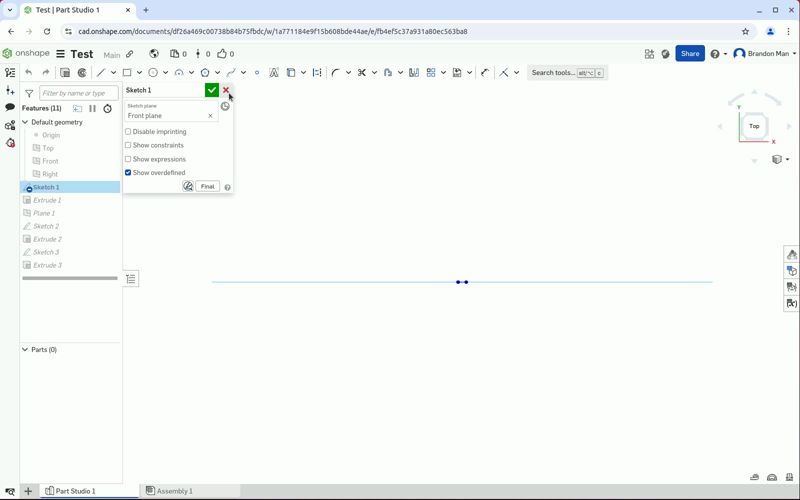
click(229, 92)
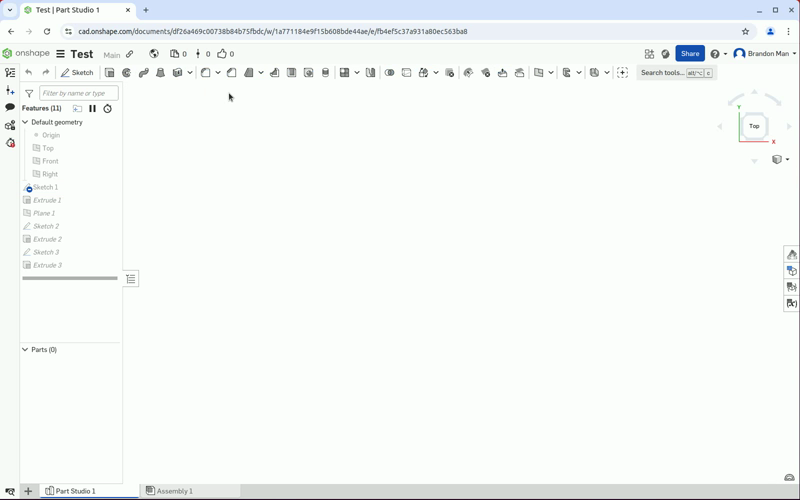
key(shift+s)
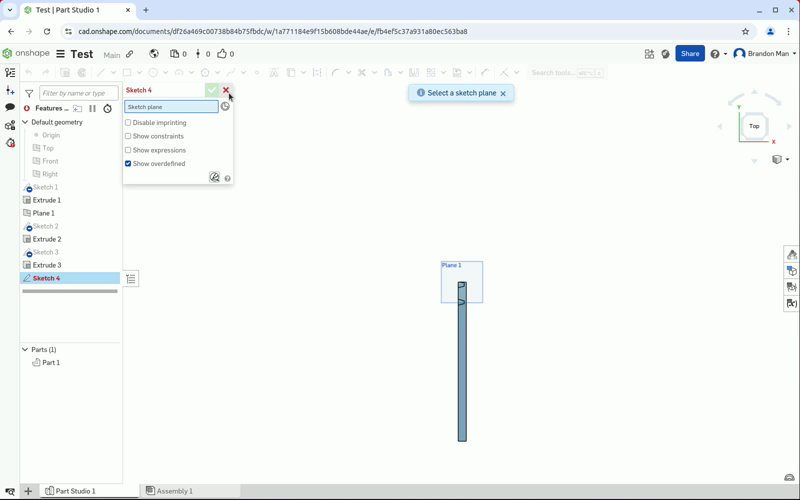
mouse_move(73, 215)
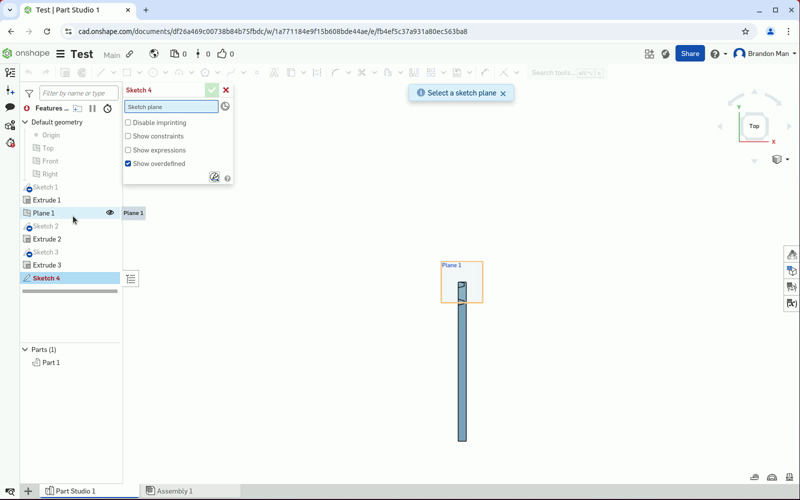
click(73, 215)
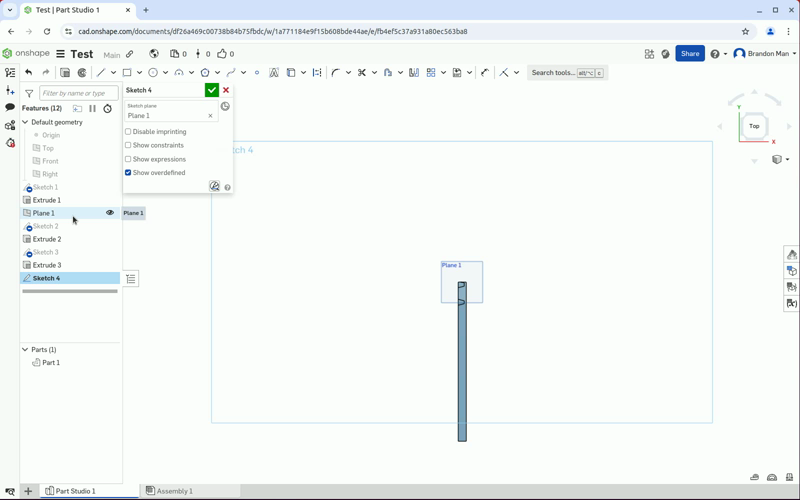
mouse_move(73, 352)
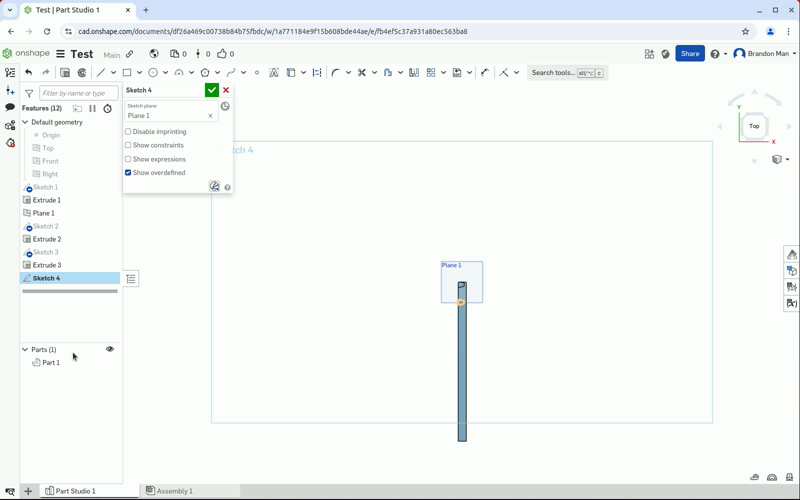
key(y)
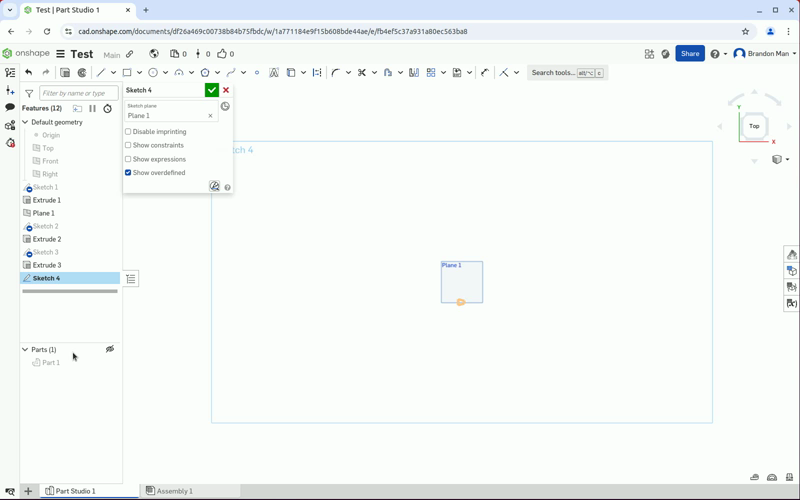
key(l)
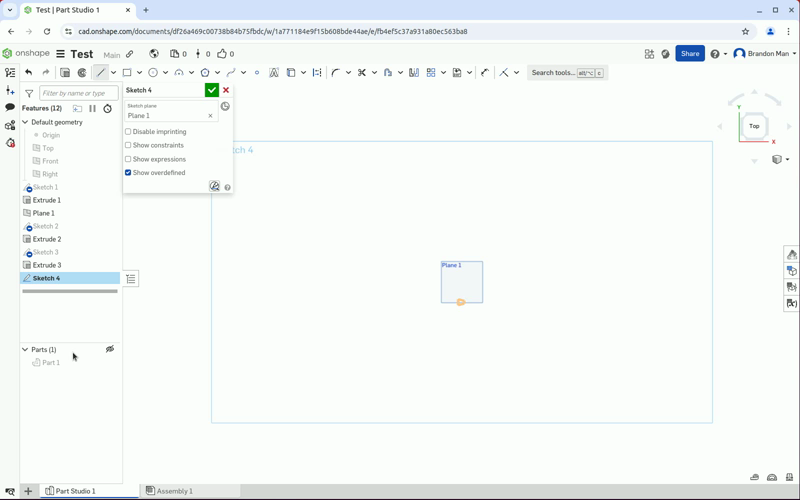
key_down(shift)
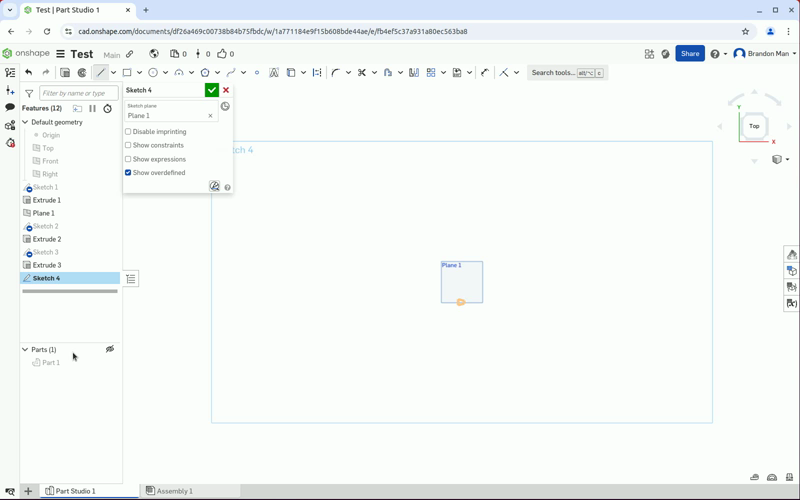
mouse_move(458, 322)
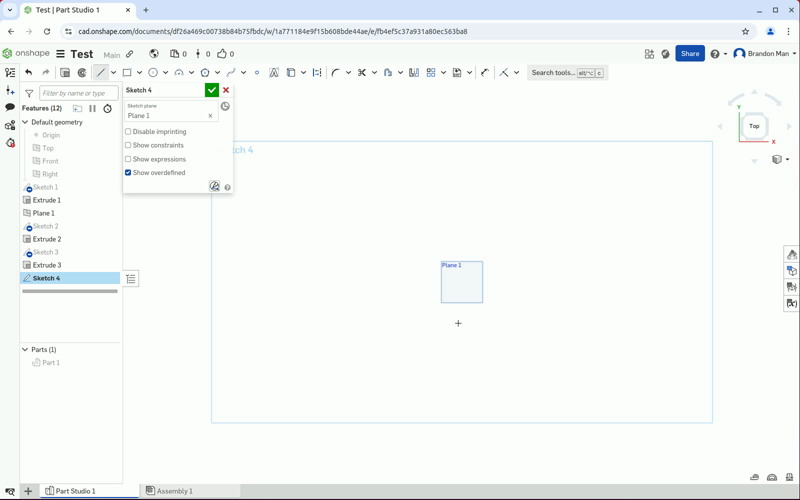
click(458, 322)
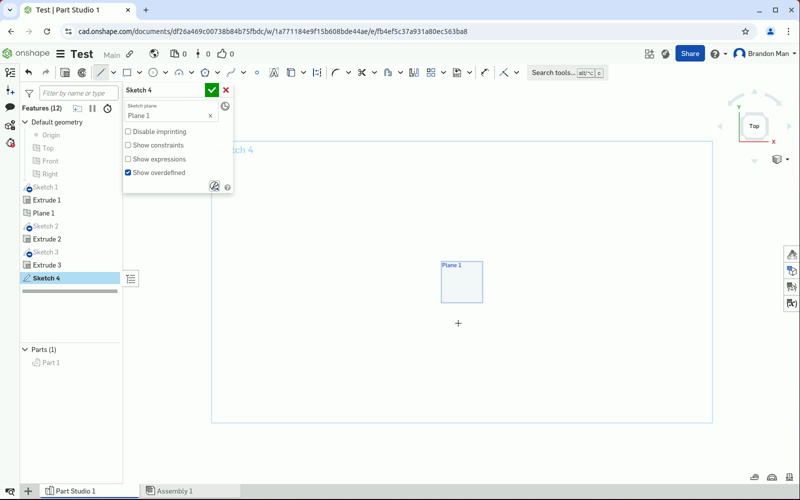
key_up(shift)
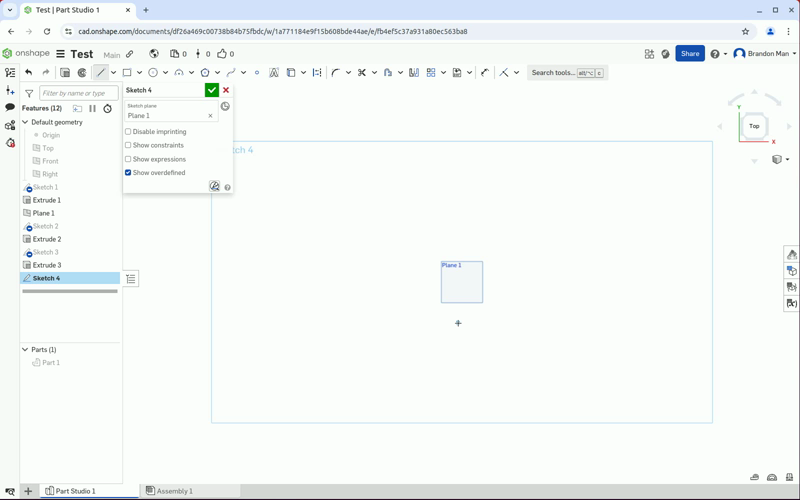
key_down(shift)
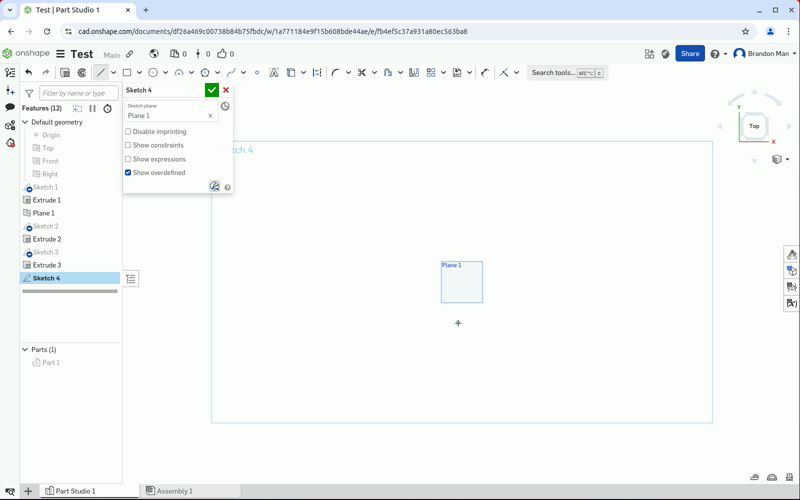
mouse_move(488, 322)
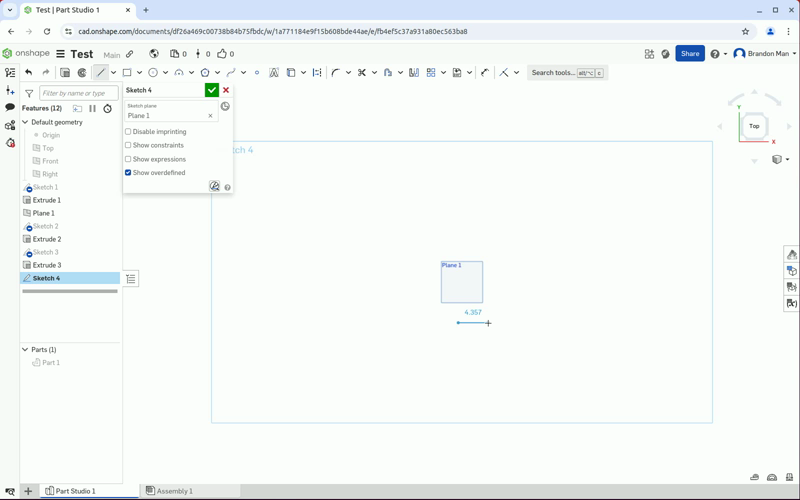
mouse_move(464, 321)
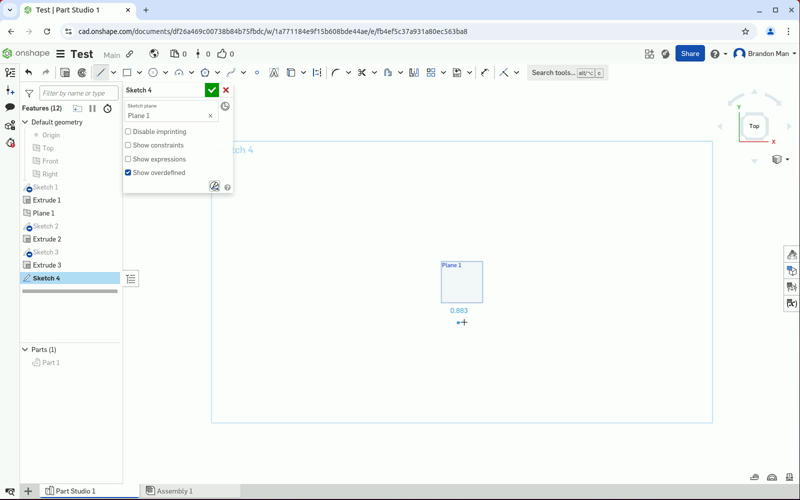
scroll(6)
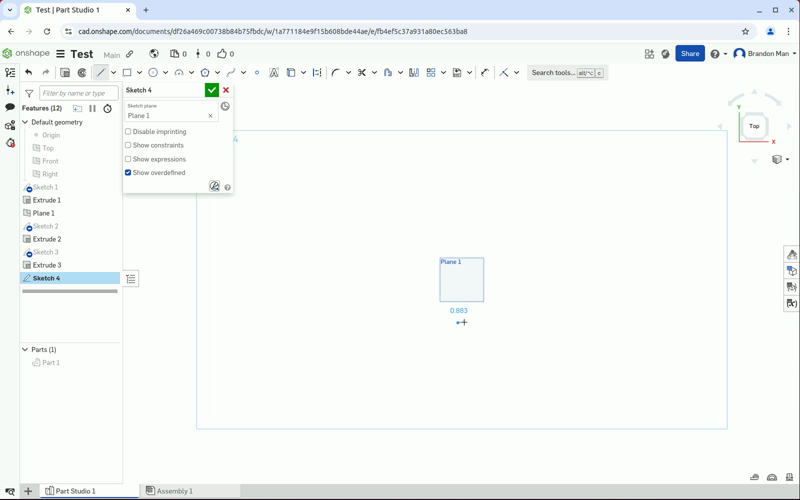
scroll(6)
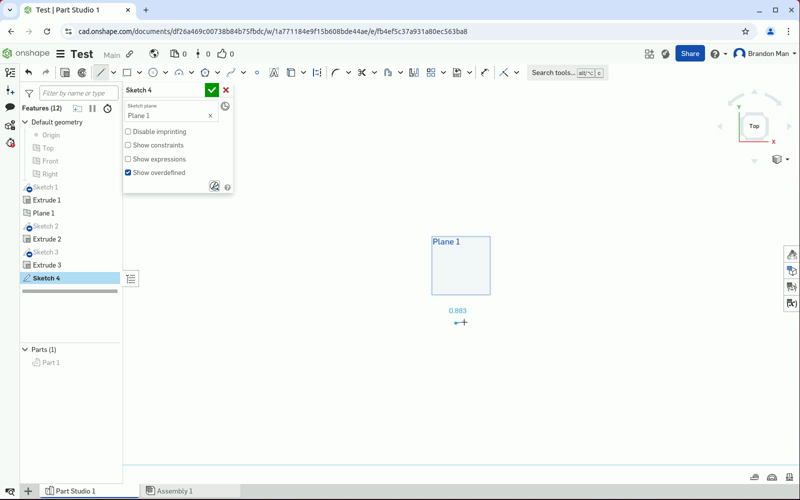
scroll(6)
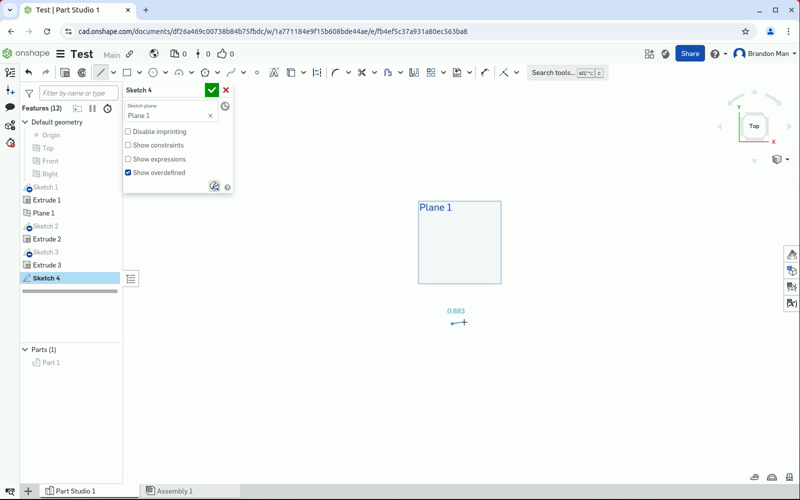
scroll(6)
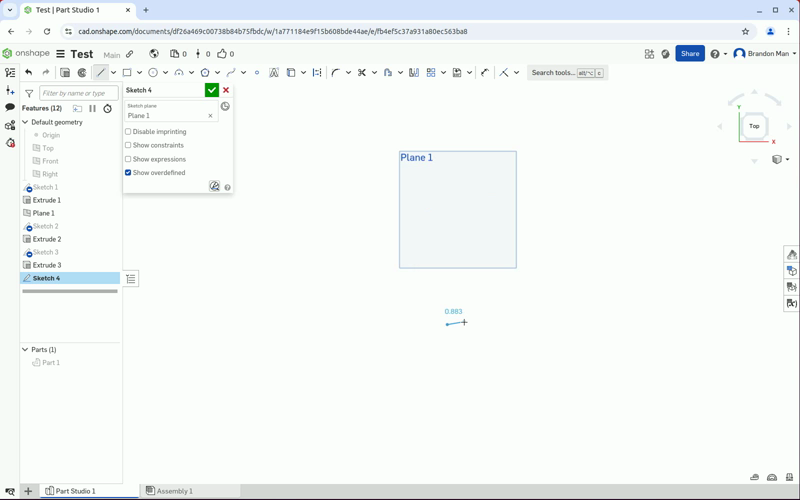
scroll(6)
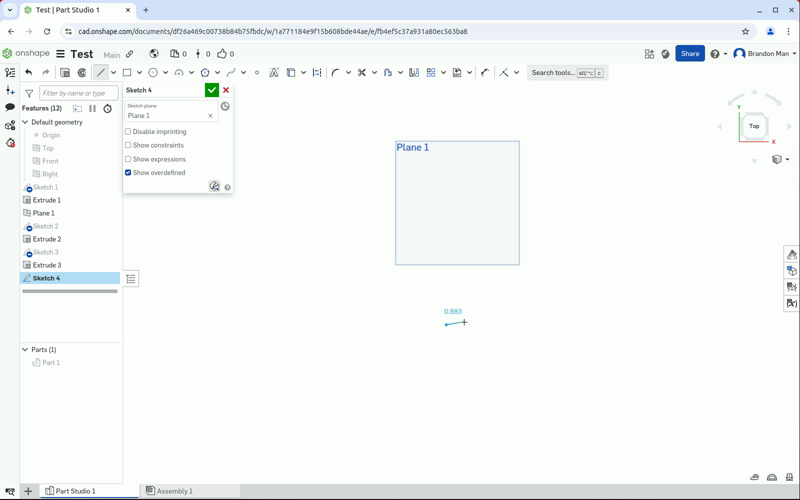
scroll(6)
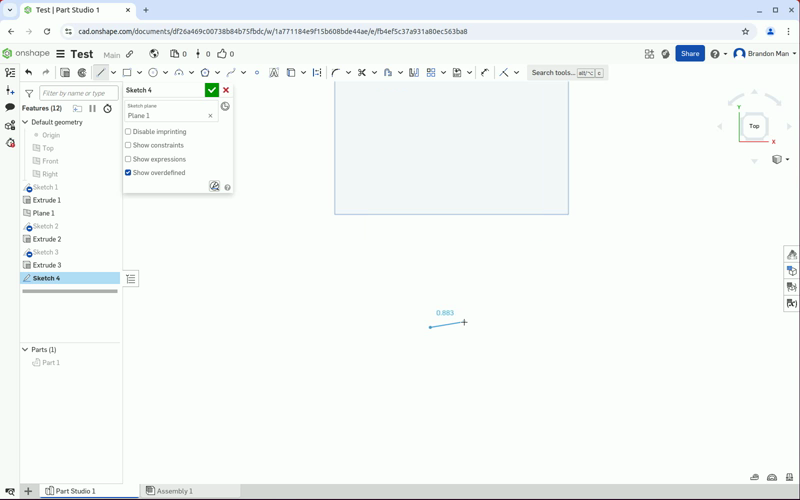
scroll(6)
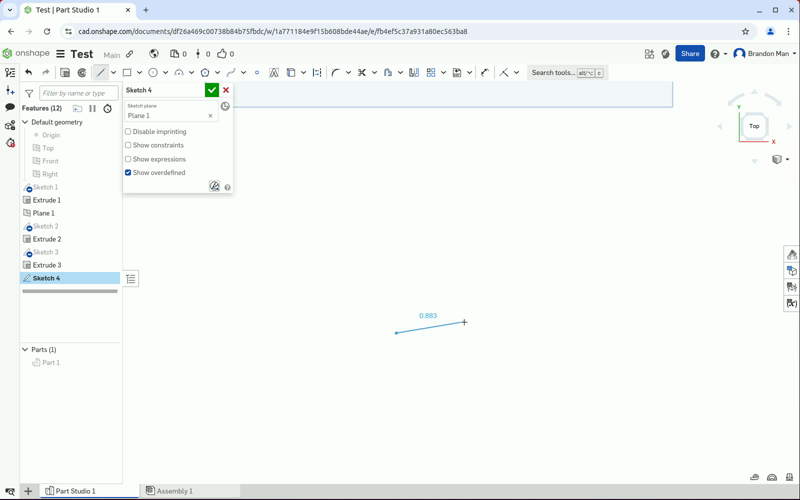
click(464, 321)
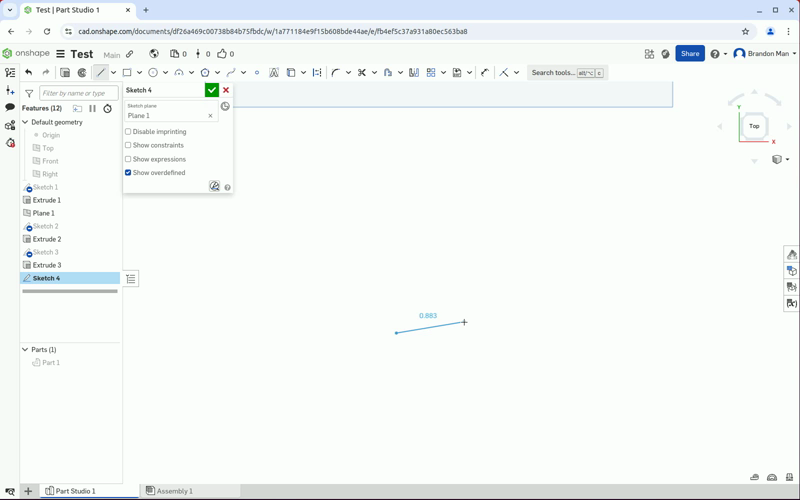
scroll(-6)
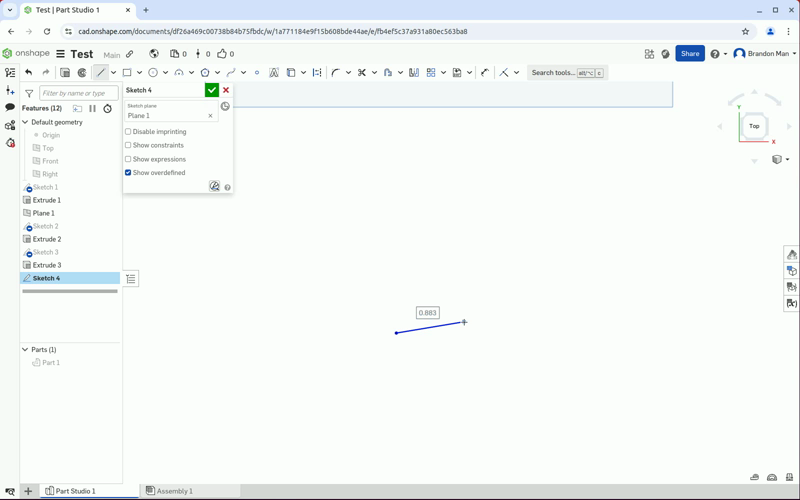
scroll(-6)
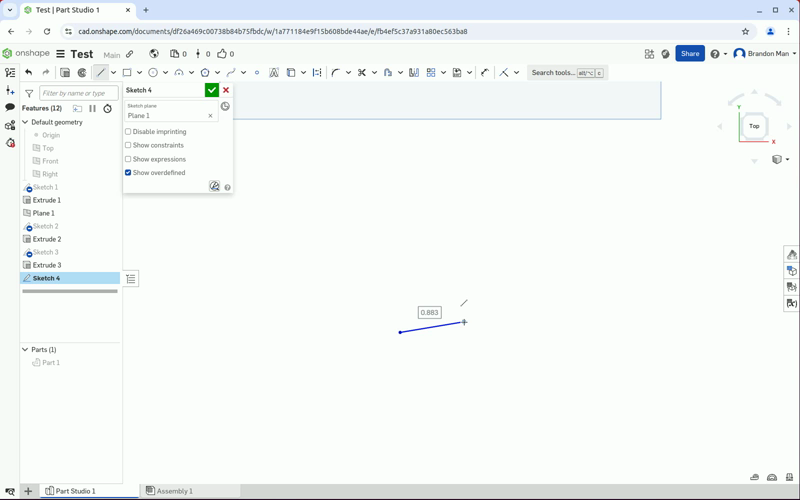
scroll(-6)
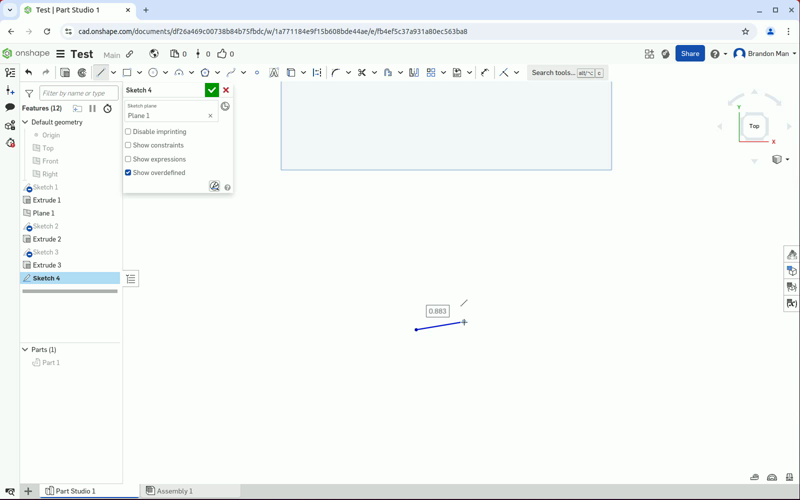
scroll(-6)
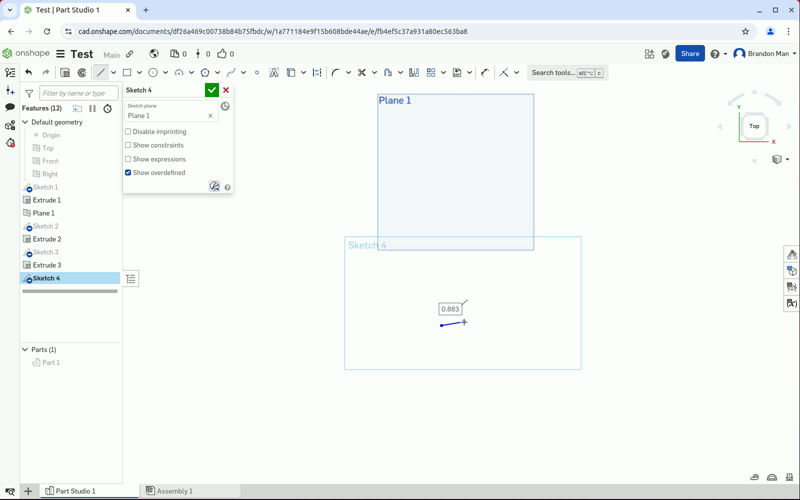
scroll(-6)
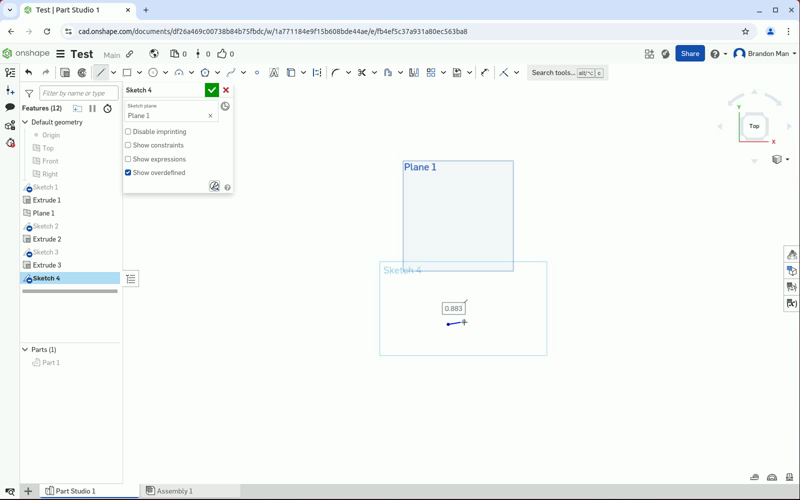
scroll(-6)
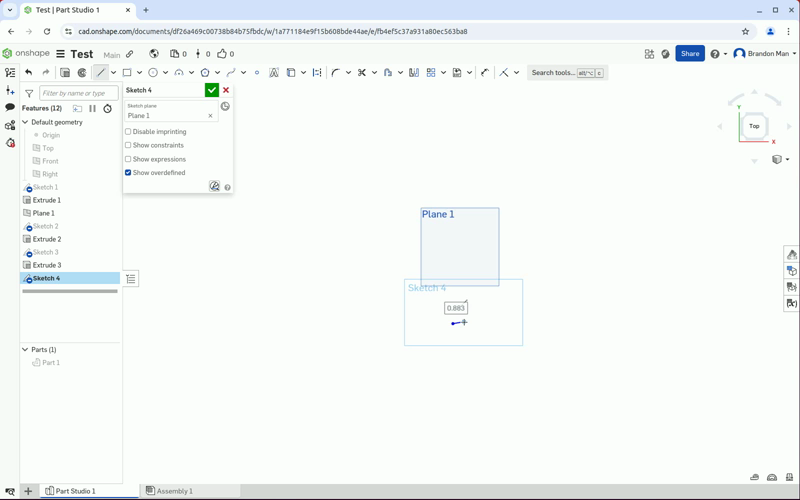
scroll(-6)
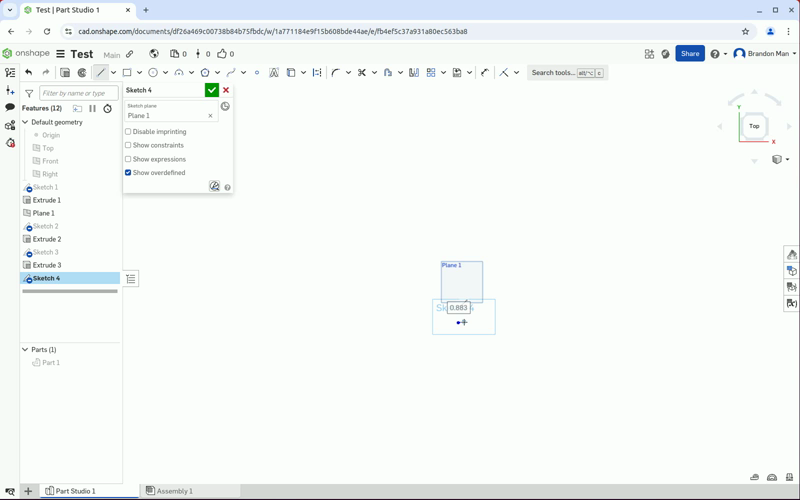
key_up(shift)
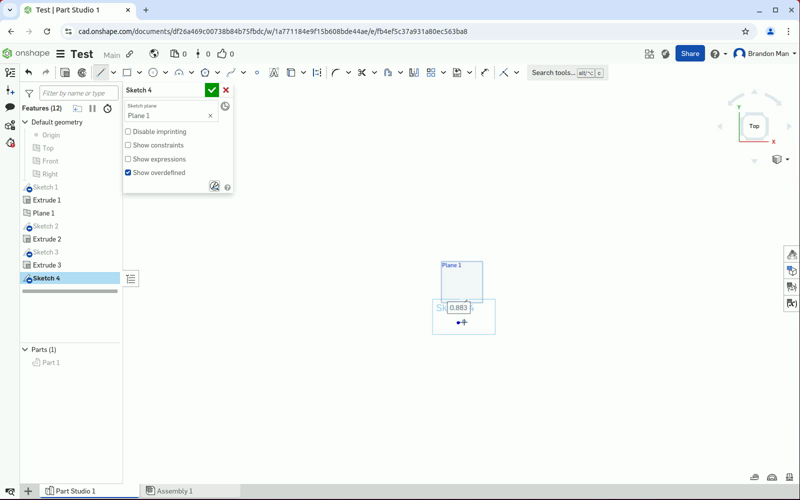
key_down(shift)
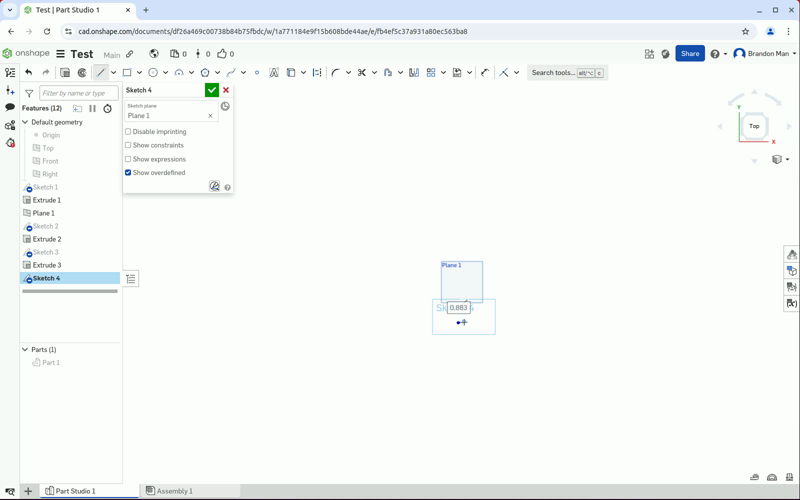
mouse_move(494, 321)
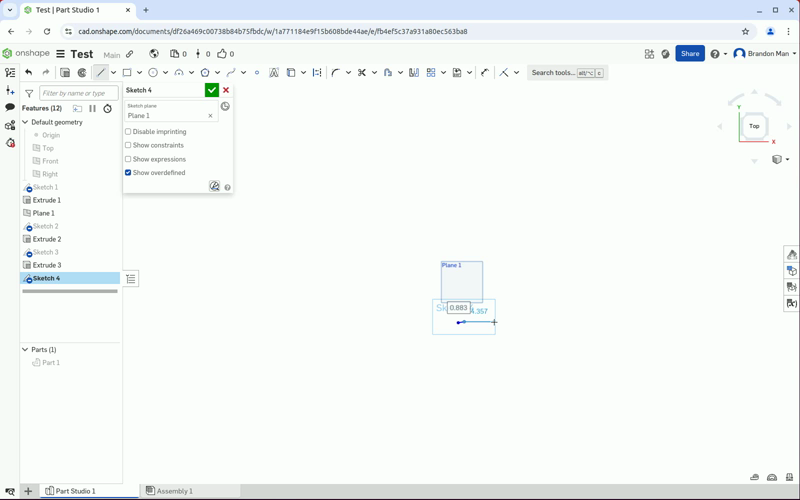
mouse_move(464, 318)
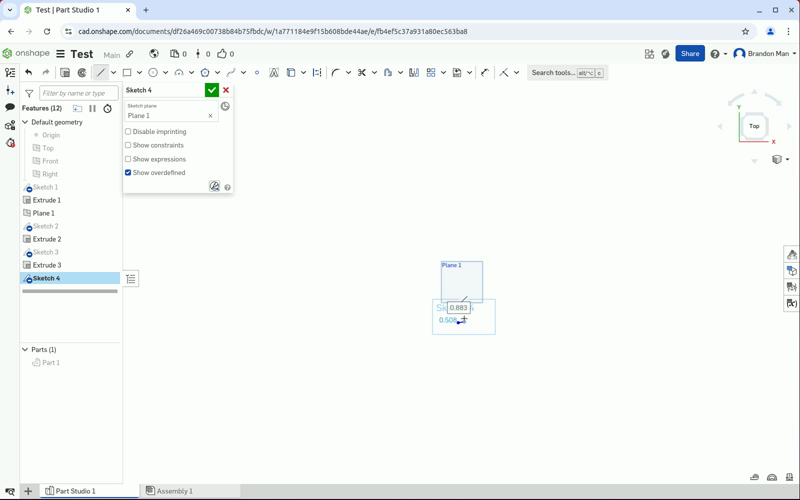
scroll(6)
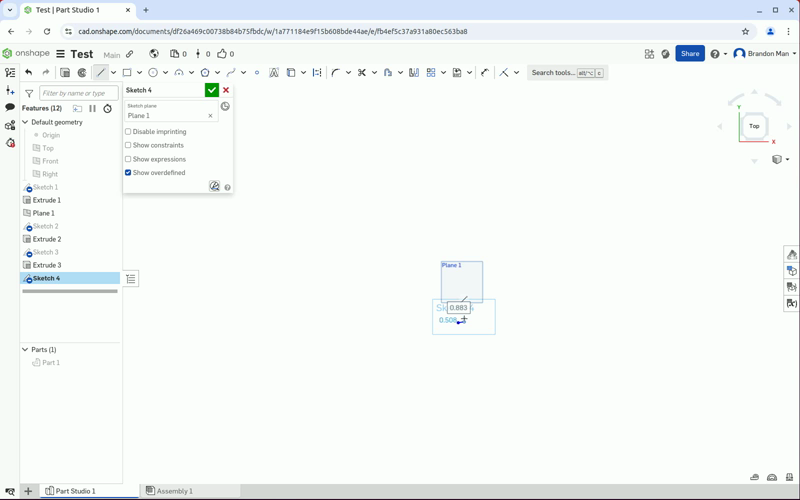
scroll(6)
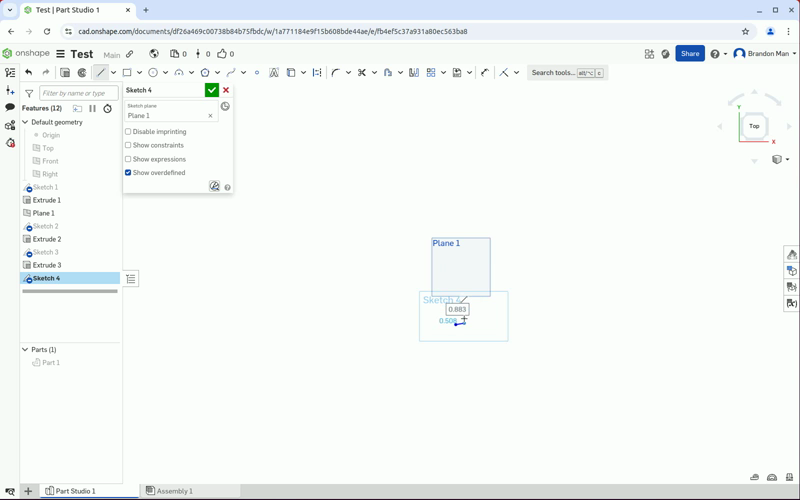
scroll(6)
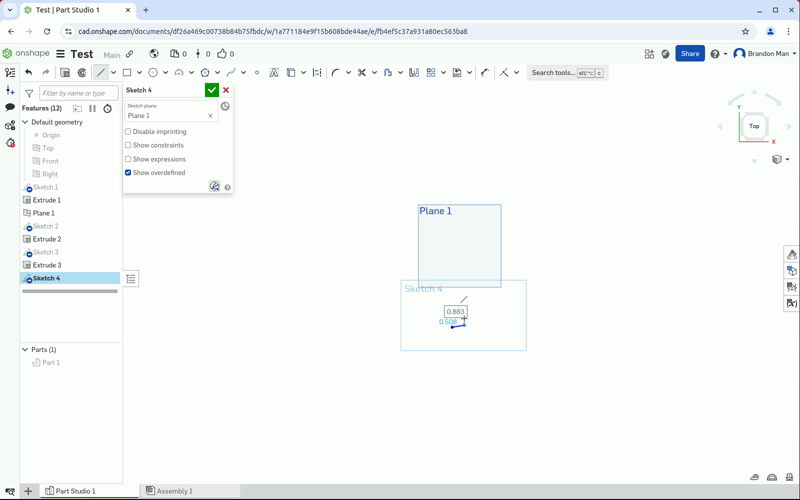
scroll(6)
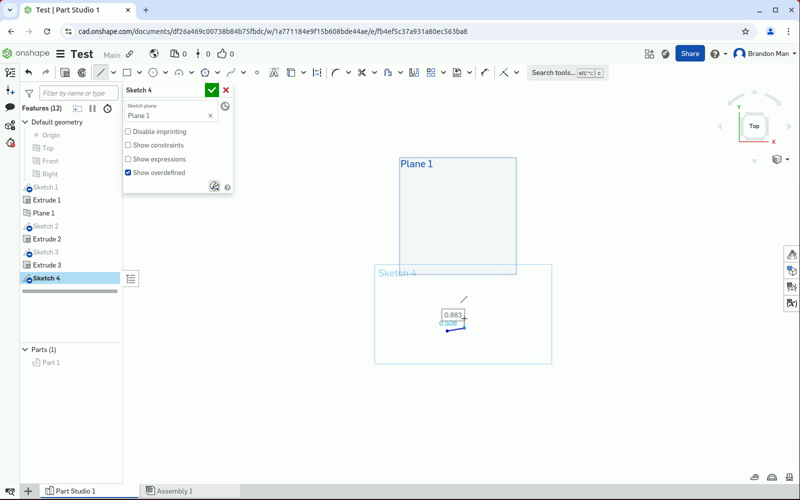
scroll(6)
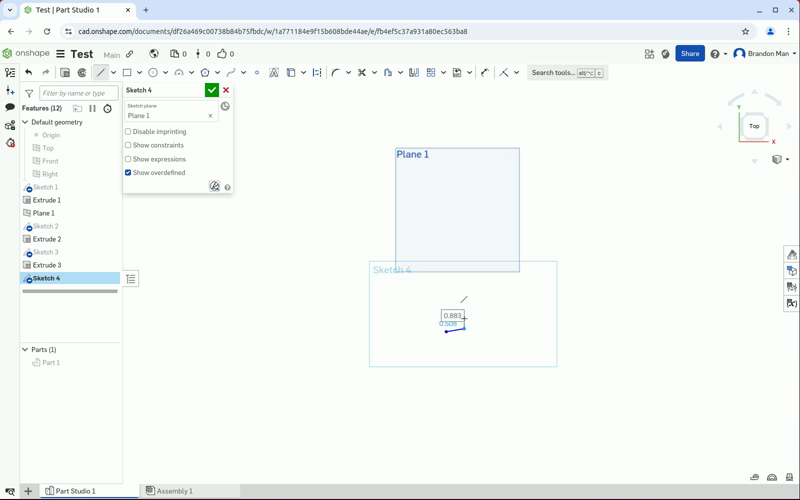
scroll(6)
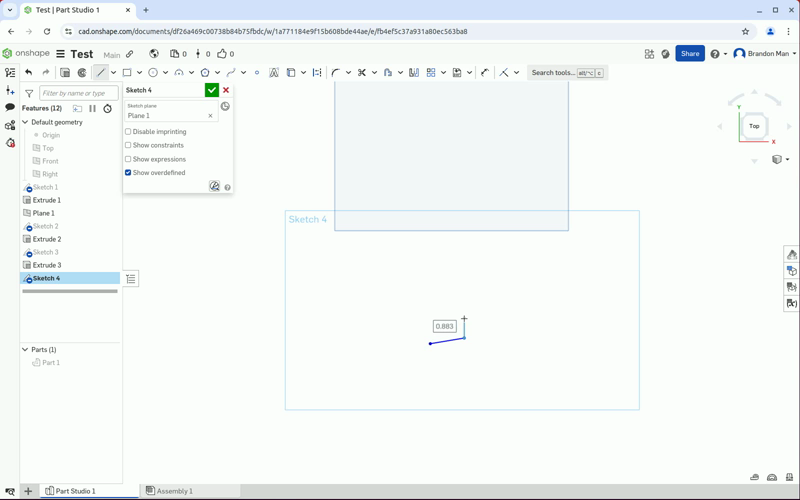
scroll(6)
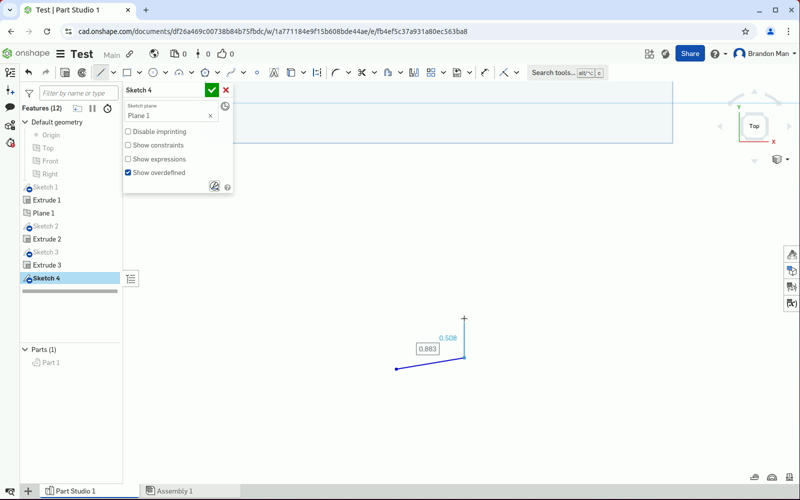
click(464, 318)
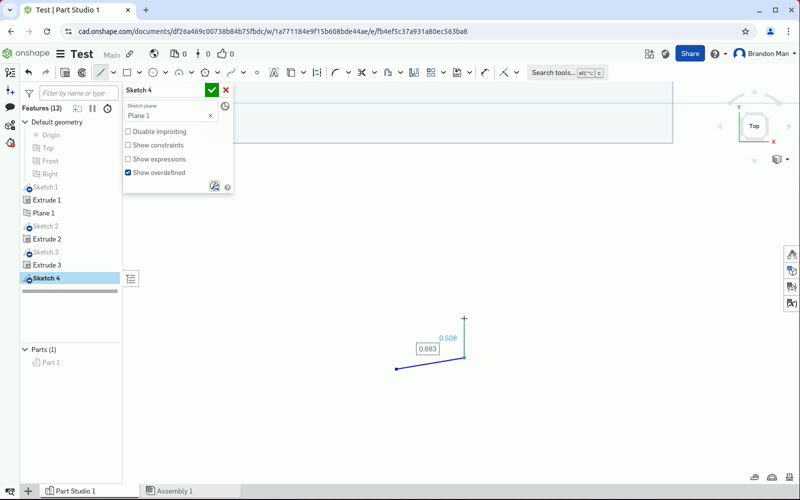
scroll(-6)
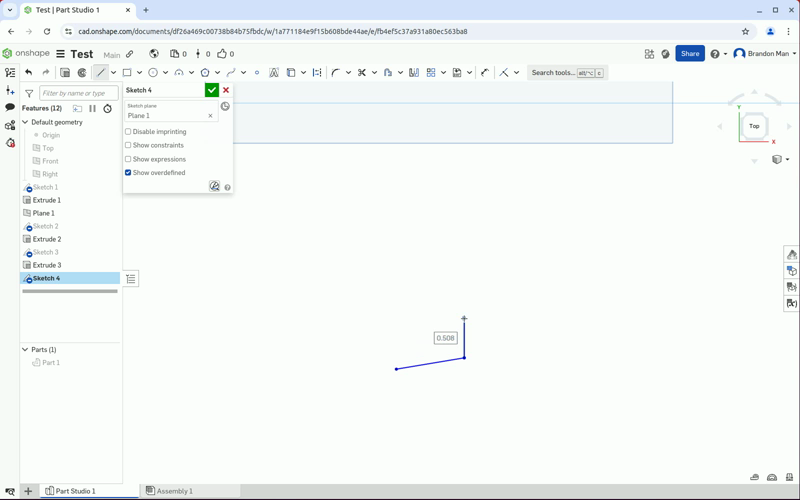
scroll(-6)
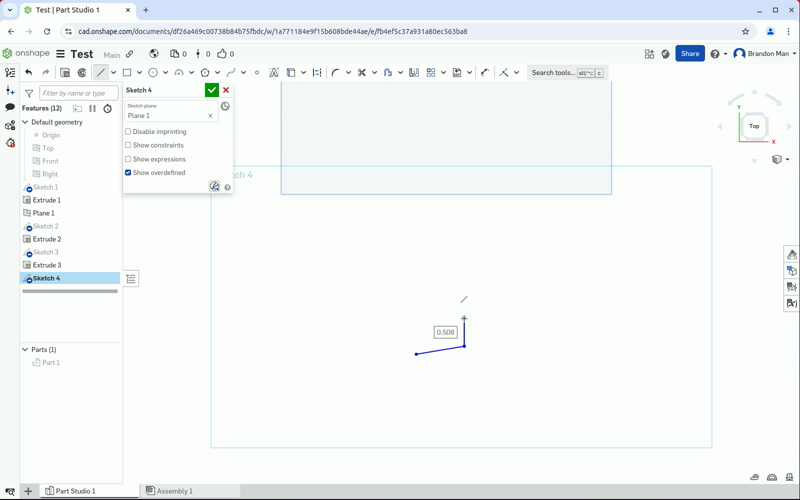
scroll(-6)
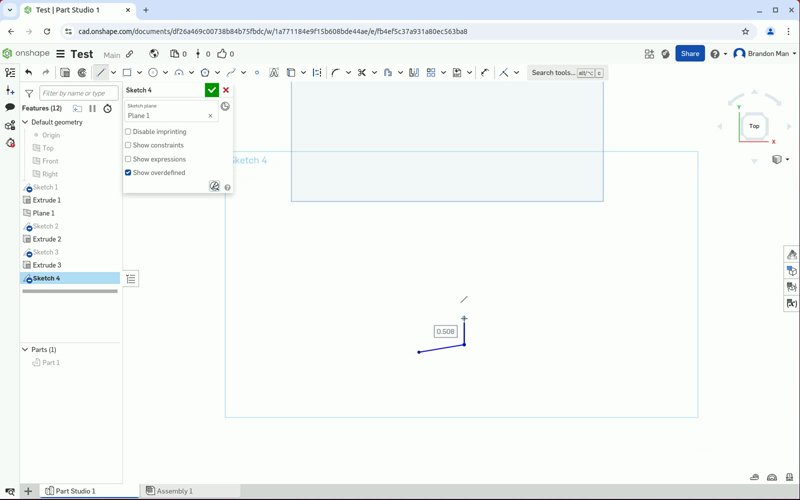
scroll(-6)
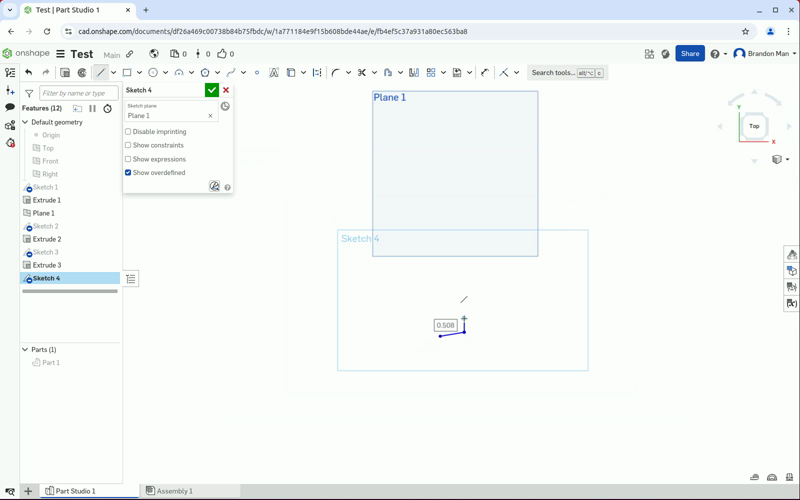
scroll(-6)
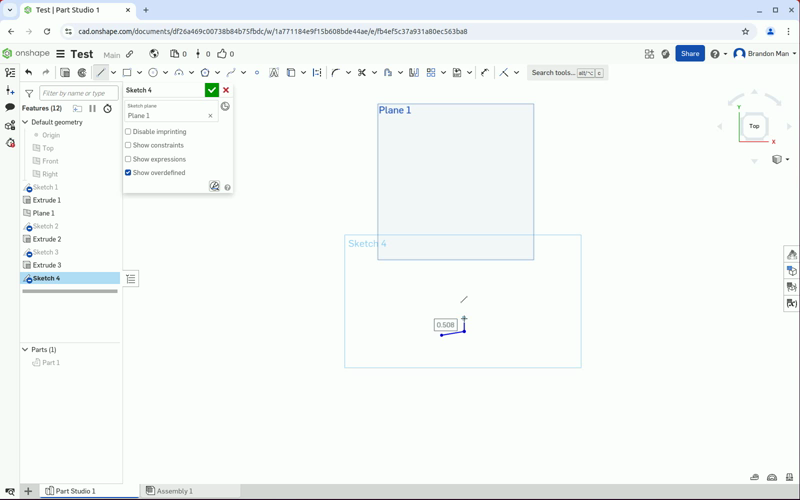
scroll(-6)
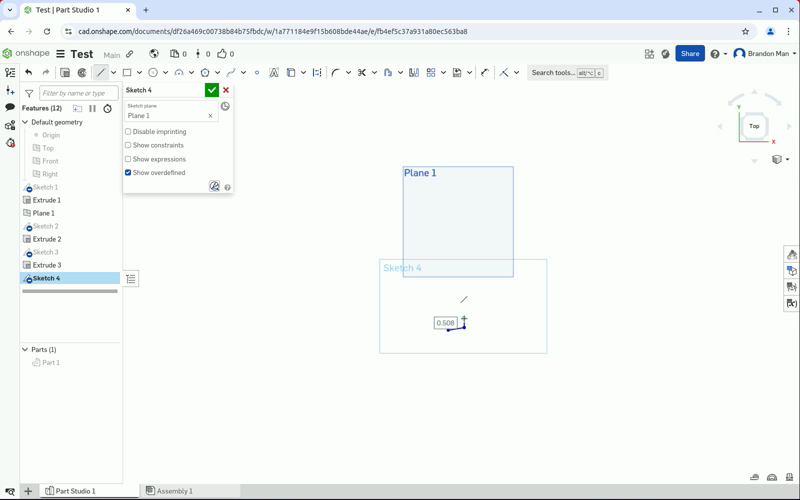
scroll(-6)
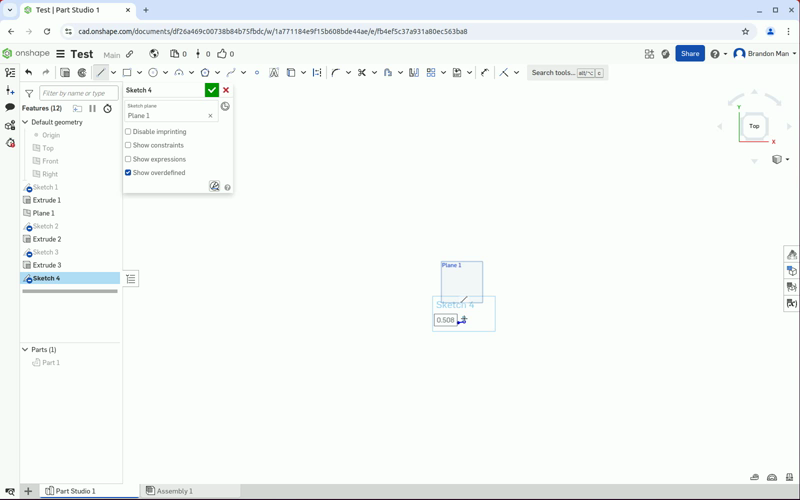
key_up(shift)
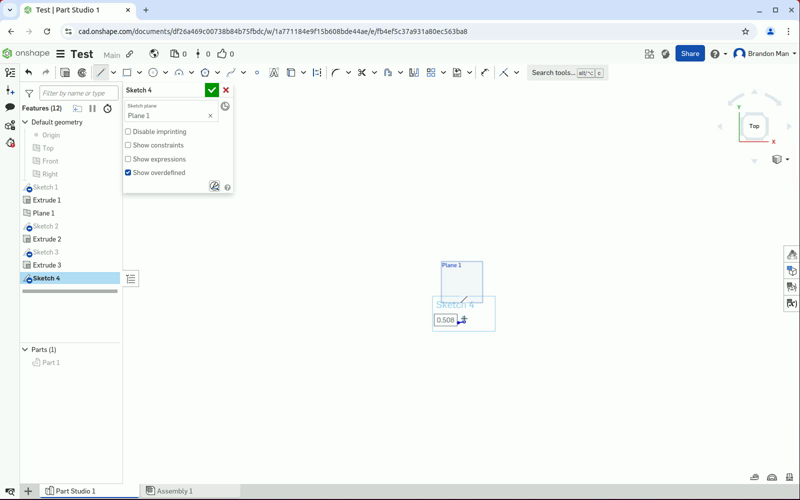
key_down(shift)
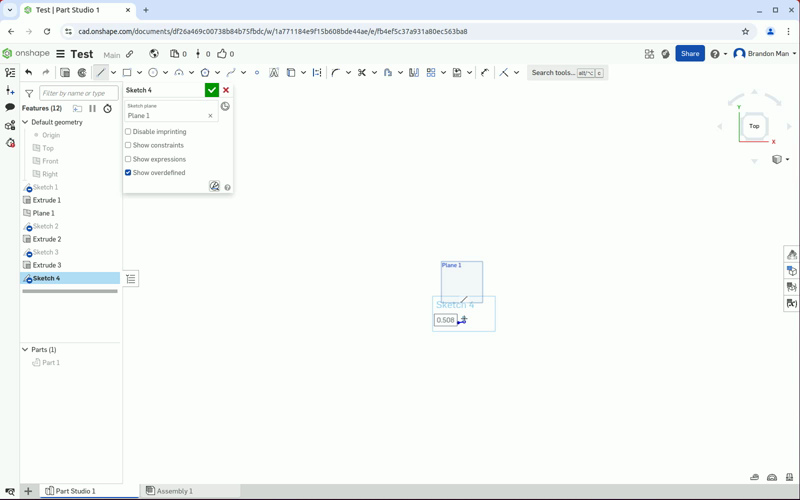
mouse_move(494, 318)
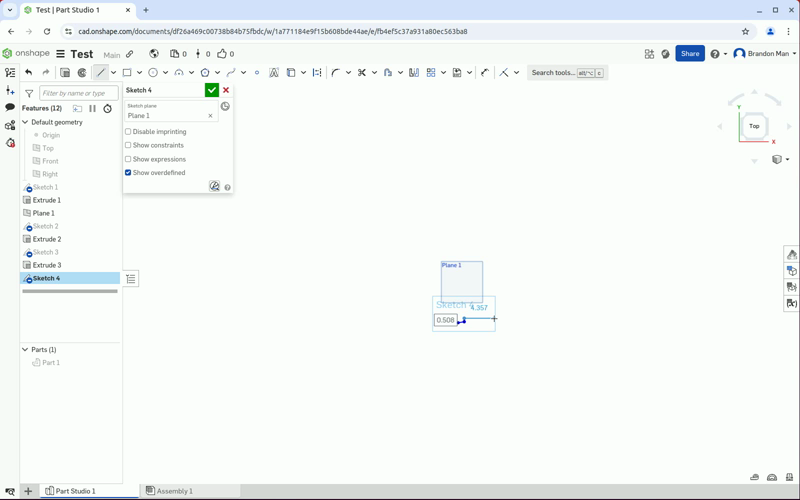
mouse_move(458, 317)
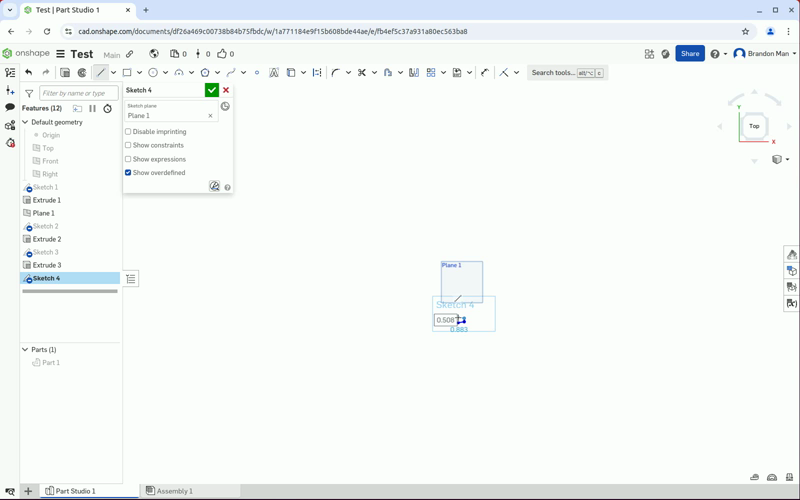
scroll(6)
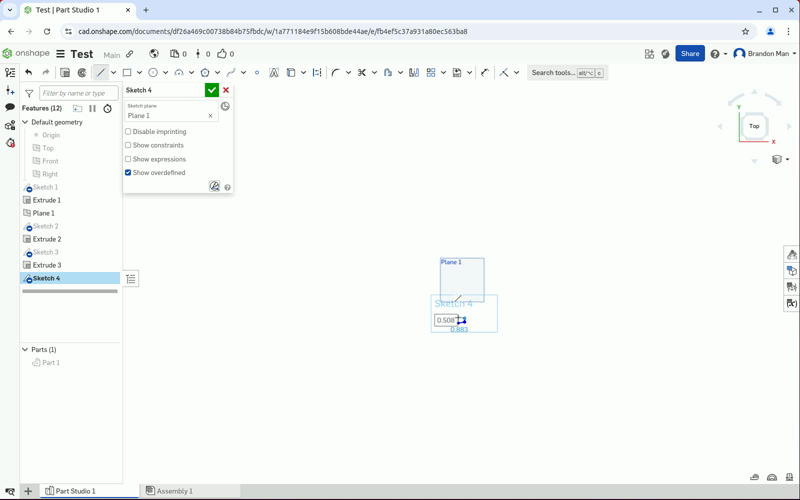
scroll(6)
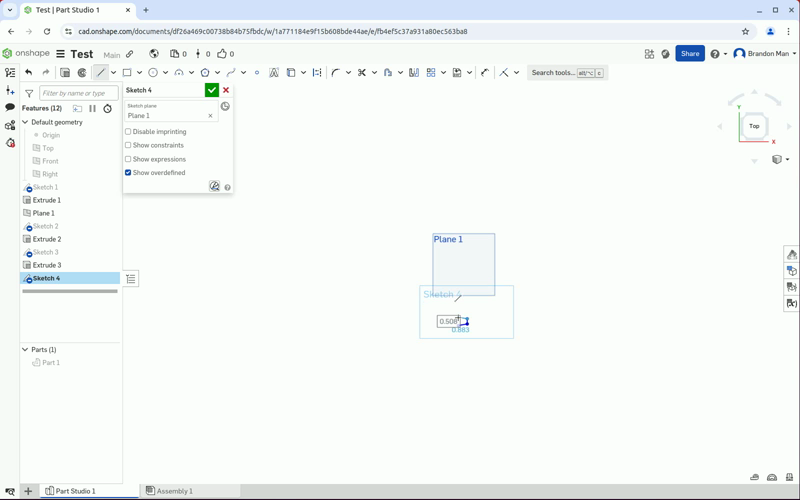
scroll(6)
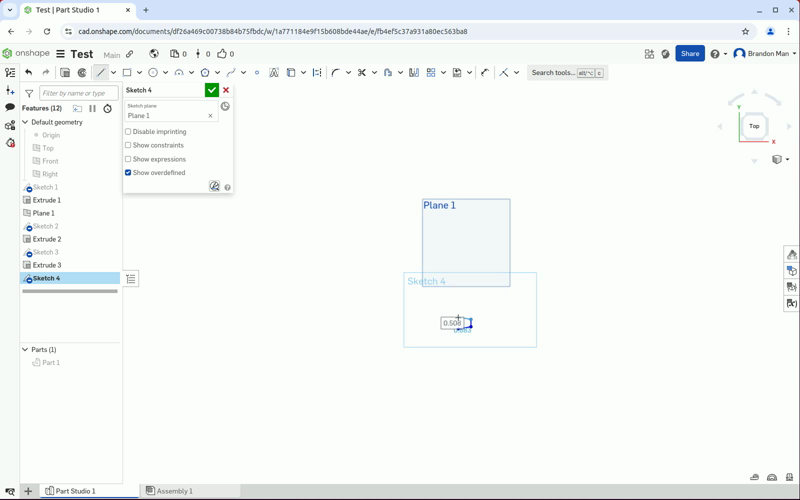
scroll(6)
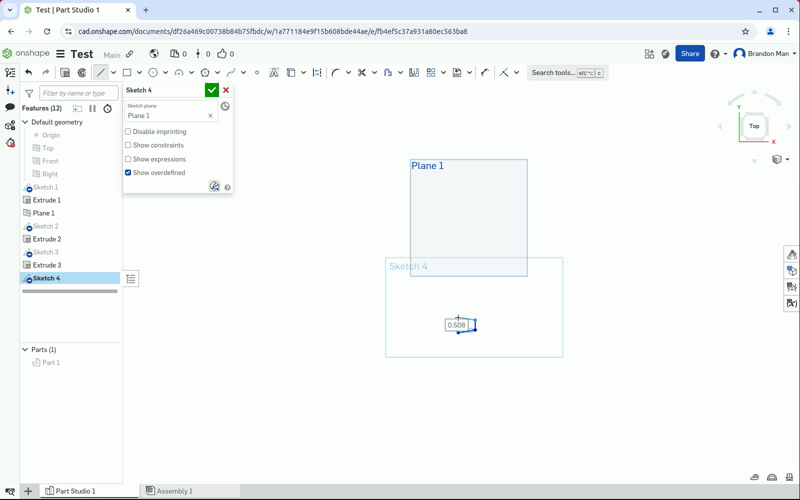
scroll(6)
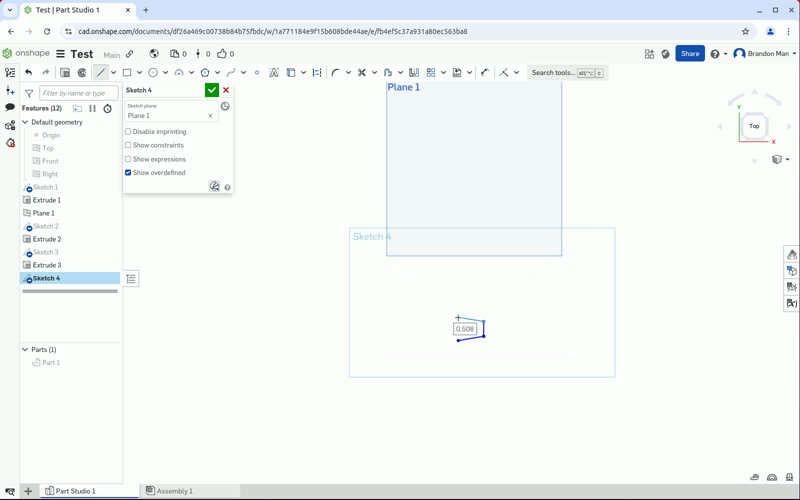
scroll(6)
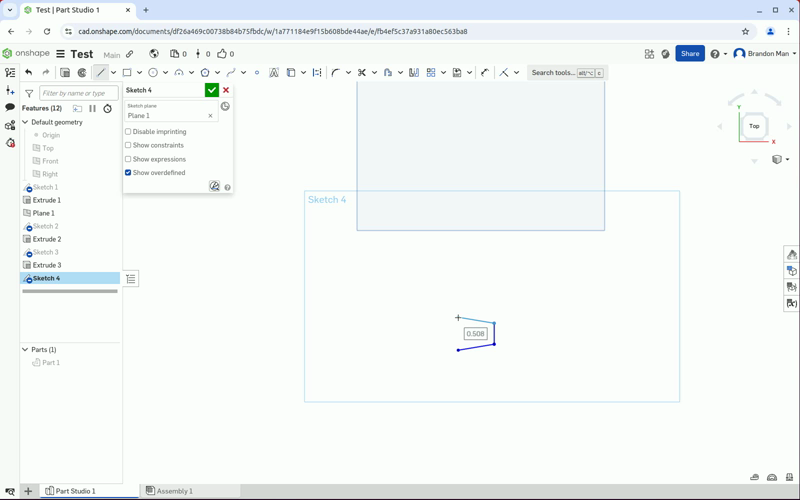
scroll(6)
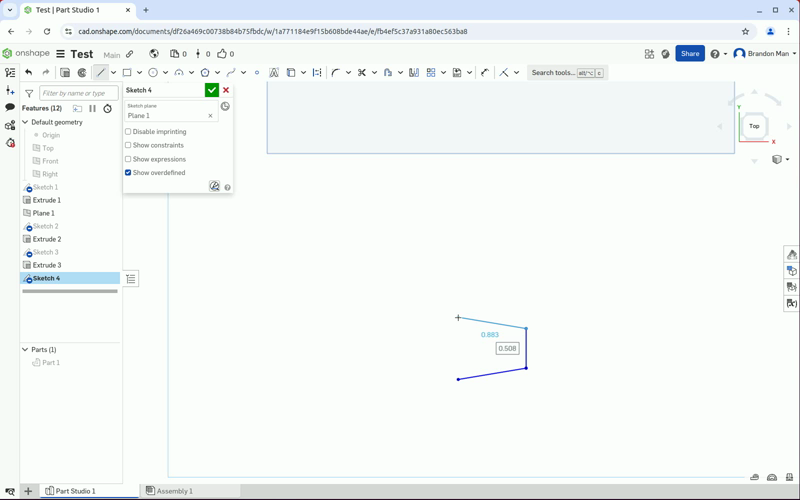
click(458, 317)
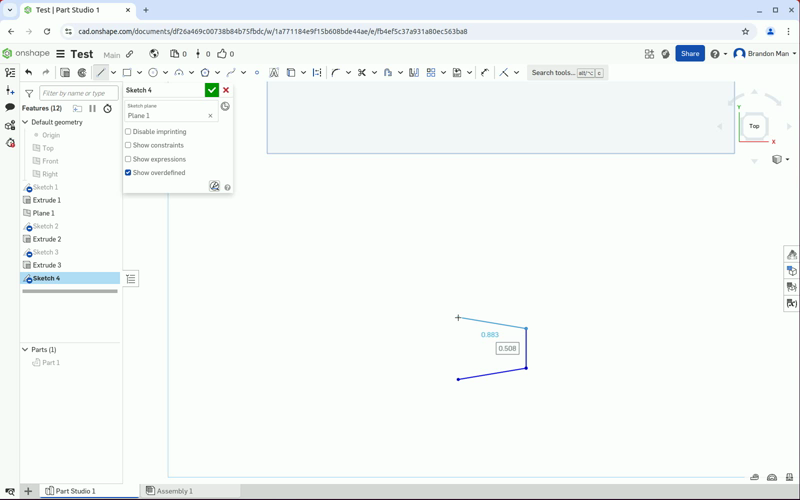
scroll(-6)
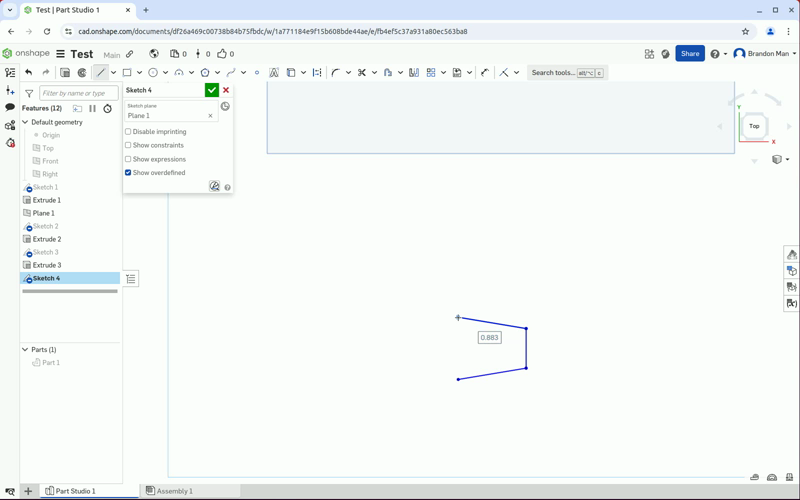
scroll(-6)
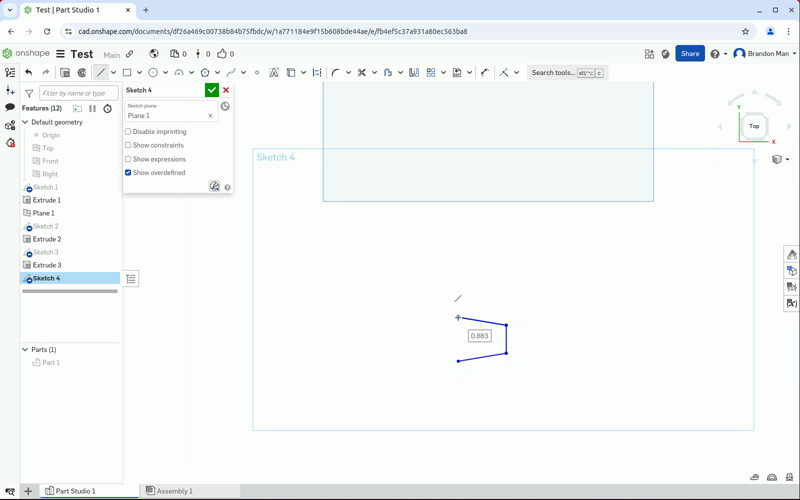
scroll(-6)
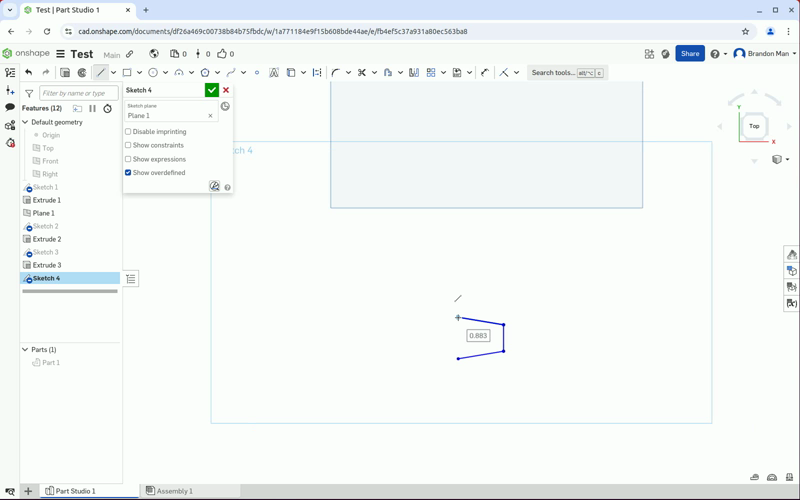
scroll(-6)
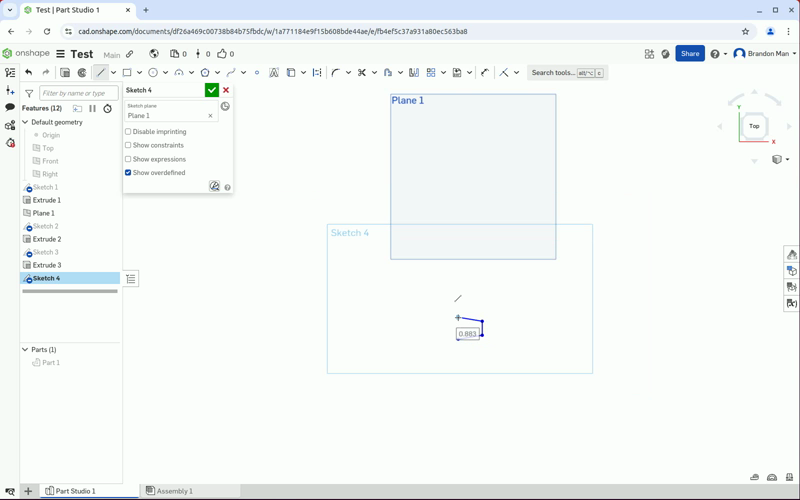
scroll(-6)
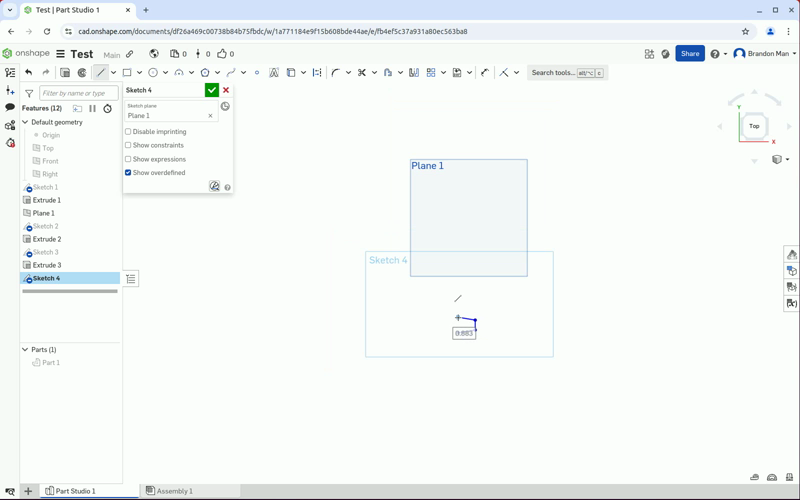
scroll(-6)
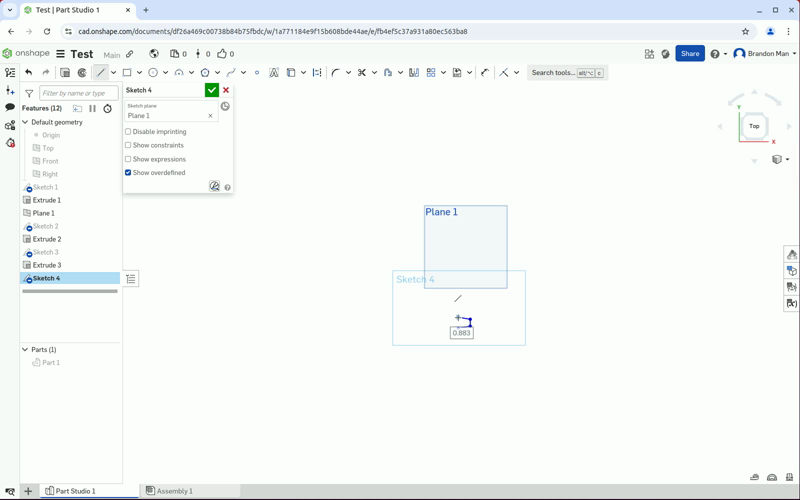
scroll(-6)
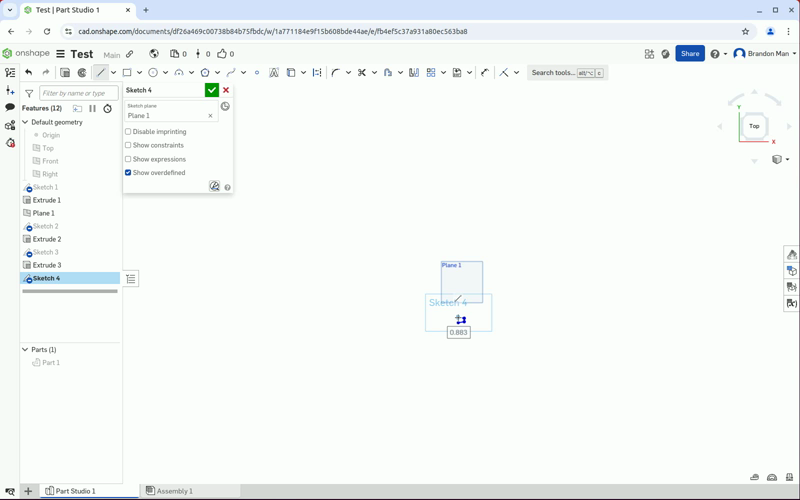
key_up(shift)
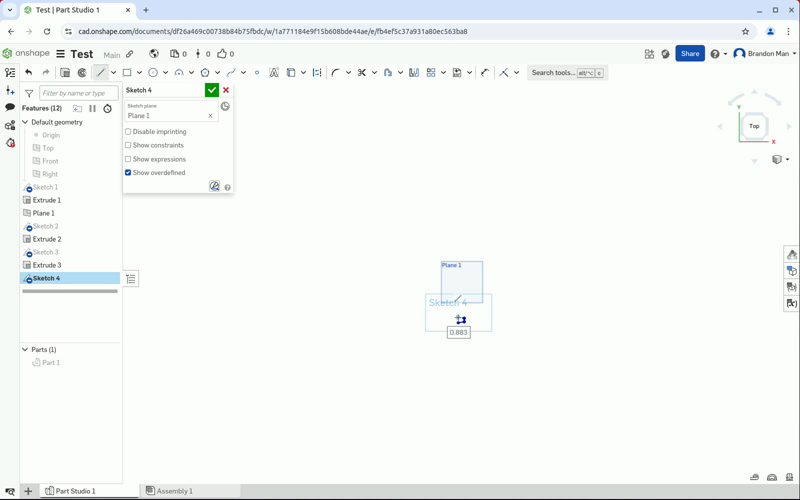
mouse_move(488, 317)
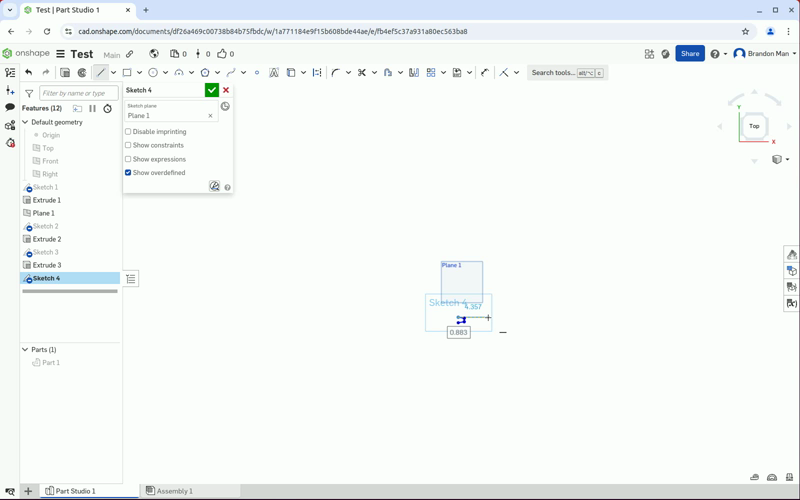
key_down(shift)
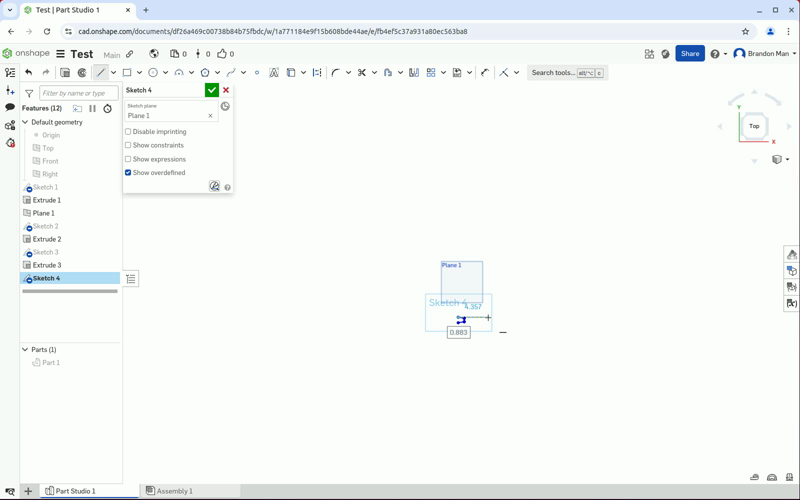
mouse_move(458, 322)
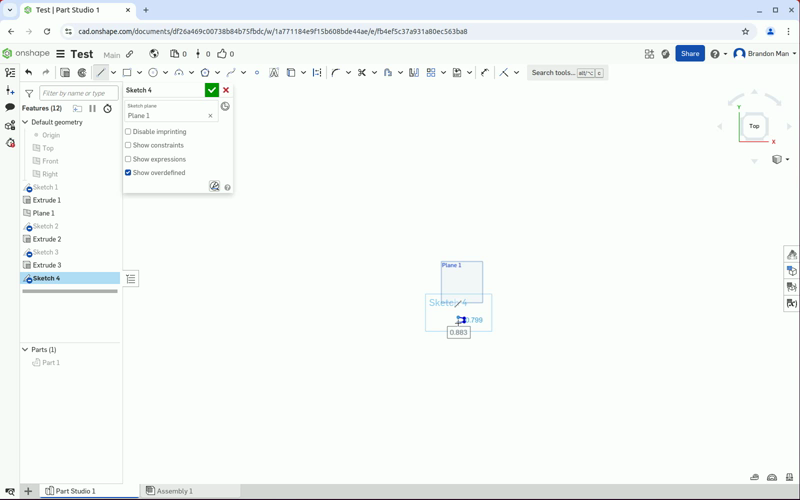
scroll(6)
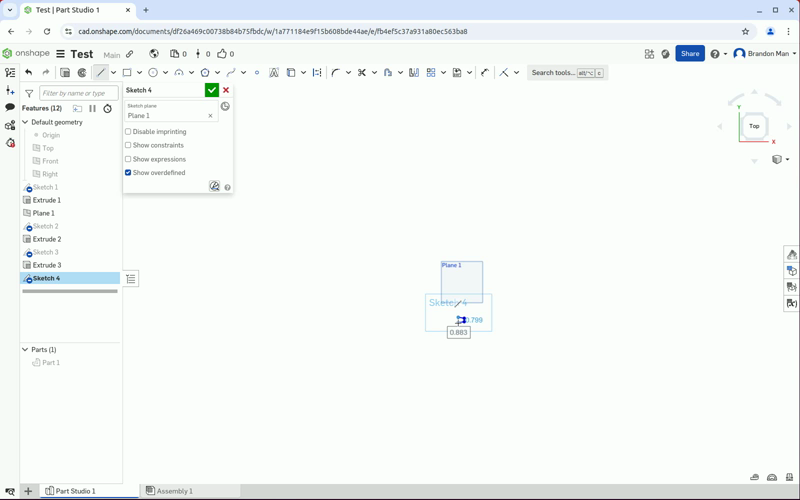
scroll(6)
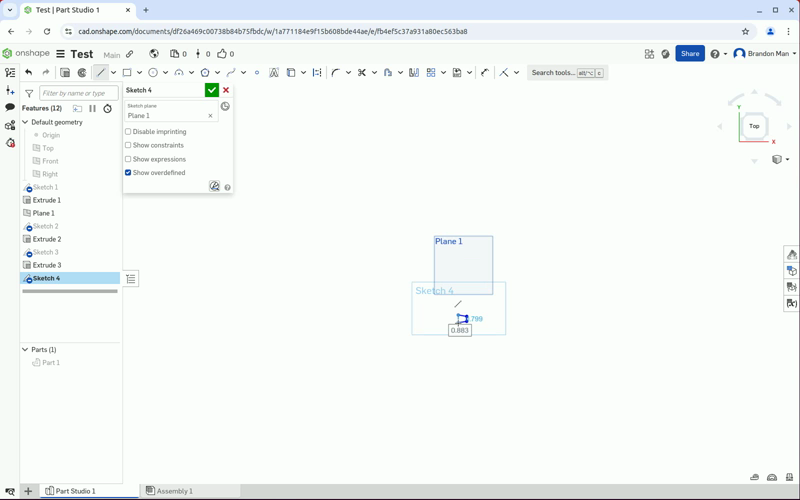
scroll(6)
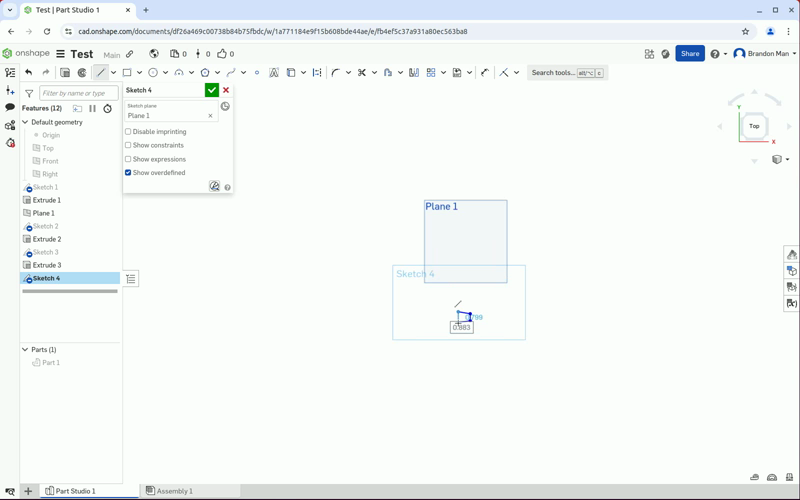
scroll(6)
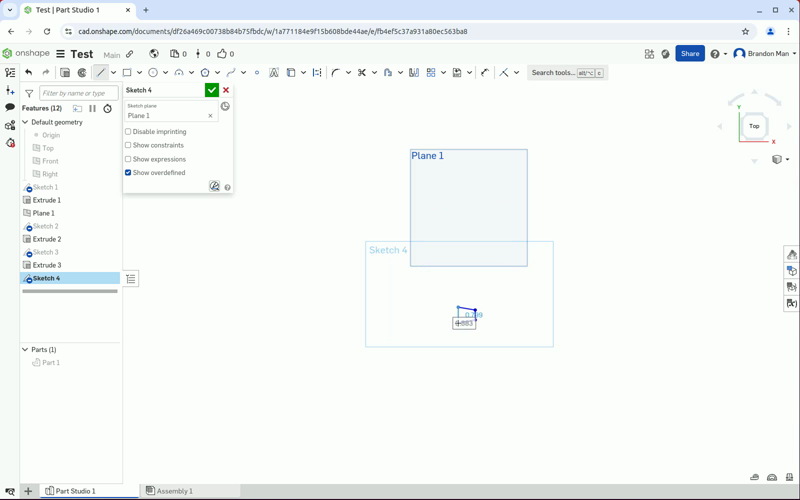
scroll(6)
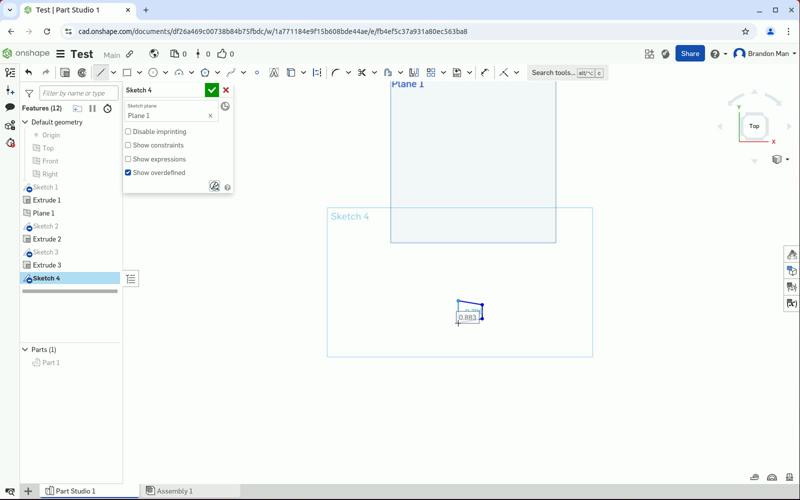
scroll(6)
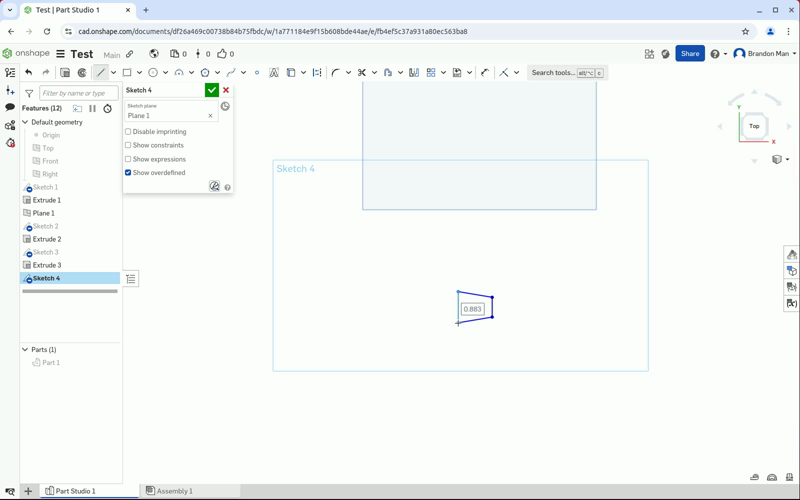
scroll(6)
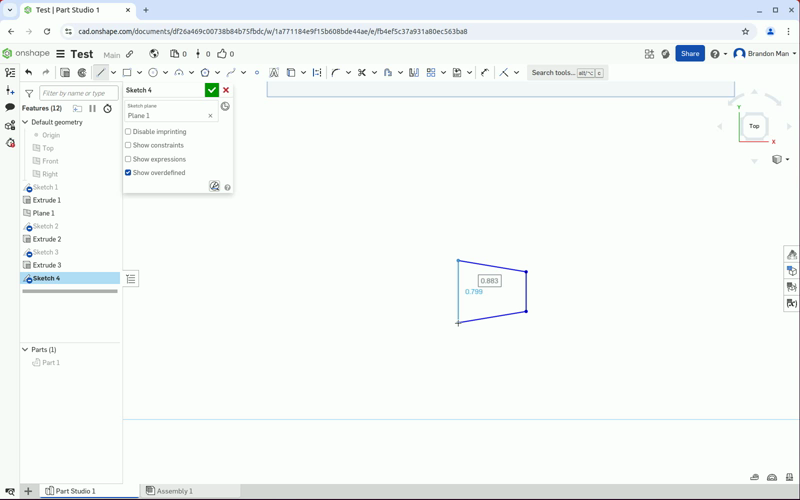
key_up(shift)
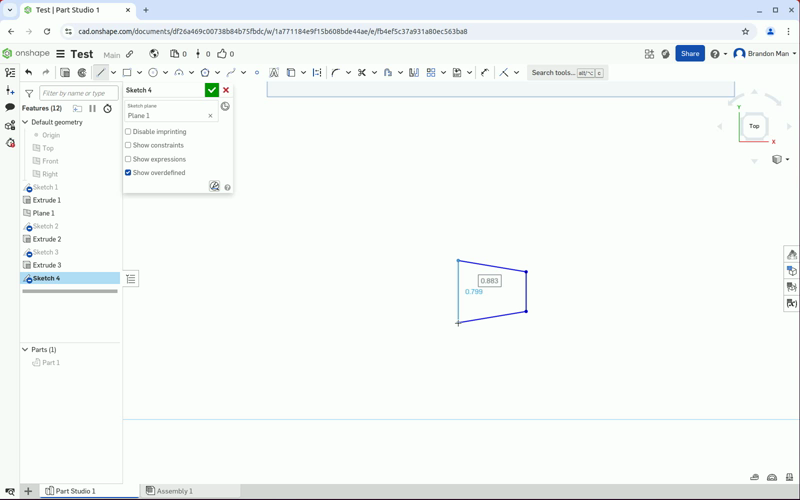
click(458, 322)
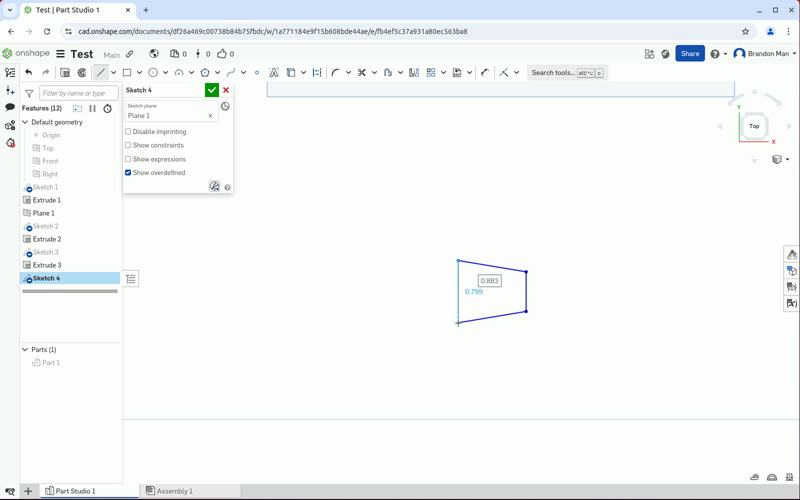
scroll(-6)
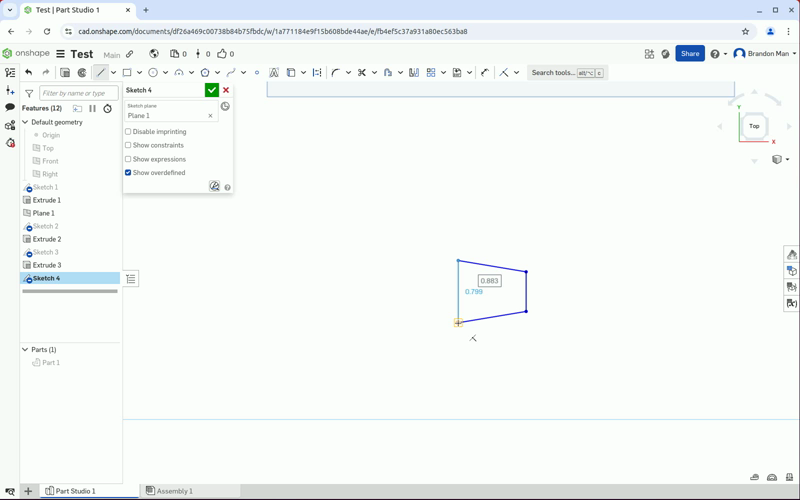
scroll(-6)
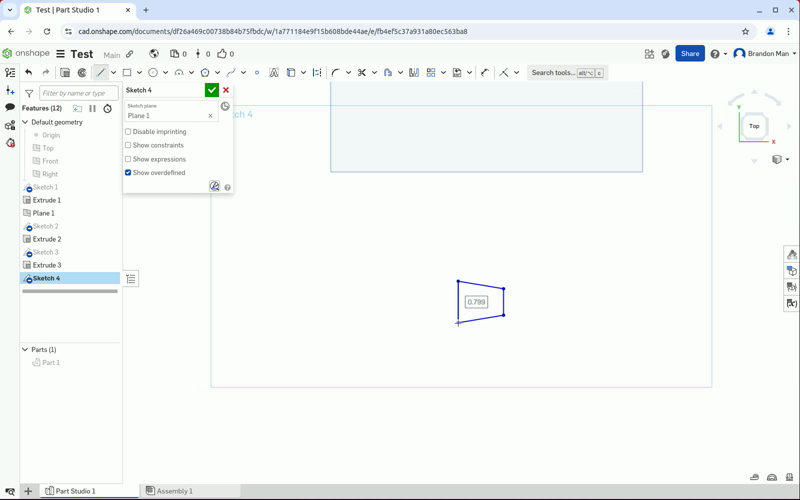
scroll(-6)
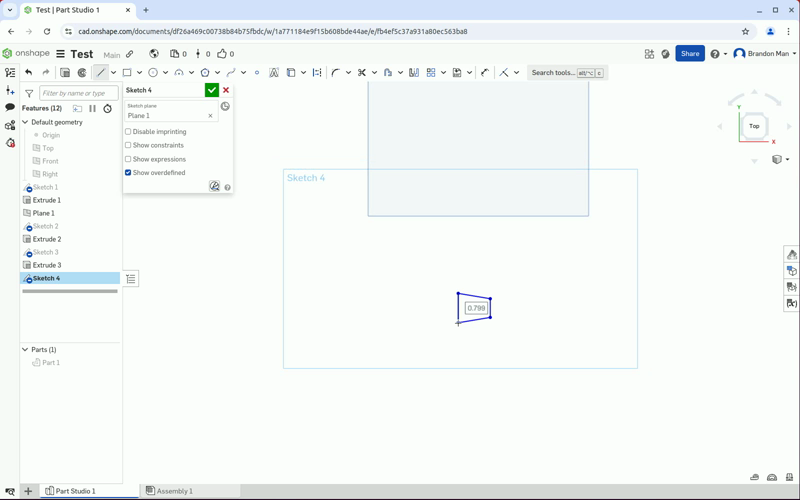
scroll(-6)
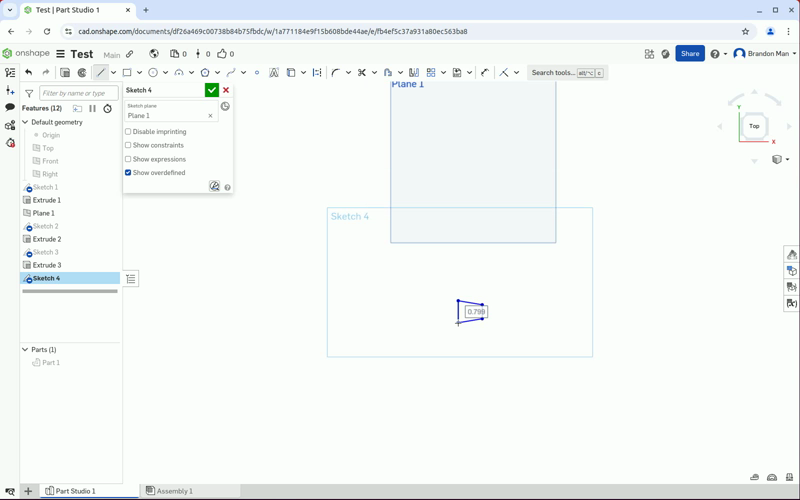
scroll(-6)
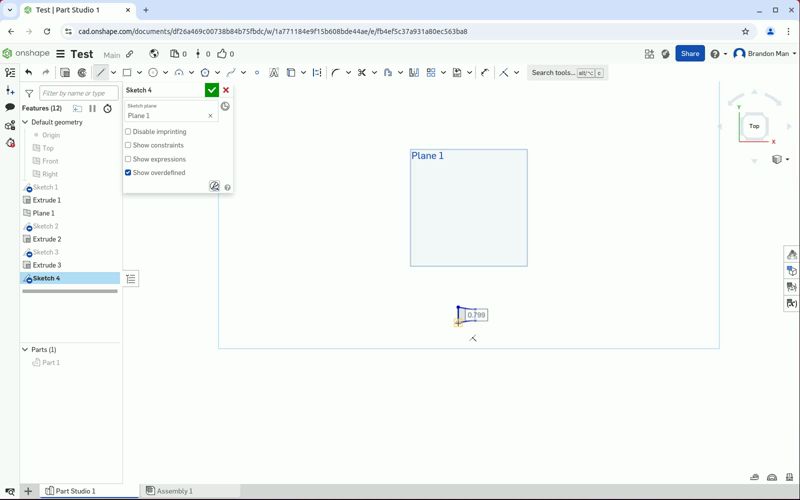
scroll(-6)
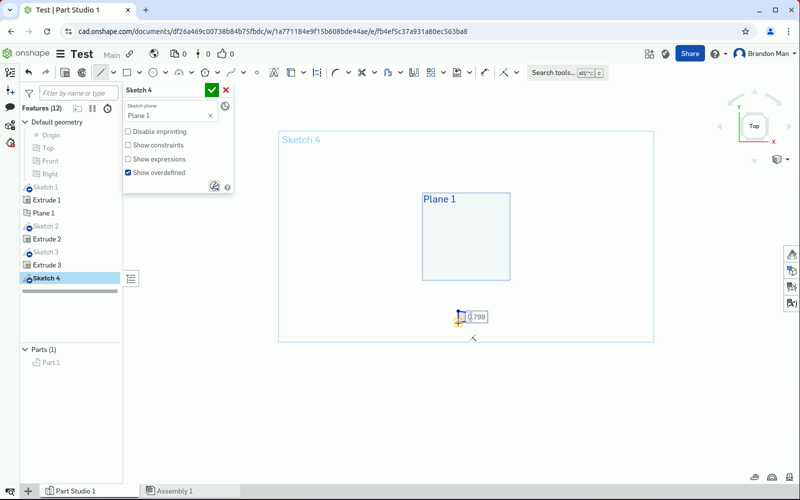
scroll(-6)
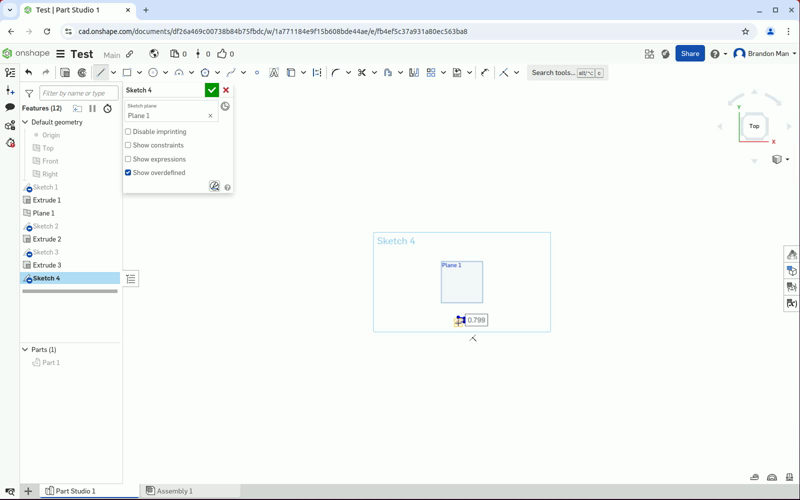
key(esc)
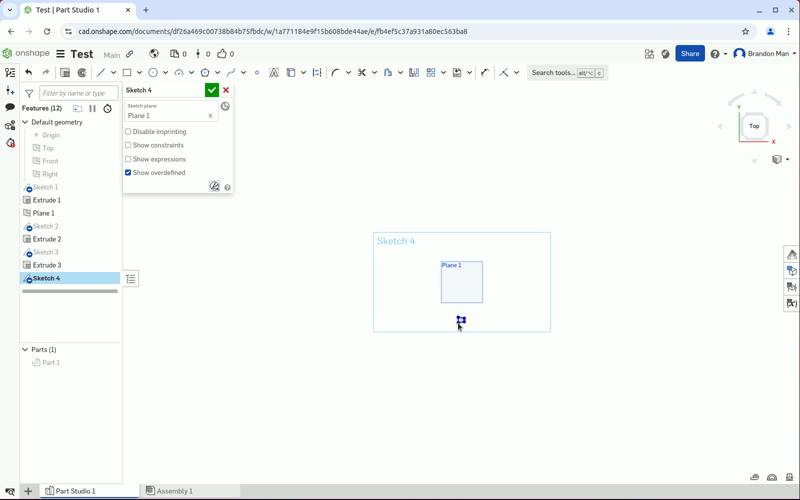
mouse_move(460, 318)
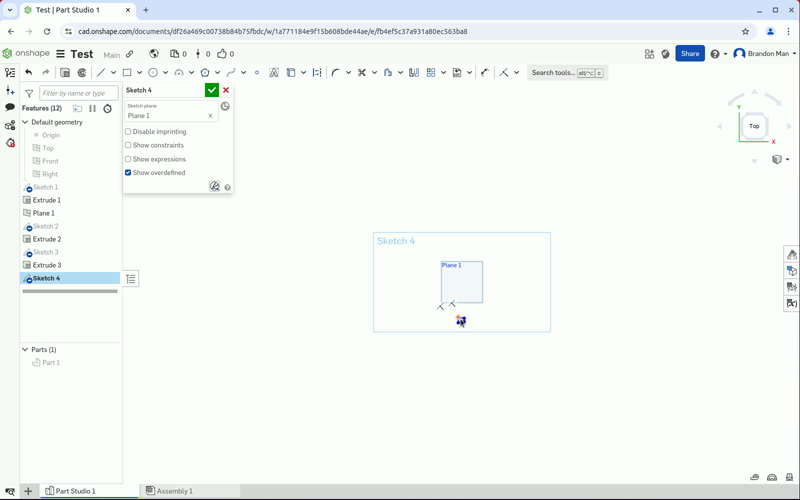
scroll(6)
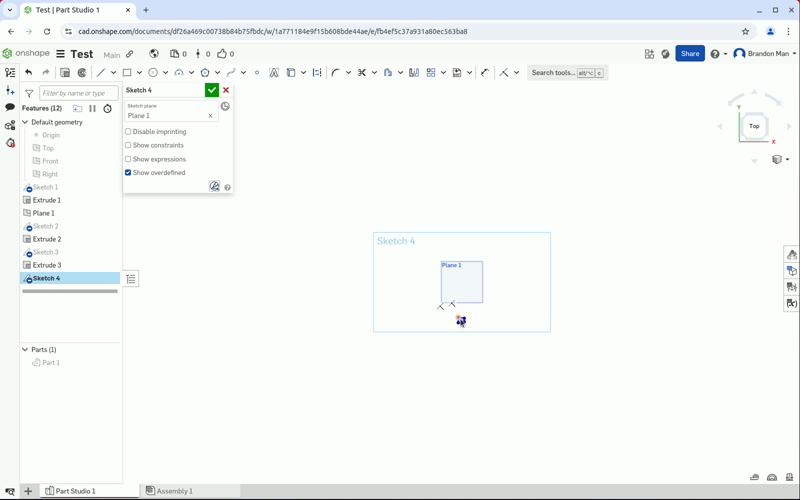
scroll(6)
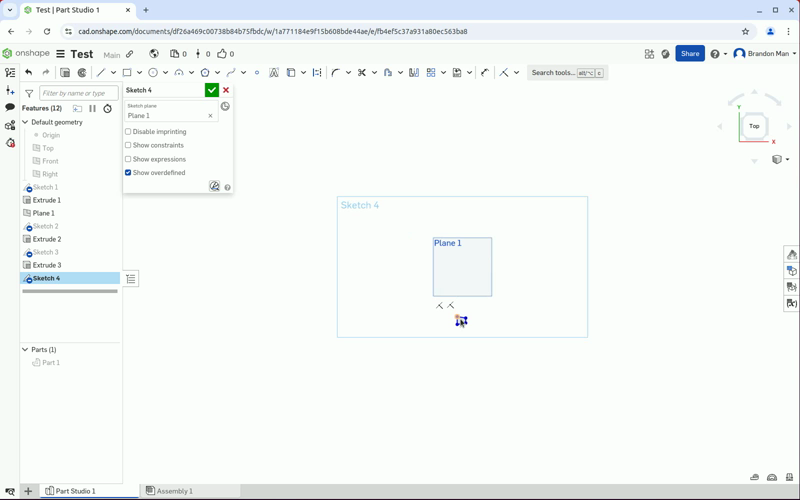
scroll(6)
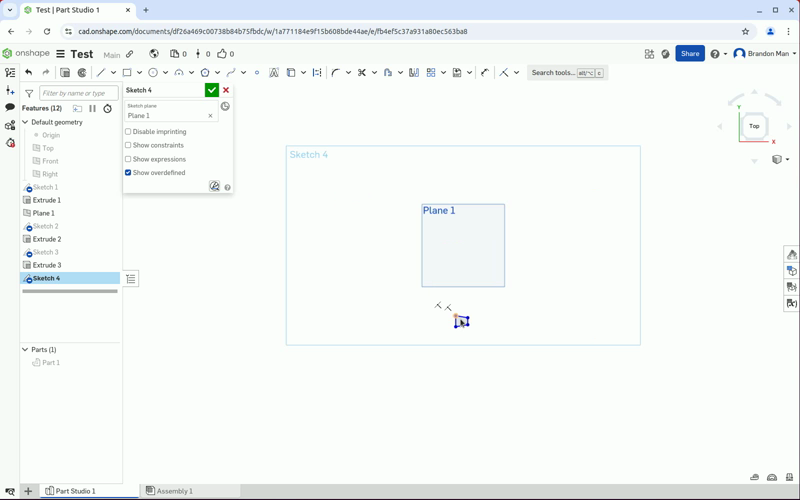
scroll(6)
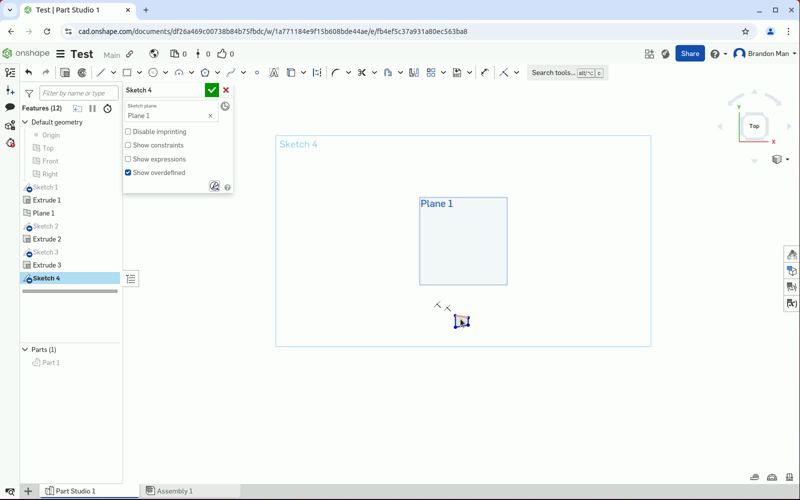
scroll(6)
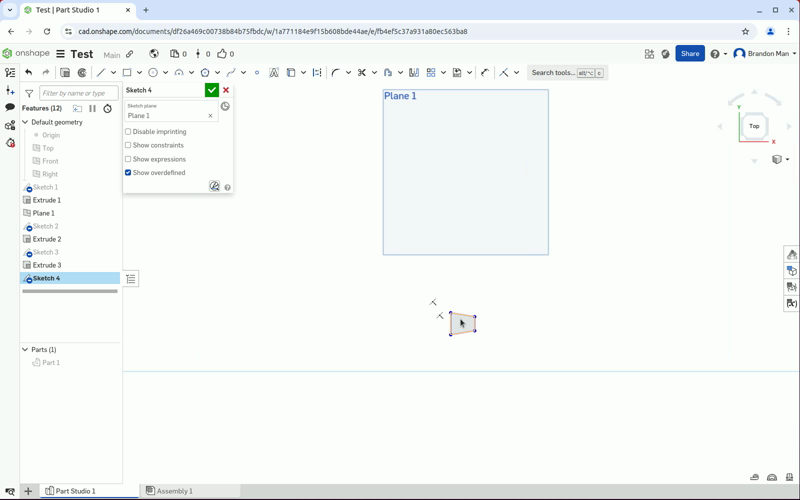
scroll(6)
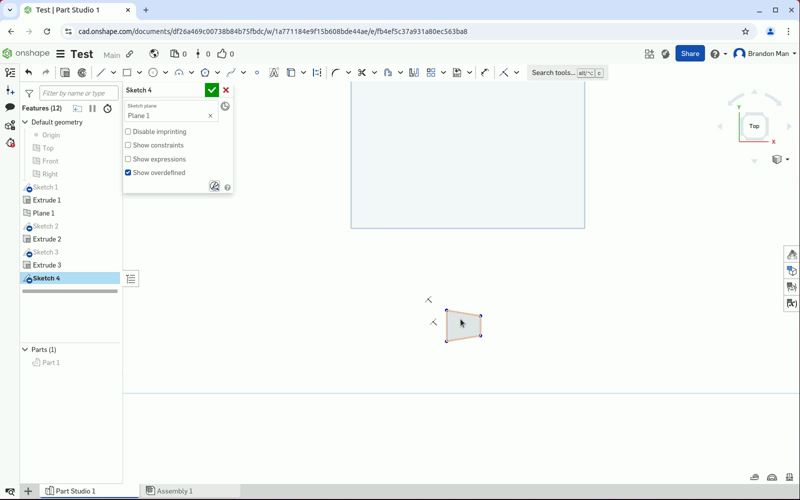
scroll(6)
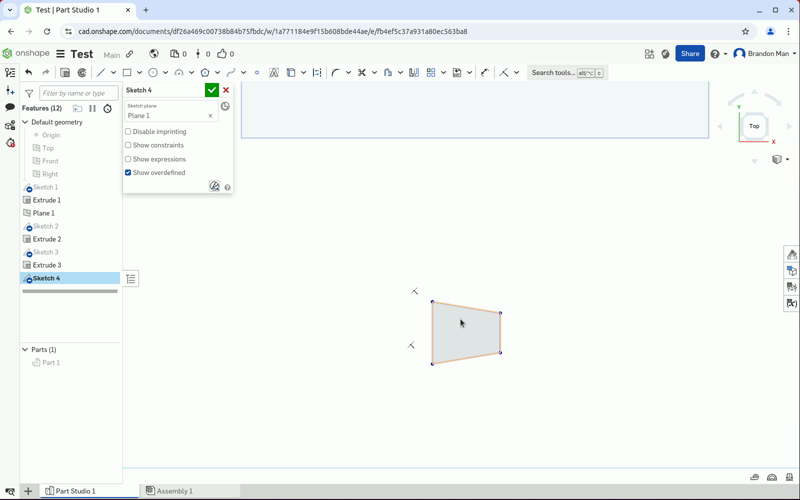
click(460, 318)
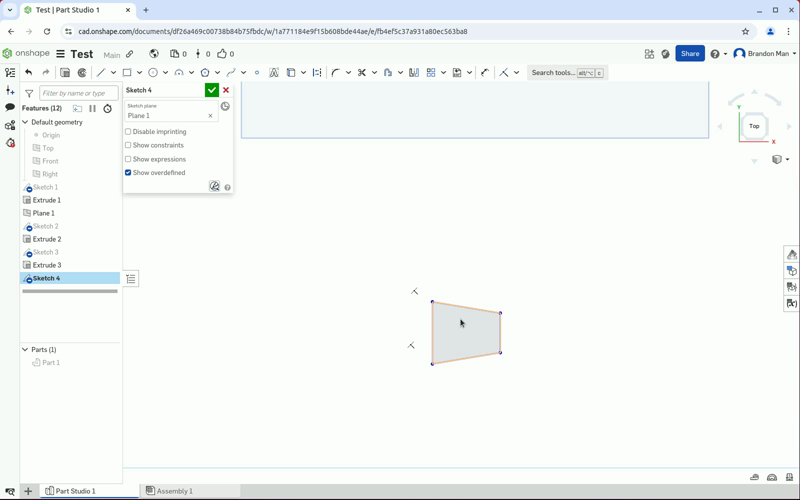
scroll(-6)
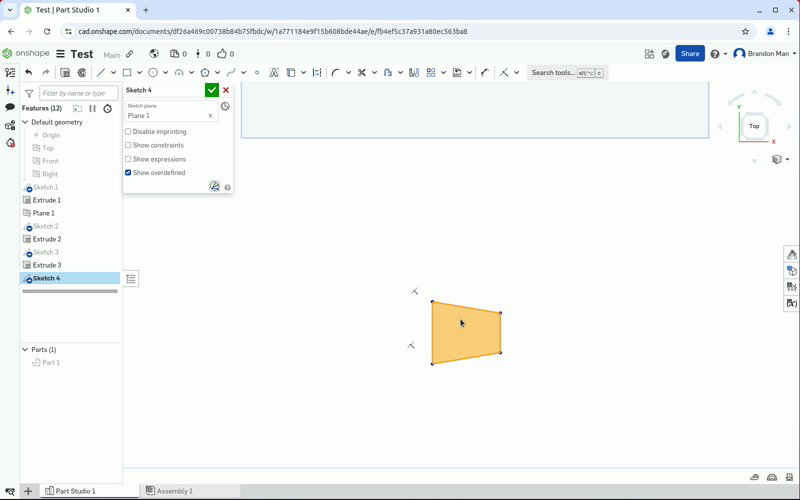
scroll(-6)
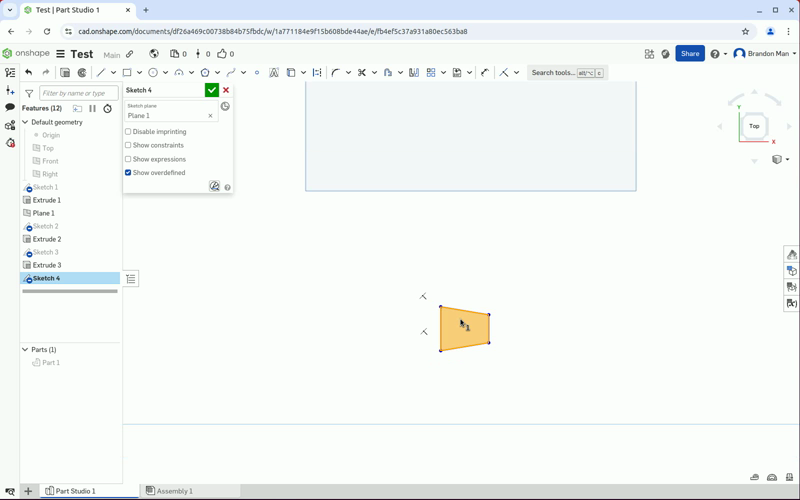
scroll(-6)
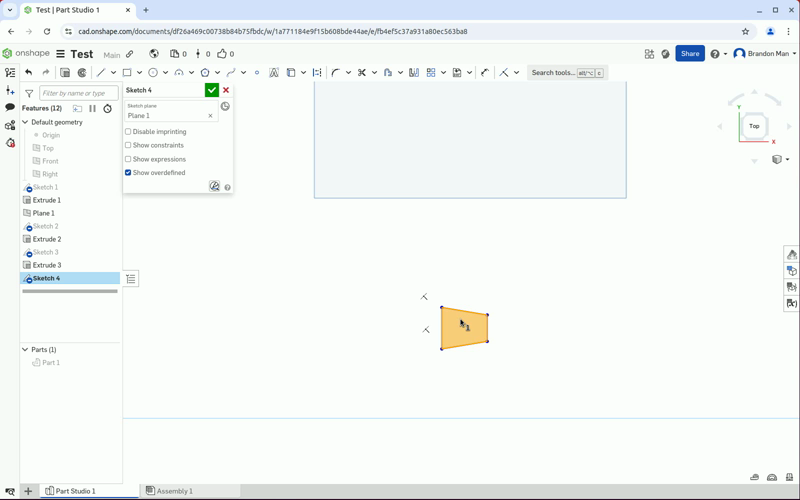
scroll(-6)
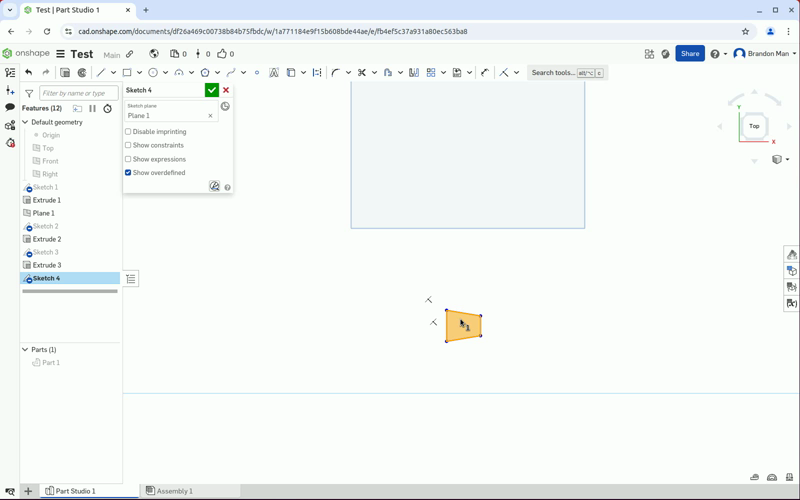
scroll(-6)
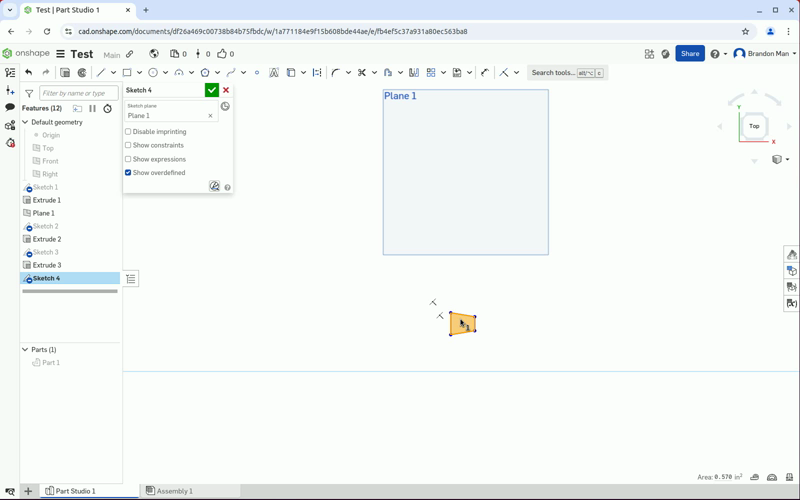
scroll(-6)
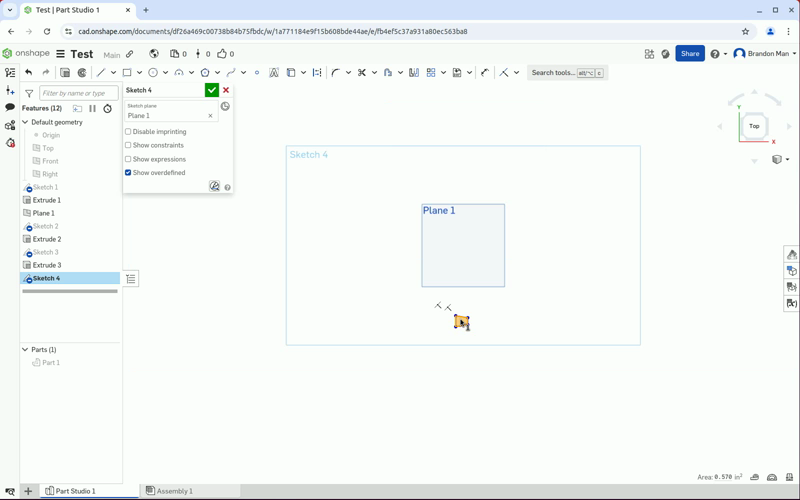
scroll(-6)
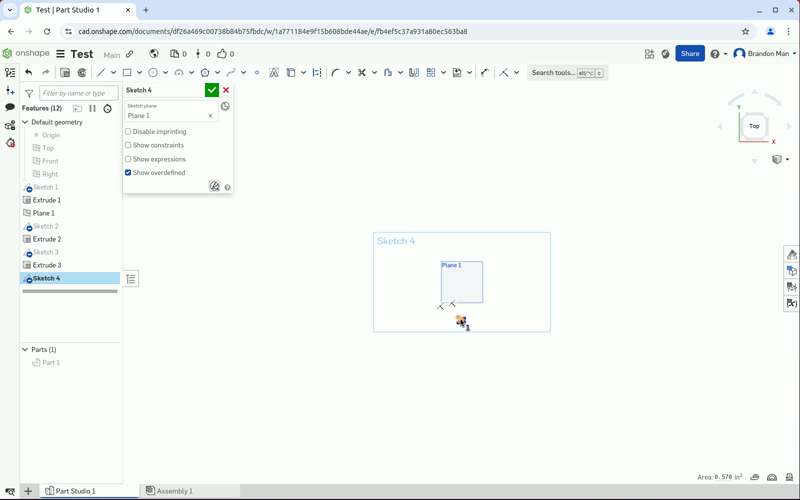
mouse_move(73, 352)
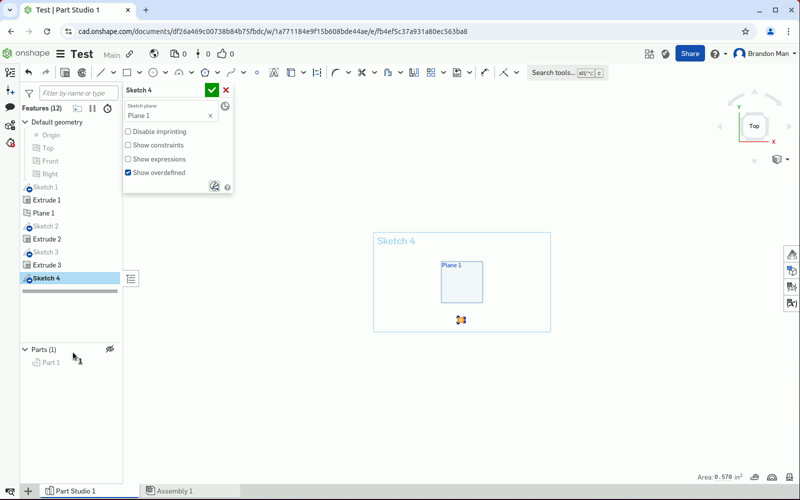
key(shift+y)
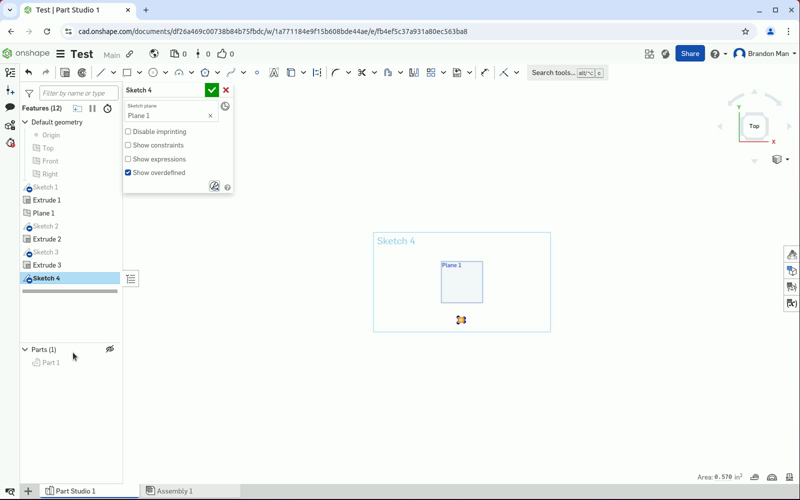
key(shift+e)
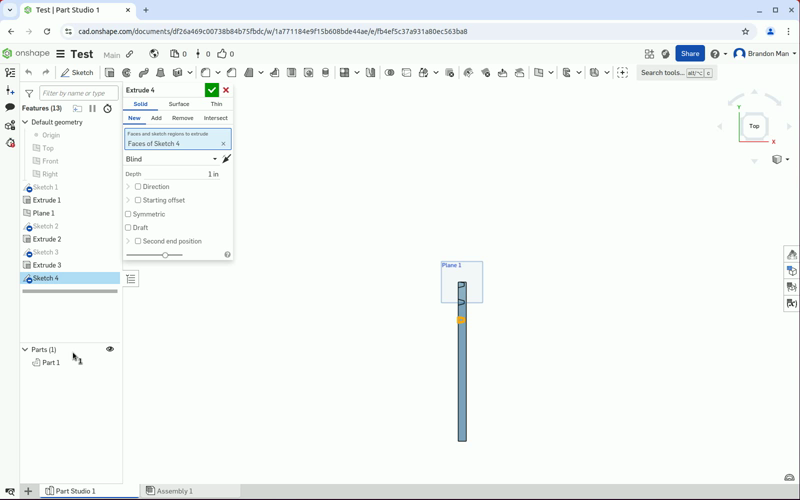
mouse_move(143, 106)
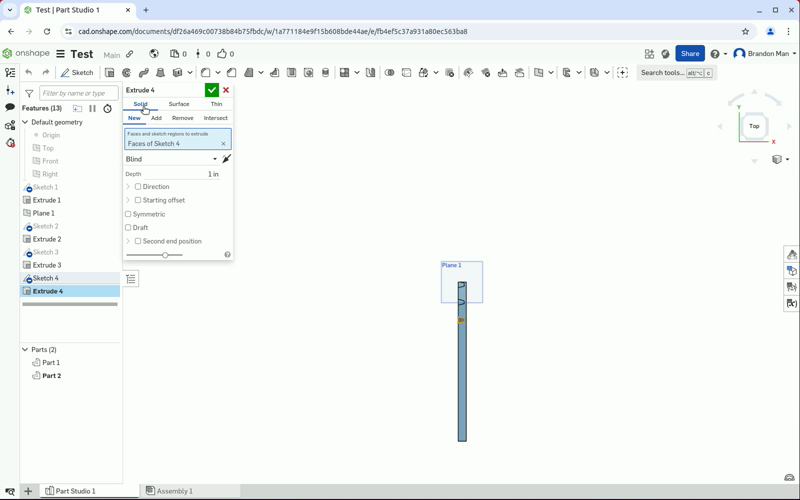
click(143, 106)
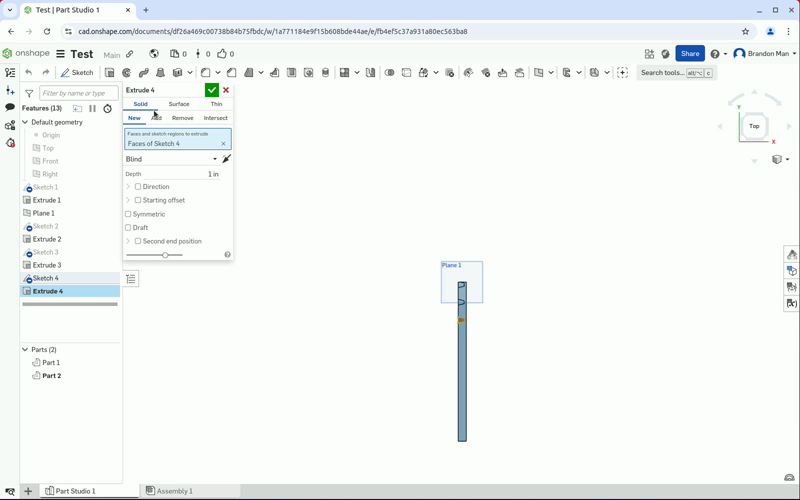
mouse_move(186, 120)
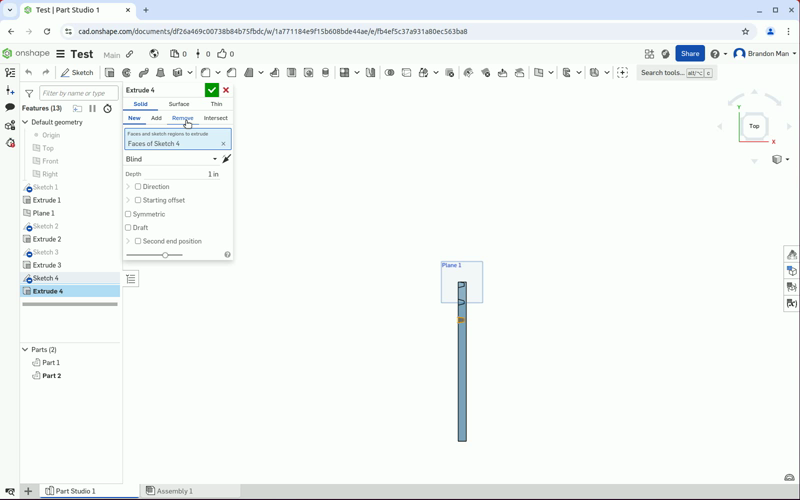
click(186, 120)
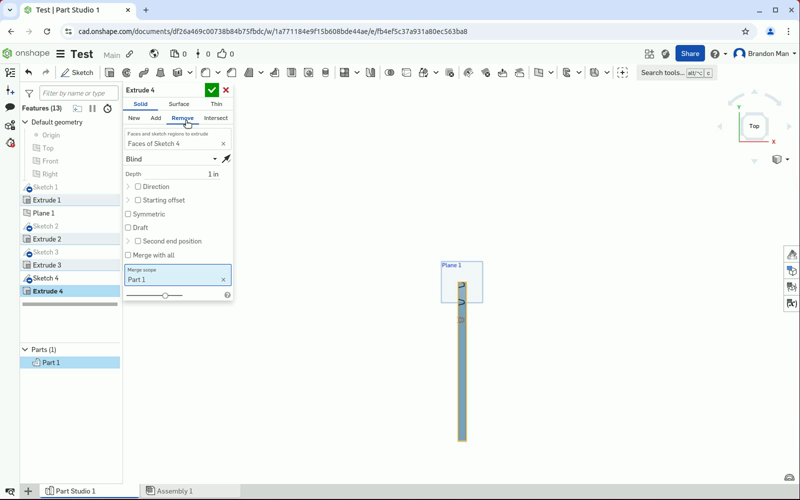
key(tab, 4)
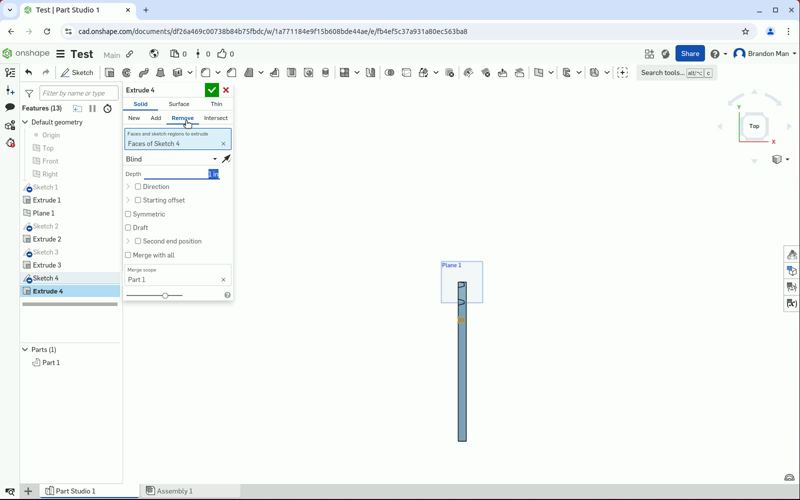
text(0.241)
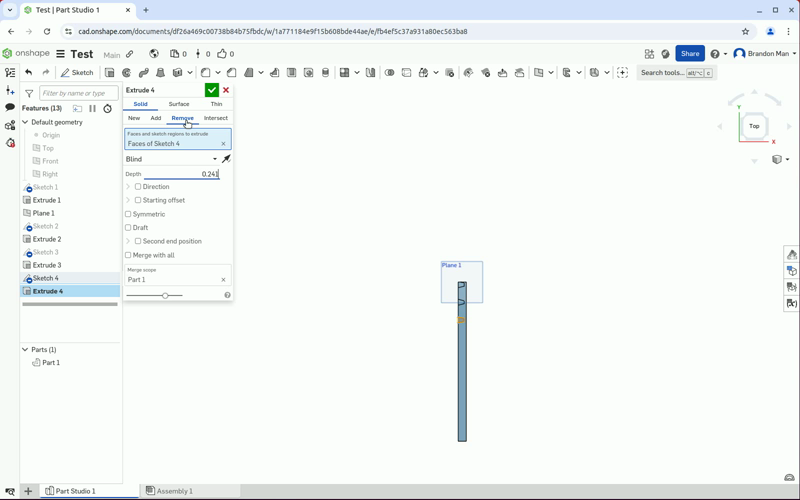
key(tab, 6)
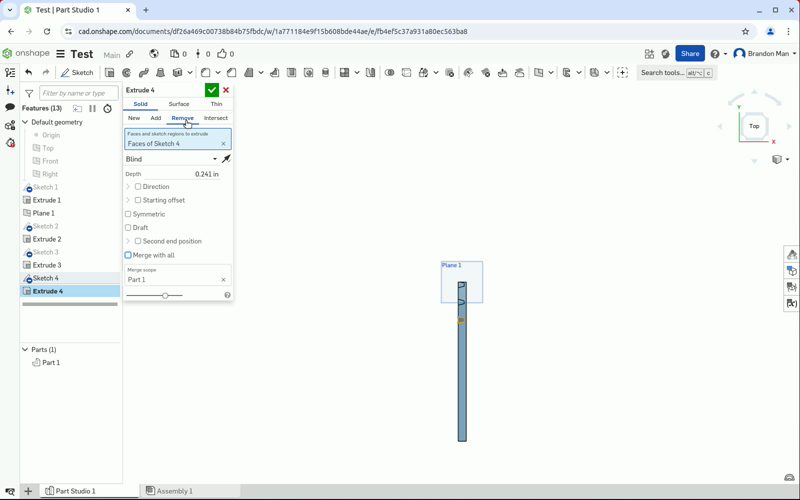
key(space)
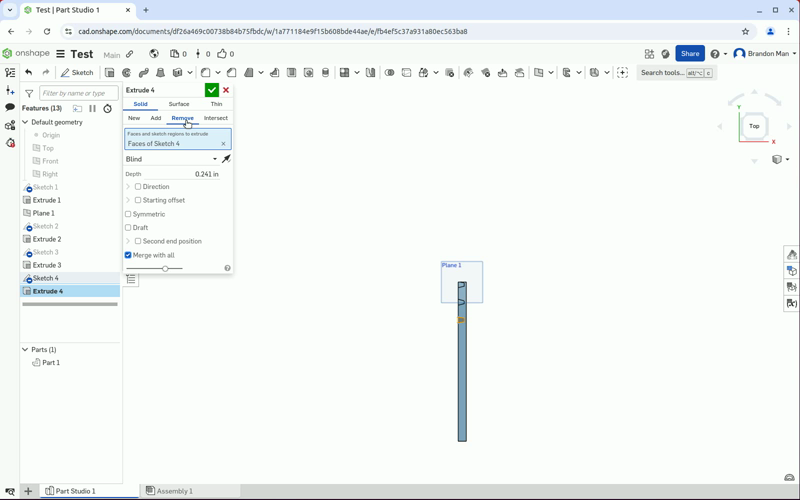
key(enter)
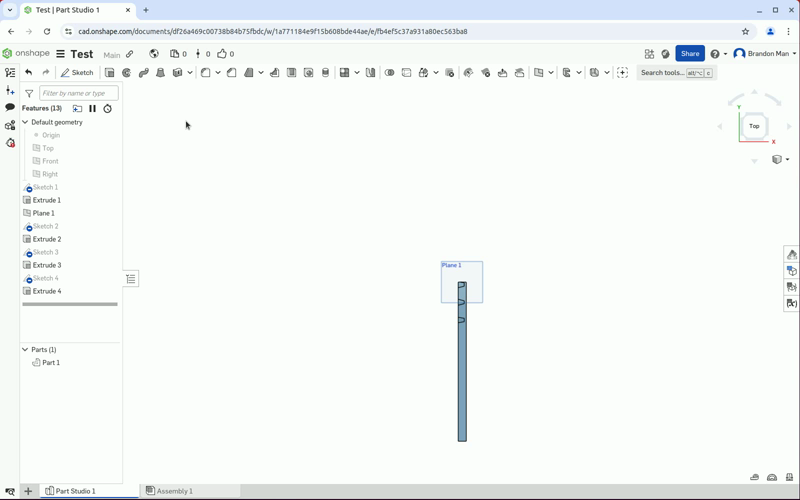
key(shift+h)
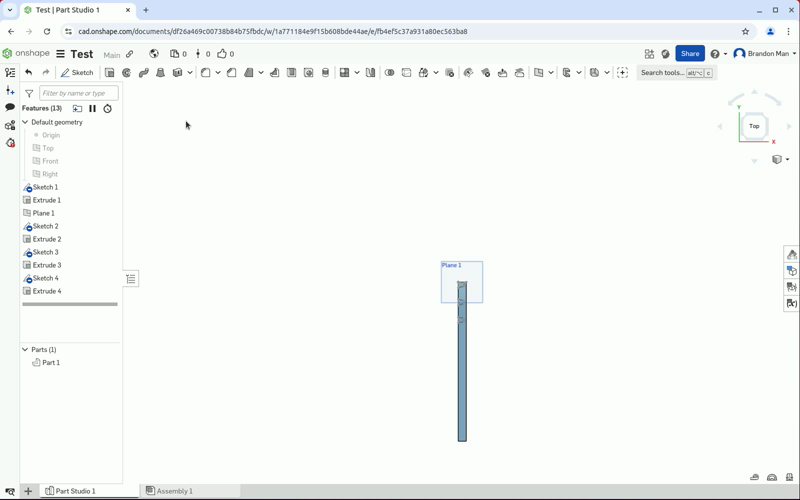
key(shift+h)
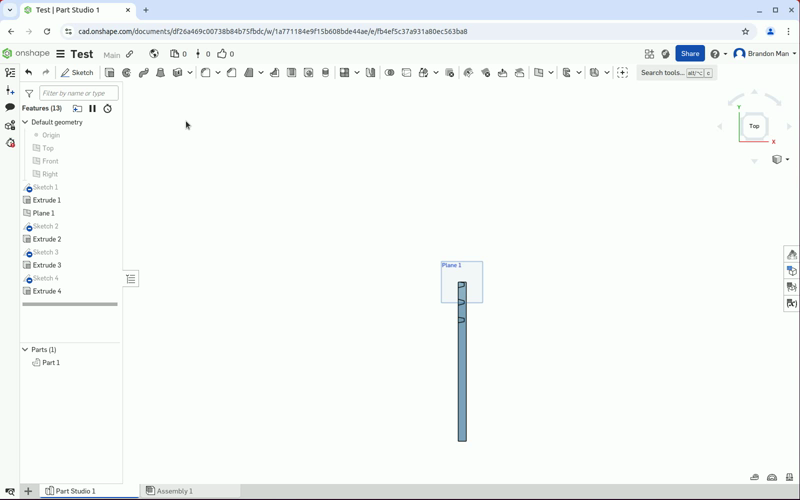
mouse_move(73, 189)
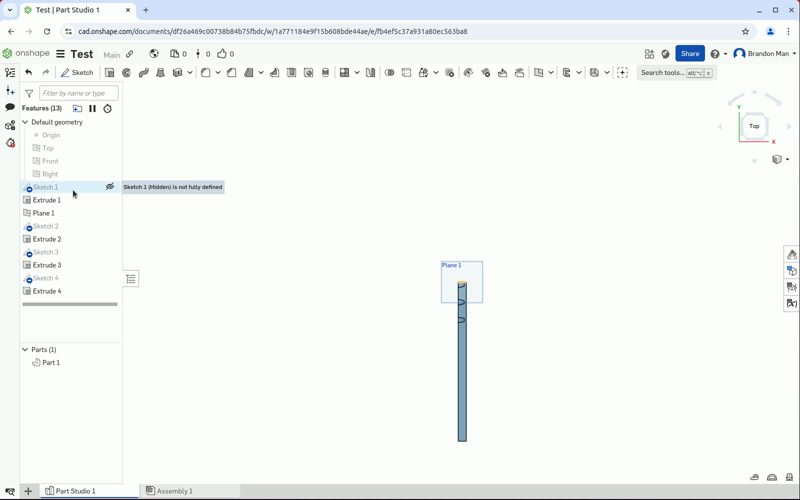
click(73, 189)
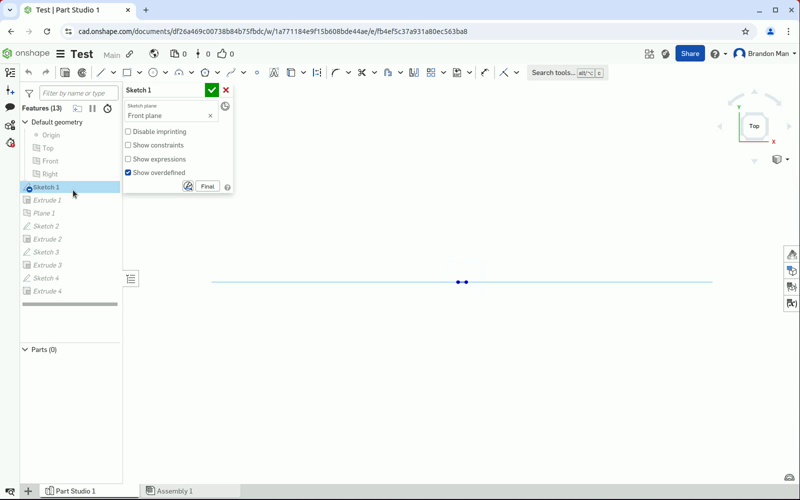
mouse_move(229, 92)
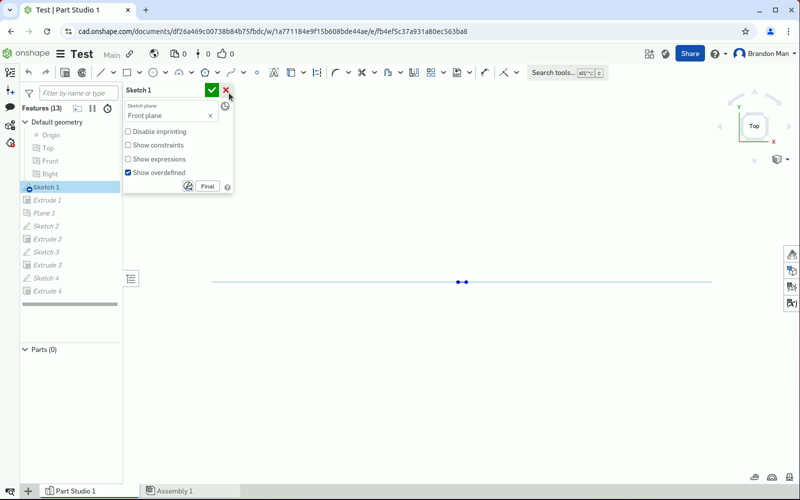
click(229, 92)
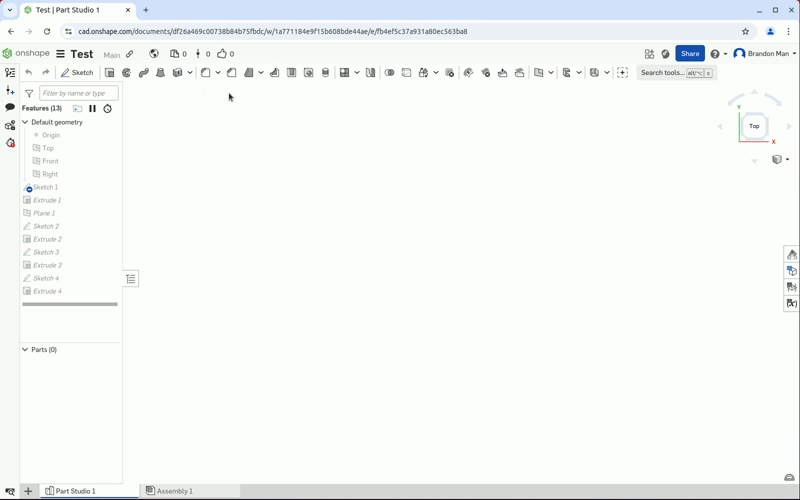
key(shift+s)
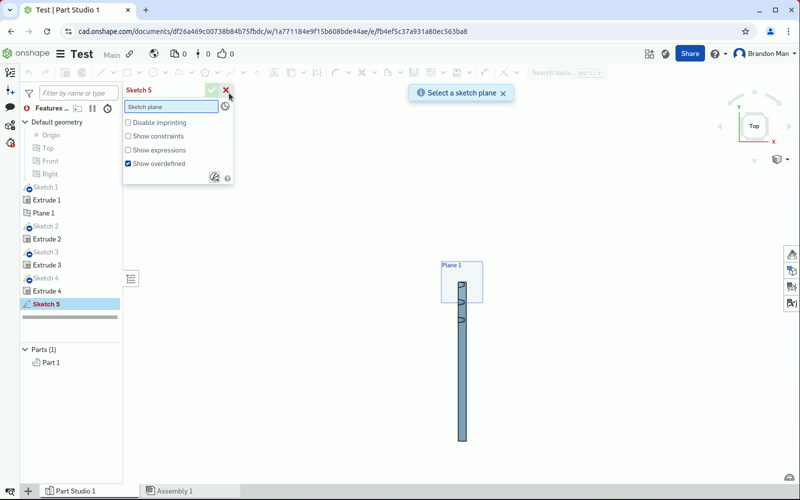
mouse_move(73, 215)
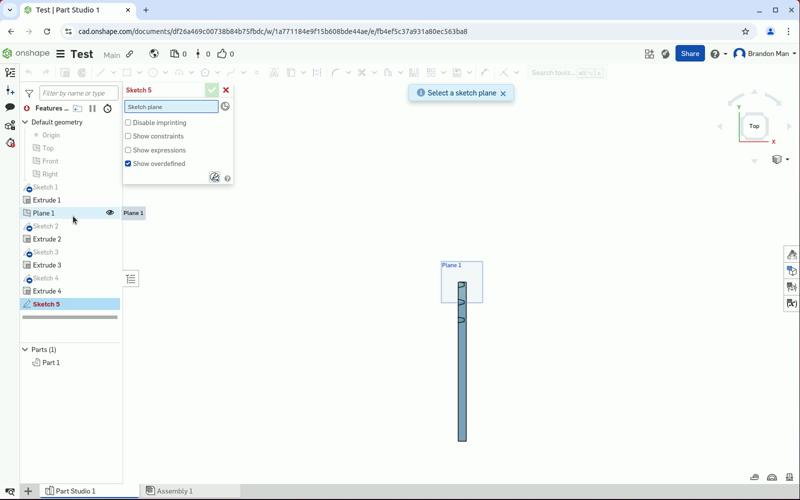
click(73, 215)
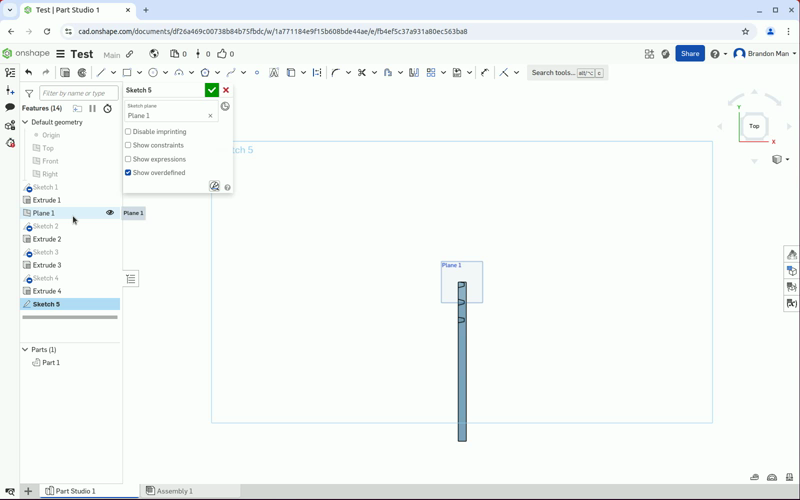
mouse_move(73, 352)
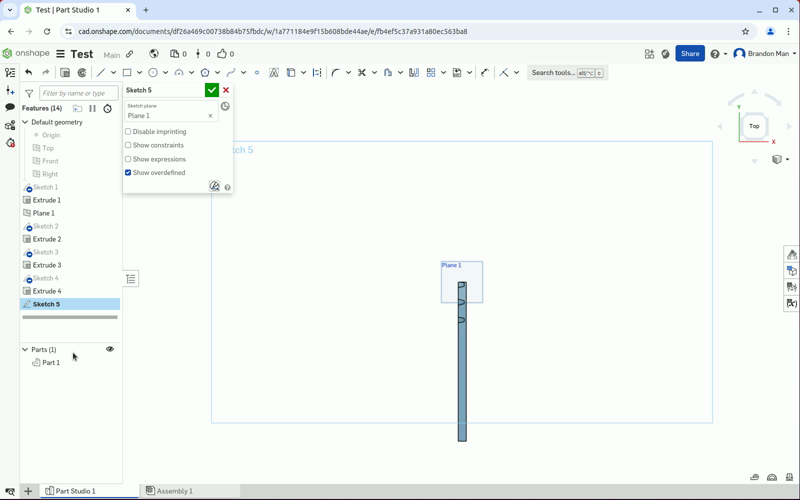
key(y)
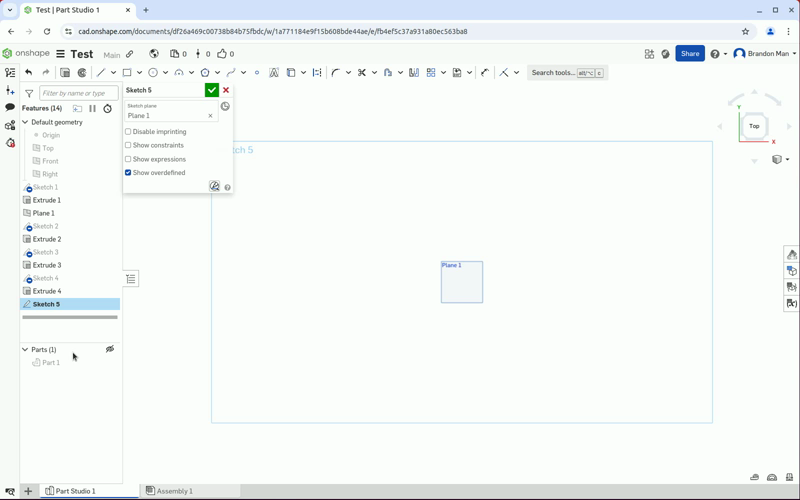
key(l)
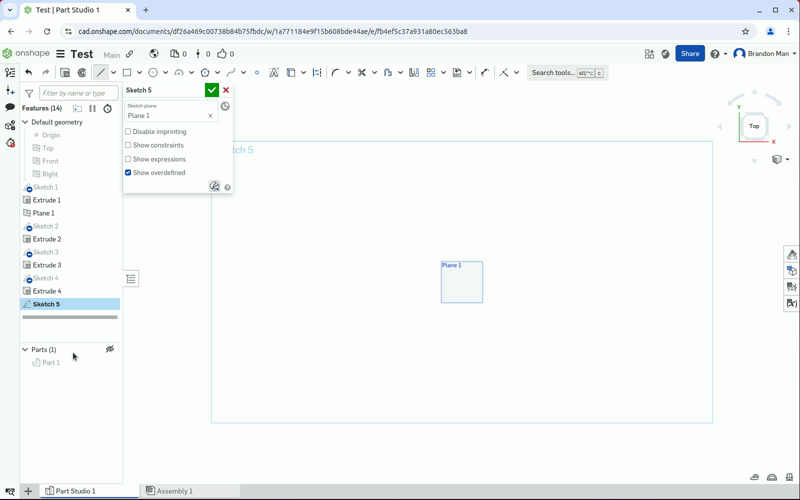
key_down(shift)
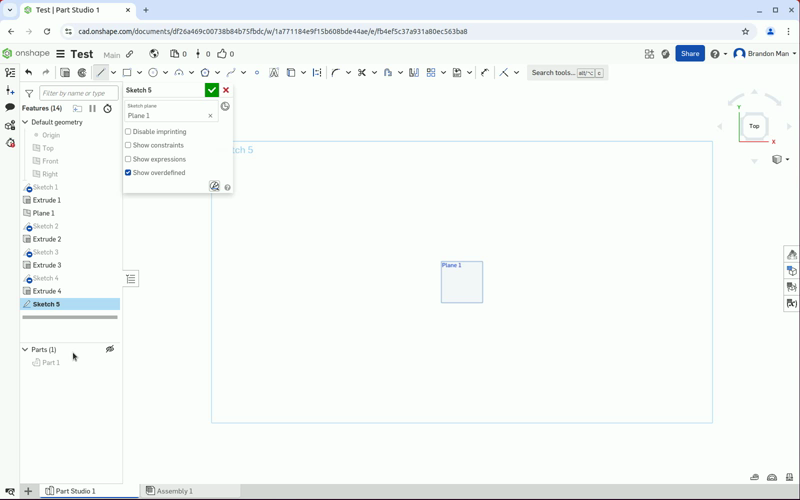
mouse_move(458, 354)
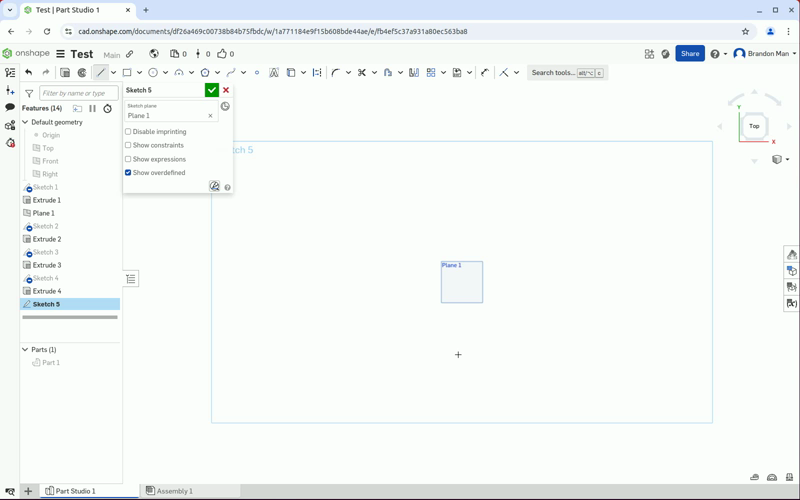
click(458, 354)
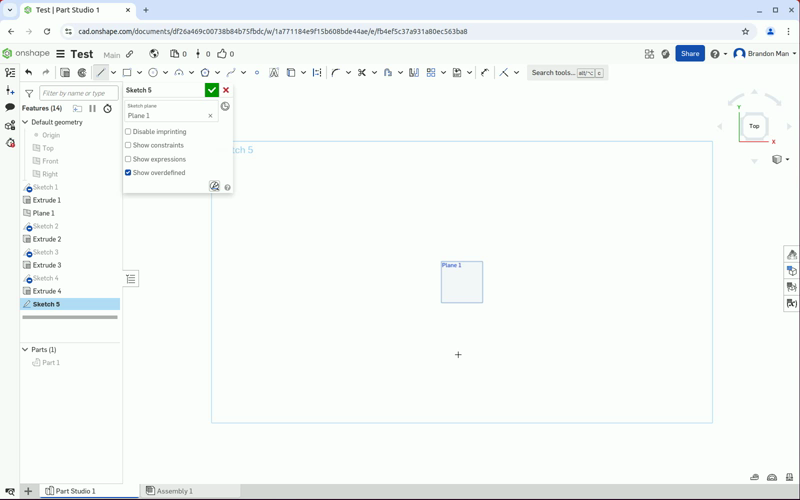
key_up(shift)
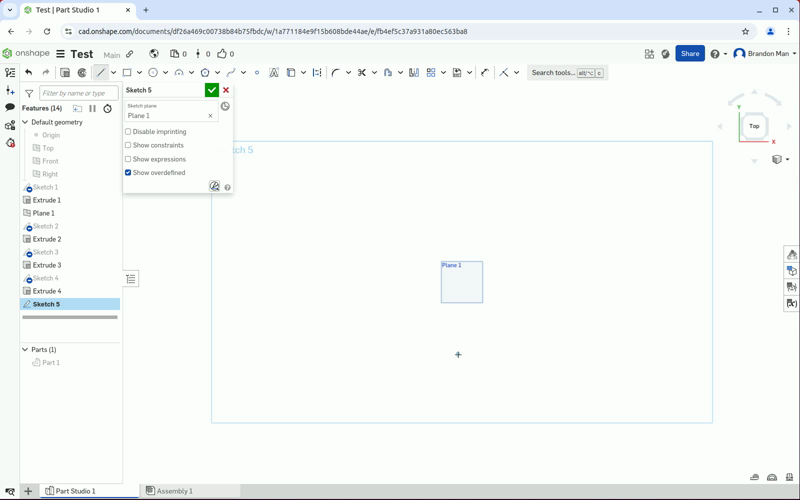
key_down(shift)
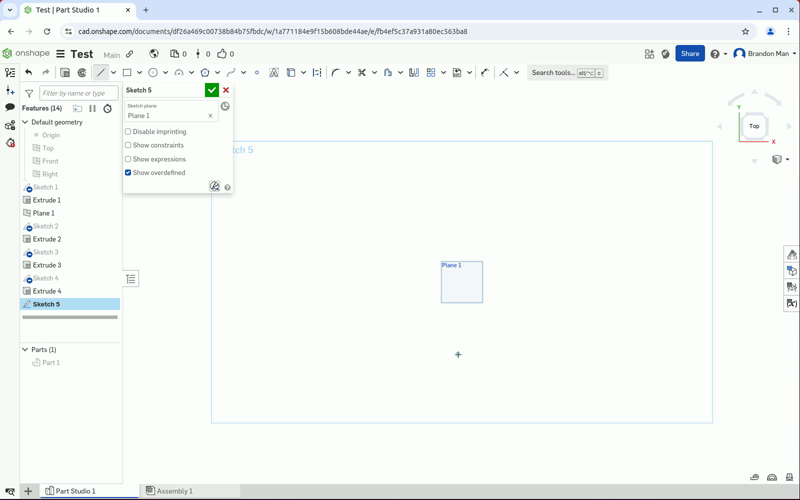
mouse_move(488, 354)
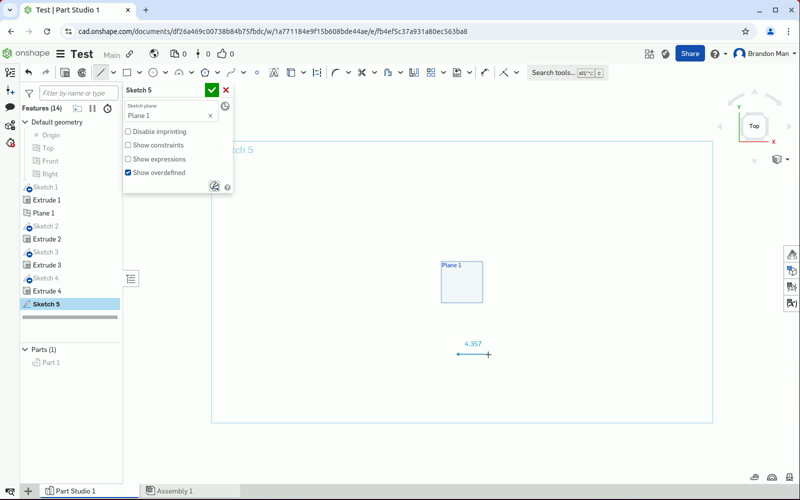
mouse_move(464, 353)
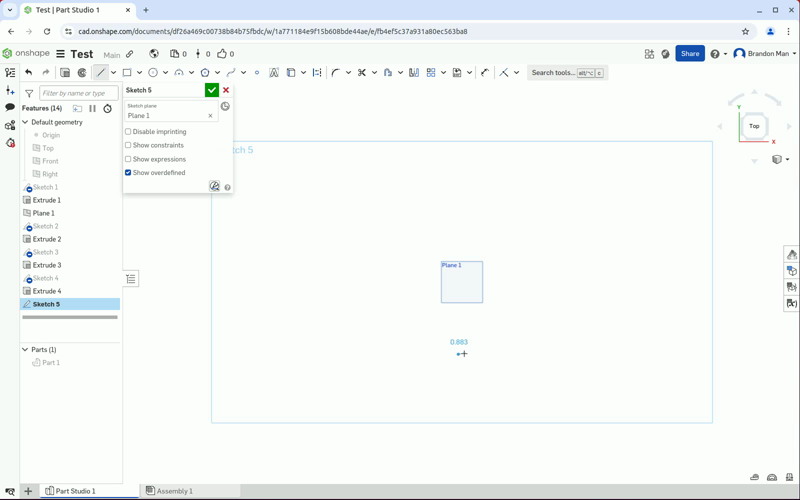
scroll(6)
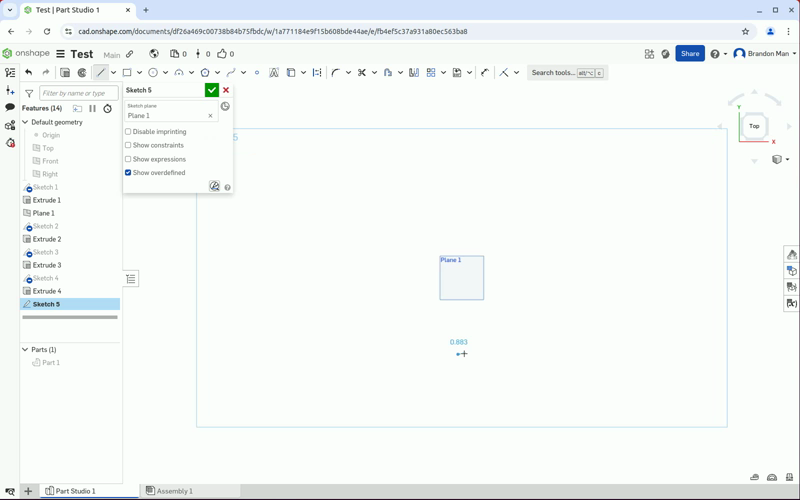
scroll(6)
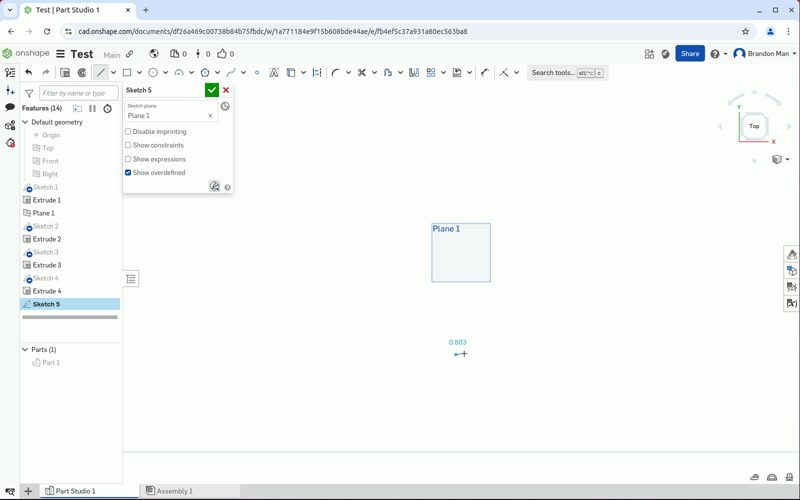
scroll(6)
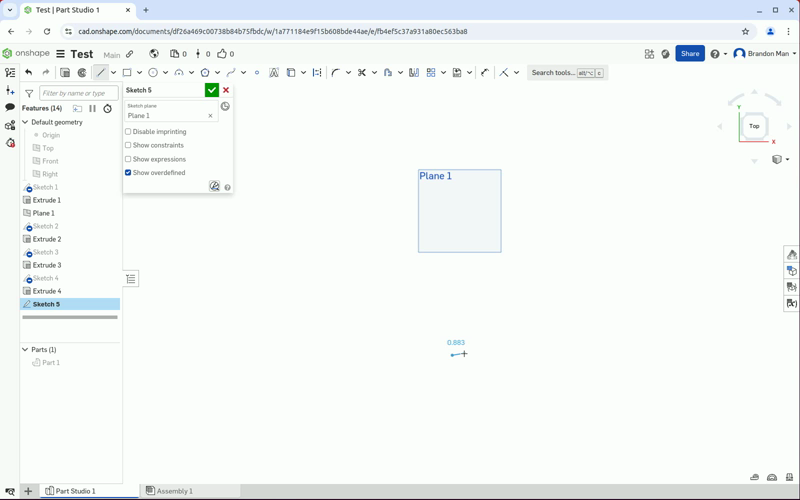
scroll(6)
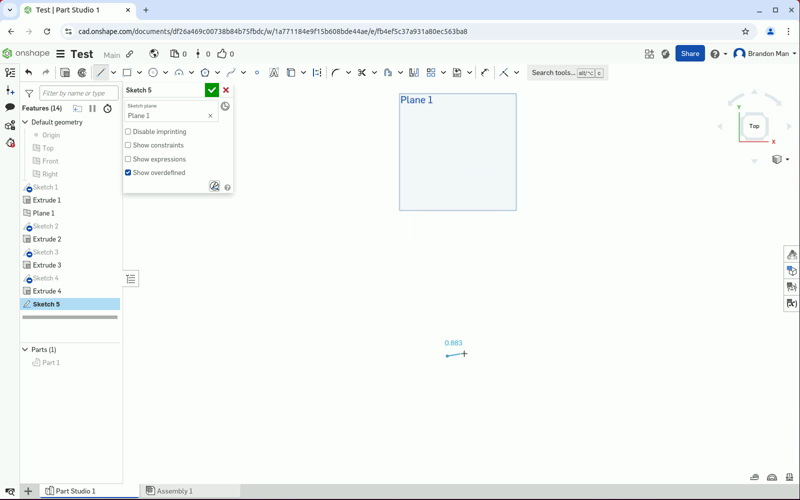
scroll(6)
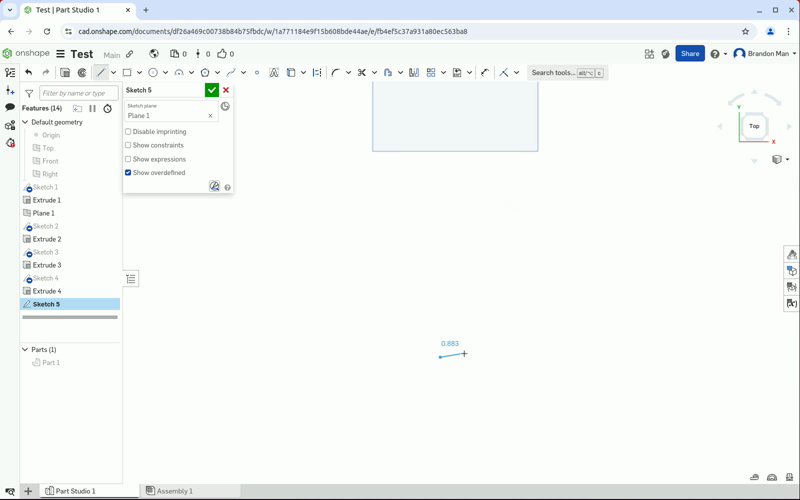
scroll(6)
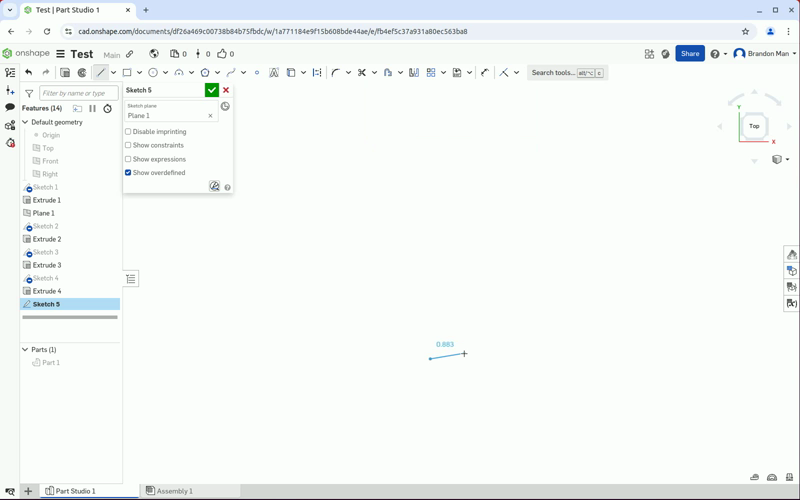
scroll(6)
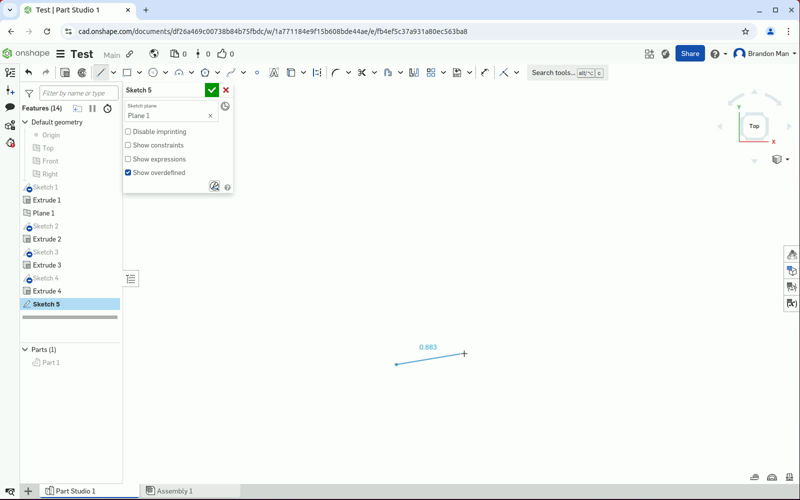
click(464, 353)
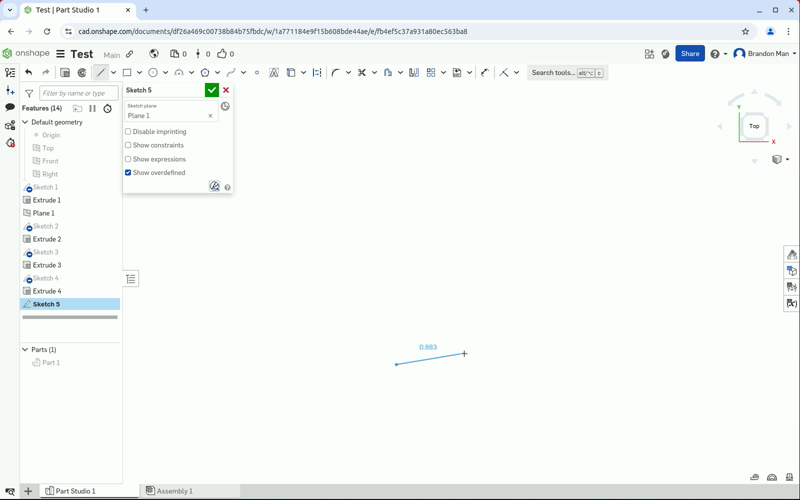
scroll(-6)
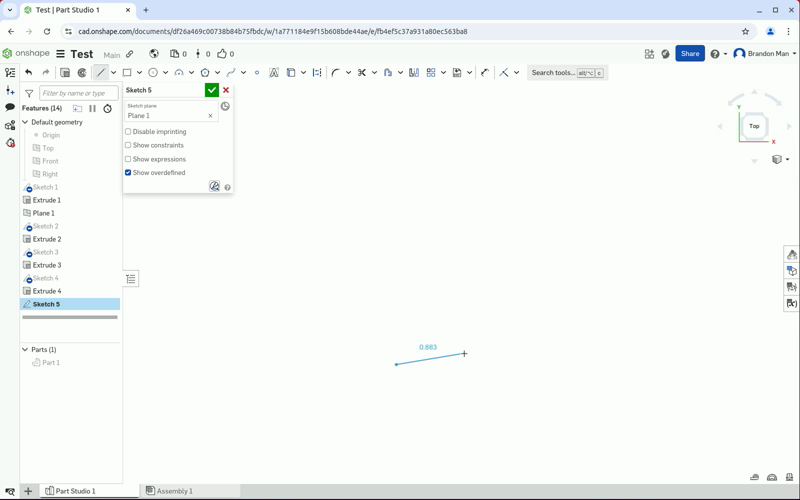
scroll(-6)
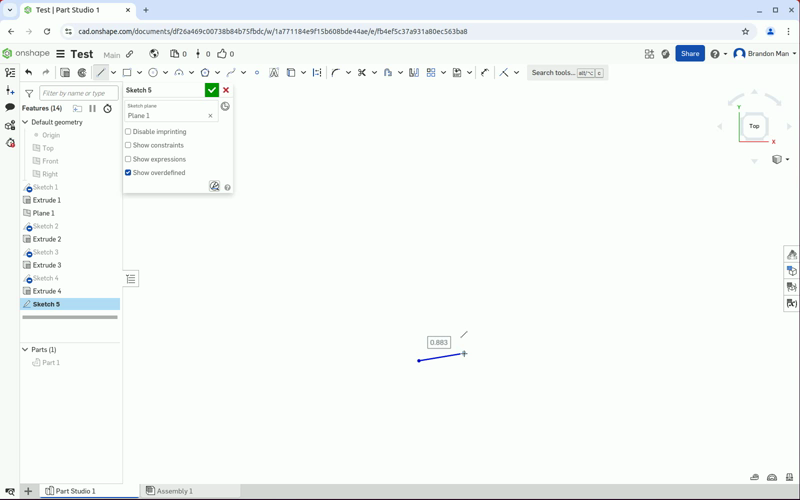
scroll(-6)
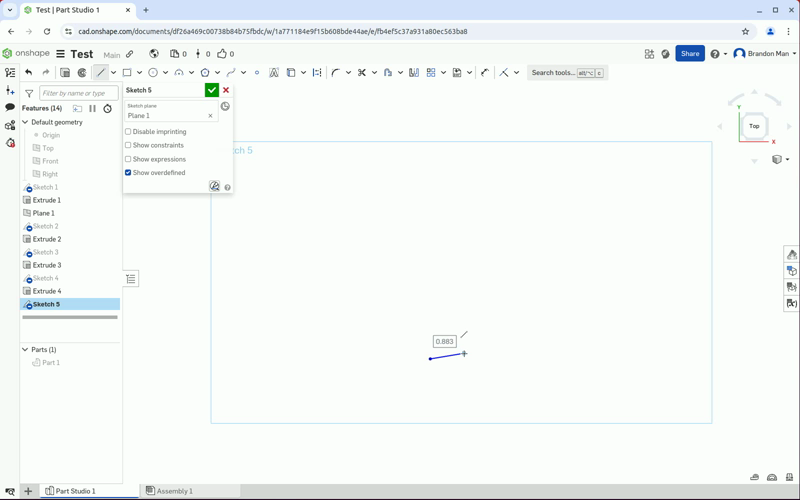
scroll(-6)
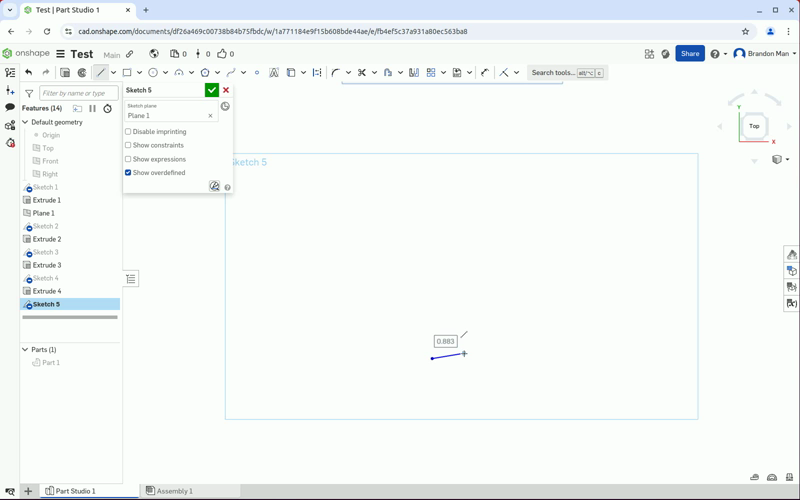
scroll(-6)
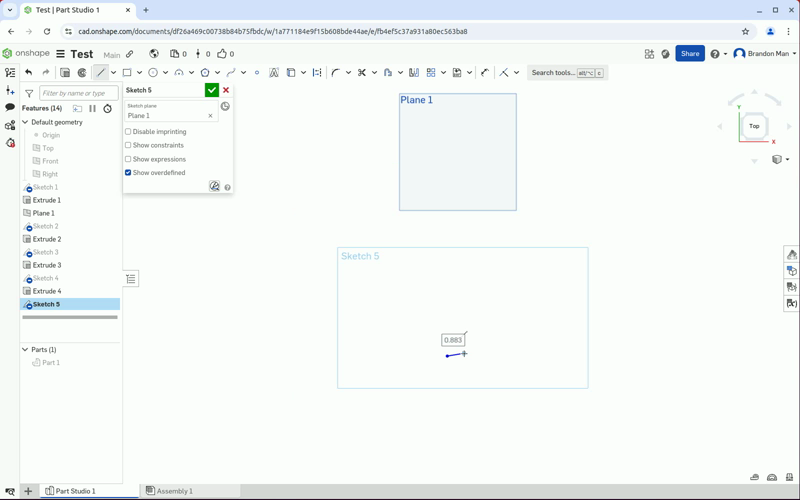
scroll(-6)
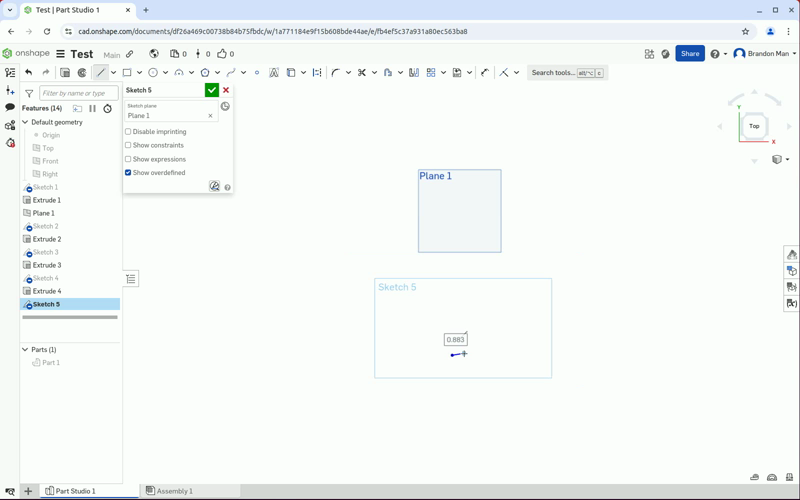
scroll(-6)
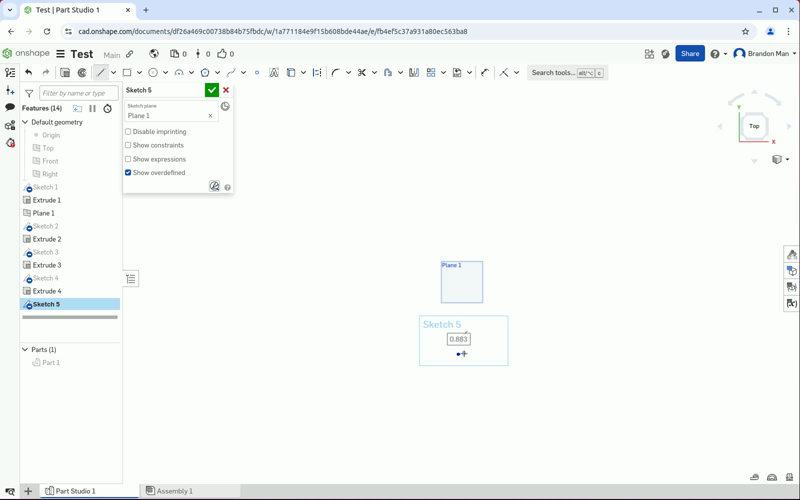
key_up(shift)
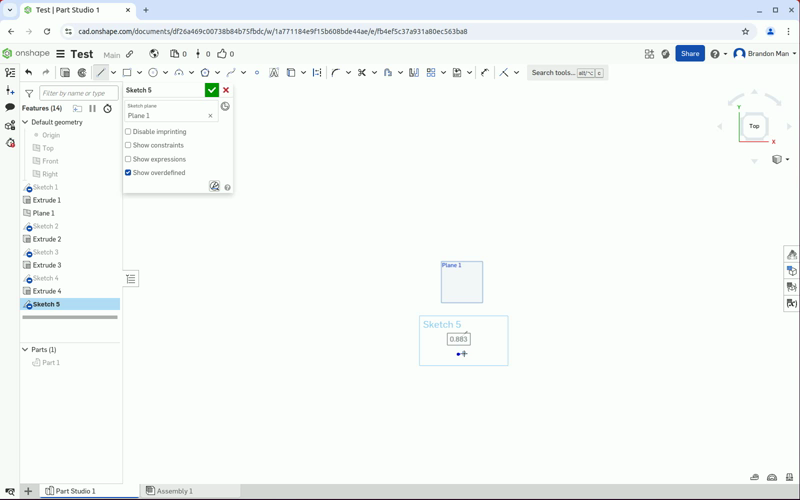
key_down(shift)
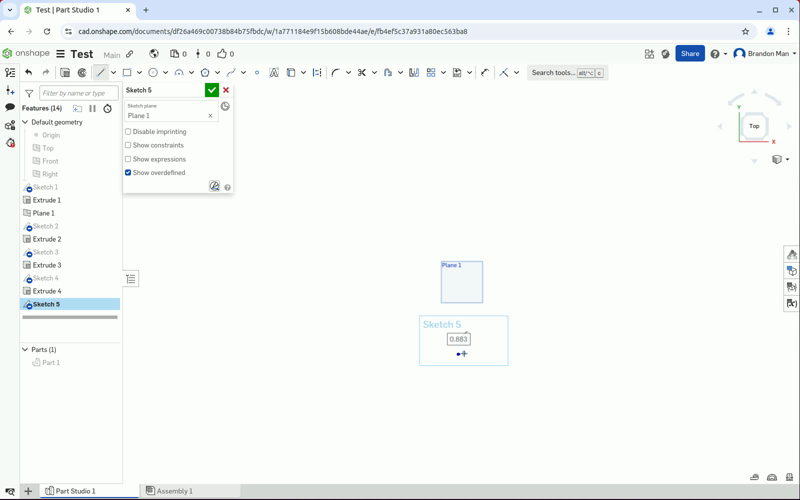
mouse_move(494, 353)
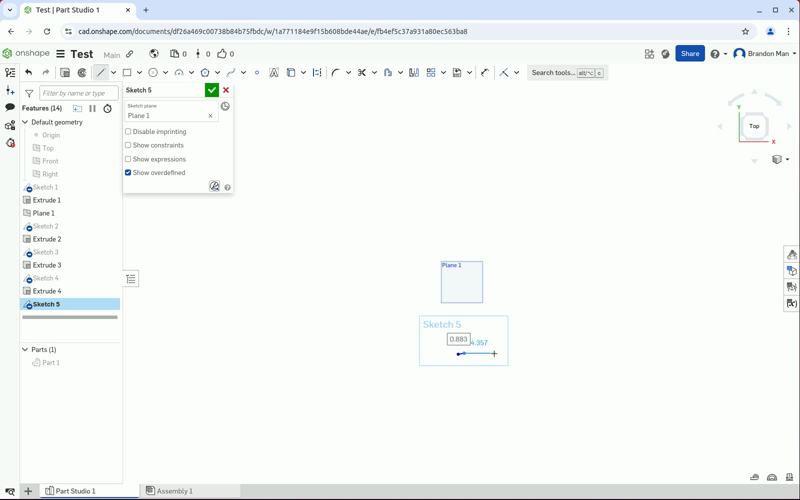
mouse_move(464, 349)
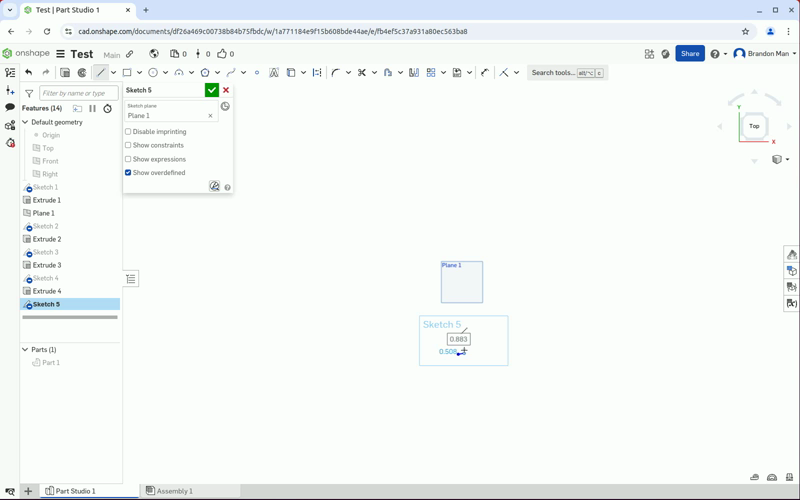
scroll(6)
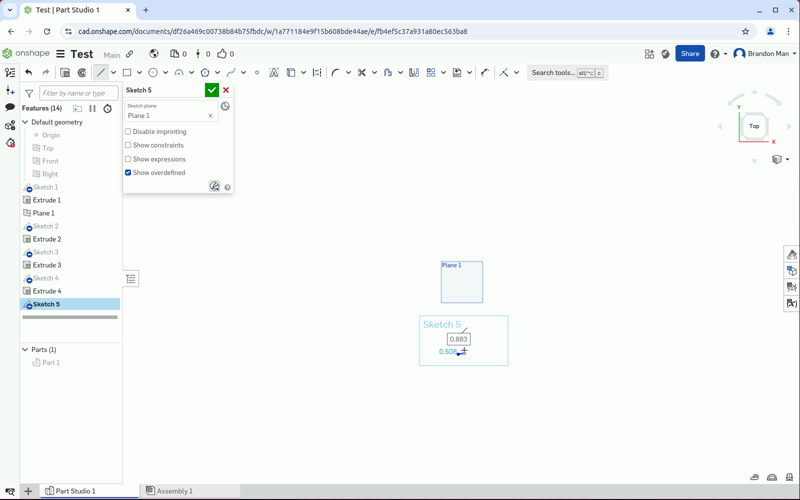
scroll(6)
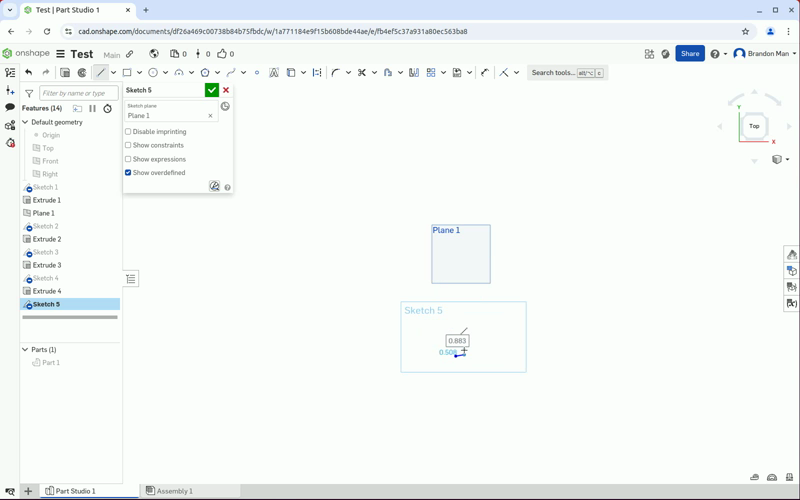
scroll(6)
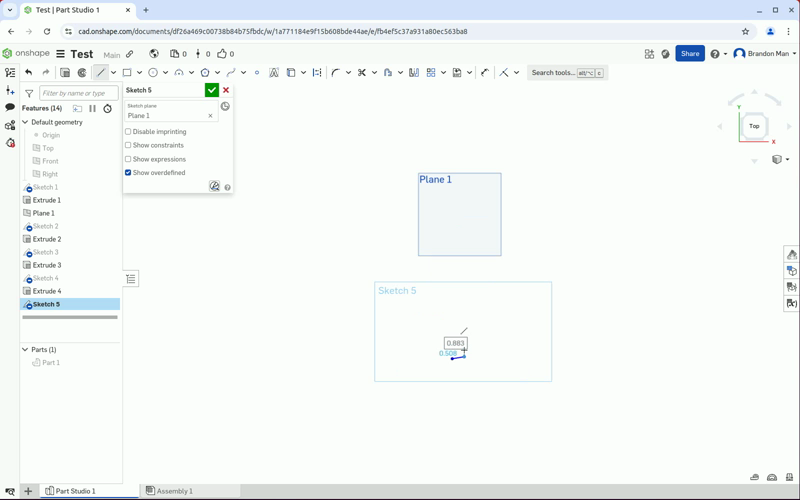
scroll(6)
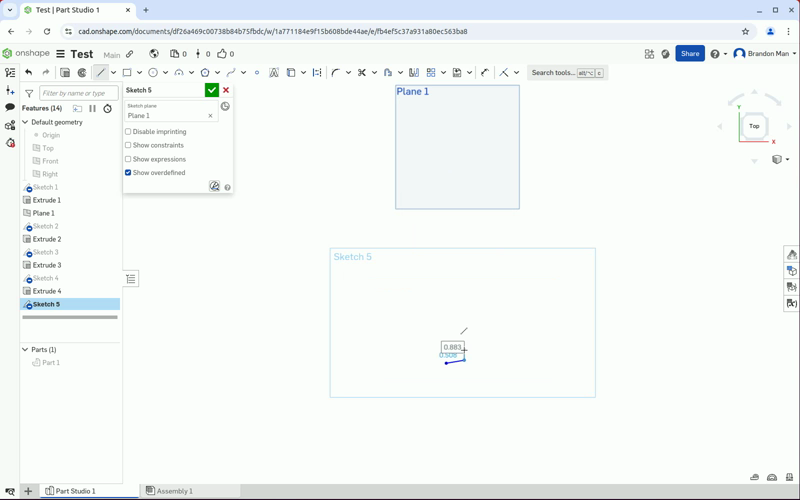
scroll(6)
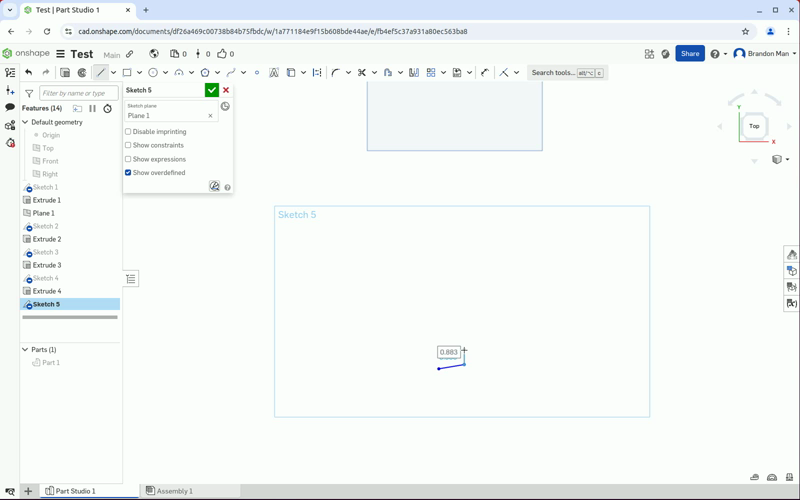
scroll(6)
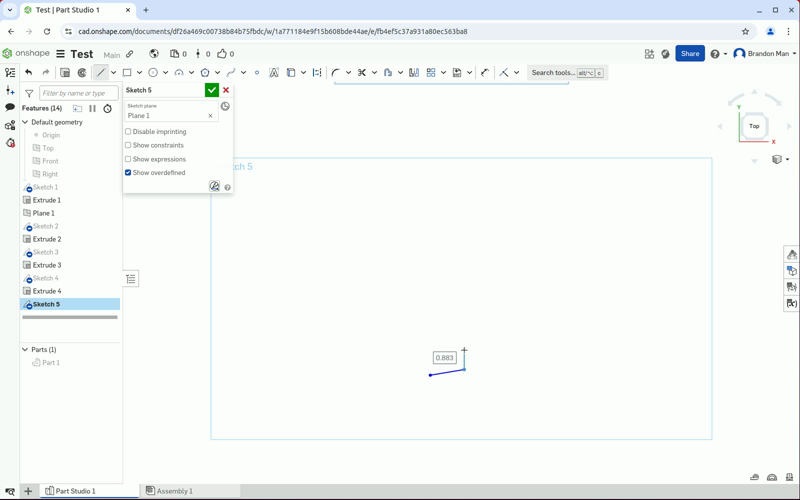
scroll(6)
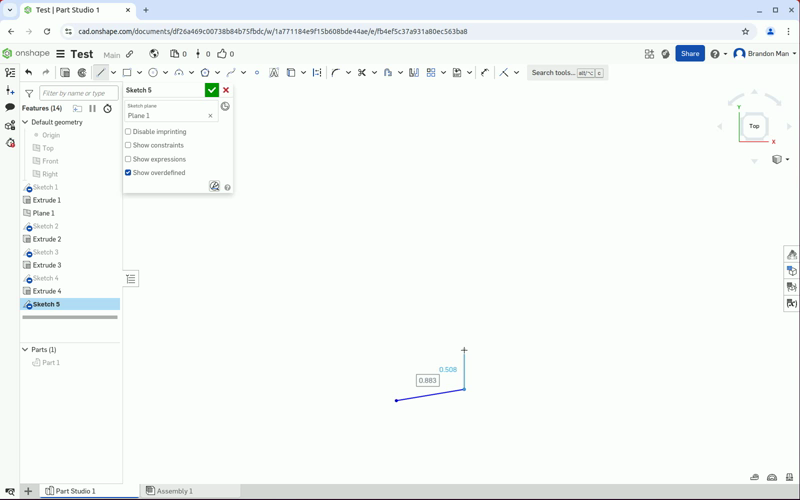
click(464, 349)
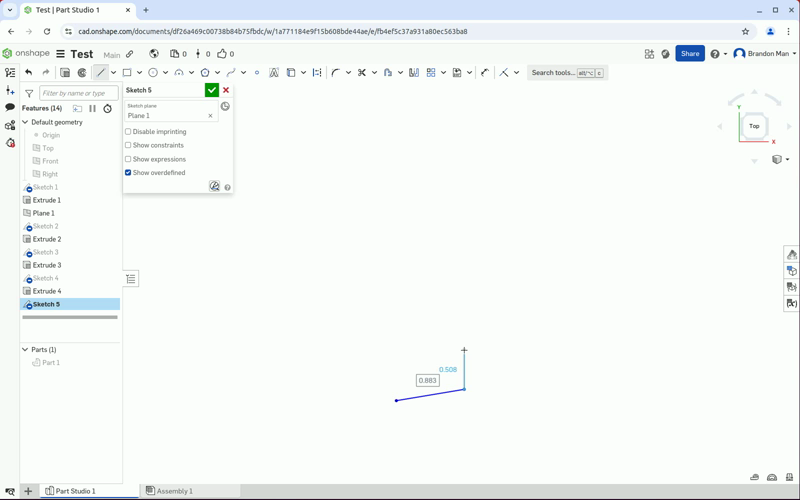
scroll(-6)
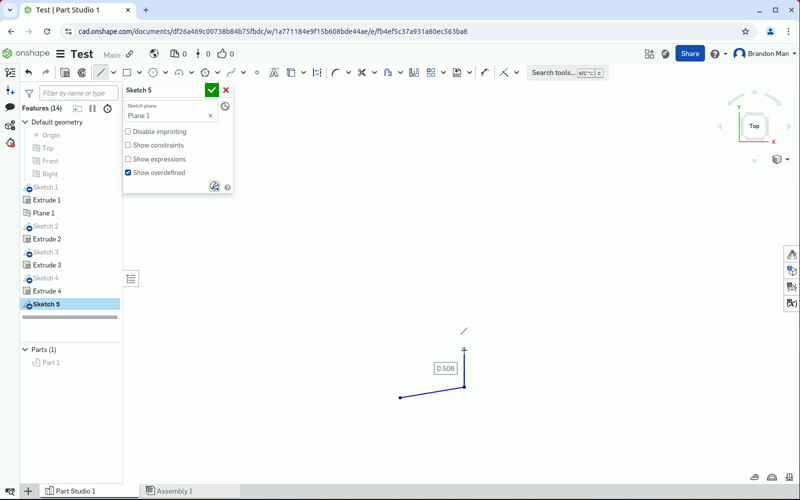
scroll(-6)
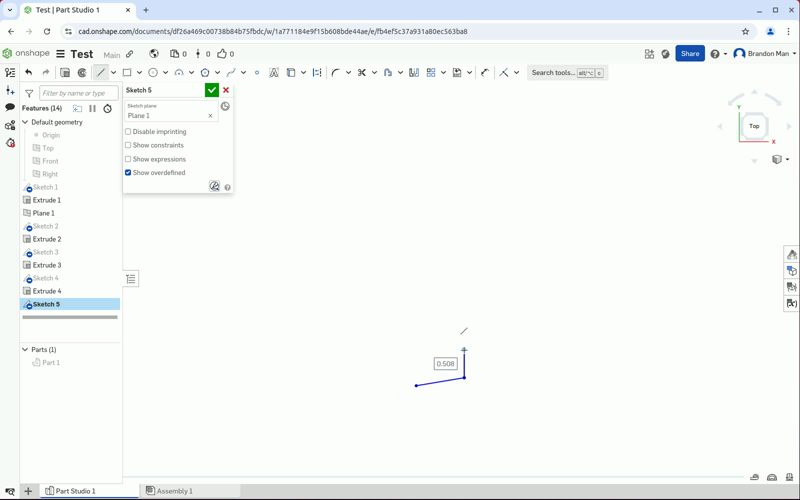
scroll(-6)
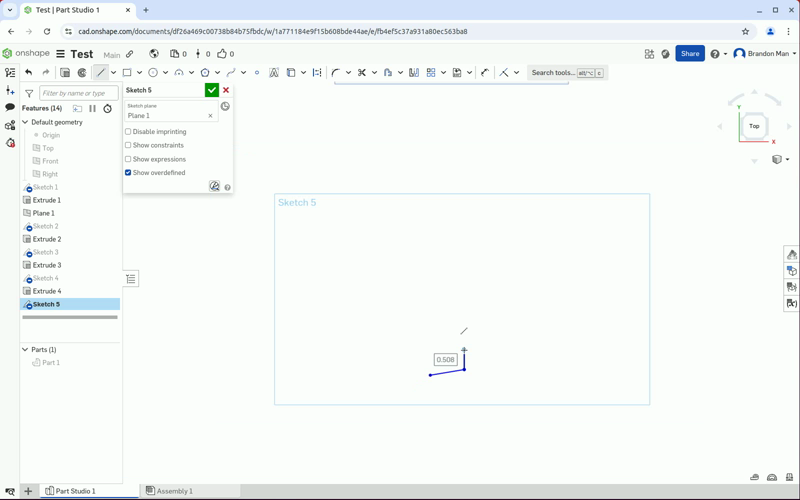
scroll(-6)
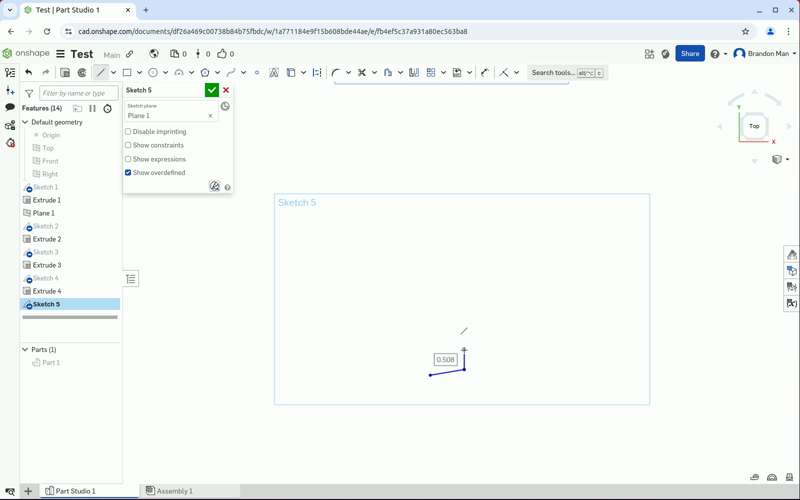
scroll(-6)
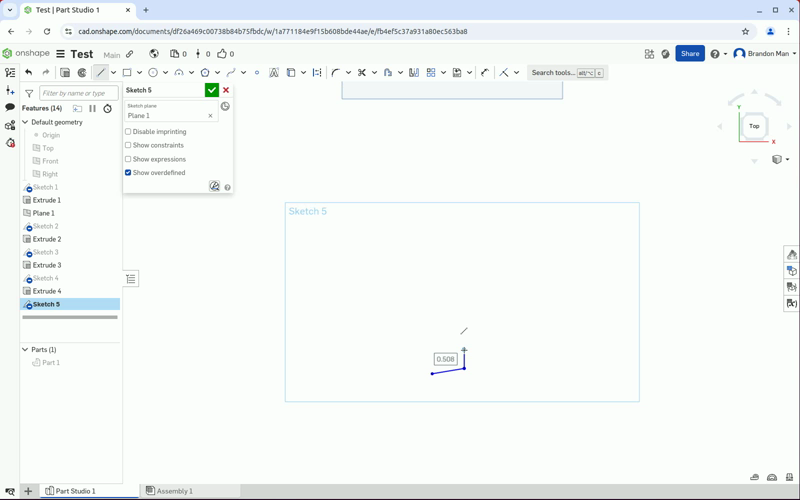
scroll(-6)
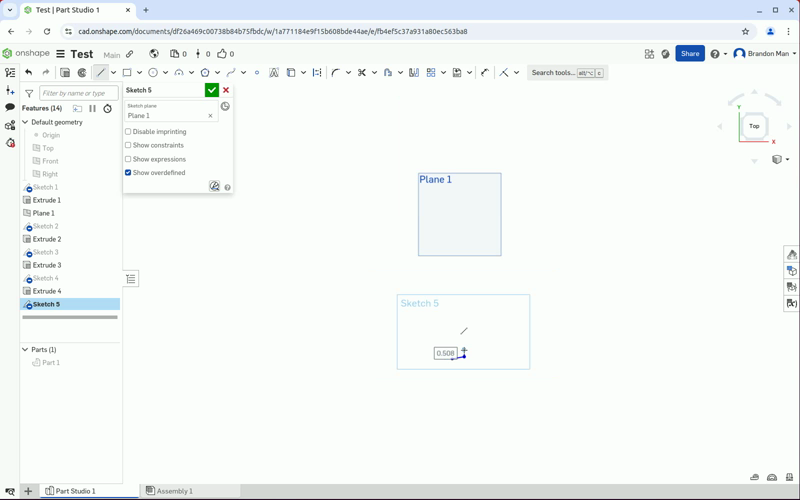
scroll(-6)
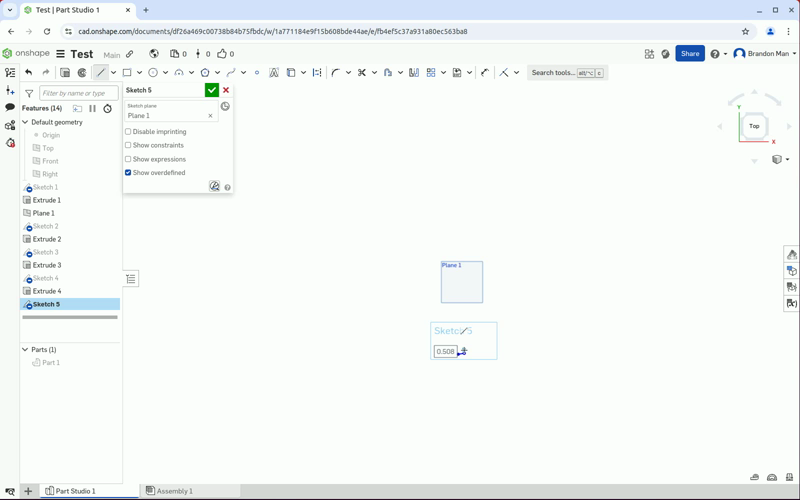
key_up(shift)
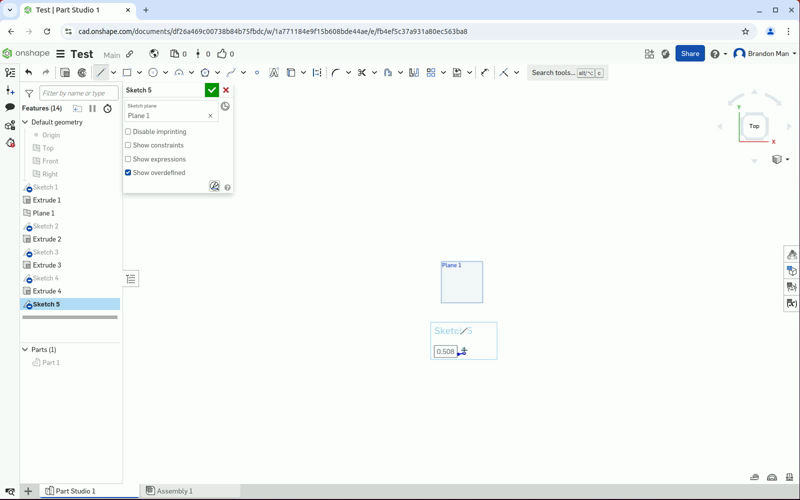
key_down(shift)
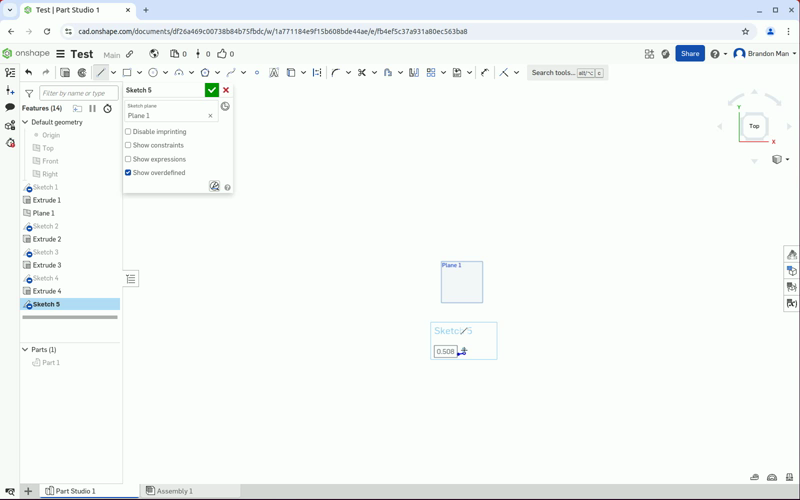
mouse_move(494, 349)
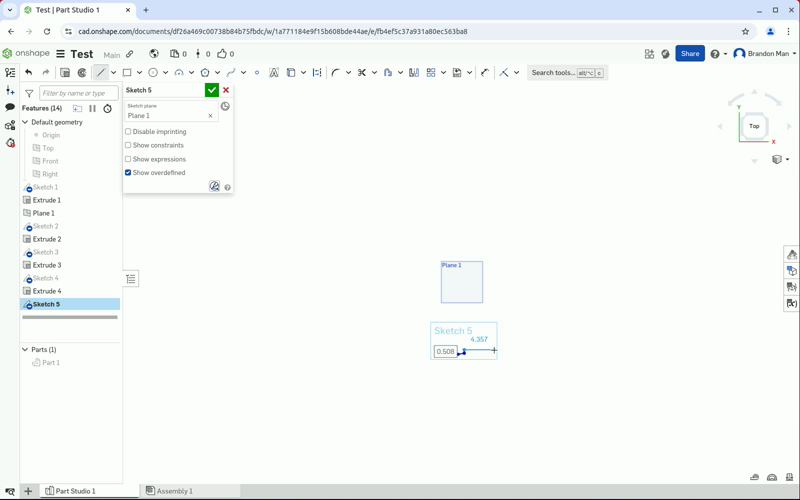
mouse_move(458, 348)
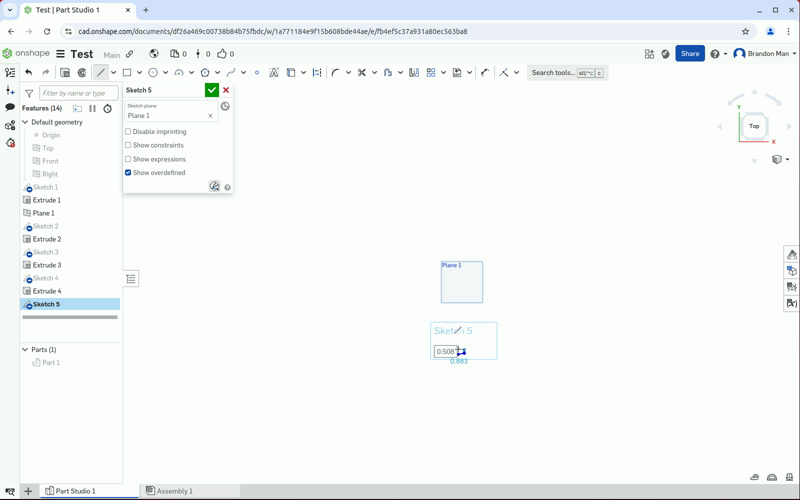
scroll(6)
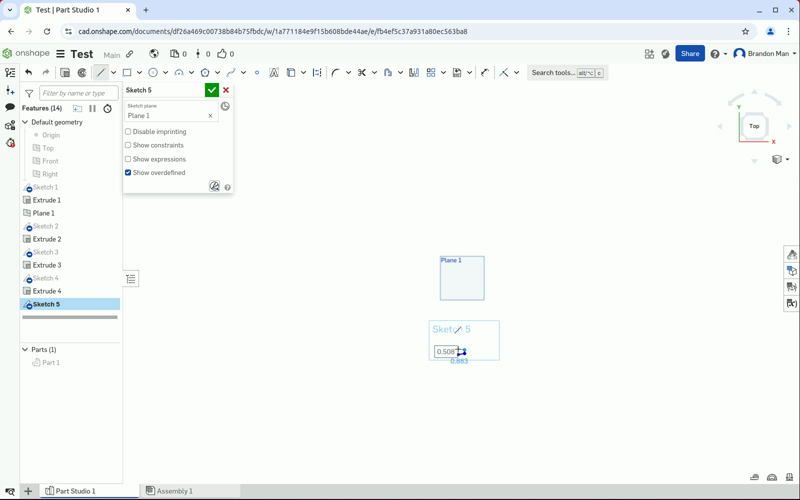
scroll(6)
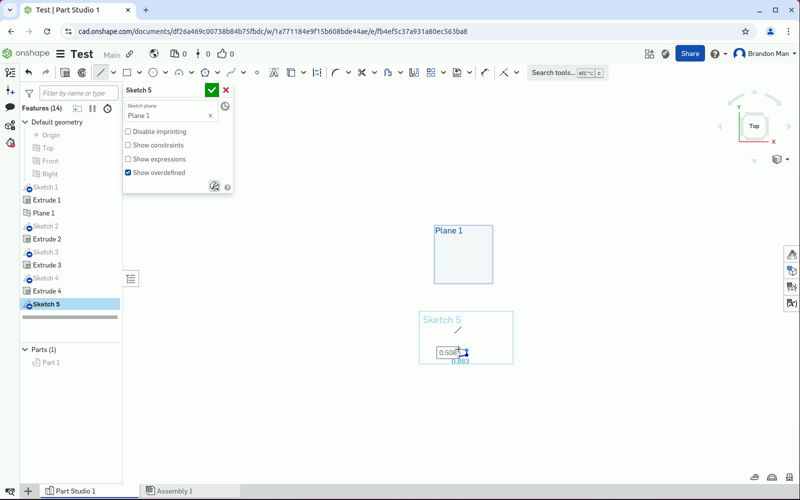
scroll(6)
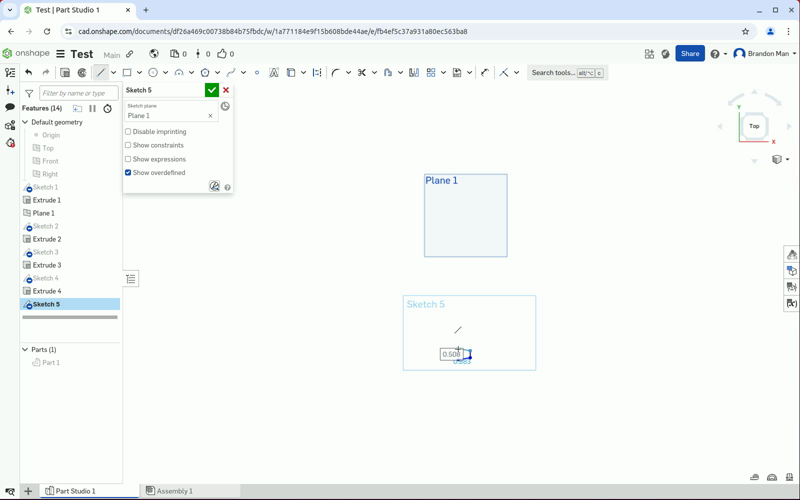
scroll(6)
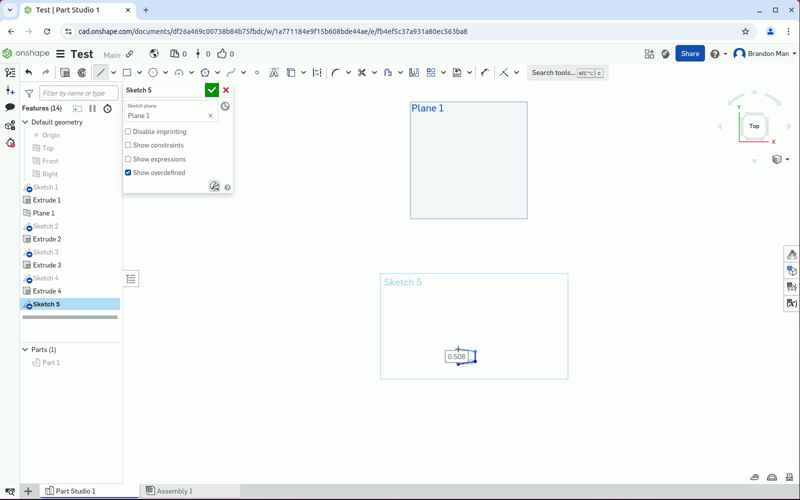
scroll(6)
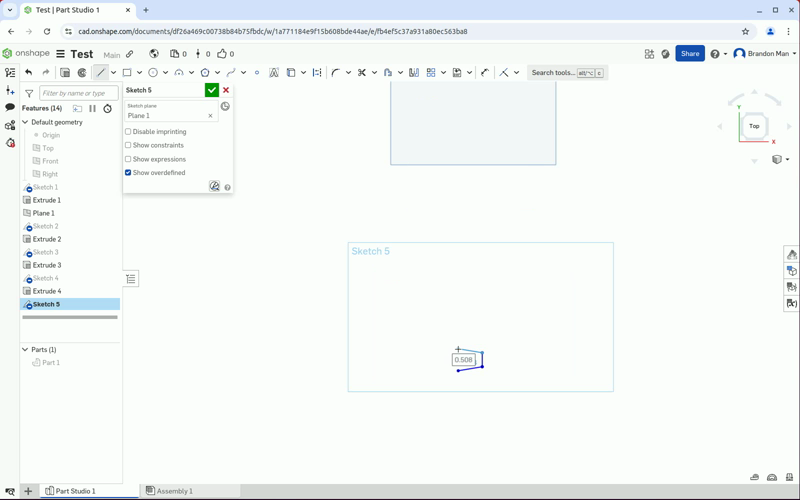
scroll(6)
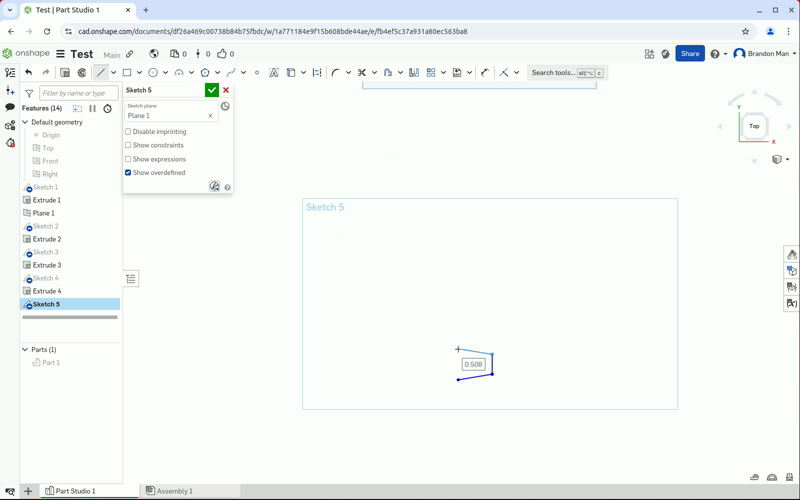
scroll(6)
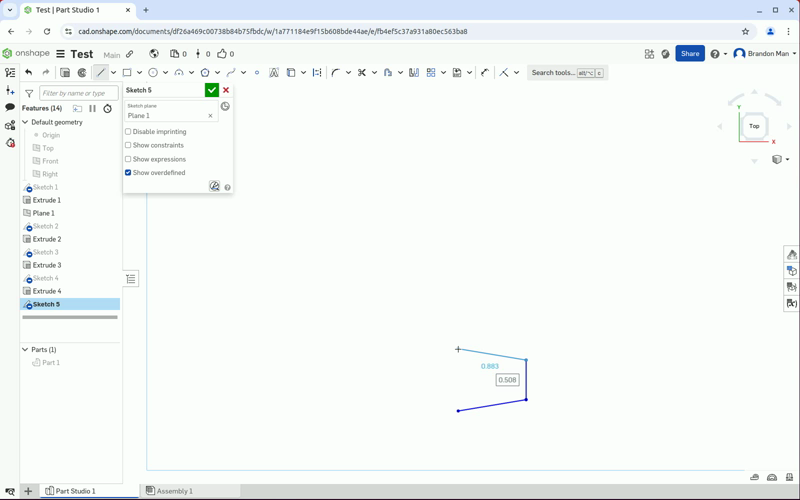
click(458, 348)
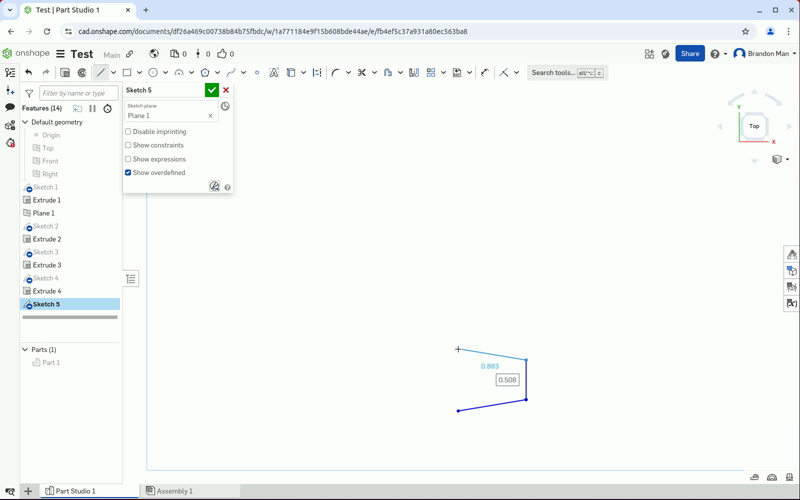
scroll(-6)
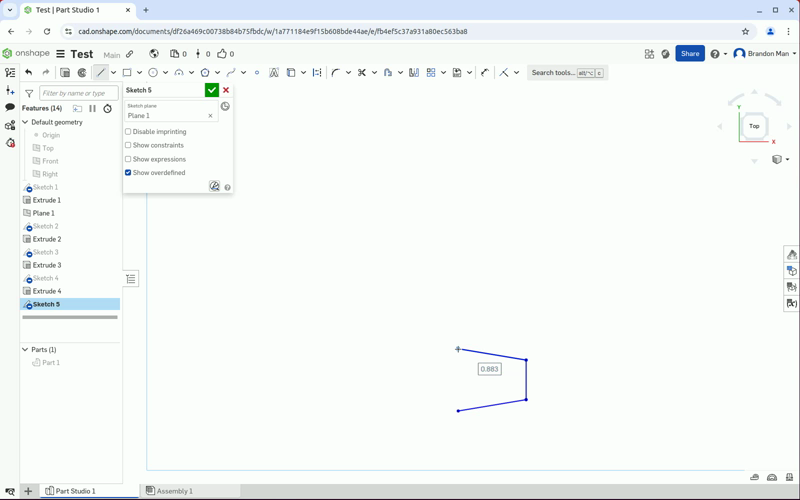
scroll(-6)
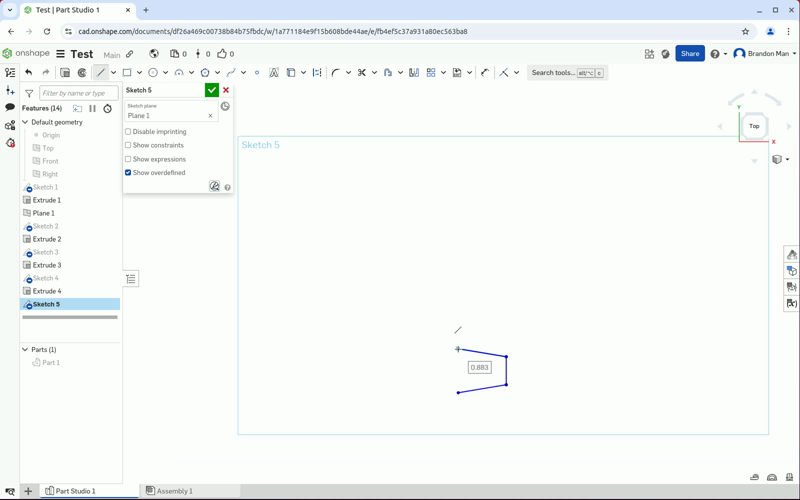
scroll(-6)
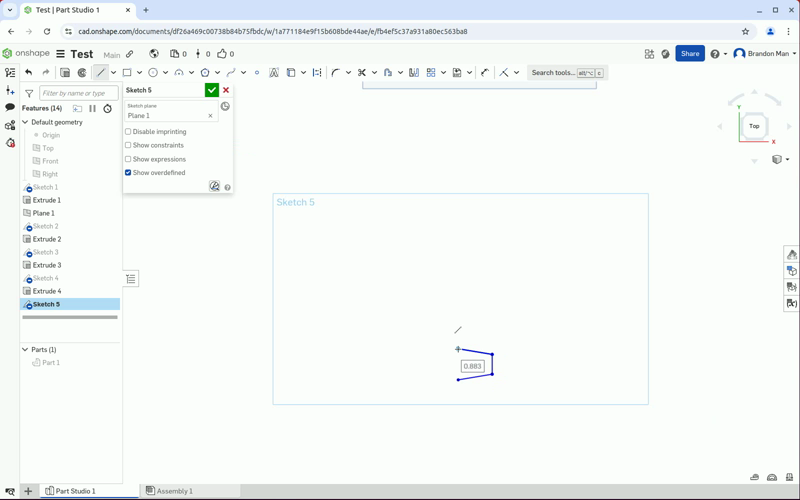
scroll(-6)
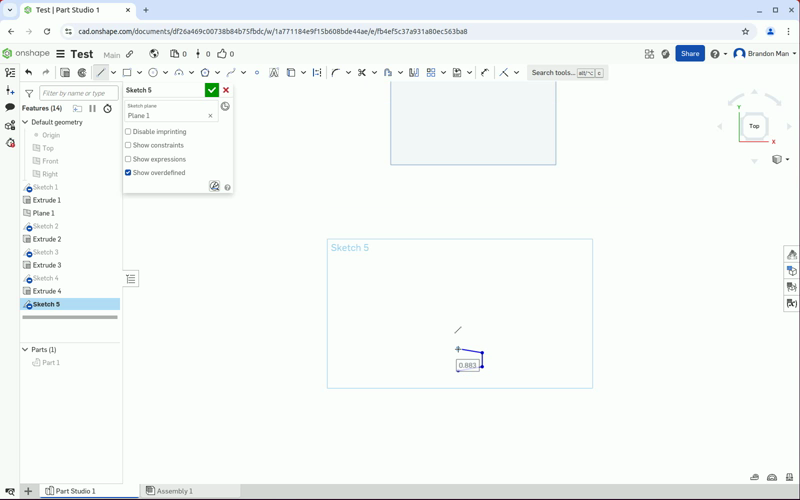
scroll(-6)
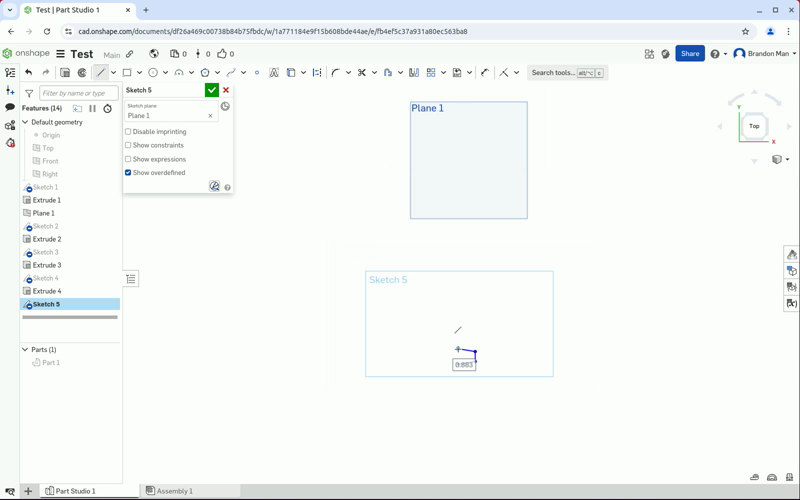
scroll(-6)
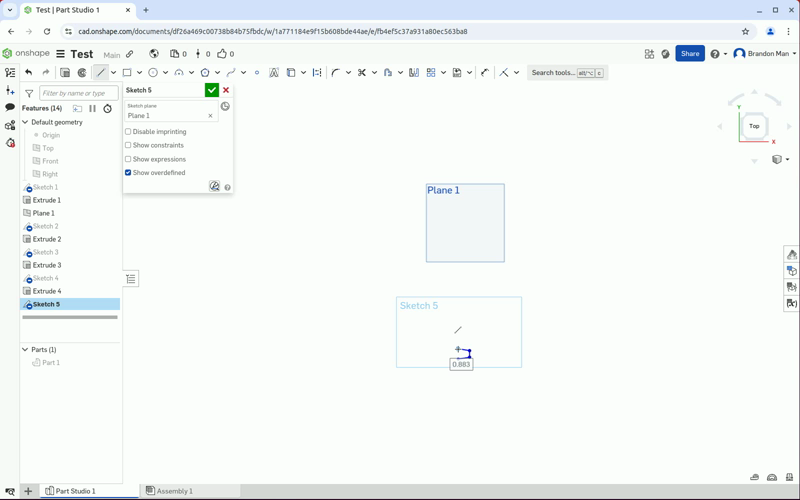
scroll(-6)
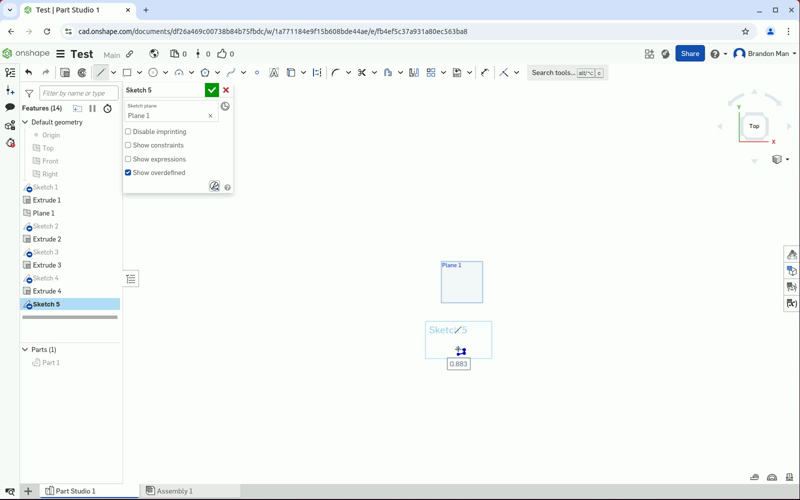
key_up(shift)
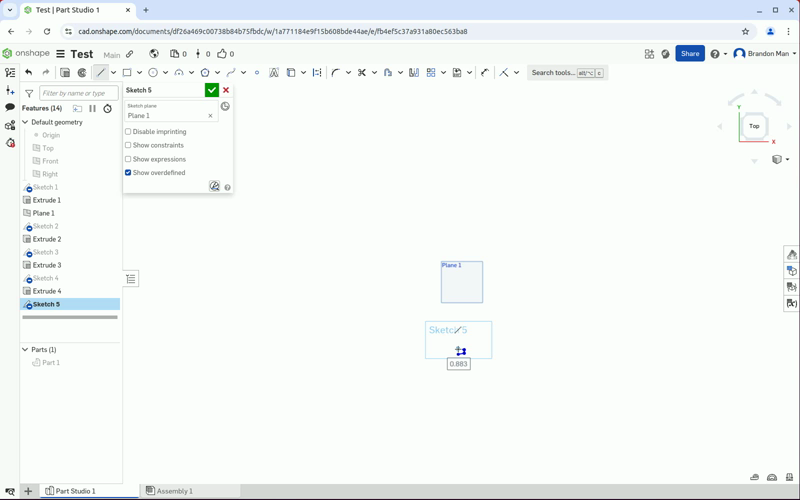
mouse_move(488, 348)
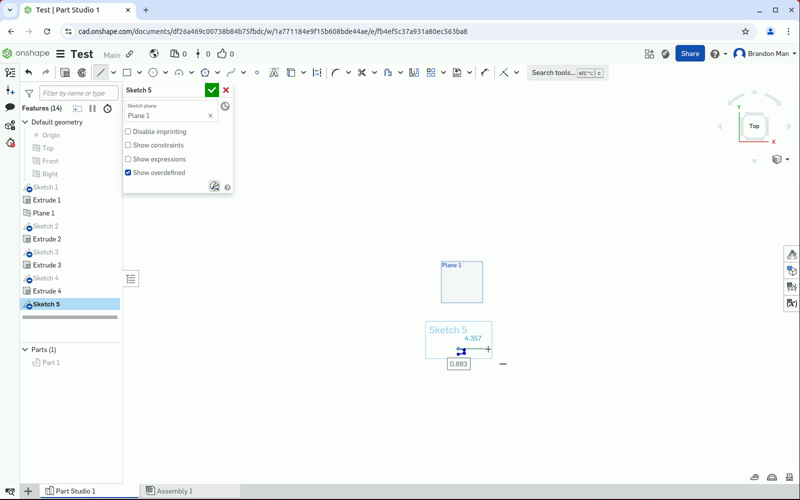
key_down(shift)
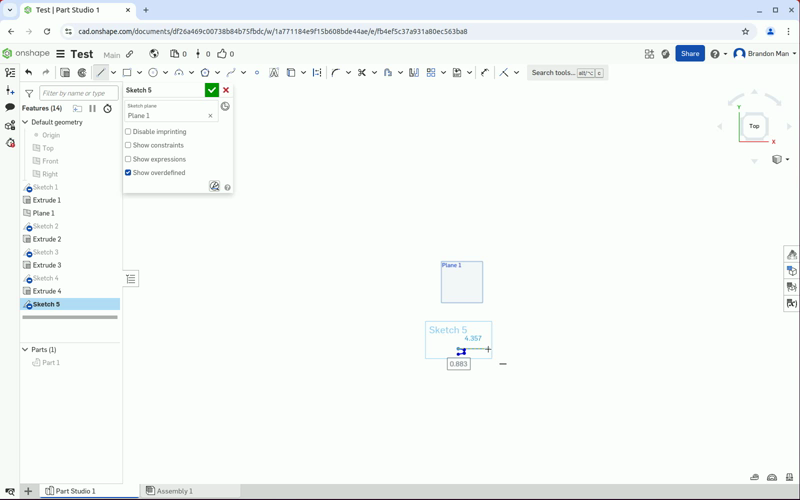
mouse_move(458, 354)
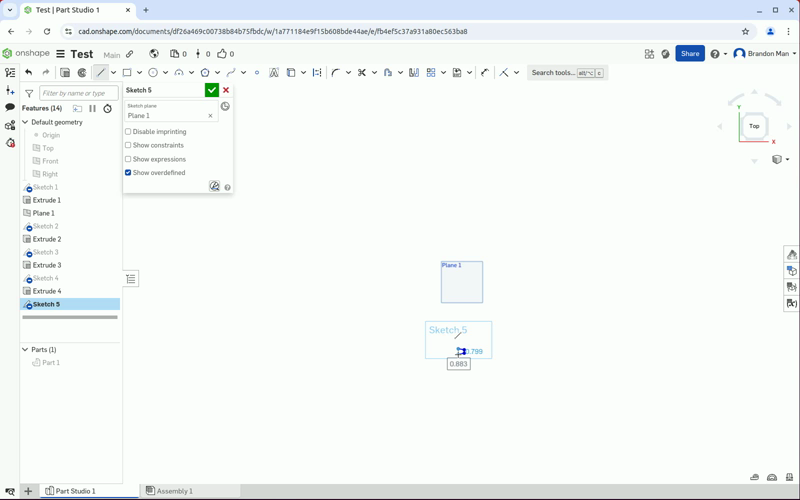
scroll(6)
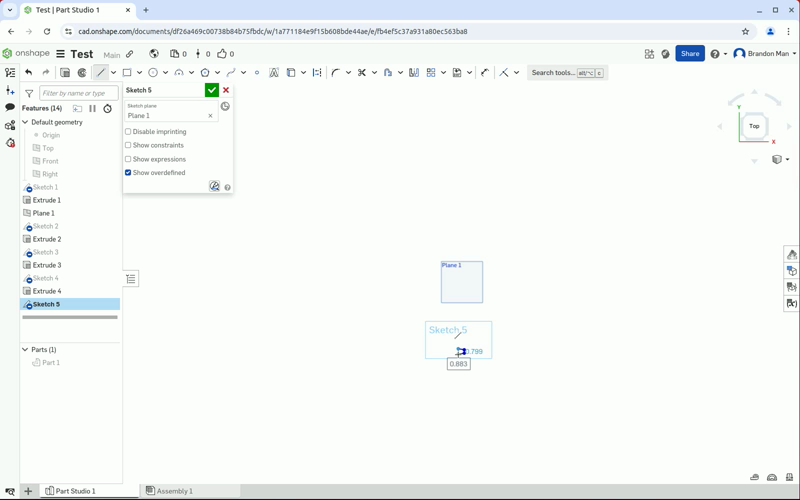
scroll(6)
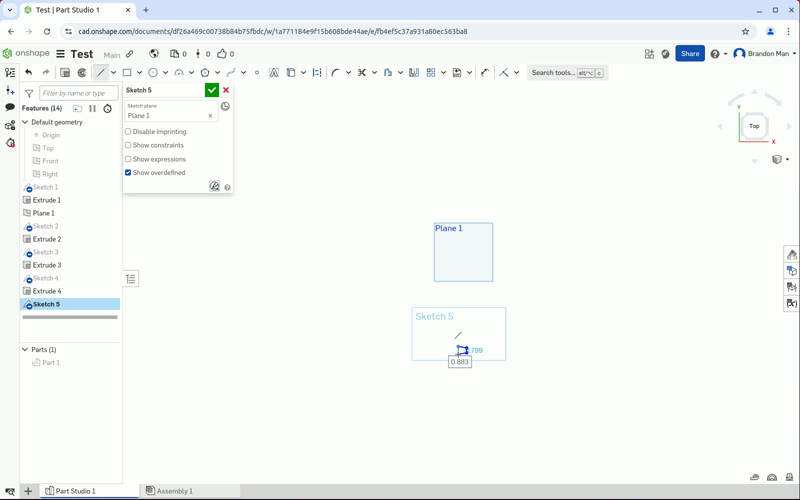
scroll(6)
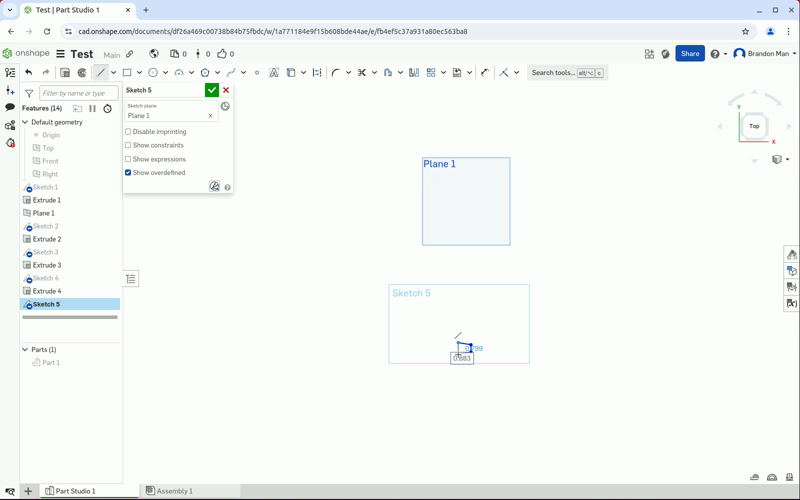
scroll(6)
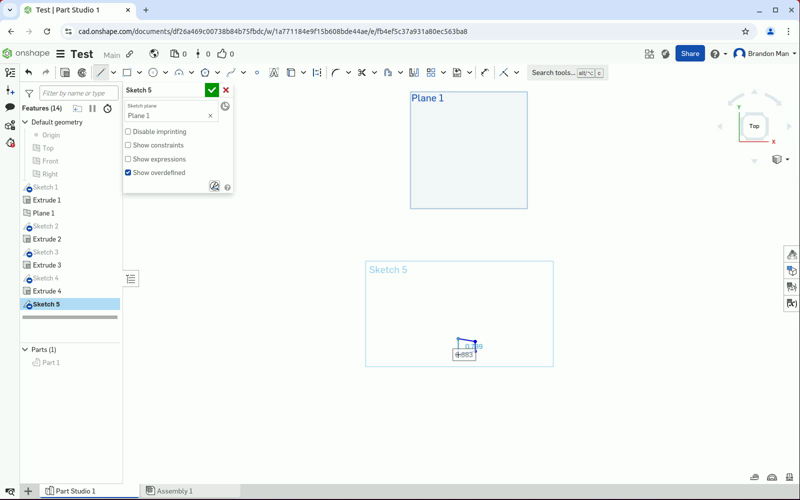
scroll(6)
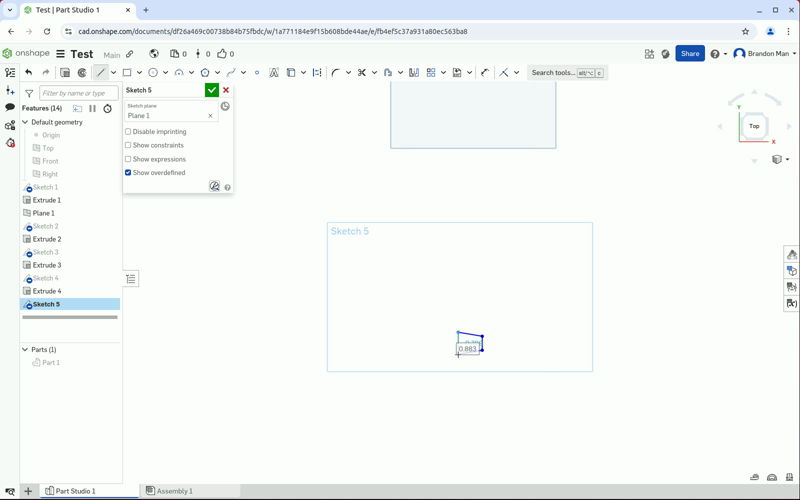
scroll(6)
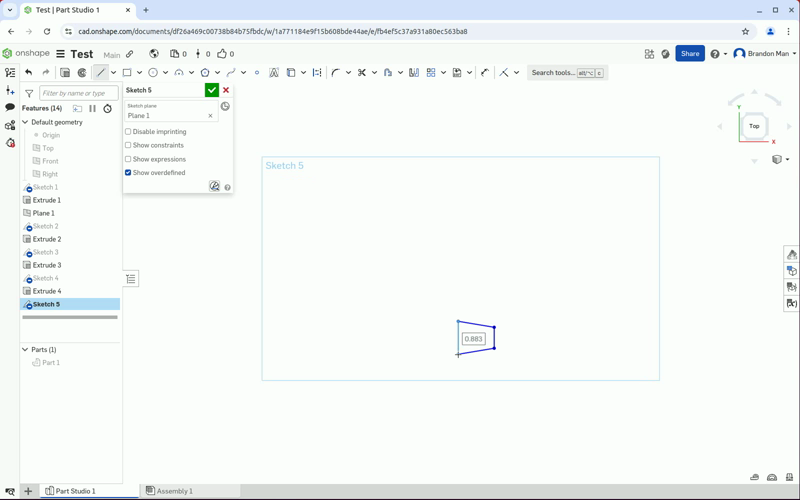
scroll(6)
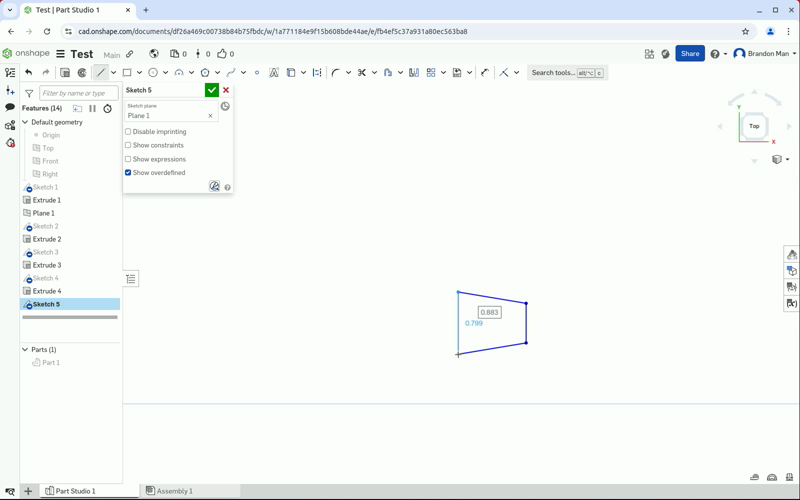
key_up(shift)
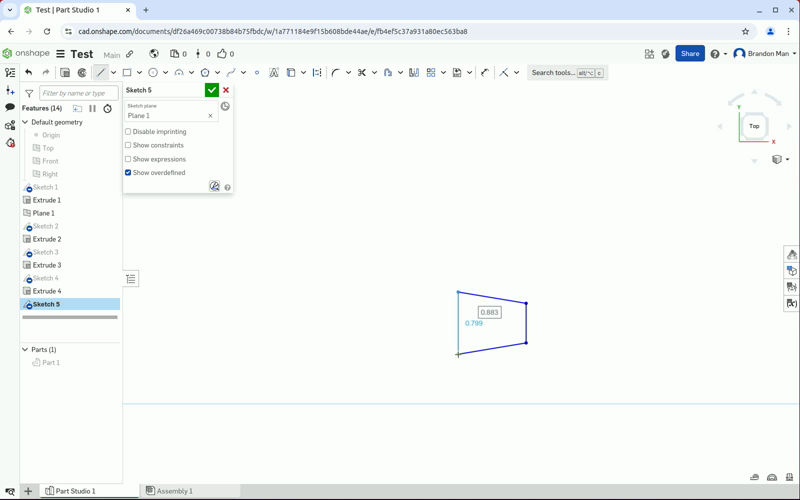
click(458, 354)
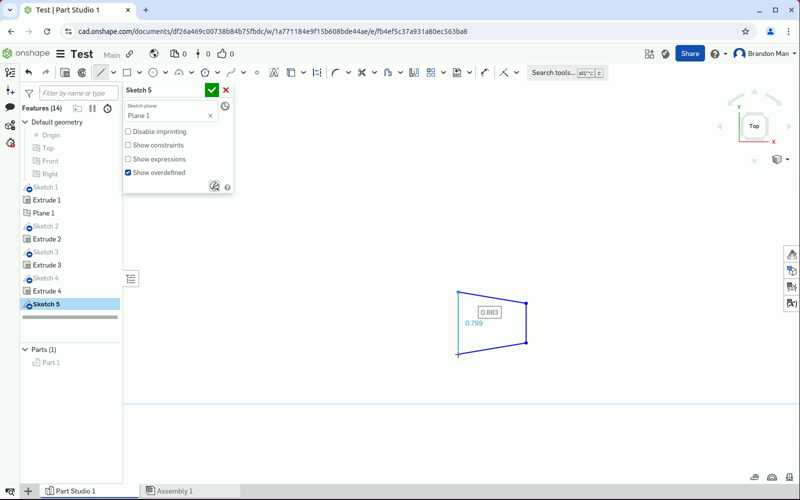
scroll(-6)
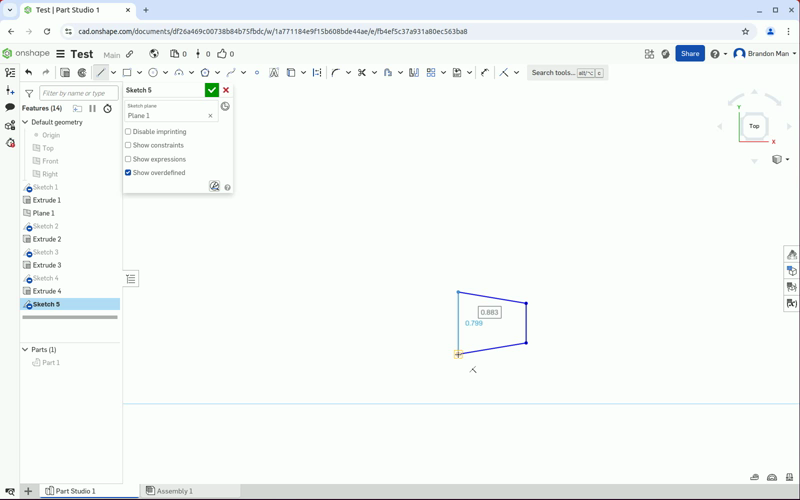
scroll(-6)
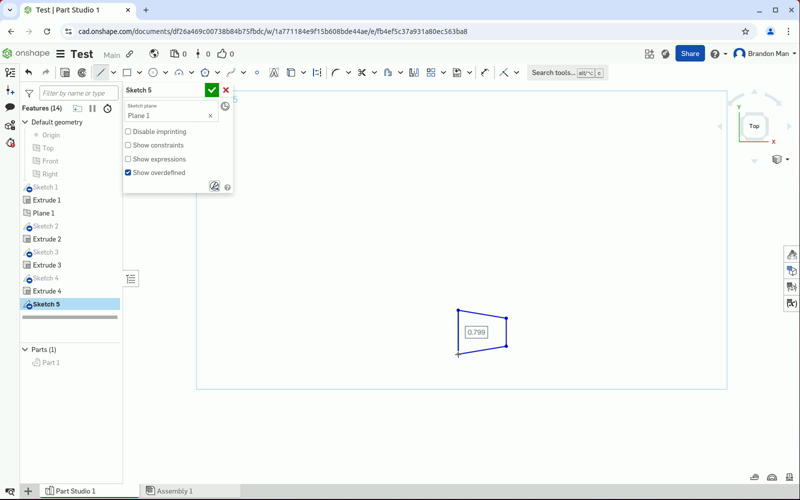
scroll(-6)
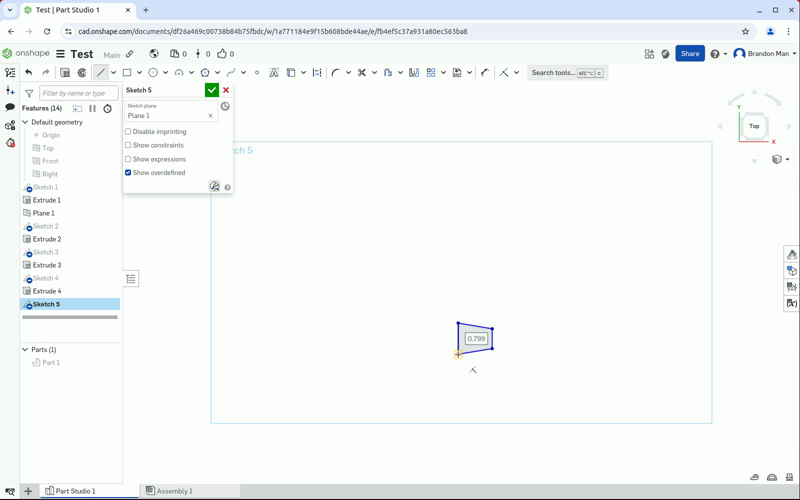
scroll(-6)
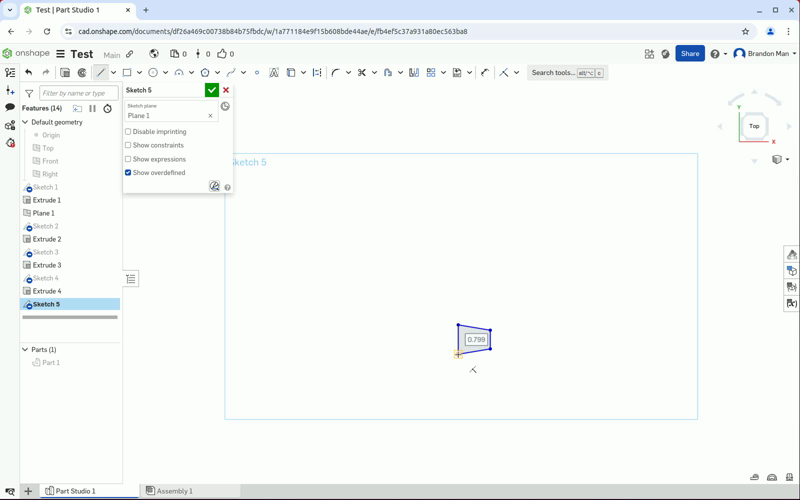
scroll(-6)
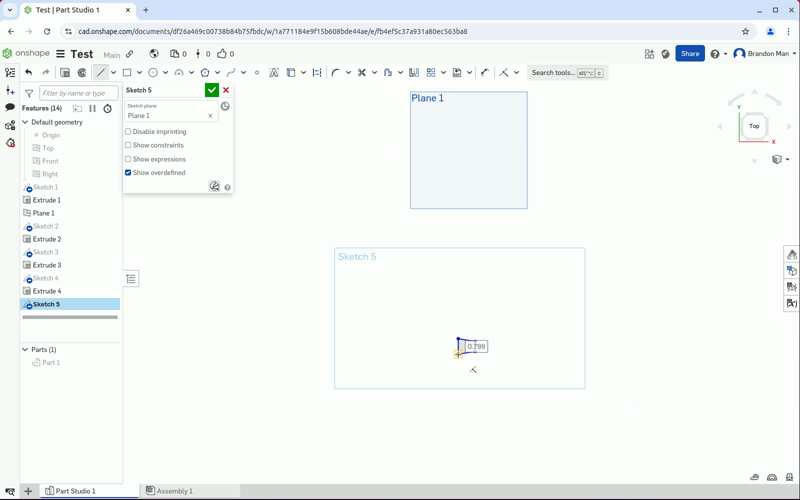
scroll(-6)
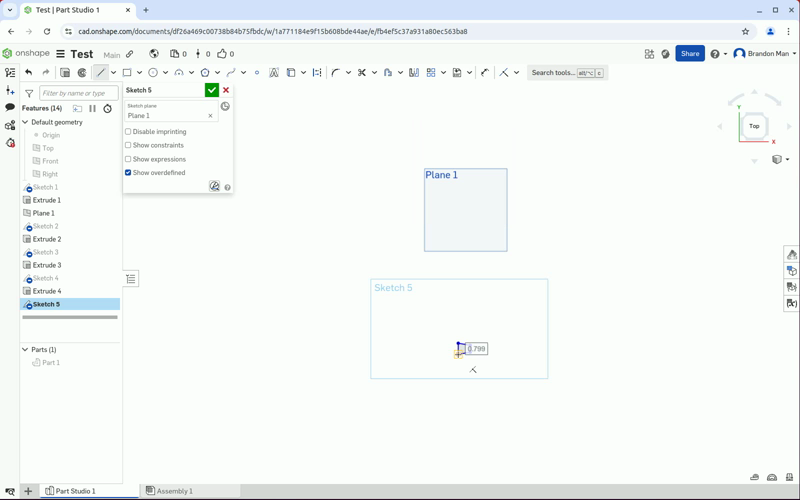
scroll(-6)
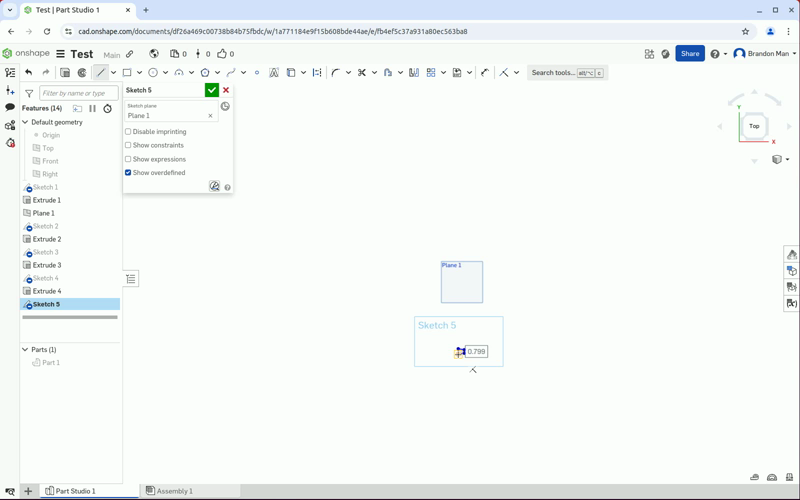
key(esc)
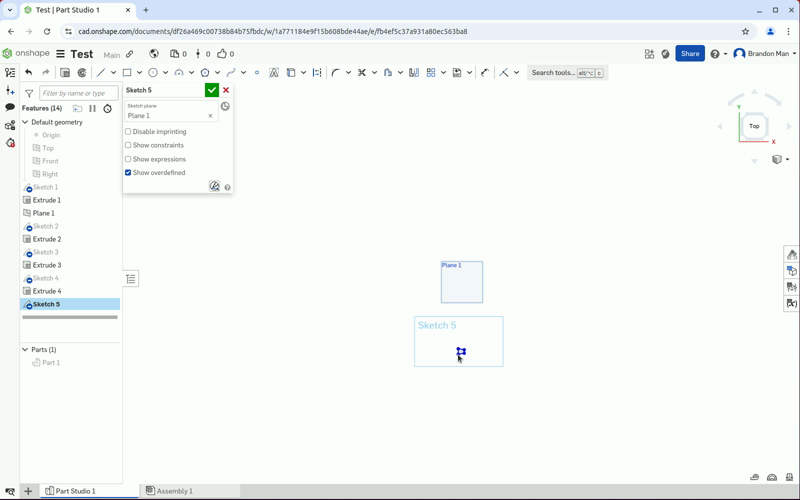
mouse_move(463, 352)
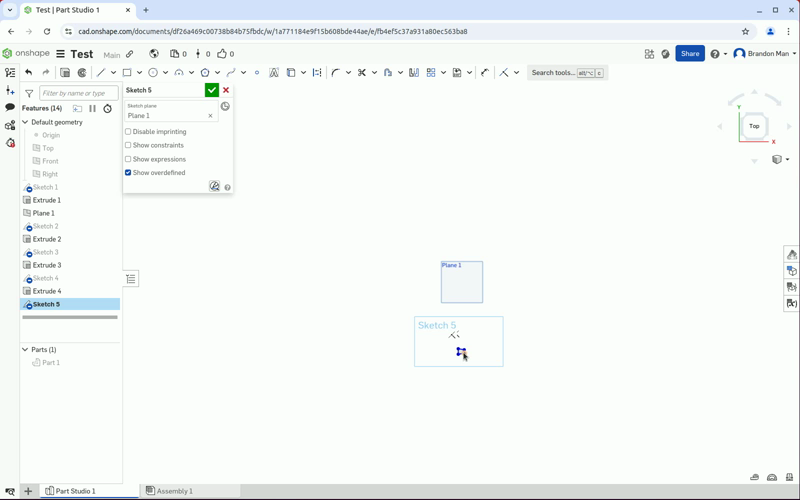
scroll(6)
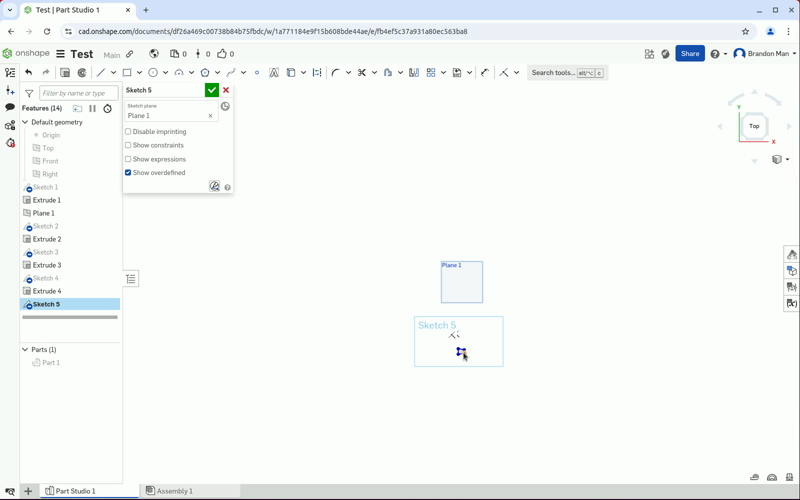
scroll(6)
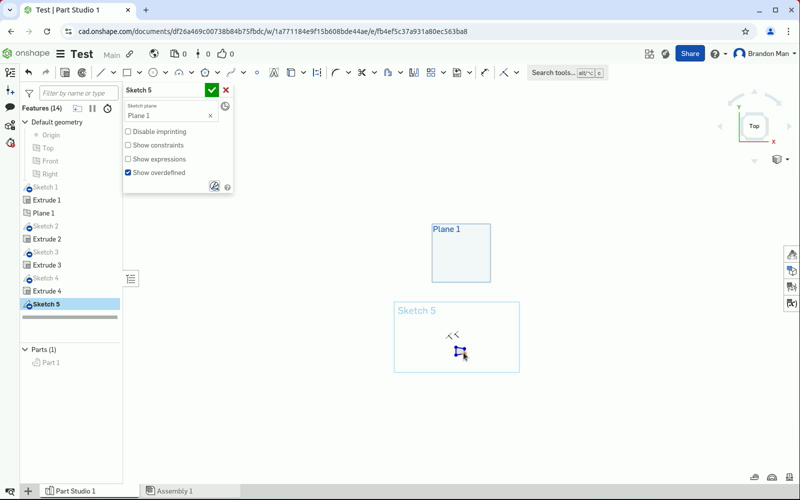
scroll(6)
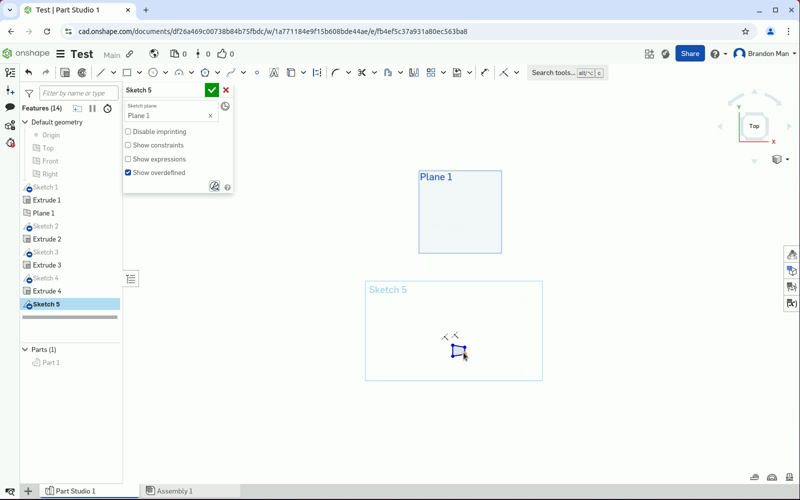
scroll(6)
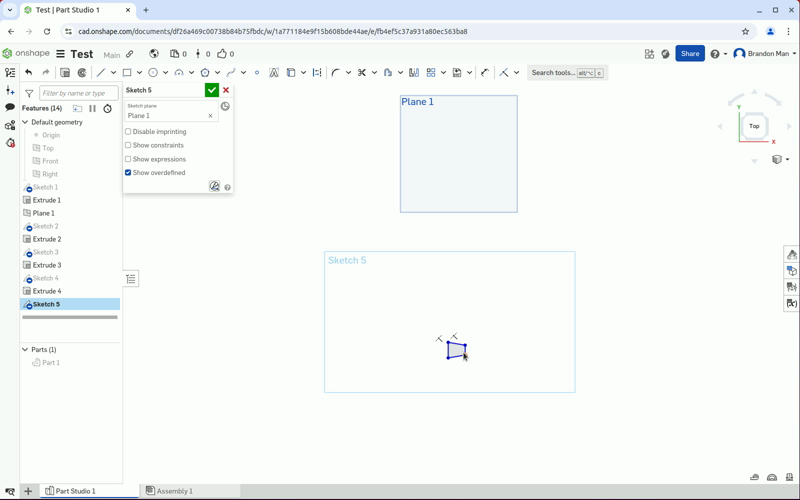
scroll(6)
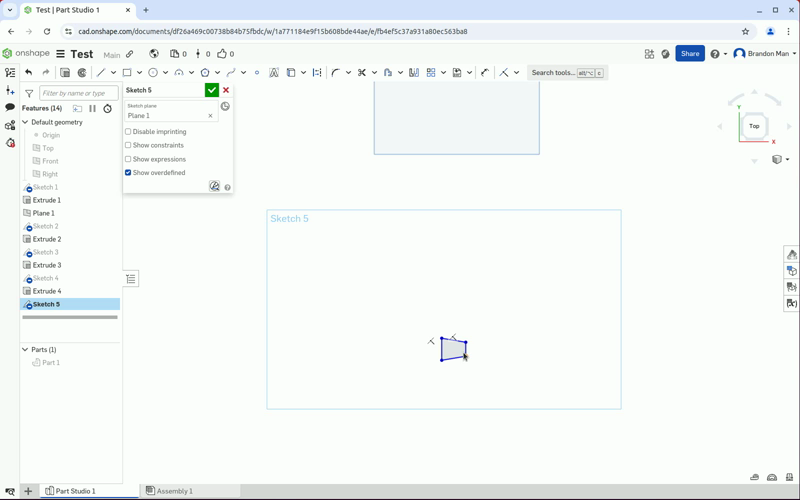
scroll(6)
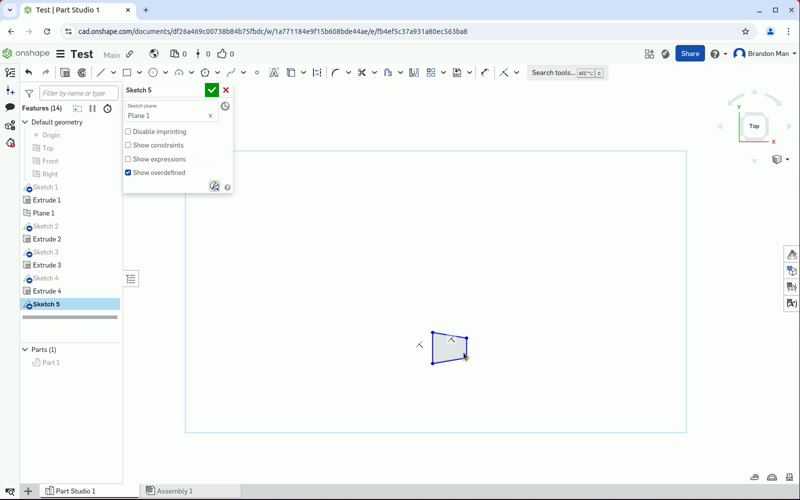
scroll(6)
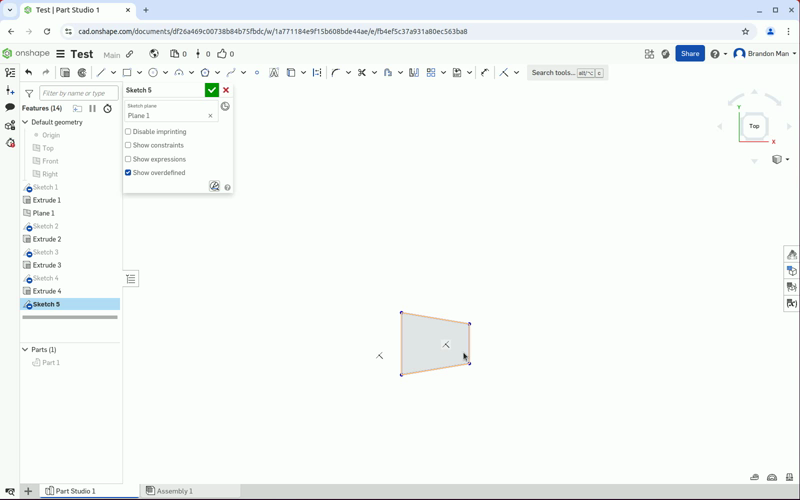
click(463, 352)
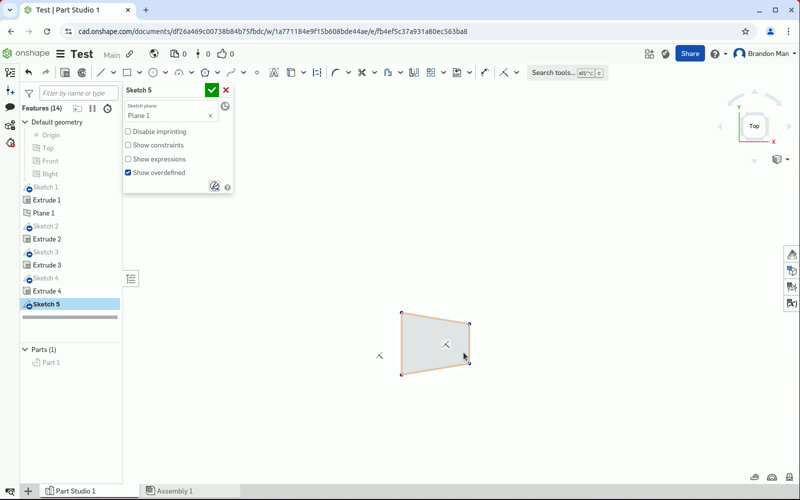
scroll(-6)
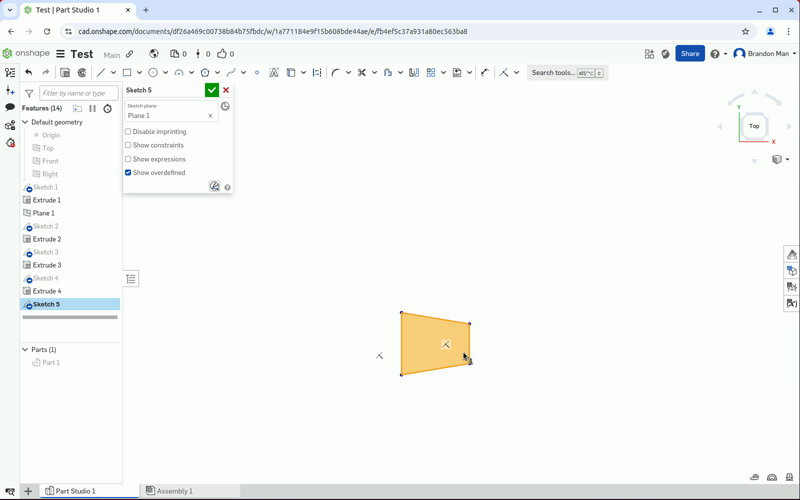
scroll(-6)
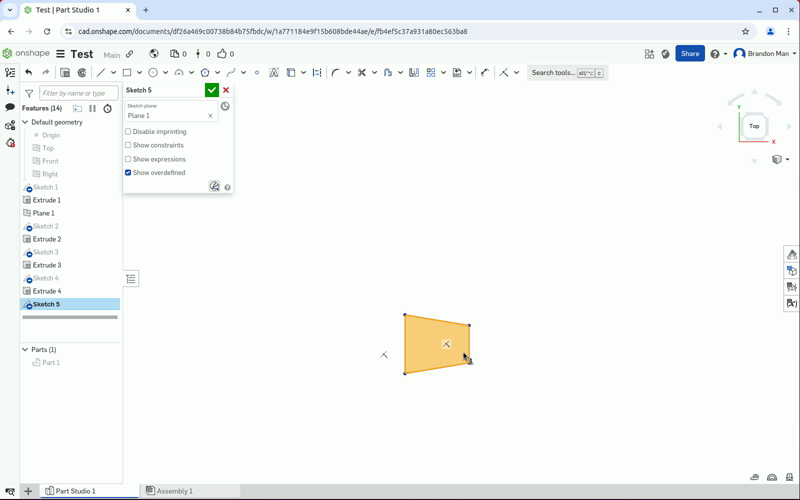
scroll(-6)
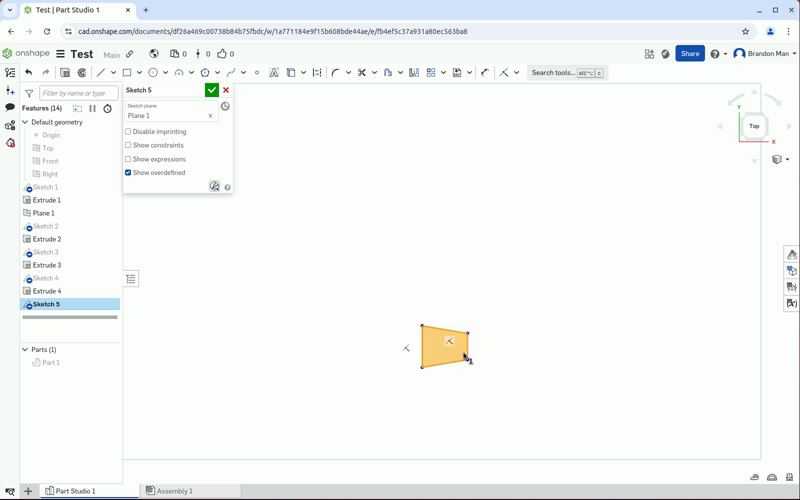
scroll(-6)
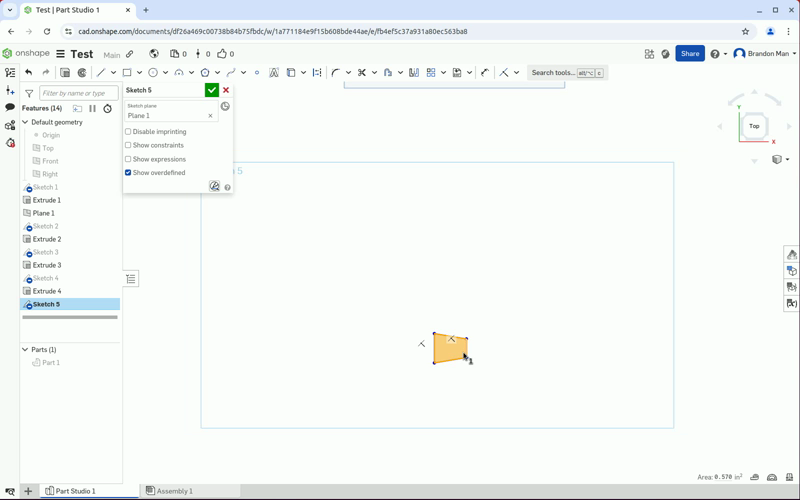
scroll(-6)
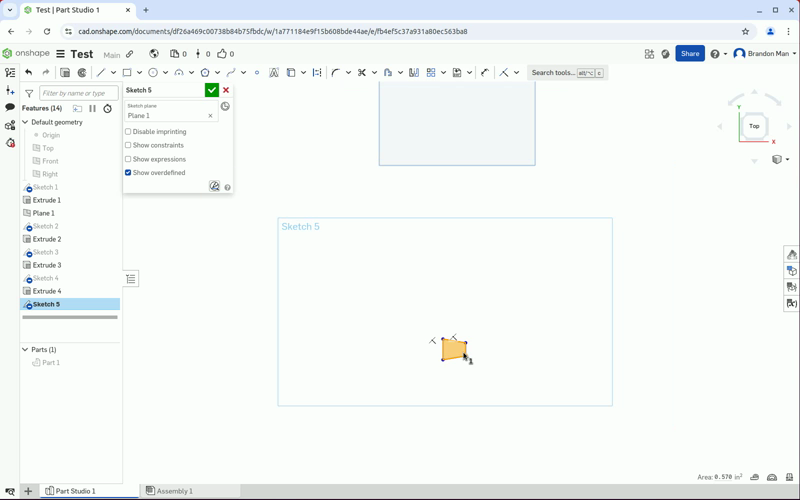
scroll(-6)
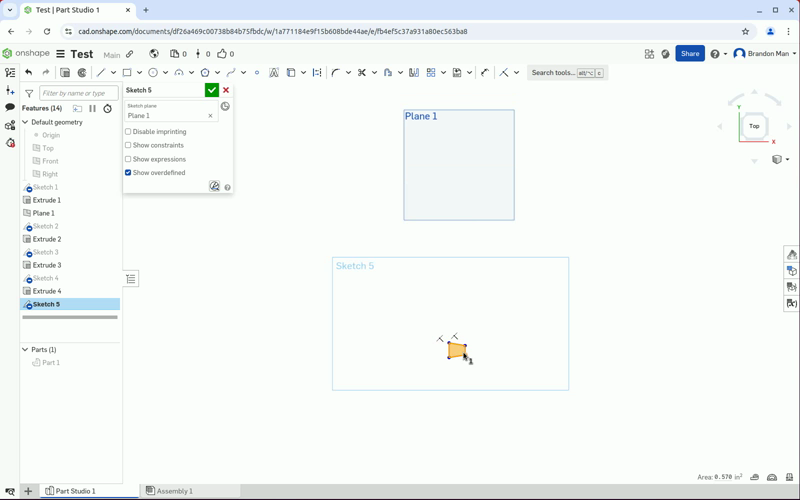
scroll(-6)
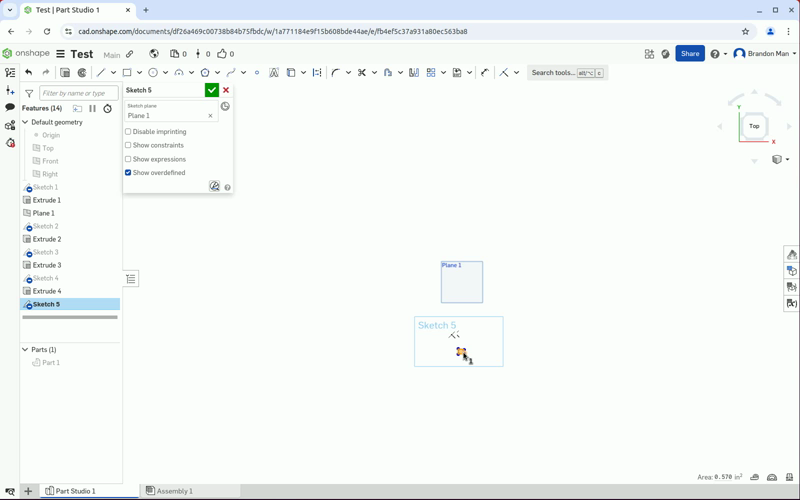
mouse_move(73, 352)
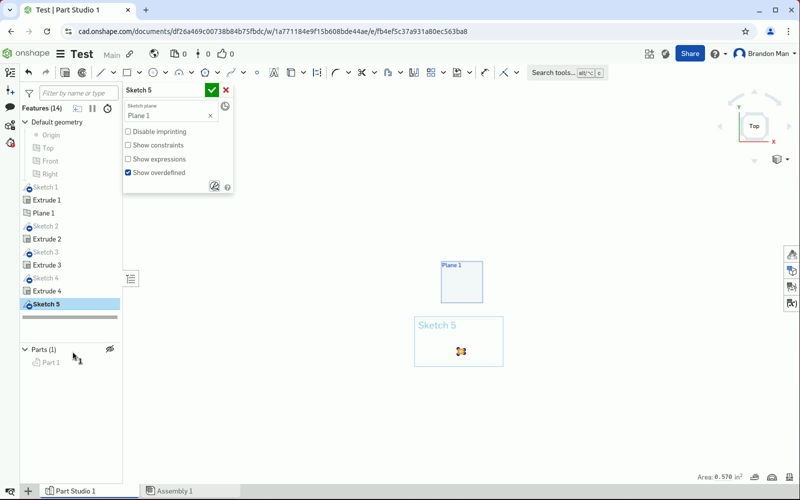
key(shift+y)
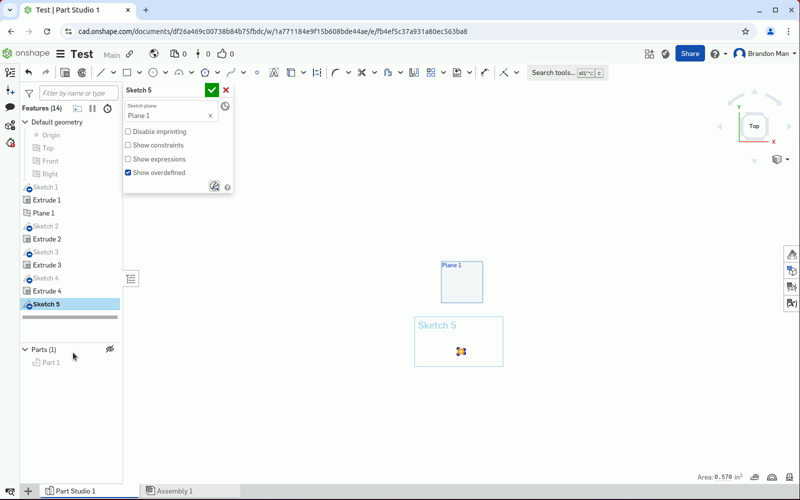
key(shift+e)
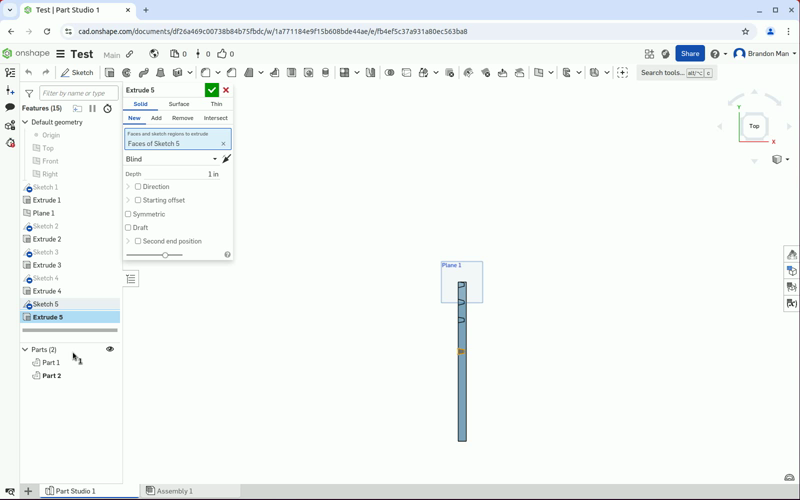
mouse_move(143, 106)
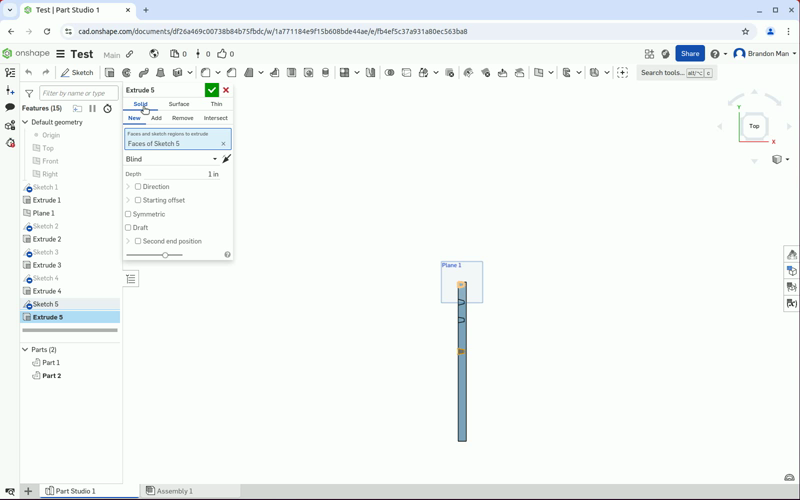
click(143, 106)
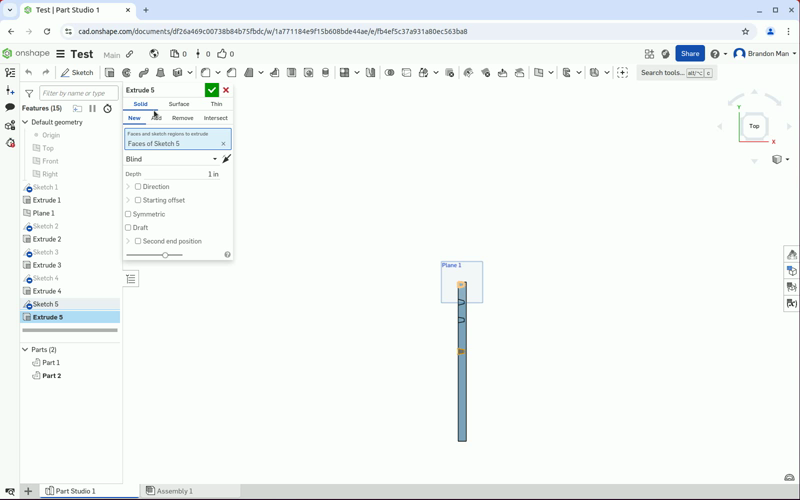
mouse_move(186, 120)
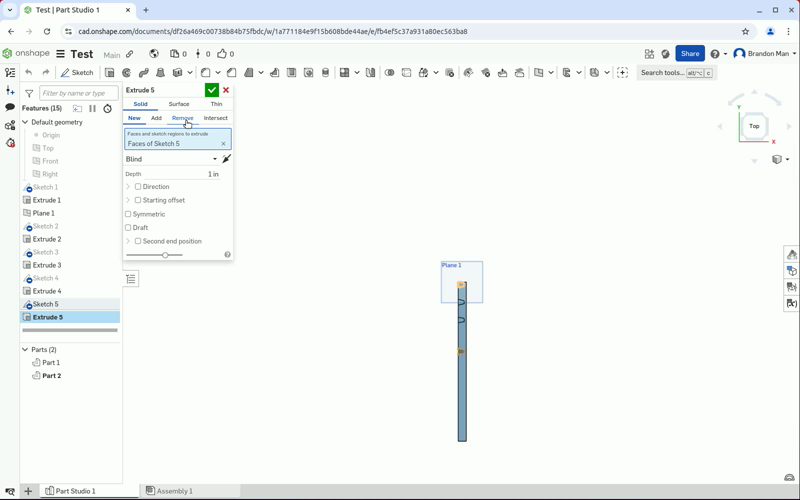
click(186, 120)
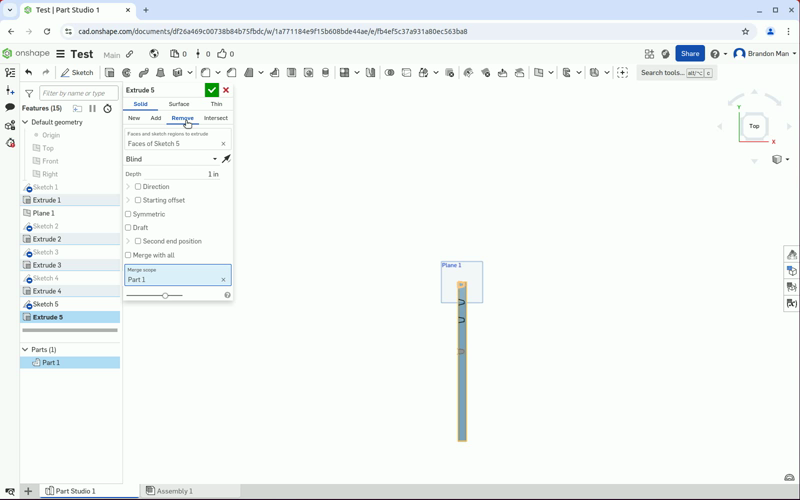
key(tab, 4)
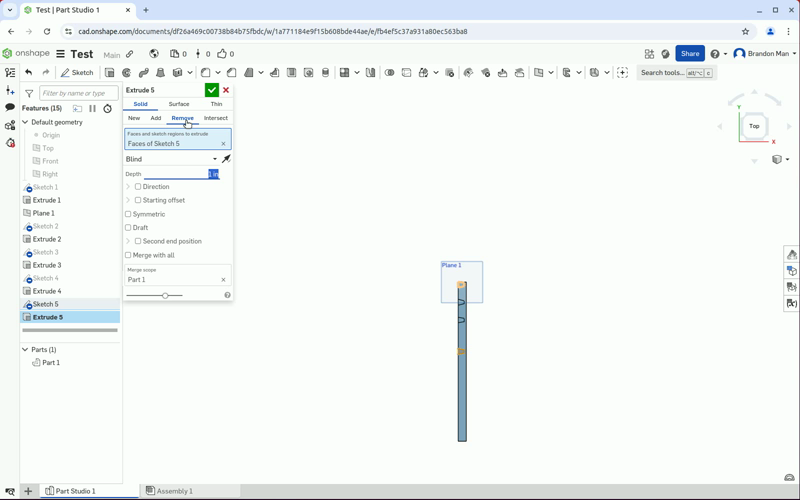
text(0.241)
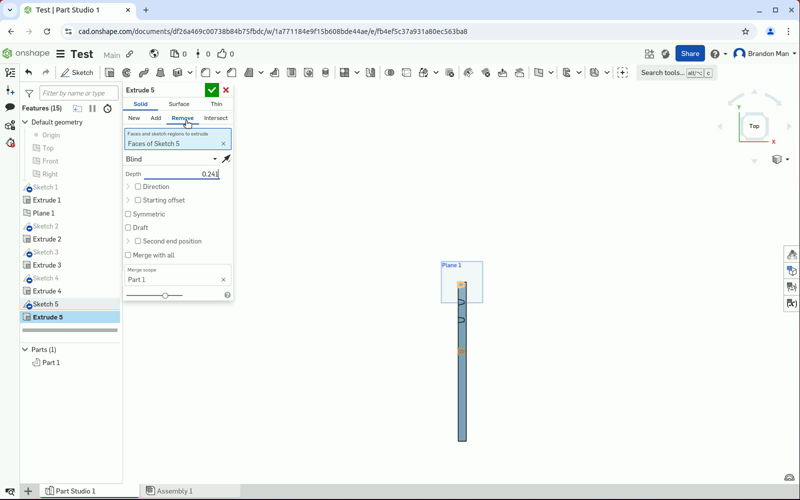
key(tab, 6)
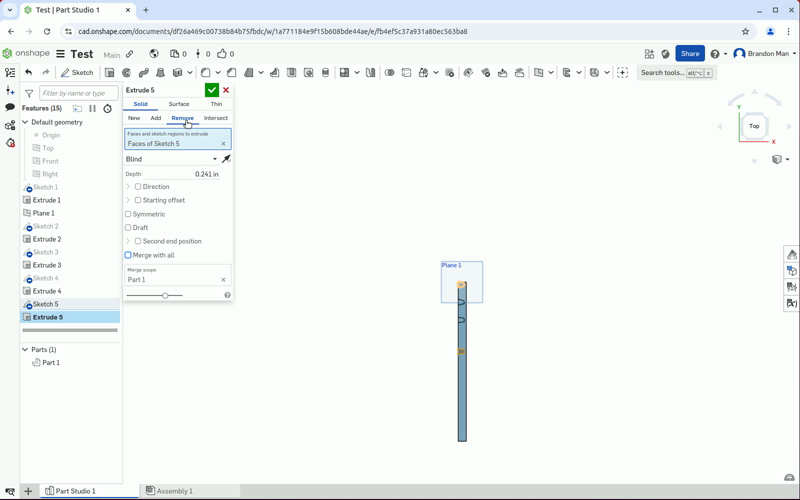
key(space)
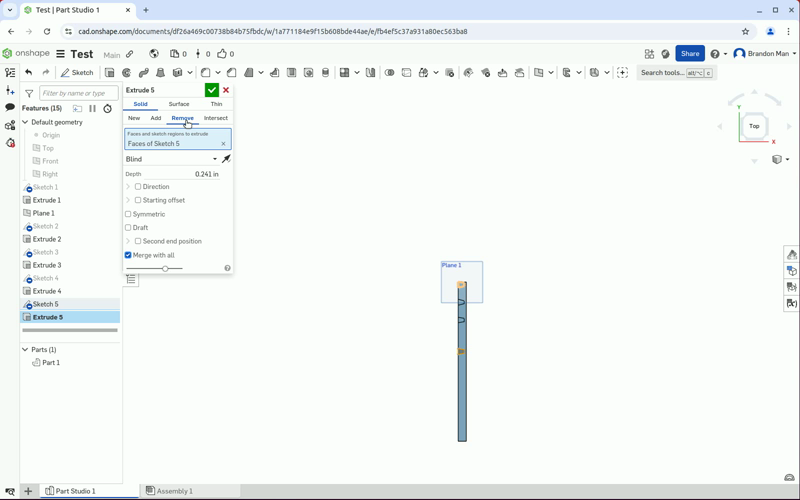
key(enter)
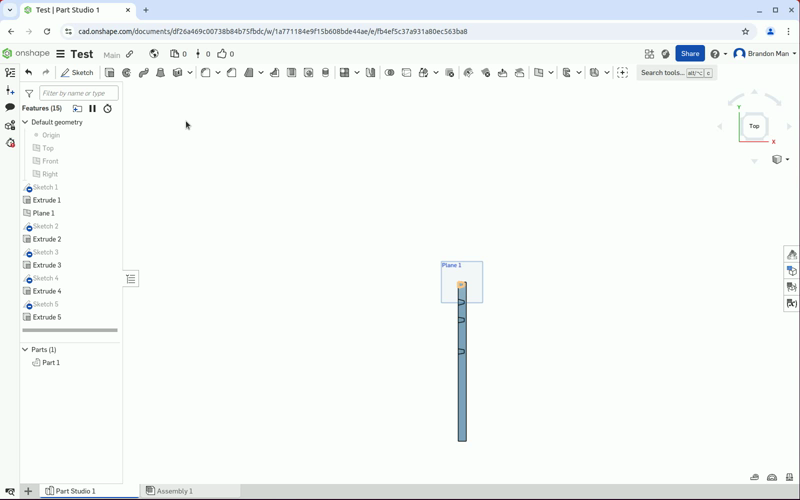
key(shift+h)
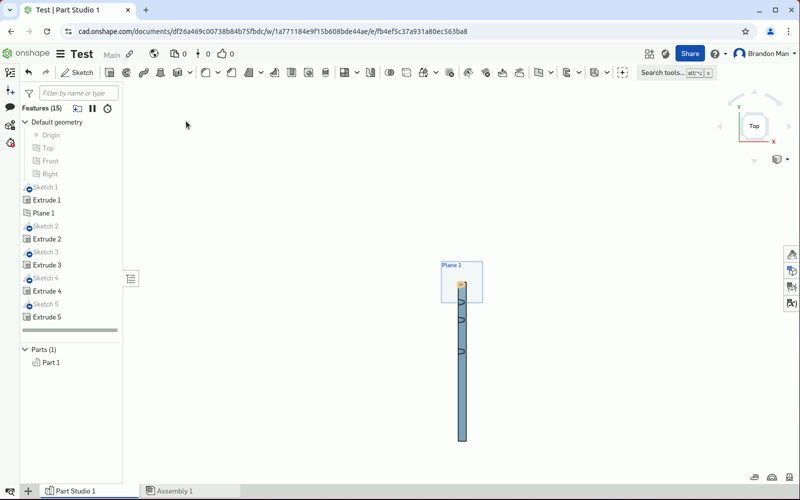
key(shift+h)
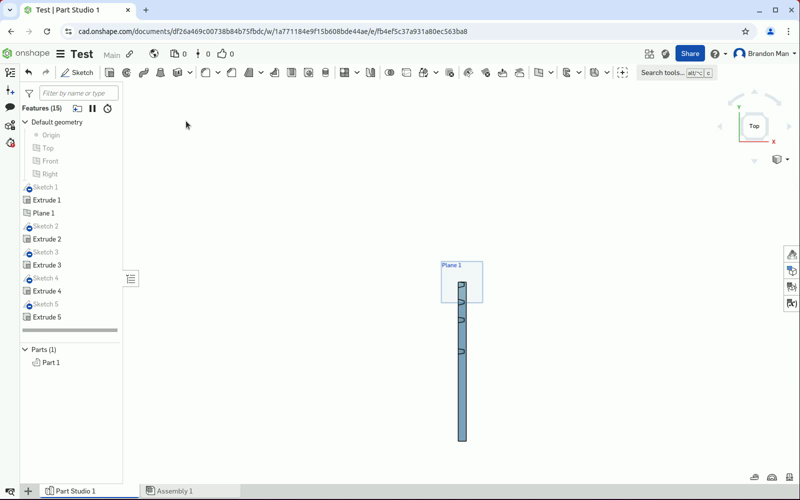
mouse_move(73, 189)
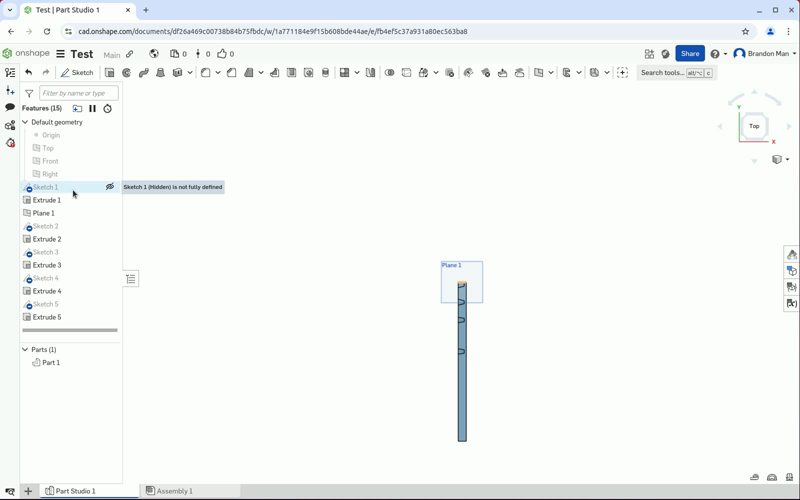
click(73, 189)
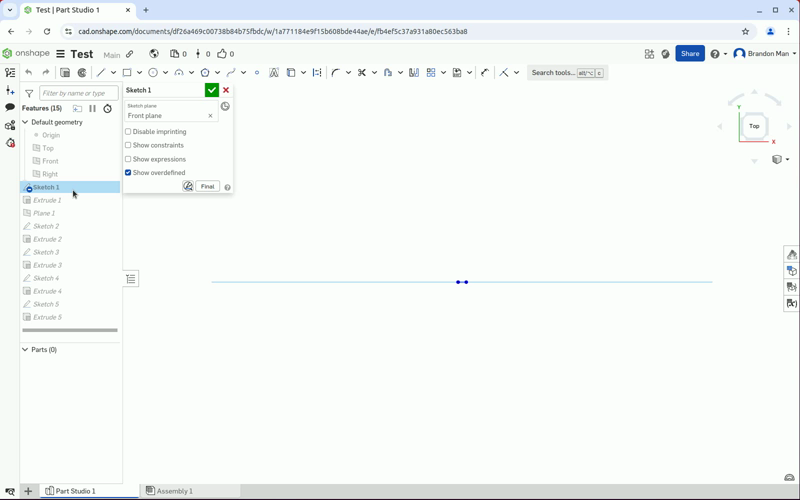
mouse_move(229, 92)
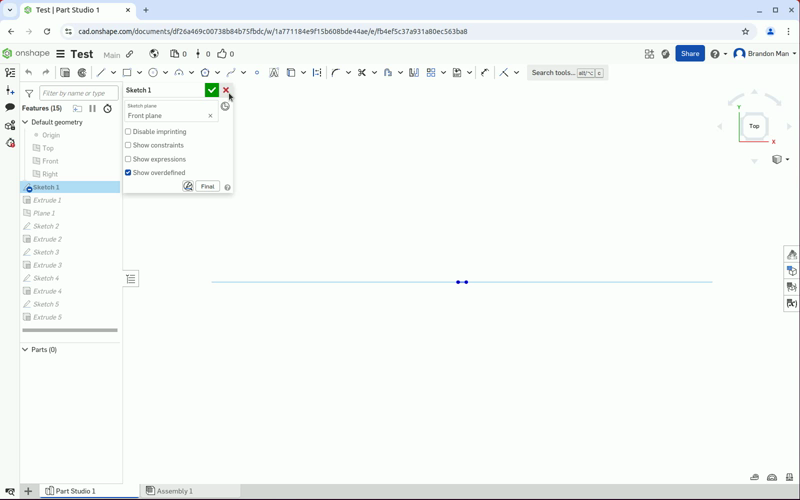
click(229, 92)
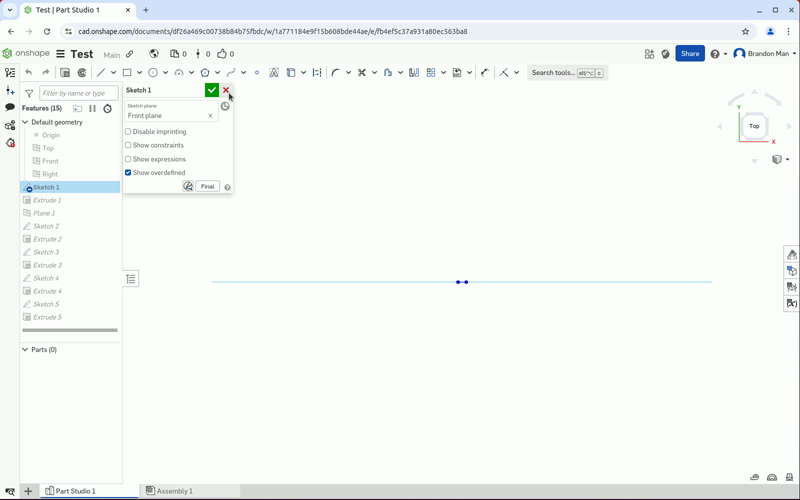
key(shift+s)
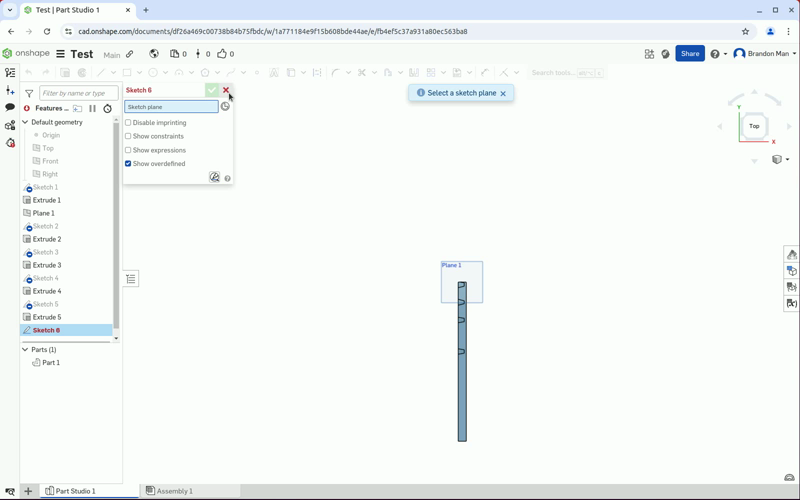
mouse_move(69, 215)
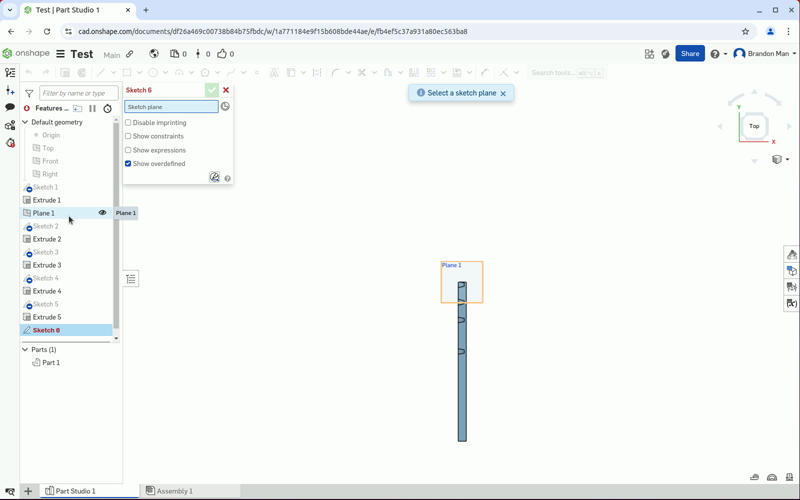
click(69, 215)
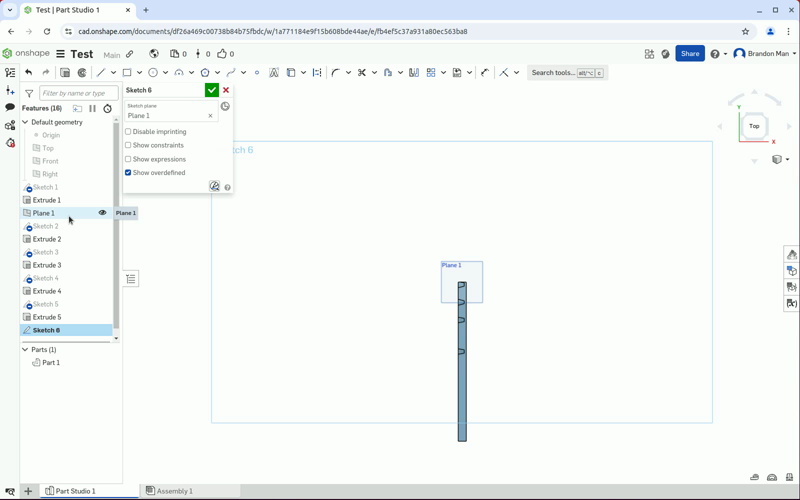
mouse_move(73, 352)
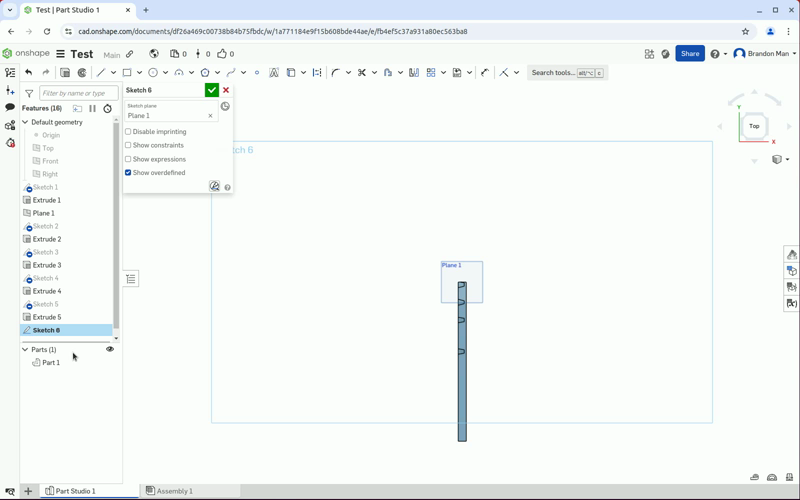
key(y)
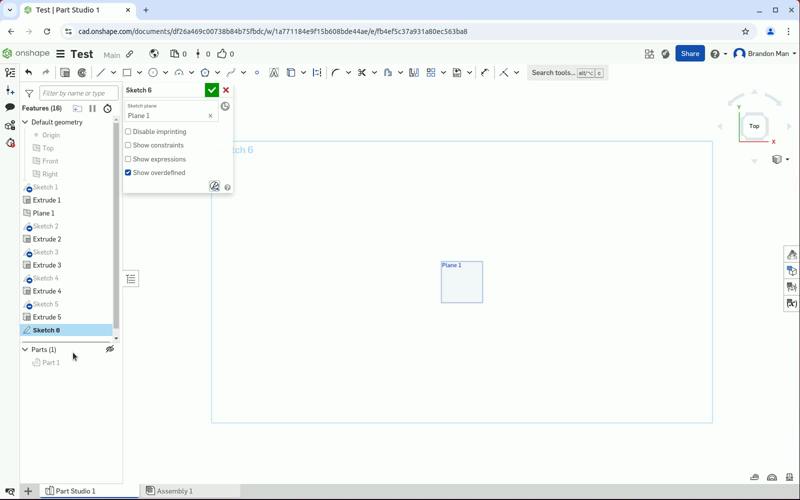
key(l)
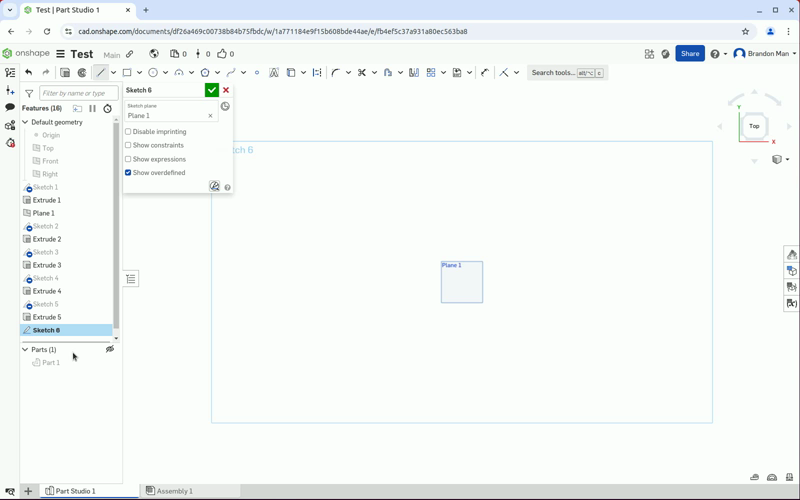
key_down(shift)
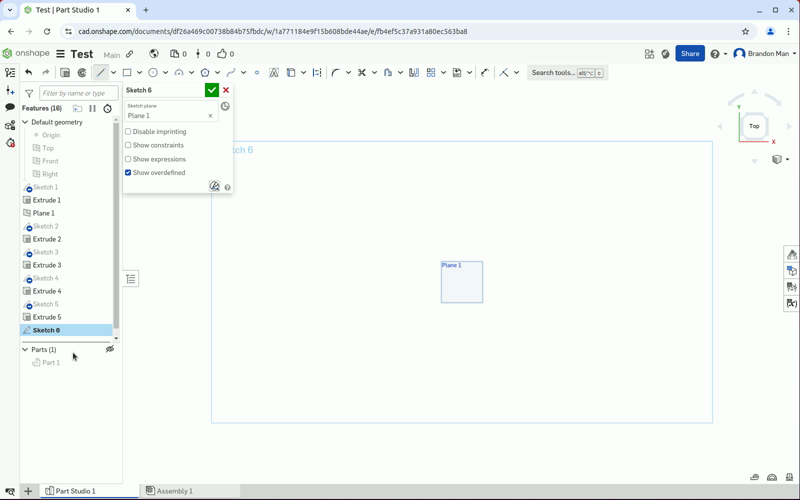
mouse_move(458, 388)
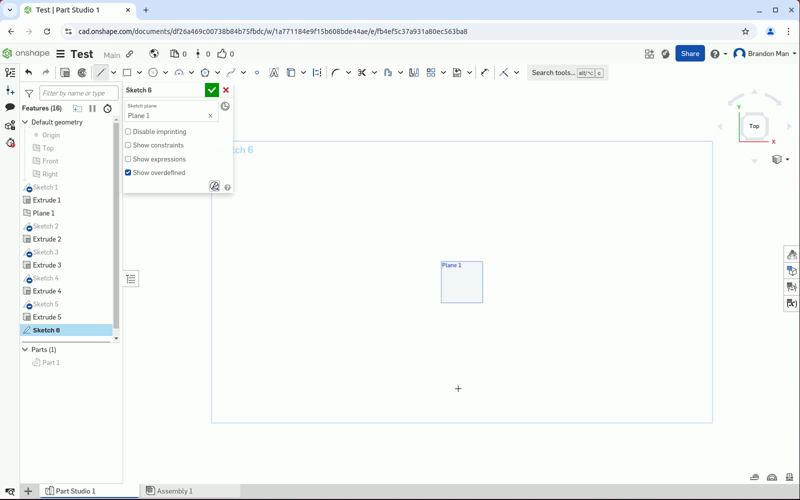
click(458, 388)
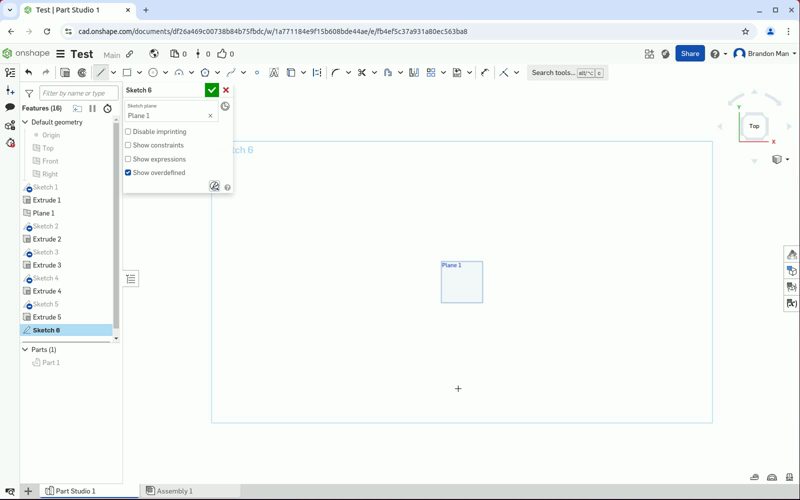
key_up(shift)
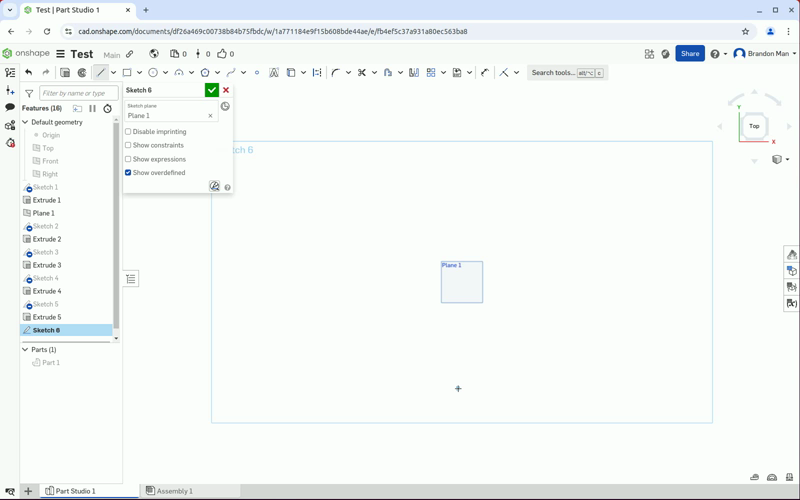
key_down(shift)
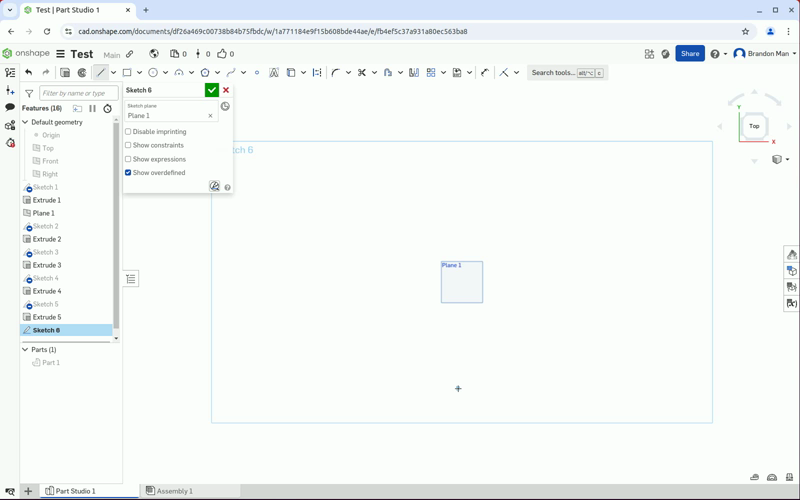
mouse_move(488, 388)
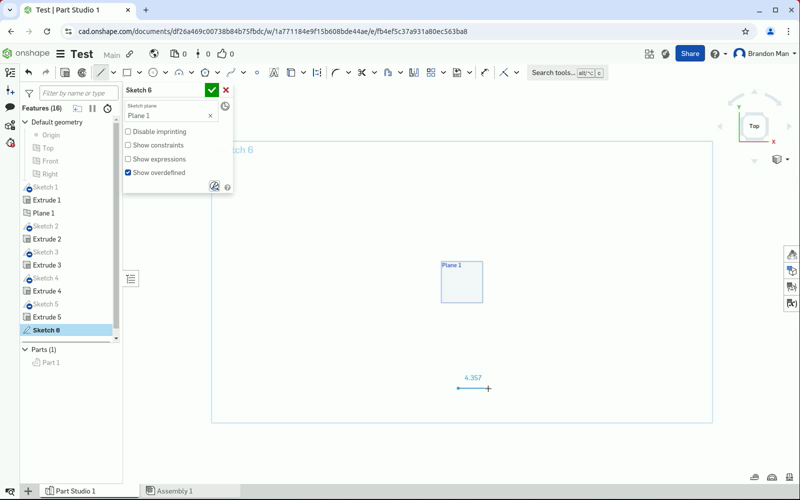
mouse_move(464, 387)
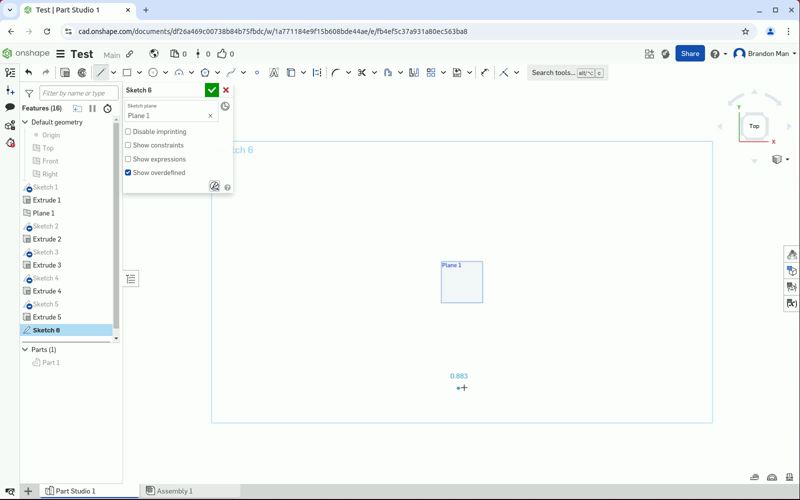
scroll(6)
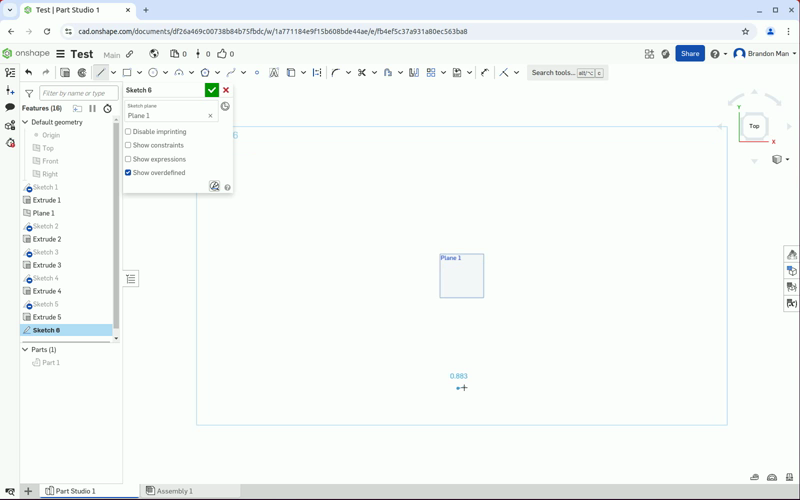
scroll(6)
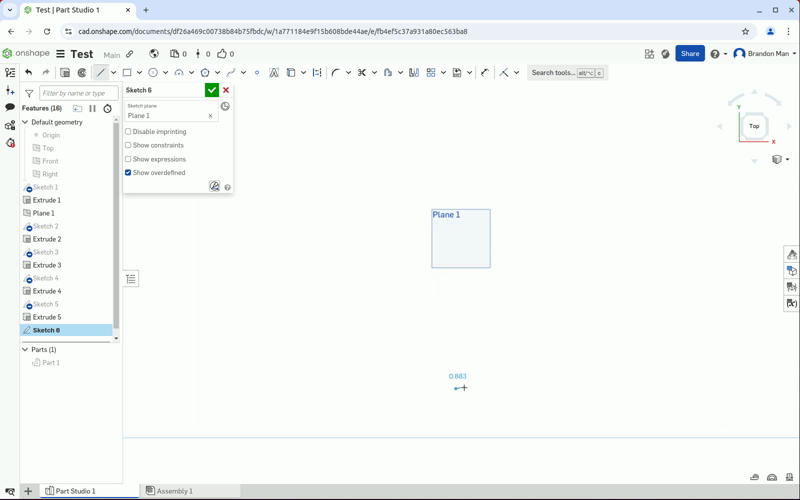
scroll(6)
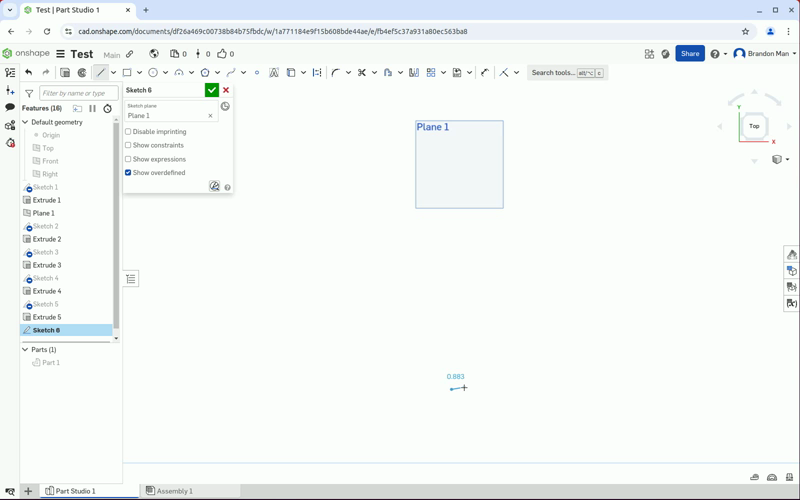
scroll(6)
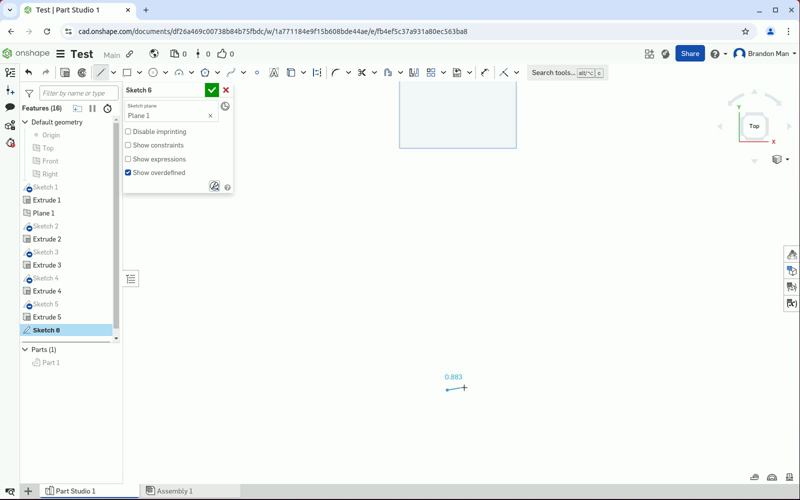
scroll(6)
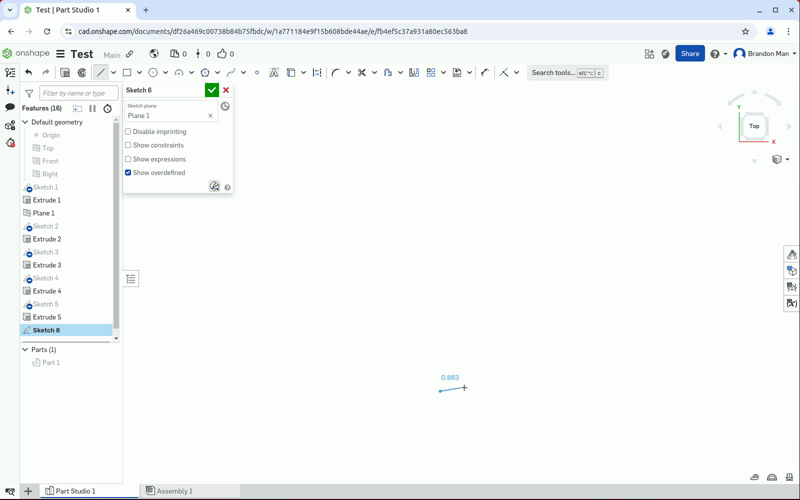
scroll(6)
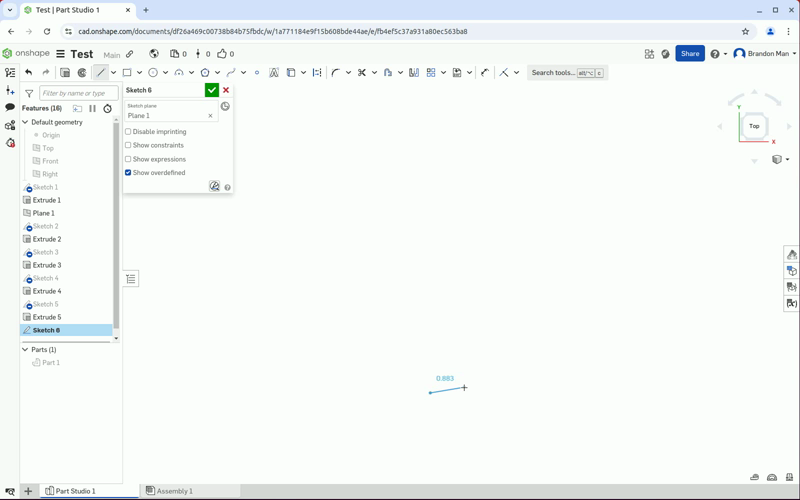
scroll(6)
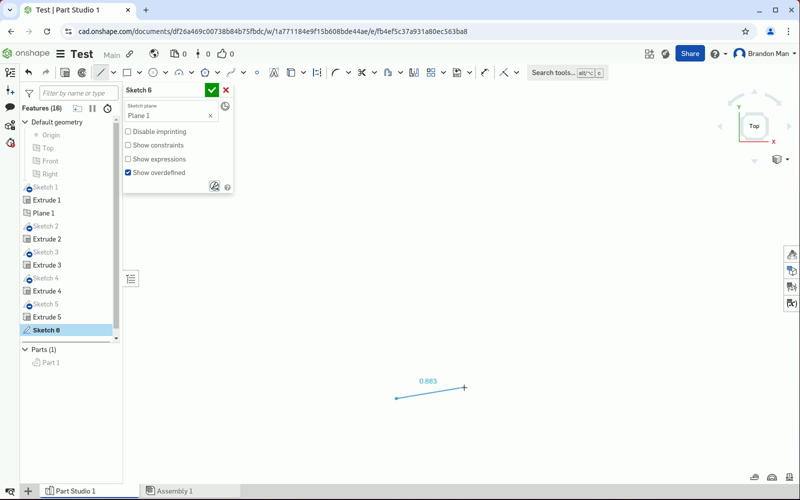
click(464, 387)
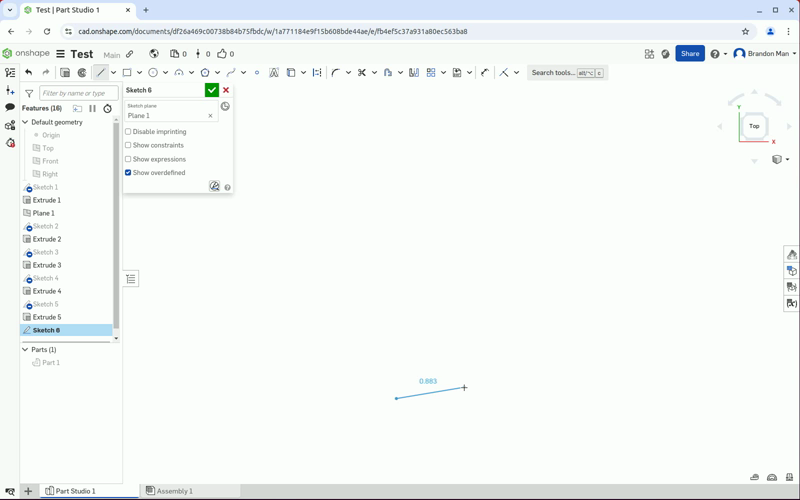
scroll(-6)
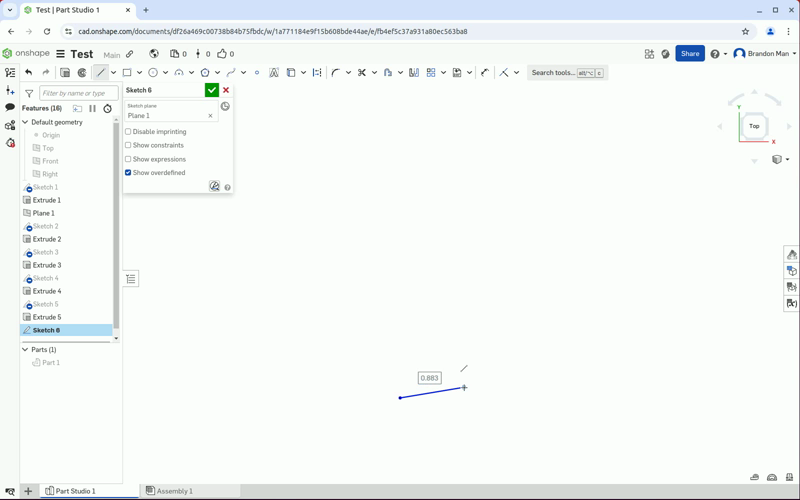
scroll(-6)
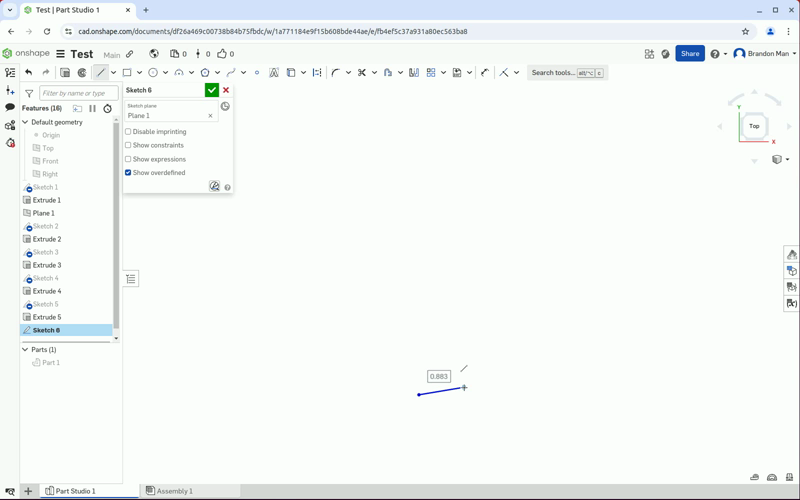
scroll(-6)
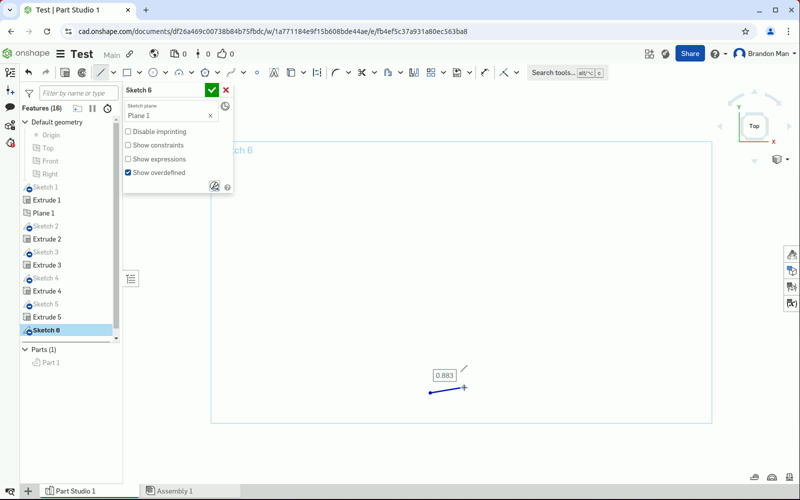
scroll(-6)
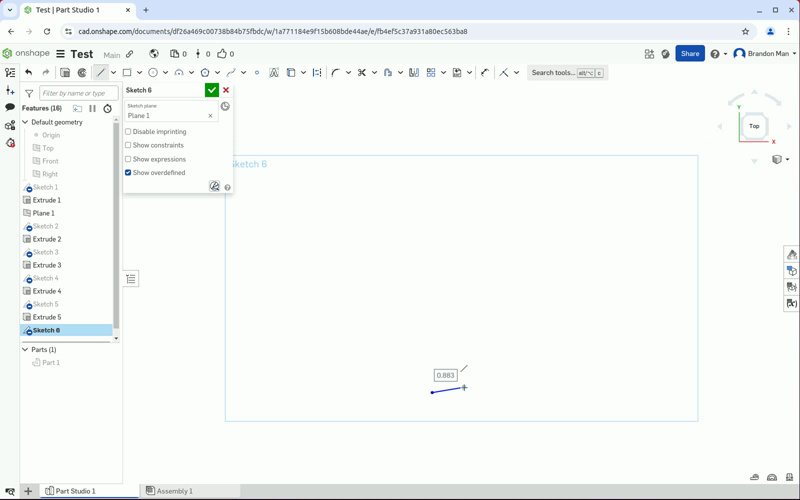
scroll(-6)
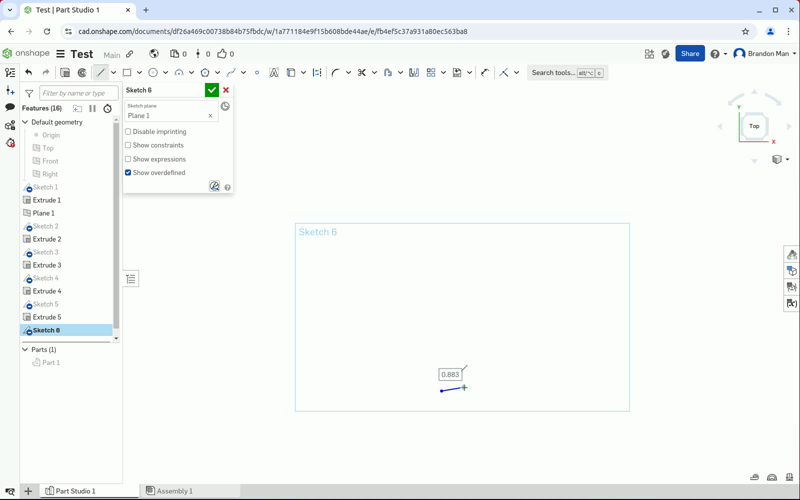
scroll(-6)
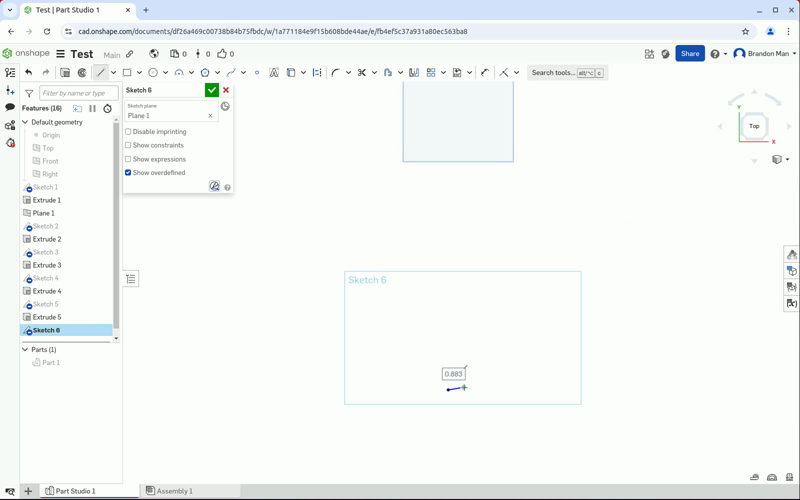
scroll(-6)
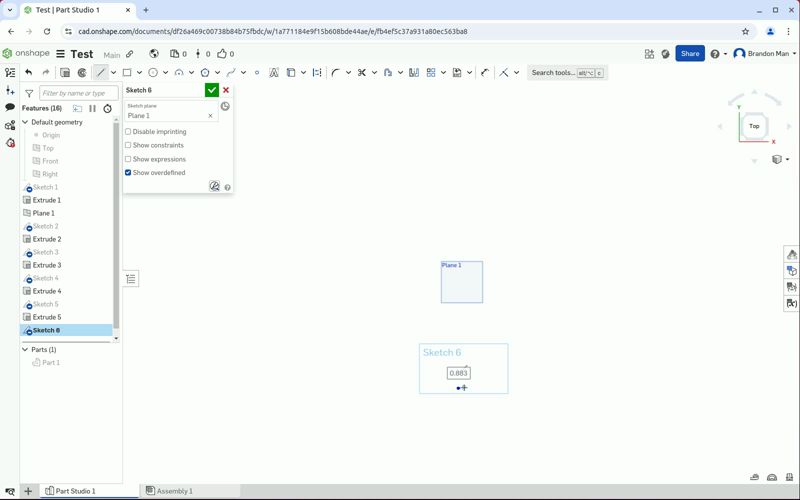
key_up(shift)
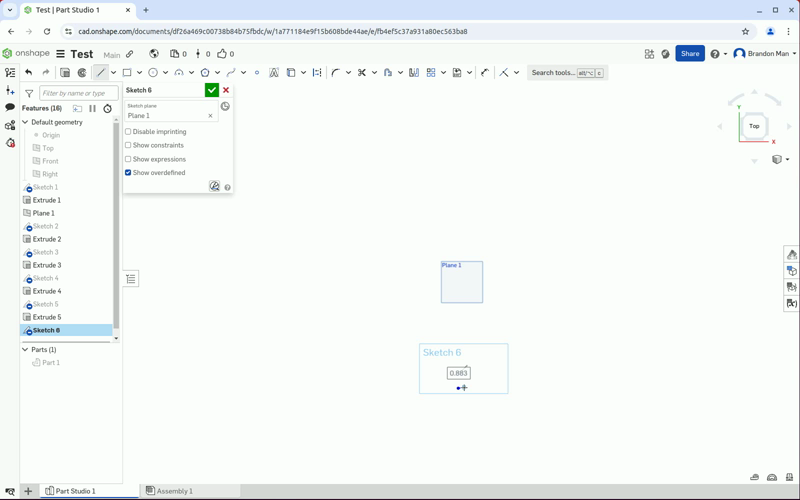
key_down(shift)
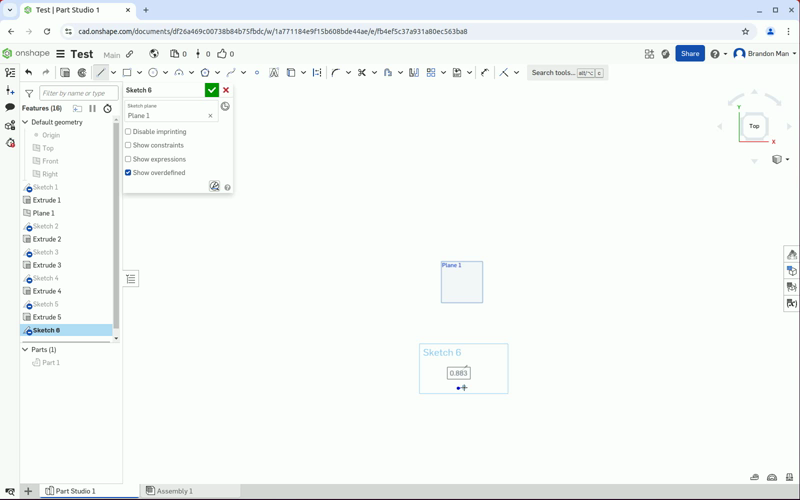
mouse_move(494, 387)
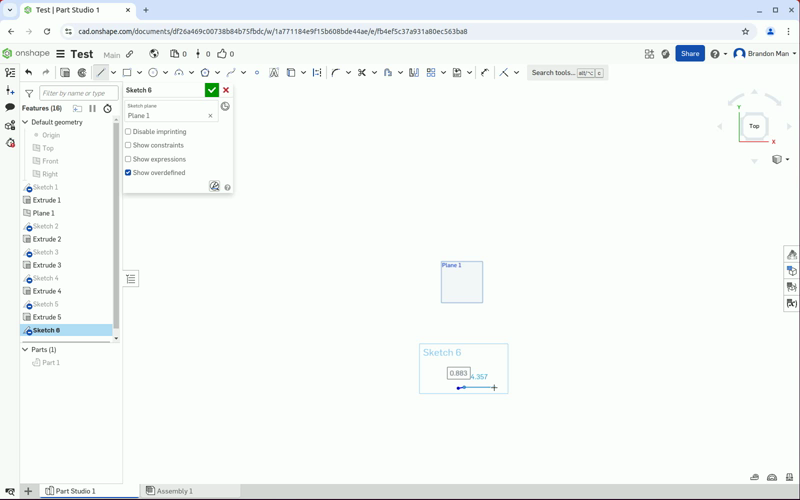
mouse_move(464, 383)
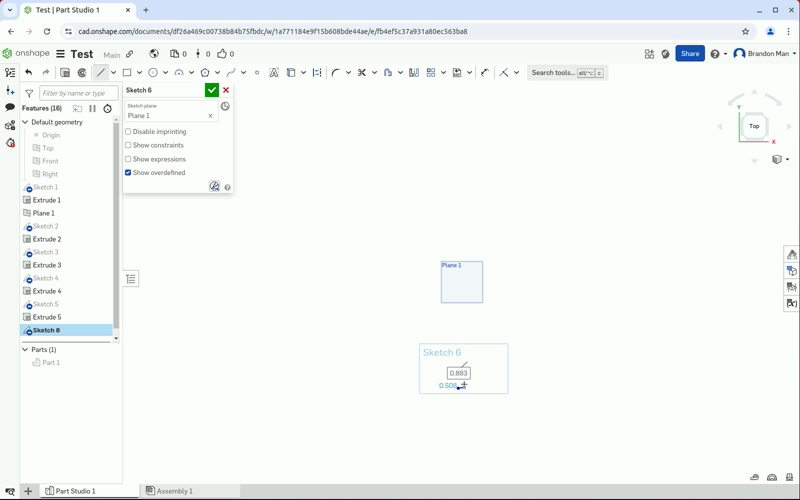
scroll(6)
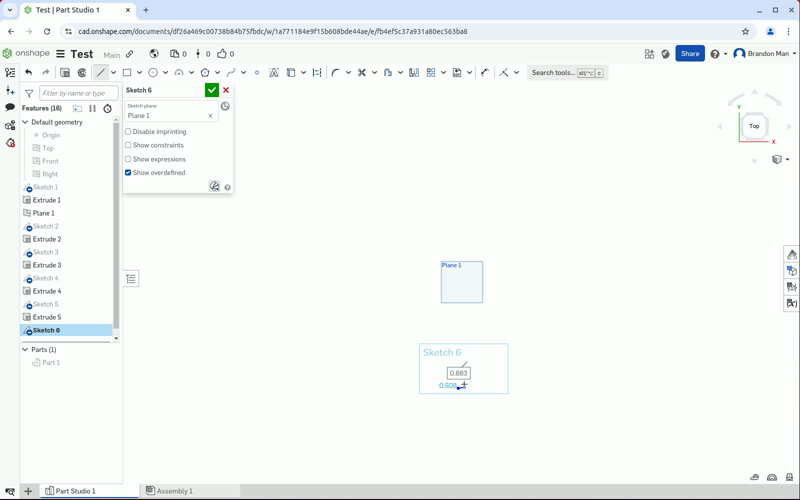
scroll(6)
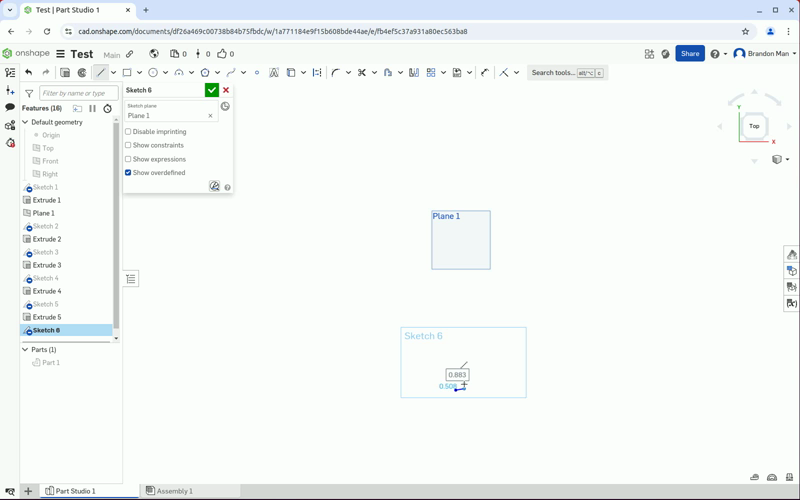
scroll(6)
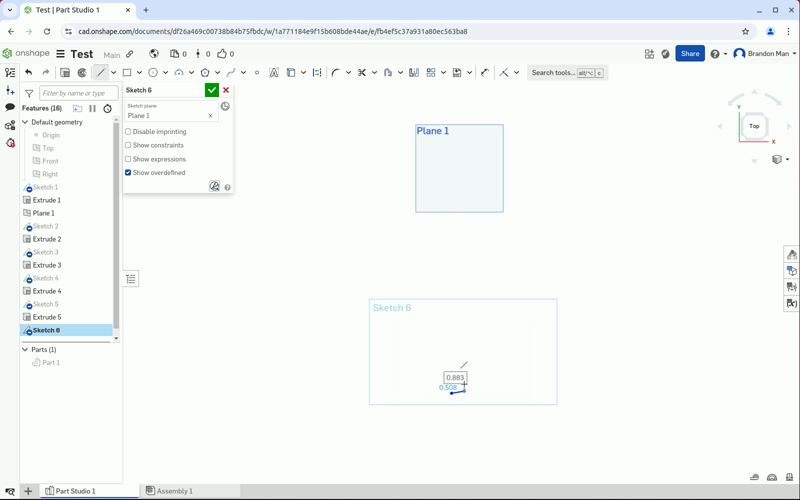
scroll(6)
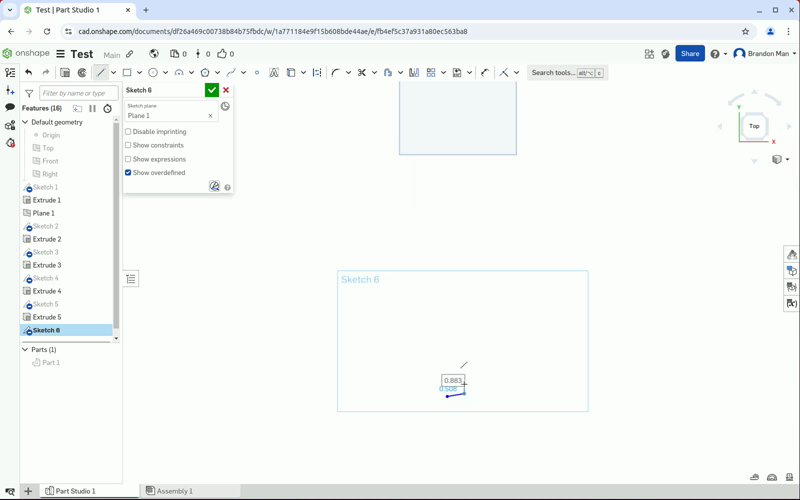
scroll(6)
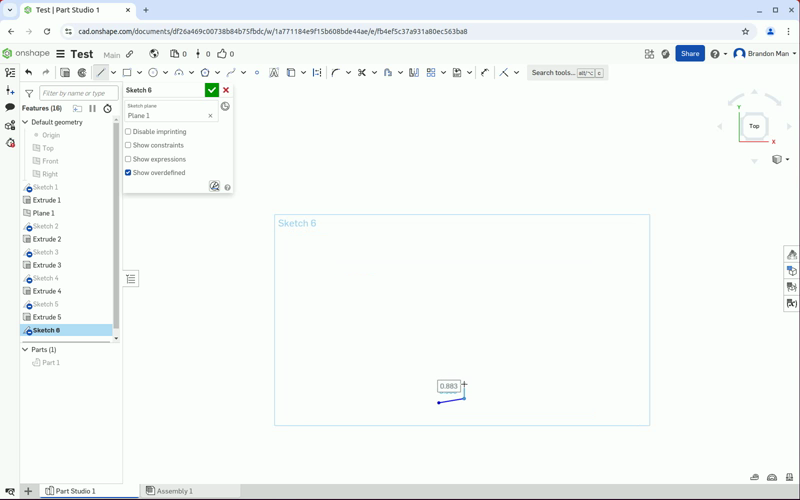
scroll(6)
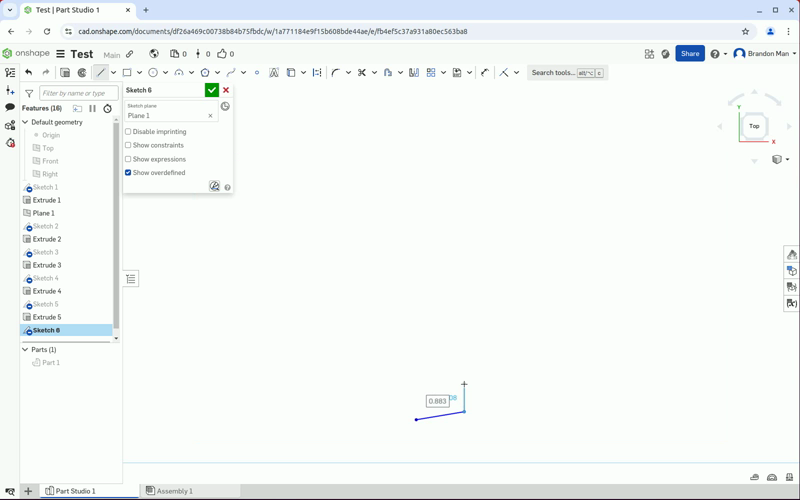
scroll(6)
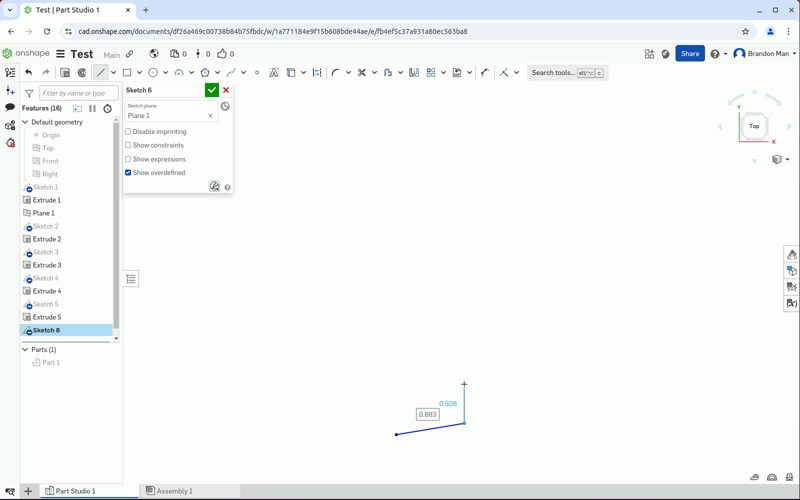
click(464, 383)
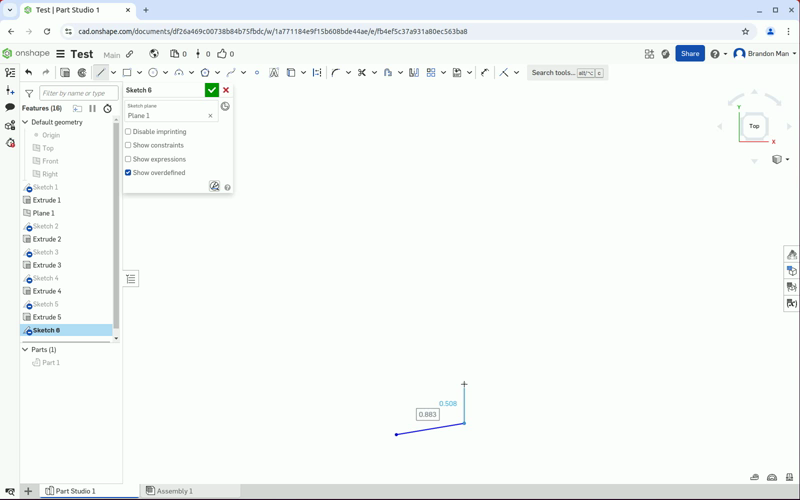
scroll(-6)
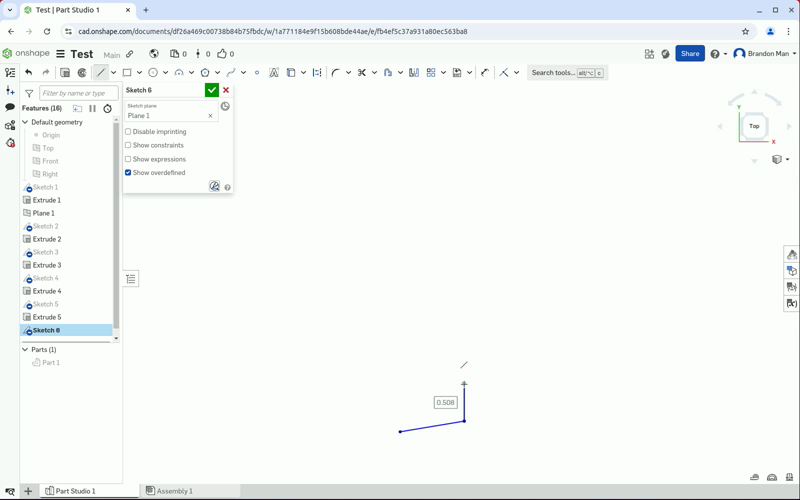
scroll(-6)
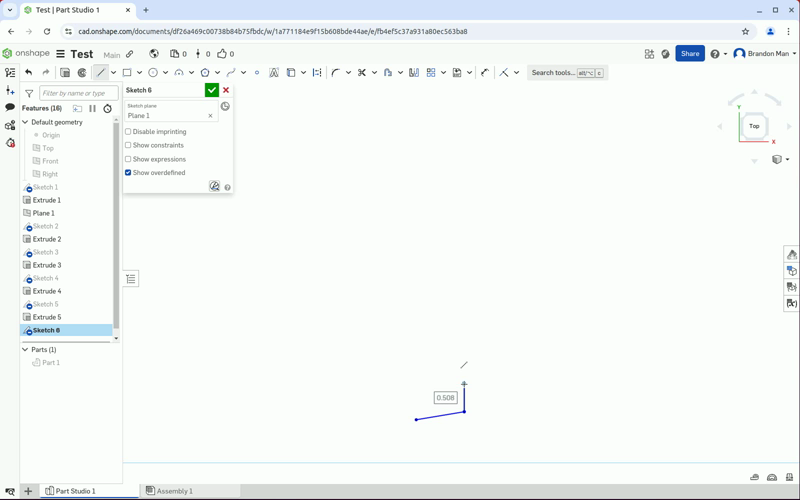
scroll(-6)
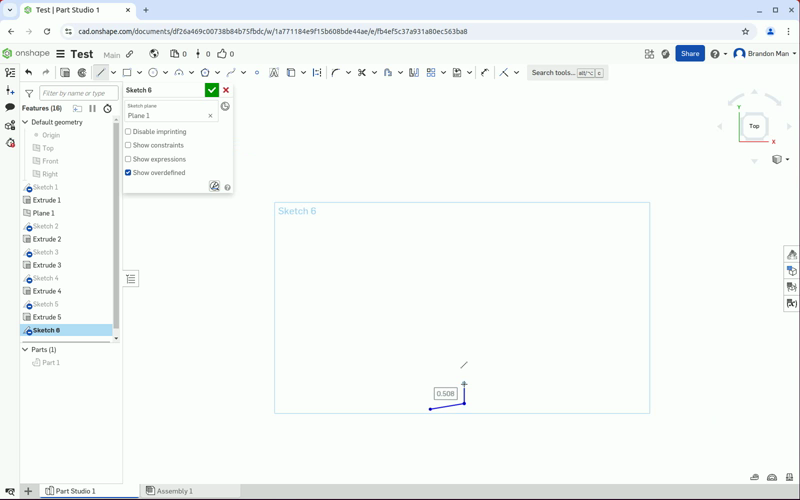
scroll(-6)
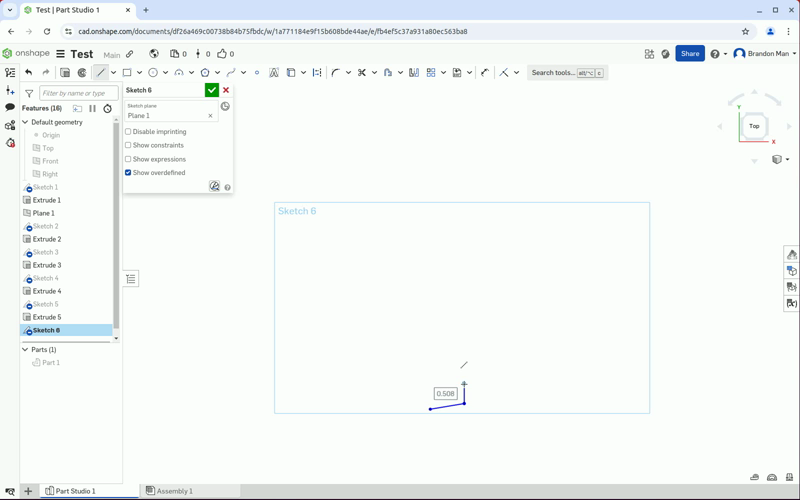
scroll(-6)
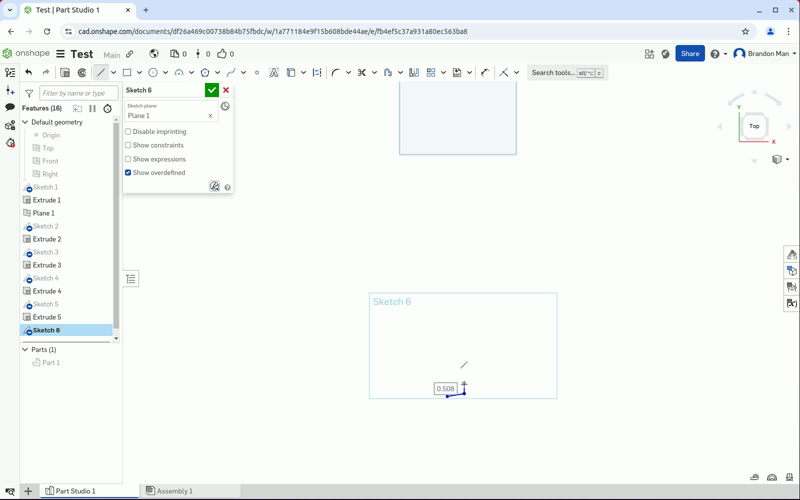
scroll(-6)
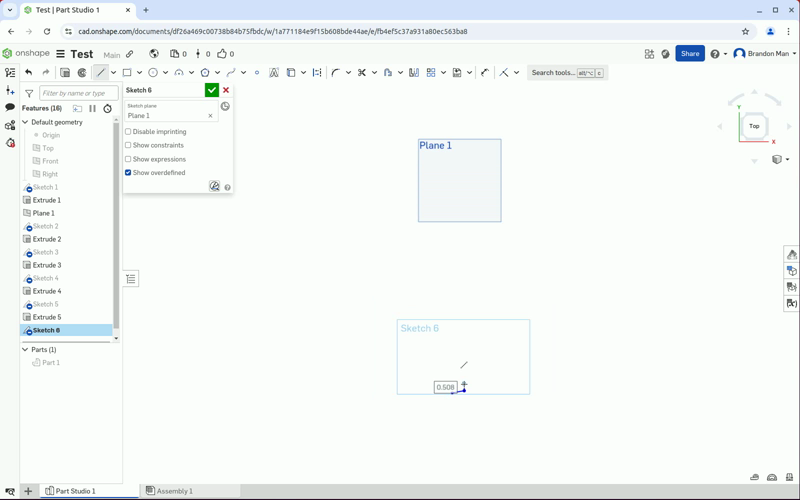
scroll(-6)
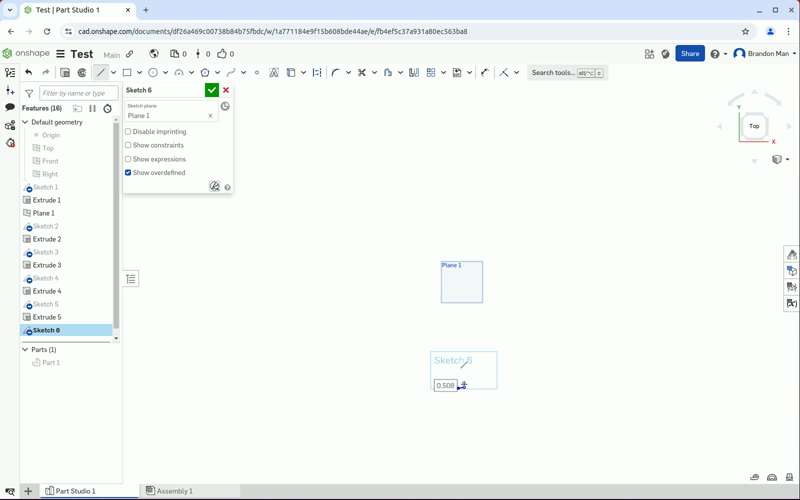
key_up(shift)
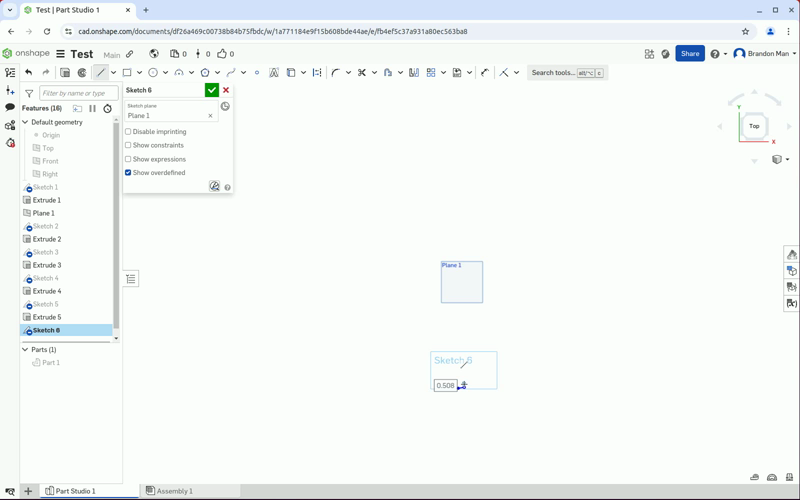
key_down(shift)
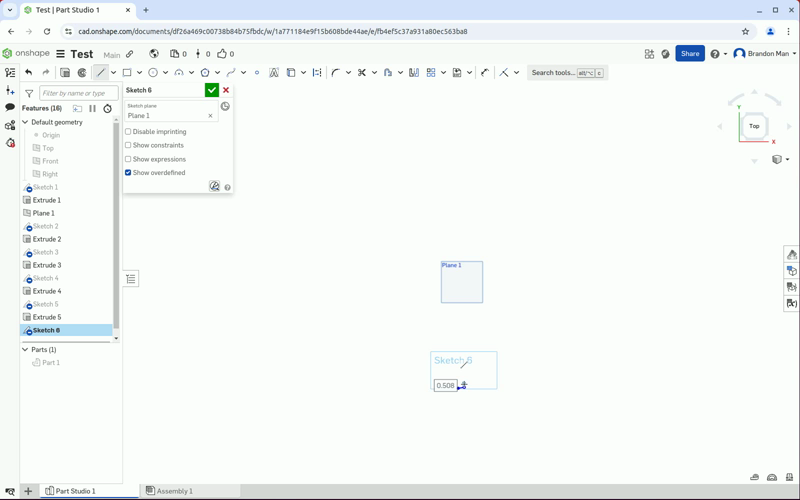
mouse_move(494, 383)
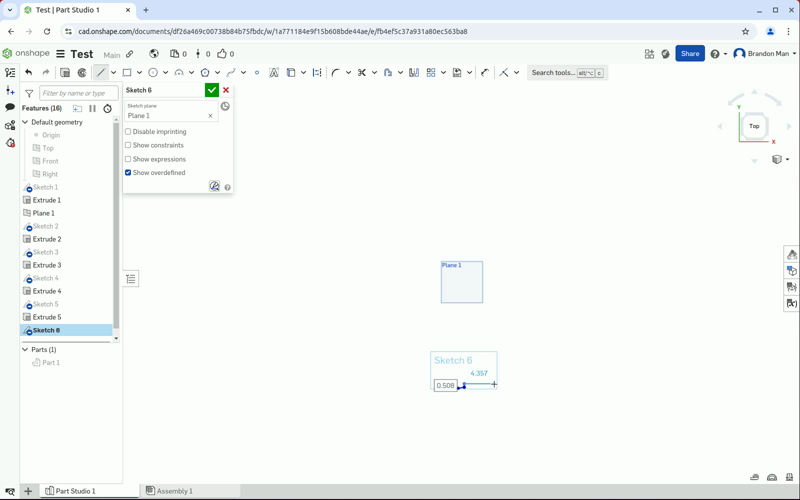
mouse_move(458, 382)
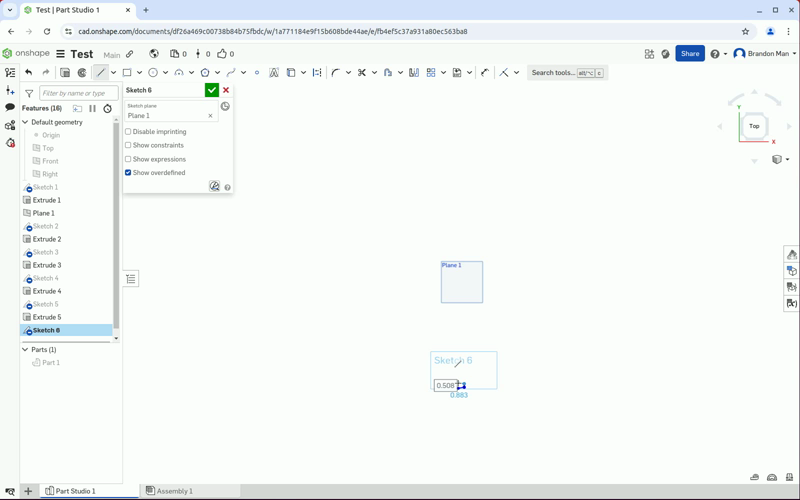
scroll(6)
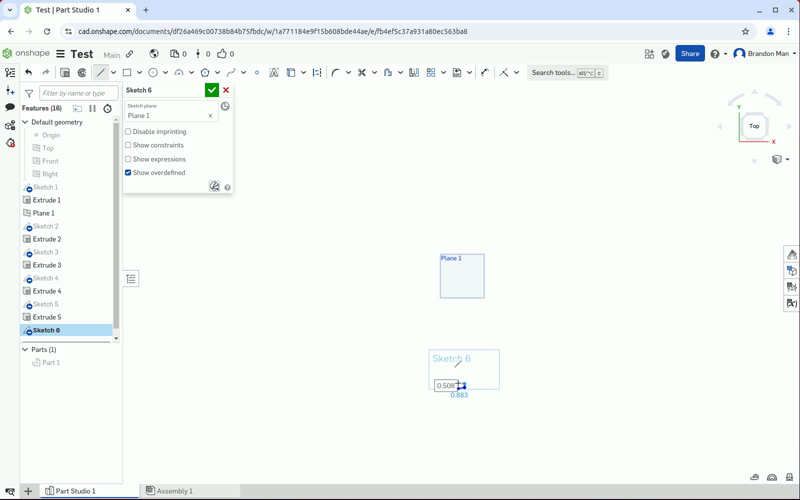
scroll(6)
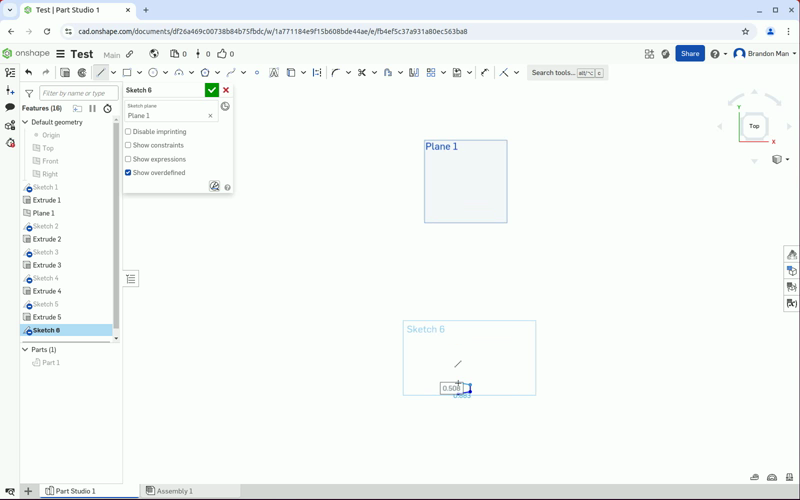
scroll(6)
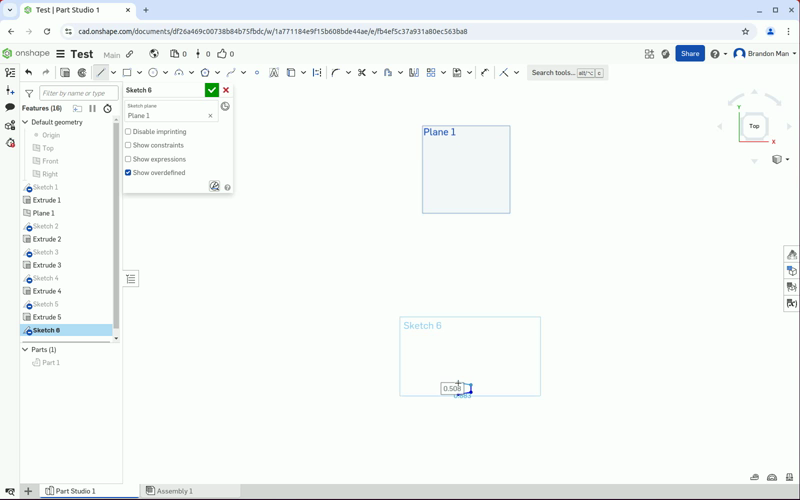
scroll(6)
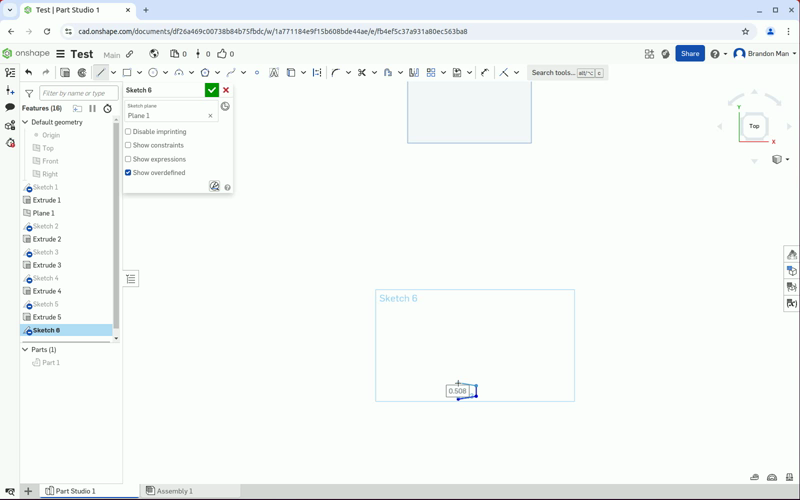
scroll(6)
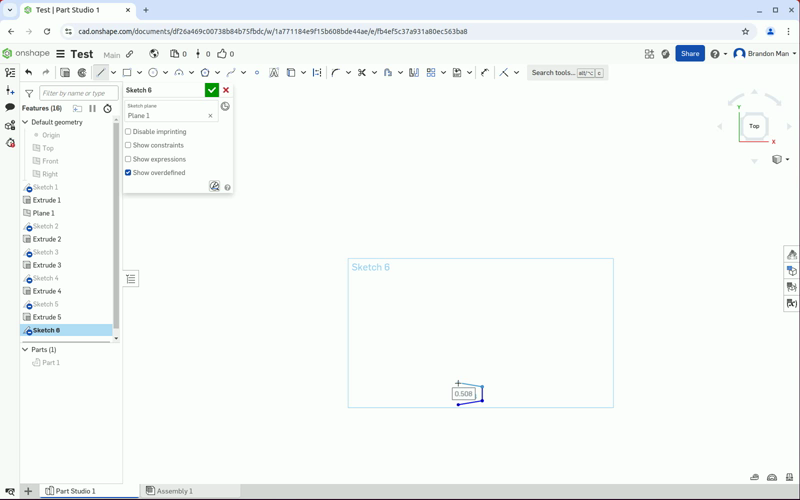
scroll(6)
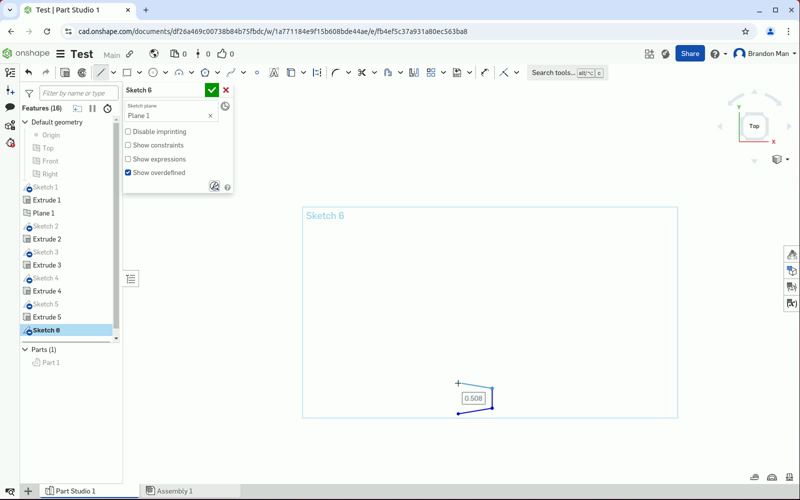
scroll(6)
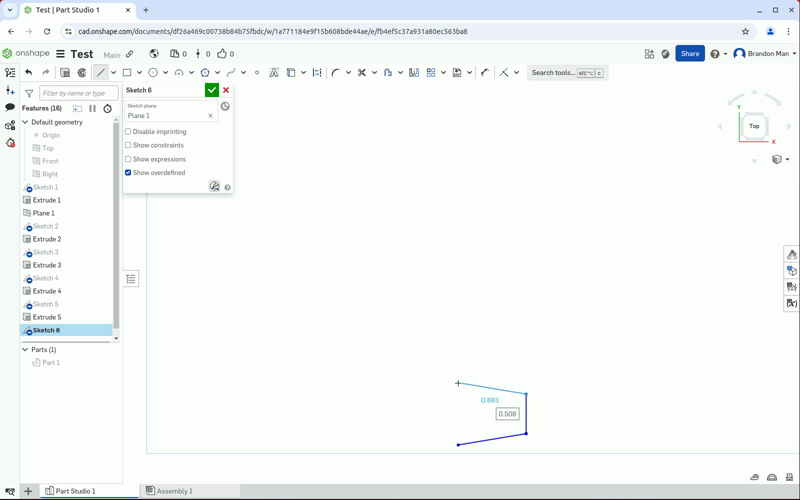
click(458, 382)
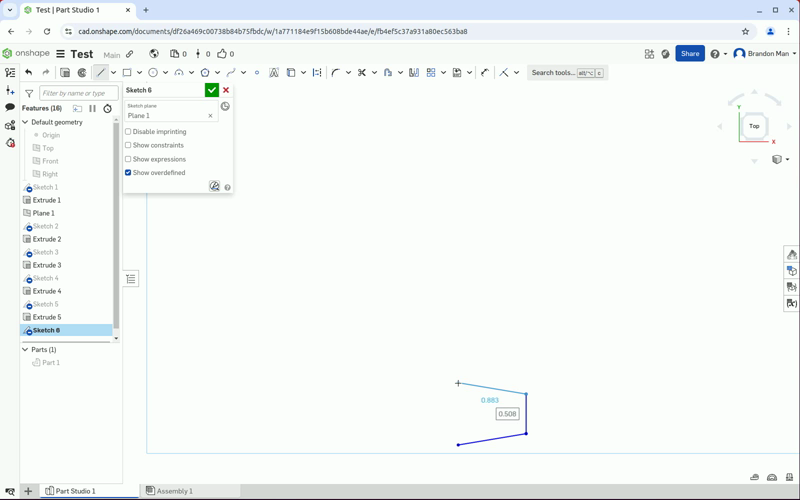
scroll(-6)
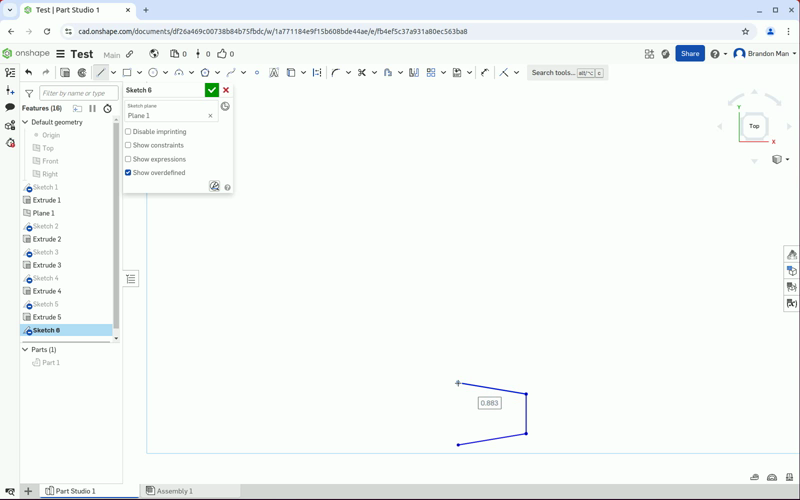
scroll(-6)
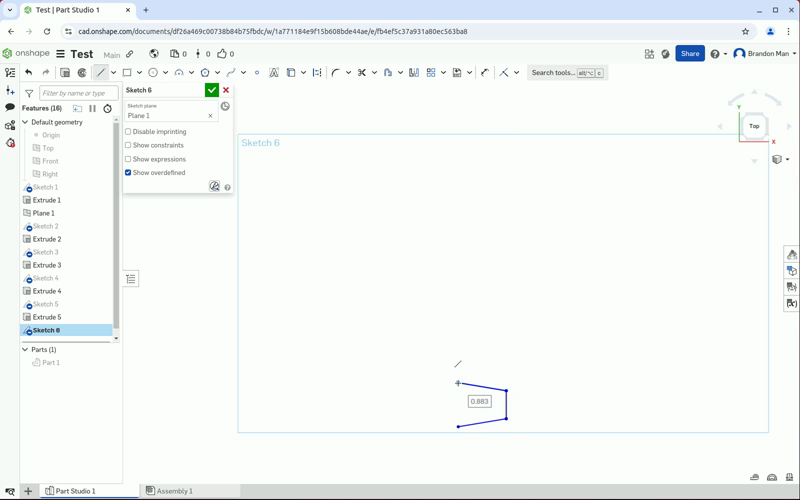
scroll(-6)
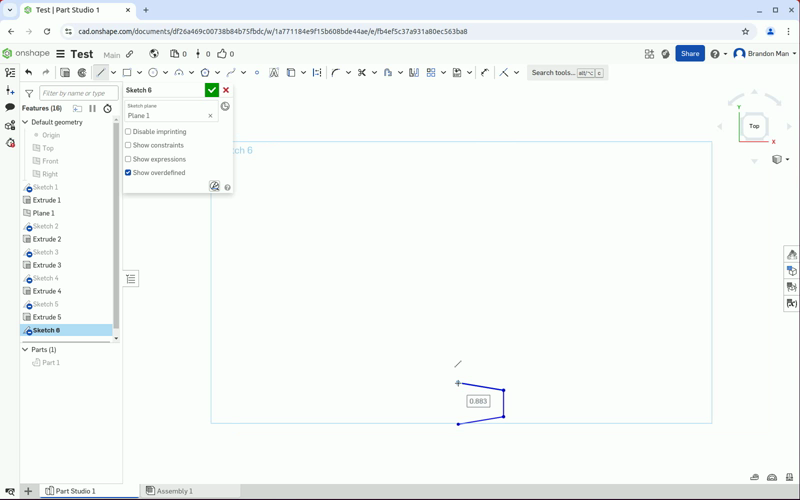
scroll(-6)
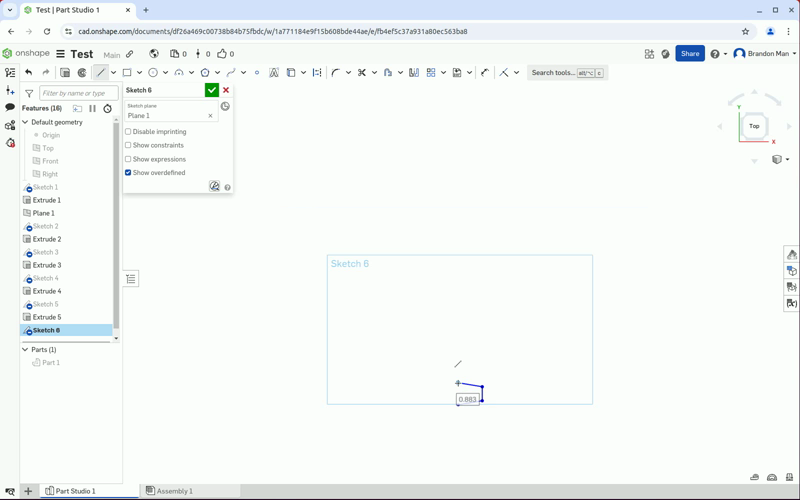
scroll(-6)
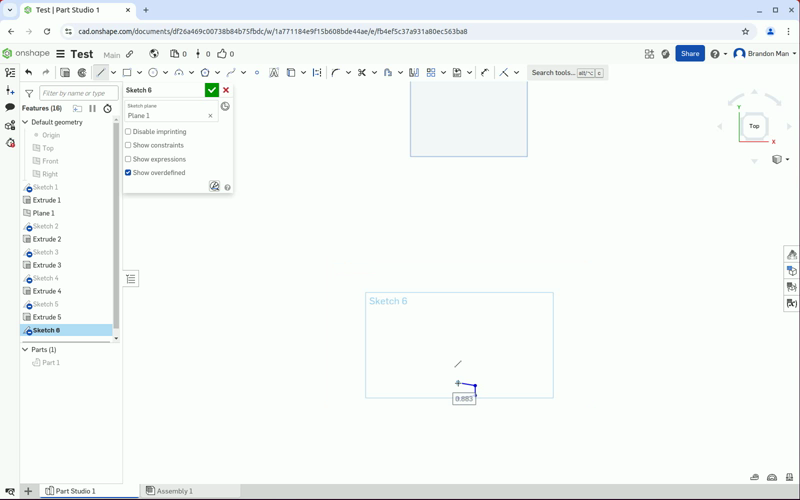
scroll(-6)
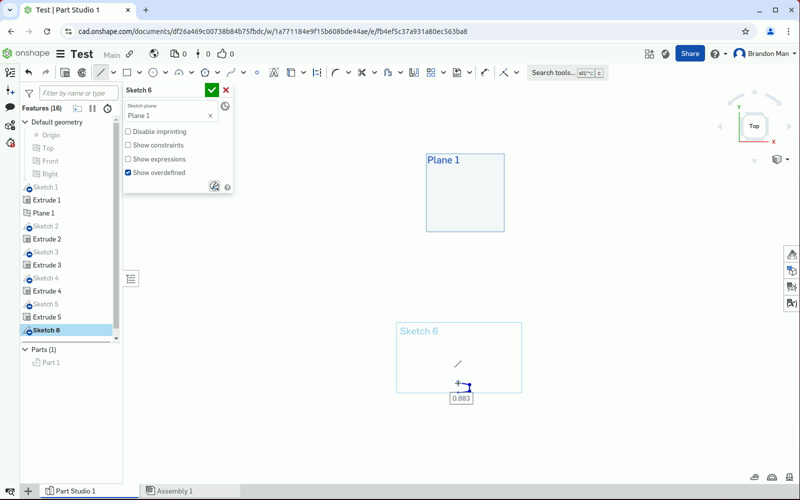
scroll(-6)
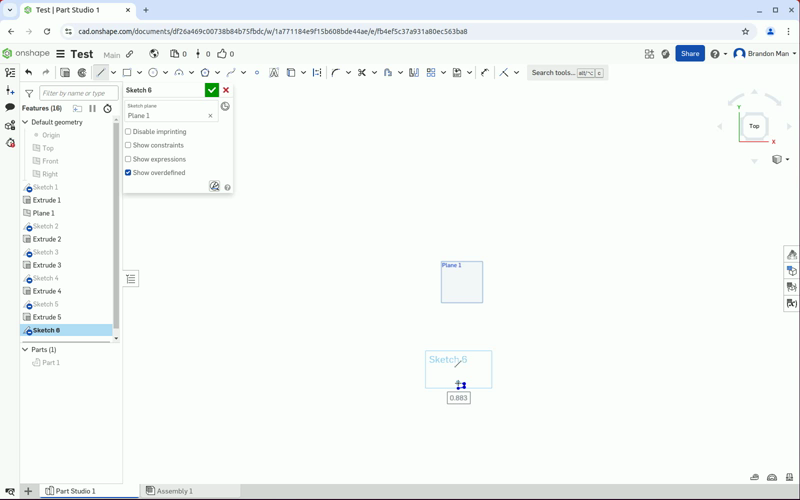
key_up(shift)
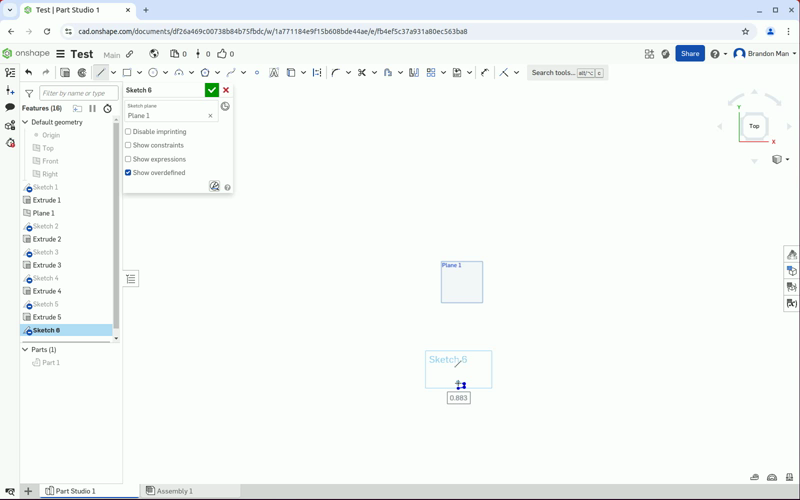
mouse_move(488, 382)
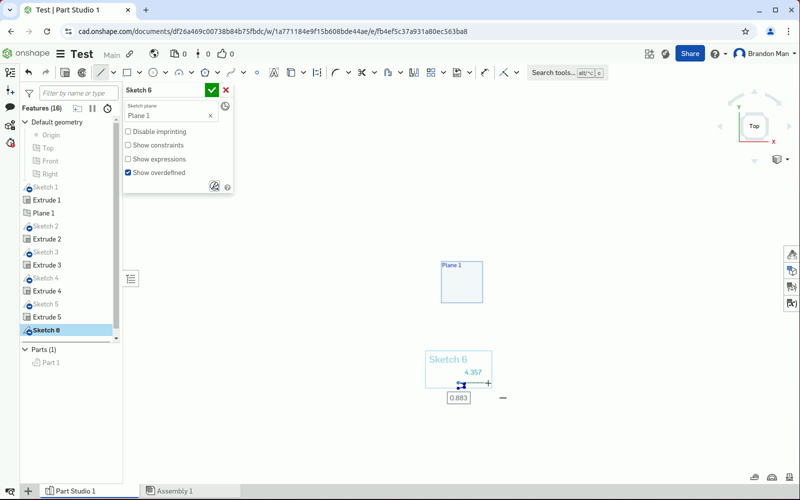
key_down(shift)
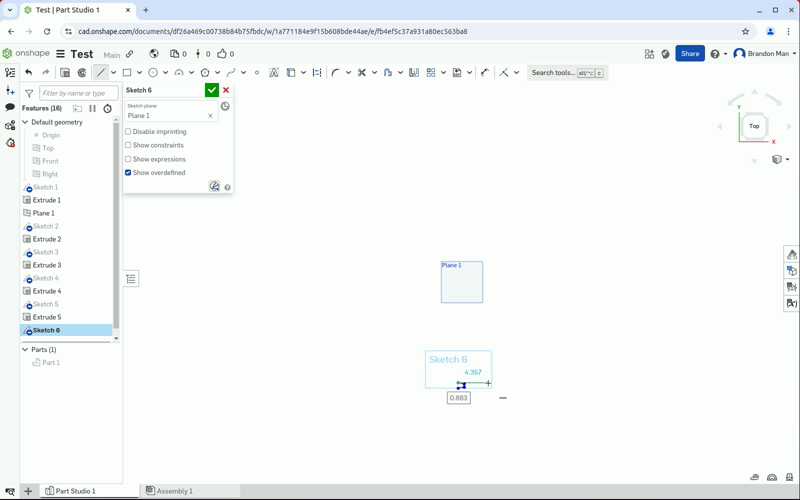
mouse_move(458, 388)
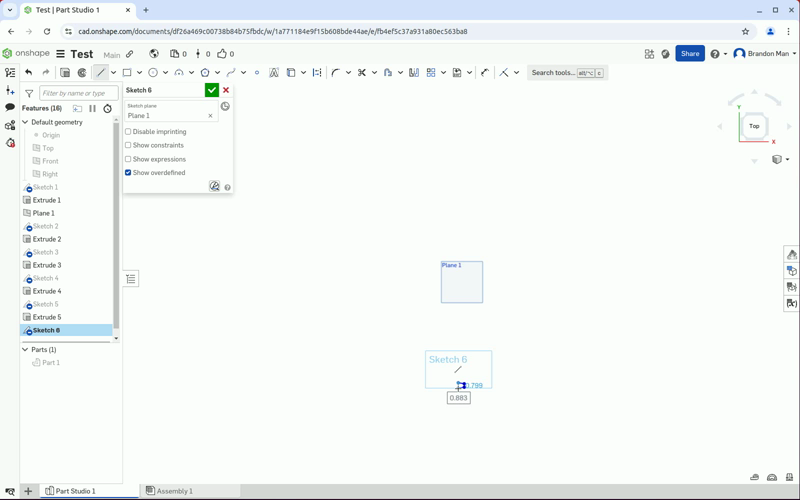
scroll(6)
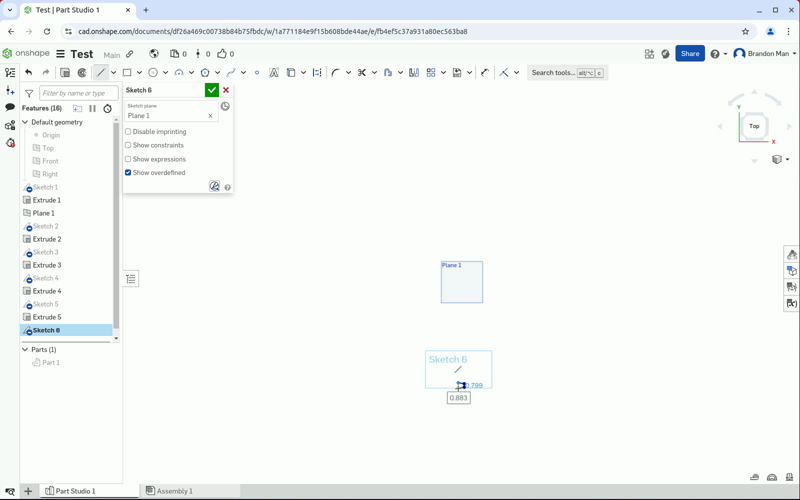
scroll(6)
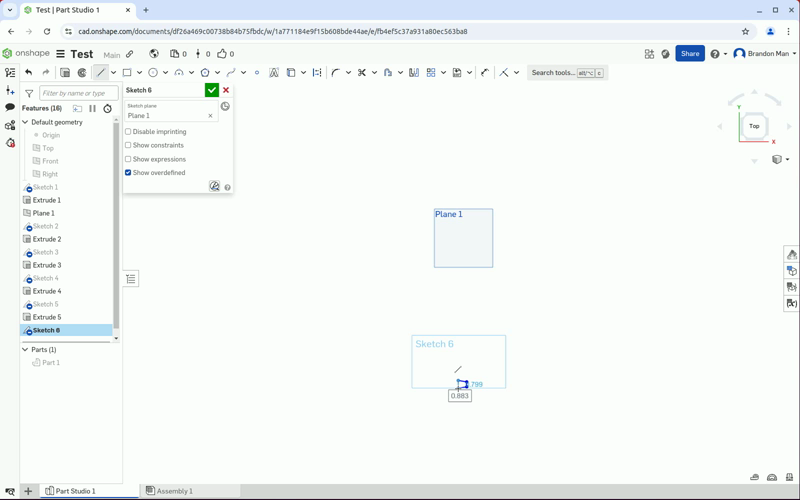
scroll(6)
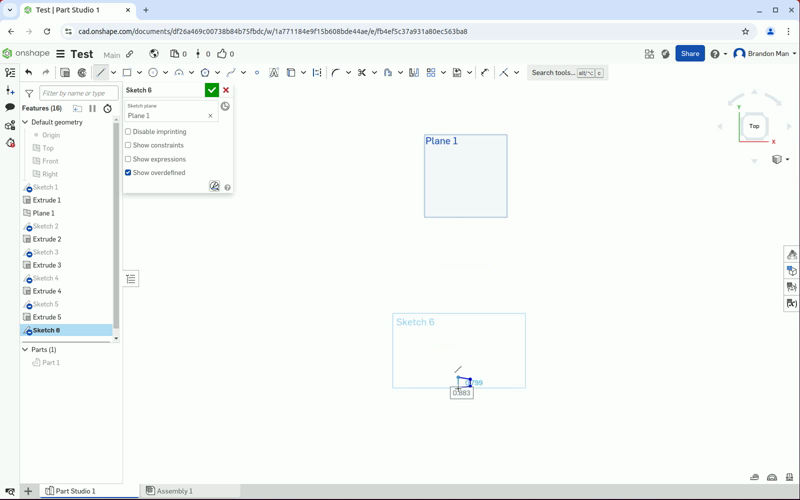
scroll(6)
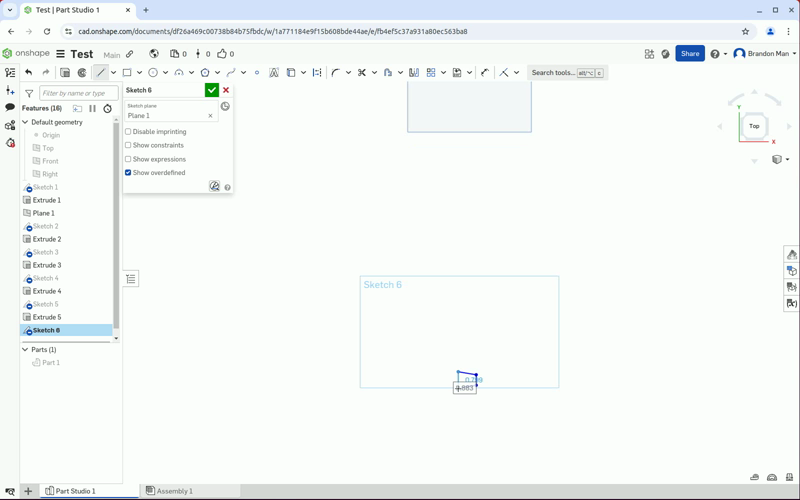
scroll(6)
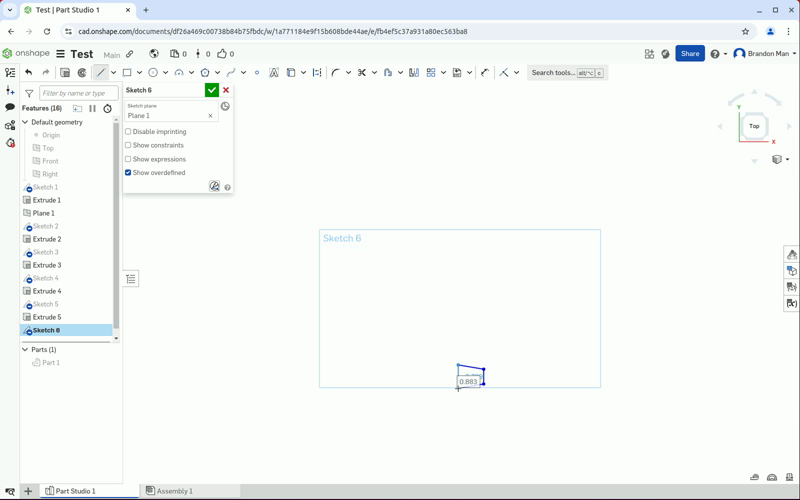
scroll(6)
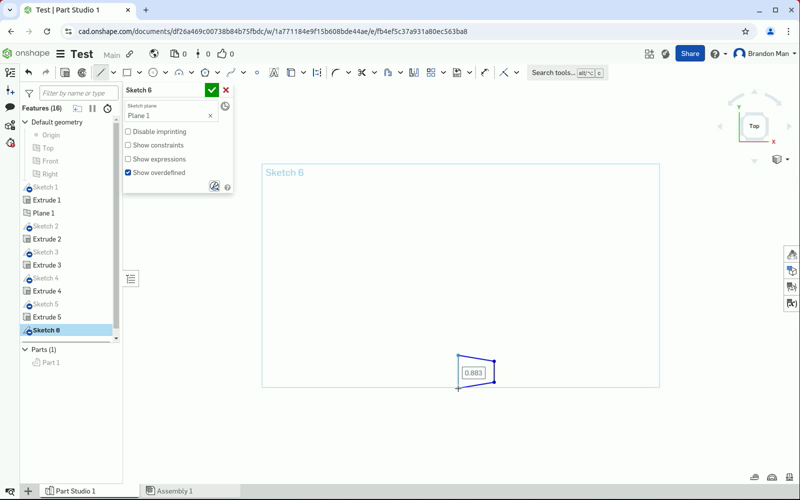
scroll(6)
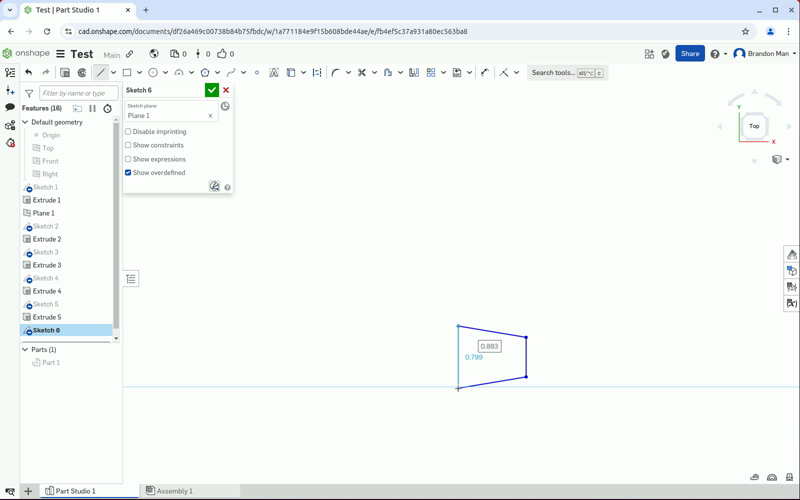
key_up(shift)
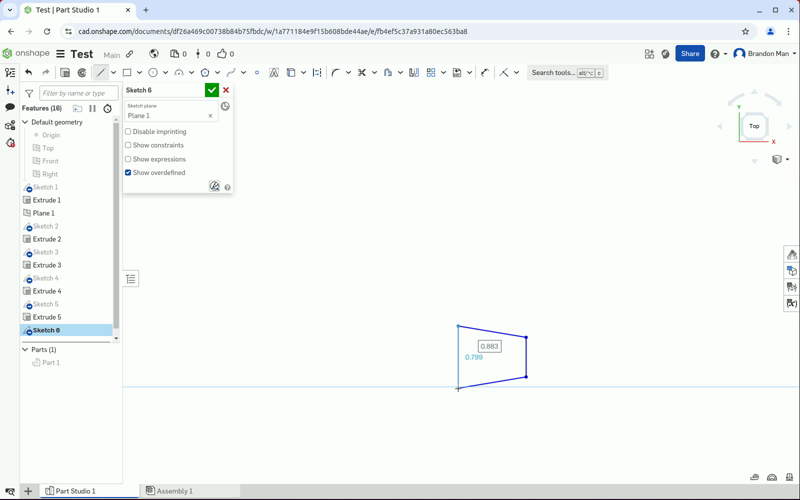
click(458, 388)
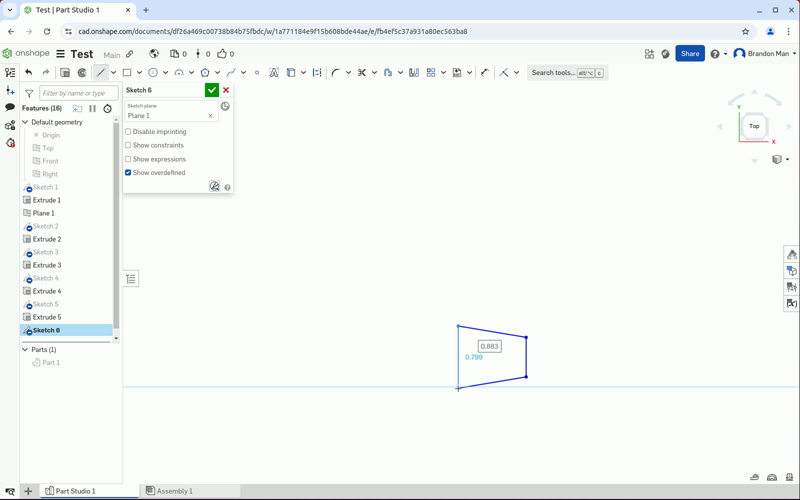
scroll(-6)
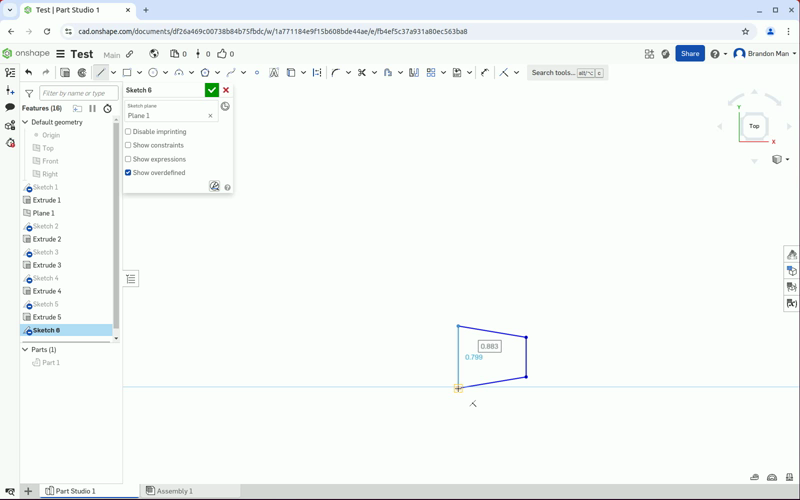
scroll(-6)
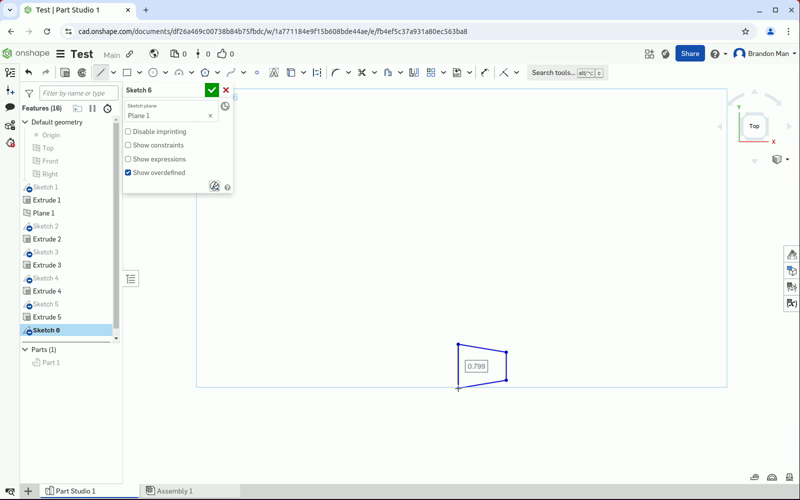
scroll(-6)
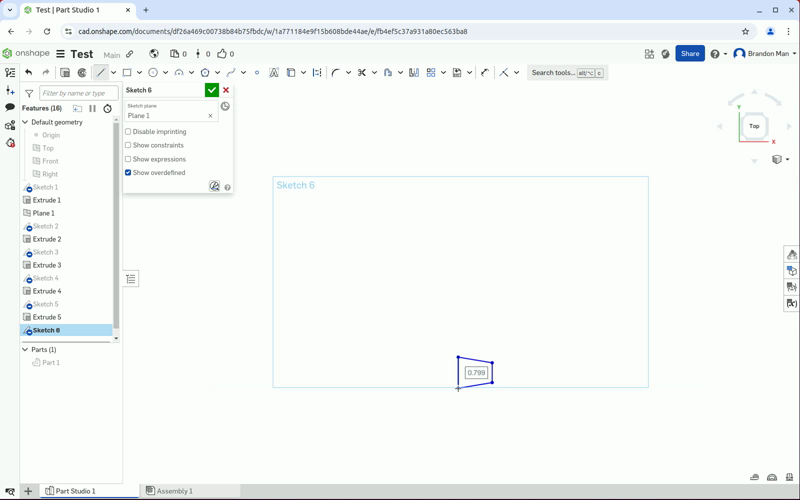
scroll(-6)
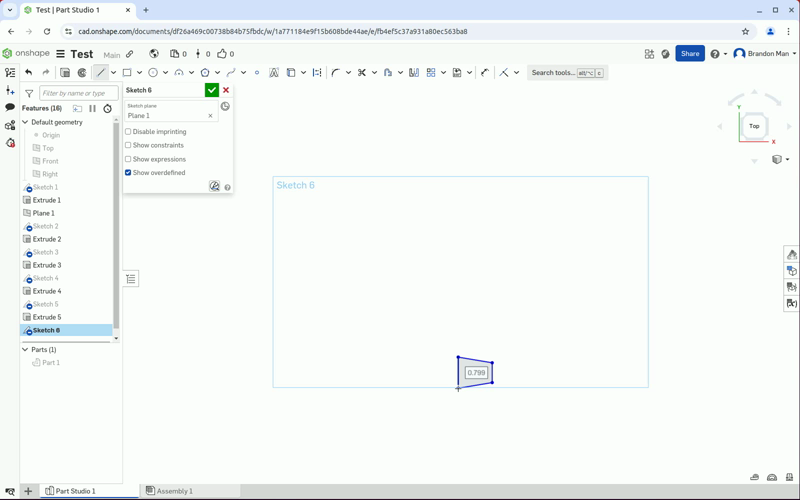
scroll(-6)
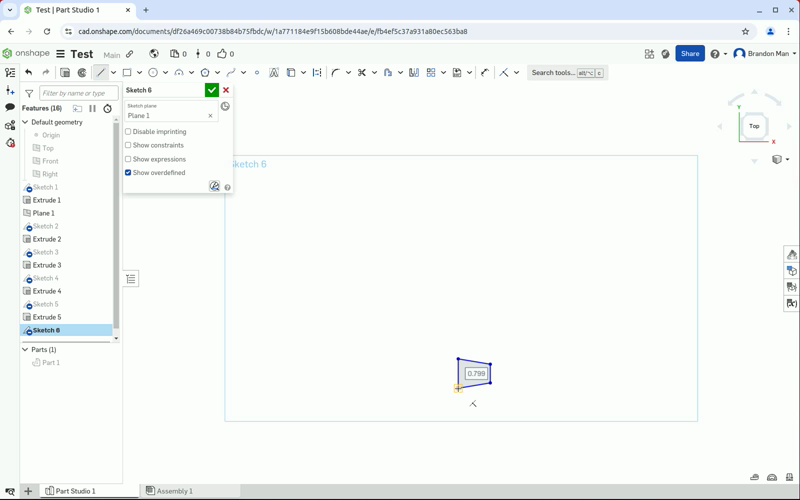
scroll(-6)
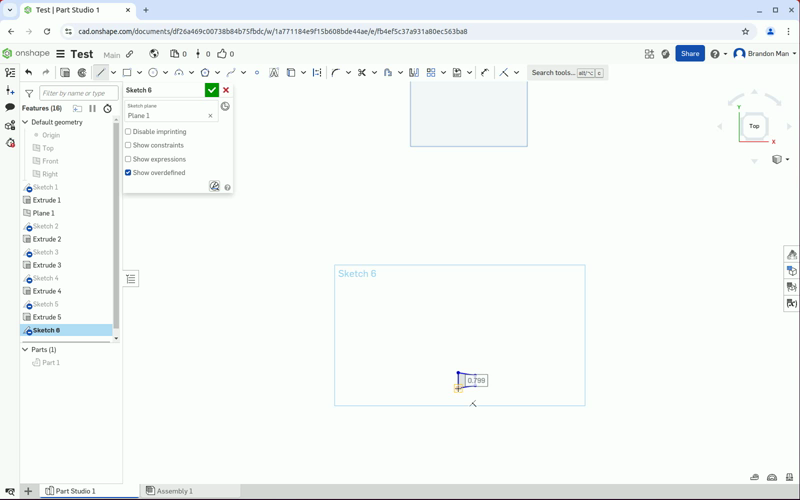
scroll(-6)
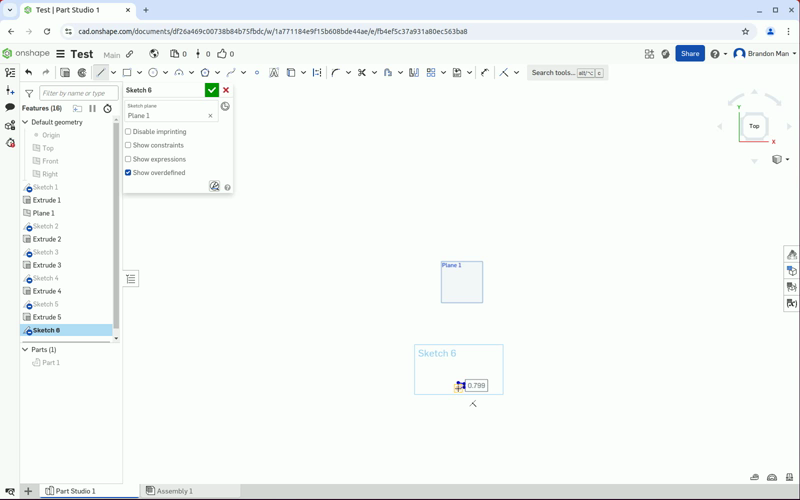
key(esc)
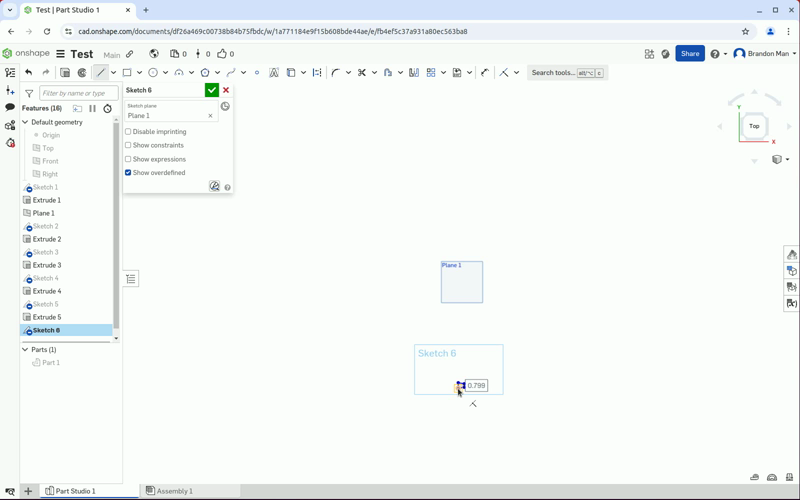
mouse_move(462, 386)
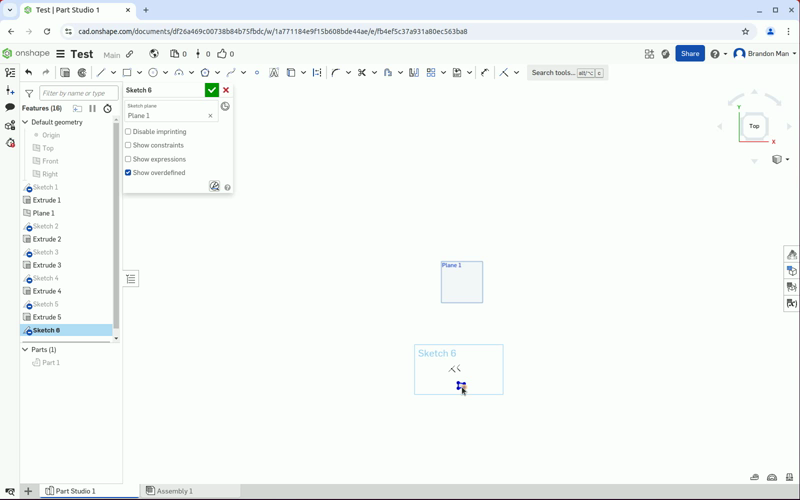
scroll(6)
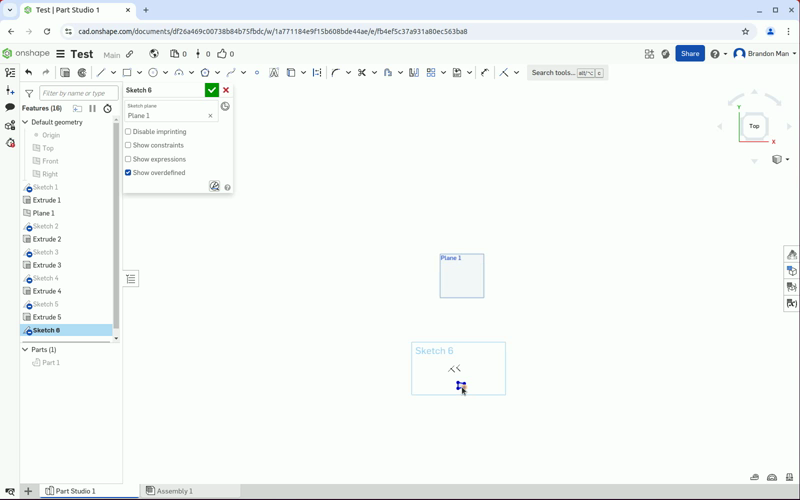
scroll(6)
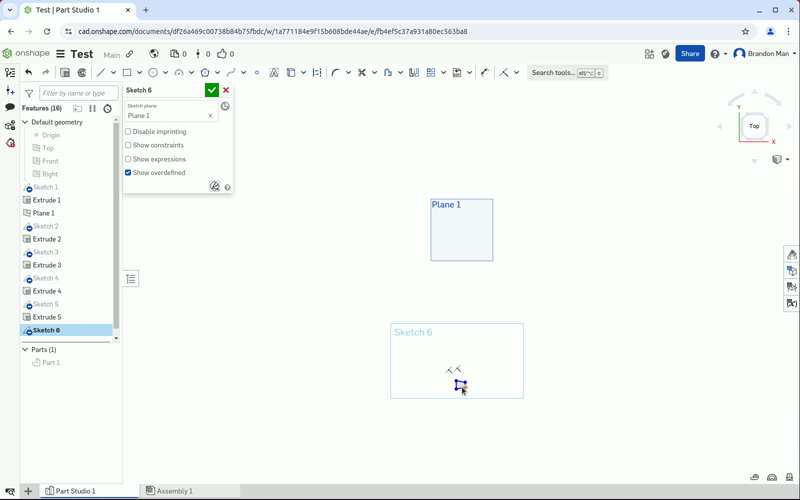
scroll(6)
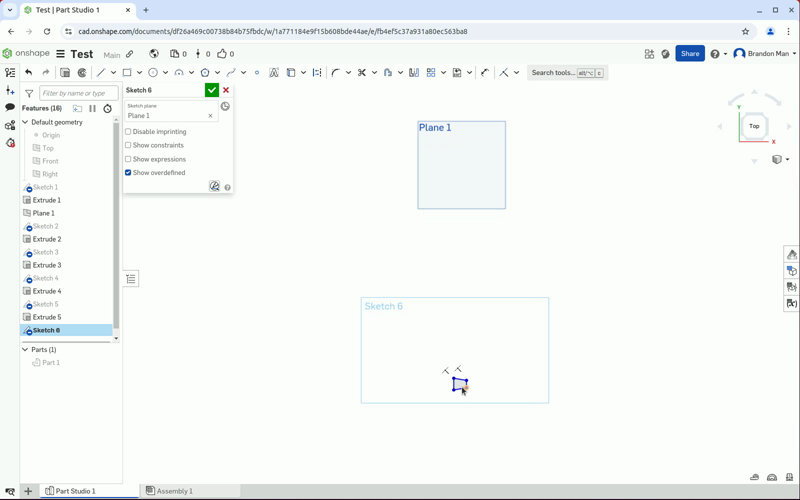
scroll(6)
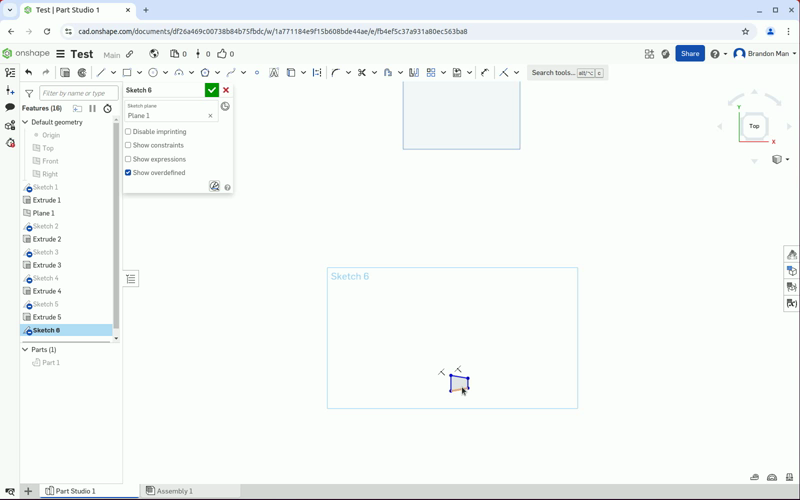
scroll(6)
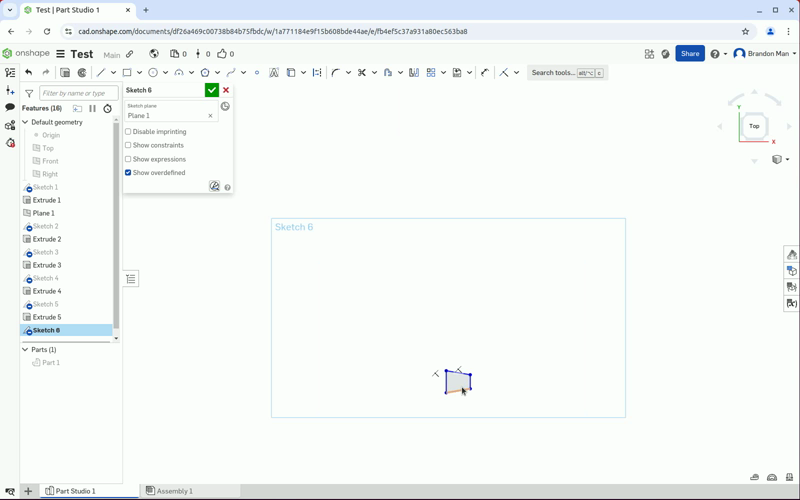
scroll(6)
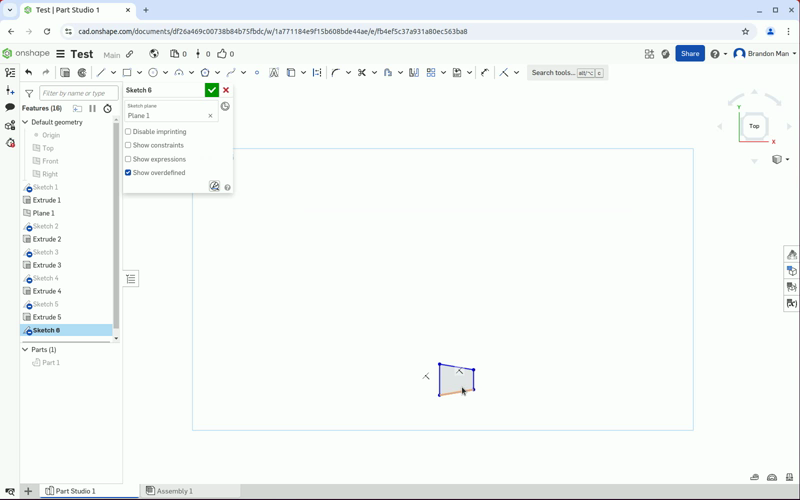
scroll(6)
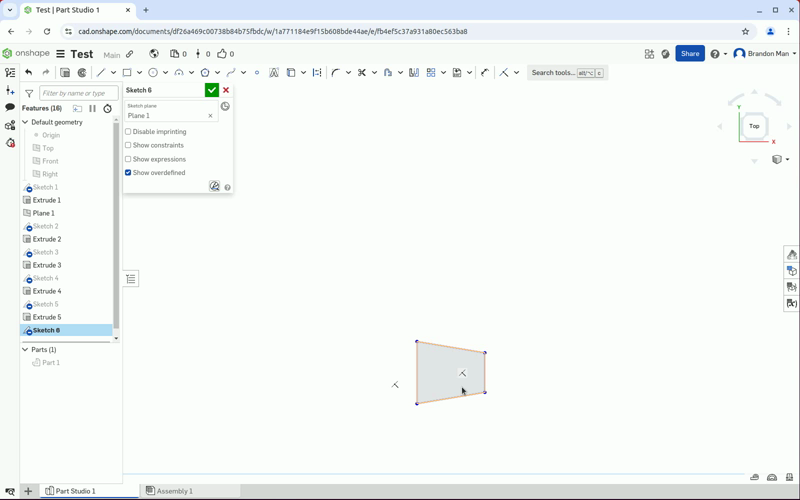
click(462, 386)
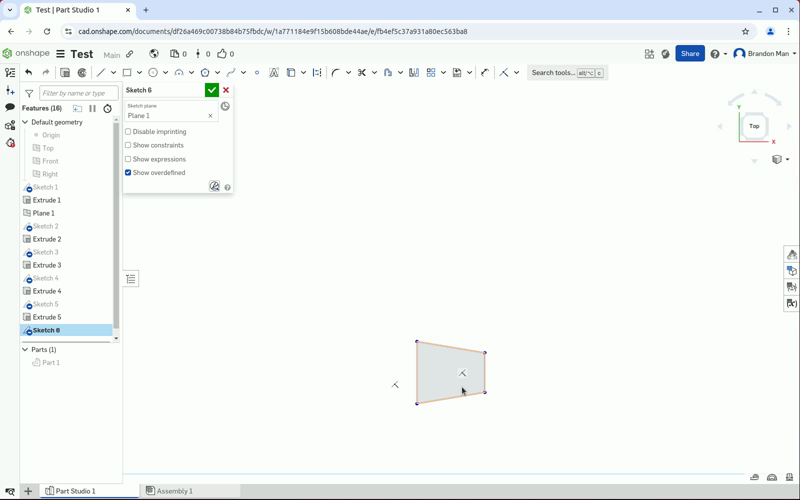
scroll(-6)
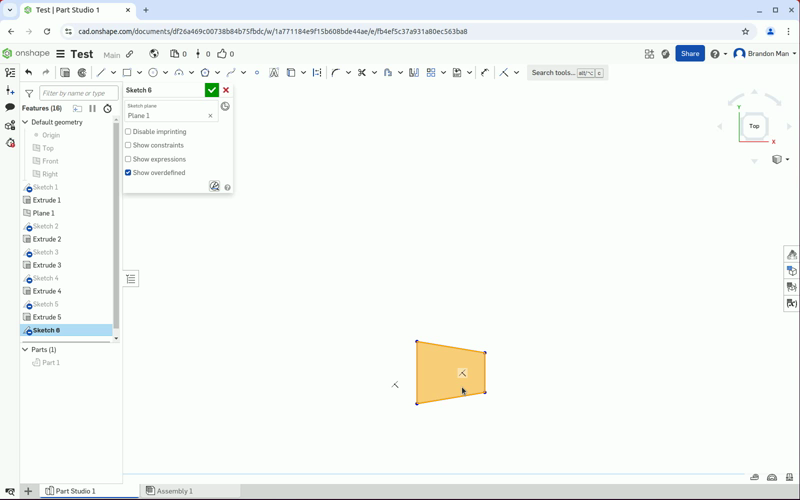
scroll(-6)
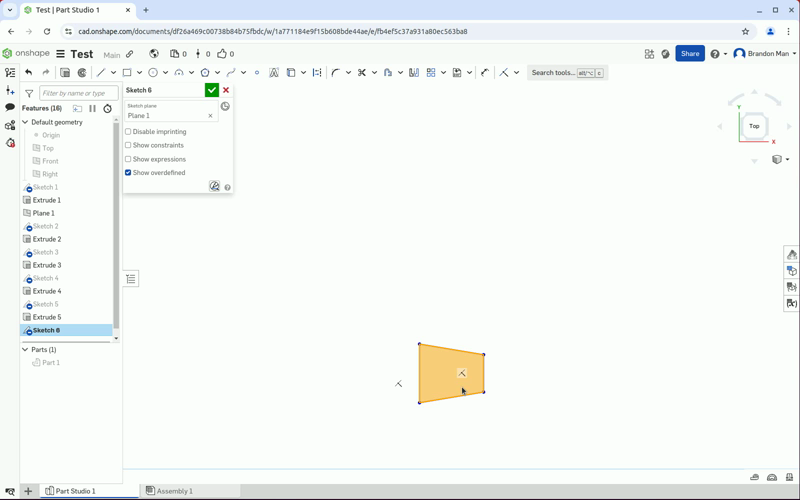
scroll(-6)
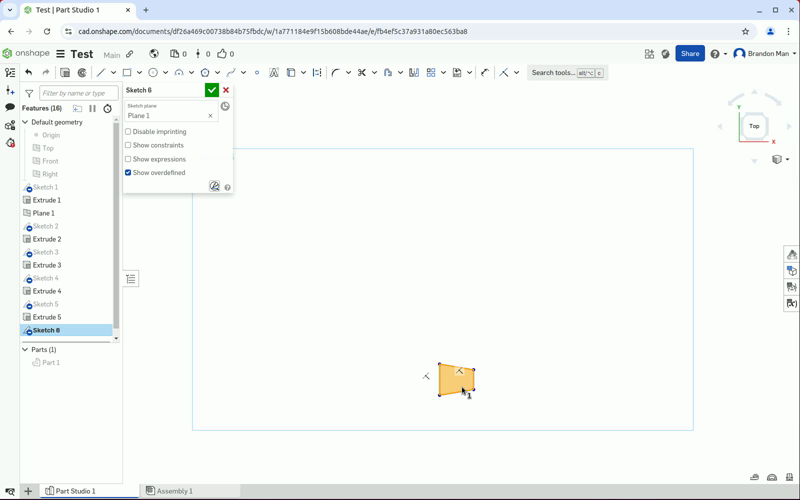
scroll(-6)
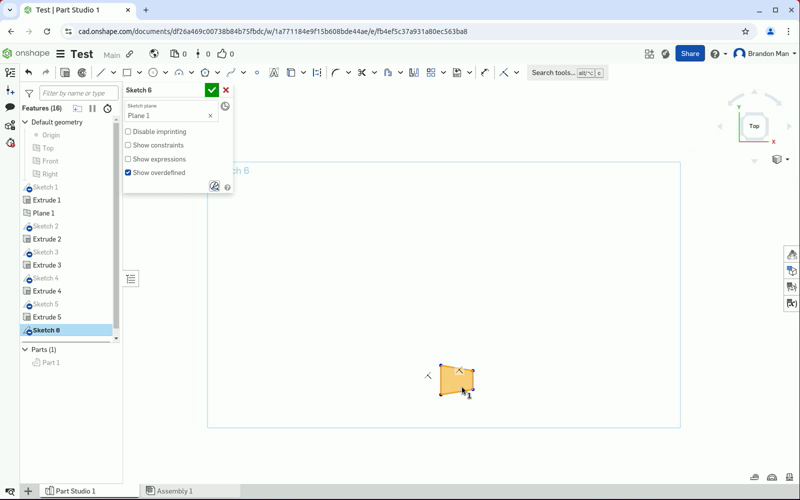
scroll(-6)
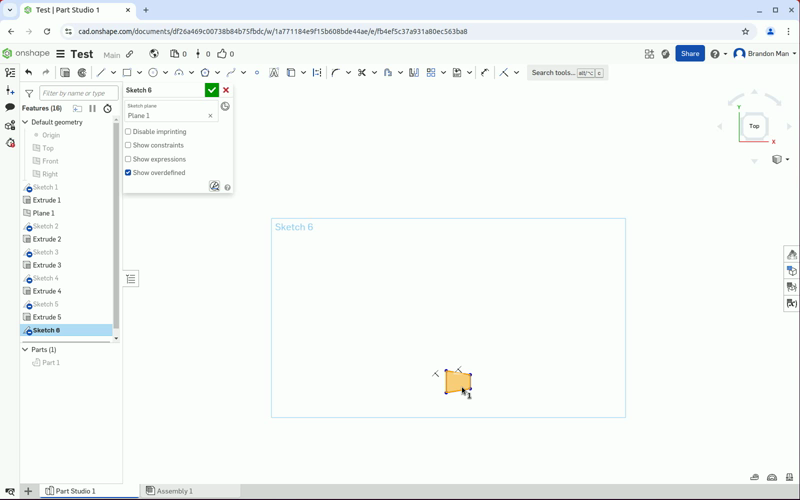
scroll(-6)
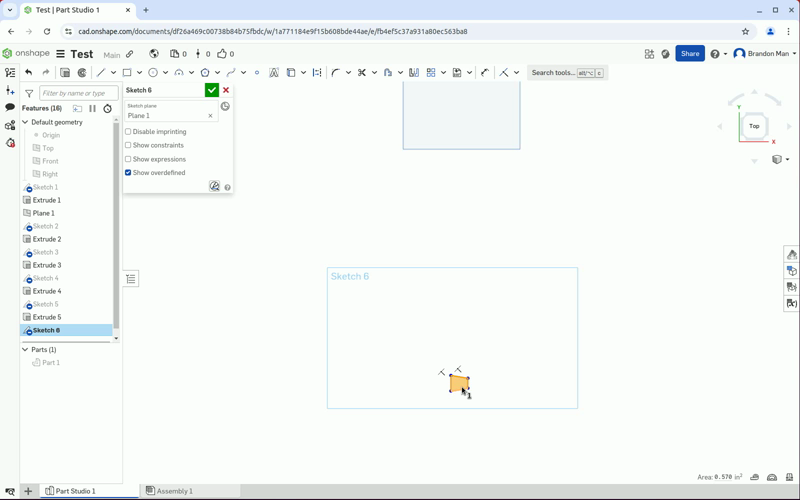
scroll(-6)
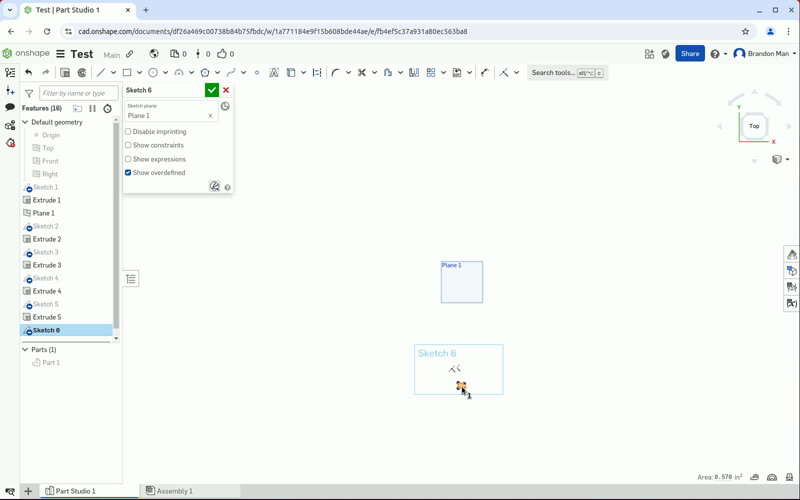
mouse_move(73, 352)
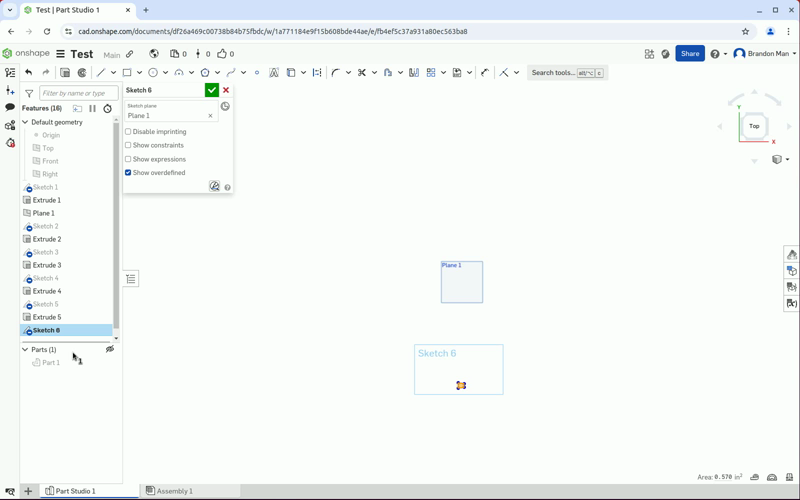
key(shift+y)
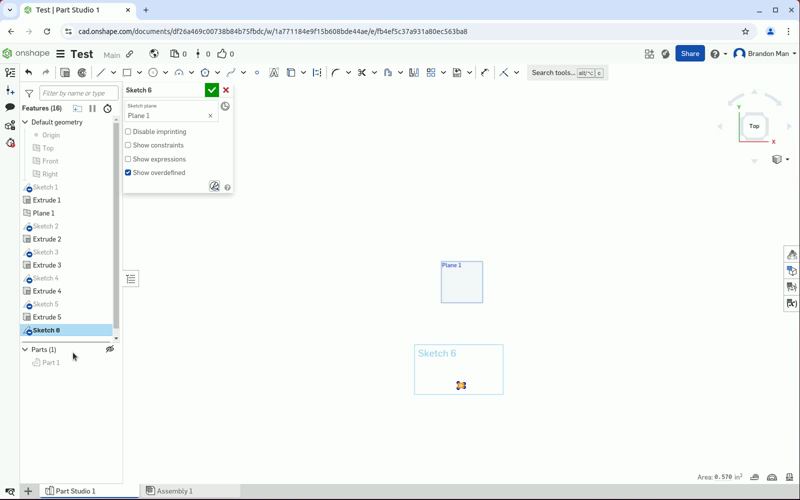
key(shift+e)
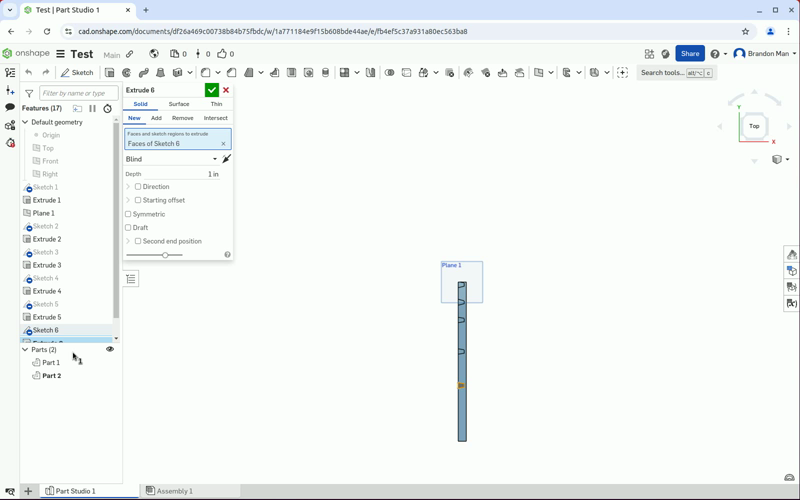
mouse_move(143, 106)
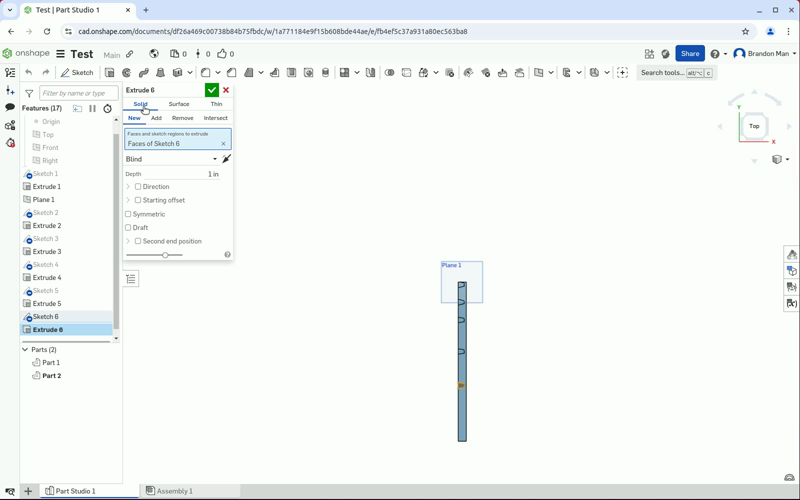
click(143, 106)
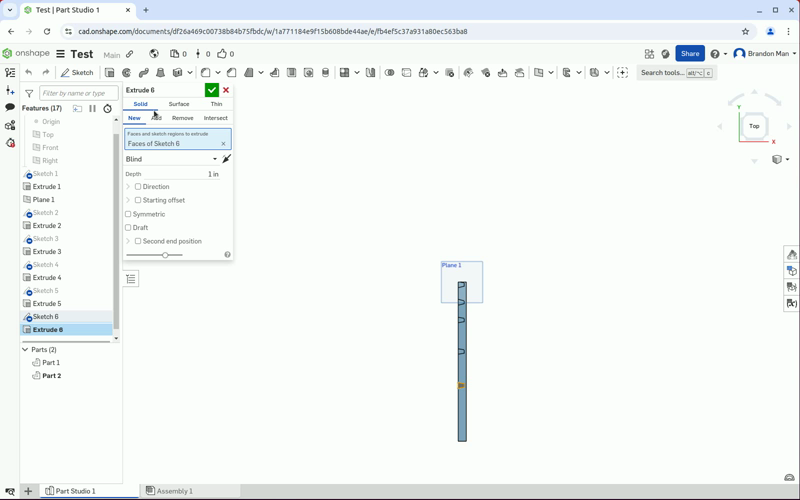
mouse_move(186, 120)
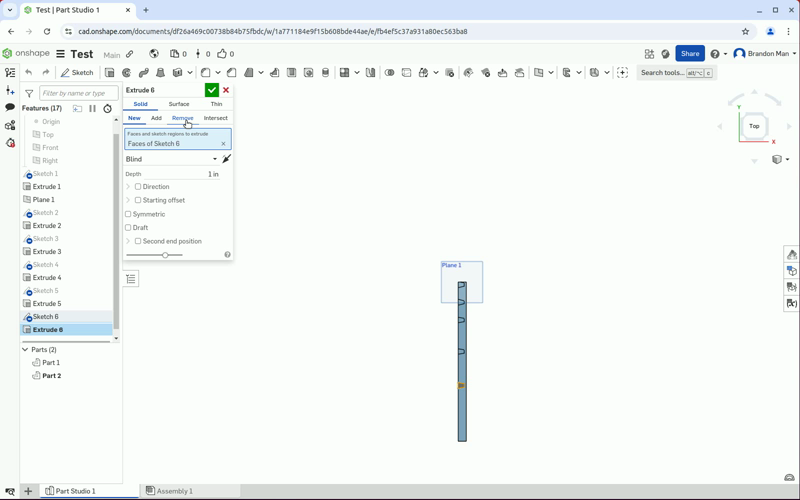
click(186, 120)
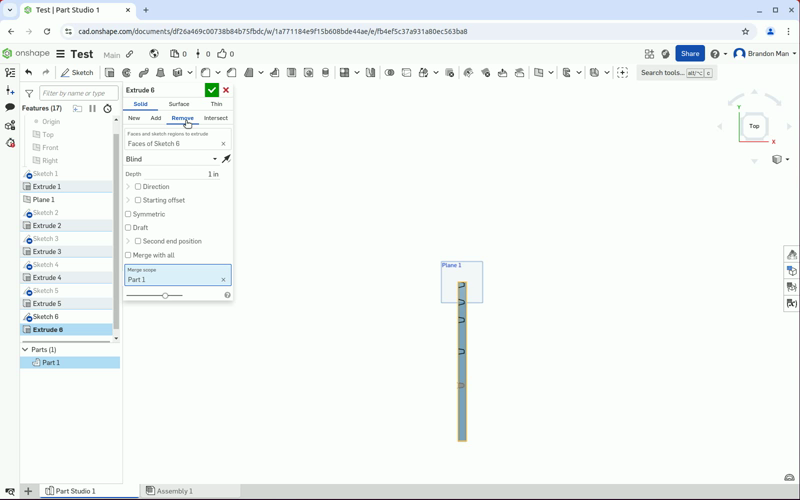
key(tab, 4)
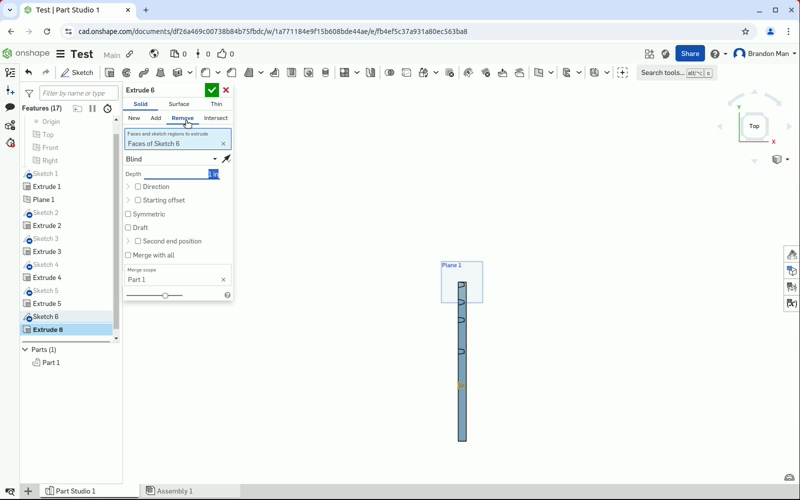
text(0.241)
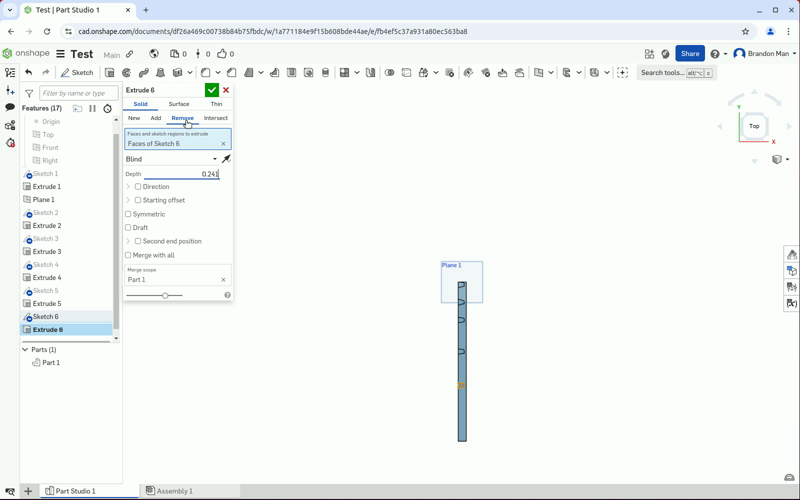
key(tab, 6)
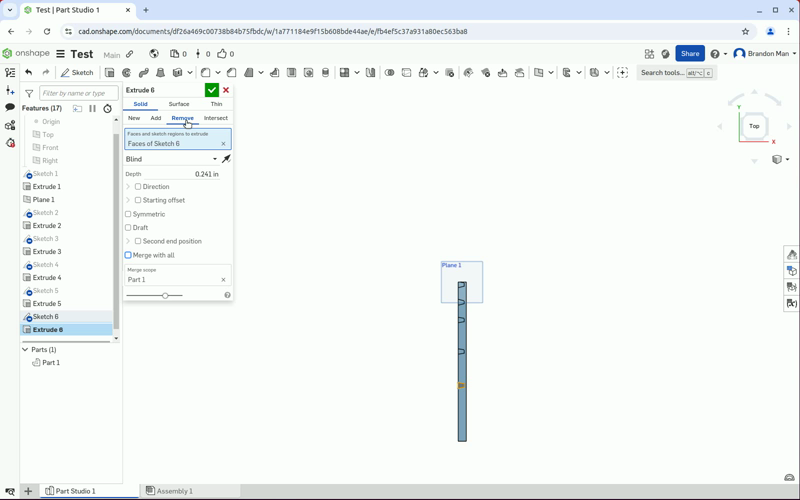
key(space)
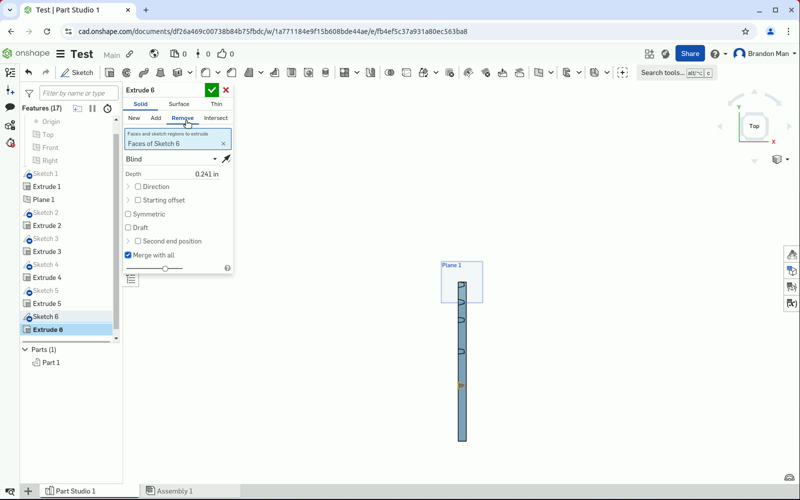
key(enter)
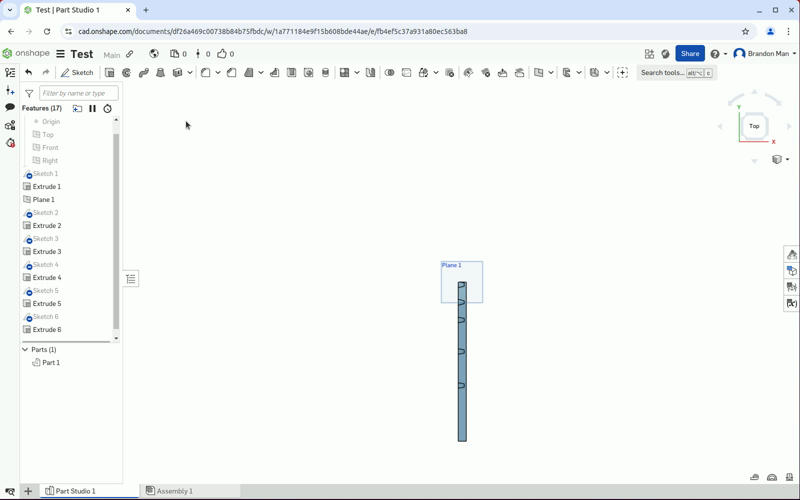
key(shift+h)
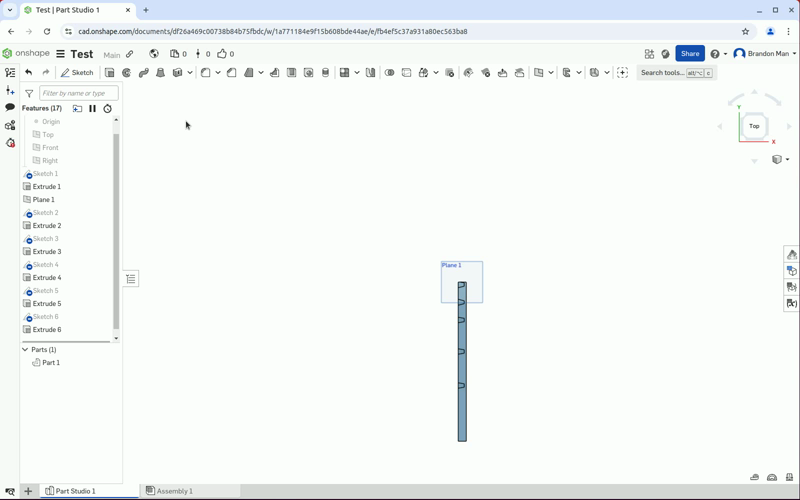
key(shift+h)
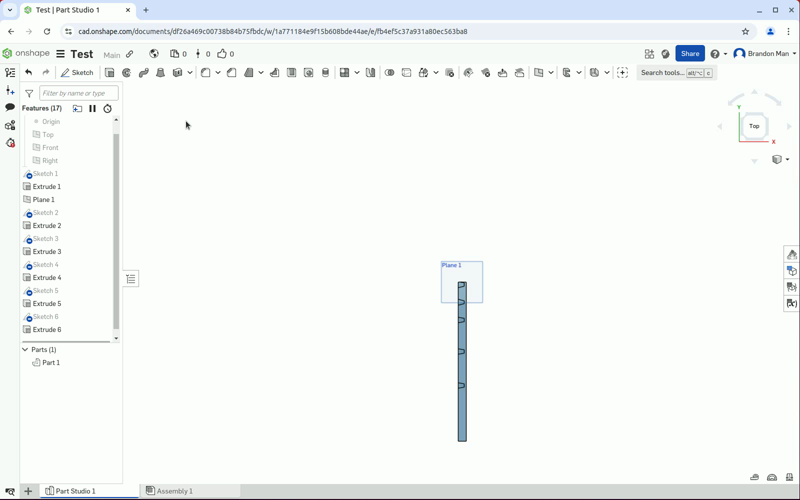
mouse_move(69, 176)
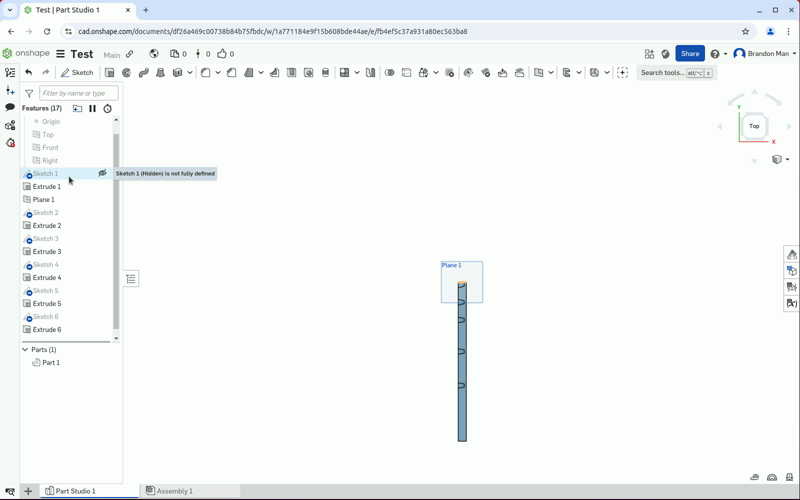
click(69, 176)
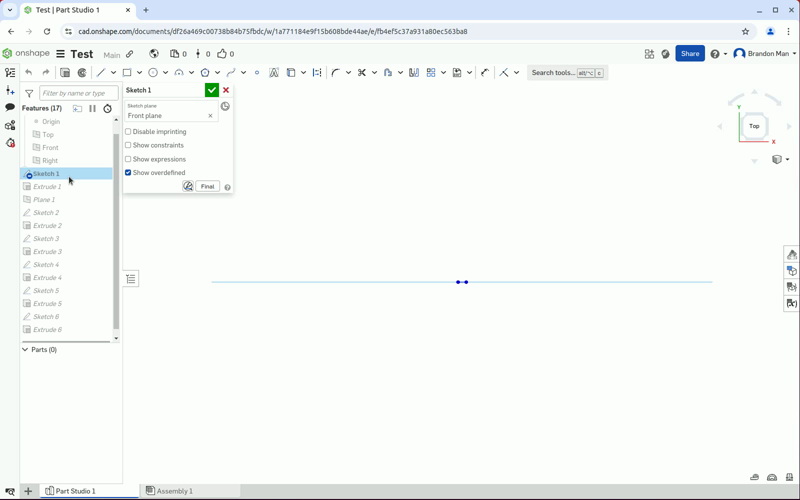
mouse_move(229, 92)
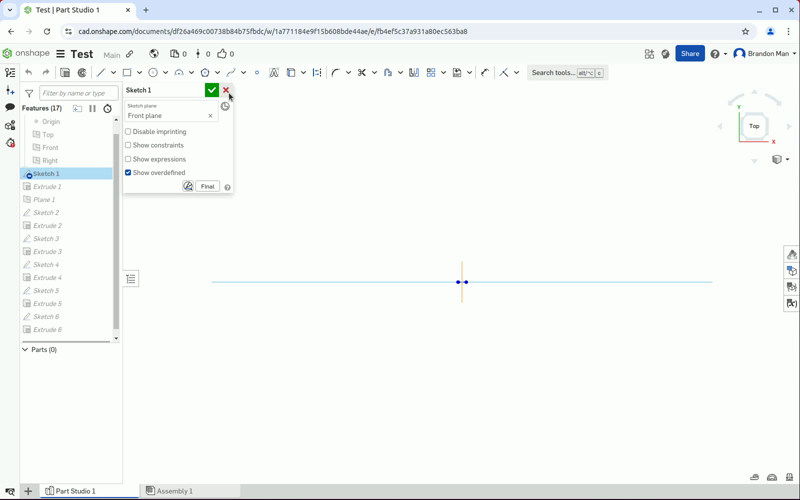
click(229, 92)
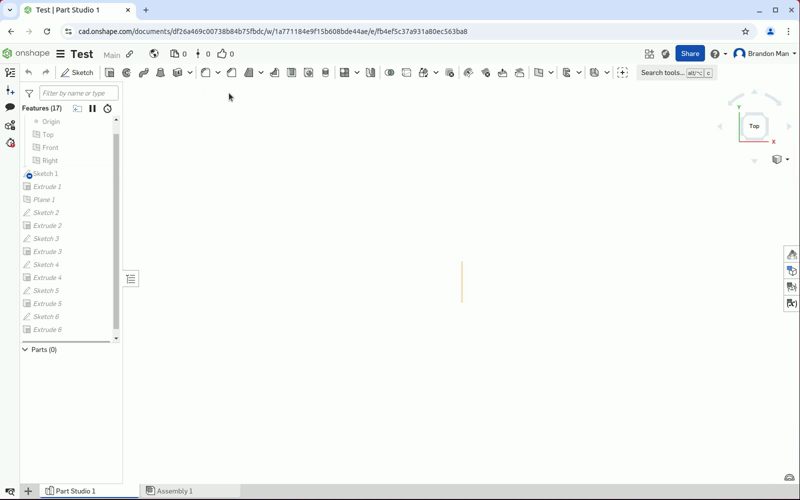
key(shift+s)
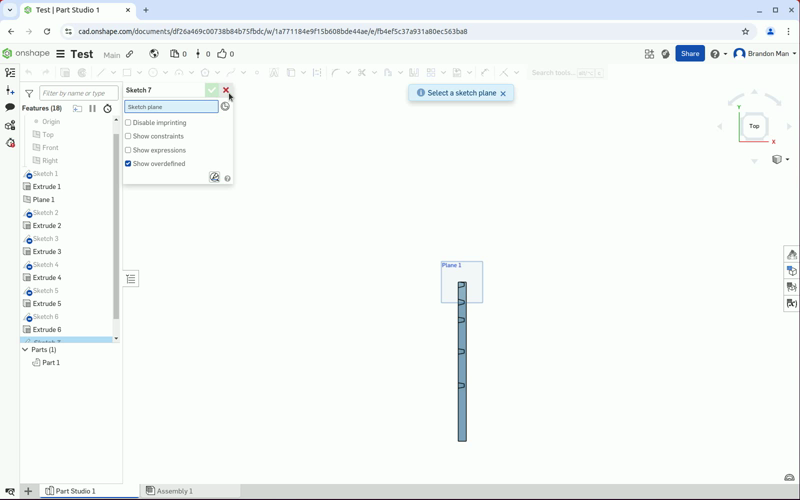
mouse_move(69, 189)
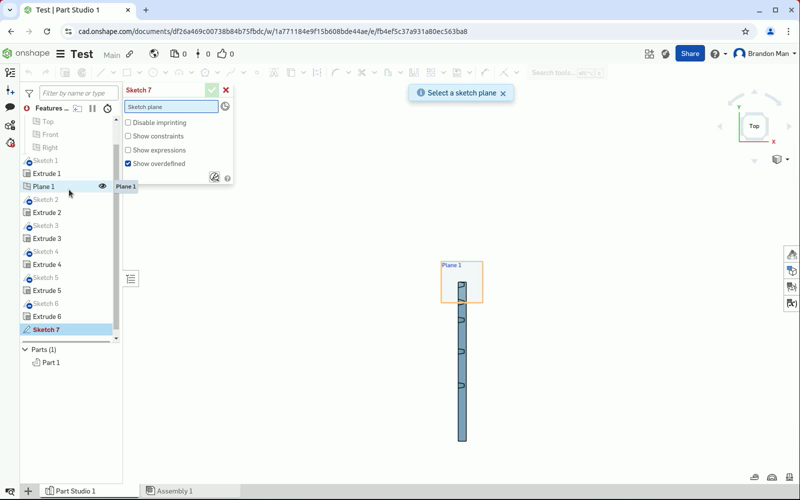
click(69, 189)
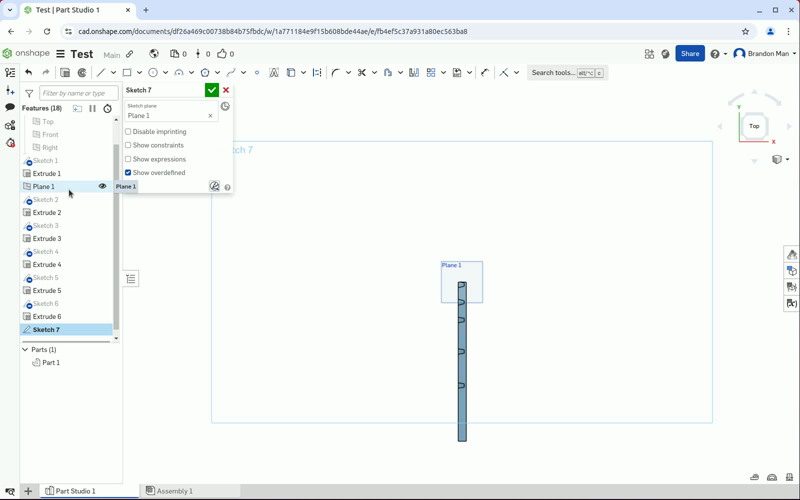
mouse_move(73, 352)
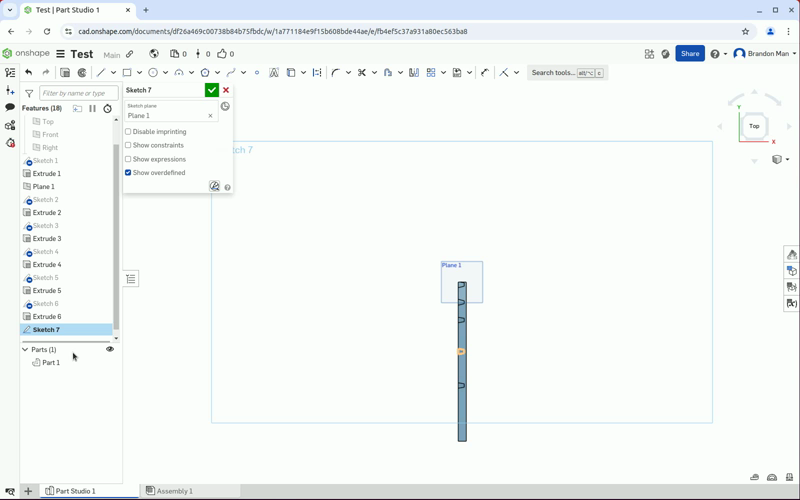
key(y)
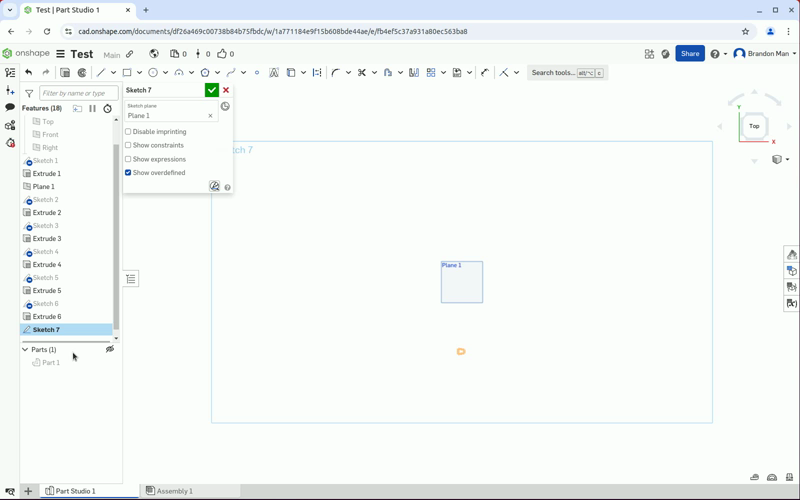
key(l)
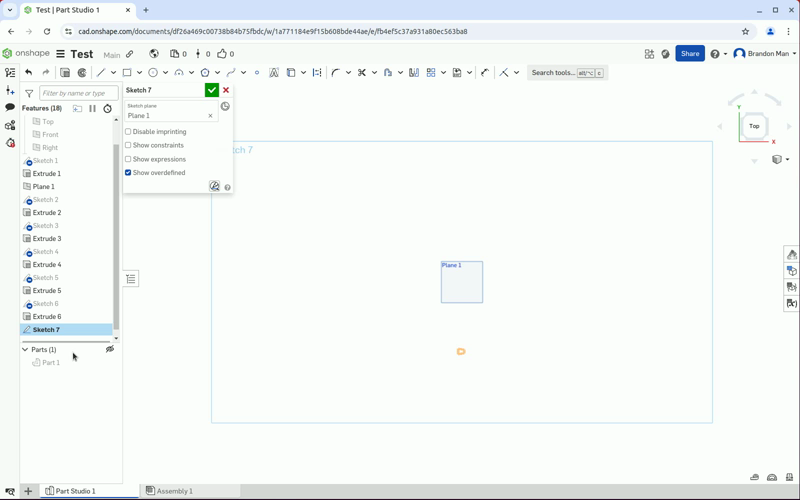
key_down(shift)
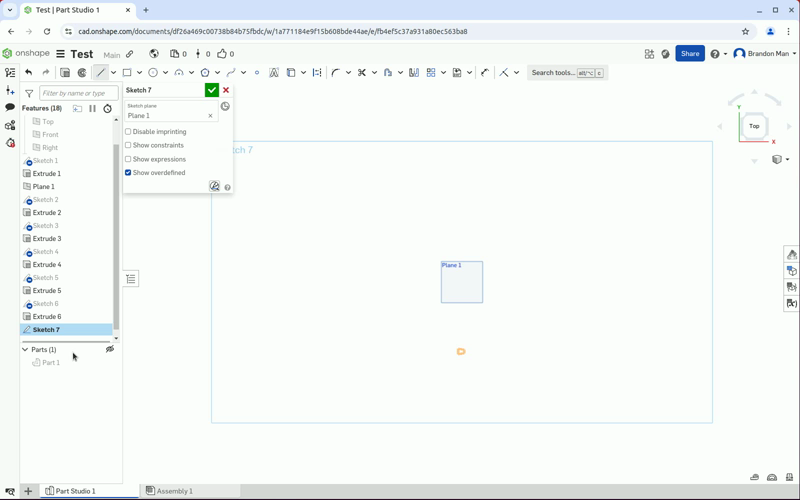
mouse_move(458, 287)
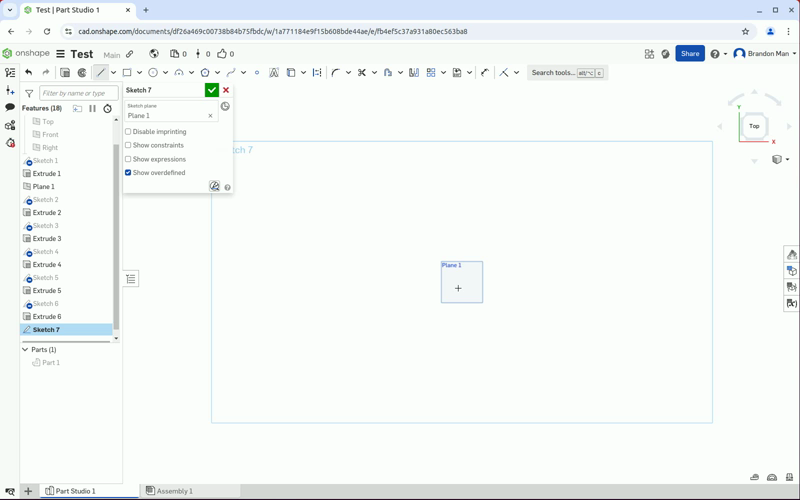
click(458, 287)
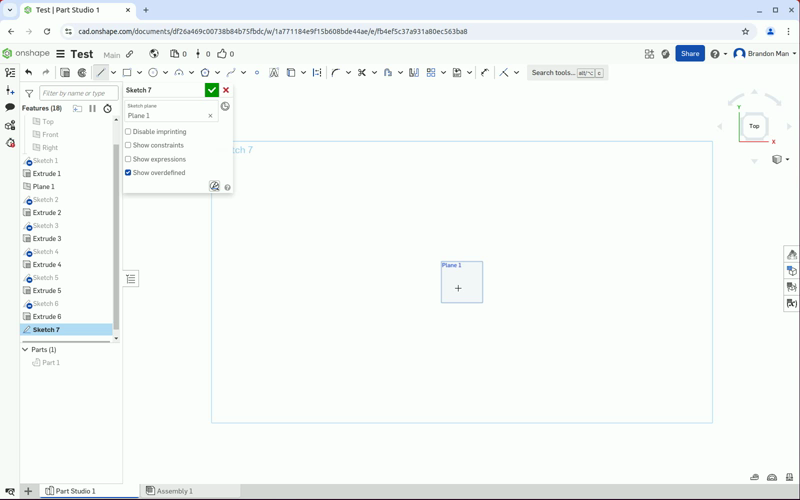
key_up(shift)
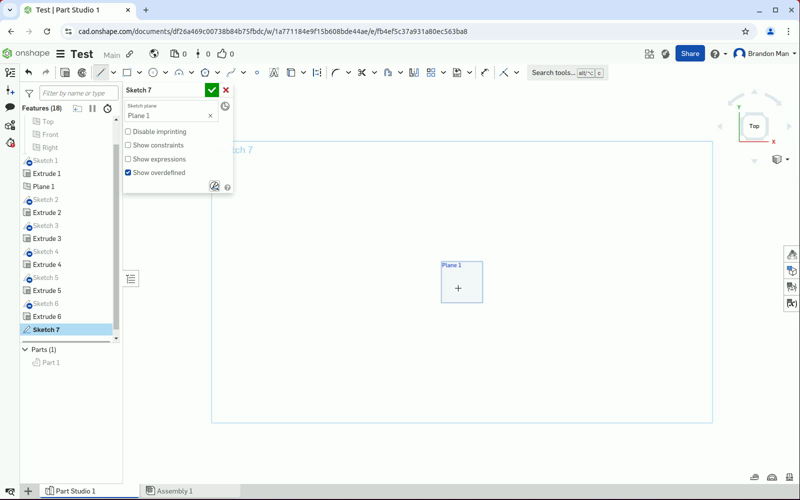
key_down(shift)
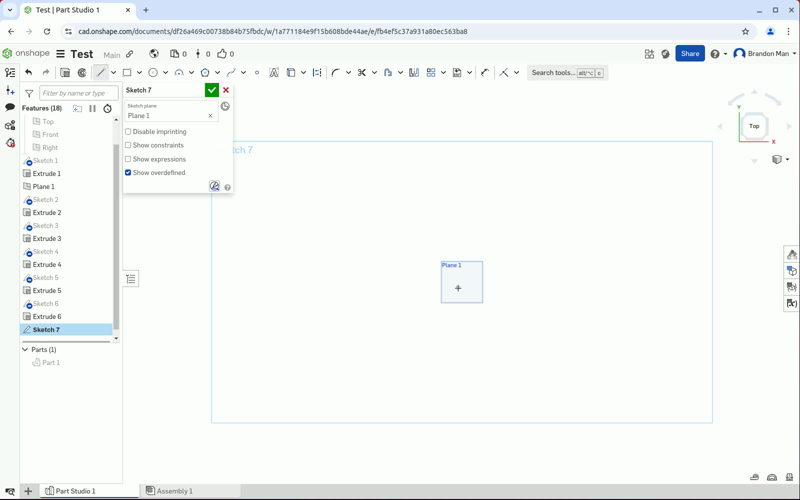
mouse_move(488, 287)
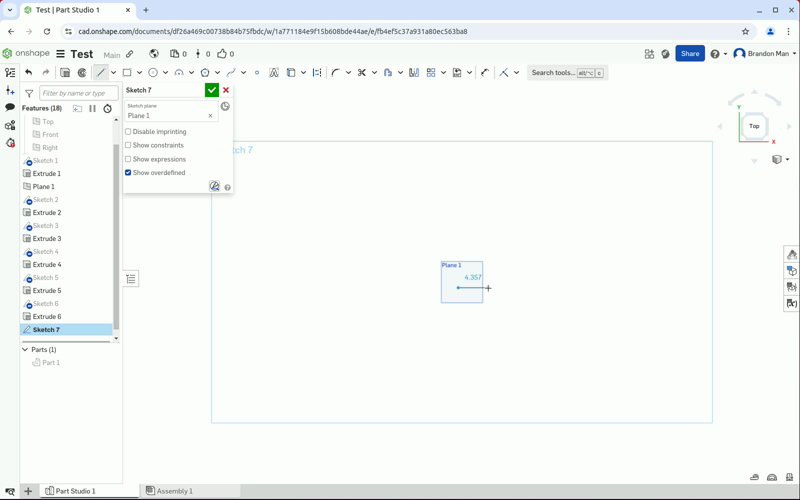
mouse_move(464, 286)
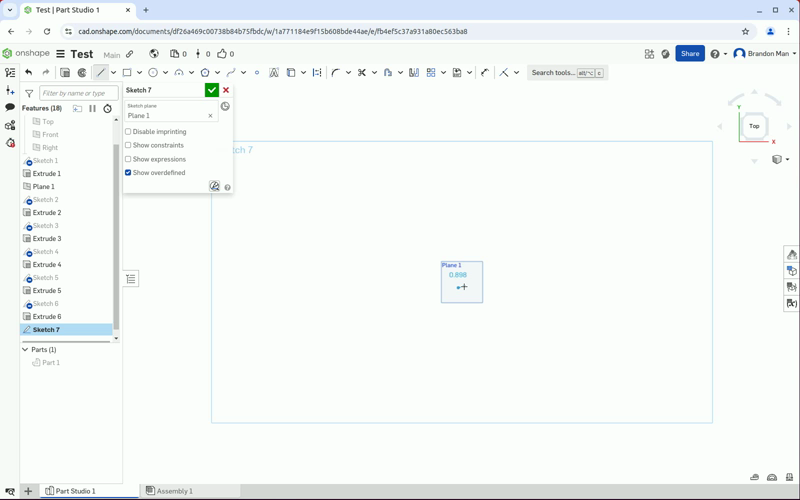
scroll(6)
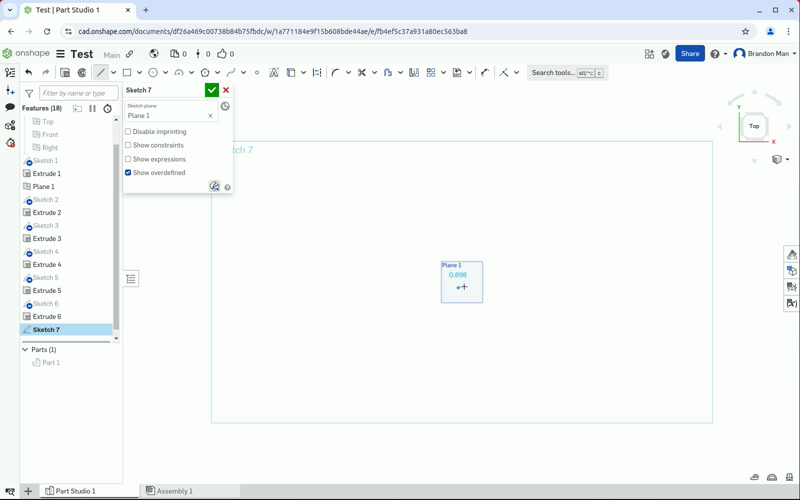
scroll(6)
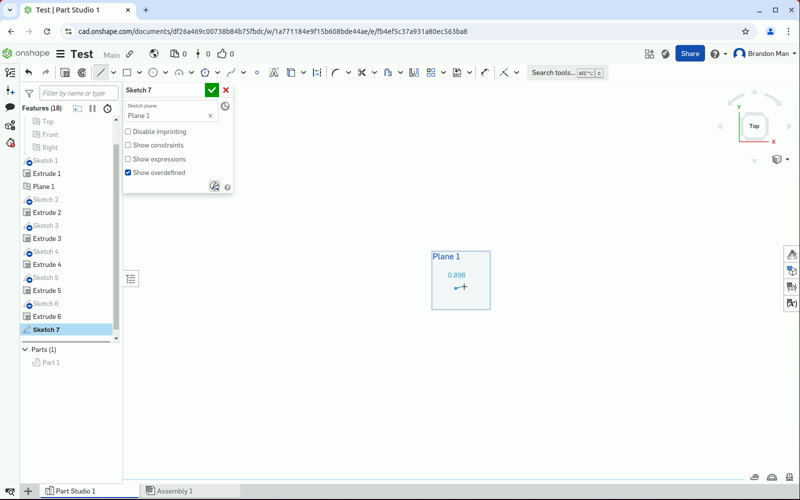
scroll(6)
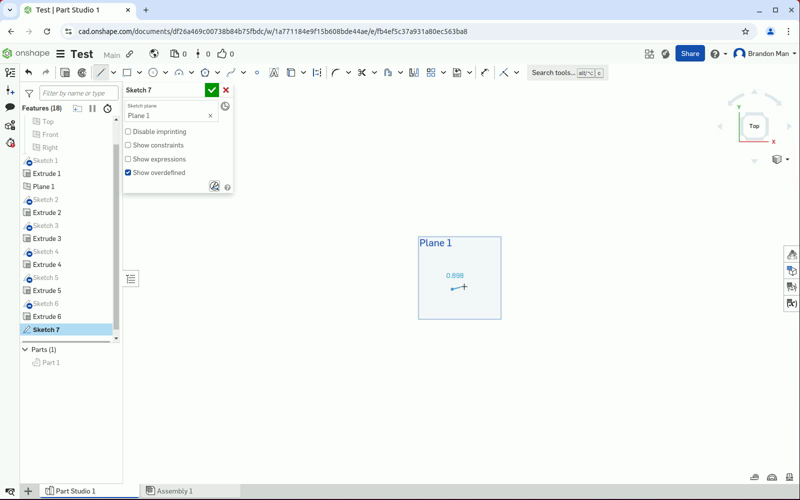
scroll(6)
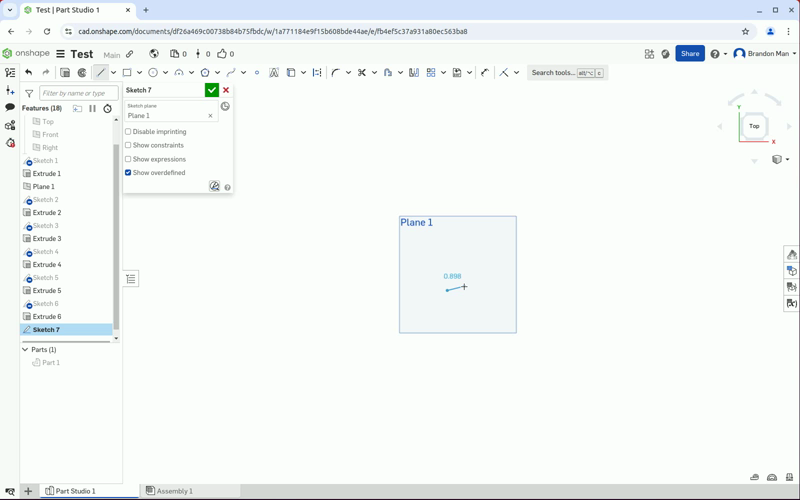
scroll(6)
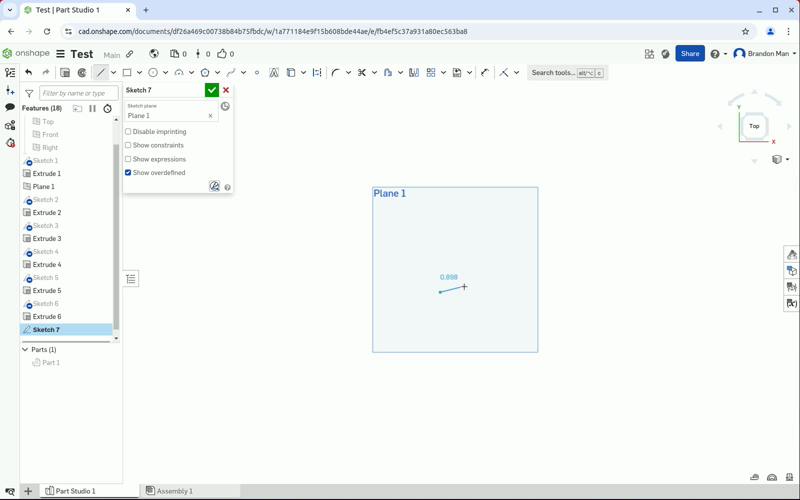
scroll(6)
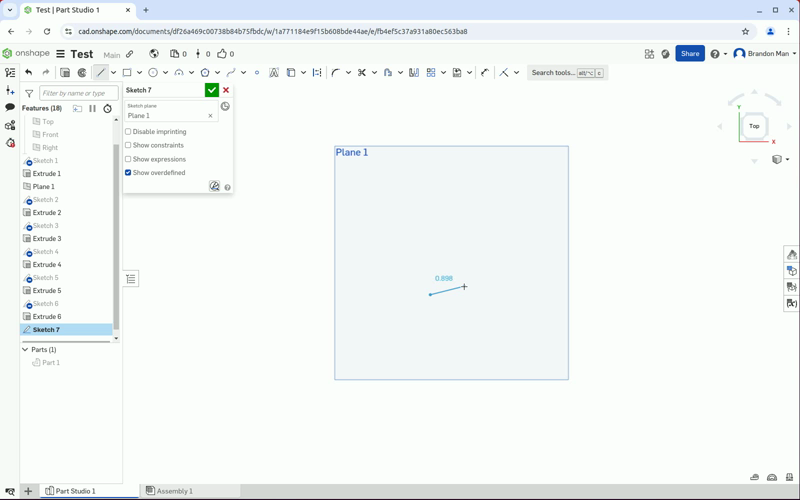
scroll(6)
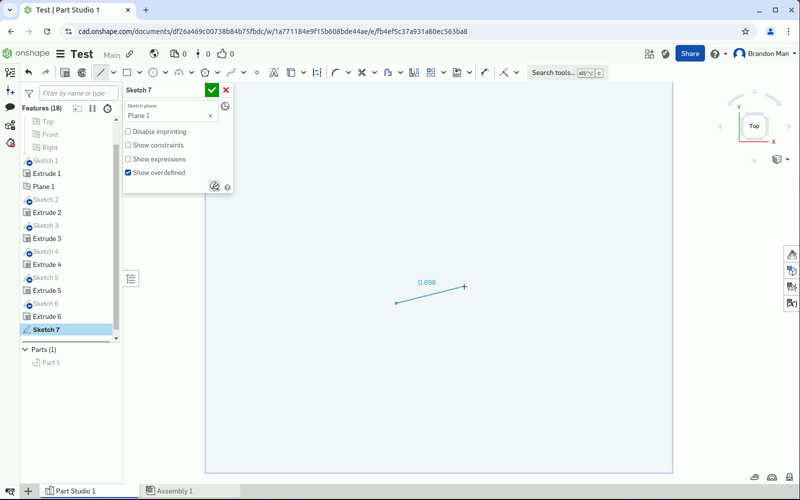
click(464, 286)
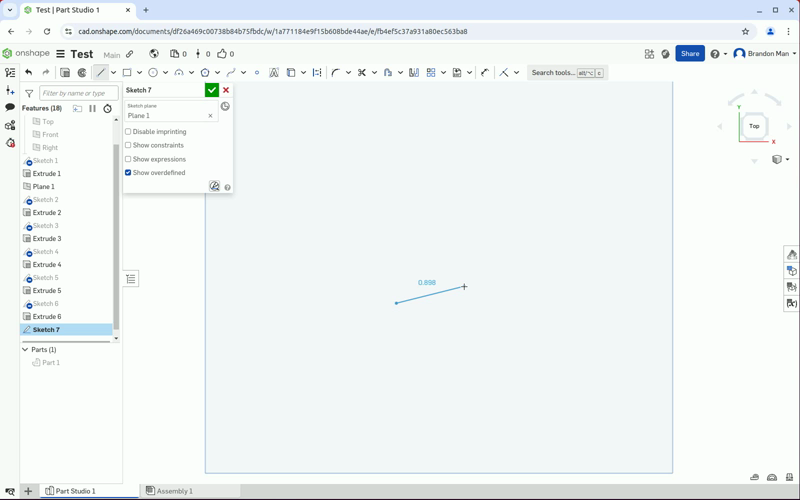
scroll(-6)
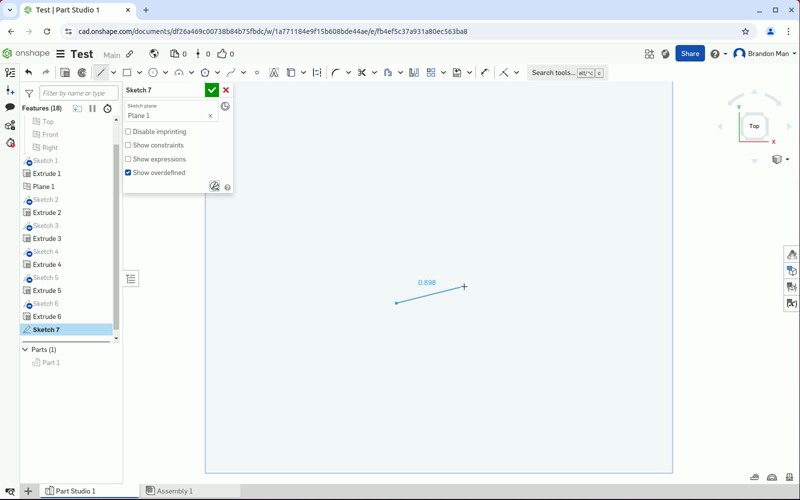
scroll(-6)
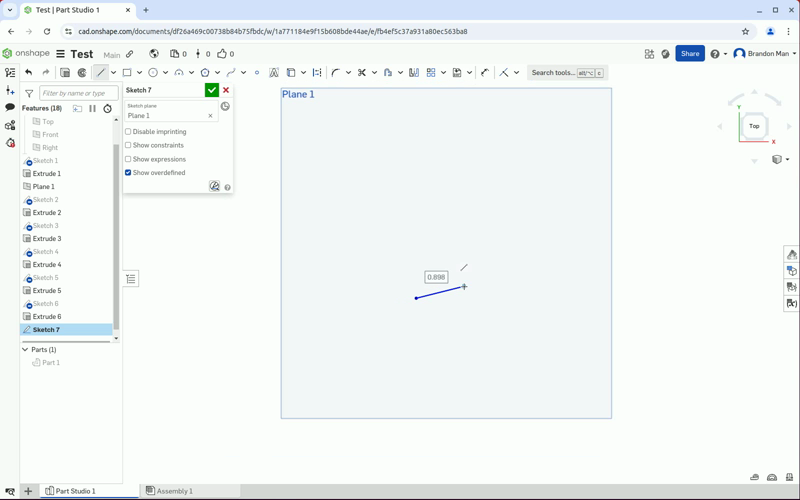
scroll(-6)
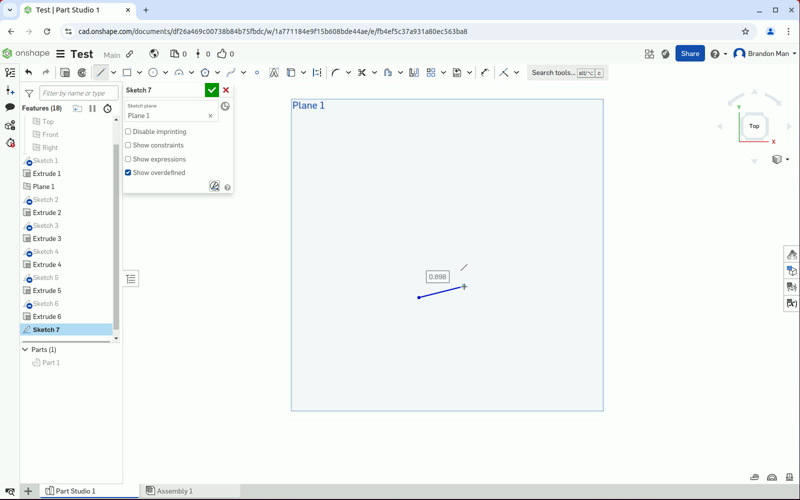
scroll(-6)
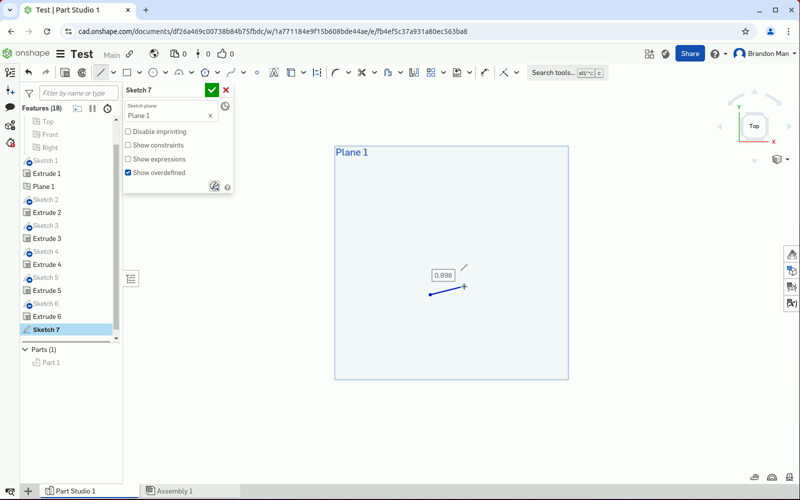
scroll(-6)
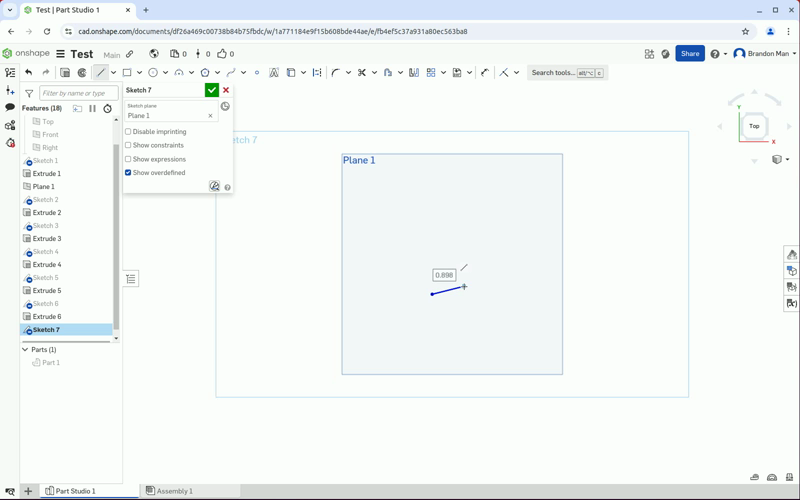
scroll(-6)
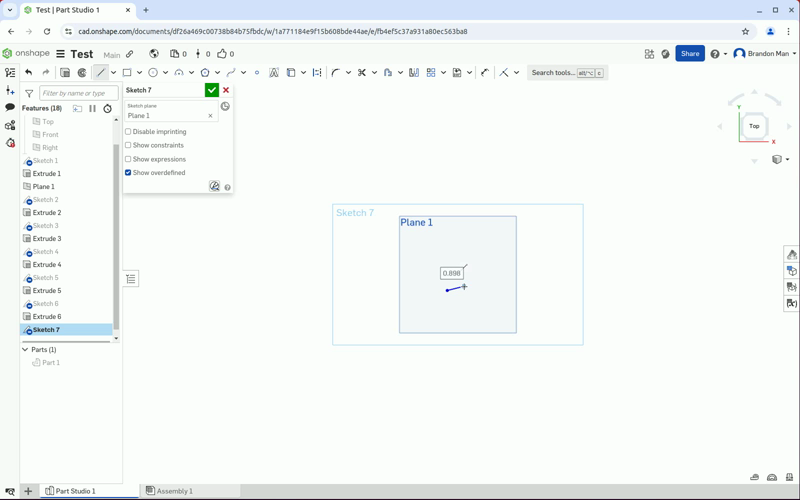
scroll(-6)
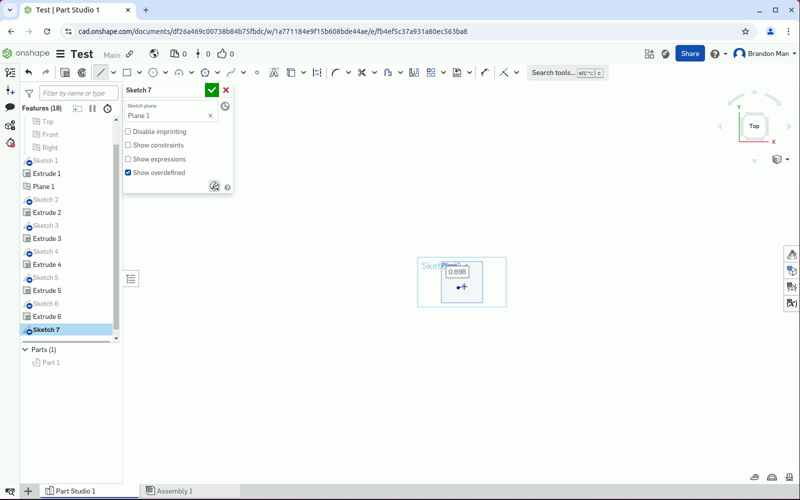
key_up(shift)
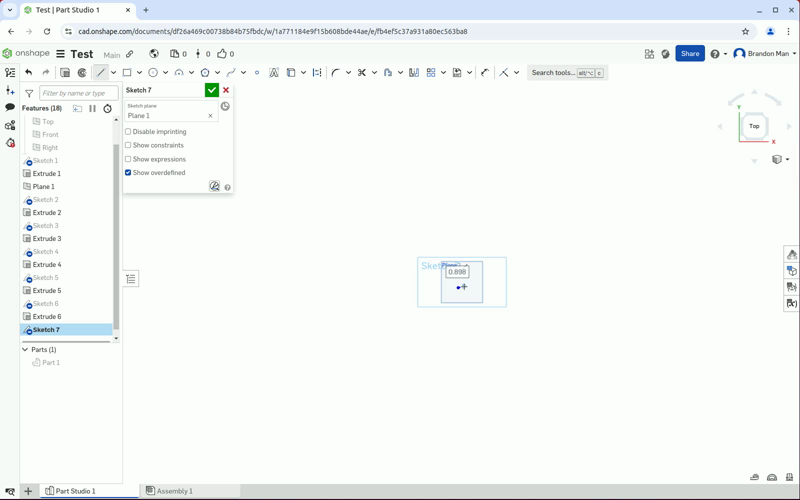
key_down(shift)
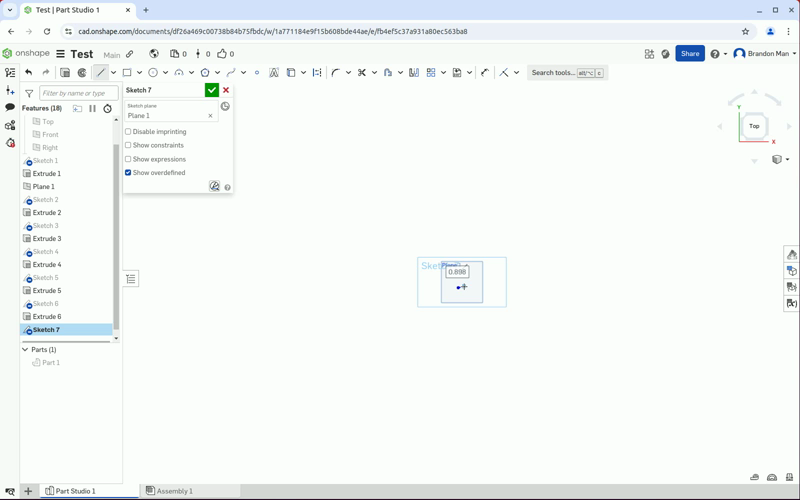
mouse_move(494, 286)
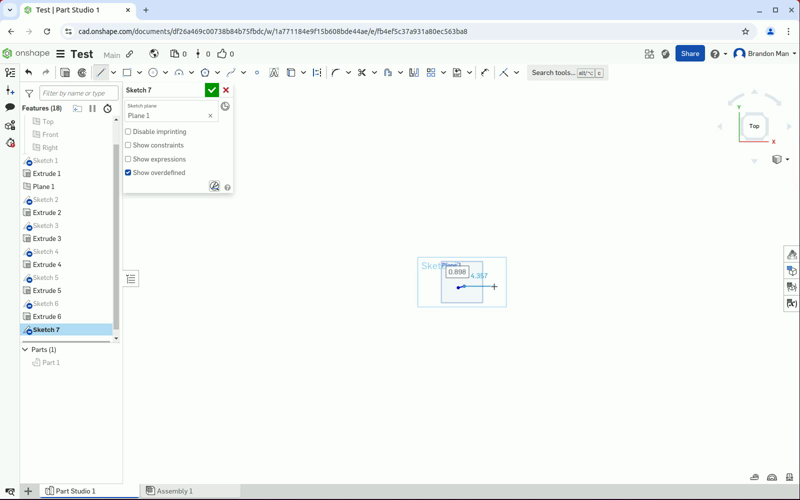
mouse_move(464, 282)
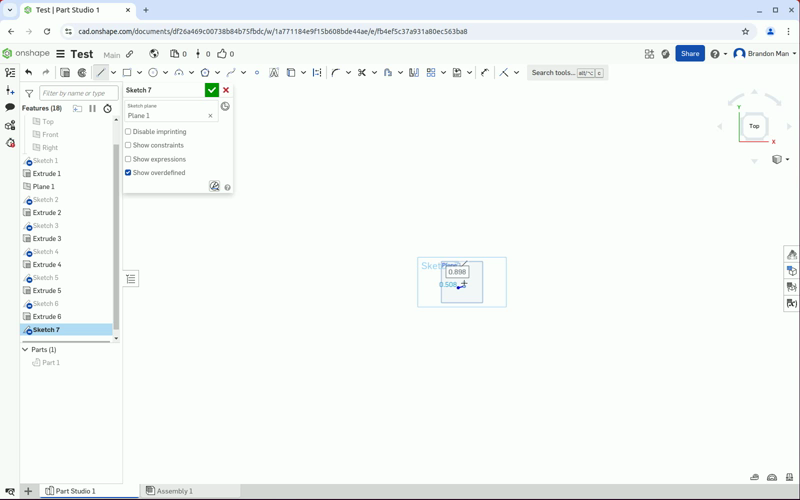
scroll(6)
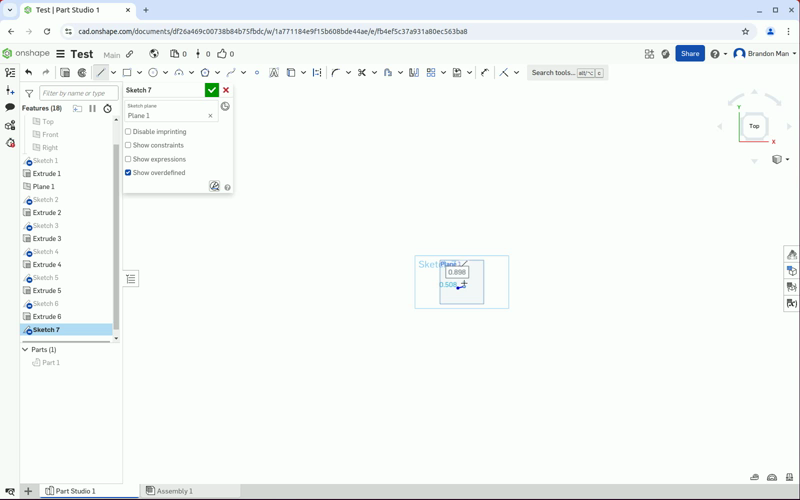
scroll(6)
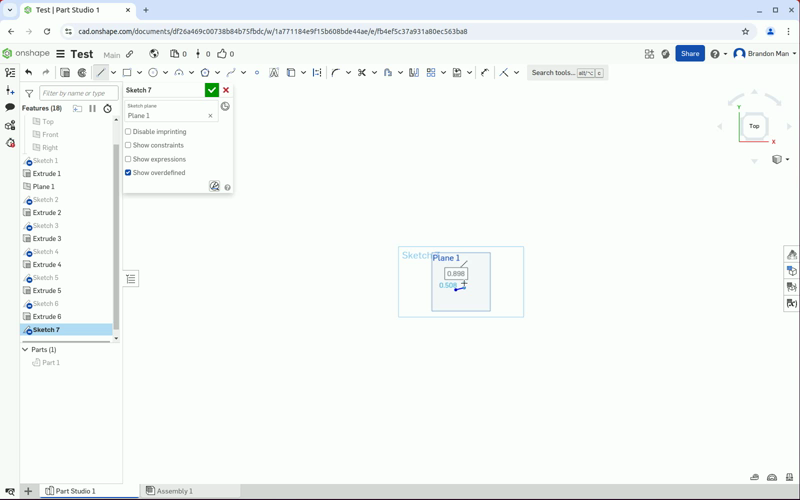
scroll(6)
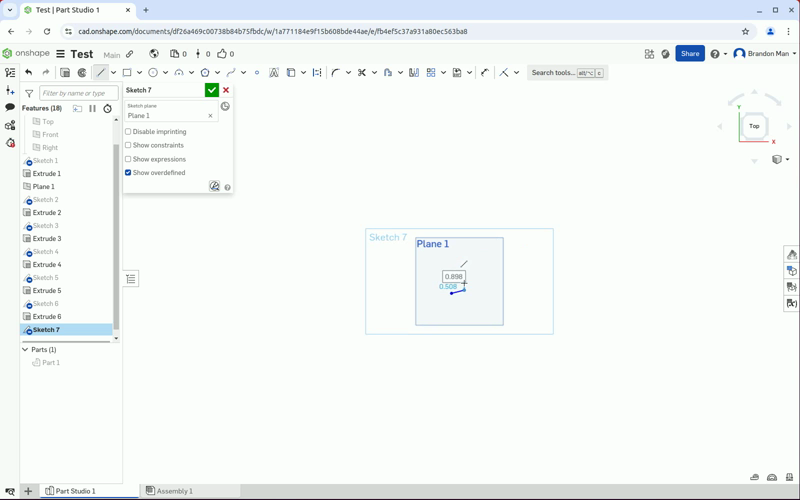
scroll(6)
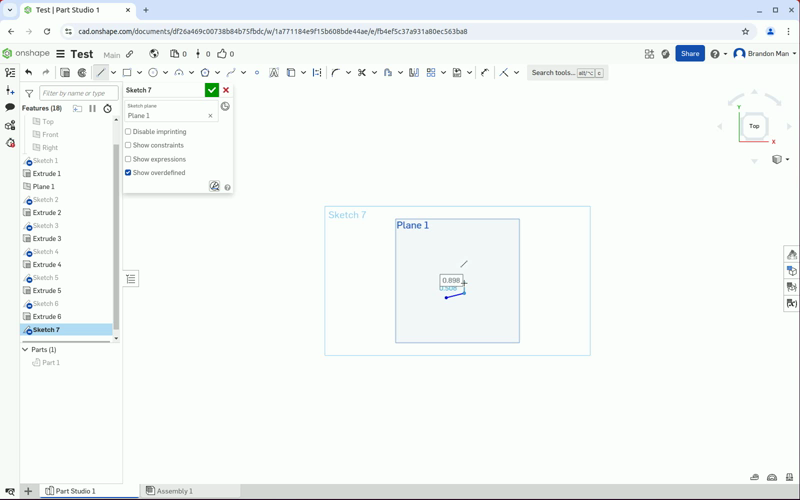
scroll(6)
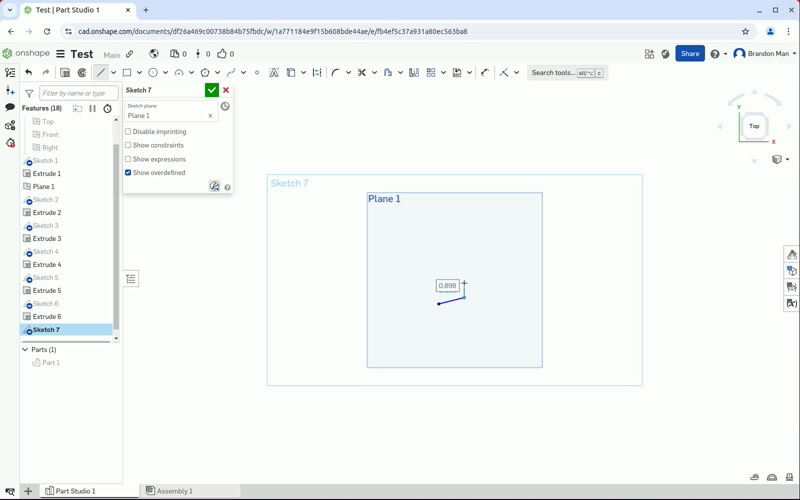
scroll(6)
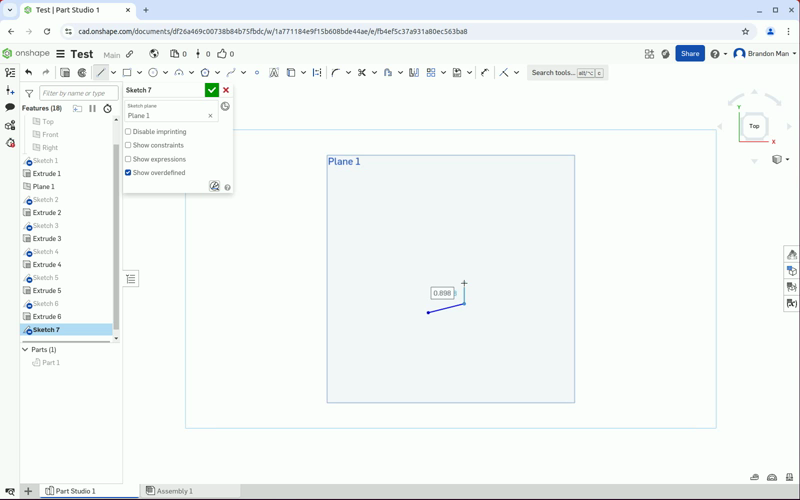
scroll(6)
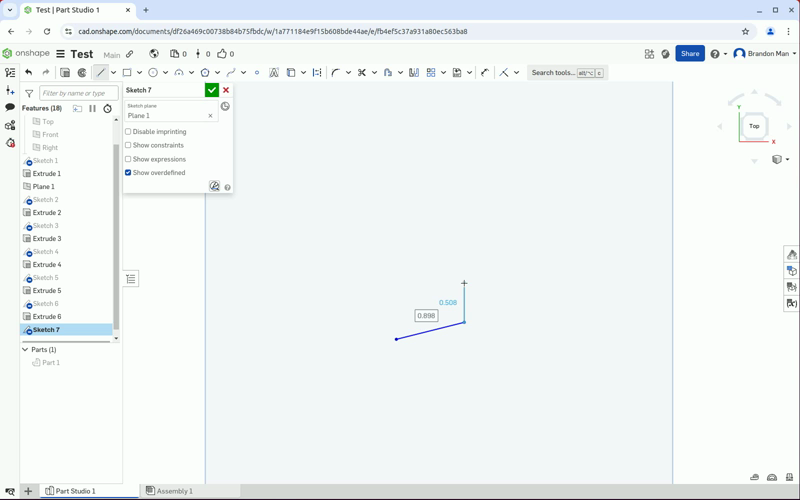
click(464, 282)
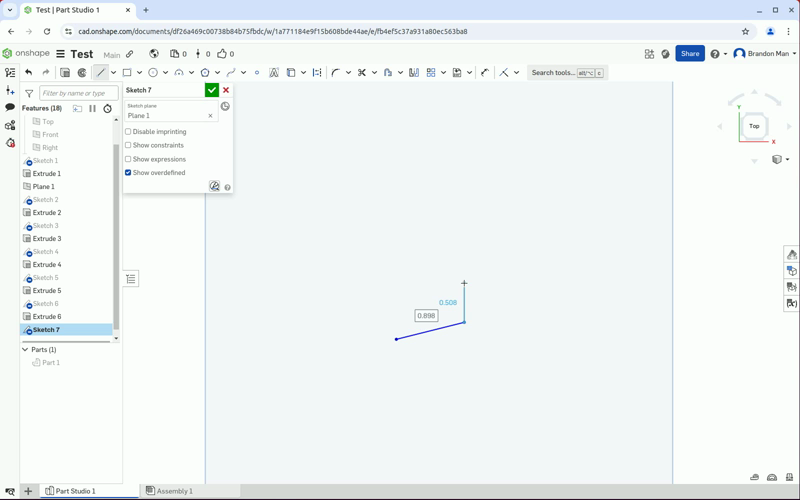
scroll(-6)
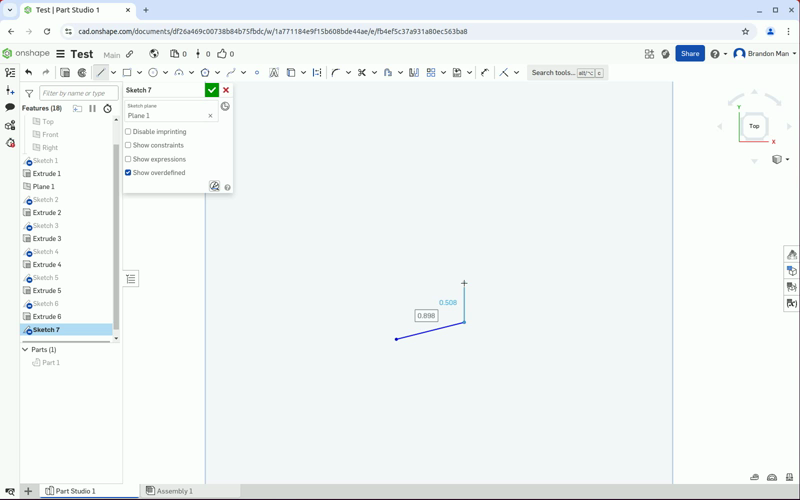
scroll(-6)
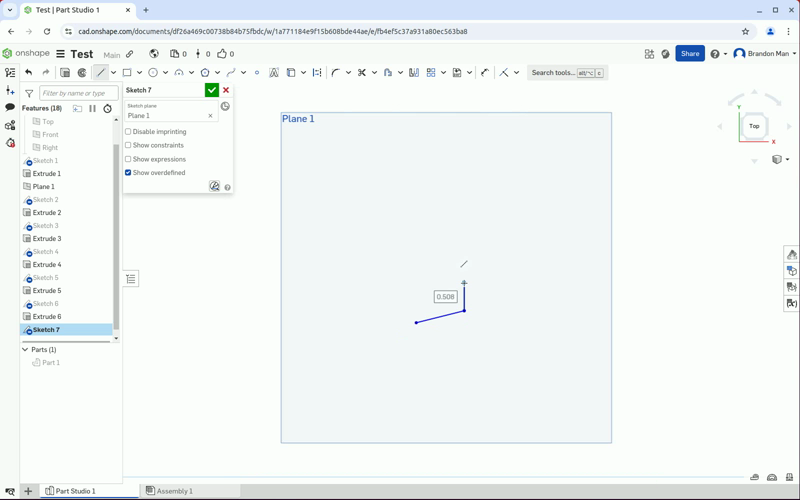
scroll(-6)
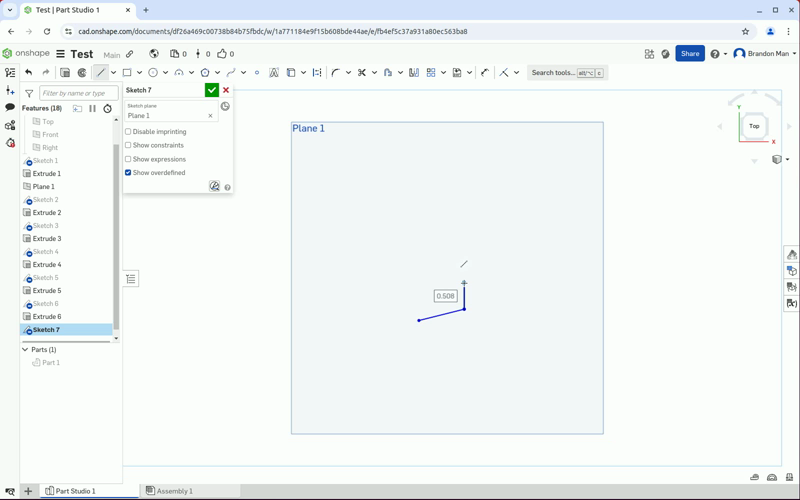
scroll(-6)
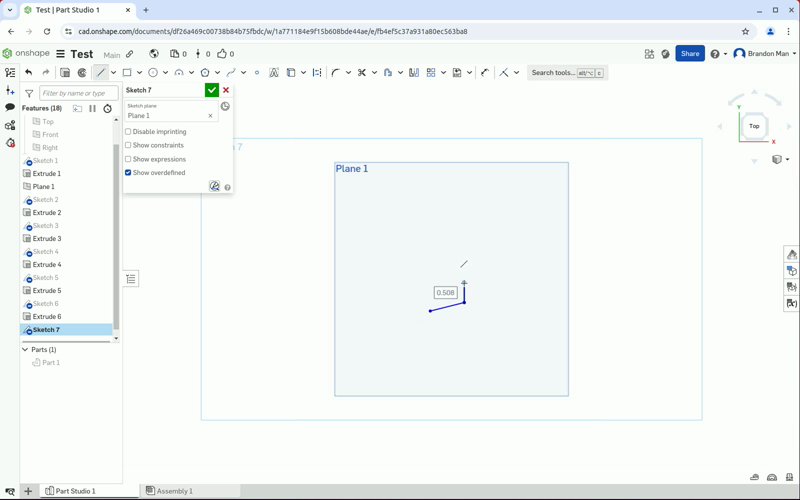
scroll(-6)
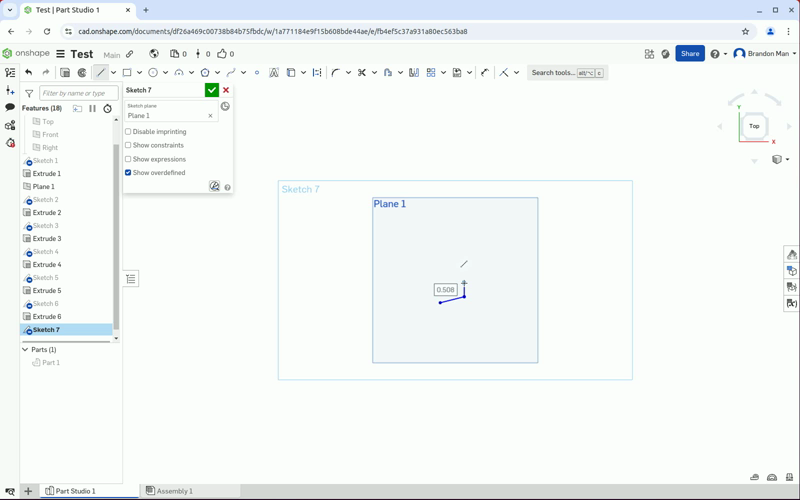
scroll(-6)
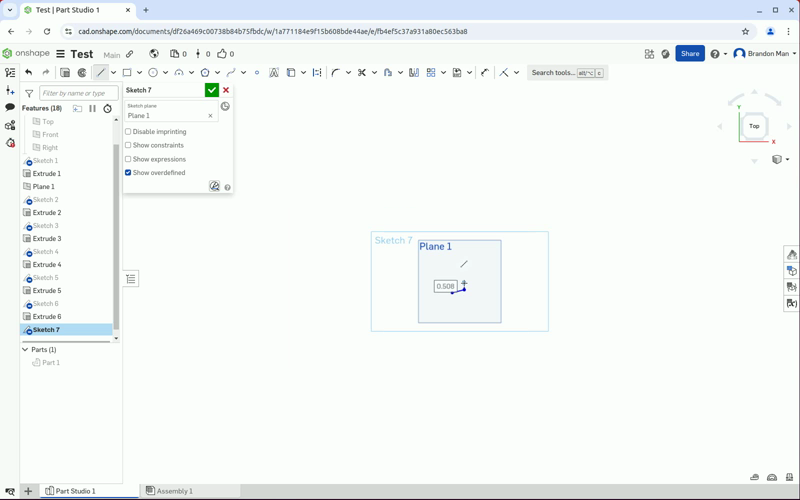
scroll(-6)
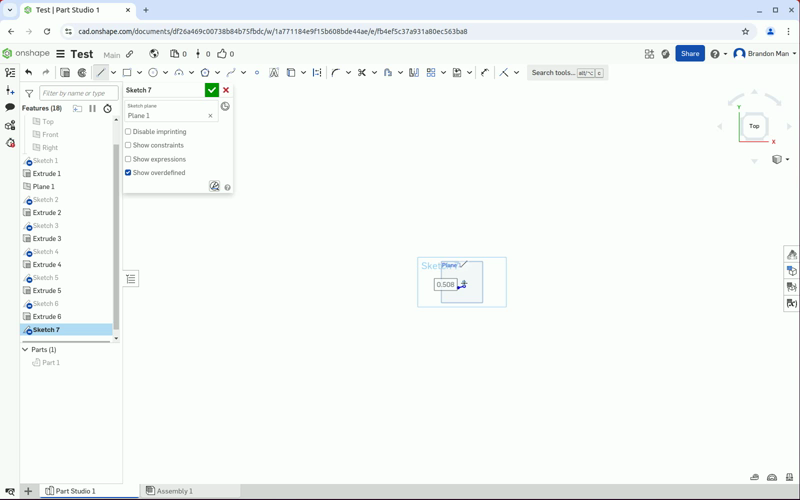
key_up(shift)
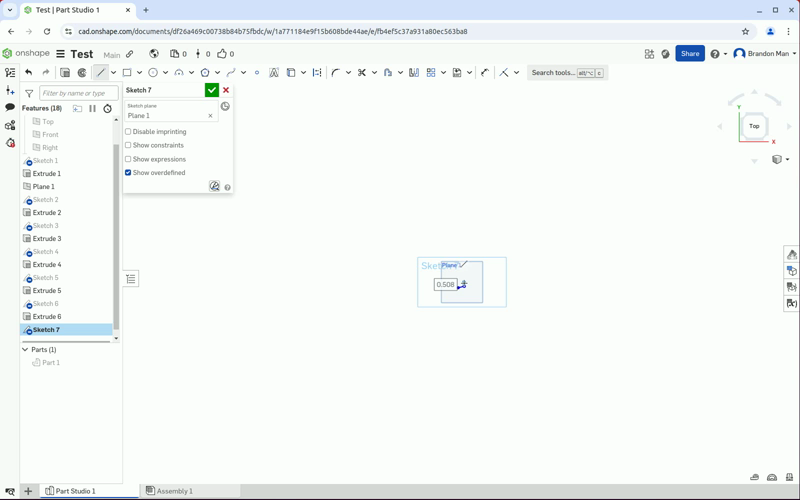
key_down(shift)
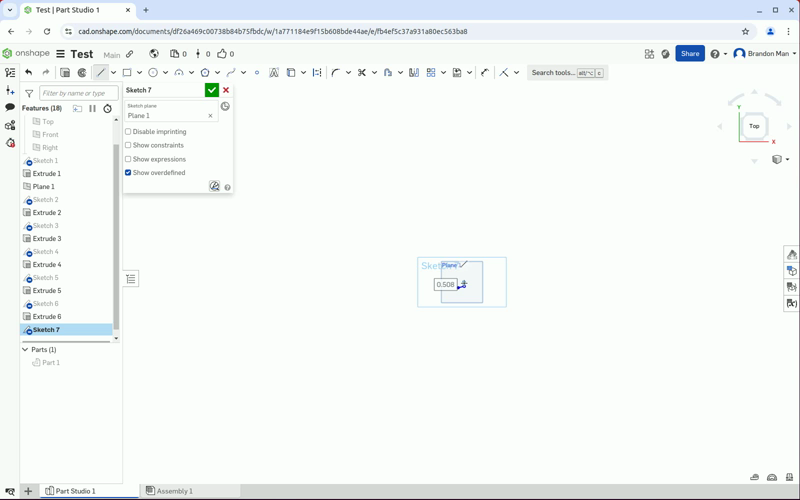
mouse_move(494, 282)
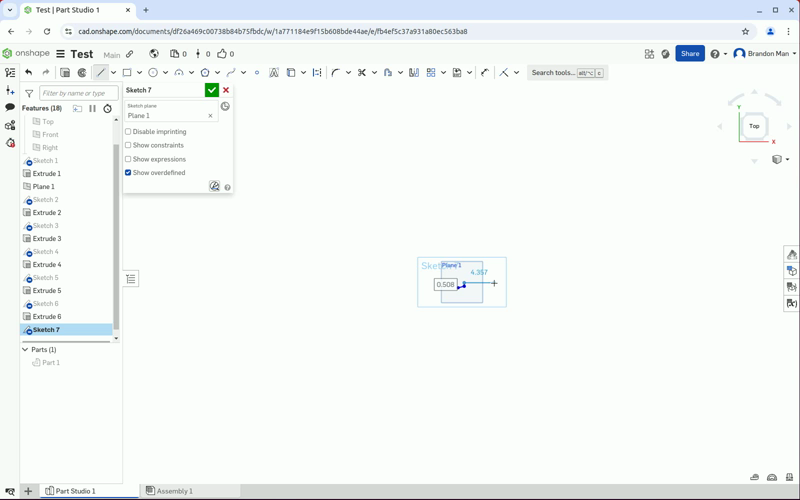
mouse_move(458, 281)
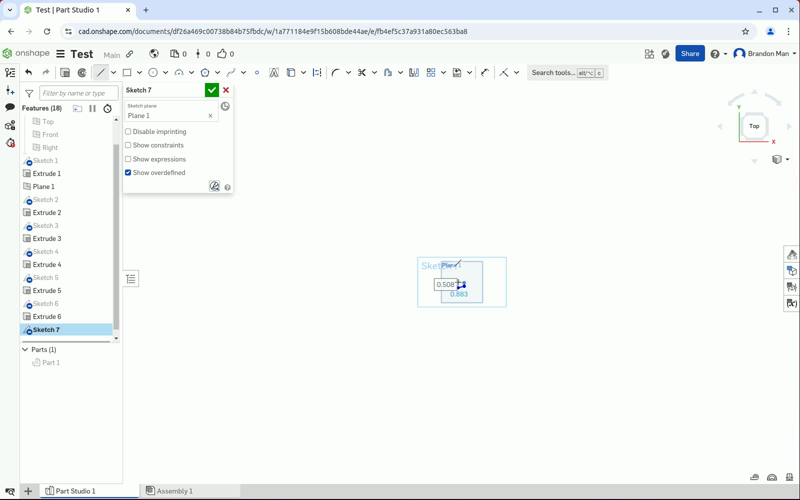
scroll(6)
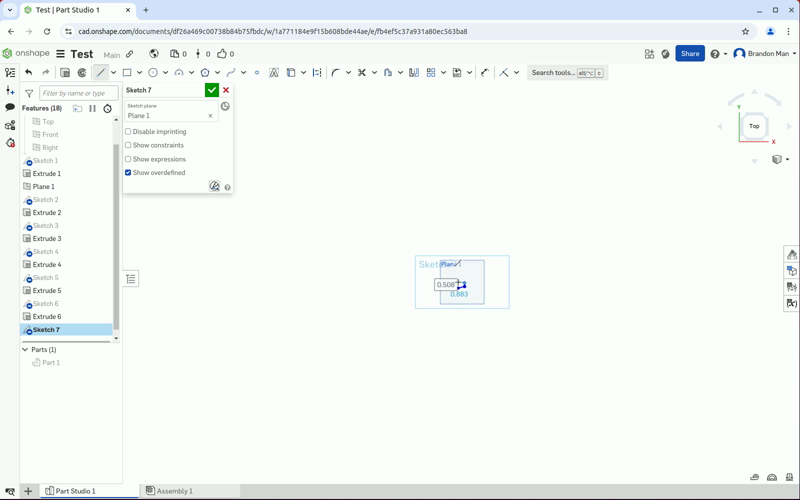
scroll(6)
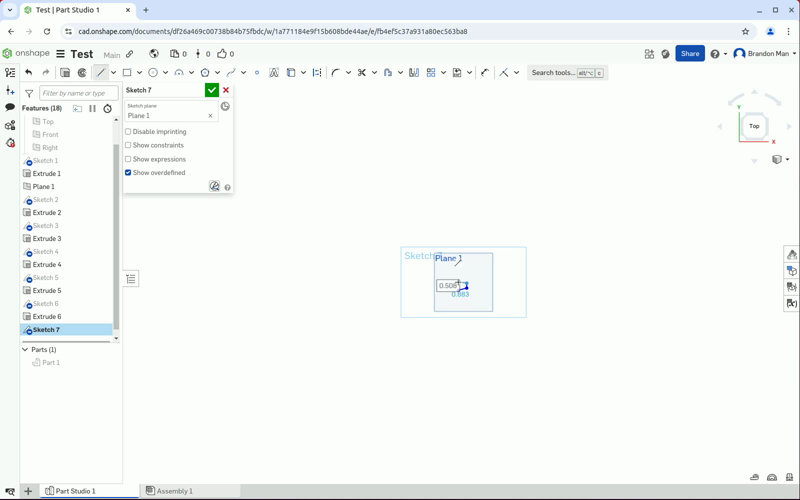
scroll(6)
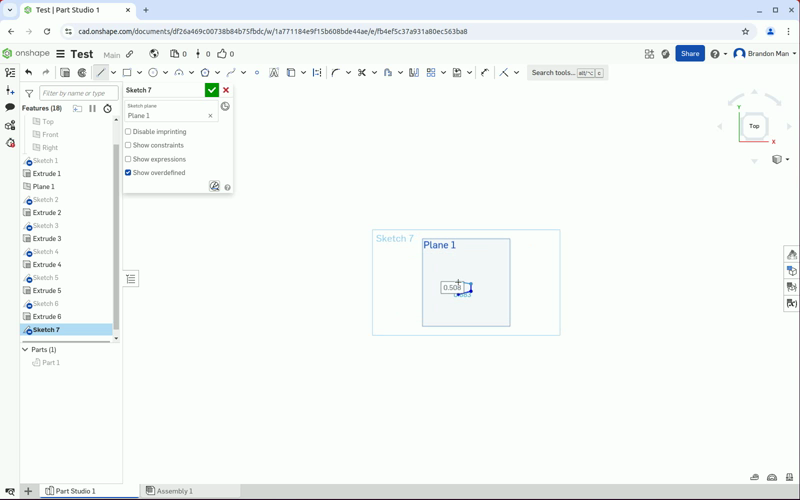
scroll(6)
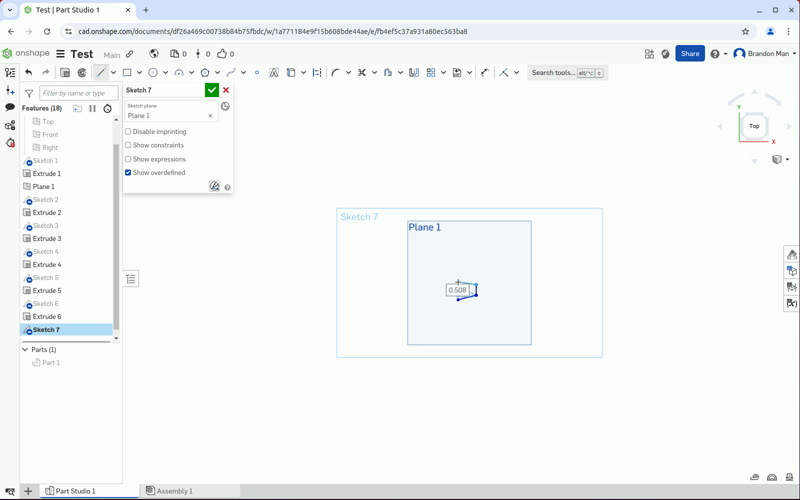
scroll(6)
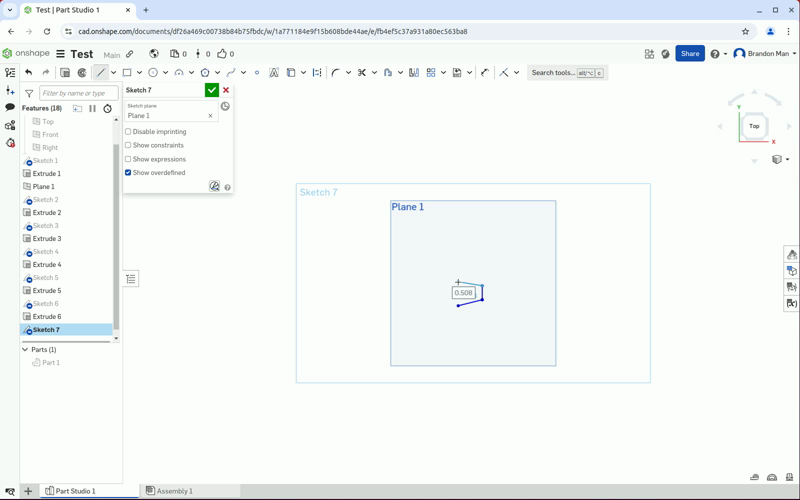
scroll(6)
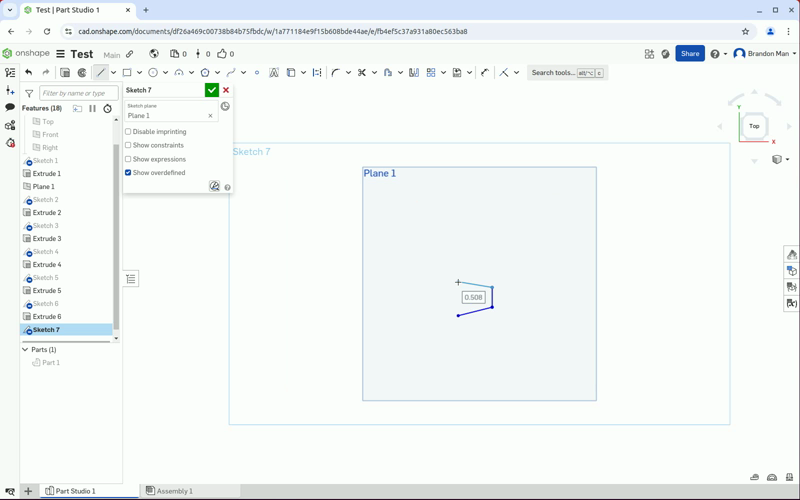
scroll(6)
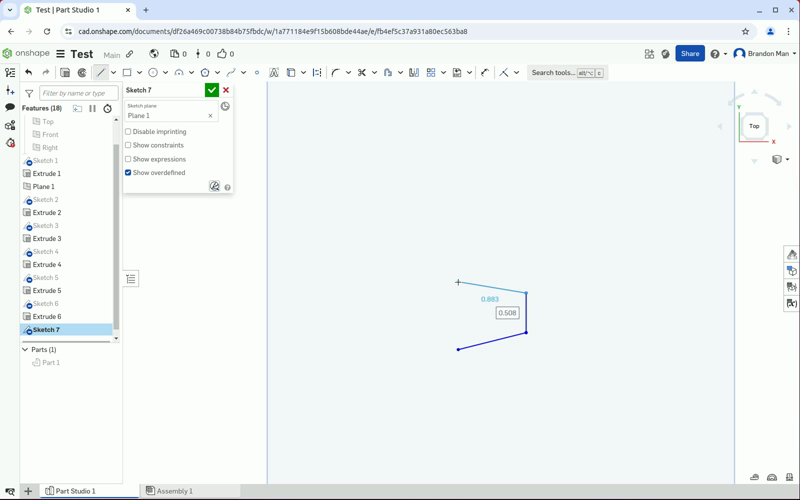
click(458, 281)
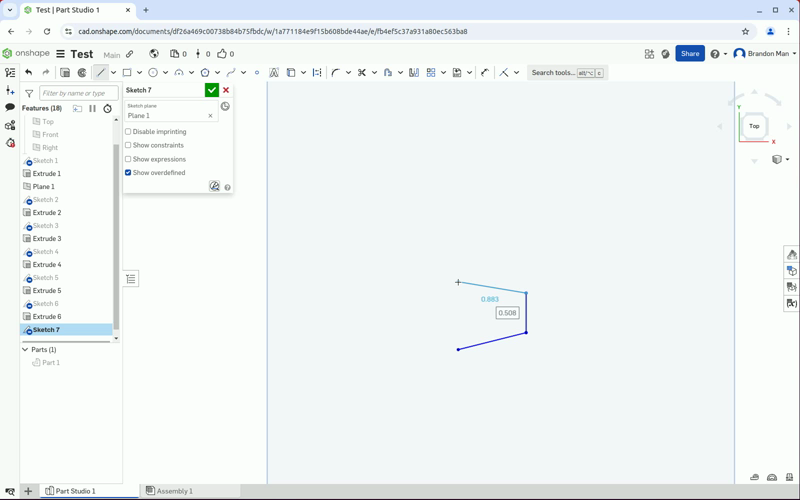
scroll(-6)
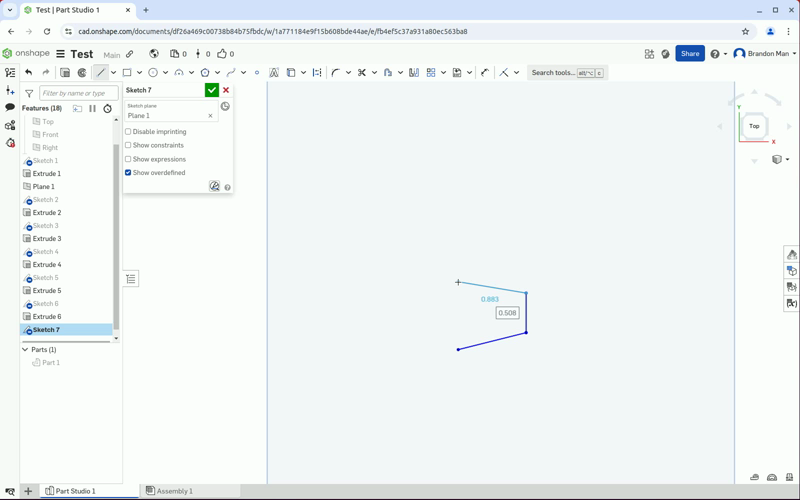
scroll(-6)
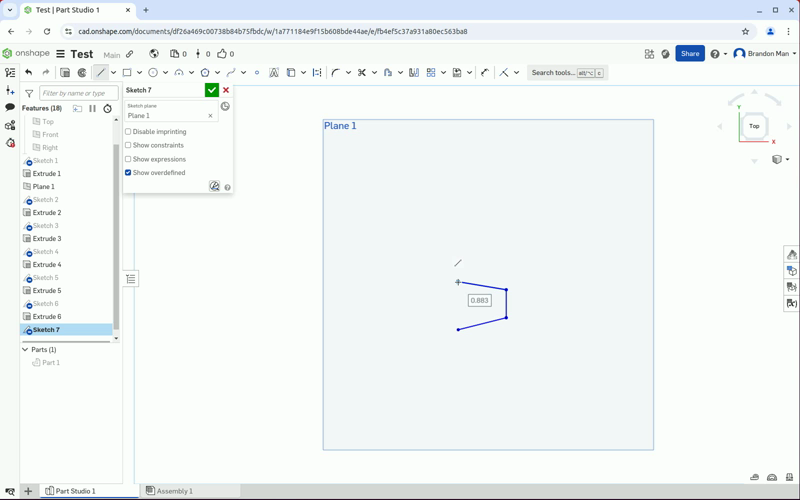
scroll(-6)
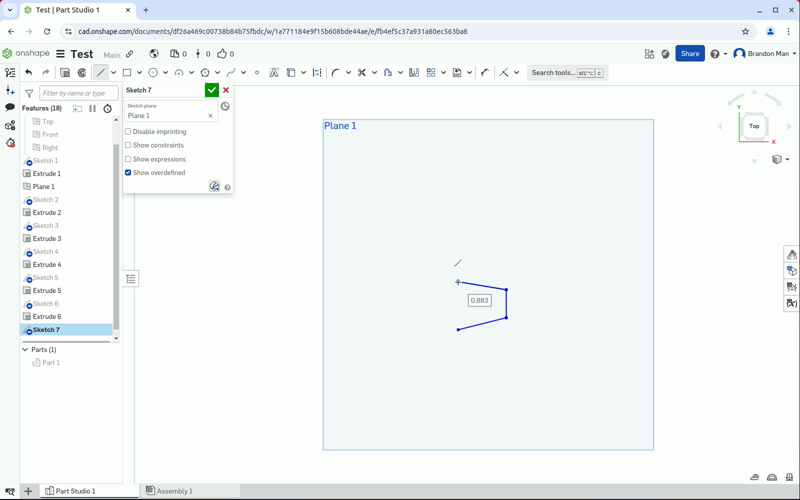
scroll(-6)
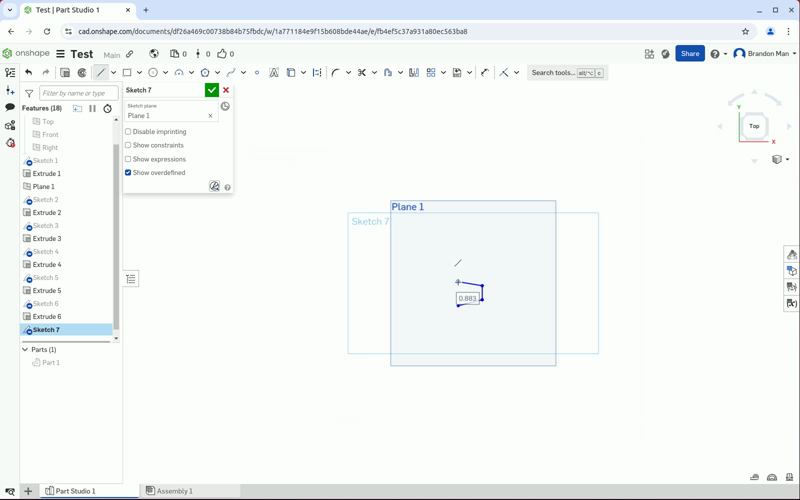
scroll(-6)
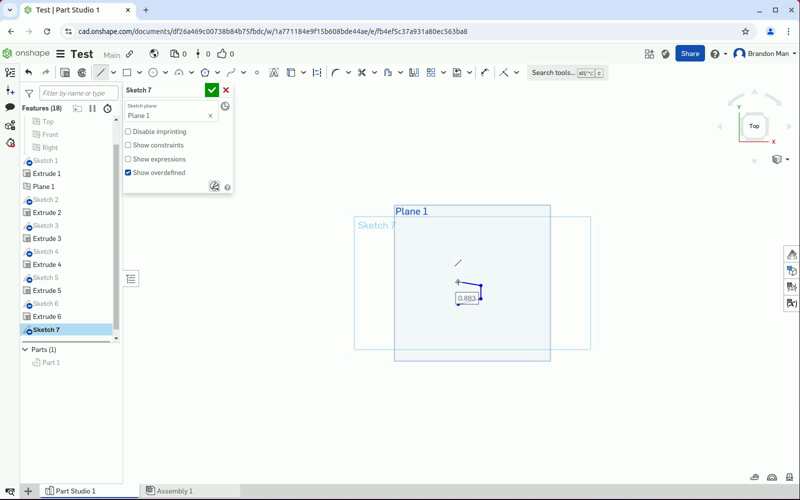
scroll(-6)
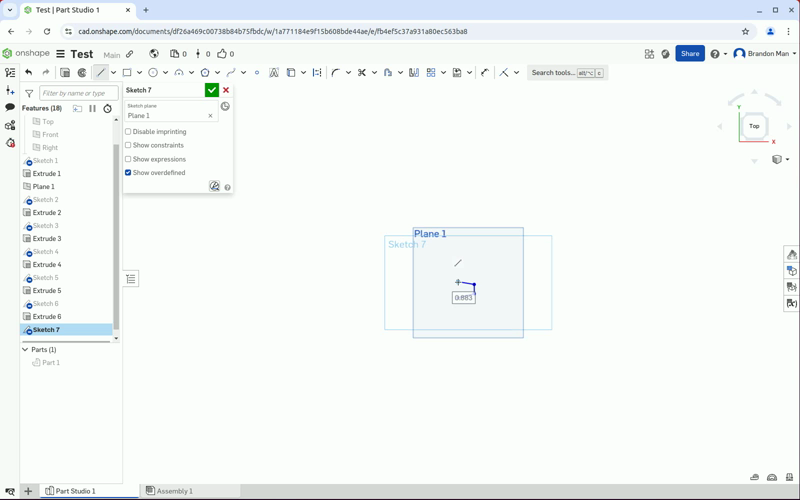
scroll(-6)
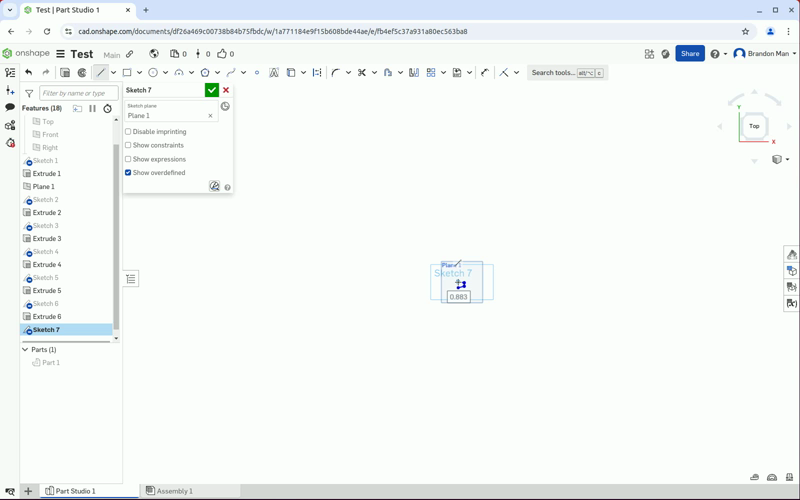
key_up(shift)
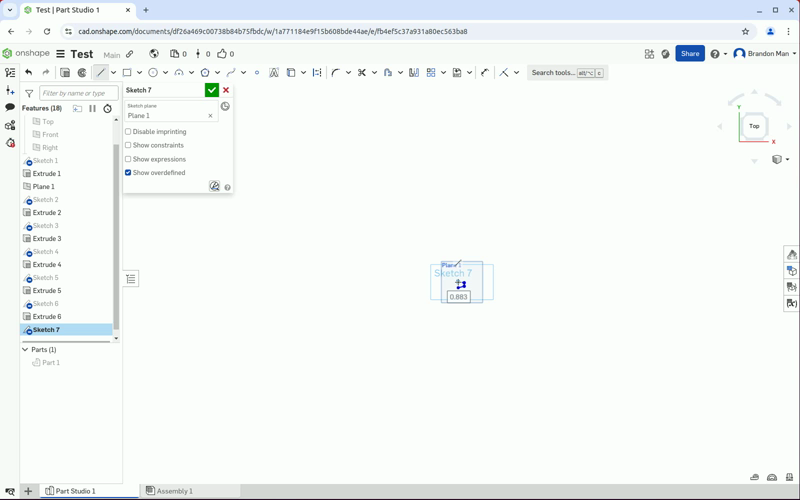
mouse_move(488, 281)
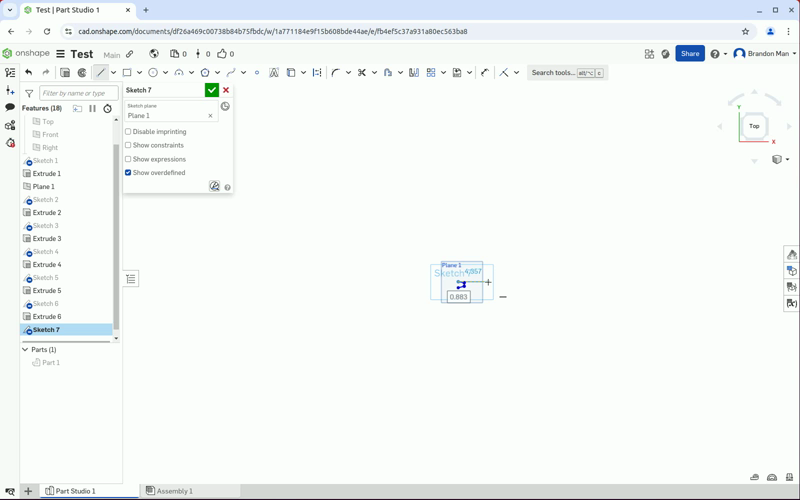
key_down(shift)
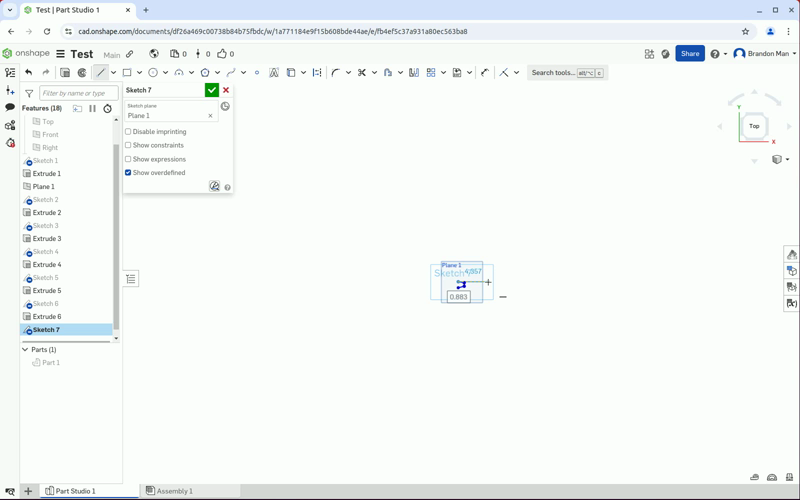
mouse_move(458, 287)
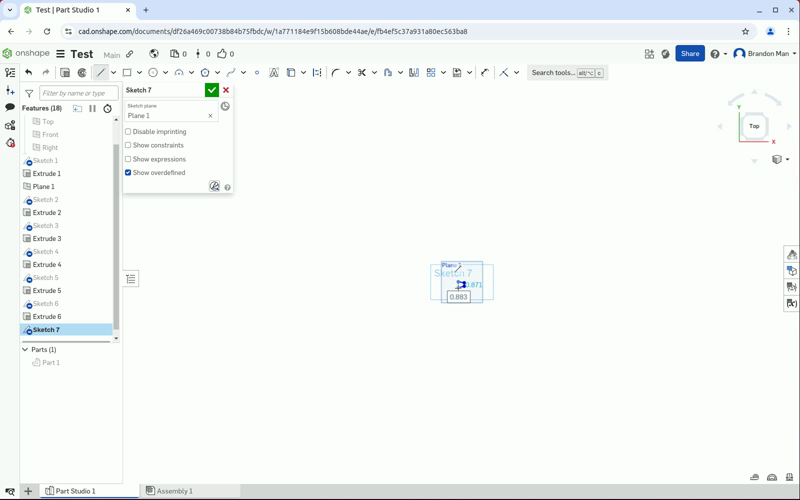
scroll(6)
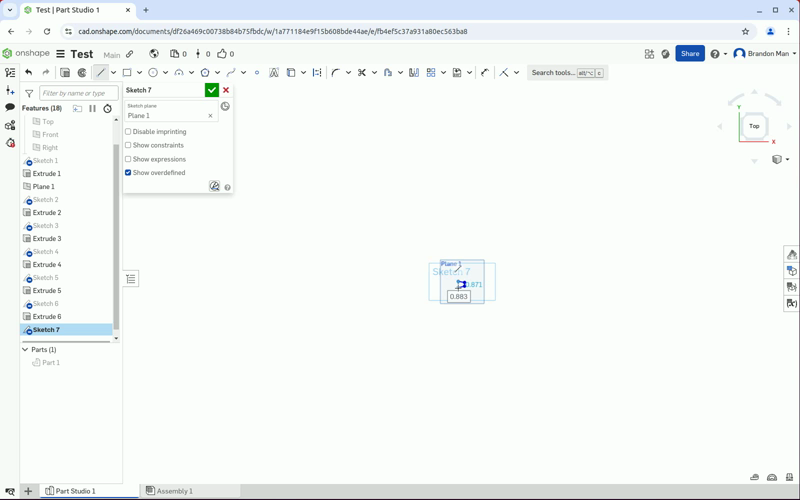
scroll(6)
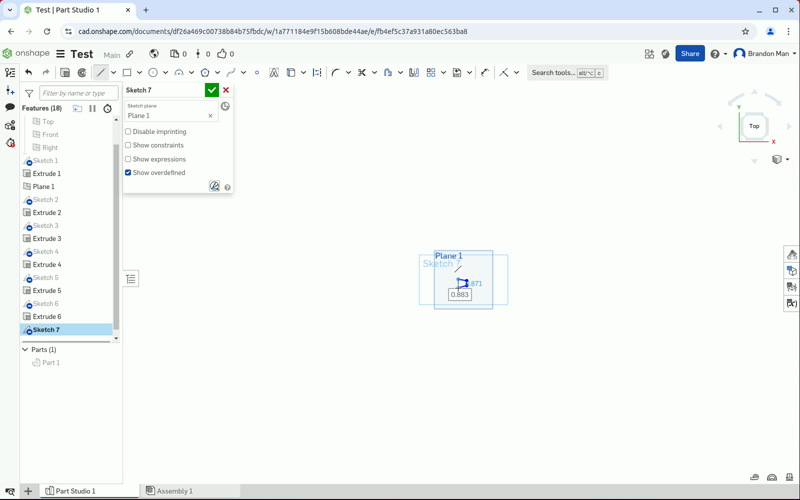
scroll(6)
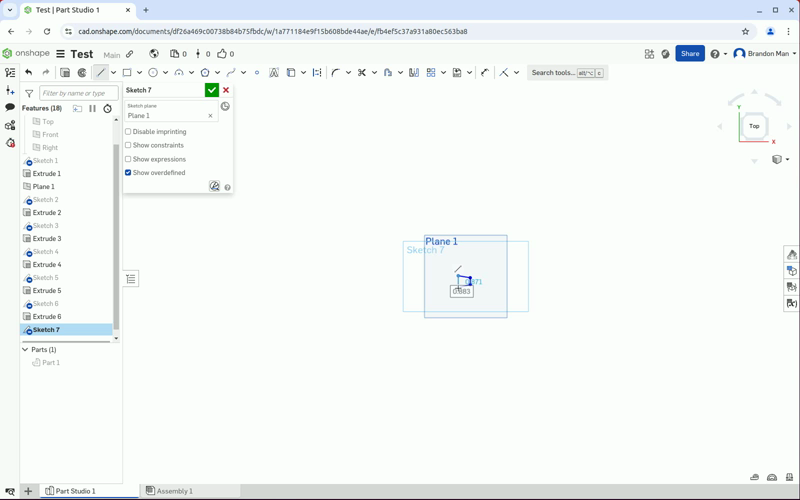
scroll(6)
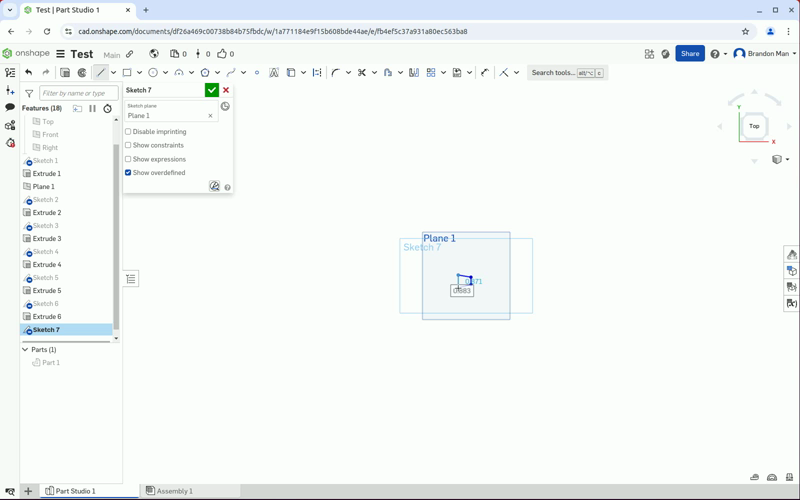
scroll(6)
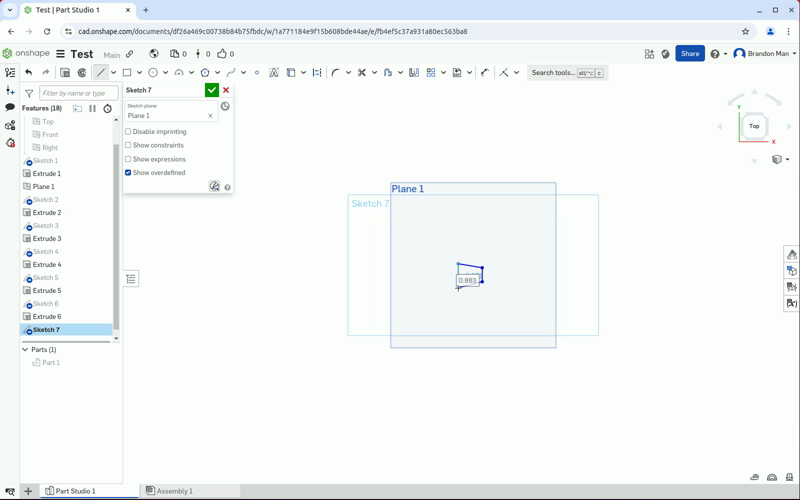
scroll(6)
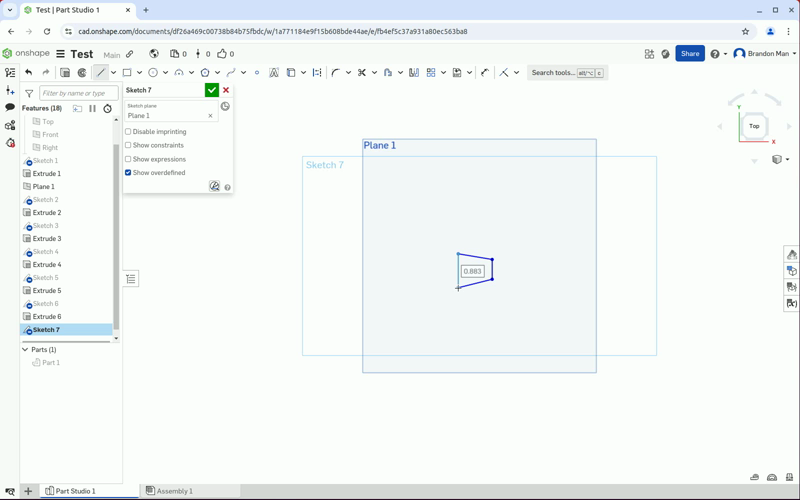
scroll(6)
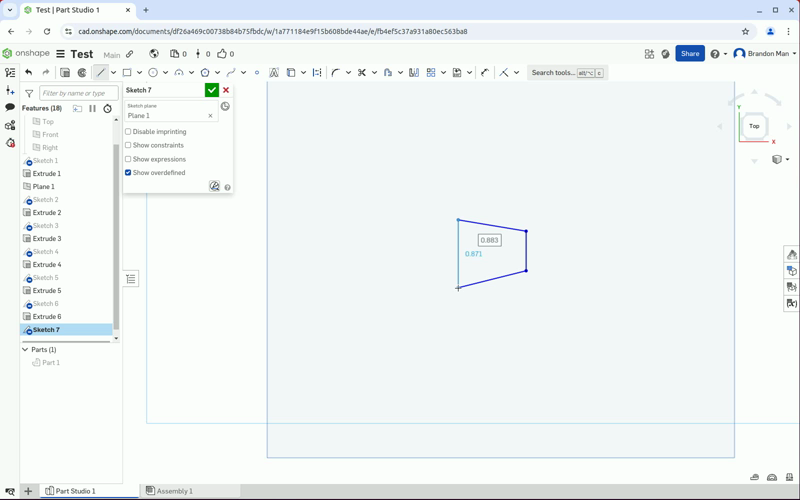
key_up(shift)
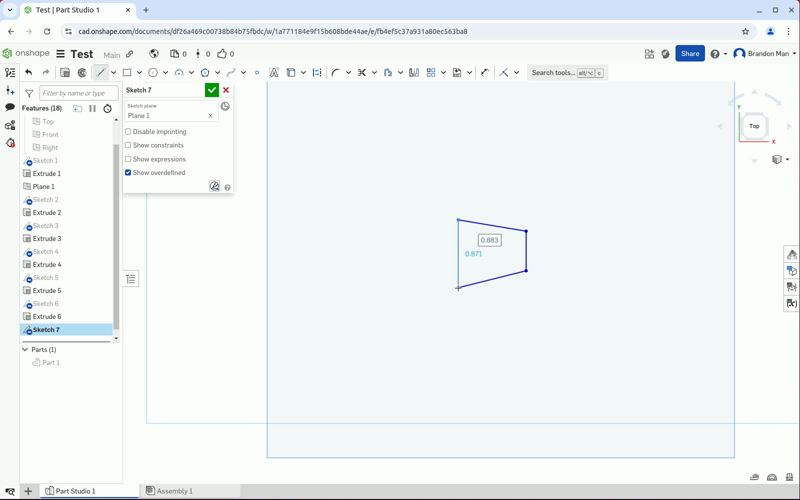
click(458, 287)
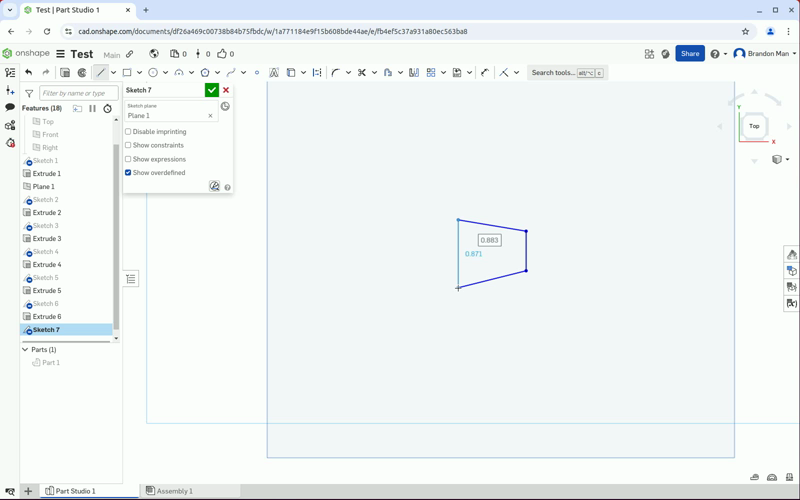
scroll(-6)
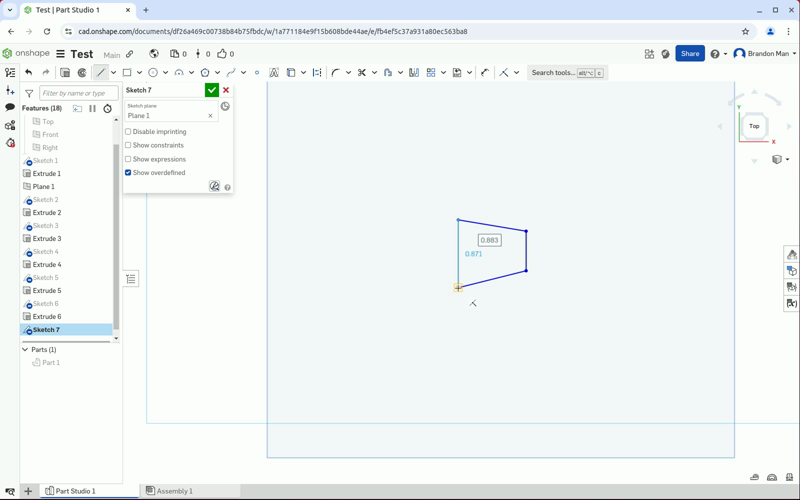
scroll(-6)
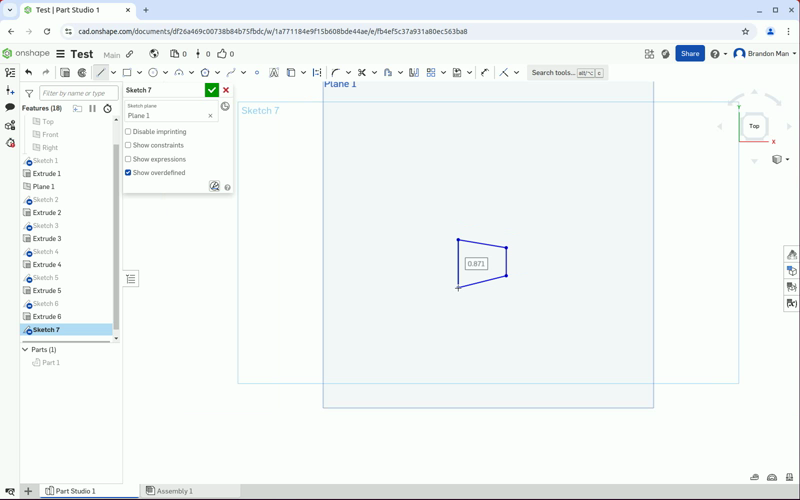
scroll(-6)
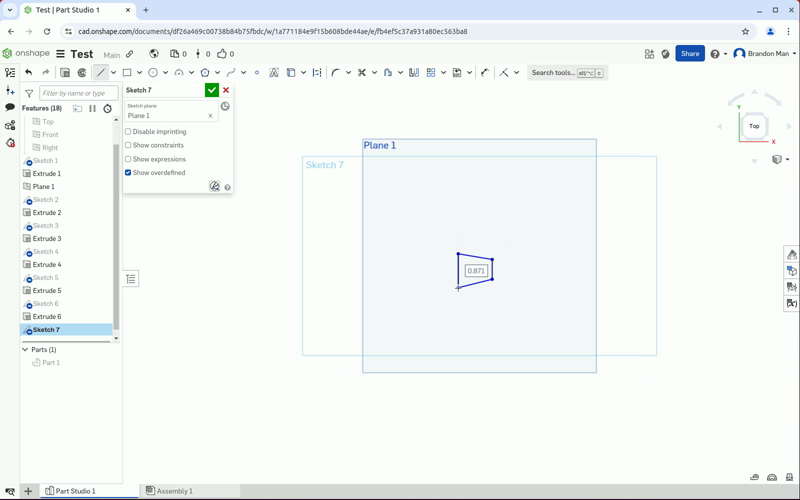
scroll(-6)
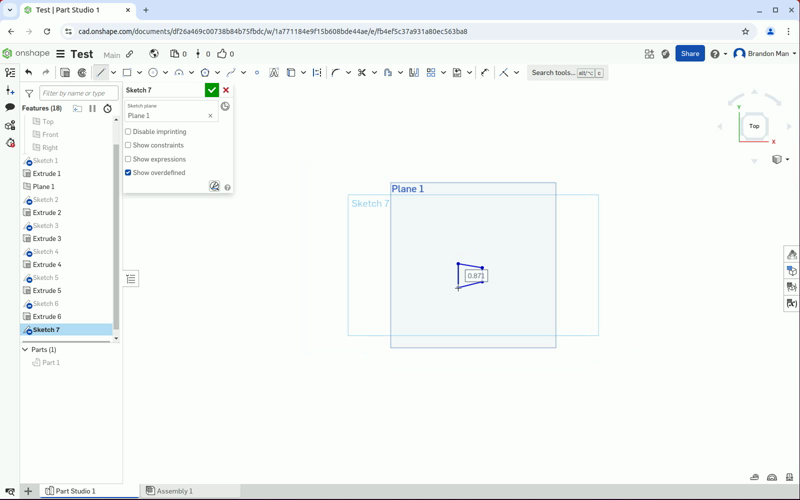
scroll(-6)
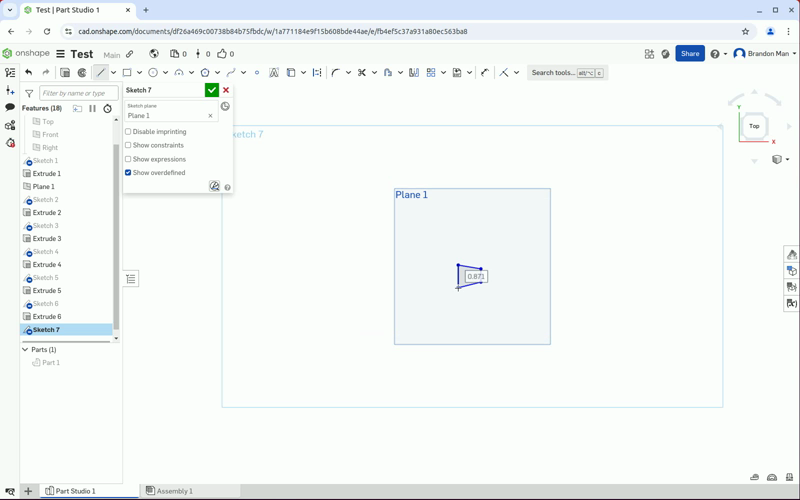
scroll(-6)
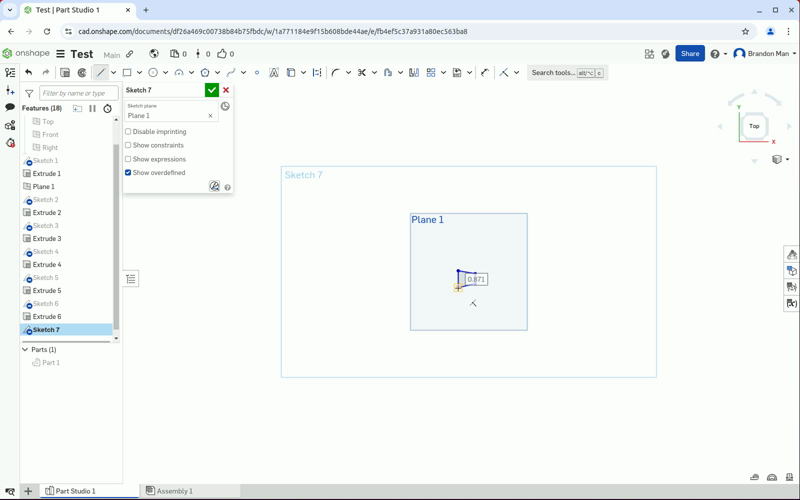
scroll(-6)
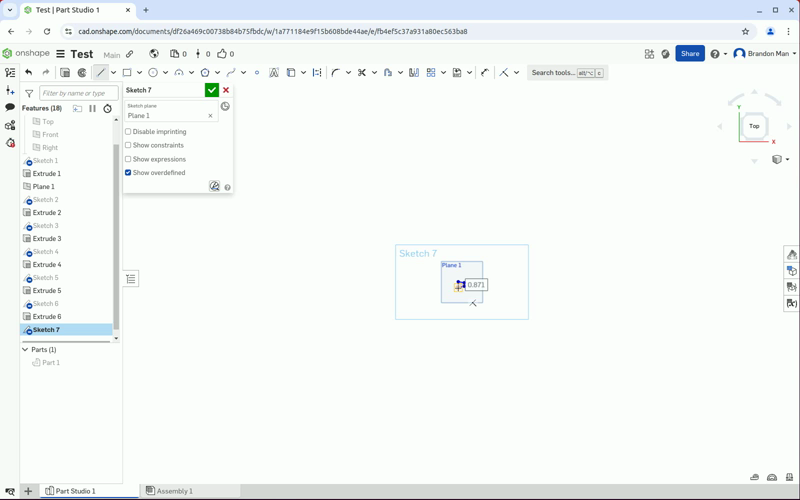
key(esc)
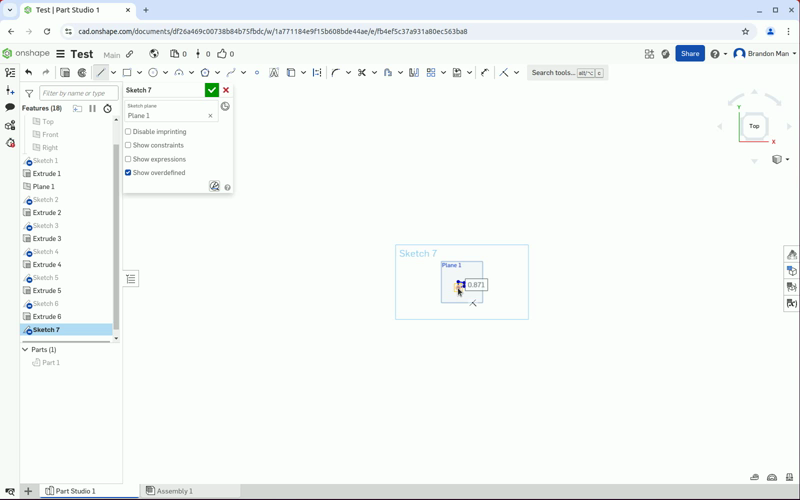
mouse_move(463, 285)
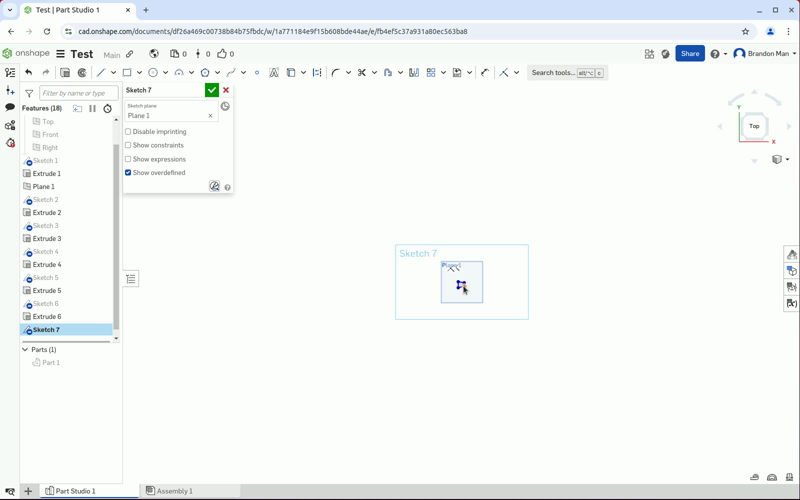
scroll(6)
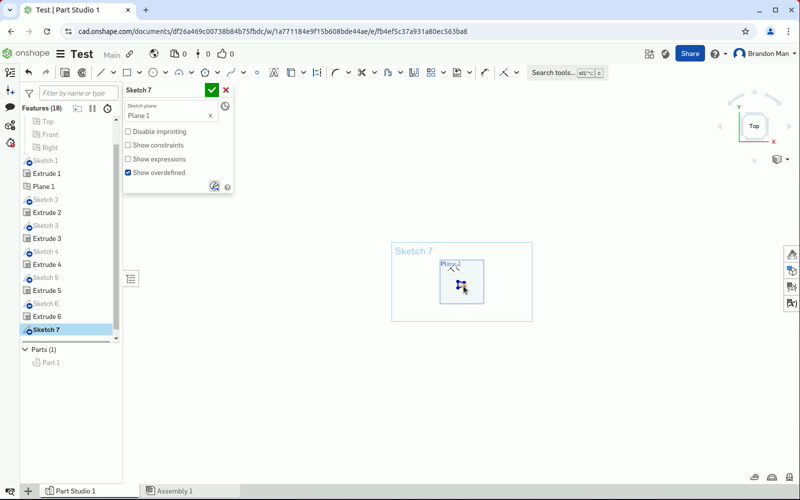
scroll(6)
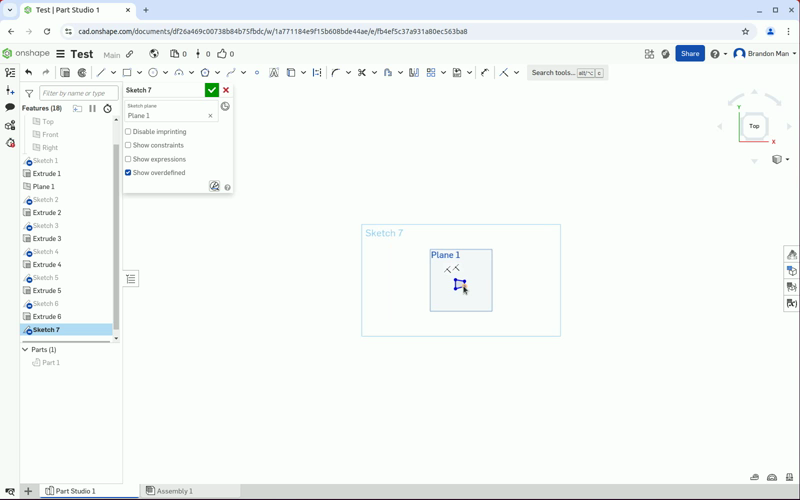
scroll(6)
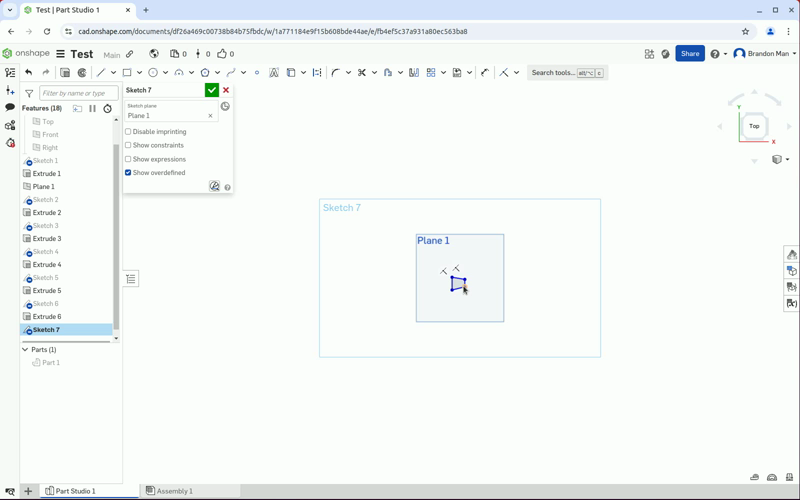
scroll(6)
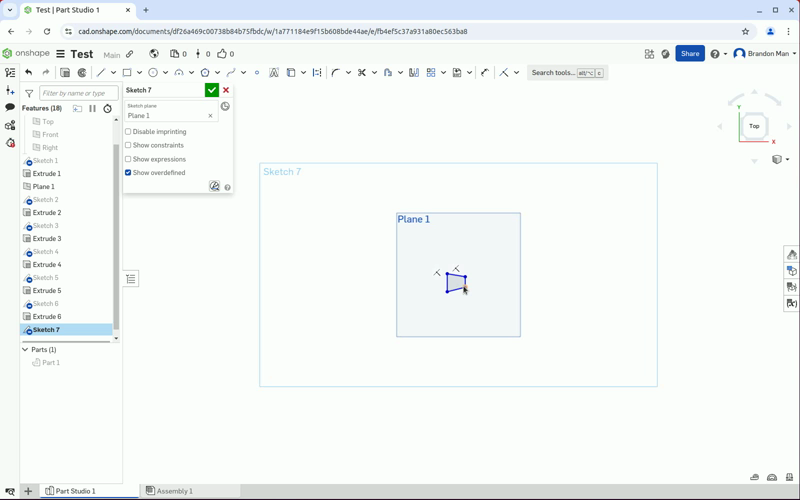
scroll(6)
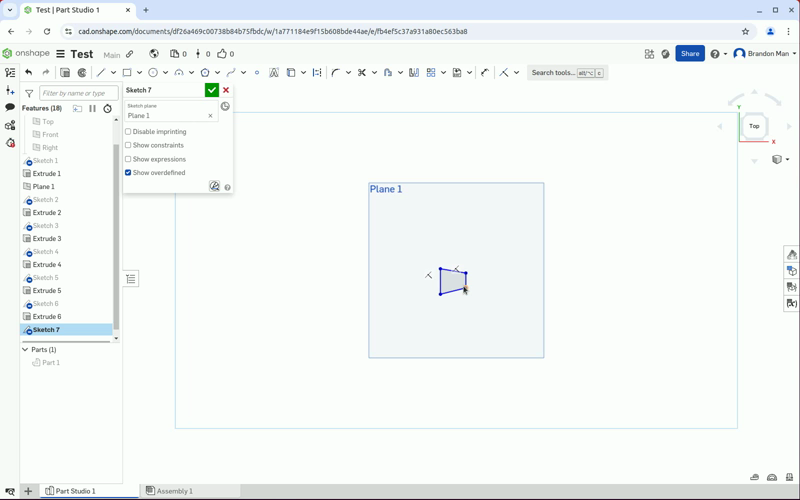
scroll(6)
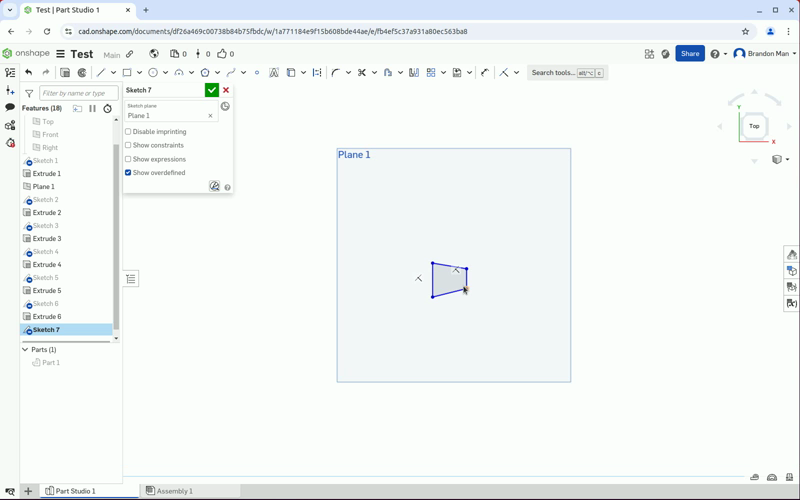
scroll(6)
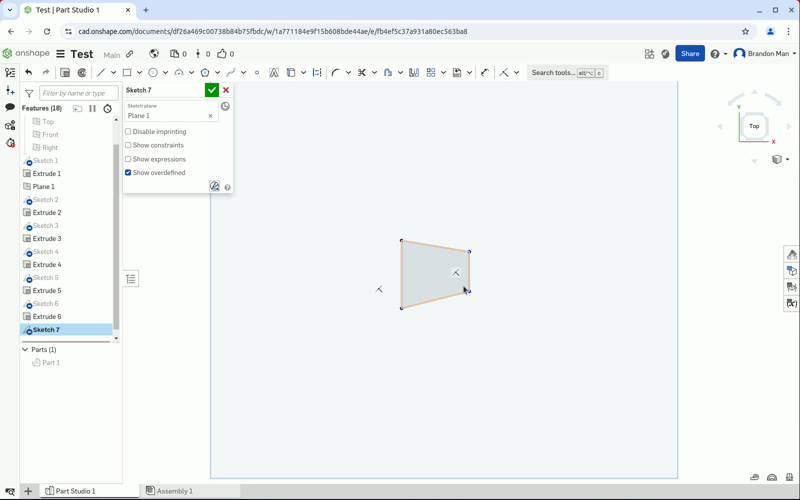
click(463, 285)
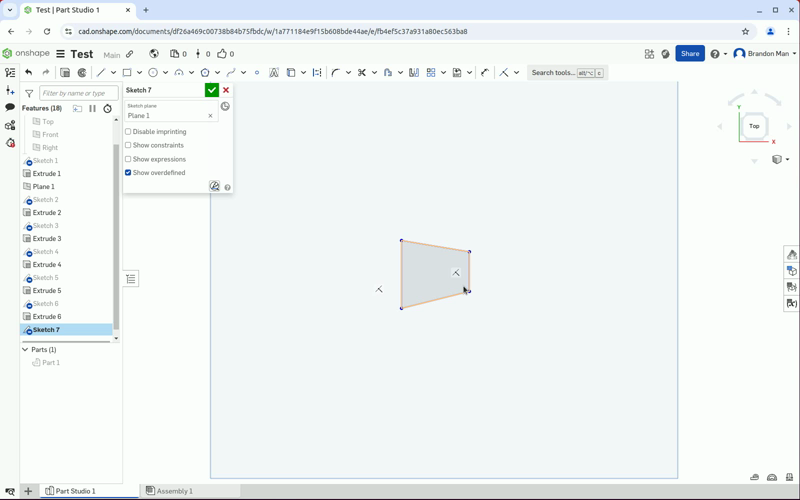
scroll(-6)
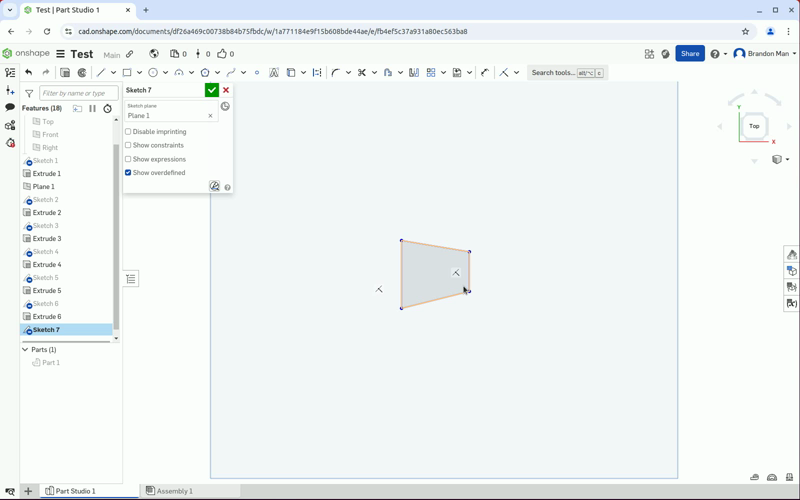
scroll(-6)
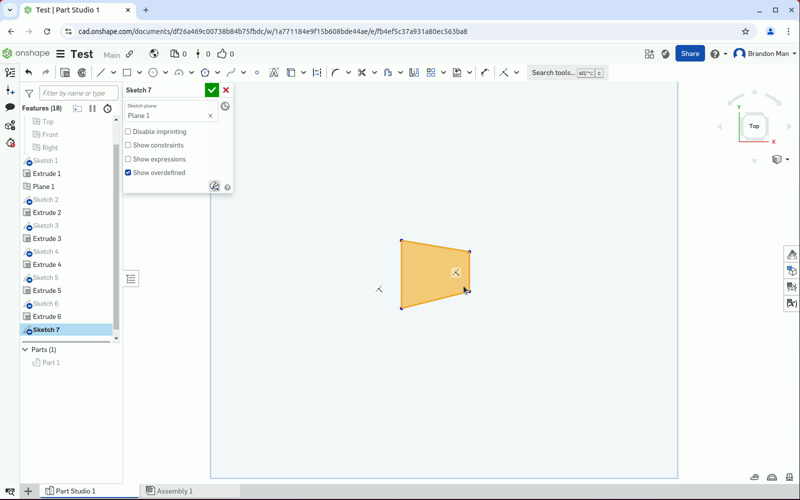
scroll(-6)
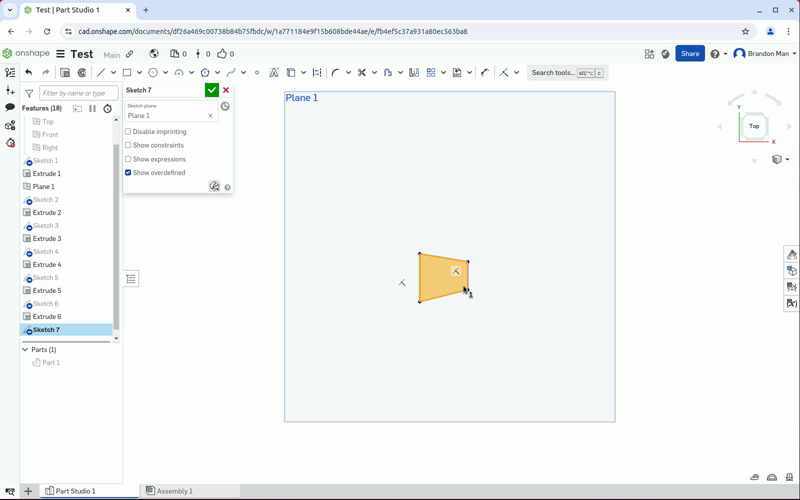
scroll(-6)
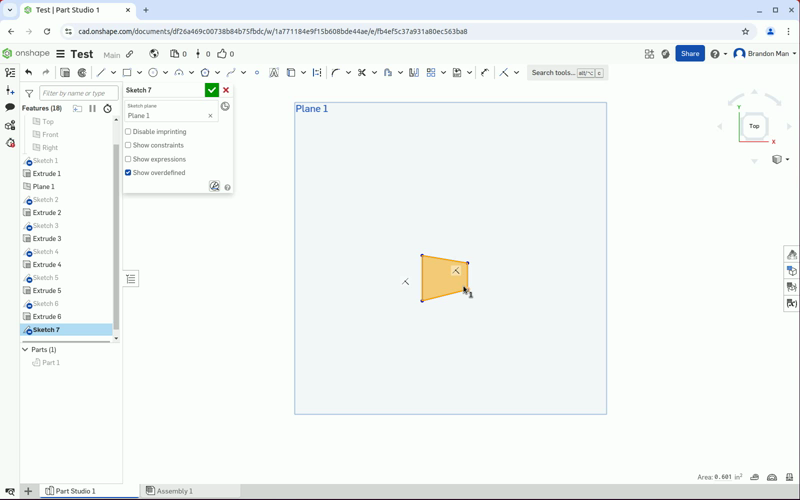
scroll(-6)
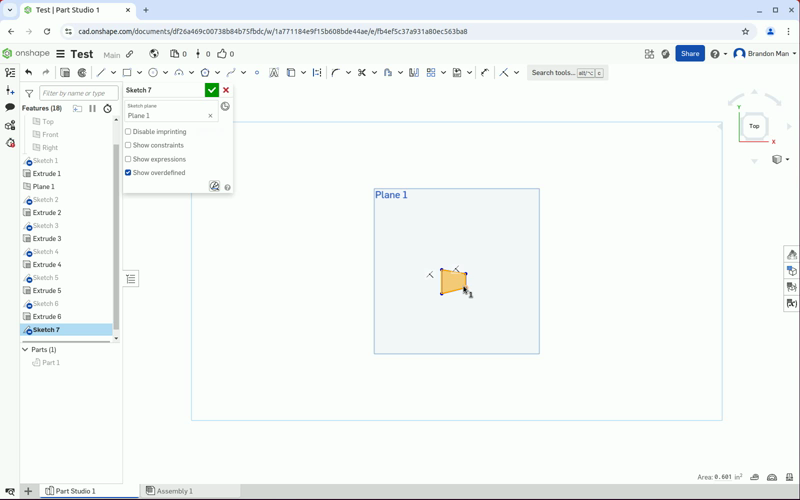
scroll(-6)
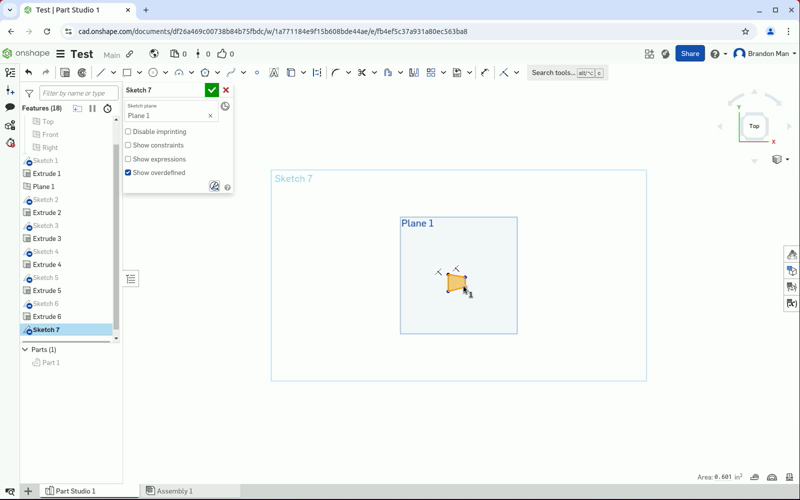
scroll(-6)
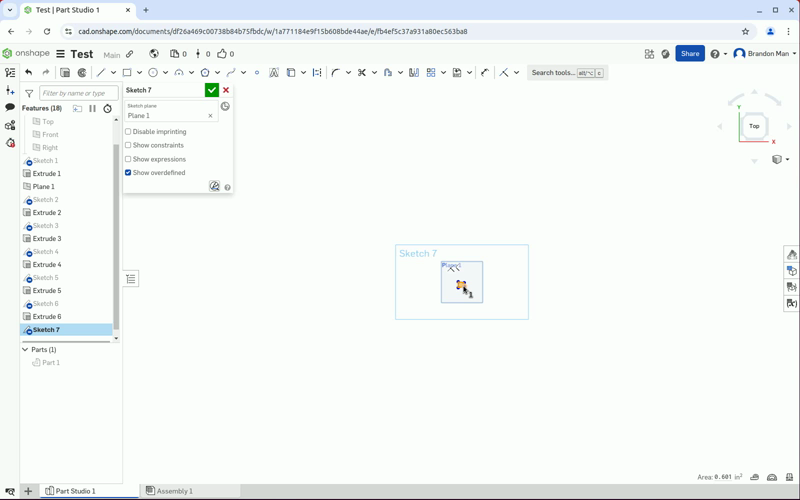
mouse_move(73, 352)
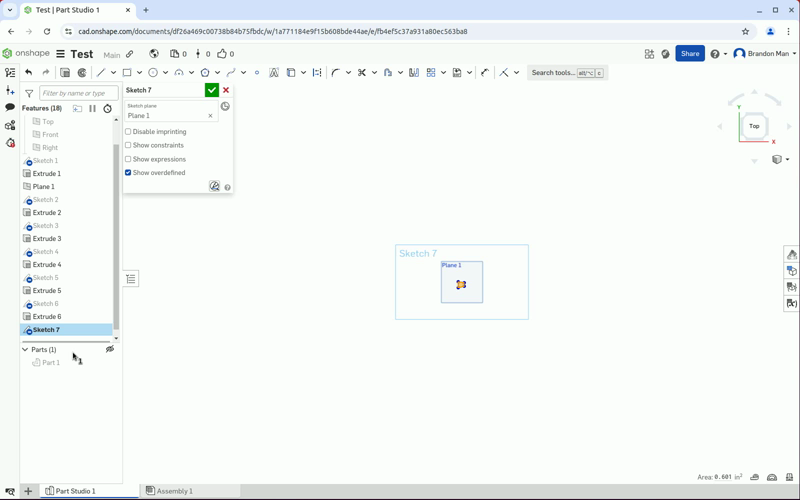
key(shift+y)
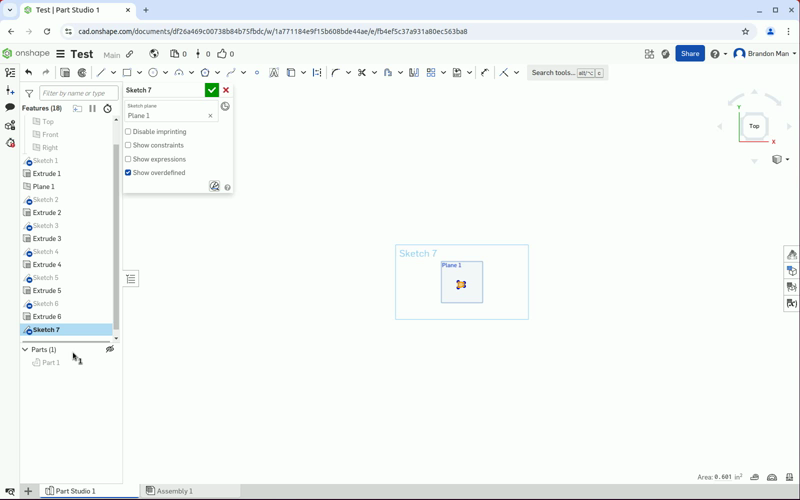
key(shift+e)
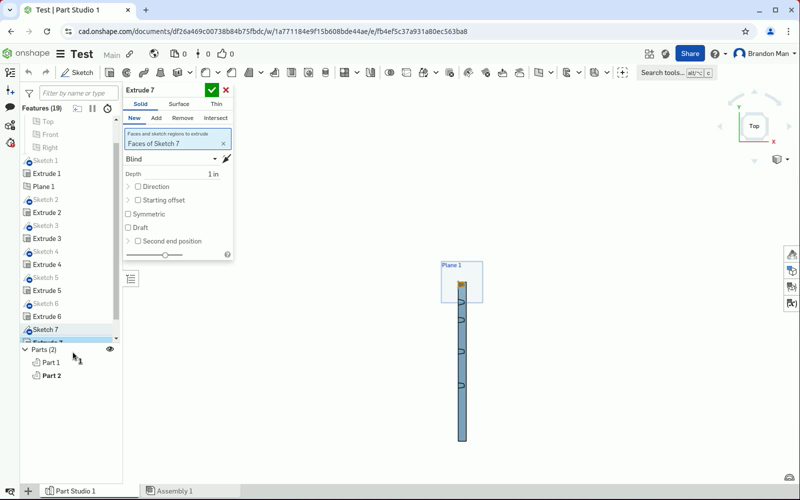
mouse_move(143, 106)
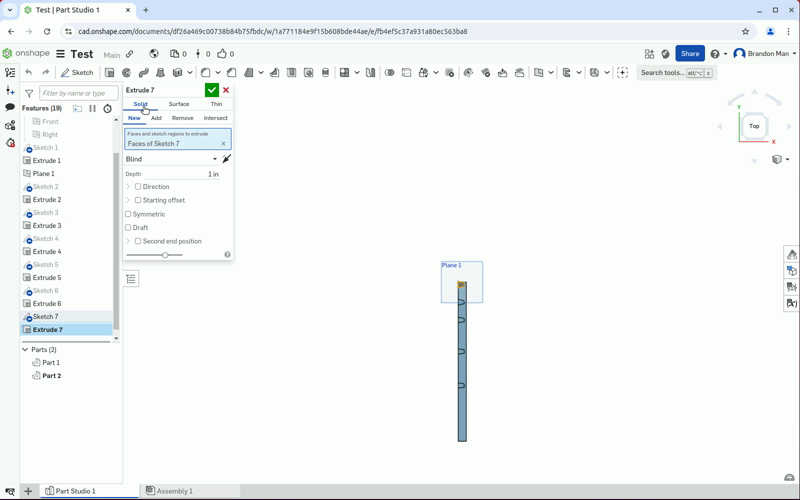
click(143, 106)
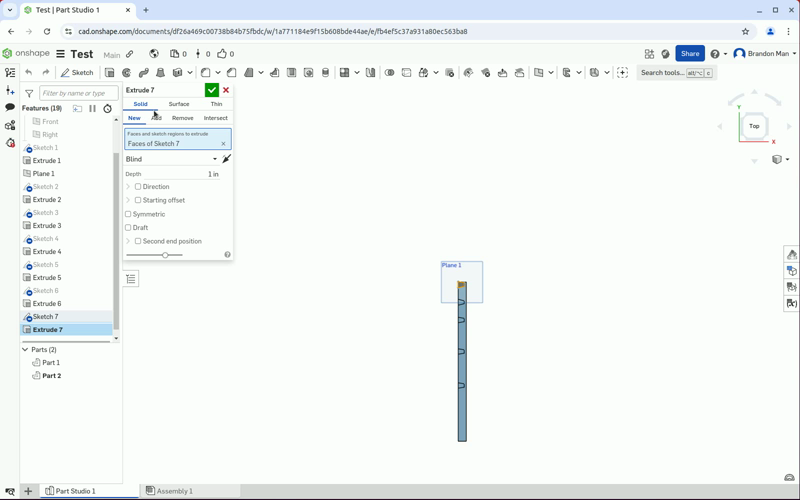
mouse_move(186, 120)
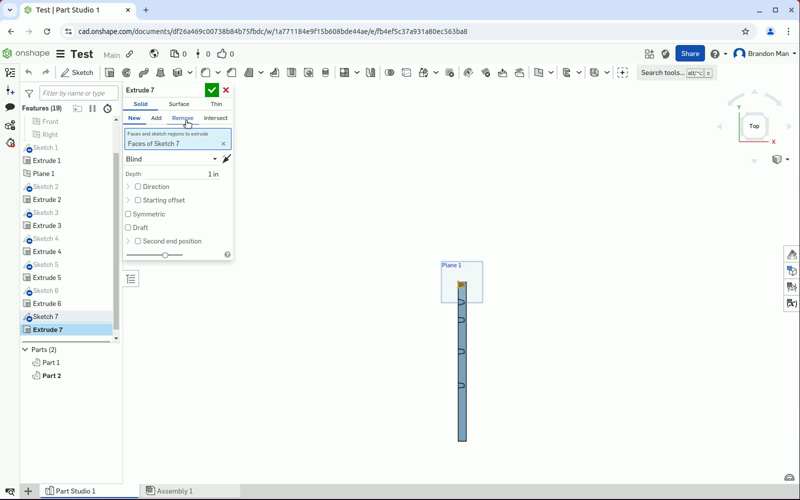
click(186, 120)
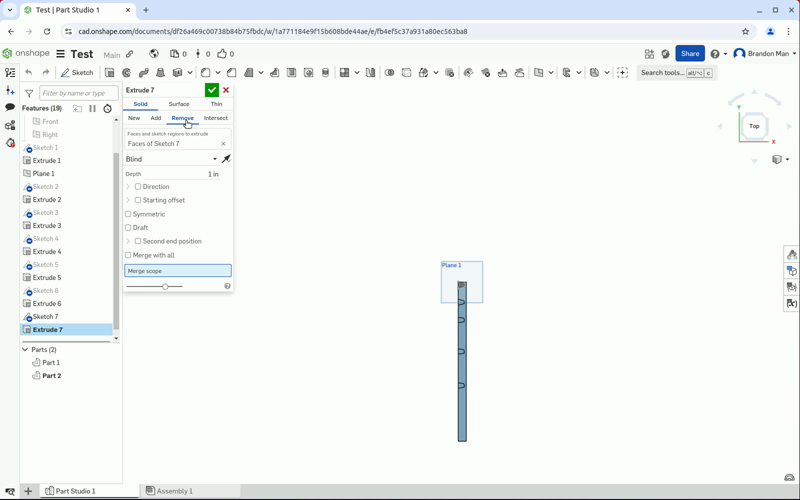
key(tab, 4)
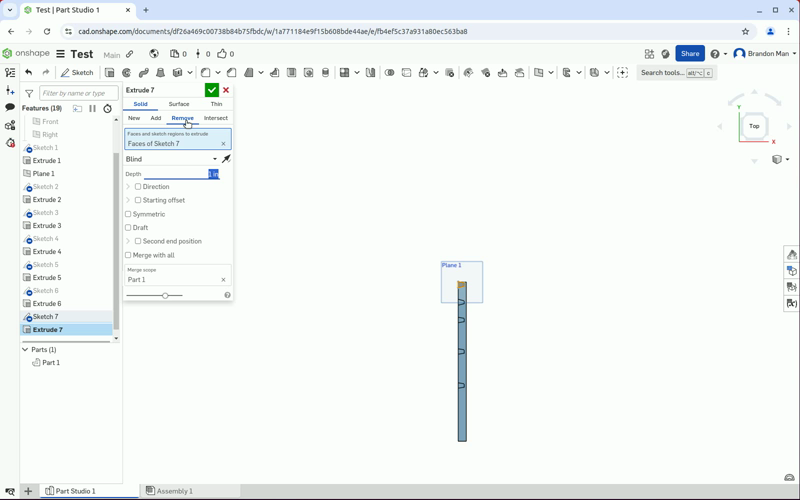
text(0.241)
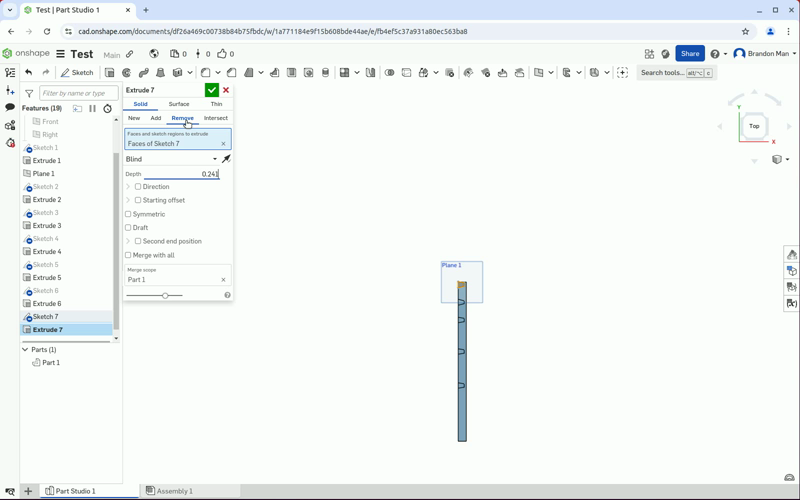
key(tab, 6)
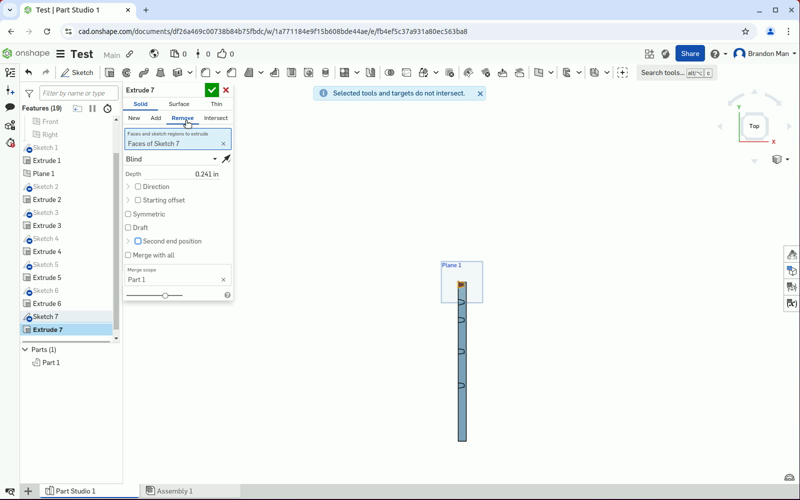
key(space)
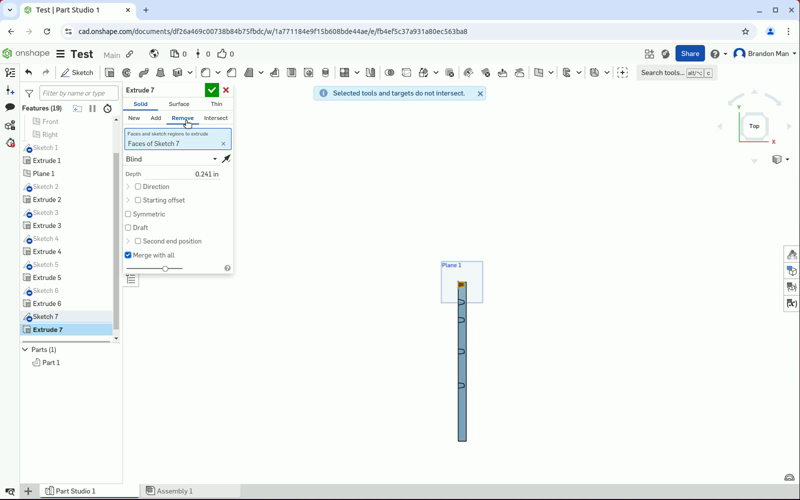
key(enter)
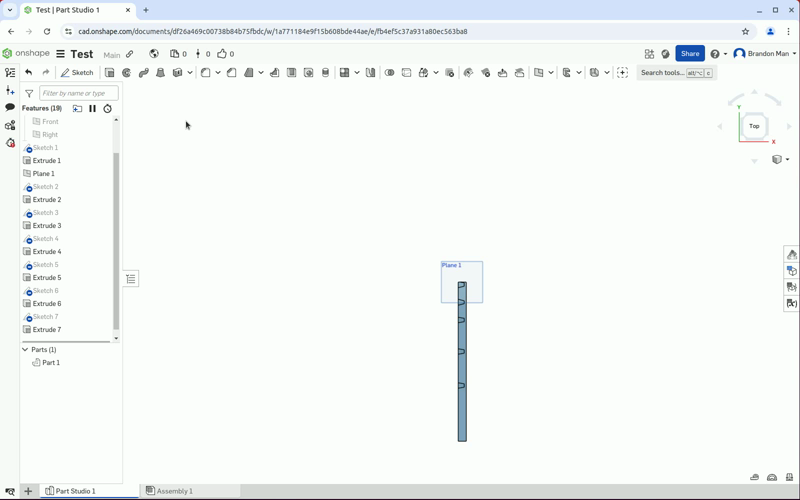
key(shift+h)
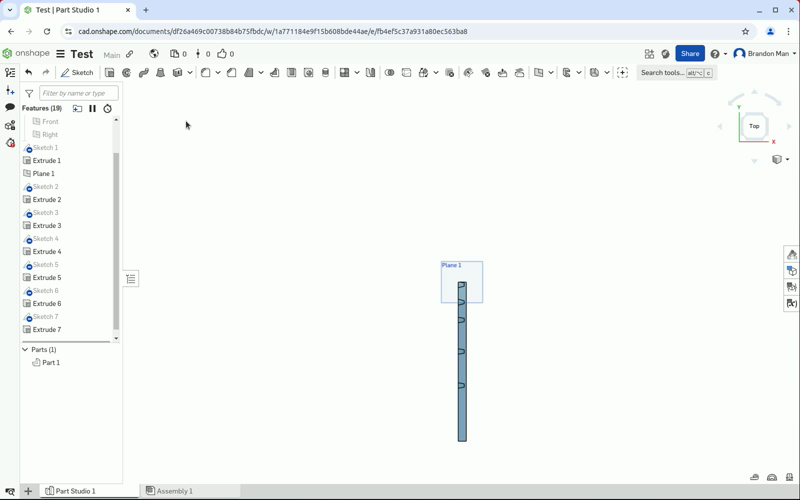
key(shift+h)
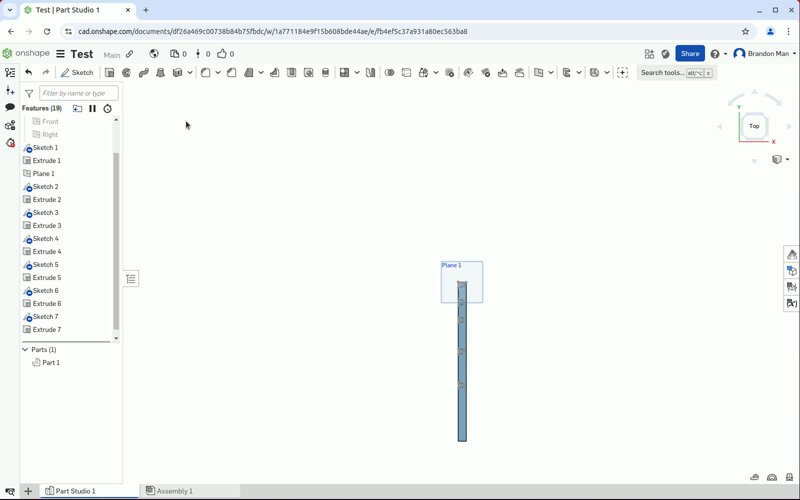
key(shift+7)
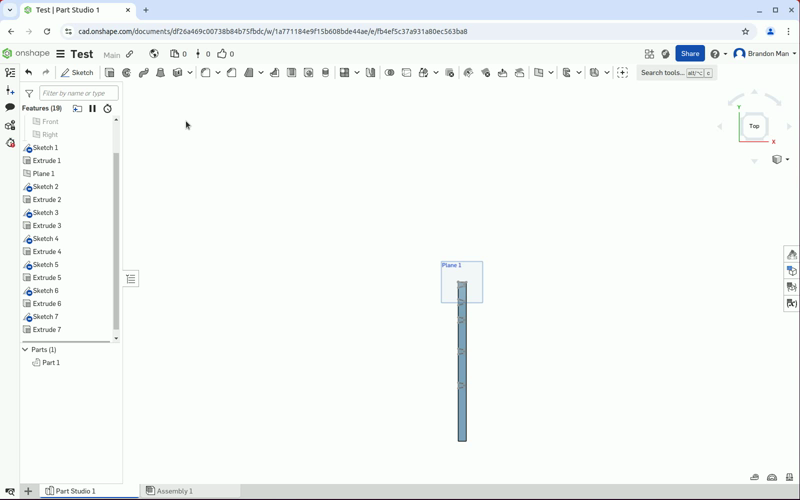
key(up, 3)
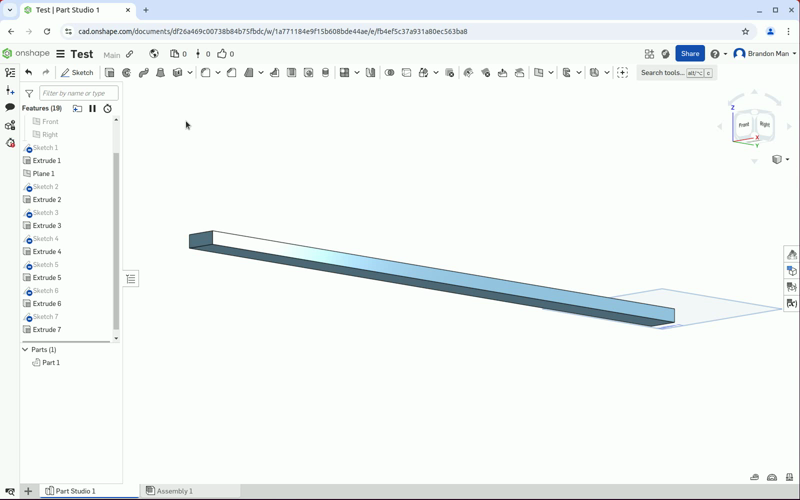
key(left, 3)
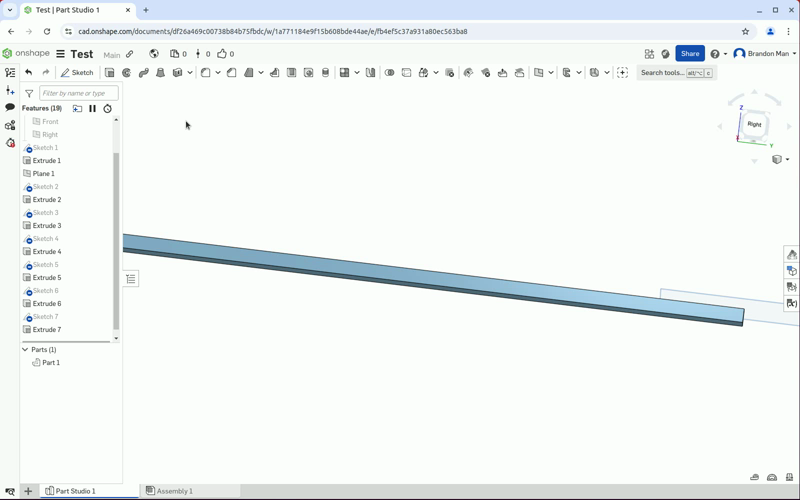
key(right, 3)
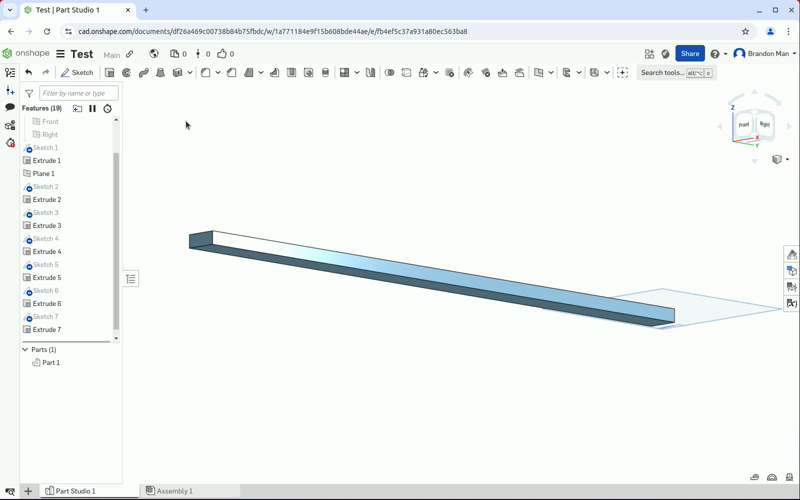
key(down, 3)
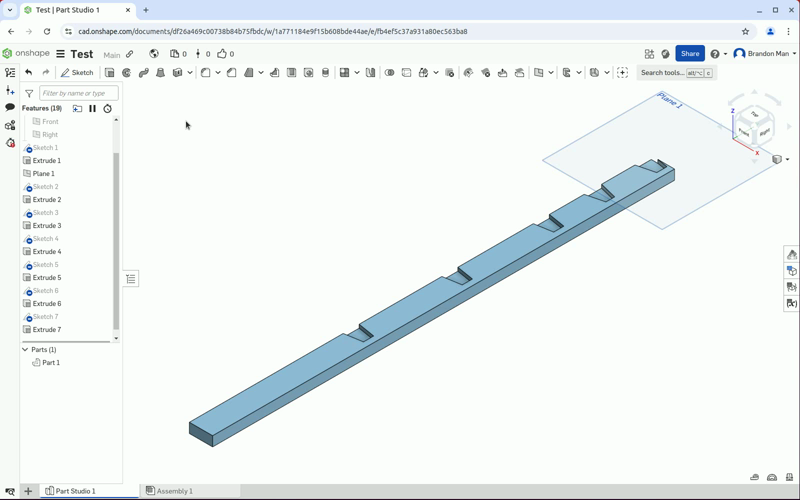
mouse_move(69, 150)
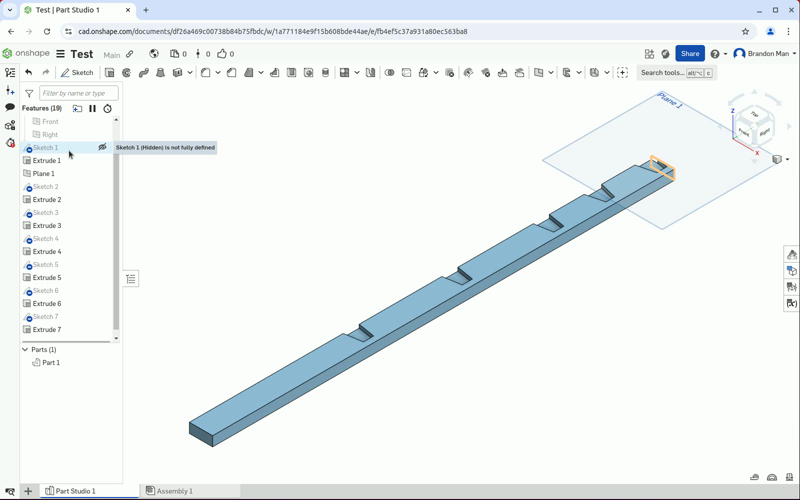
click(69, 150)